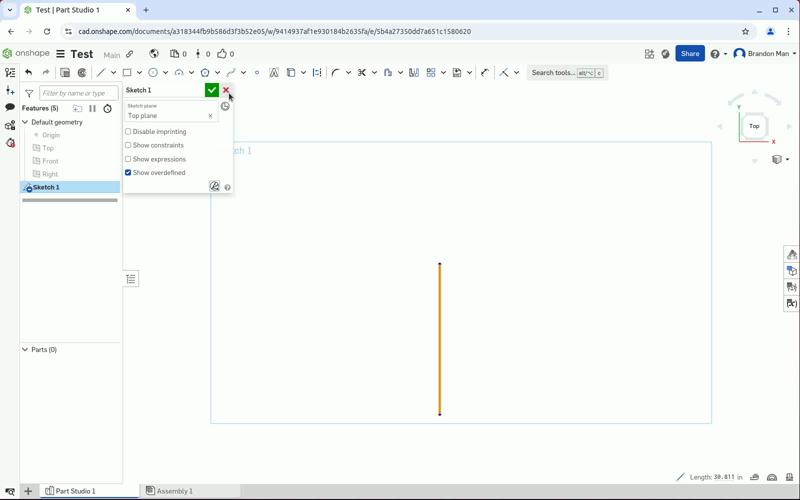
key(shift+h)
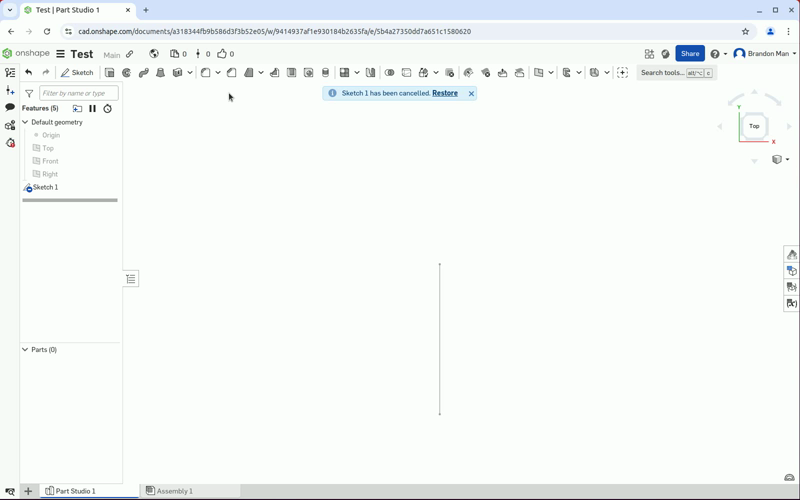
mouse_move(73, 352)
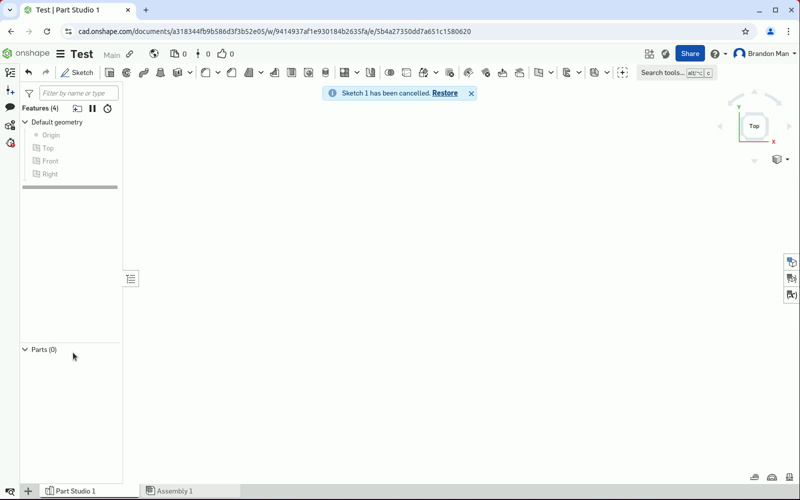
key(y)
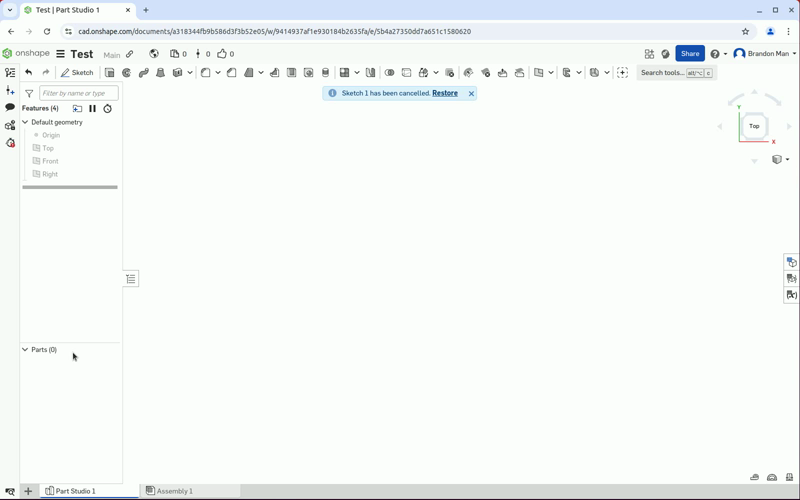
key(shift+p)
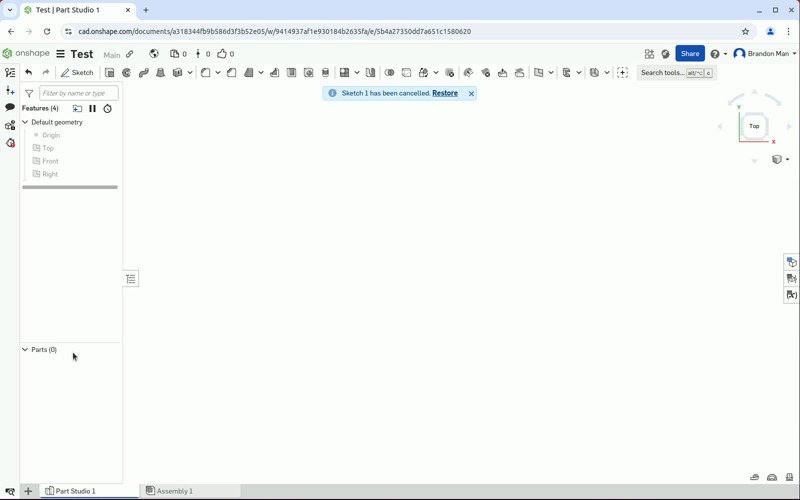
key(space)
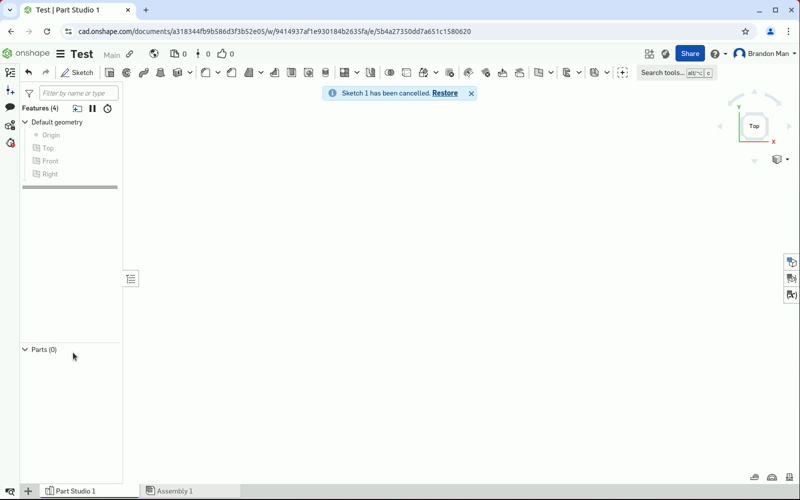
key_down(shift)
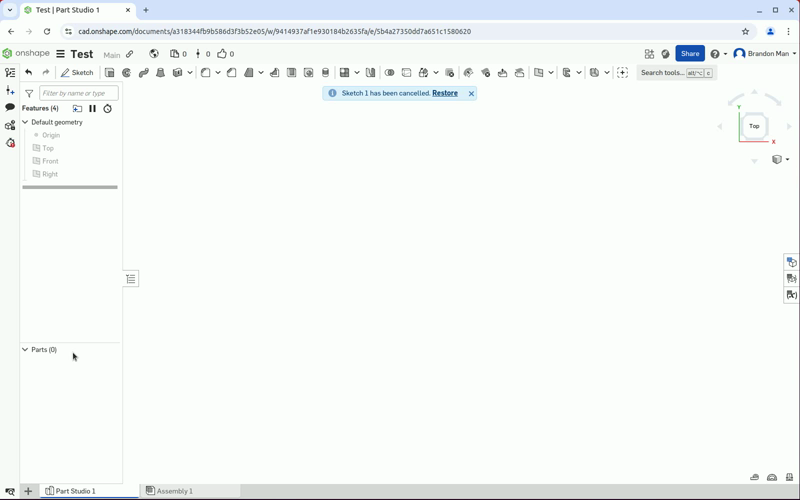
key(up)
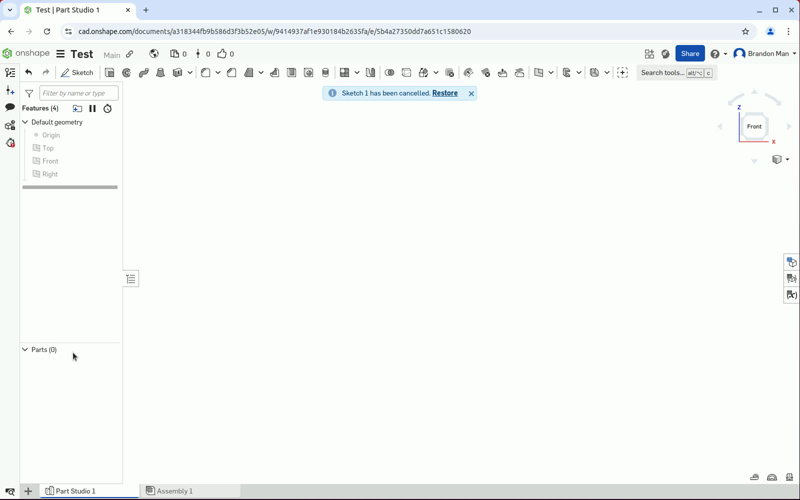
key_up(shift)
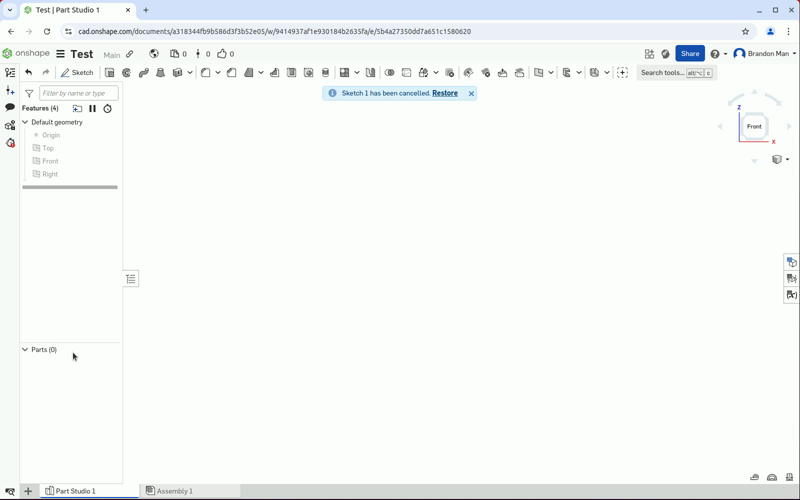
mouse_move(73, 352)
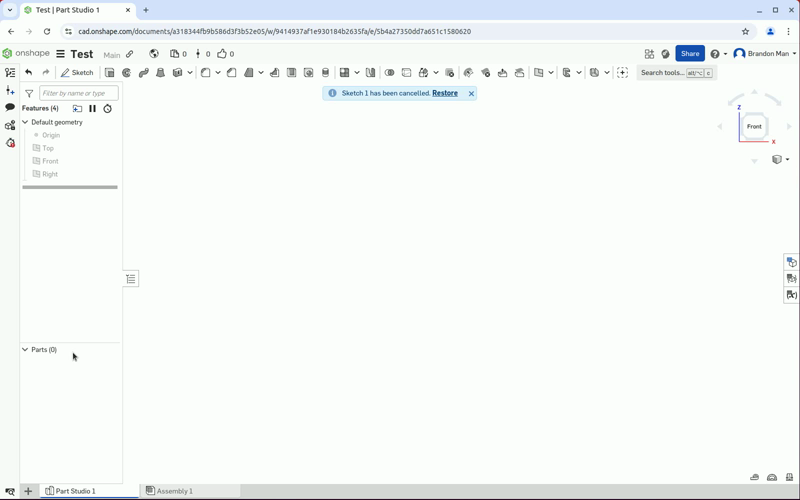
key(shift+y)
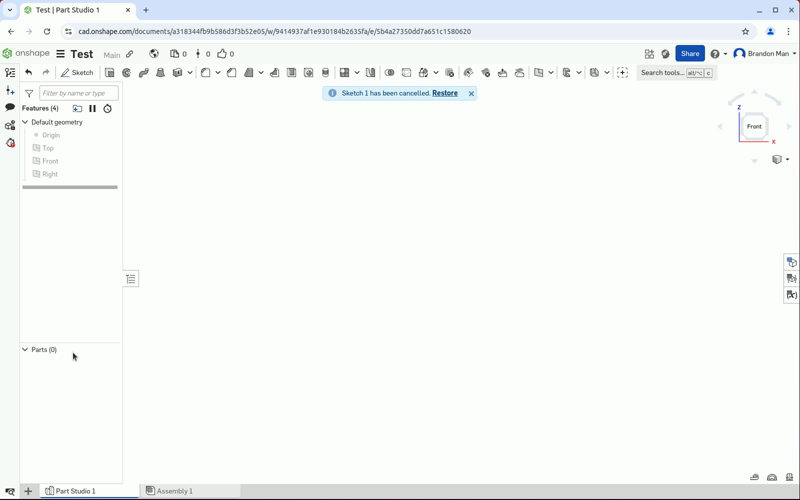
key(shift+s)
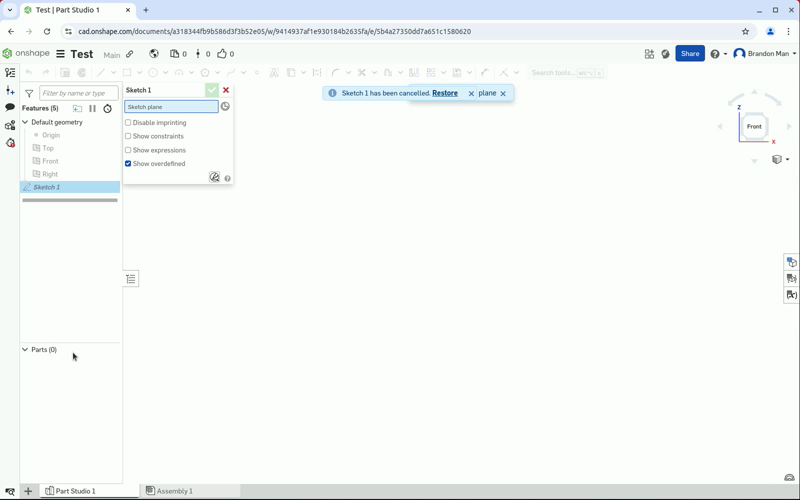
mouse_move(73, 163)
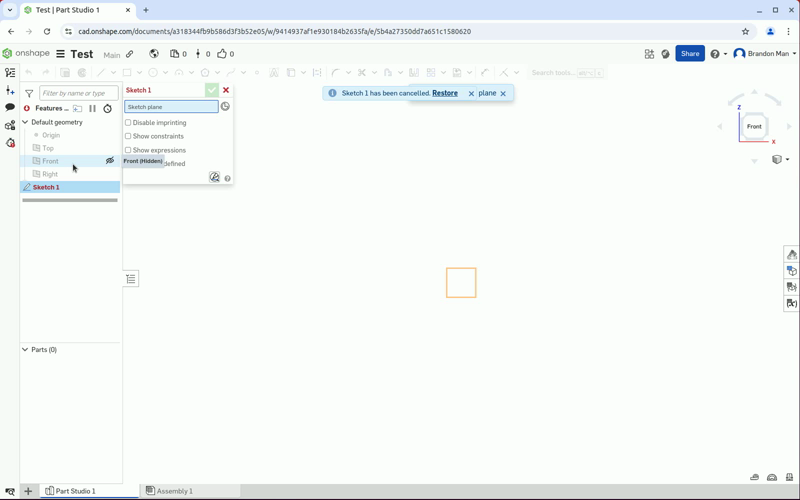
click(73, 163)
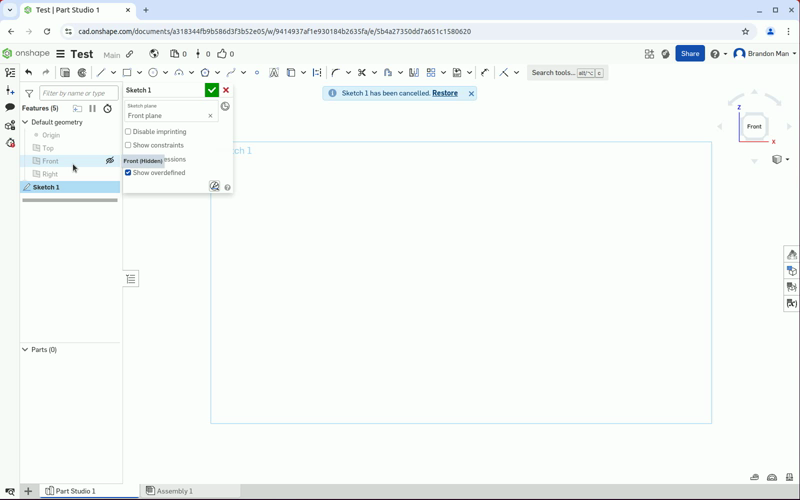
mouse_move(73, 352)
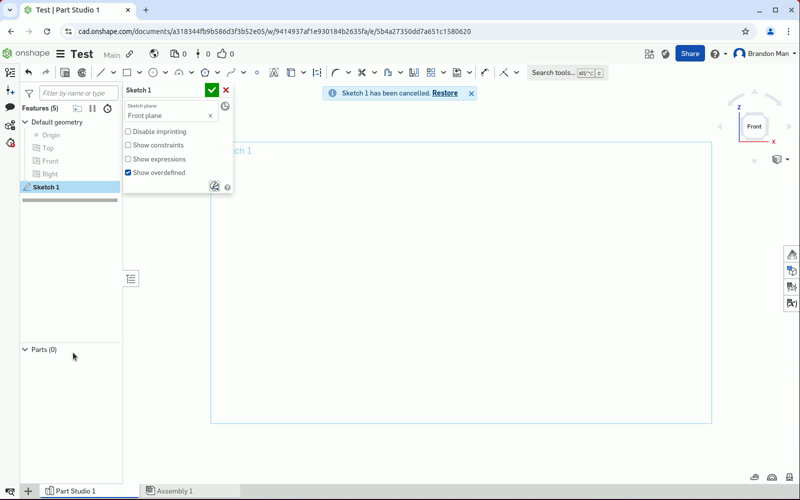
key(y)
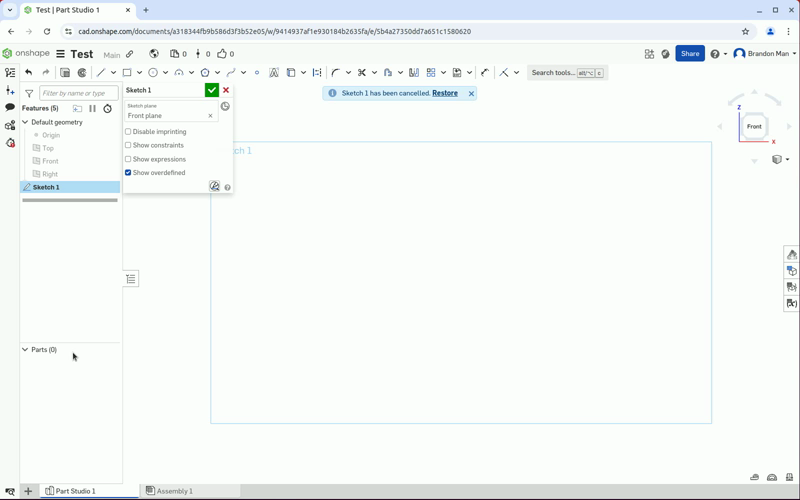
key(l)
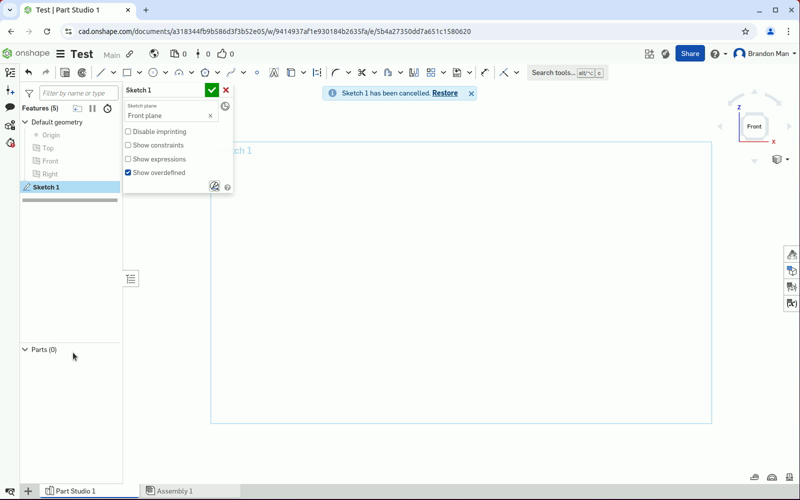
key_down(shift)
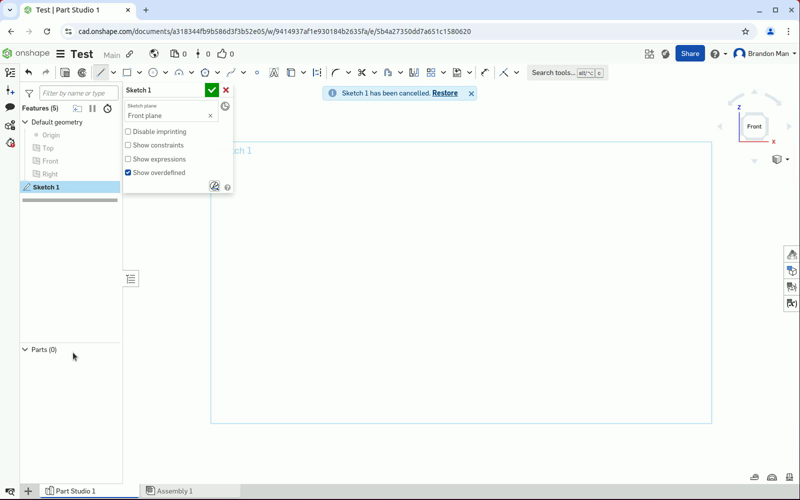
mouse_move(460, 282)
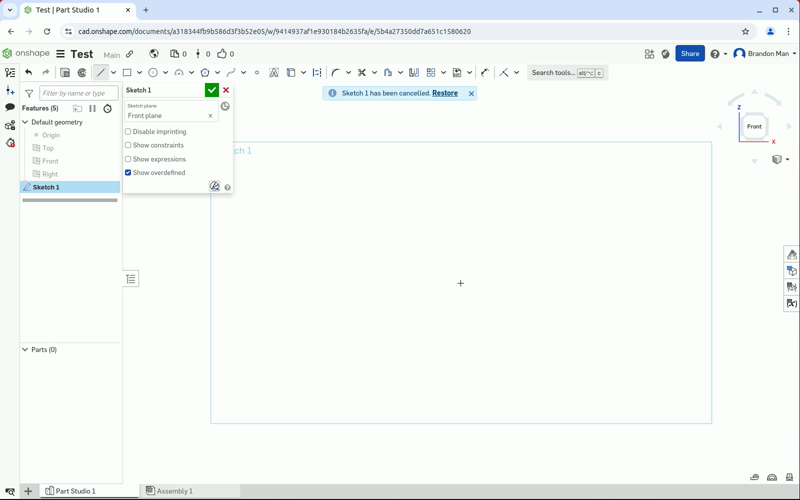
click(460, 282)
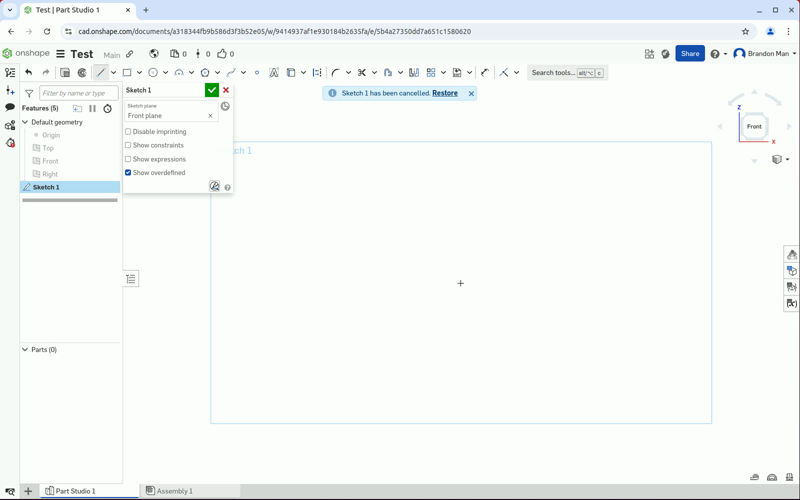
key_up(shift)
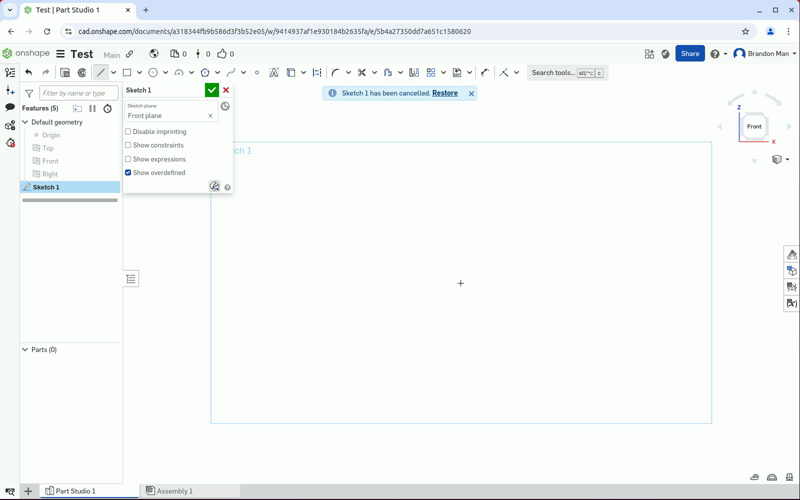
key_down(shift)
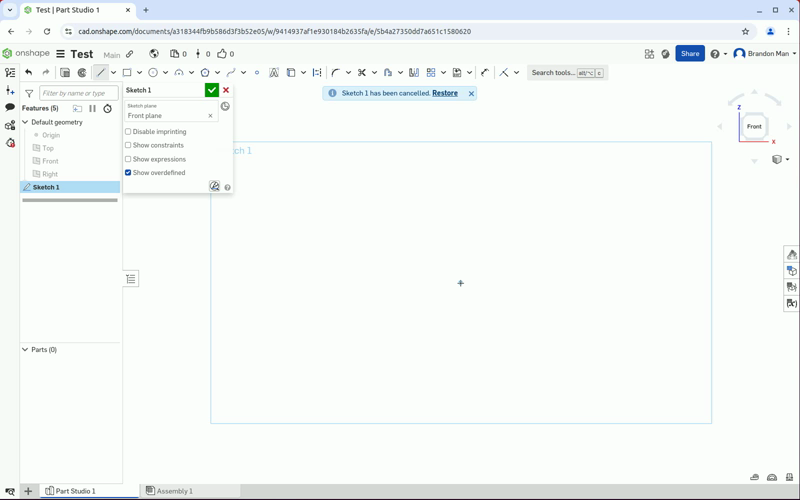
mouse_move(576, 282)
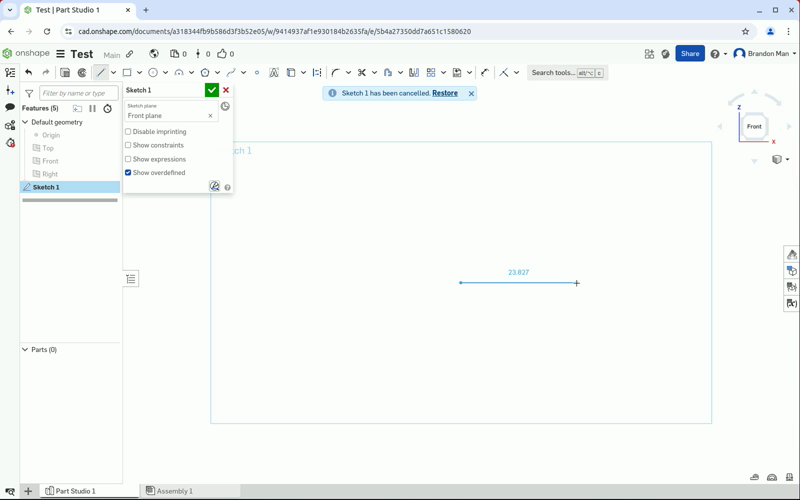
click(576, 282)
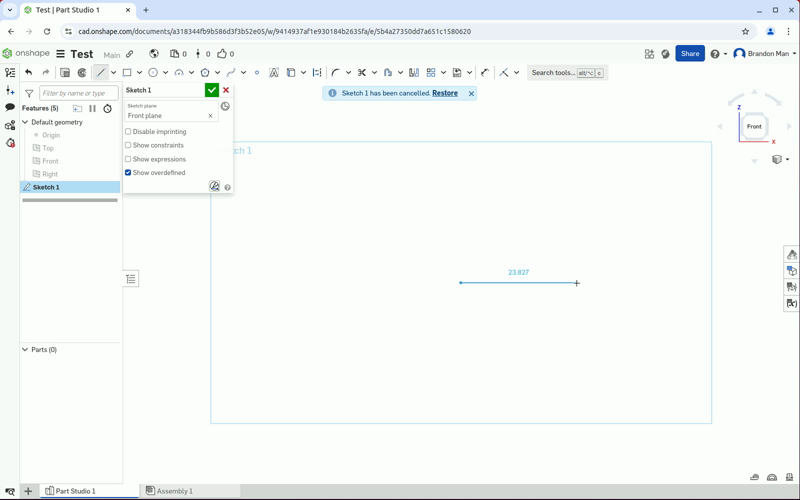
key_up(shift)
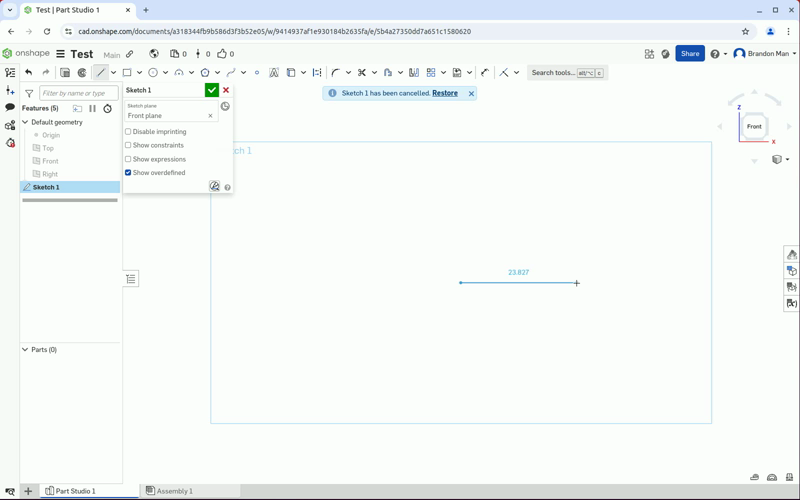
key_down(shift)
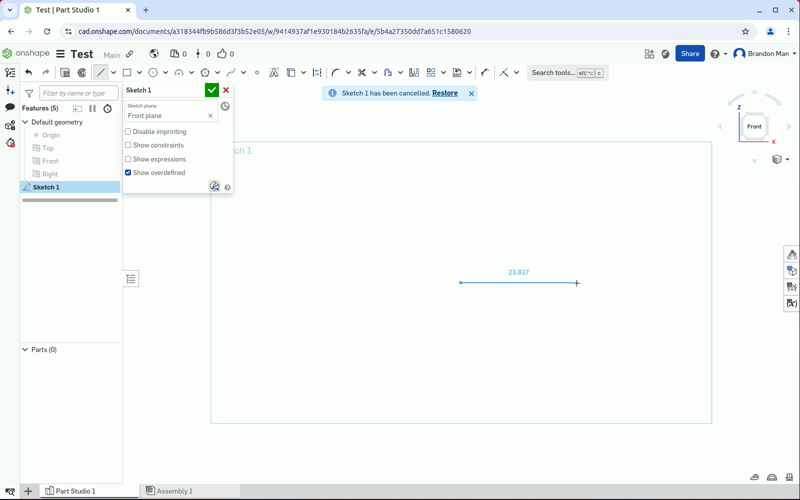
mouse_move(589, 282)
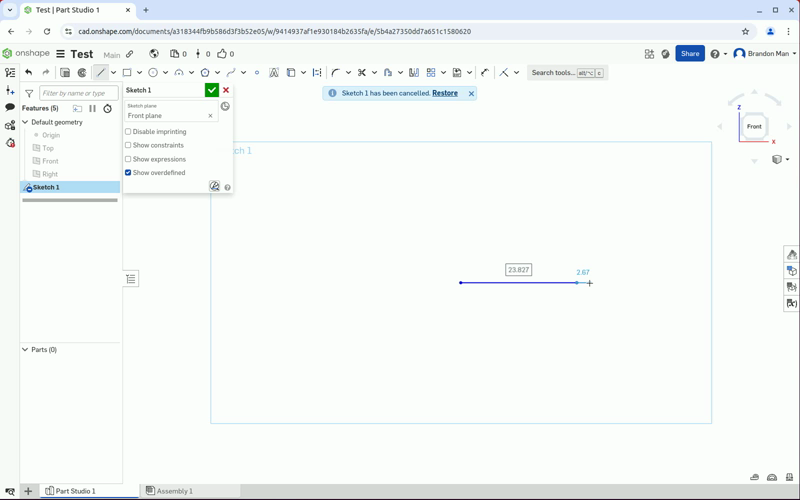
mouse_move(576, 276)
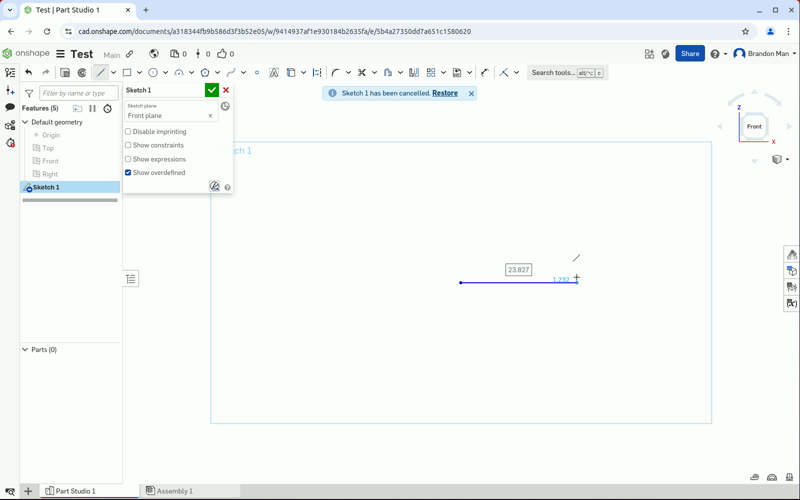
scroll(6)
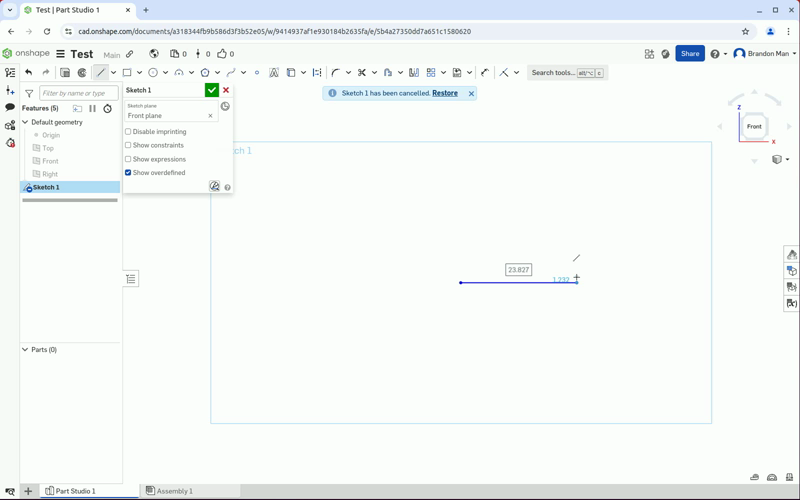
scroll(6)
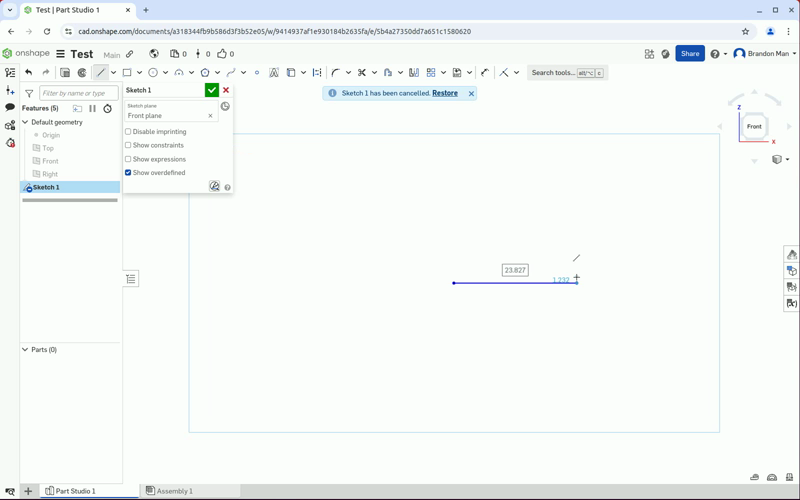
scroll(6)
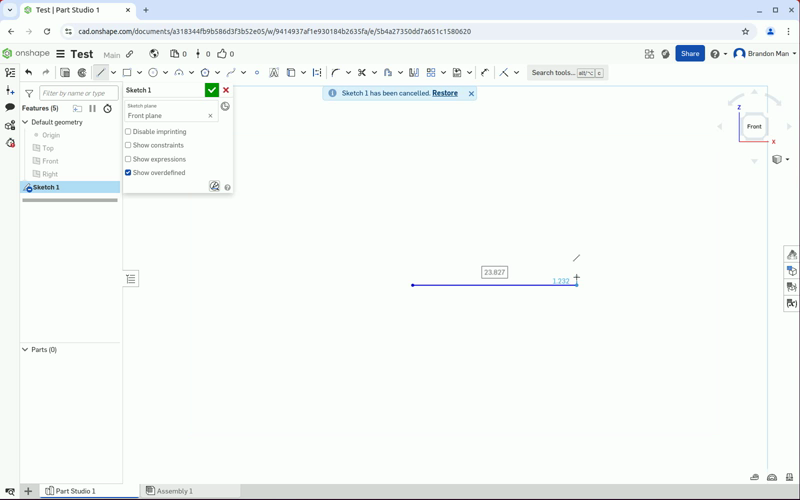
scroll(6)
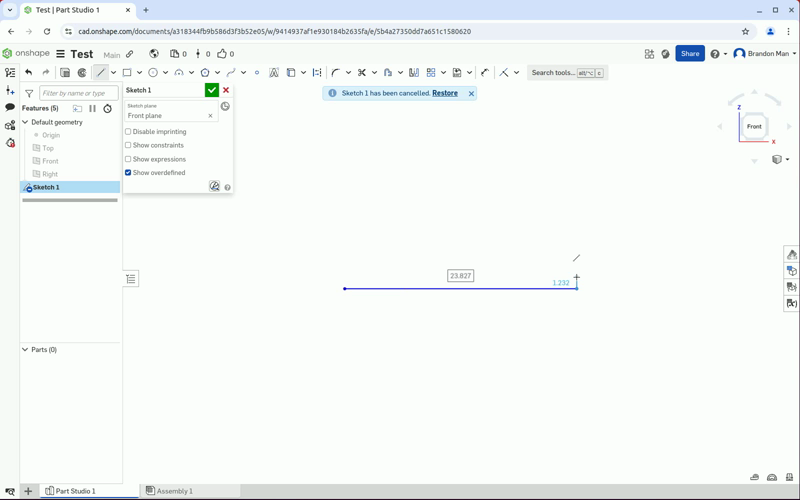
scroll(6)
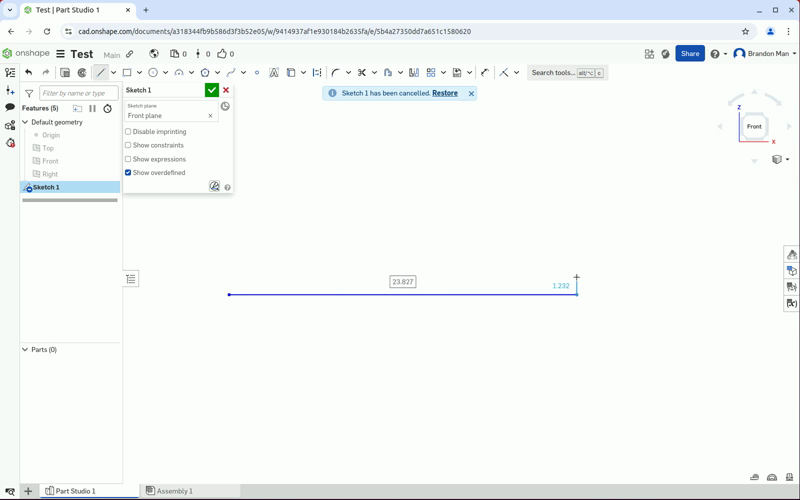
scroll(6)
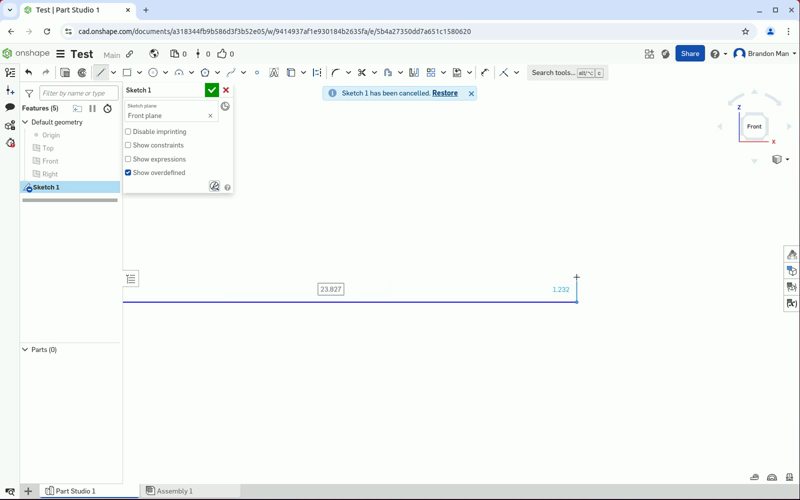
scroll(6)
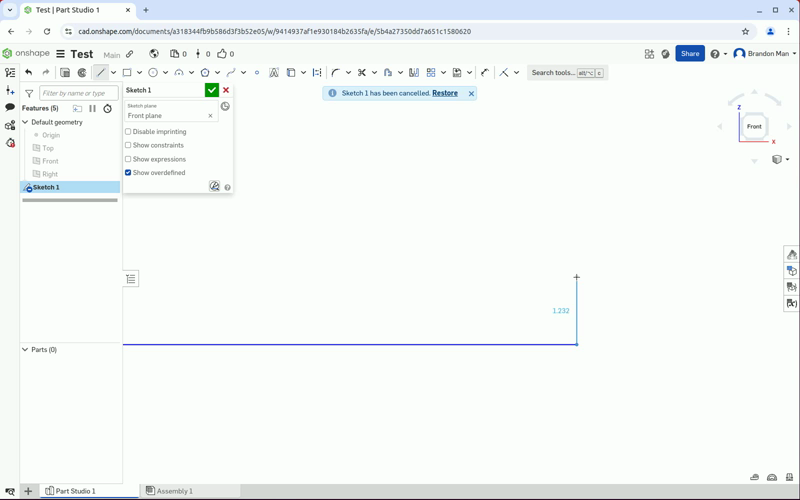
click(576, 276)
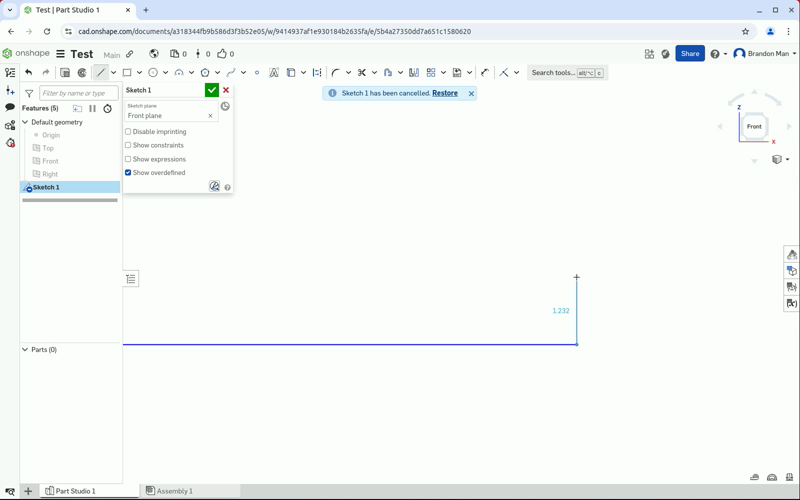
scroll(-6)
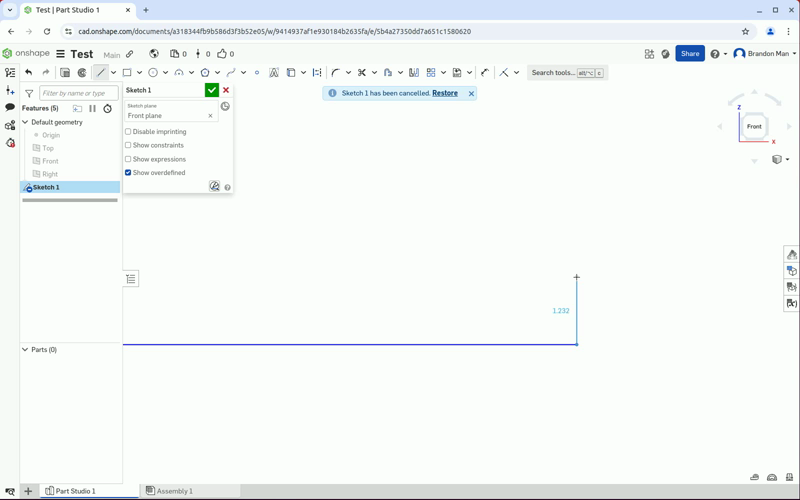
scroll(-6)
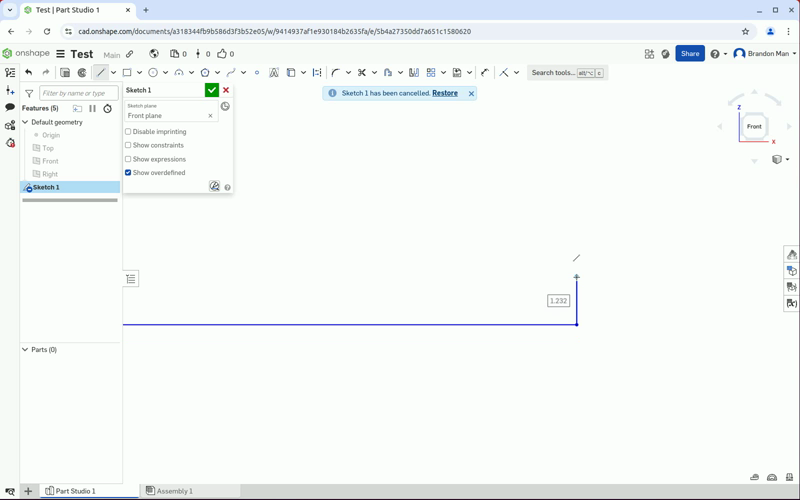
scroll(-6)
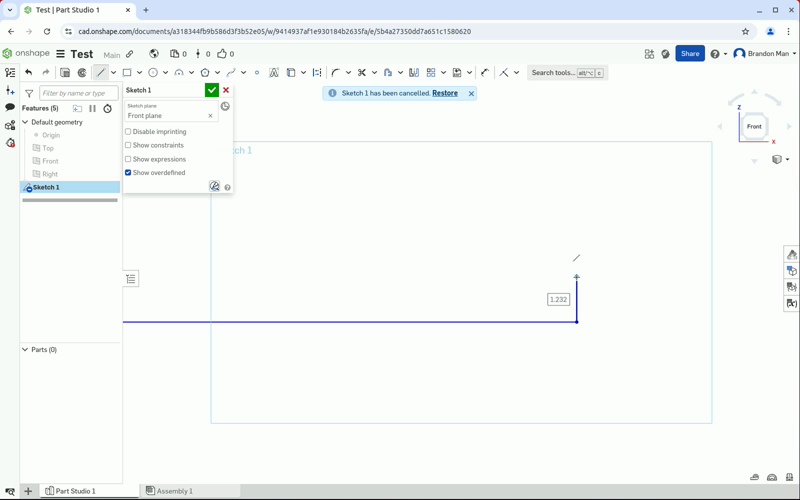
scroll(-6)
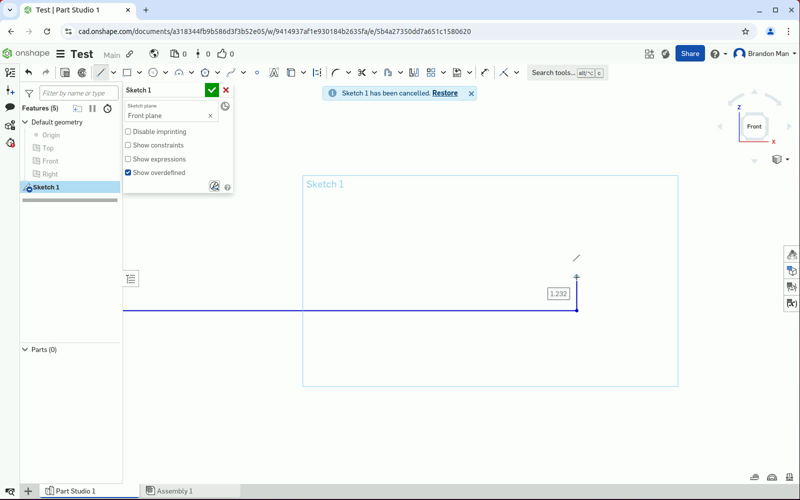
scroll(-6)
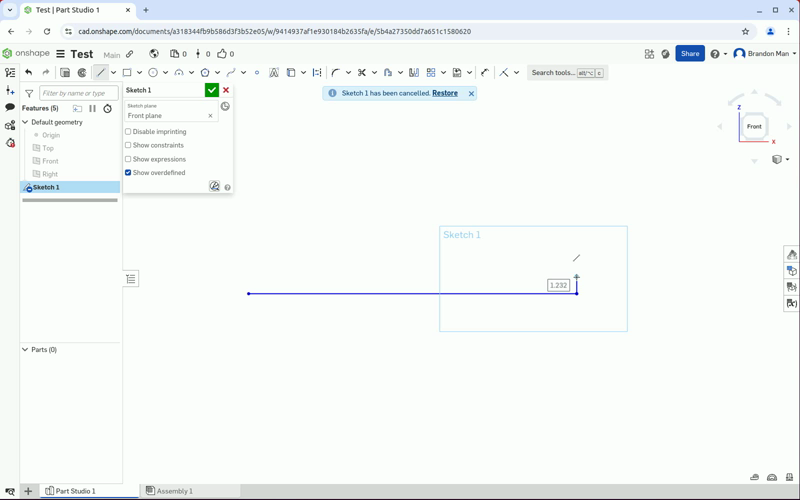
scroll(-6)
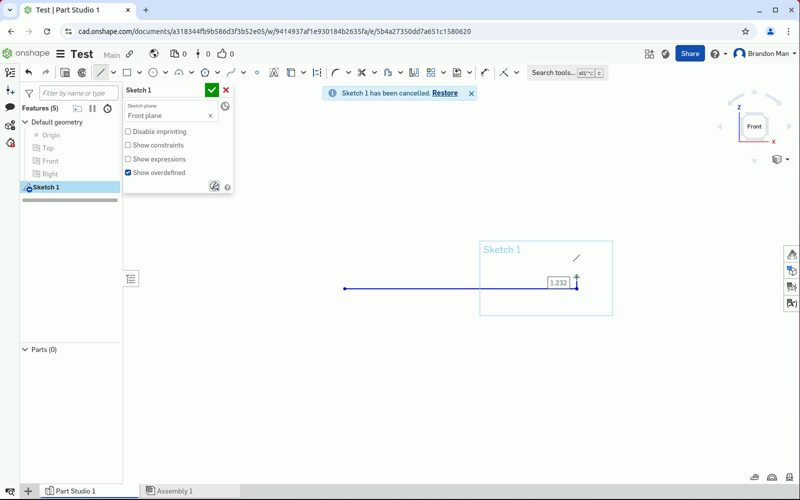
scroll(-6)
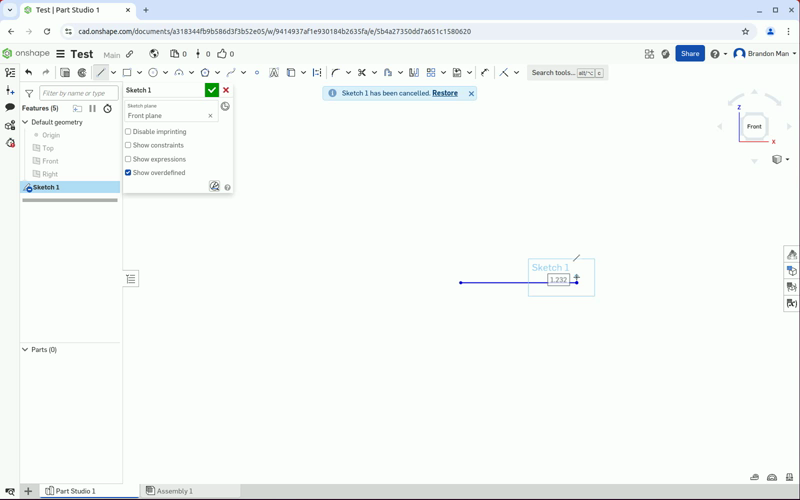
key_up(shift)
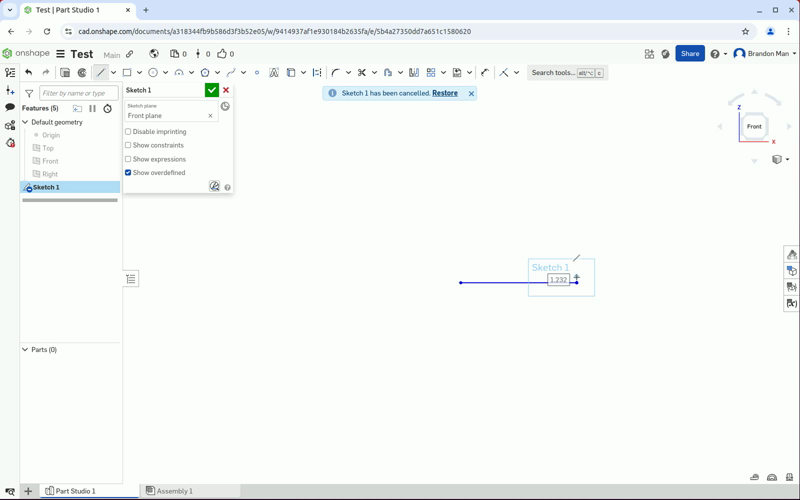
key_down(shift)
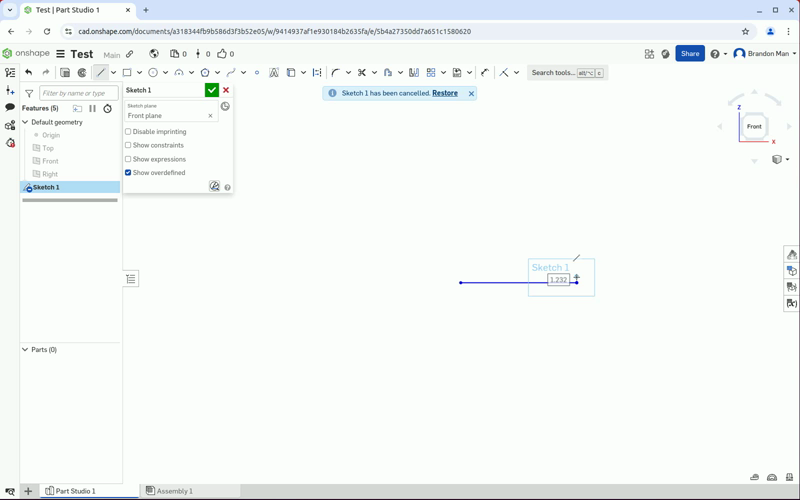
mouse_move(460, 276)
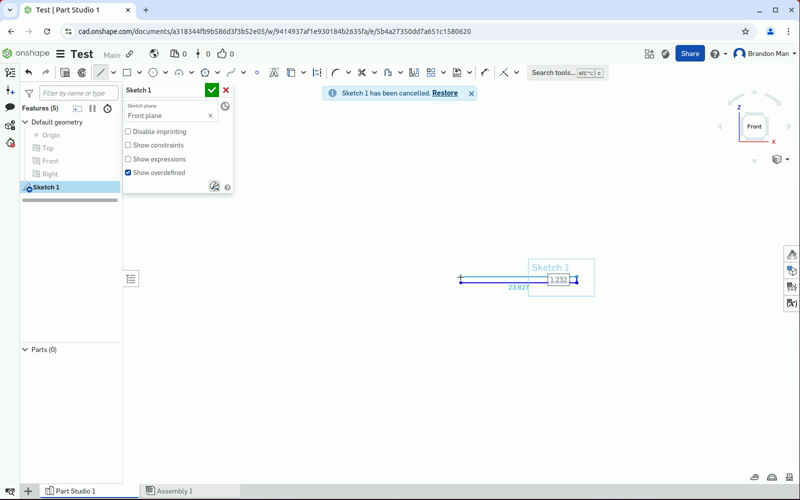
click(460, 276)
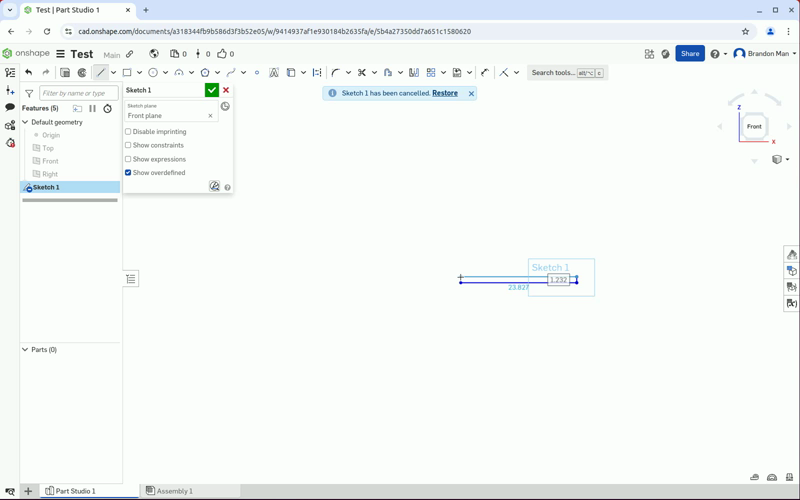
key_up(shift)
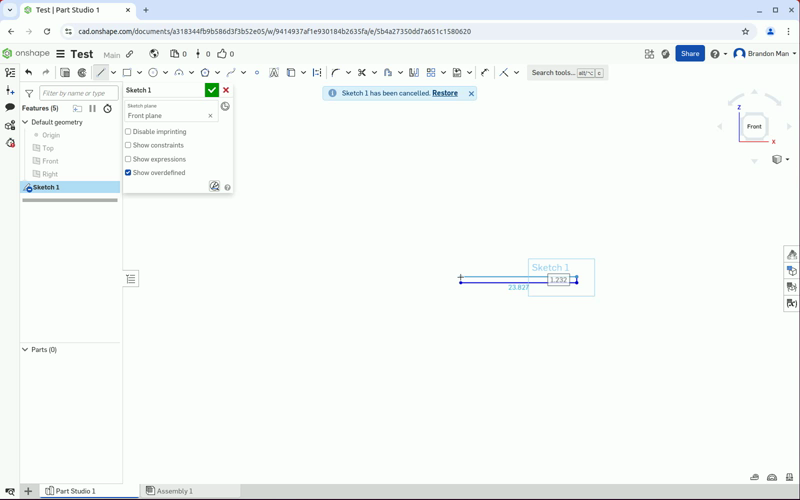
mouse_move(490, 276)
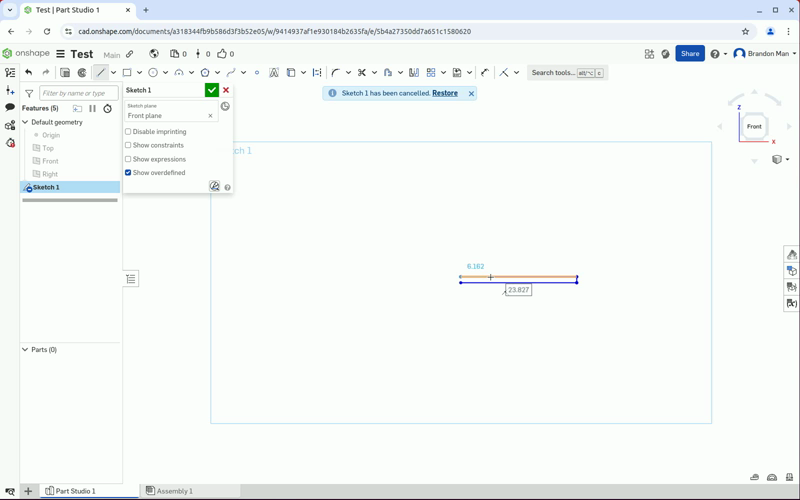
key_down(shift)
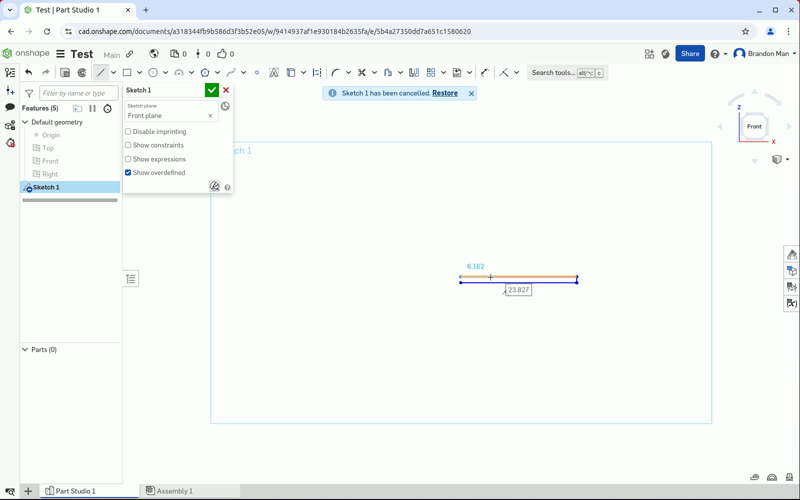
mouse_move(460, 282)
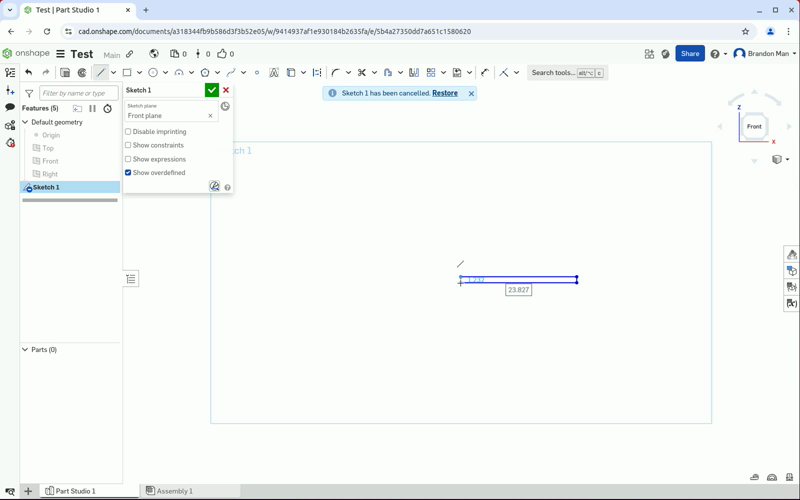
scroll(6)
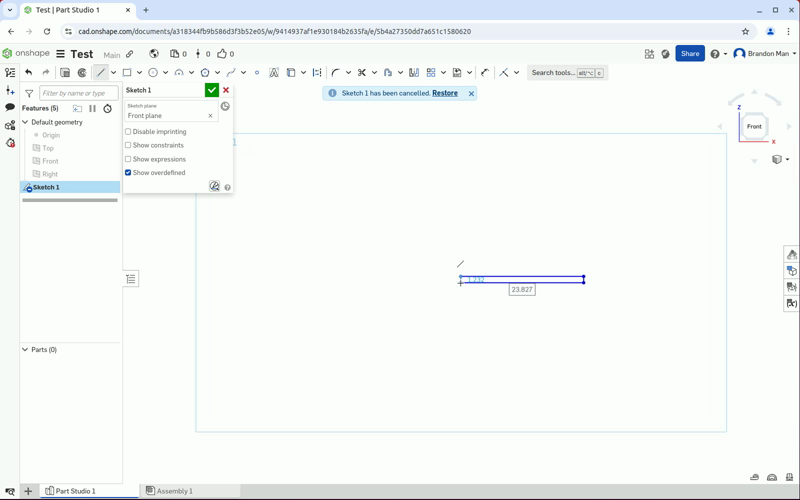
scroll(6)
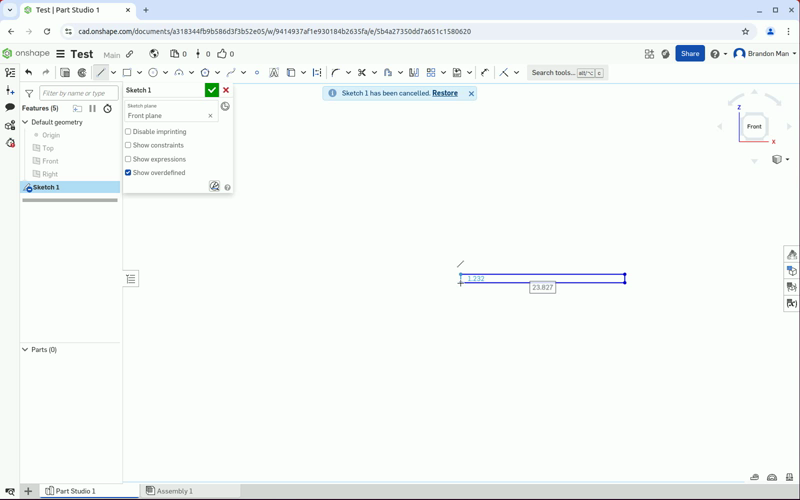
scroll(6)
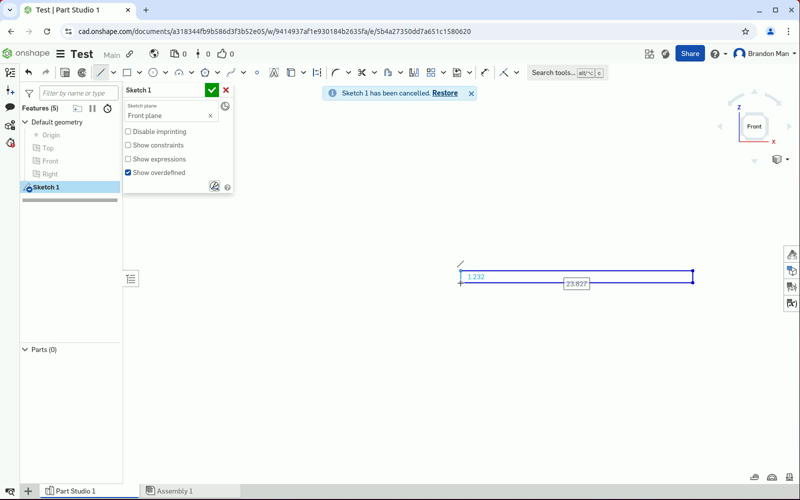
scroll(6)
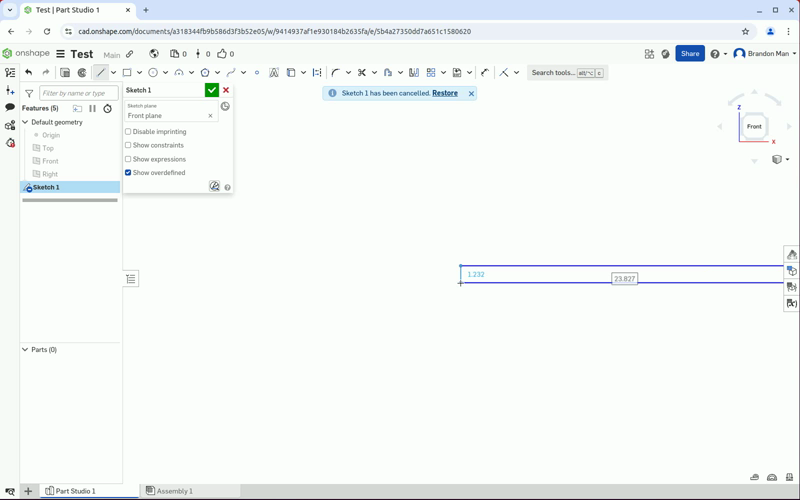
scroll(6)
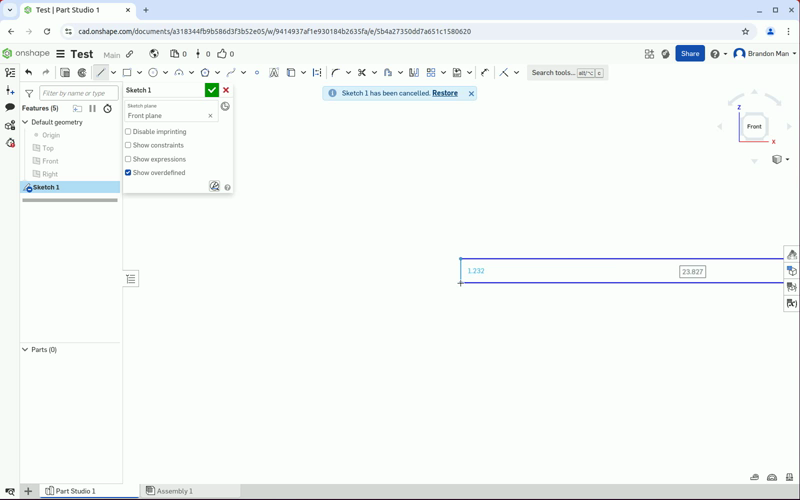
scroll(6)
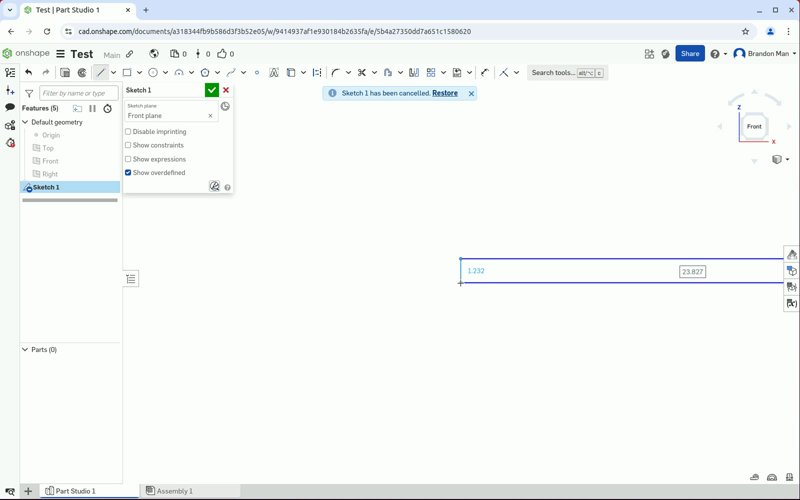
scroll(6)
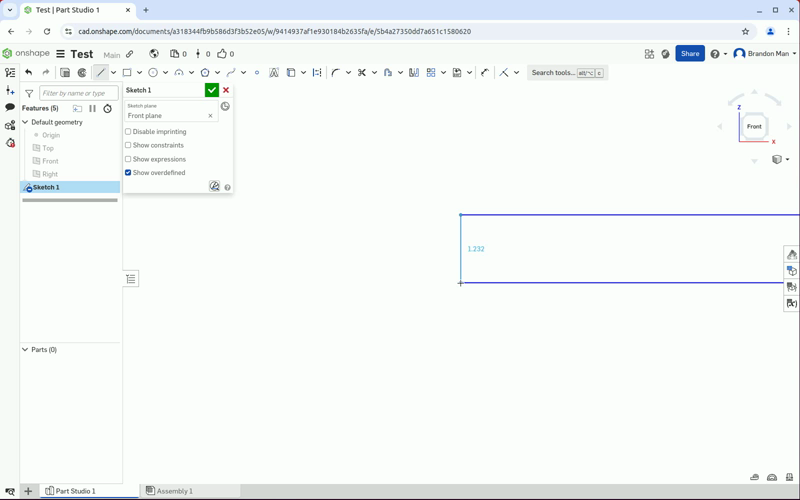
key_up(shift)
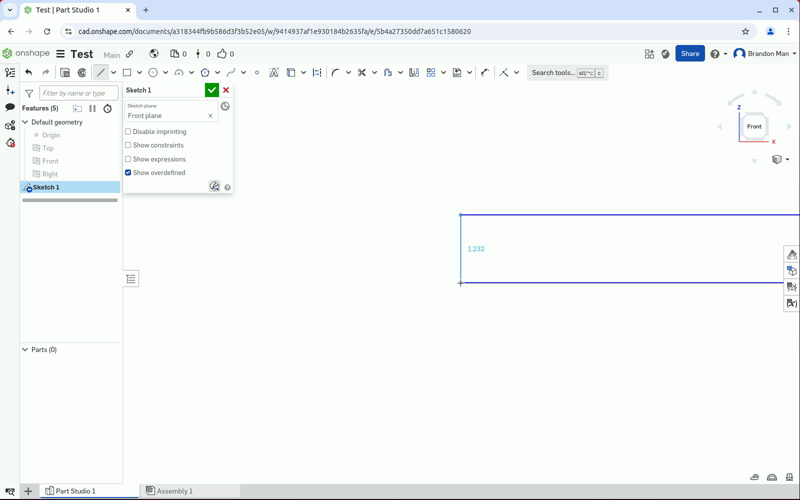
click(460, 282)
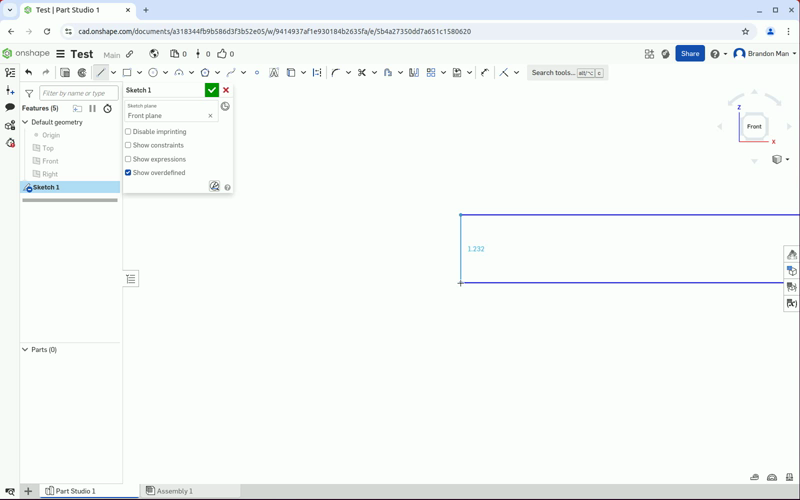
scroll(-6)
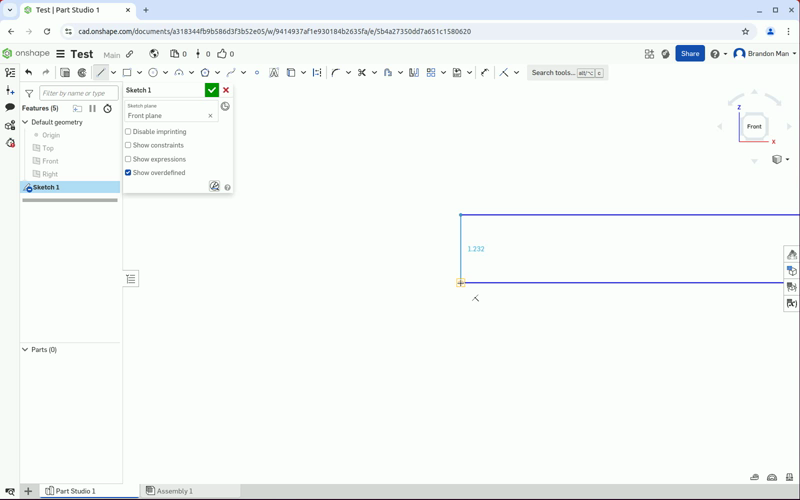
scroll(-6)
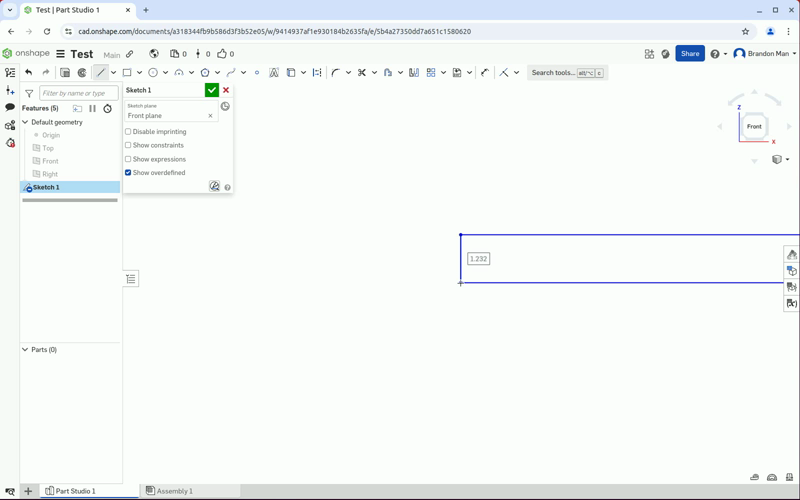
scroll(-6)
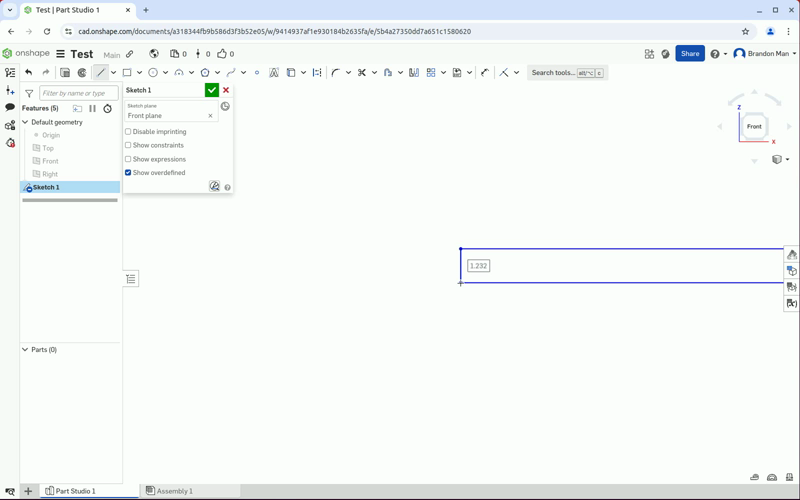
scroll(-6)
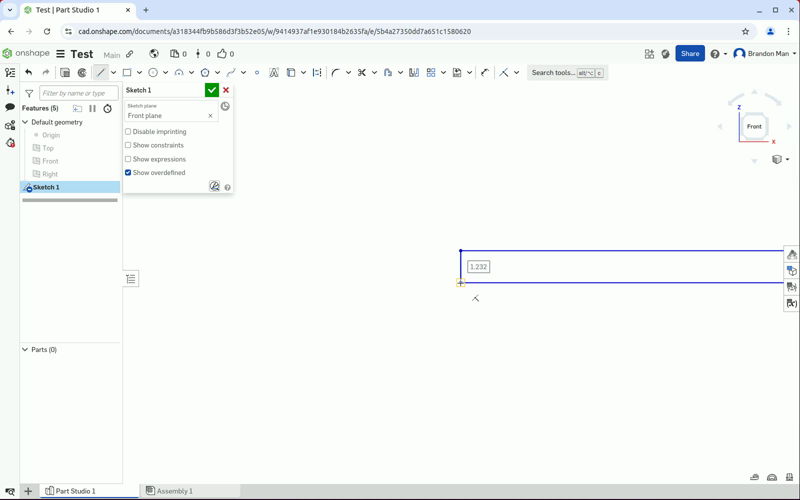
scroll(-6)
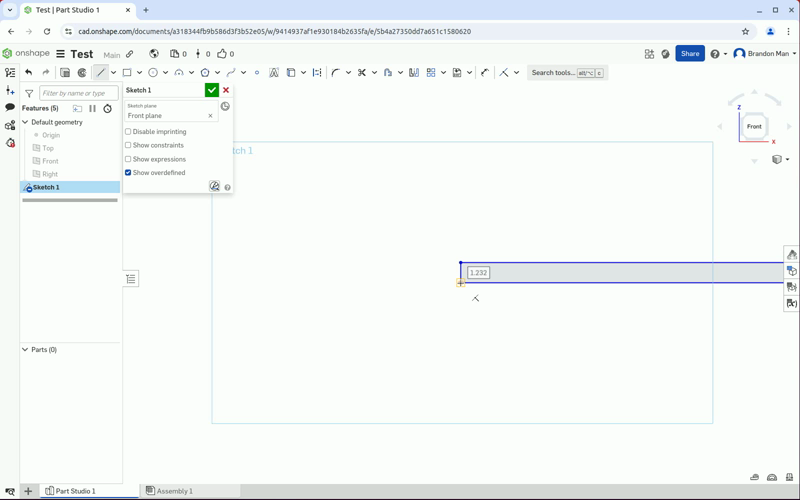
scroll(-6)
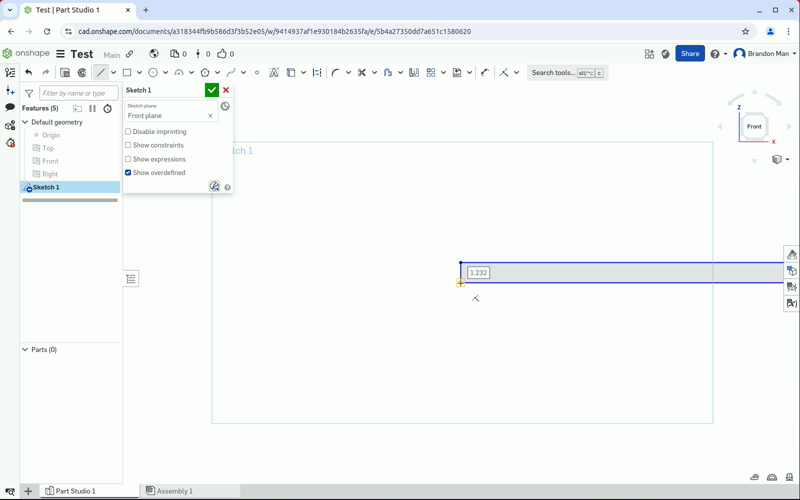
scroll(-6)
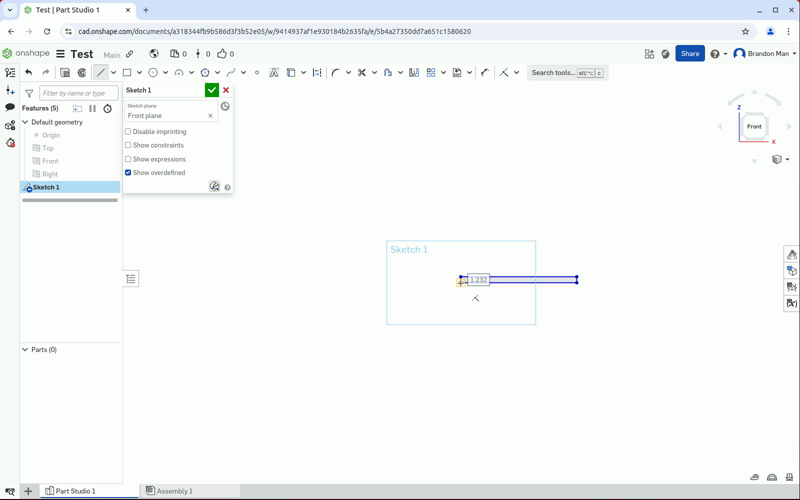
key(esc)
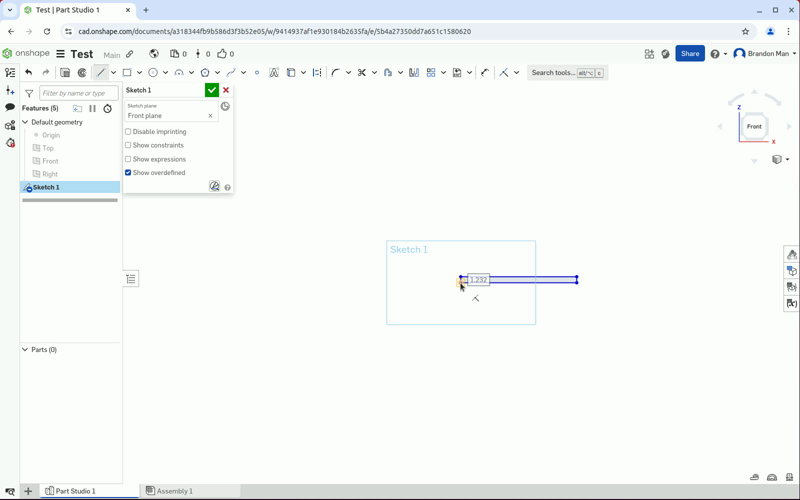
key(l)
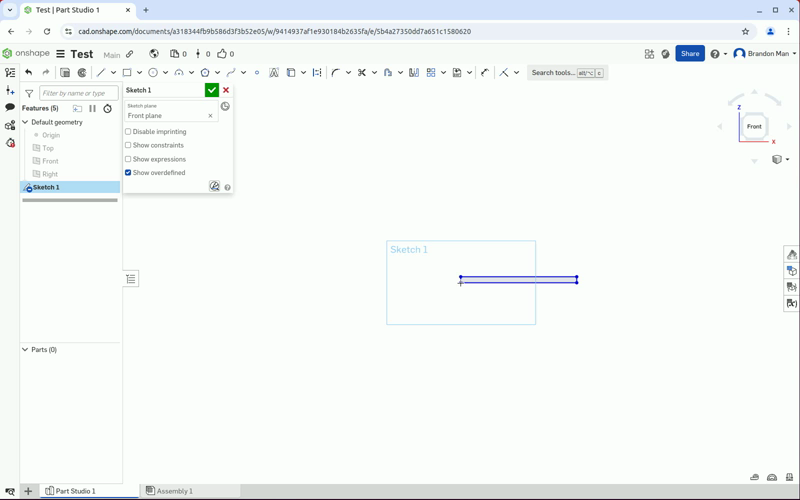
key_down(shift)
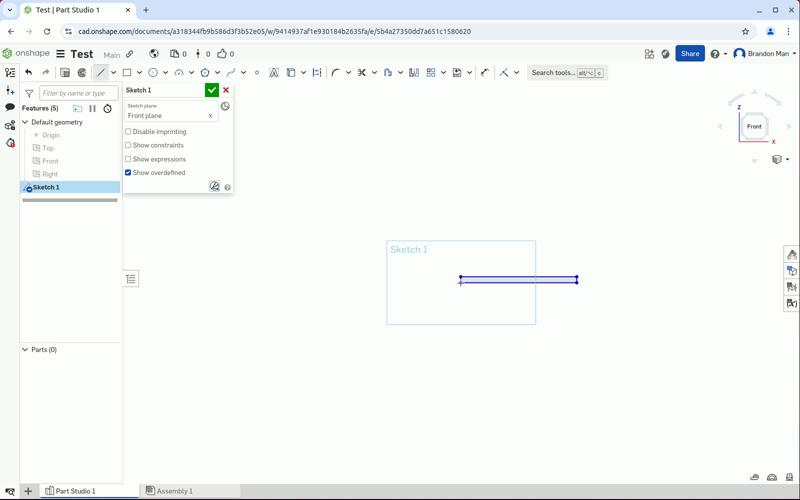
mouse_move(473, 281)
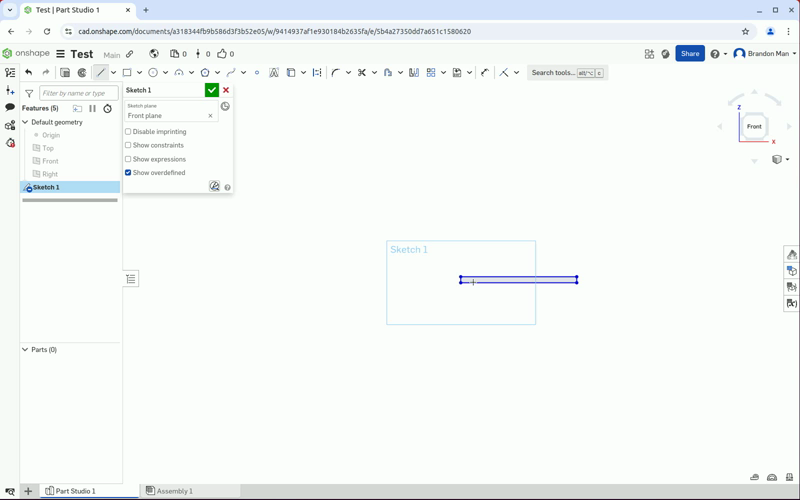
click(473, 281)
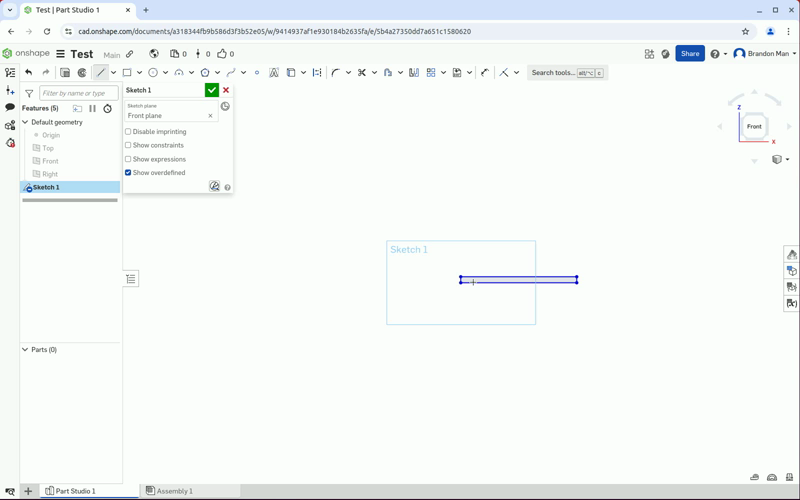
key_up(shift)
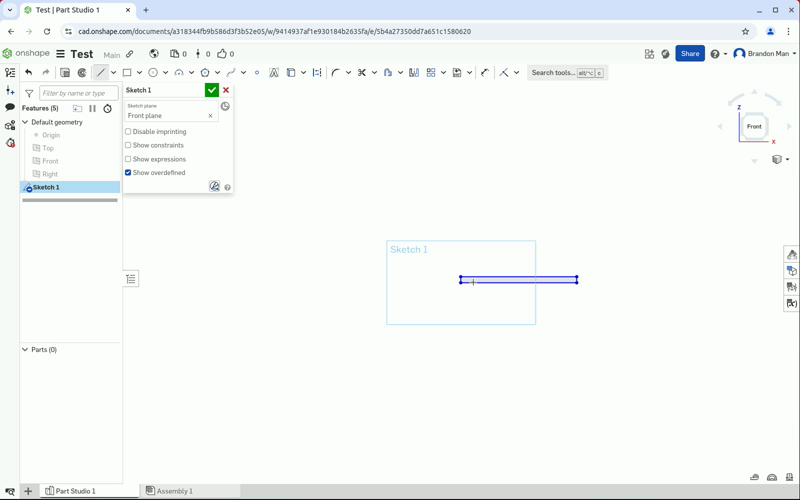
key_down(shift)
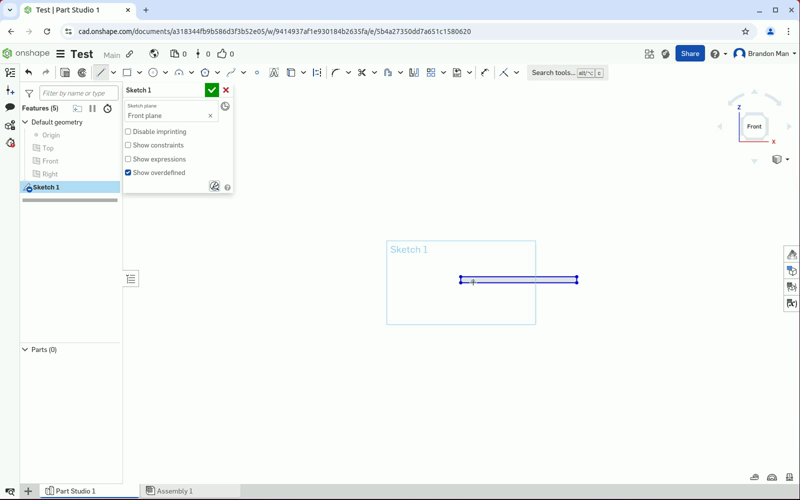
mouse_move(503, 281)
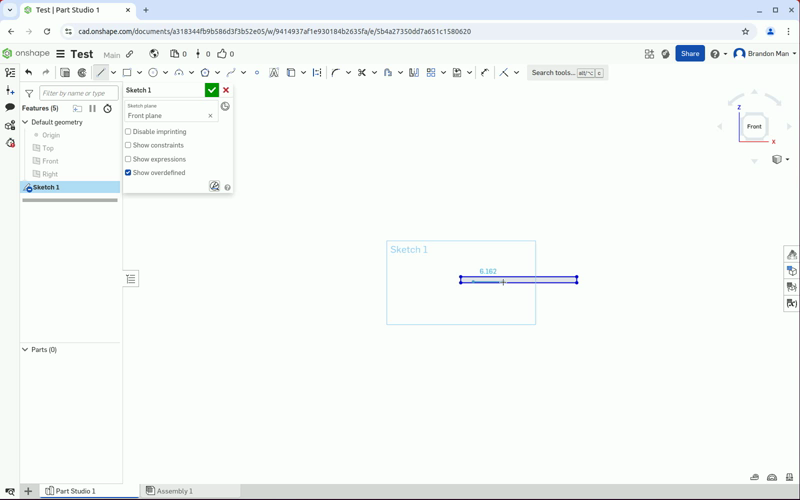
mouse_move(492, 281)
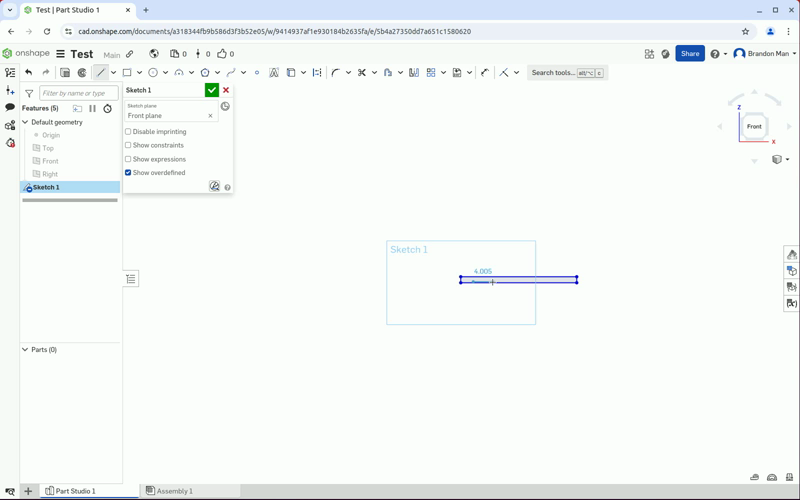
click(492, 281)
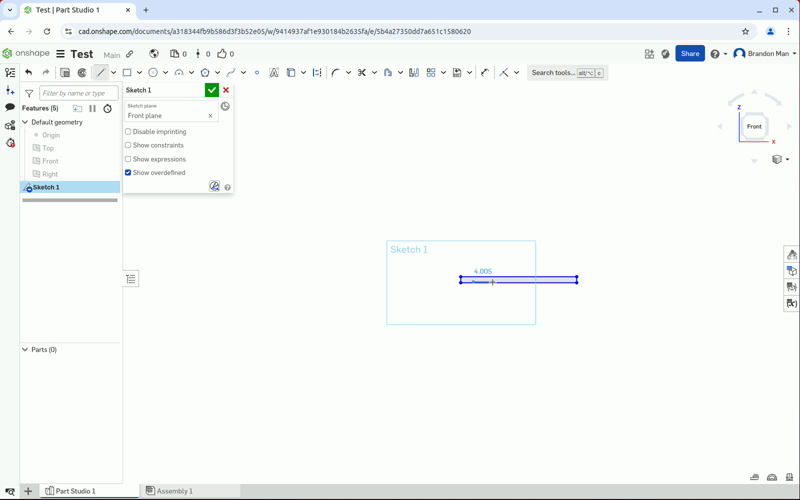
key_up(shift)
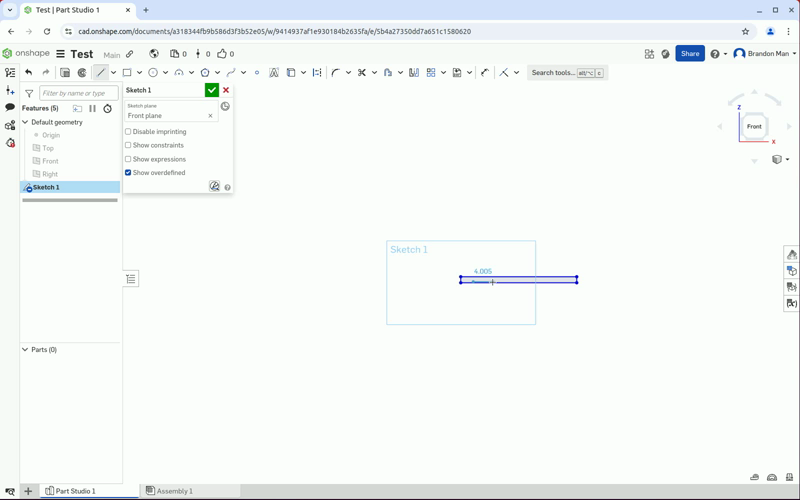
key(esc)
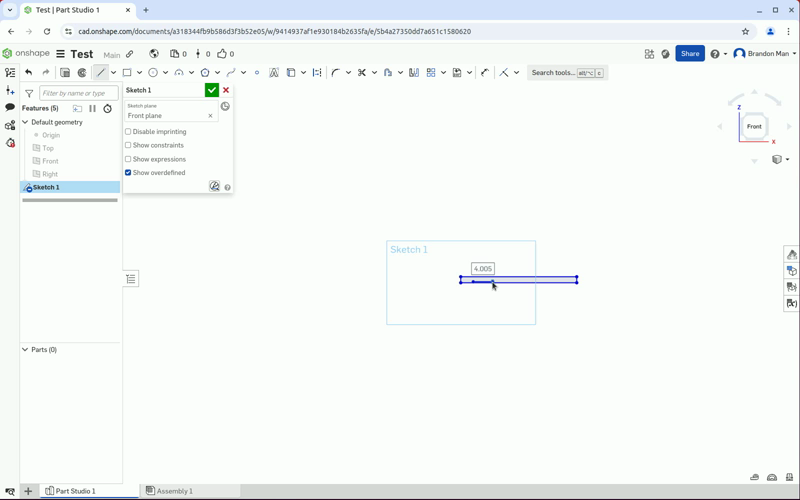
key(a)
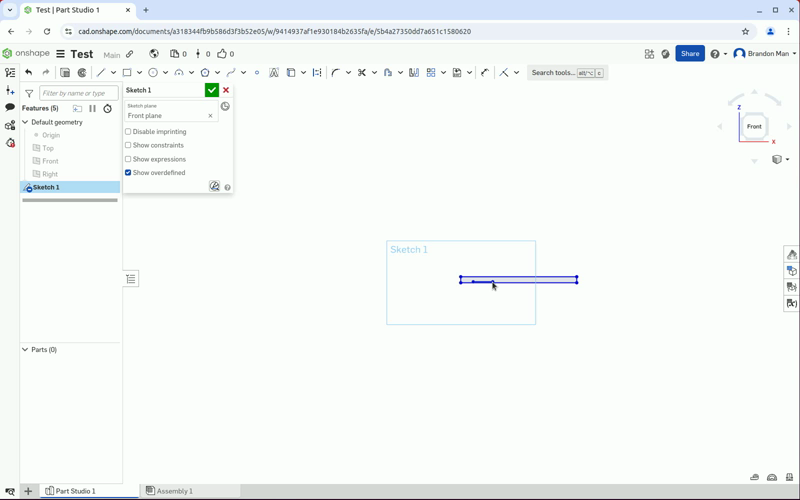
mouse_move(492, 281)
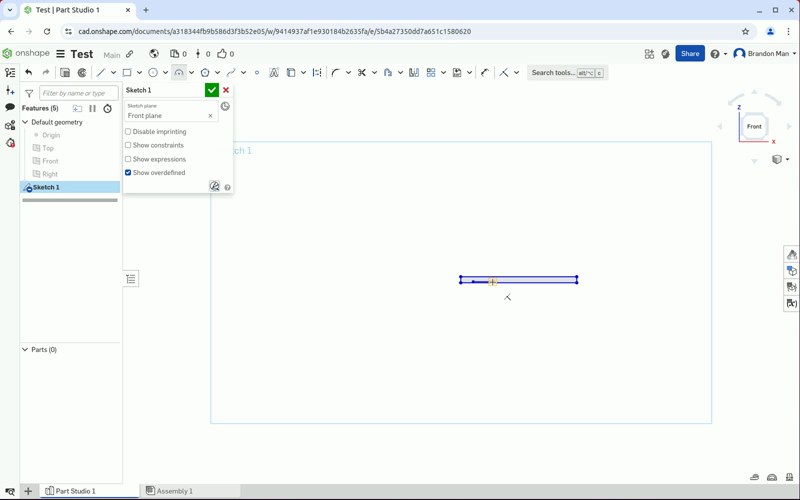
click(492, 281)
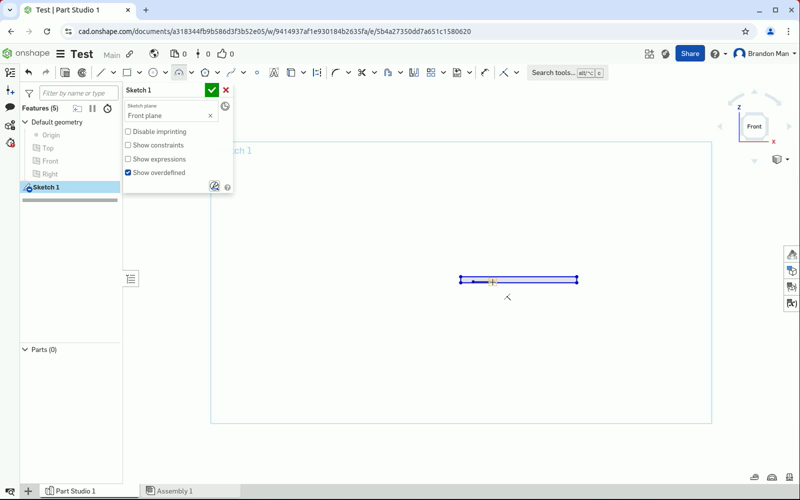
key_down(shift)
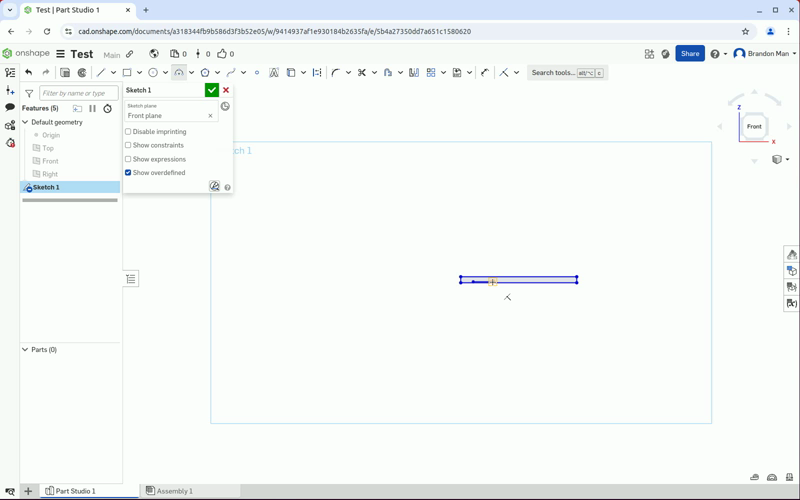
mouse_move(492, 278)
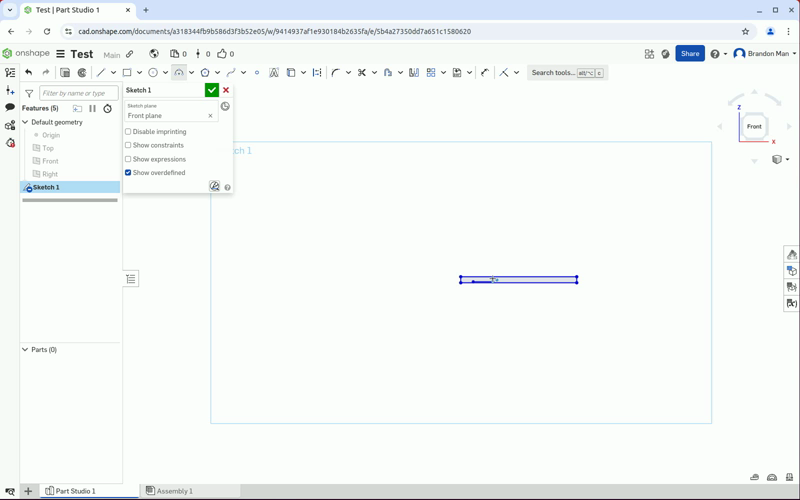
scroll(6)
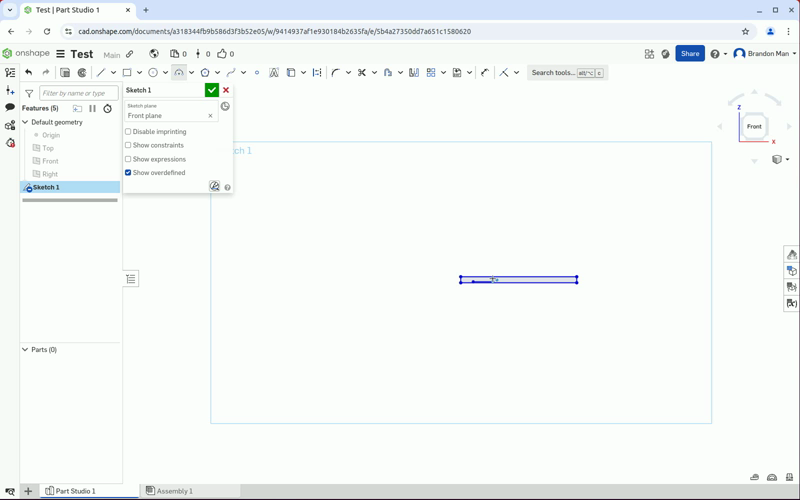
scroll(6)
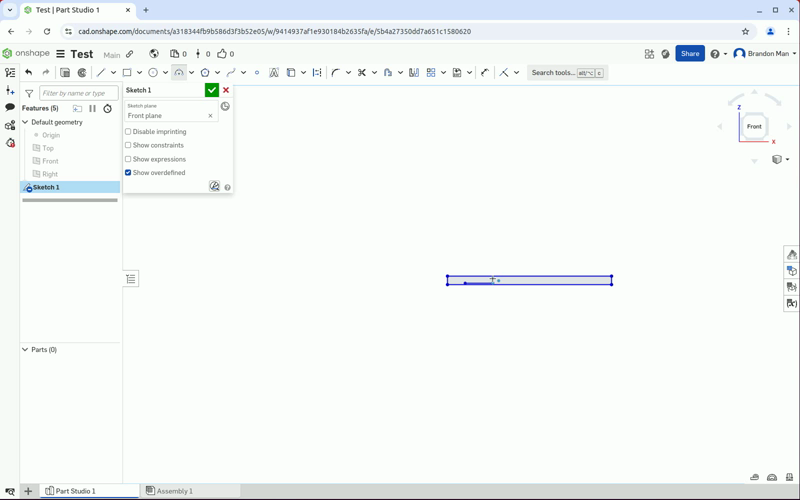
scroll(6)
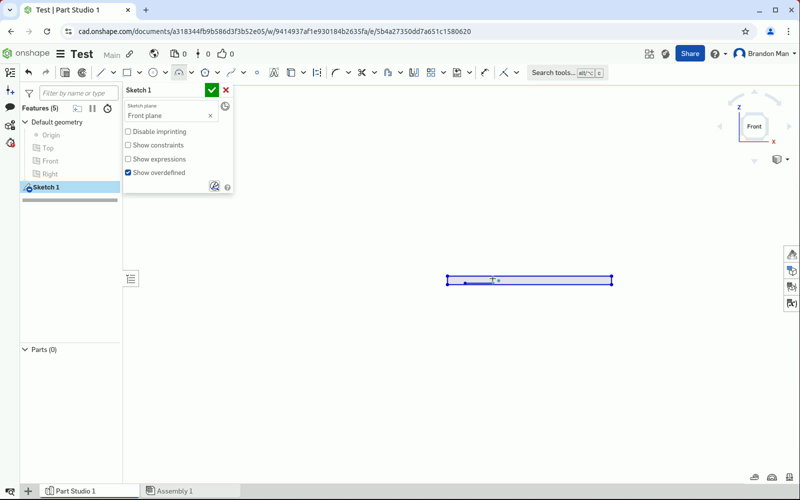
scroll(6)
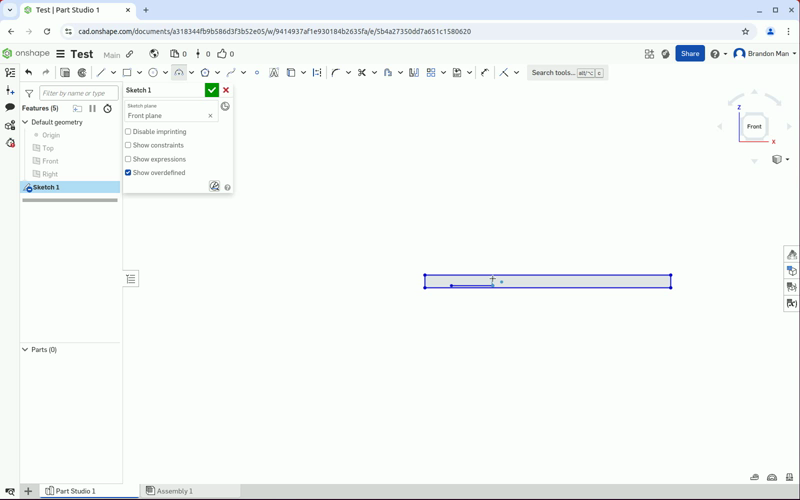
scroll(6)
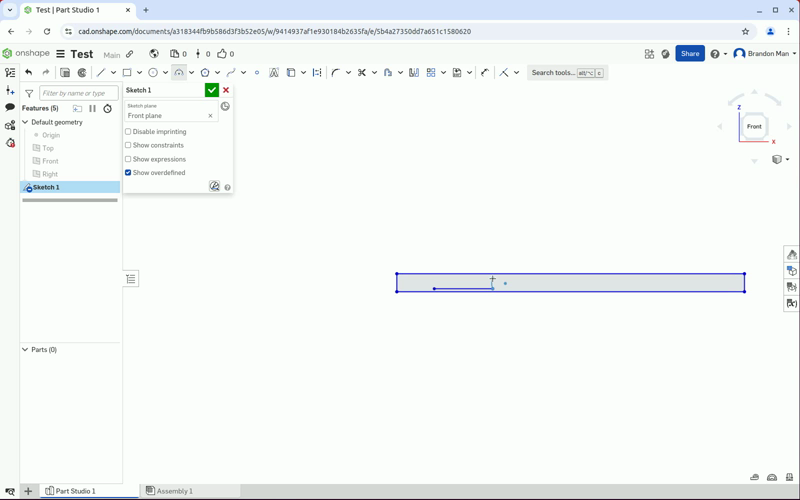
scroll(6)
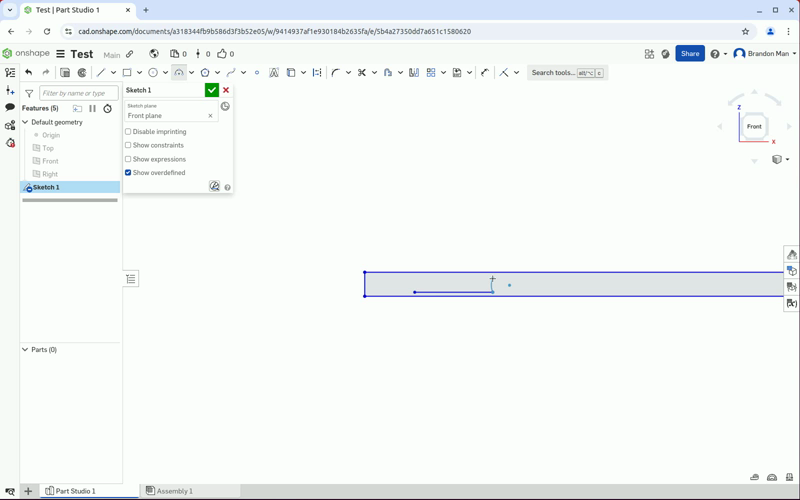
scroll(6)
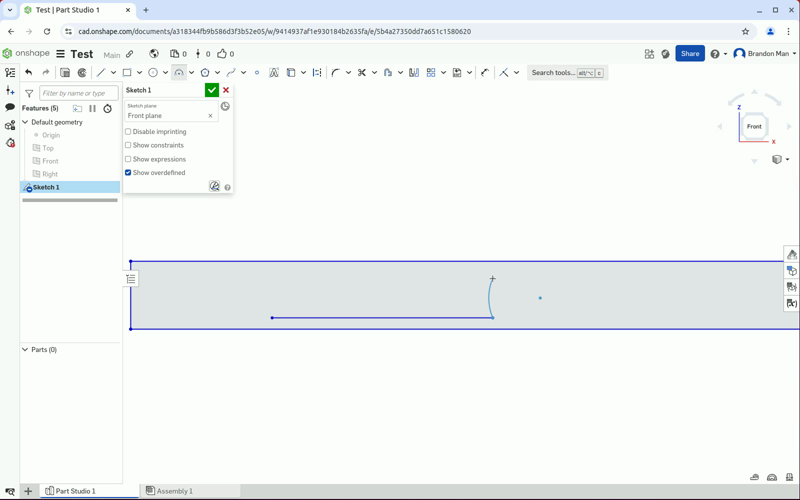
click(492, 278)
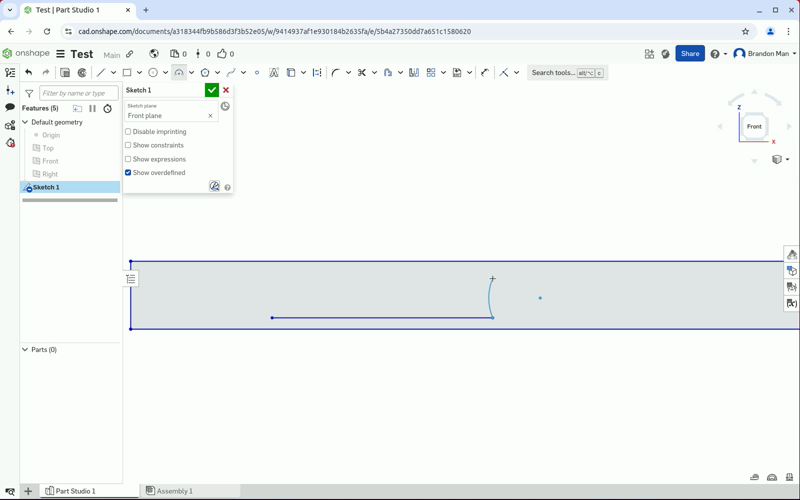
scroll(-6)
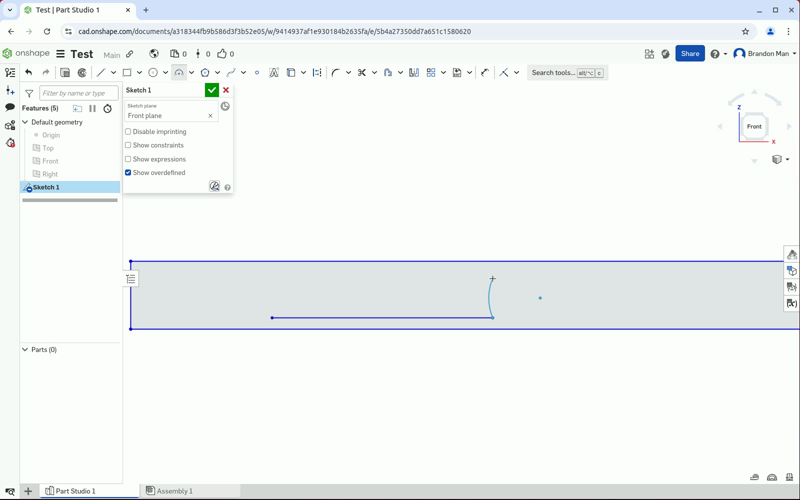
scroll(-6)
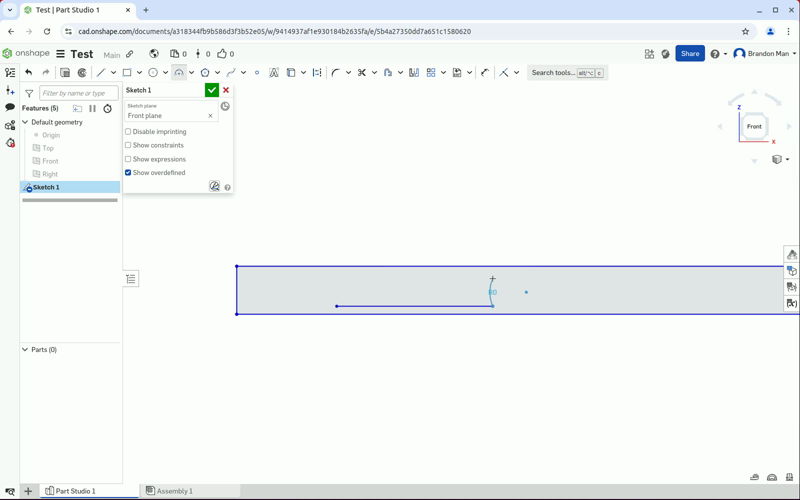
scroll(-6)
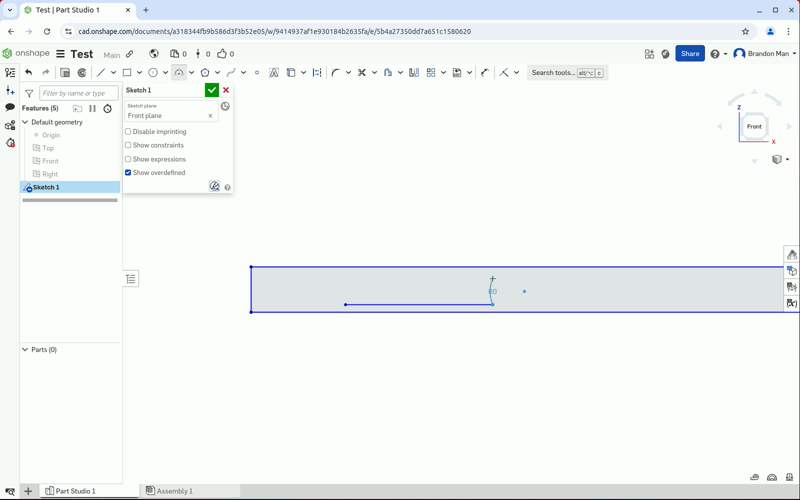
scroll(-6)
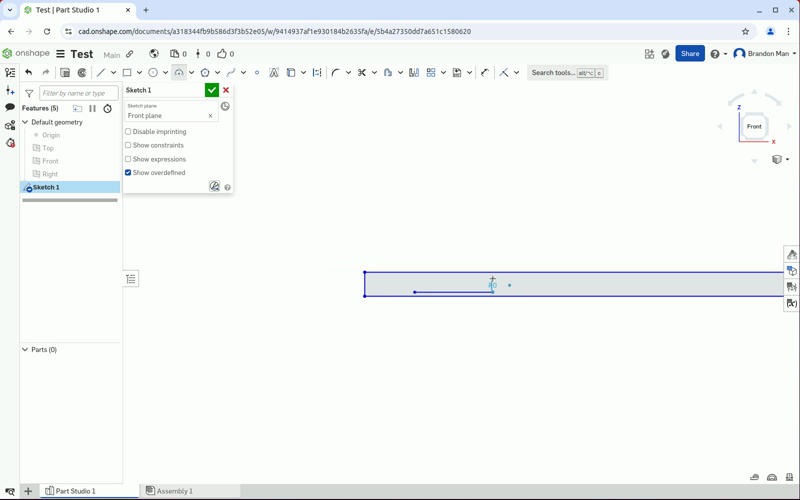
scroll(-6)
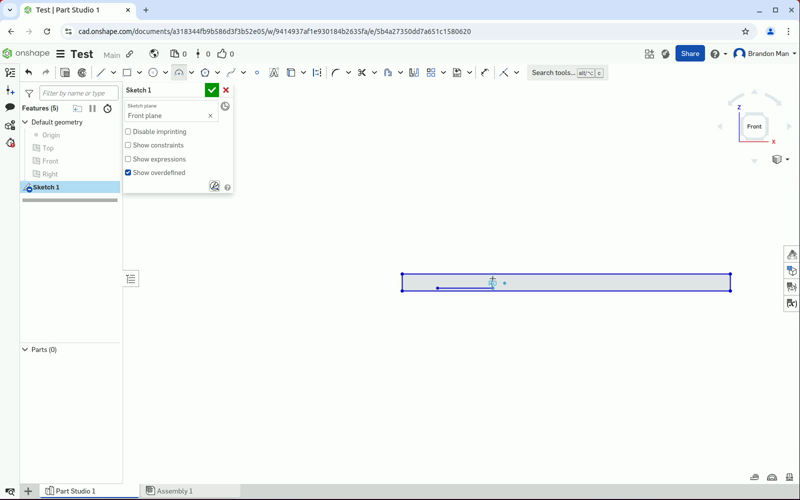
scroll(-6)
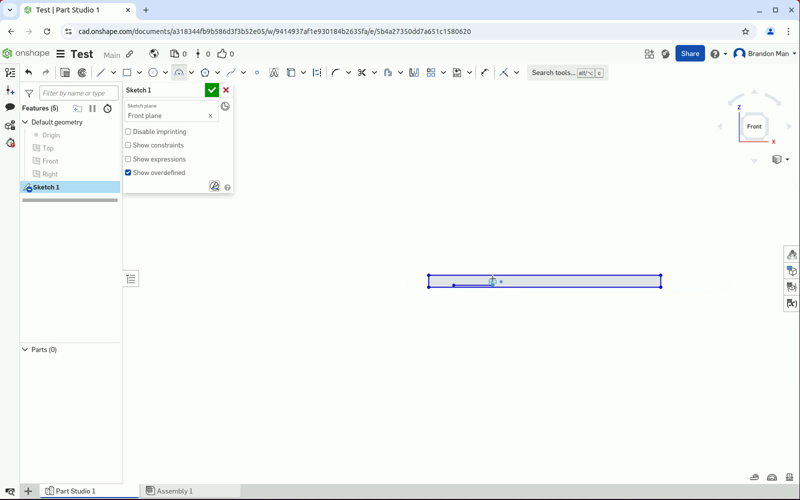
scroll(-6)
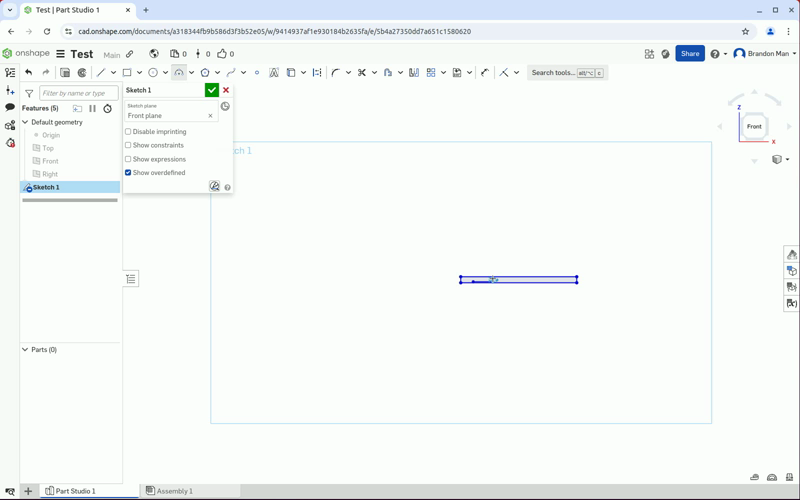
mouse_move(494, 279)
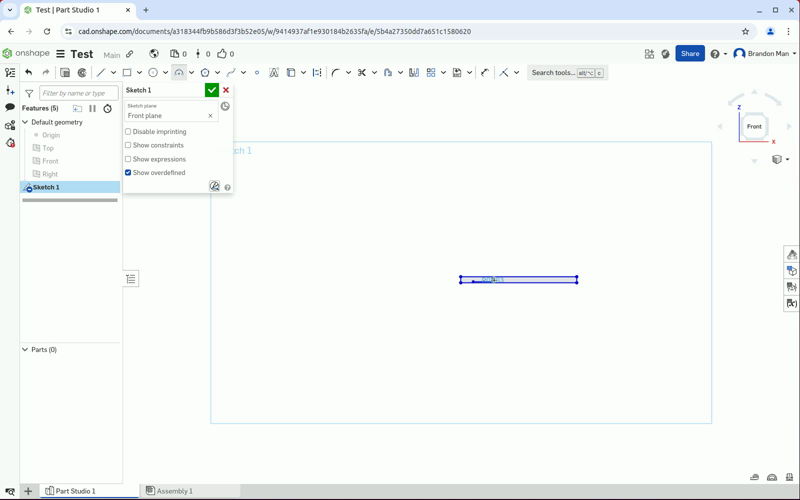
scroll(6)
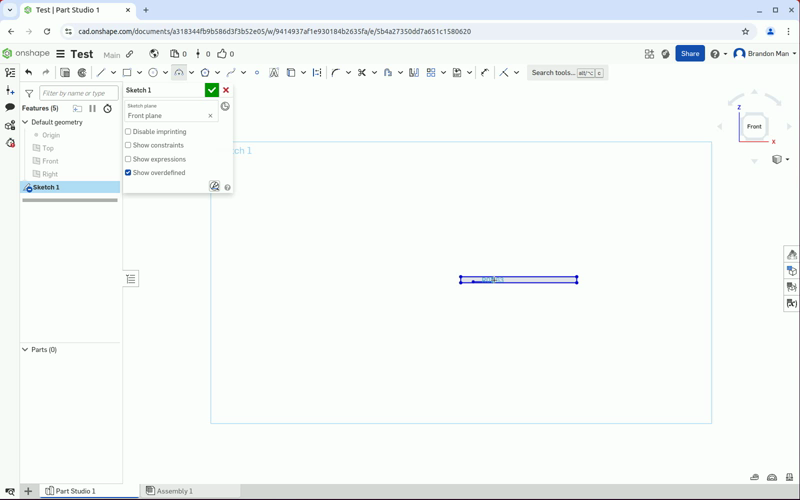
scroll(6)
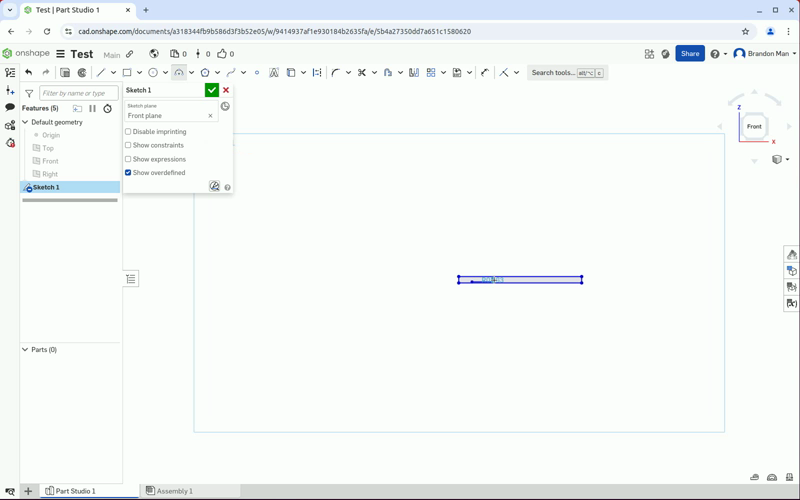
scroll(6)
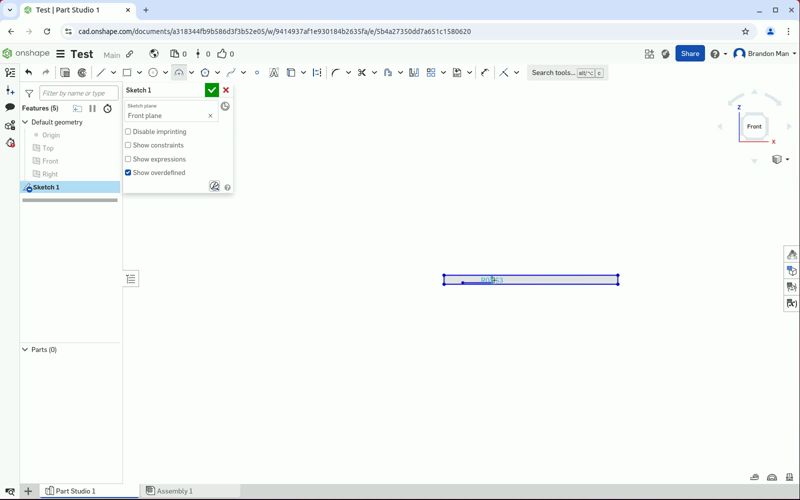
scroll(6)
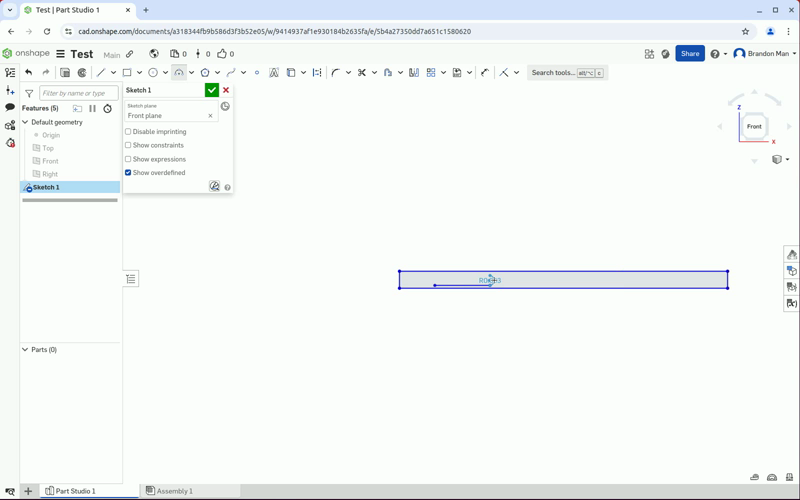
scroll(6)
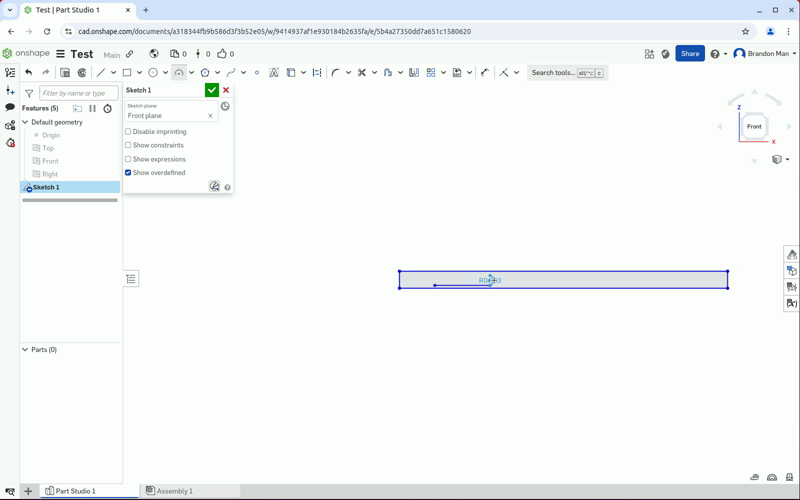
scroll(6)
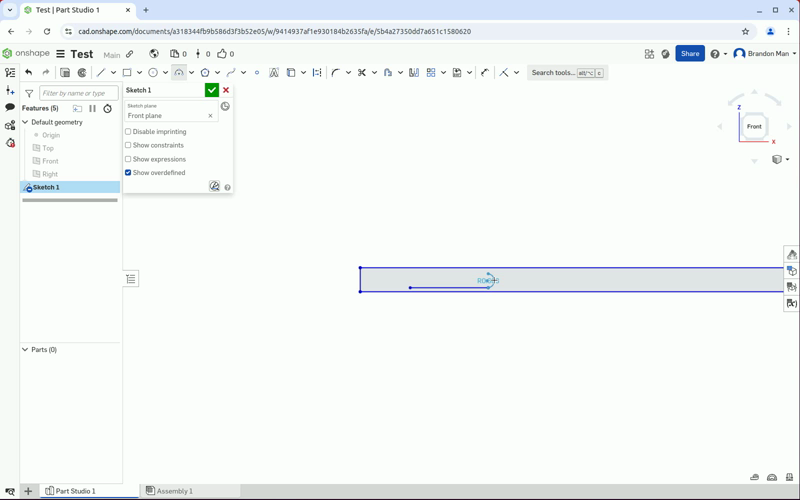
scroll(6)
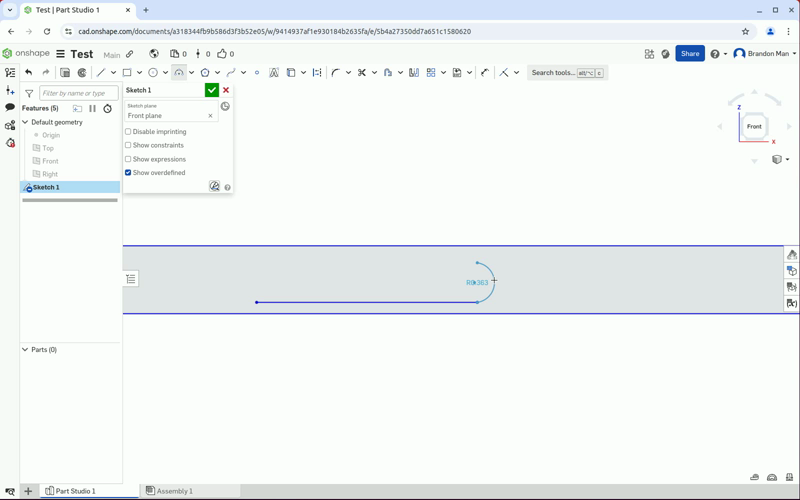
click(494, 279)
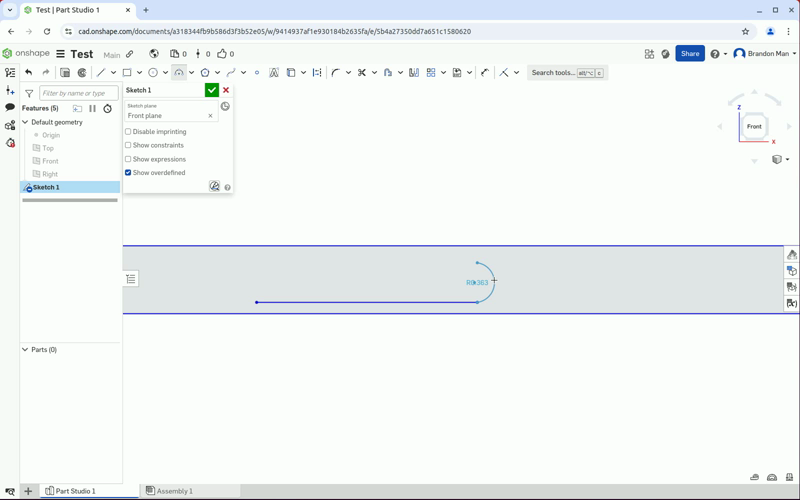
scroll(-6)
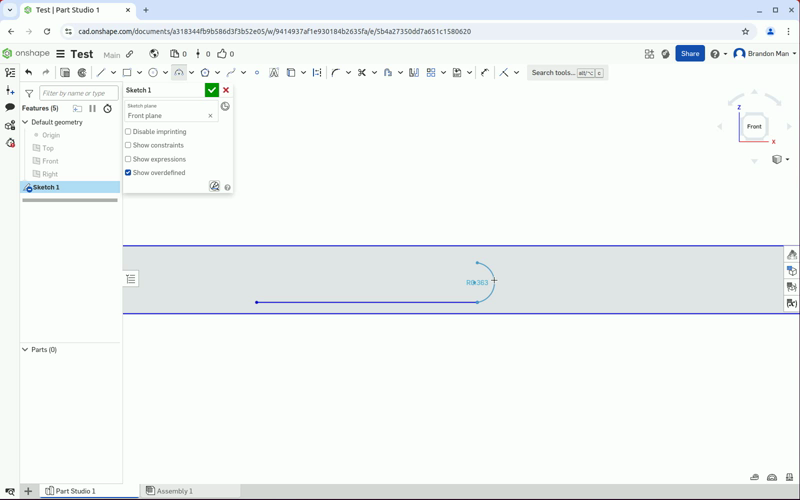
scroll(-6)
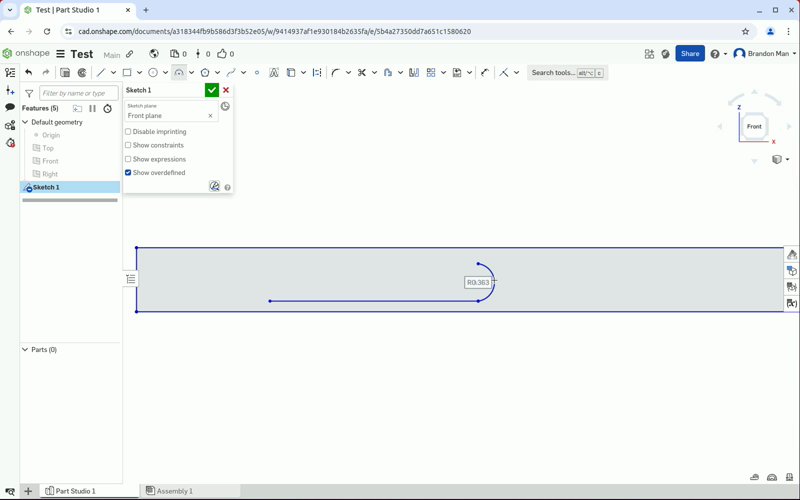
scroll(-6)
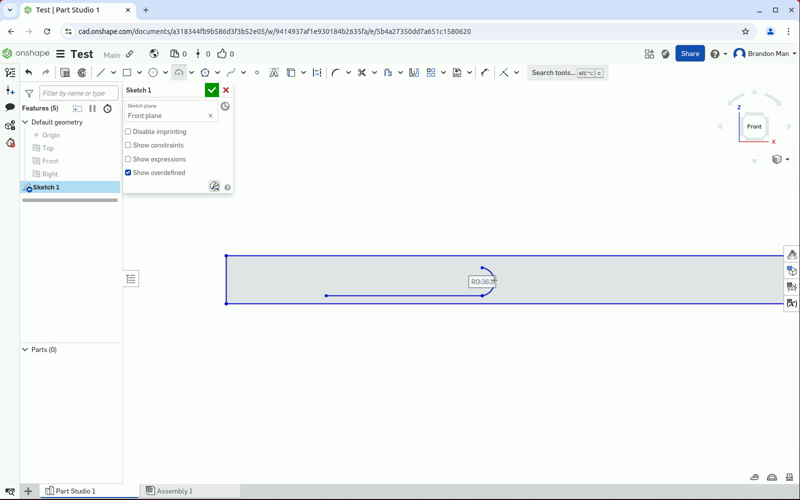
scroll(-6)
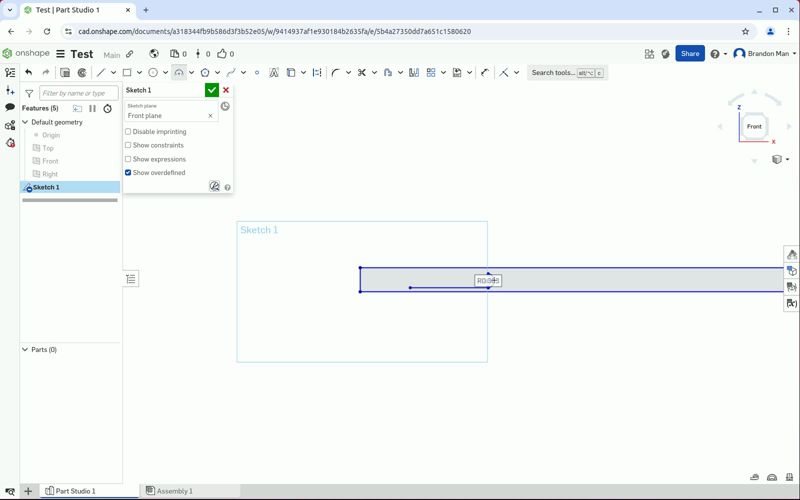
scroll(-6)
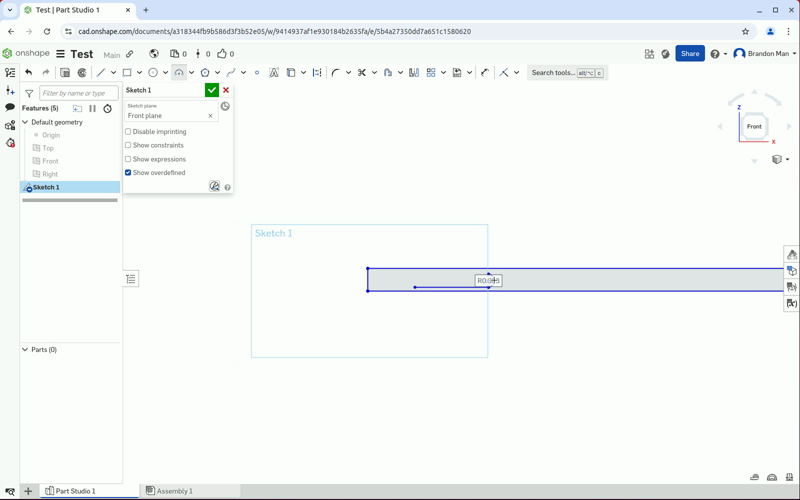
scroll(-6)
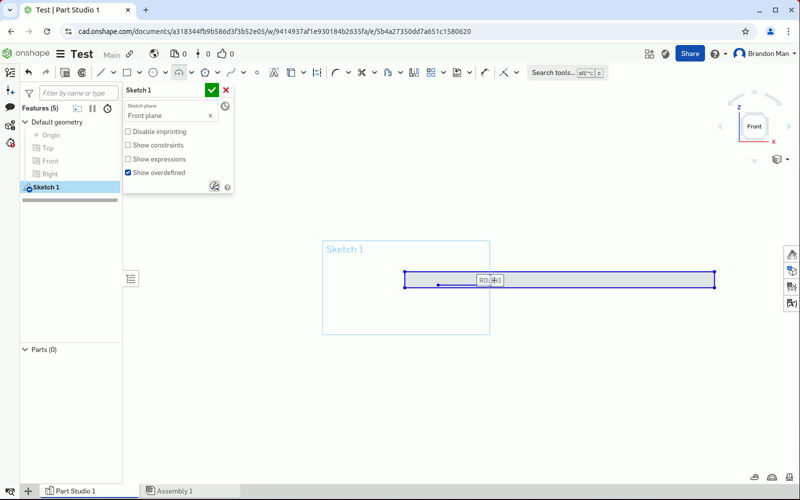
scroll(-6)
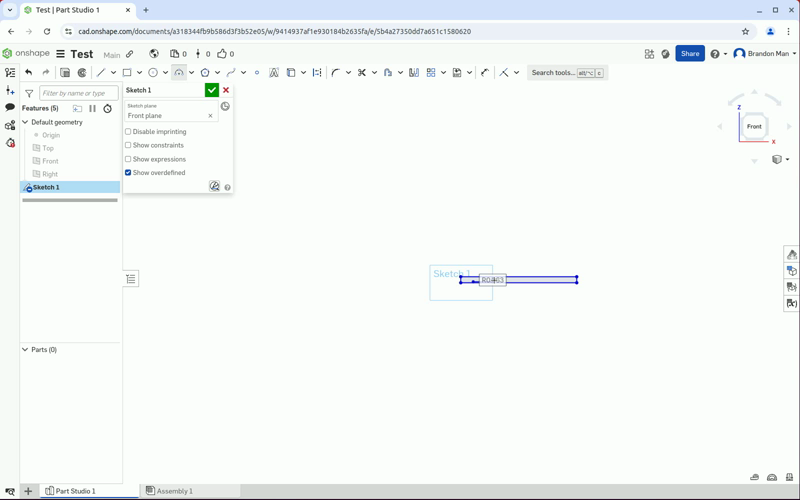
key_up(shift)
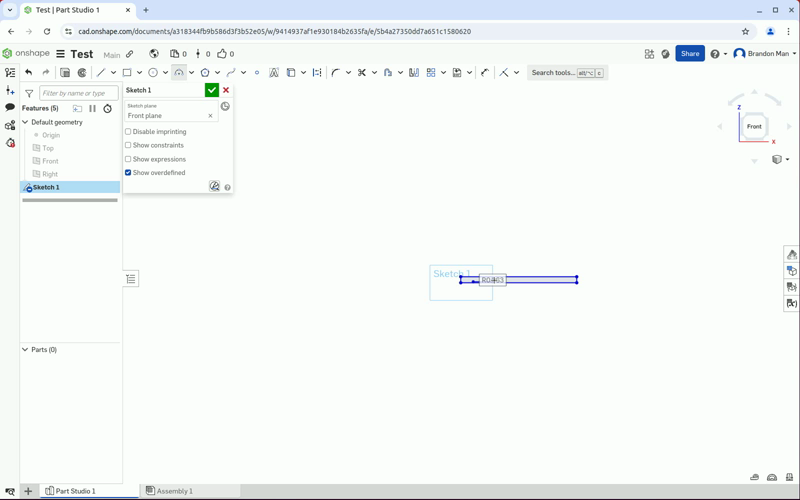
key(esc)
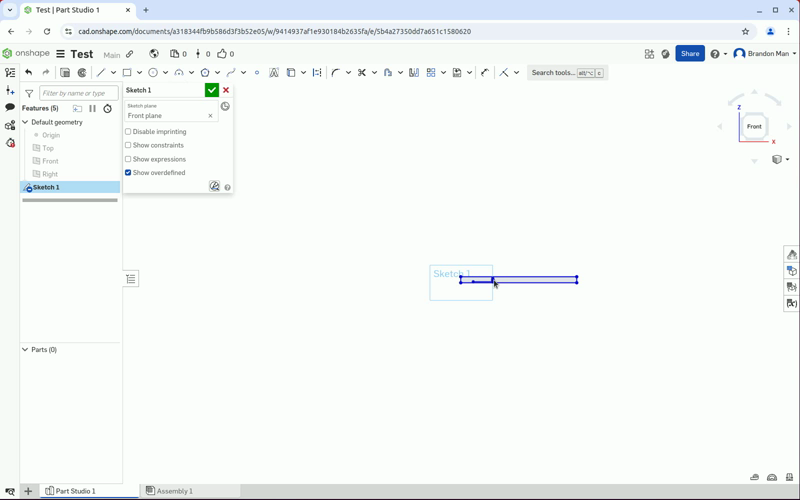
key(l)
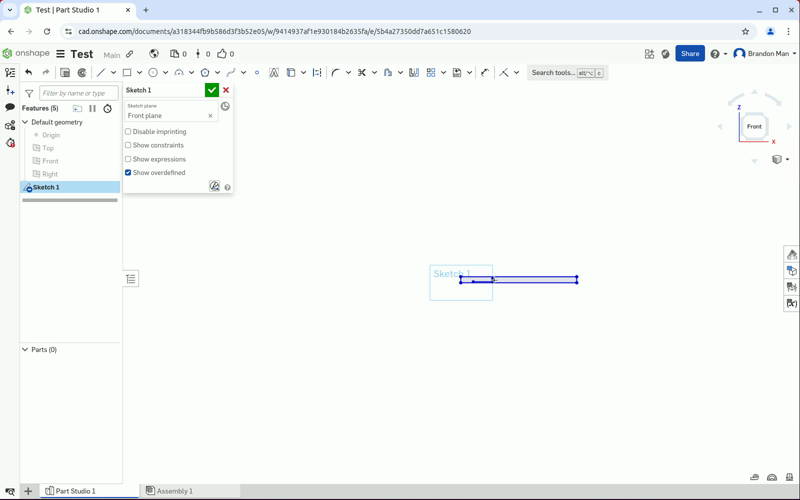
mouse_move(492, 278)
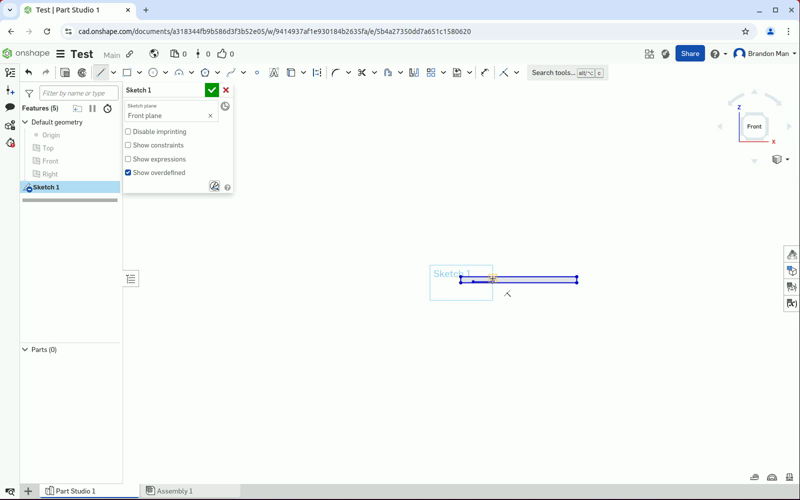
scroll(6)
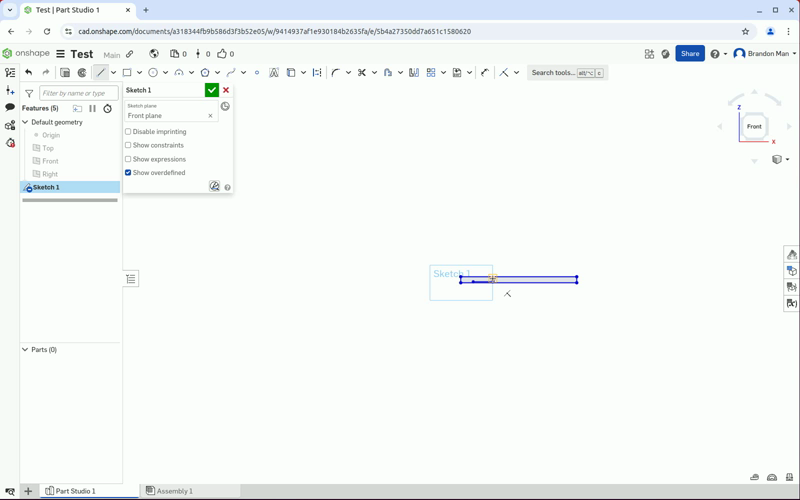
scroll(6)
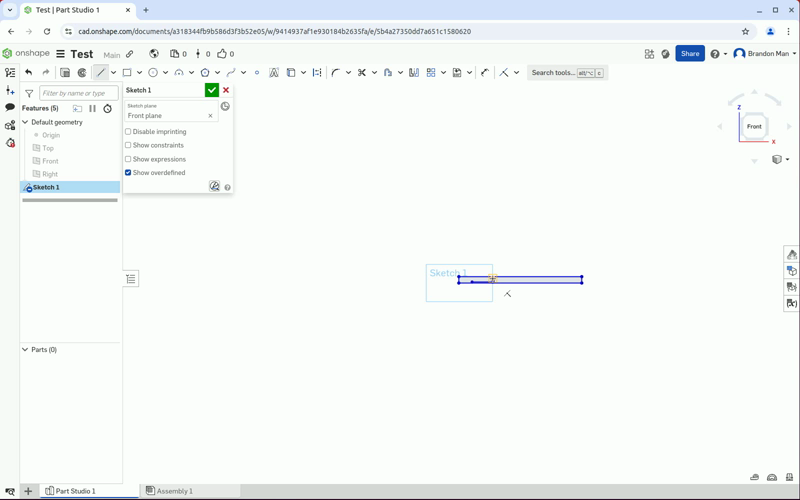
scroll(6)
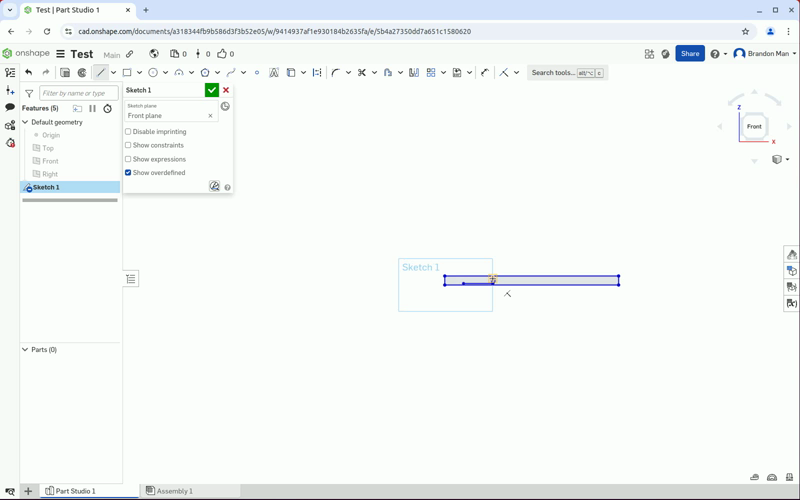
scroll(6)
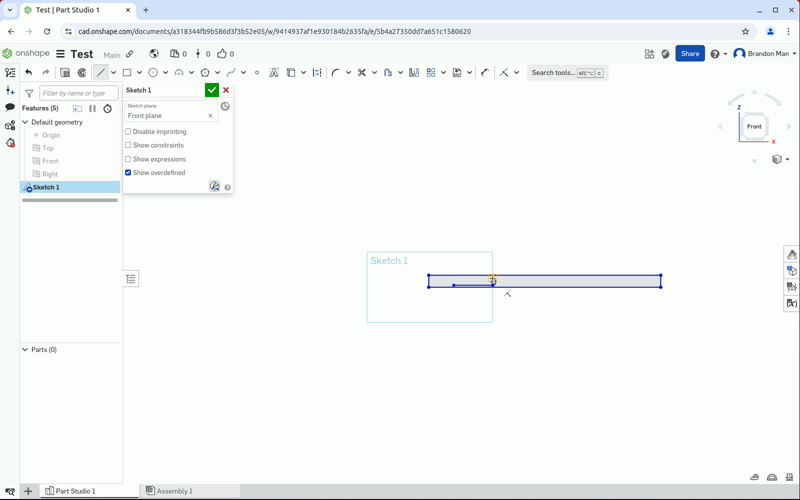
scroll(6)
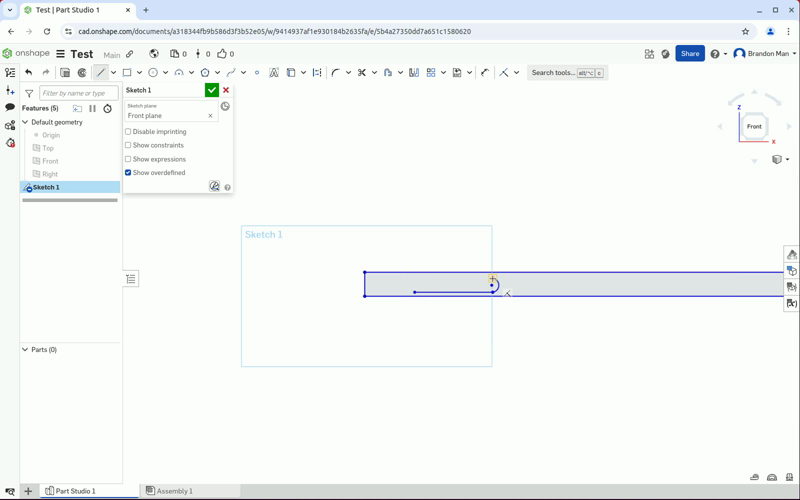
scroll(6)
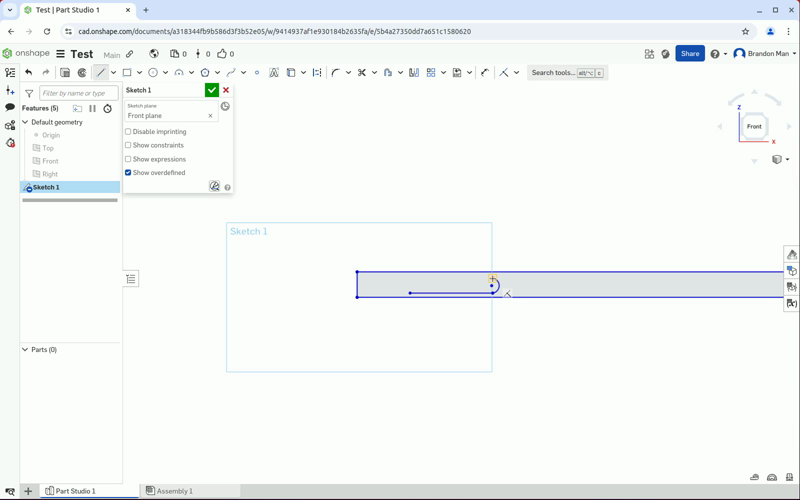
scroll(6)
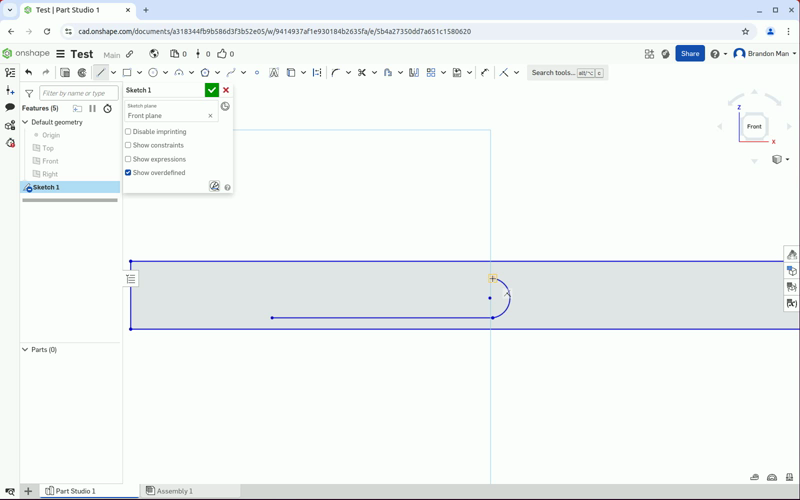
click(492, 278)
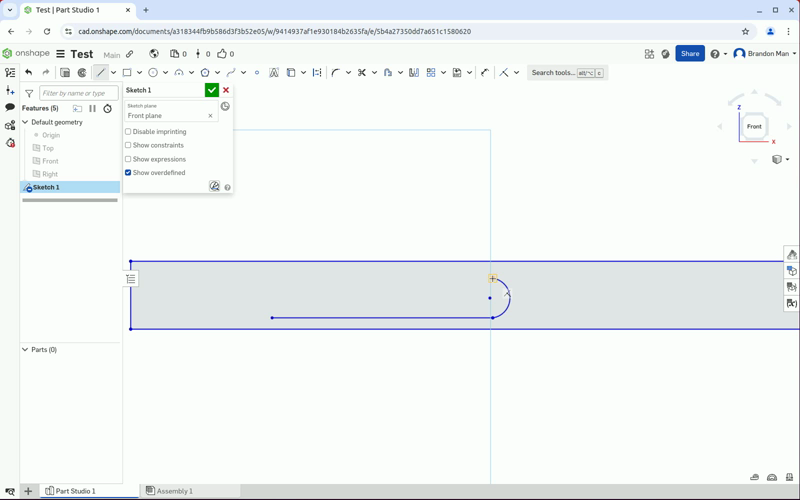
scroll(-6)
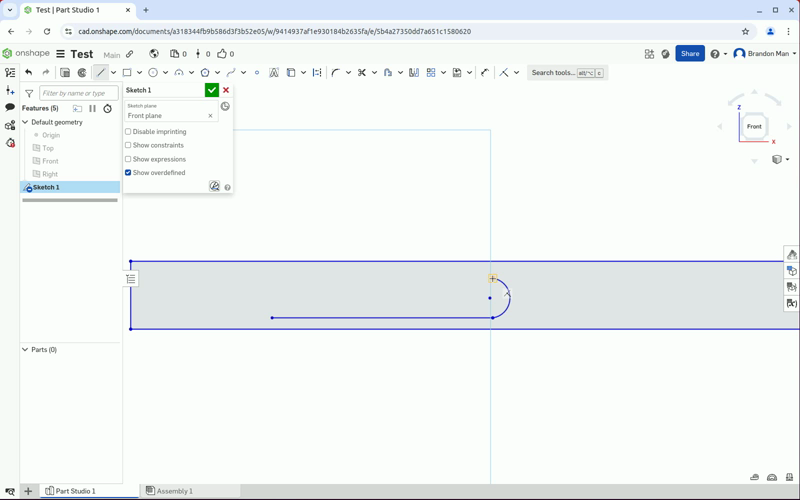
scroll(-6)
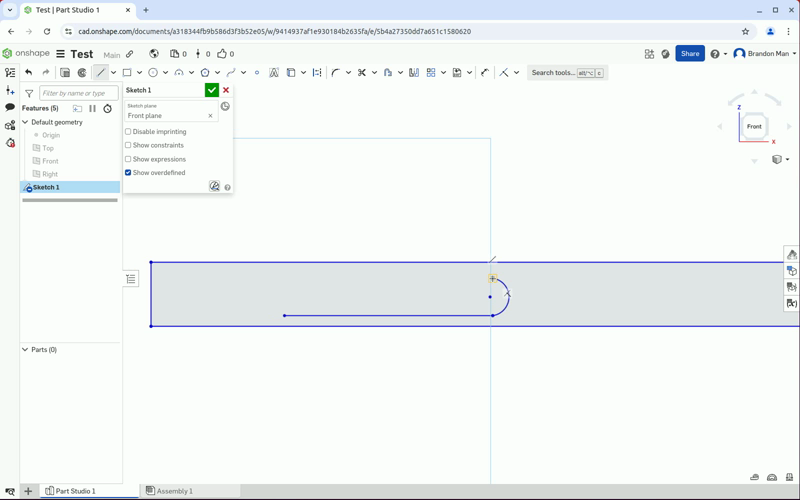
scroll(-6)
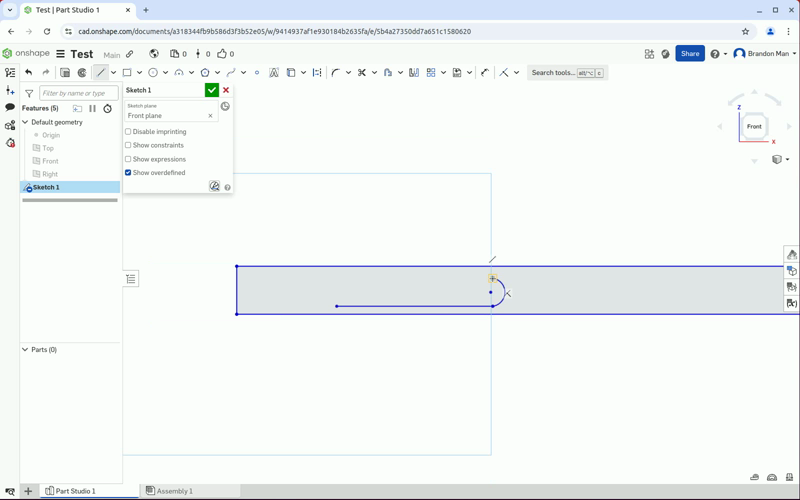
scroll(-6)
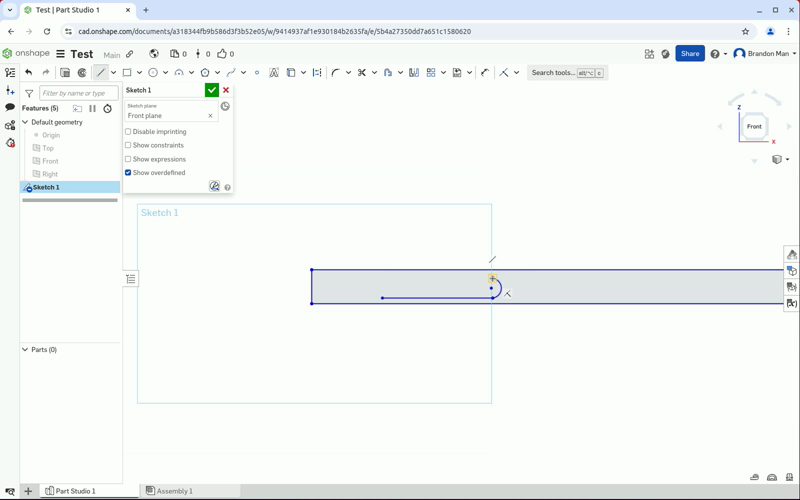
scroll(-6)
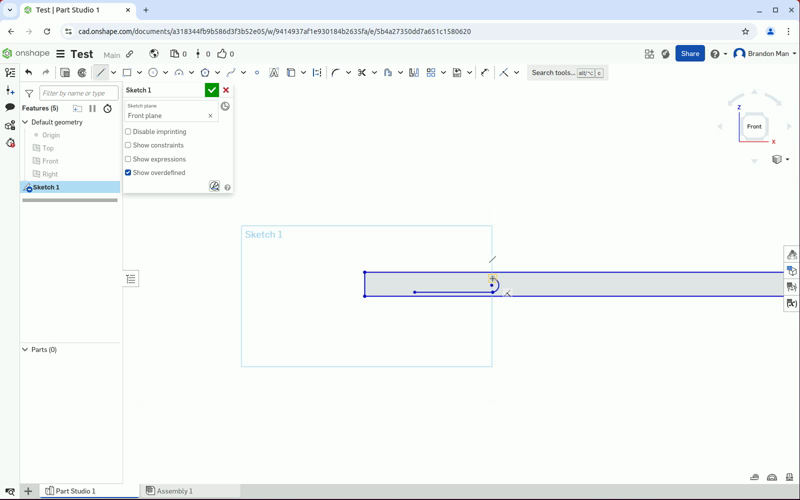
scroll(-6)
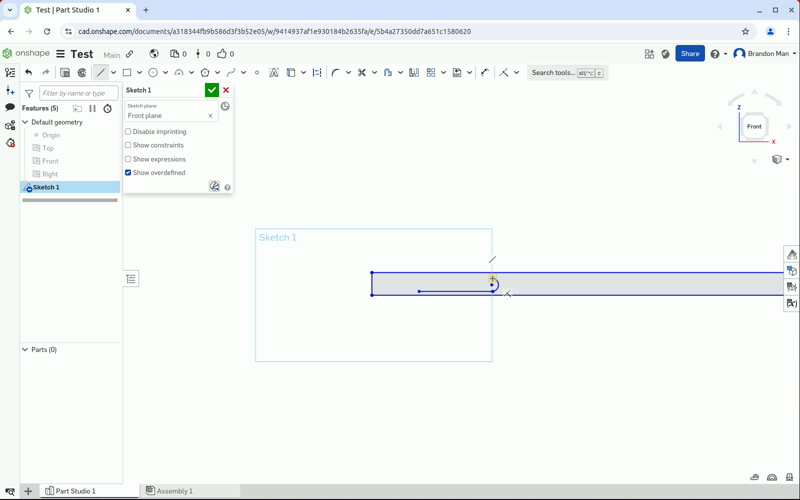
scroll(-6)
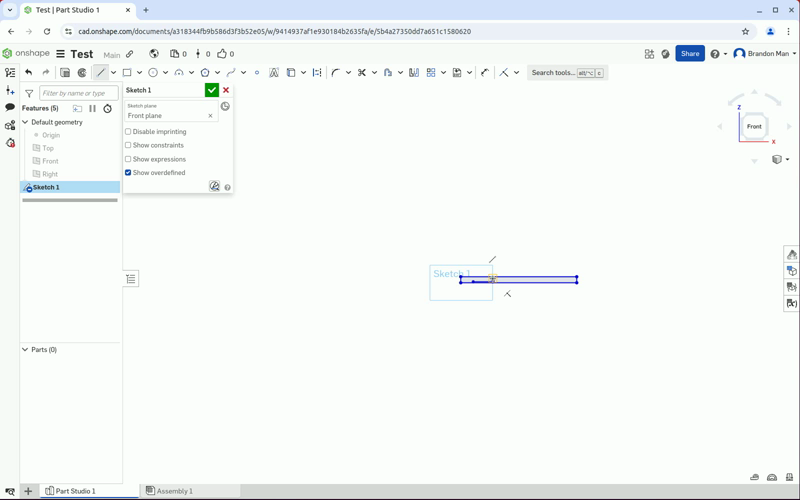
key_down(shift)
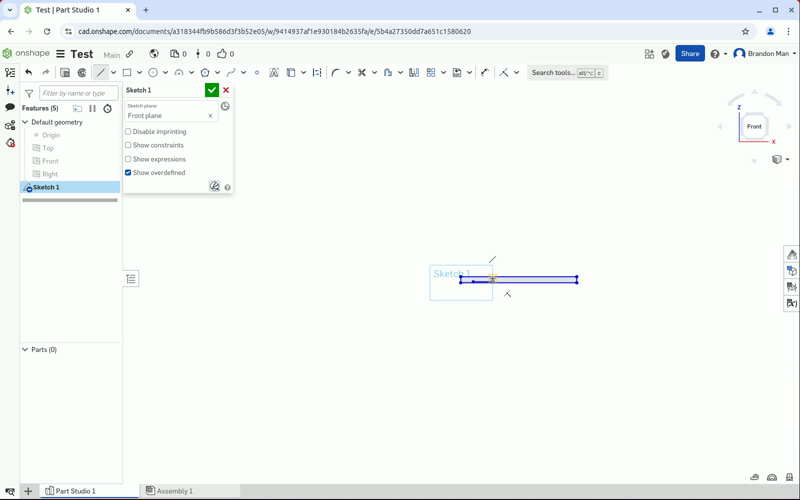
mouse_move(522, 278)
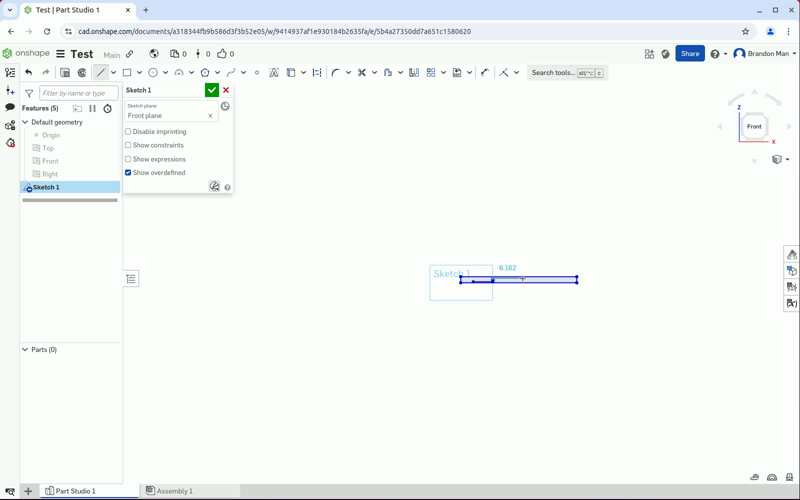
mouse_move(473, 278)
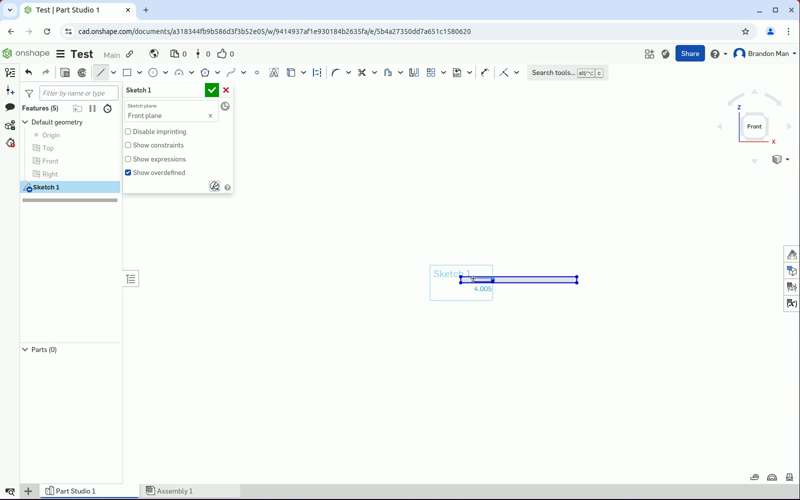
scroll(6)
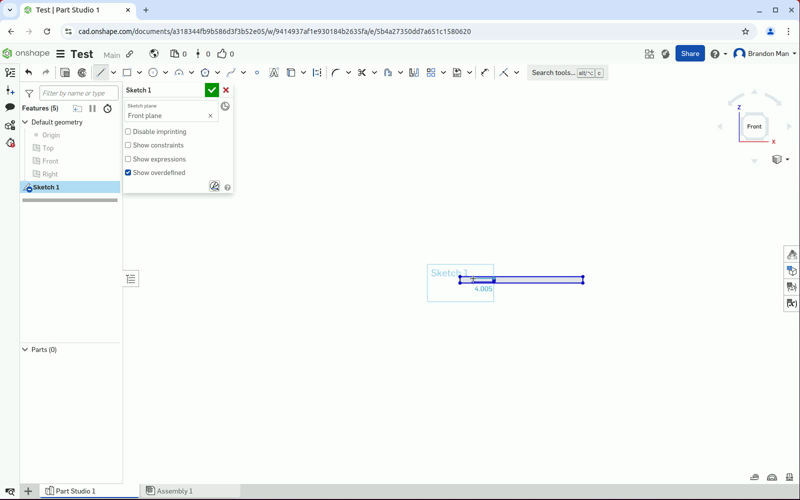
scroll(6)
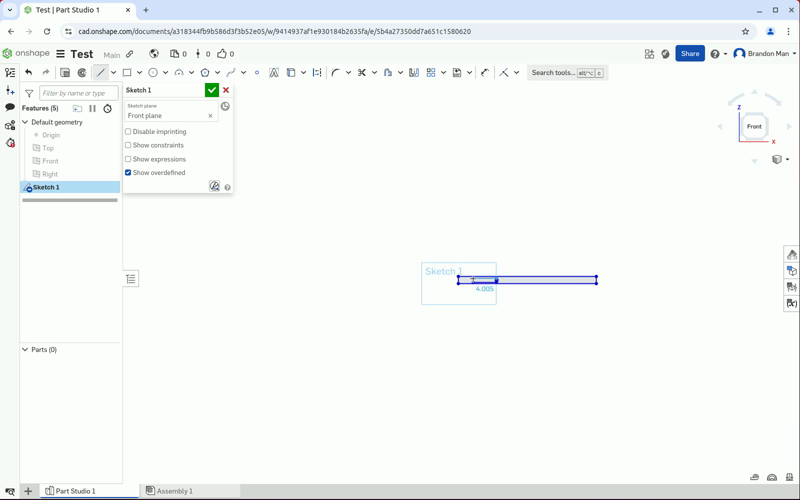
scroll(6)
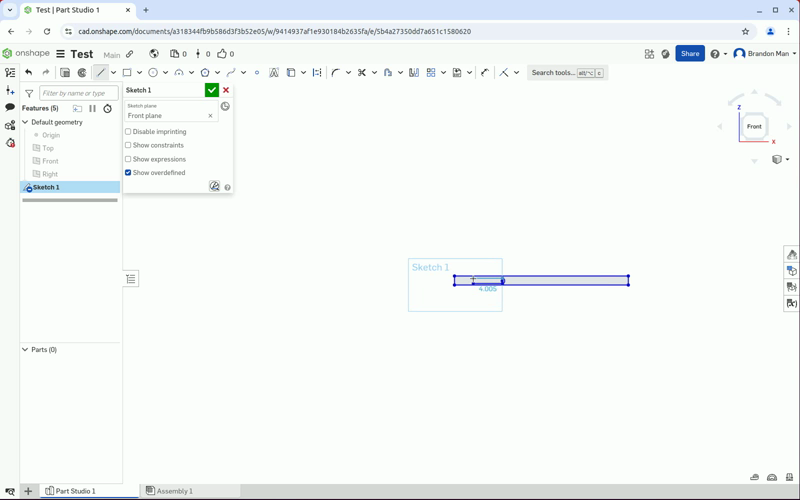
scroll(6)
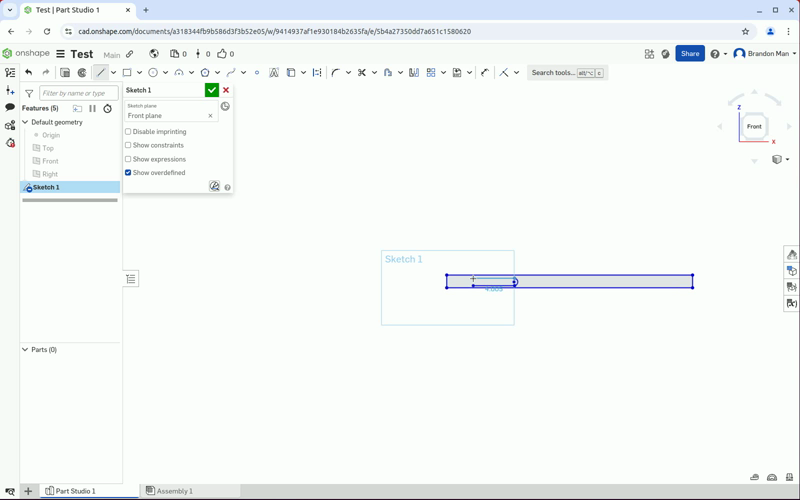
scroll(6)
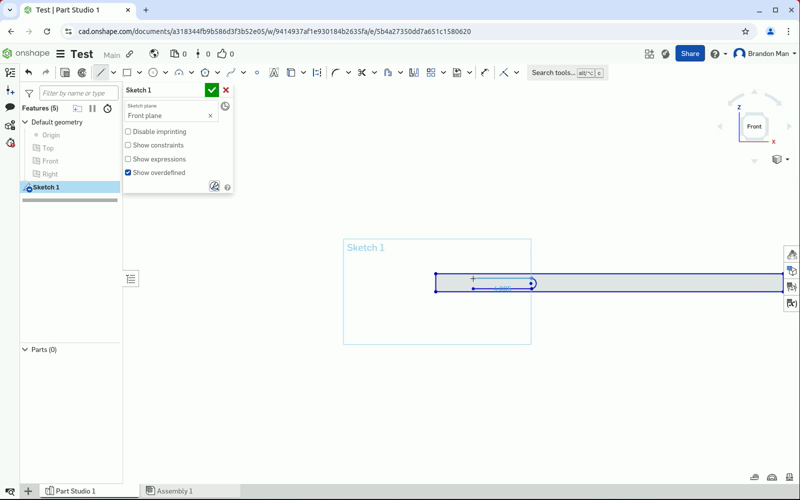
scroll(6)
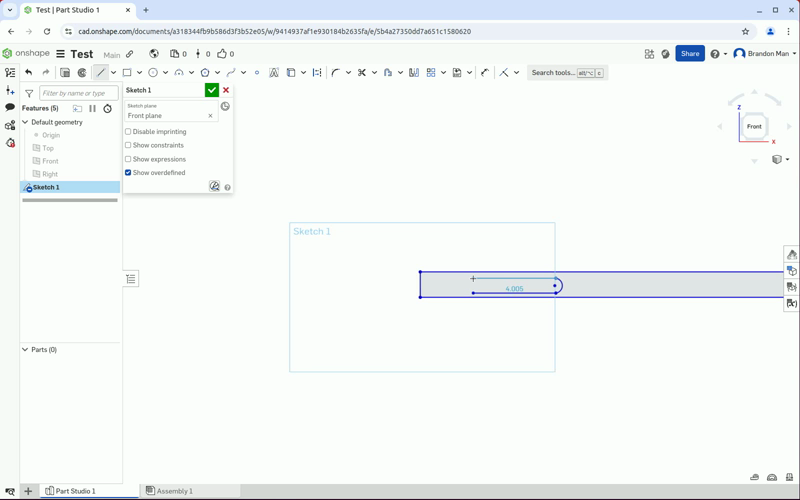
scroll(6)
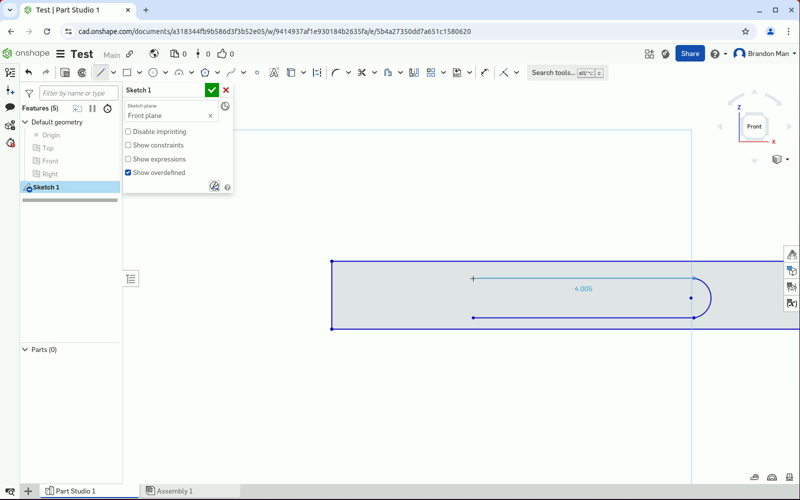
click(473, 278)
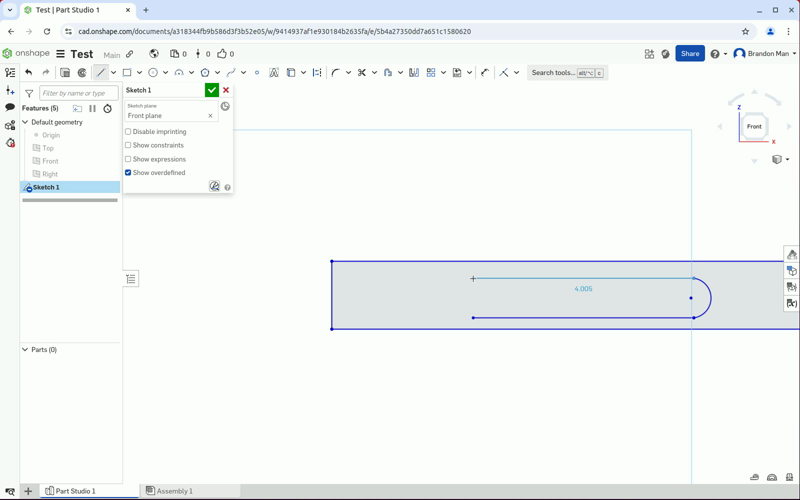
scroll(-6)
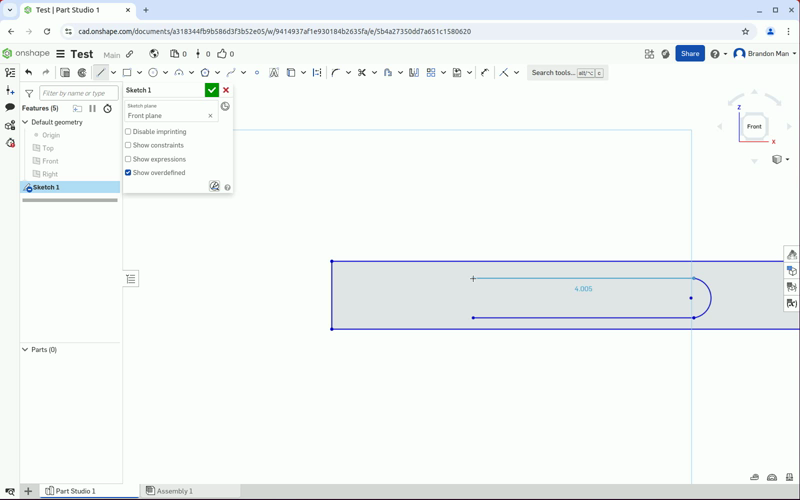
scroll(-6)
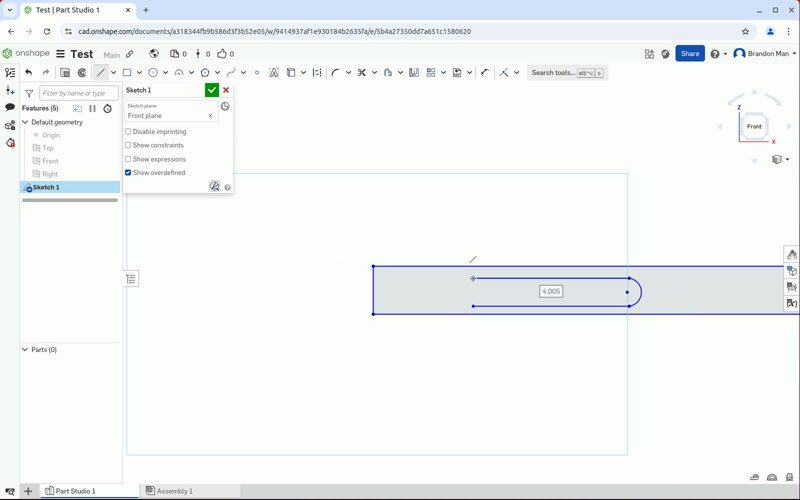
scroll(-6)
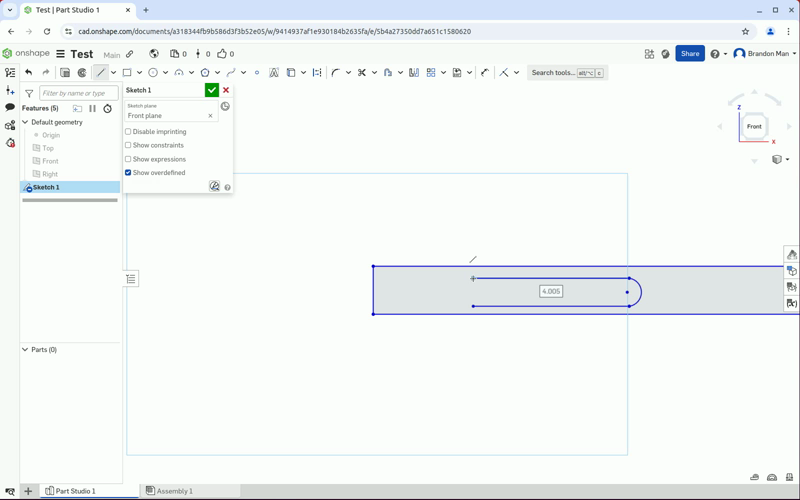
scroll(-6)
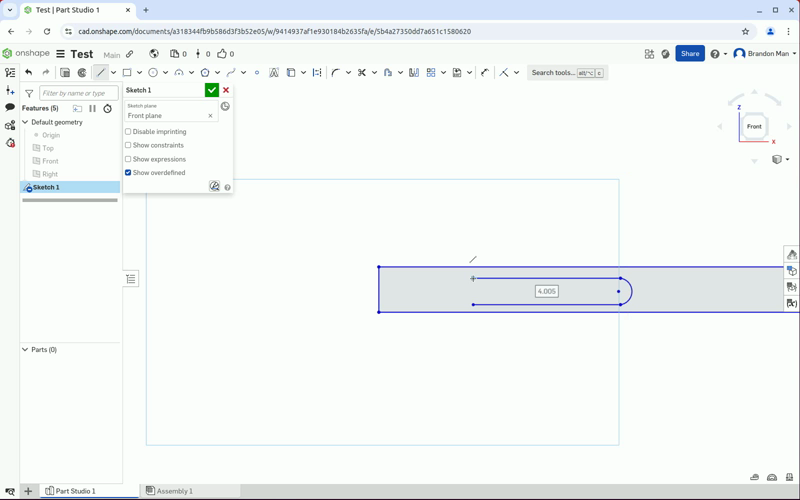
scroll(-6)
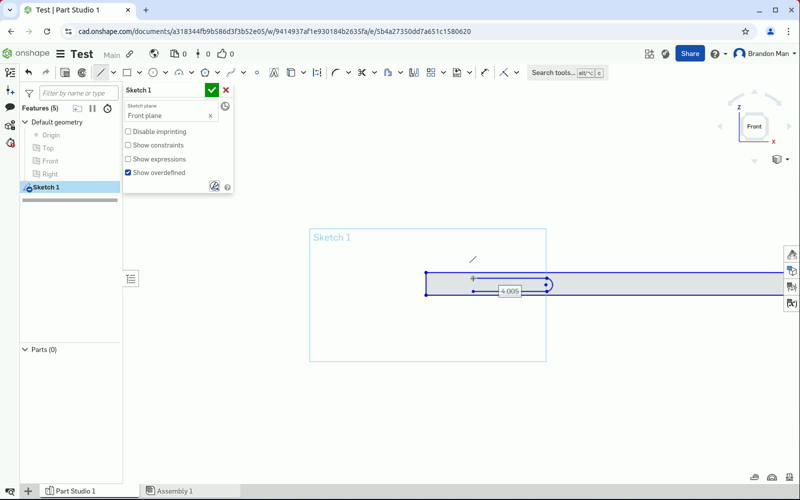
scroll(-6)
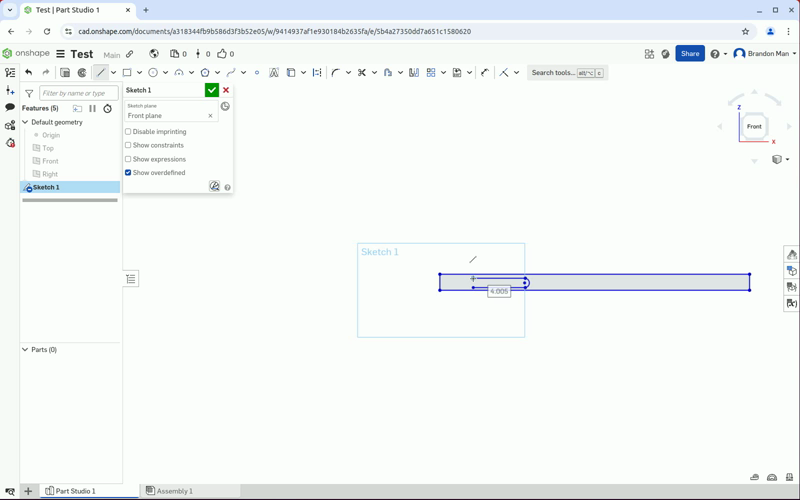
scroll(-6)
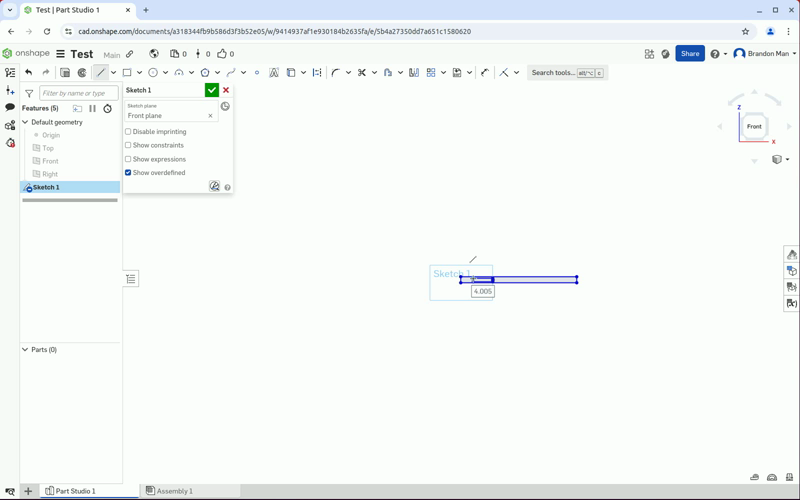
key_up(shift)
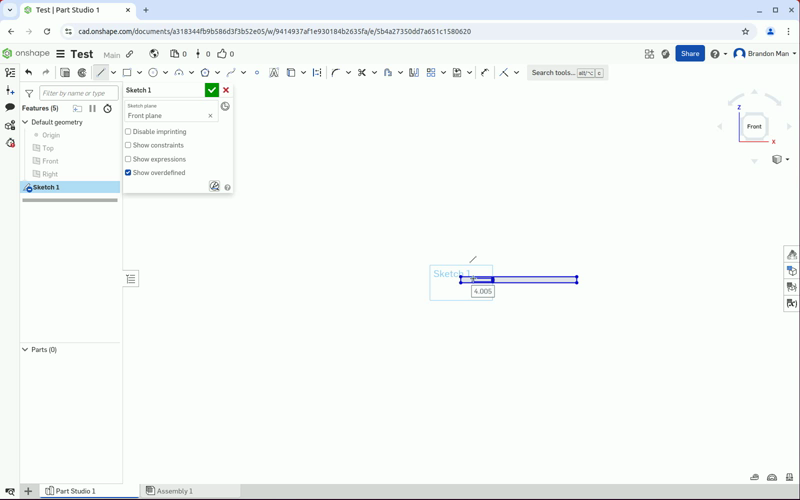
key(esc)
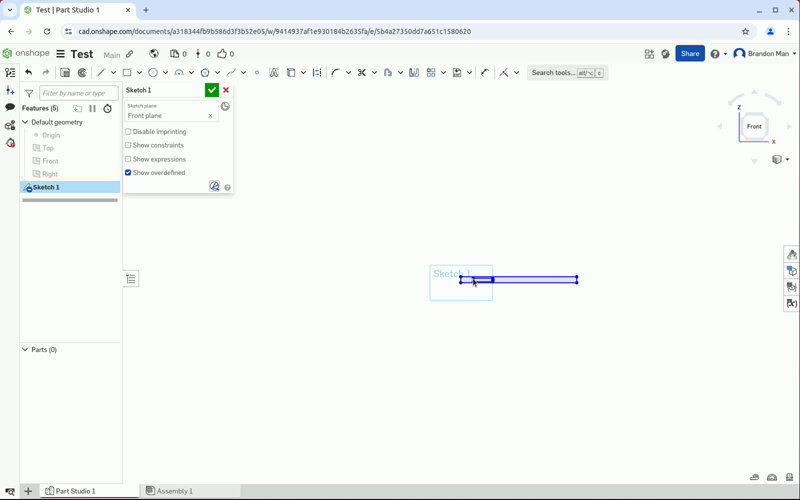
key(a)
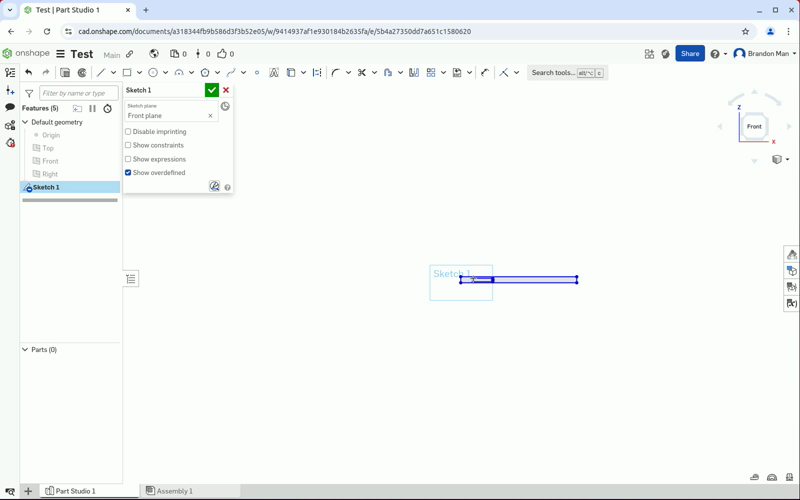
mouse_move(473, 278)
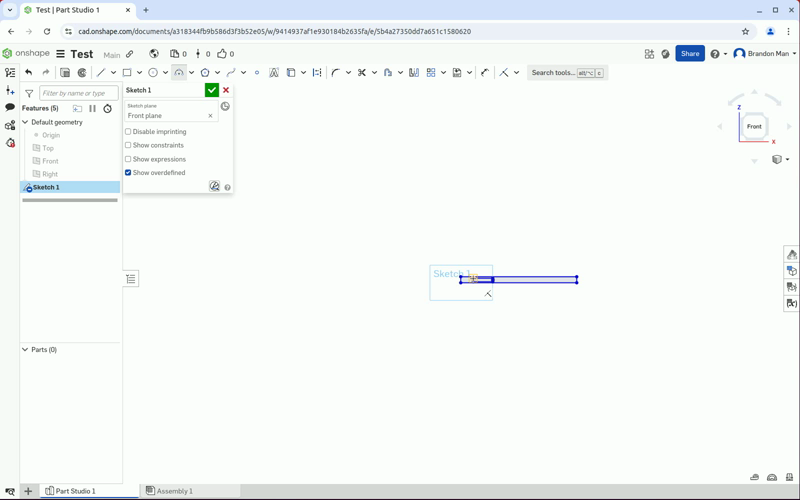
scroll(6)
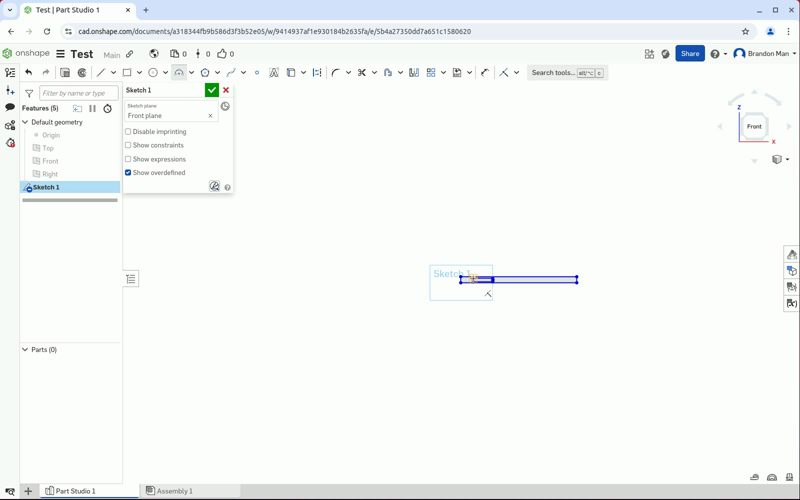
scroll(6)
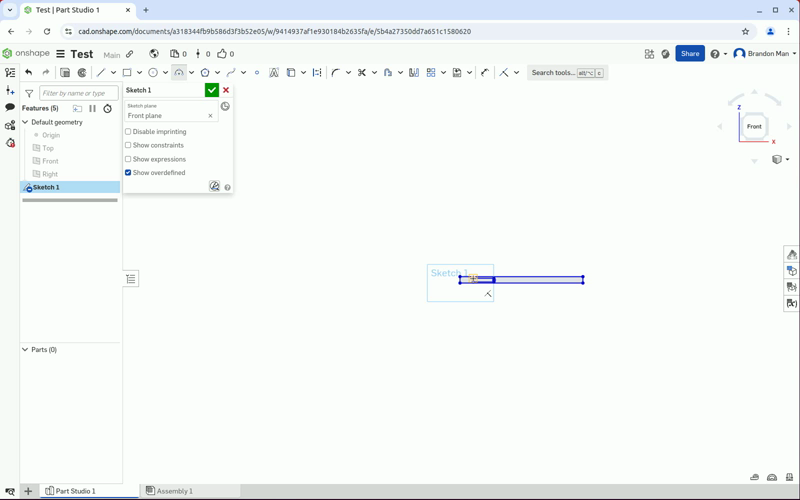
scroll(6)
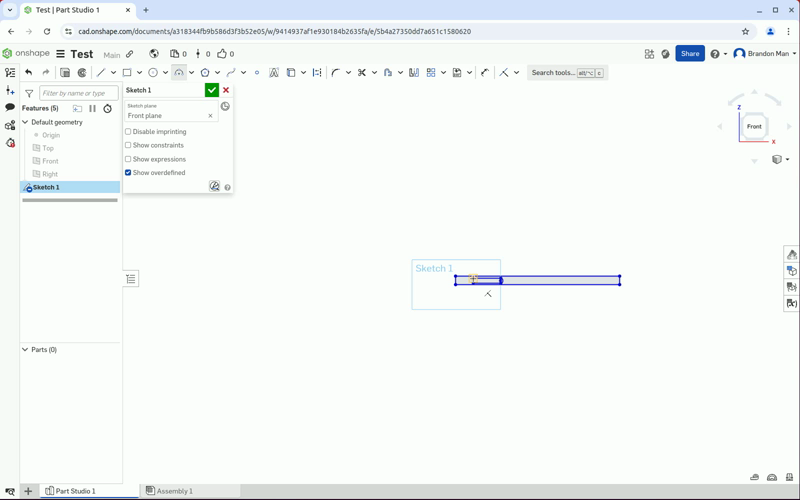
scroll(6)
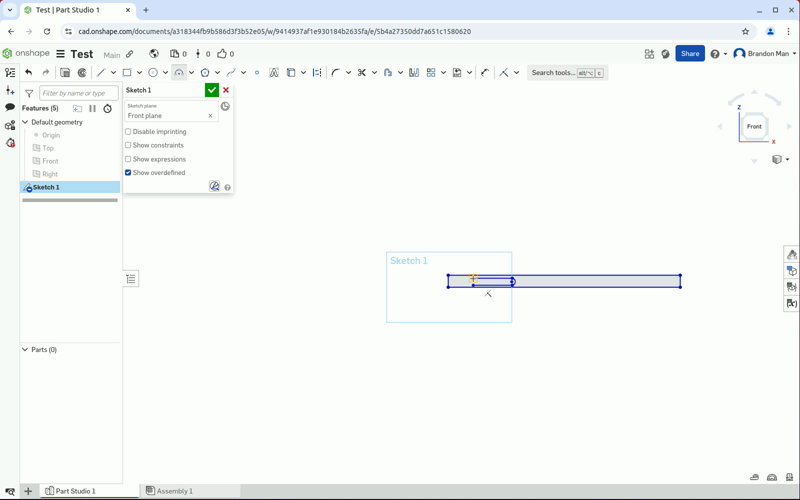
scroll(6)
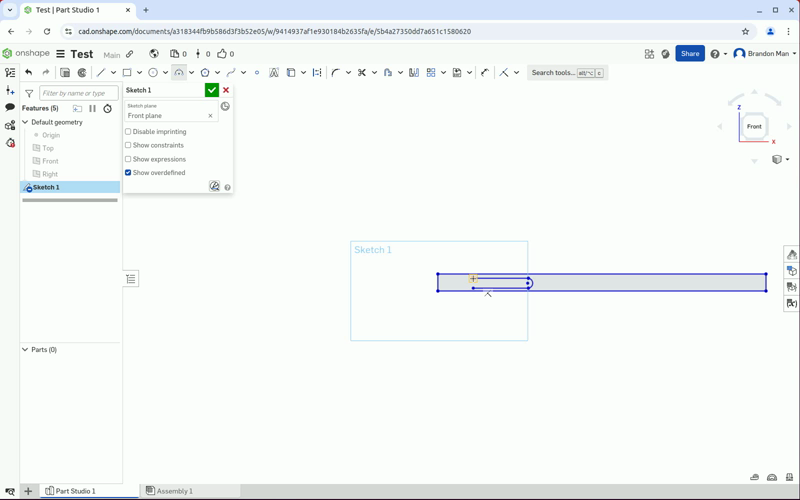
scroll(6)
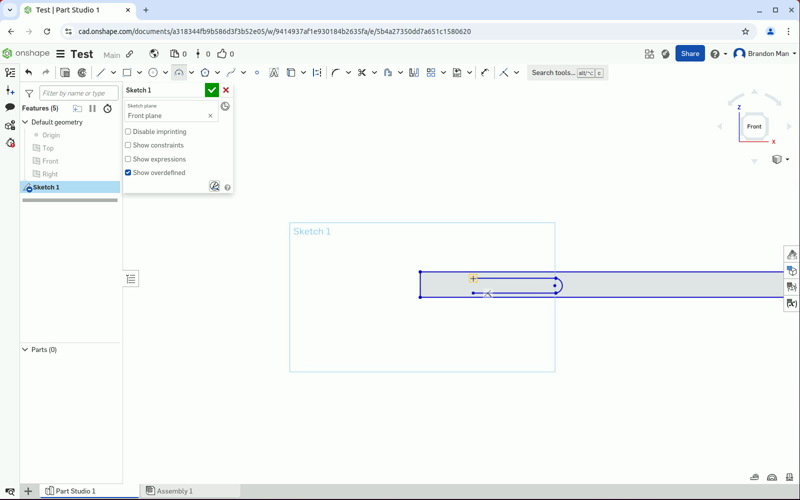
scroll(6)
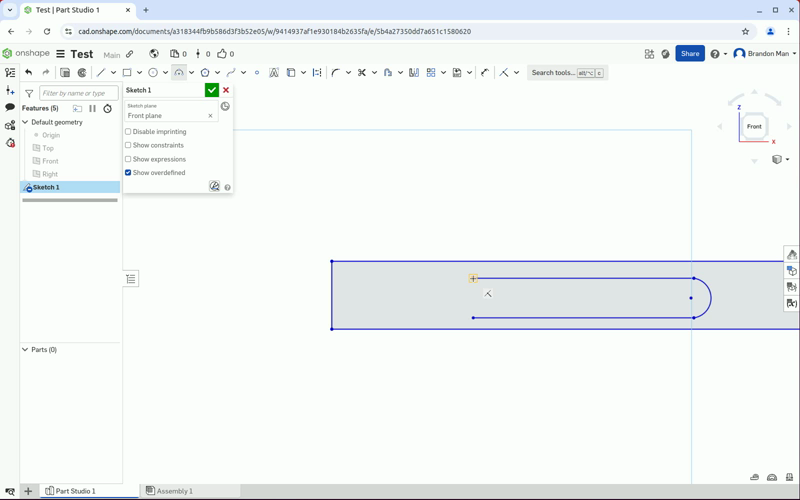
click(473, 278)
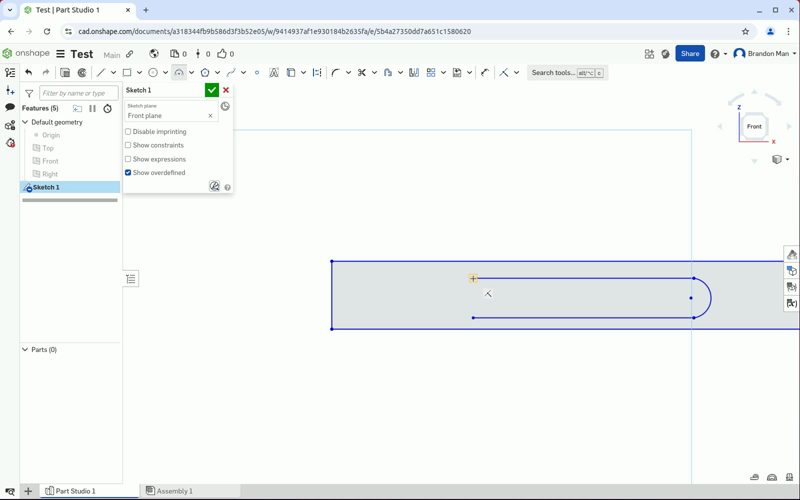
scroll(-6)
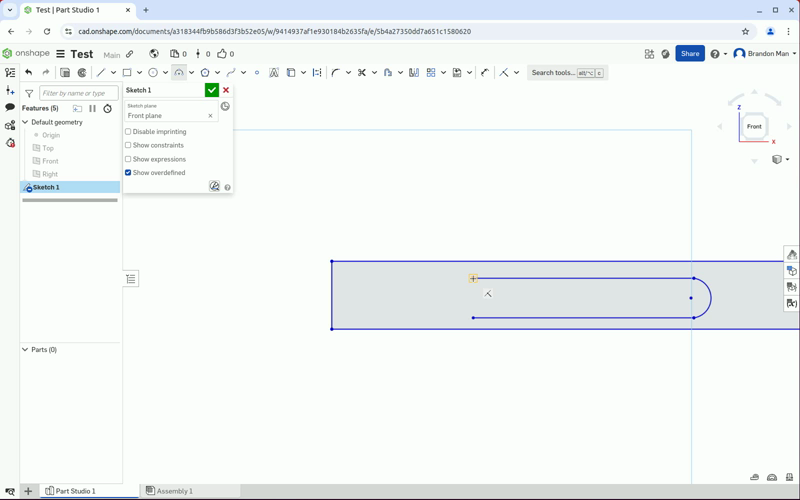
scroll(-6)
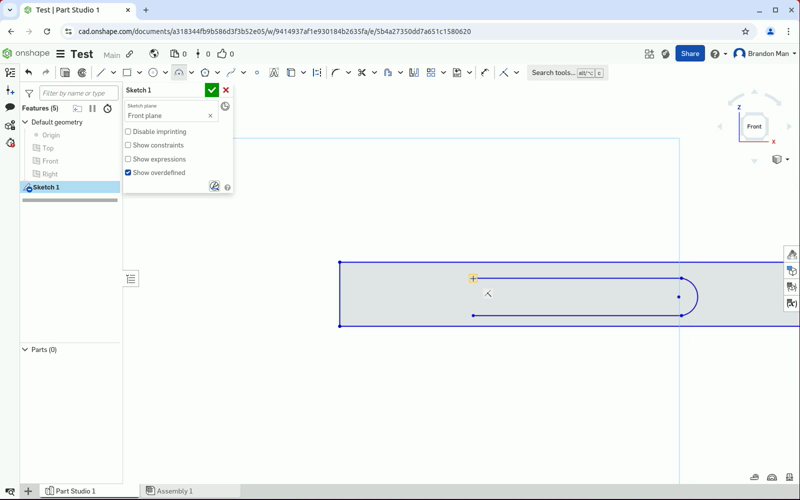
scroll(-6)
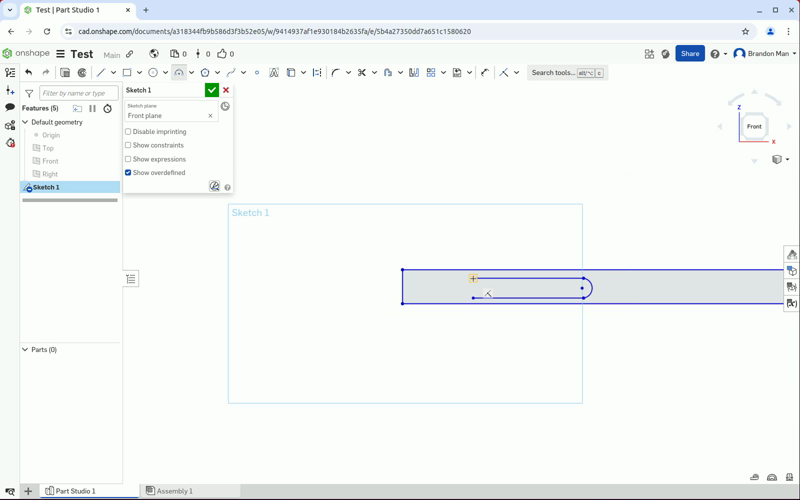
scroll(-6)
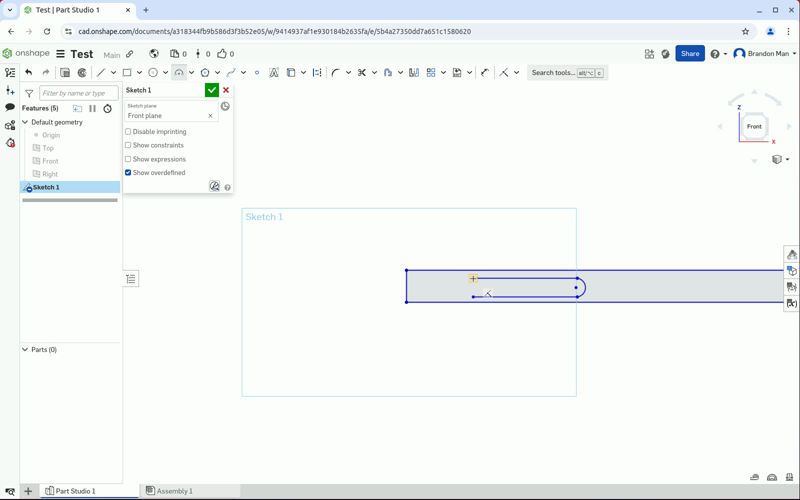
scroll(-6)
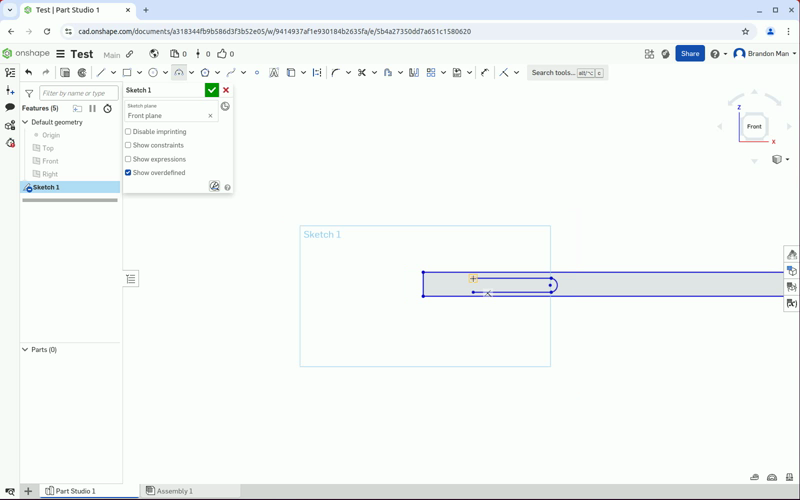
scroll(-6)
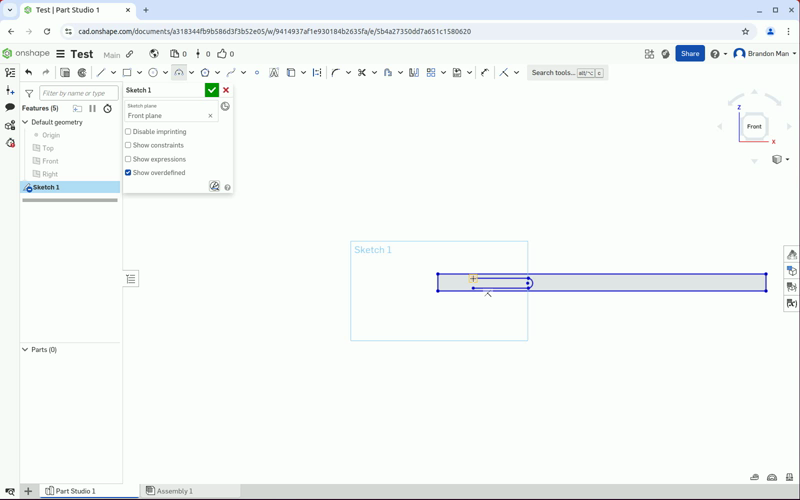
scroll(-6)
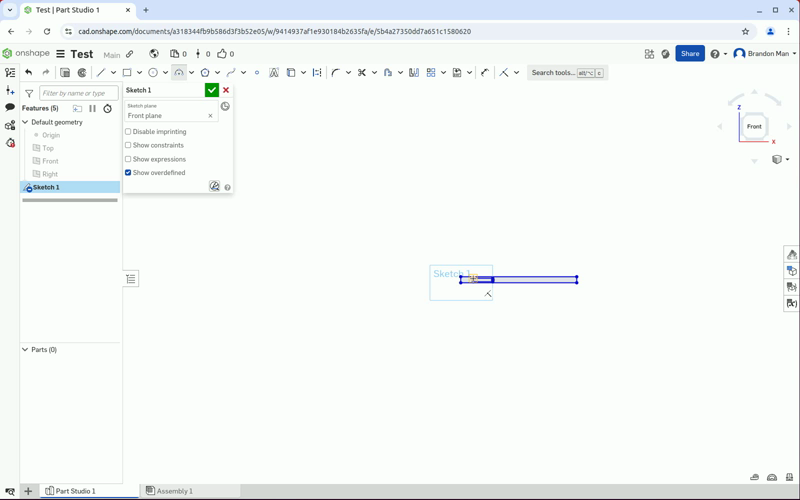
mouse_move(473, 281)
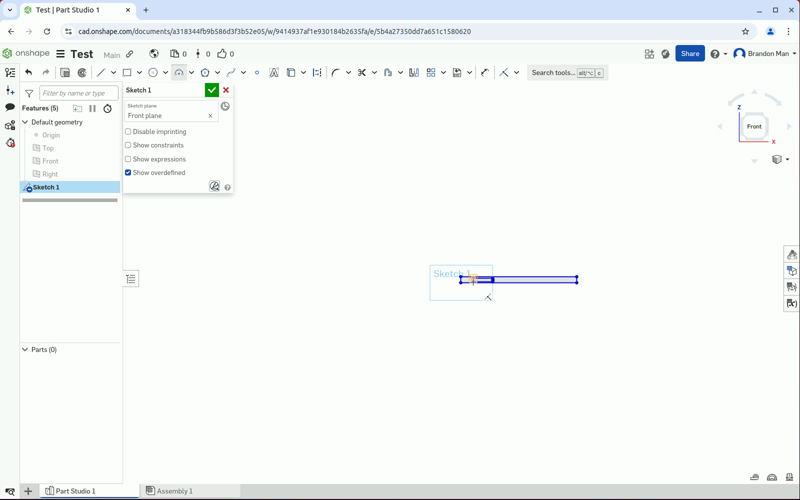
scroll(6)
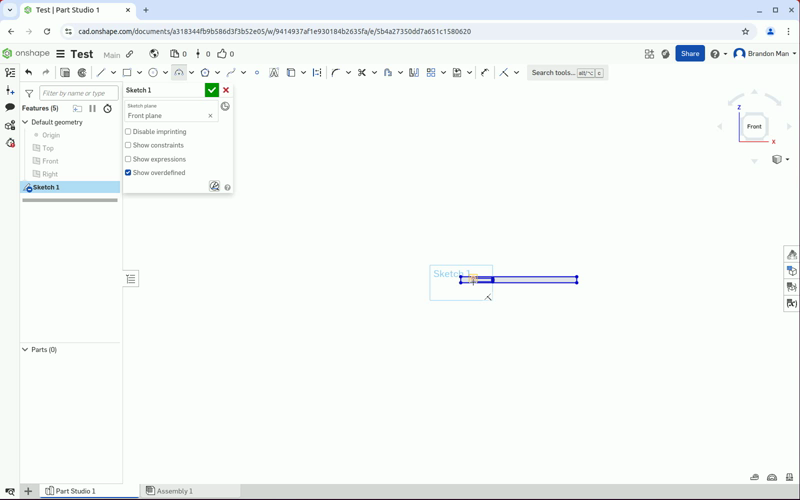
scroll(6)
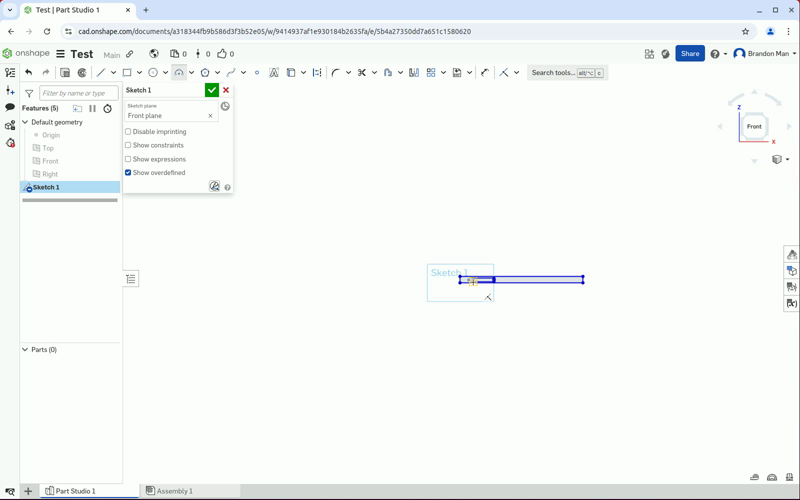
scroll(6)
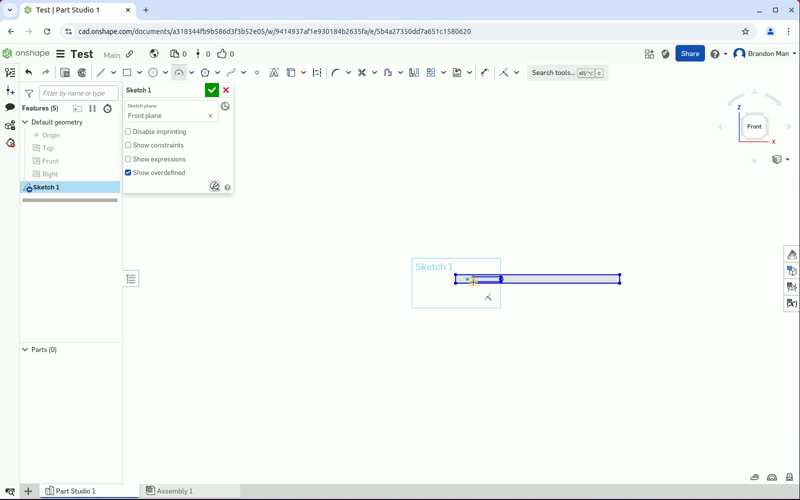
scroll(6)
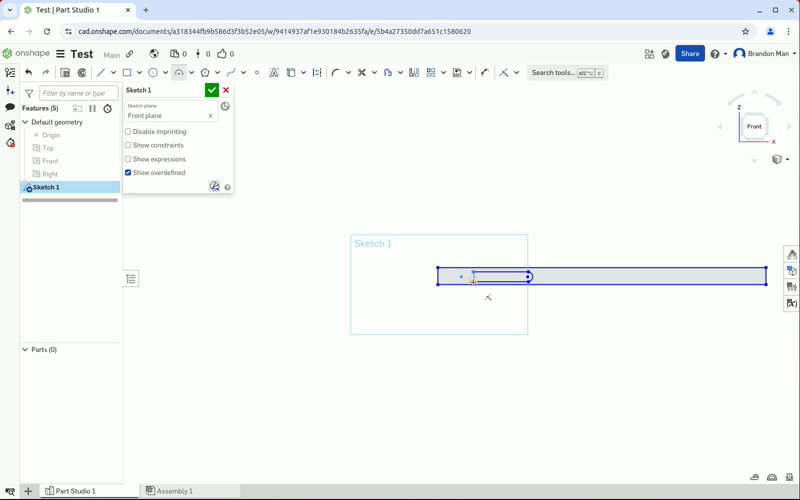
scroll(6)
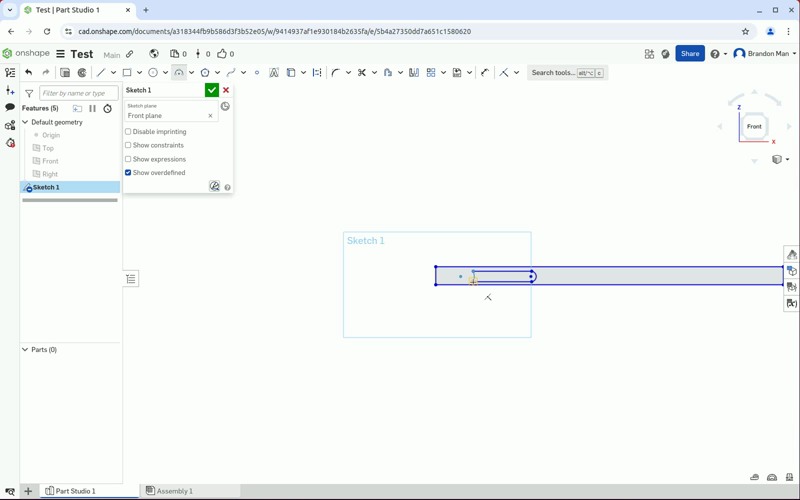
scroll(6)
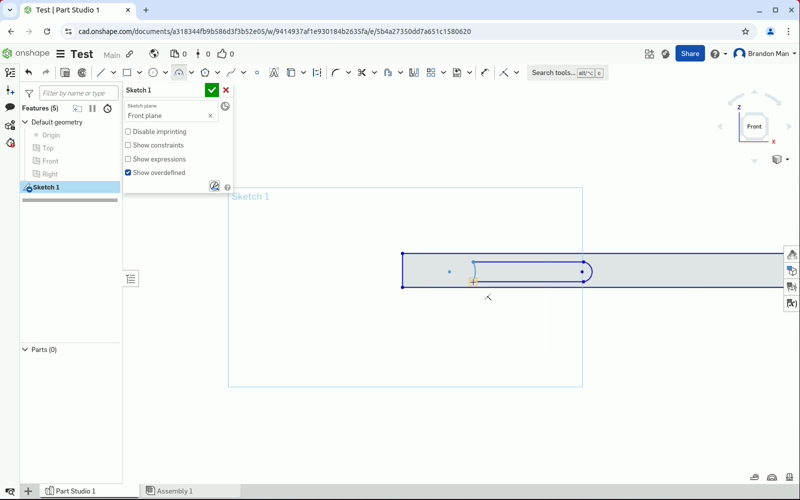
scroll(6)
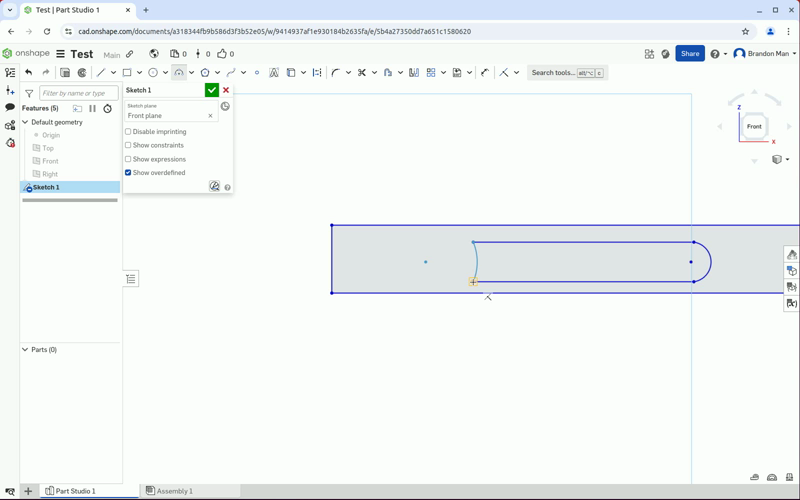
click(473, 281)
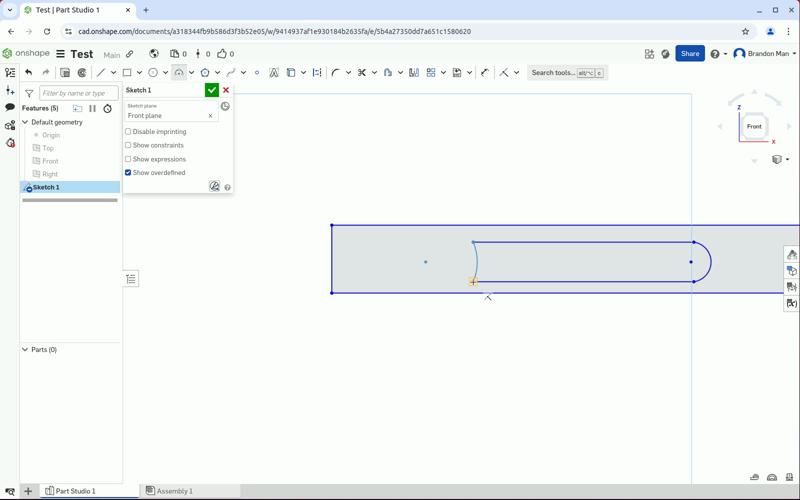
scroll(-6)
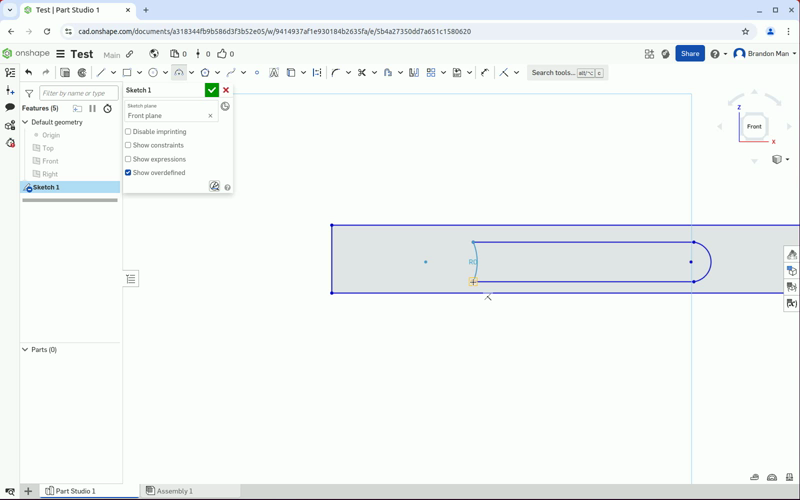
scroll(-6)
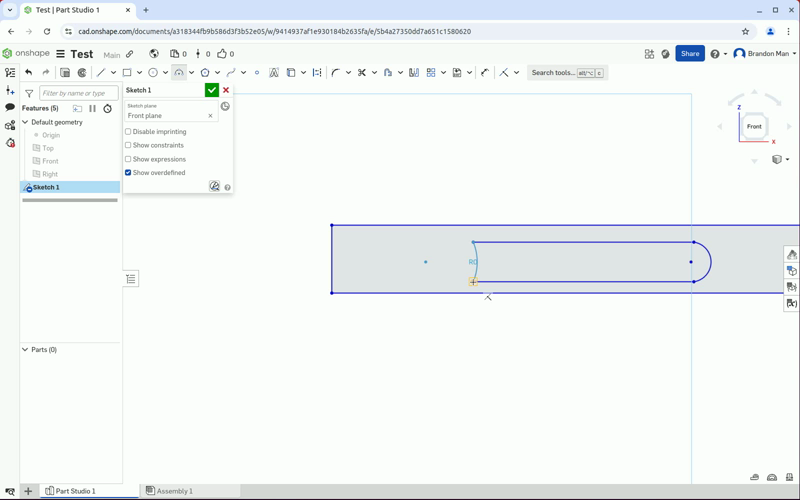
scroll(-6)
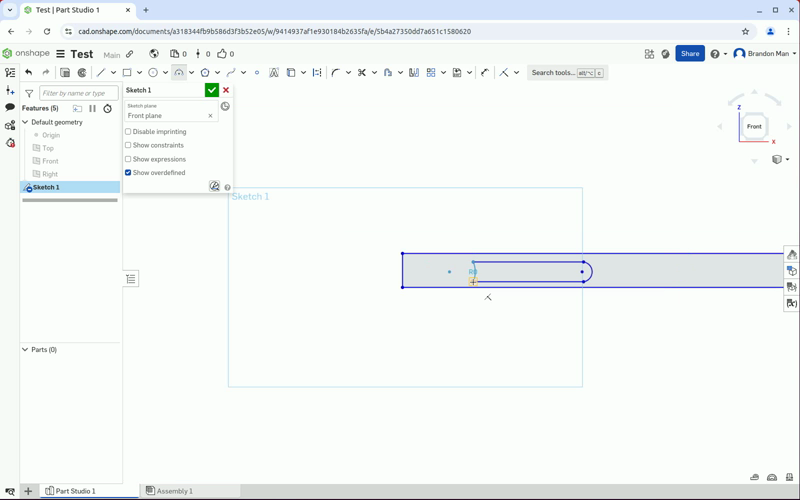
scroll(-6)
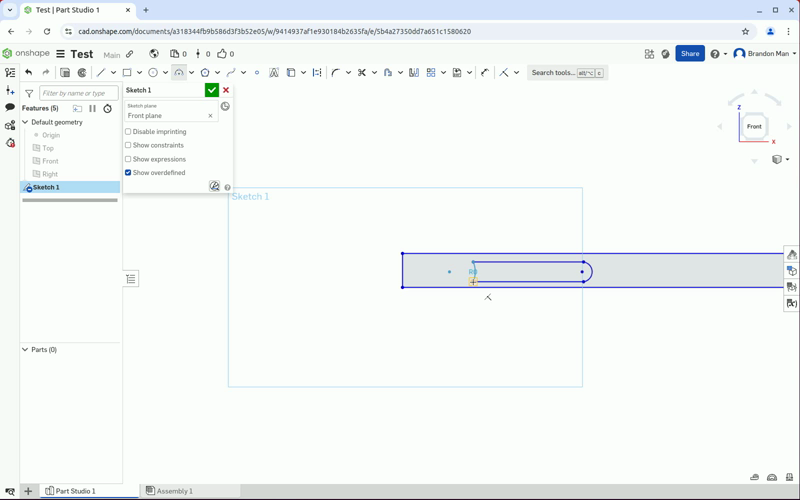
scroll(-6)
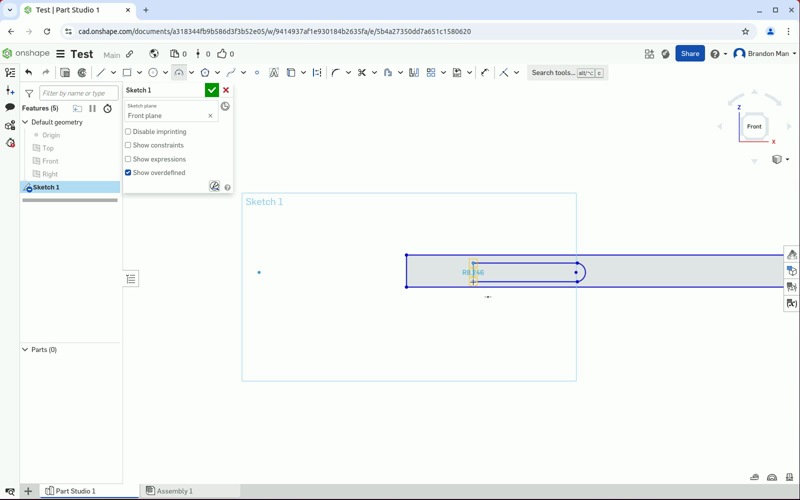
scroll(-6)
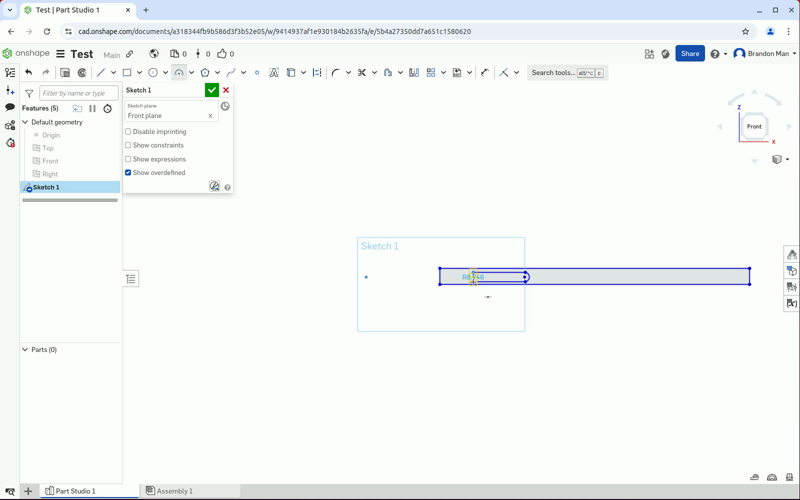
scroll(-6)
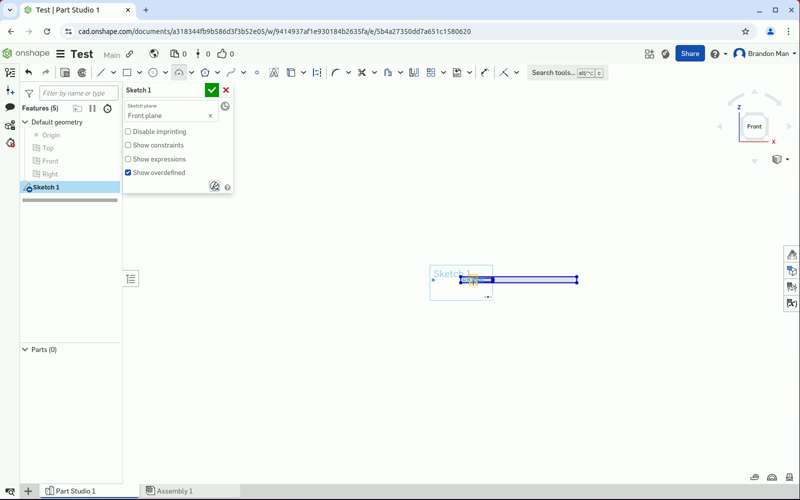
key_down(shift)
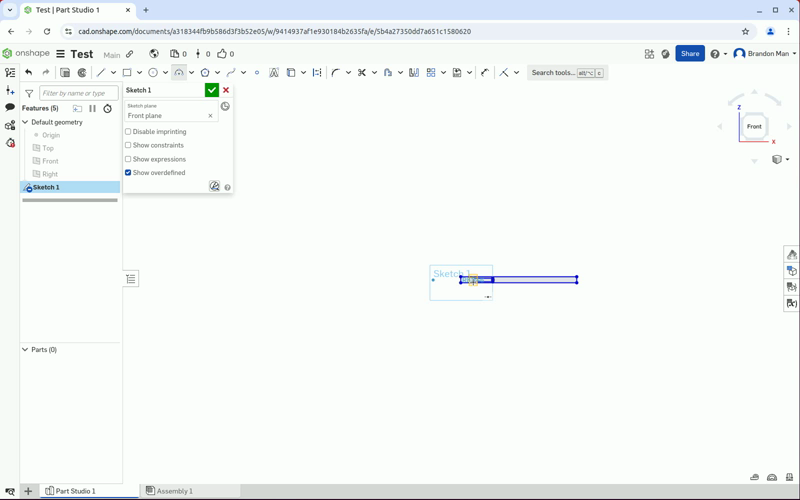
mouse_move(471, 279)
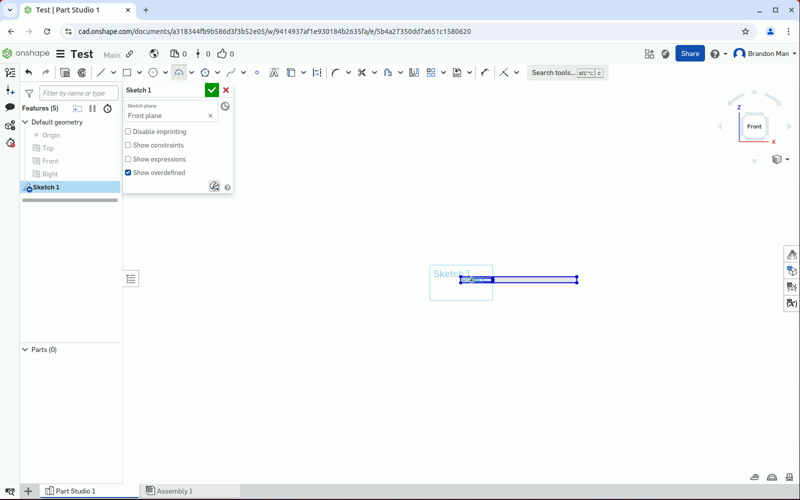
scroll(6)
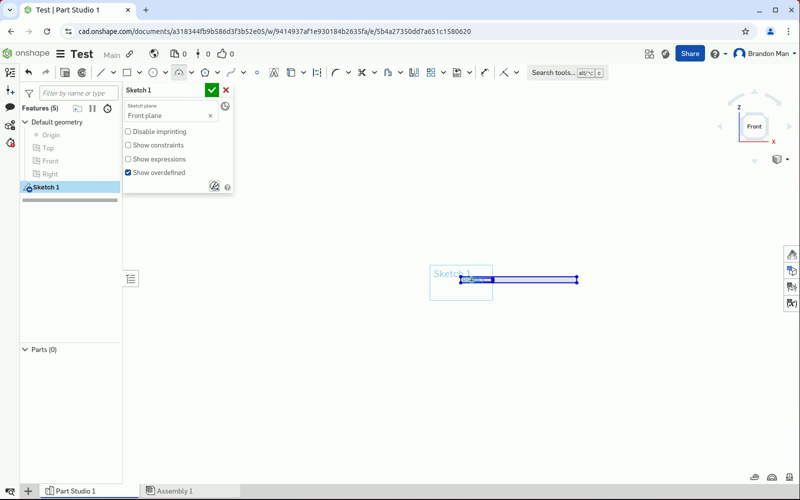
scroll(6)
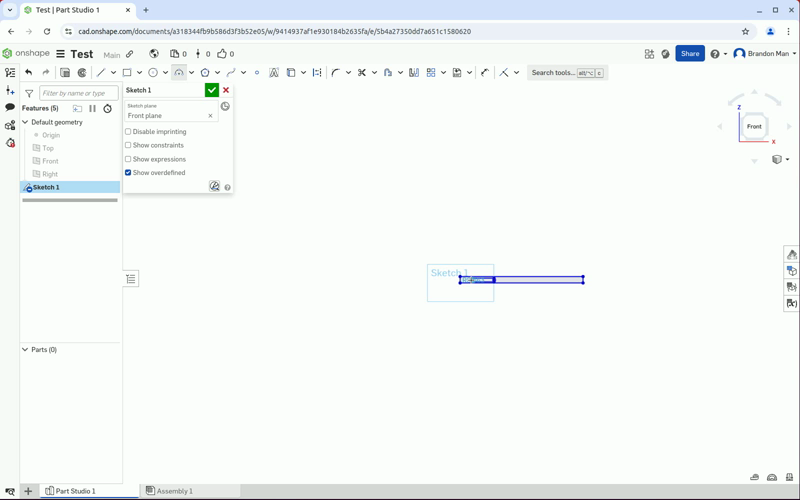
scroll(6)
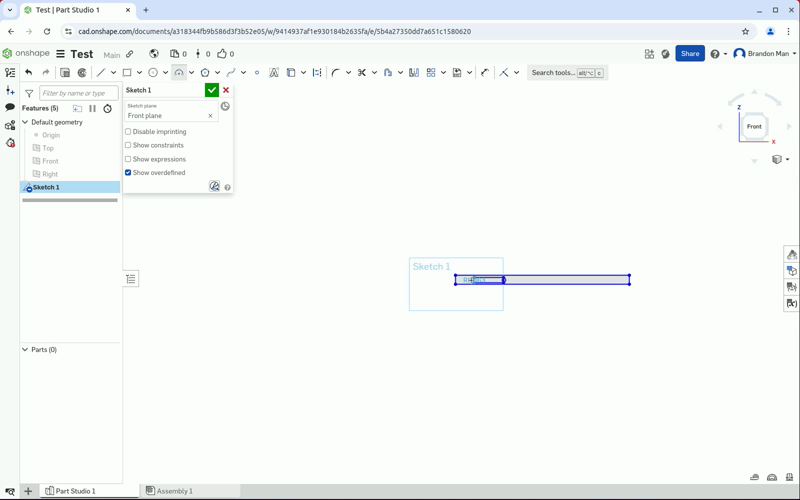
scroll(6)
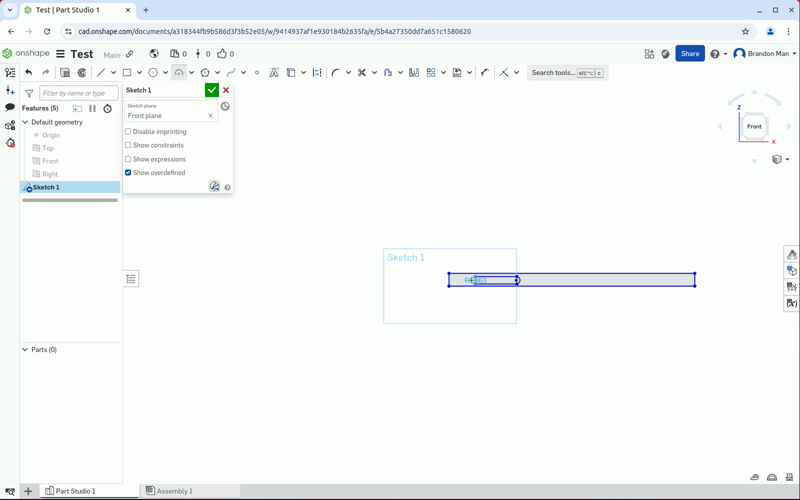
scroll(6)
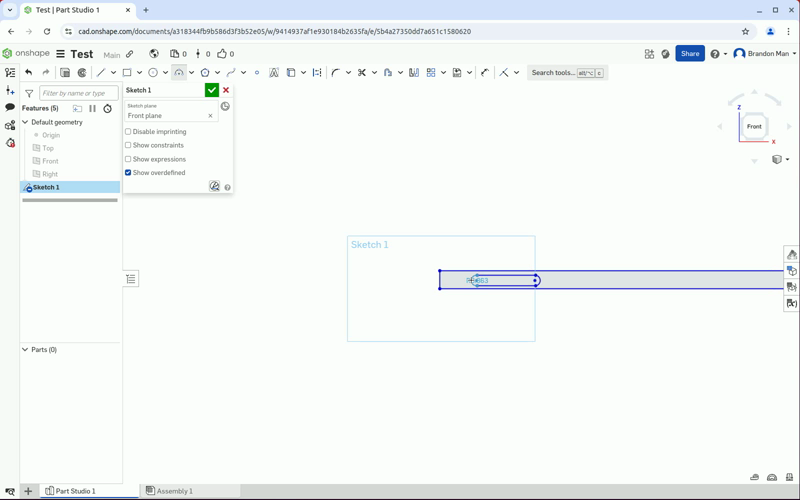
scroll(6)
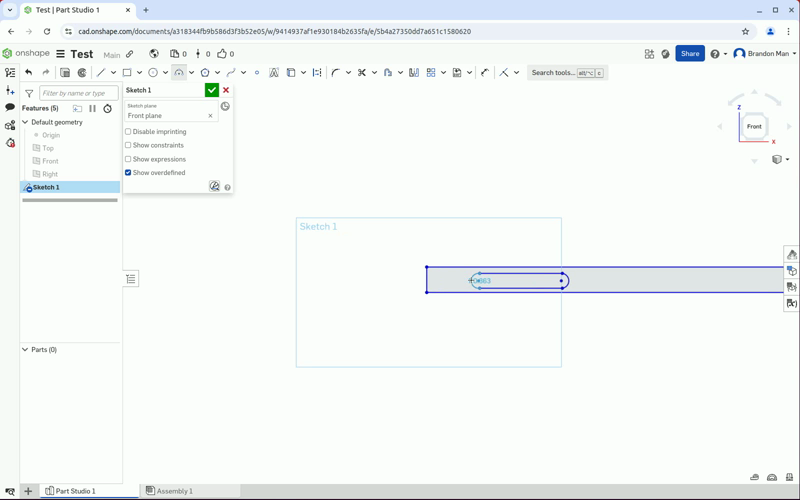
scroll(6)
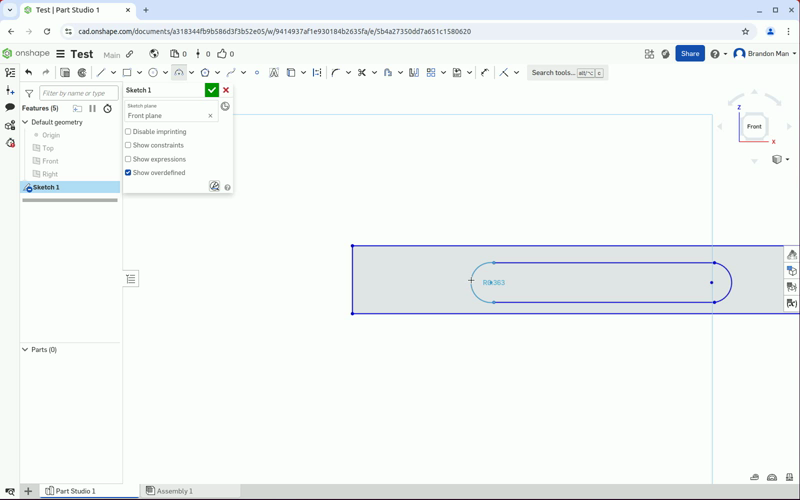
click(471, 279)
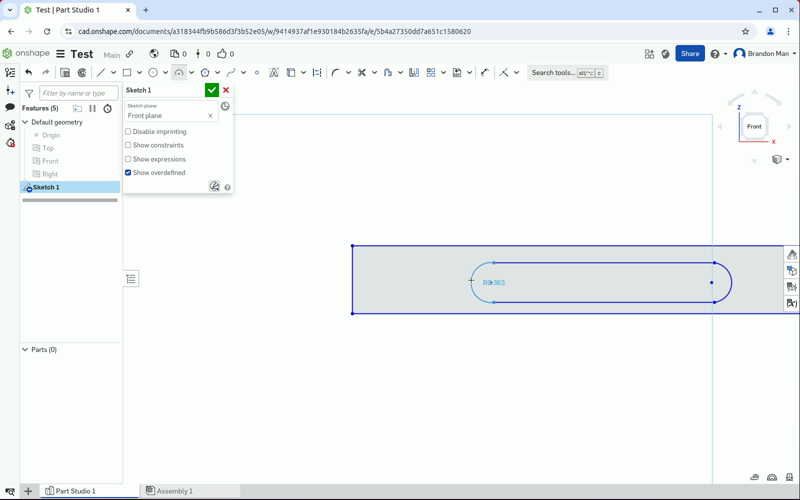
scroll(-6)
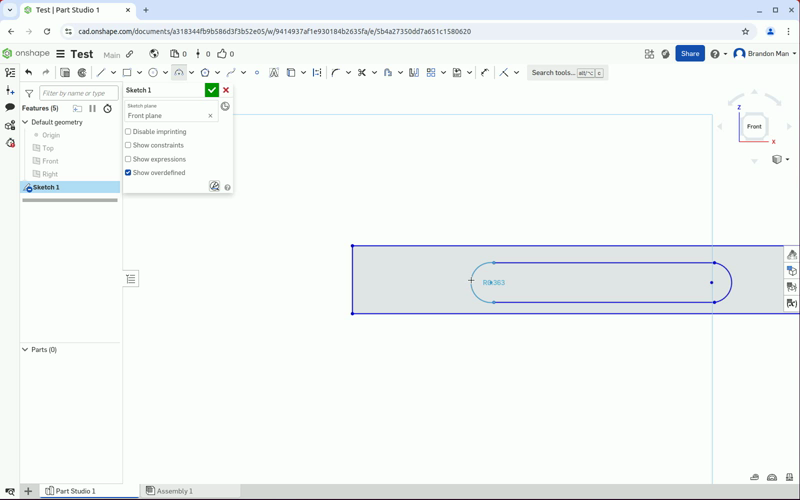
scroll(-6)
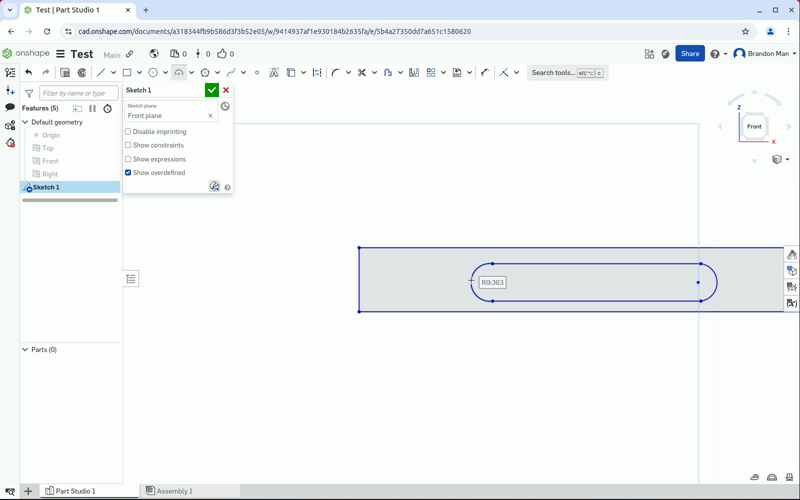
scroll(-6)
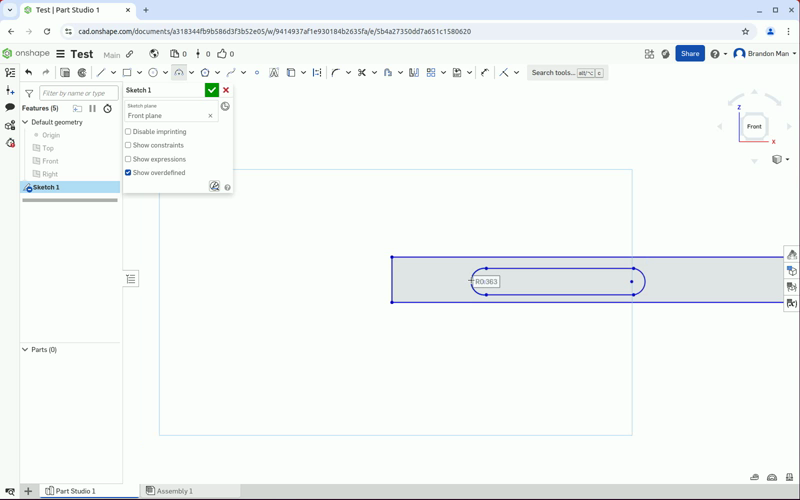
scroll(-6)
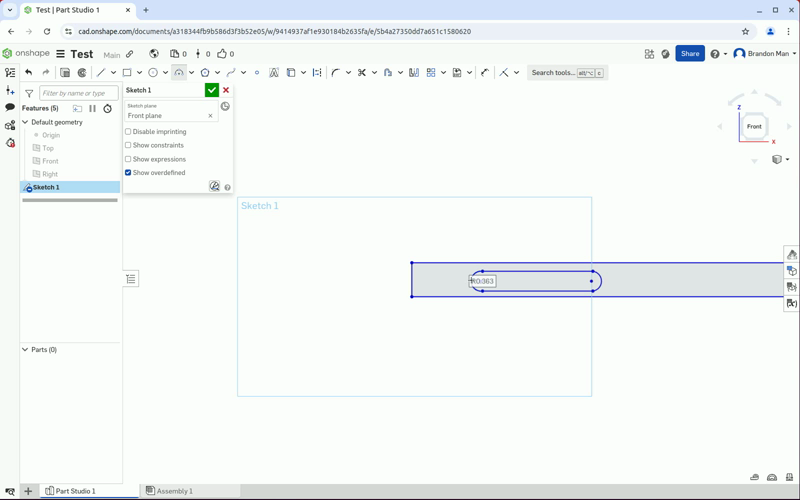
scroll(-6)
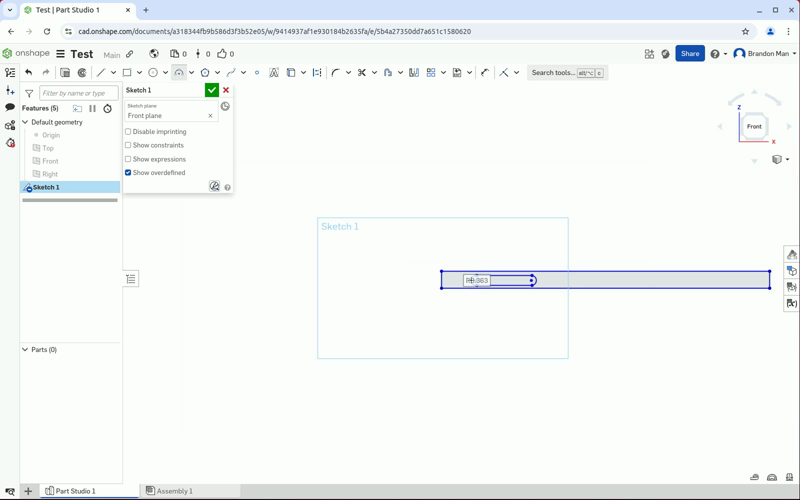
scroll(-6)
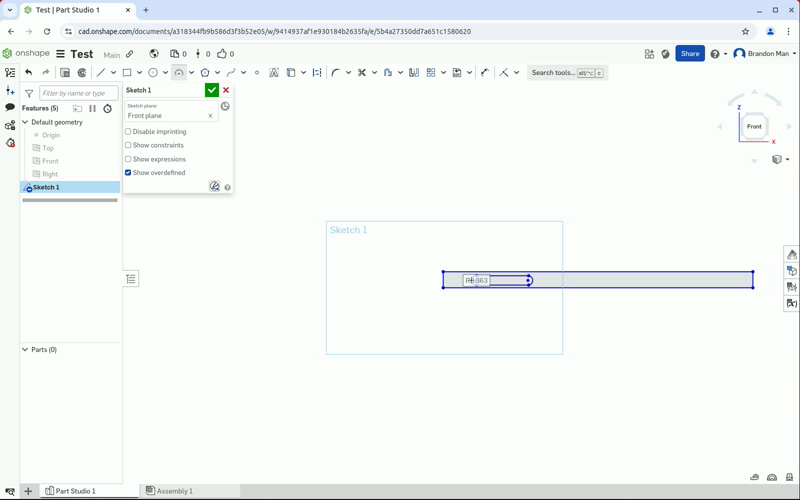
scroll(-6)
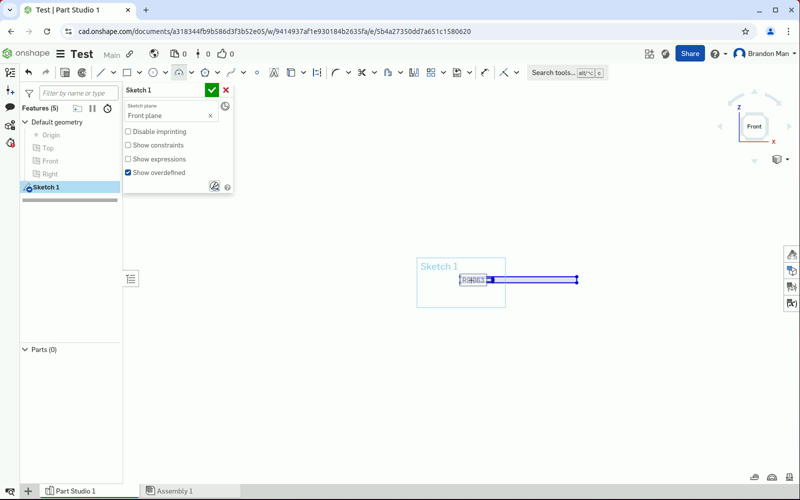
key_up(shift)
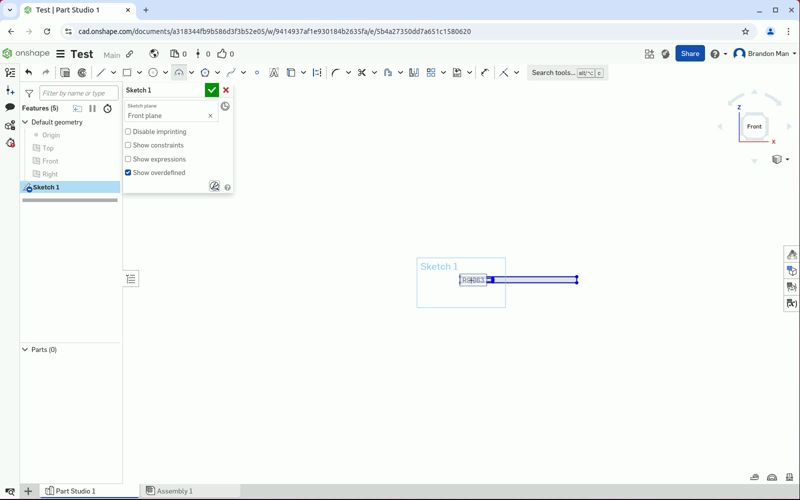
key(esc)
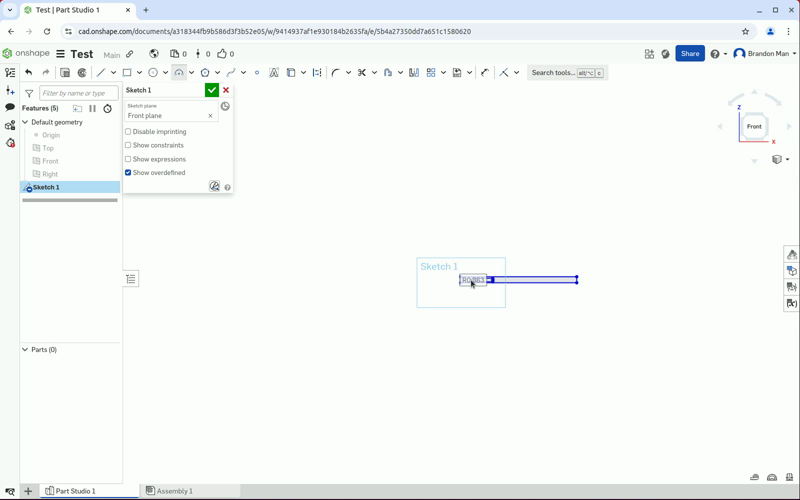
key(l)
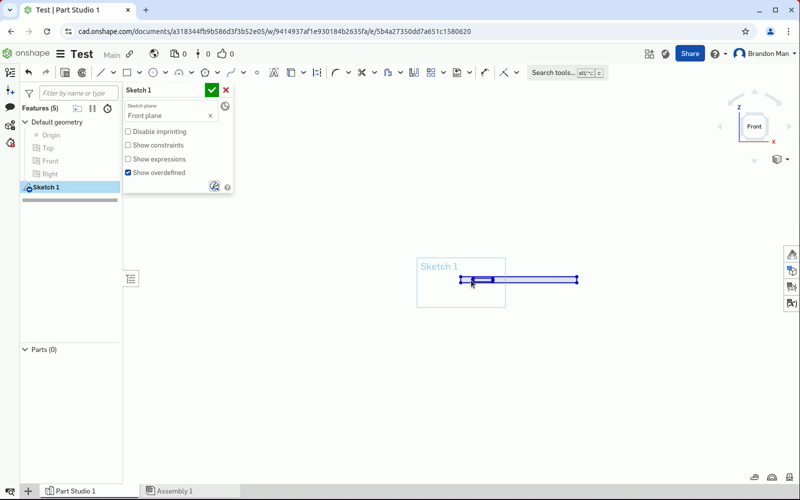
key_down(shift)
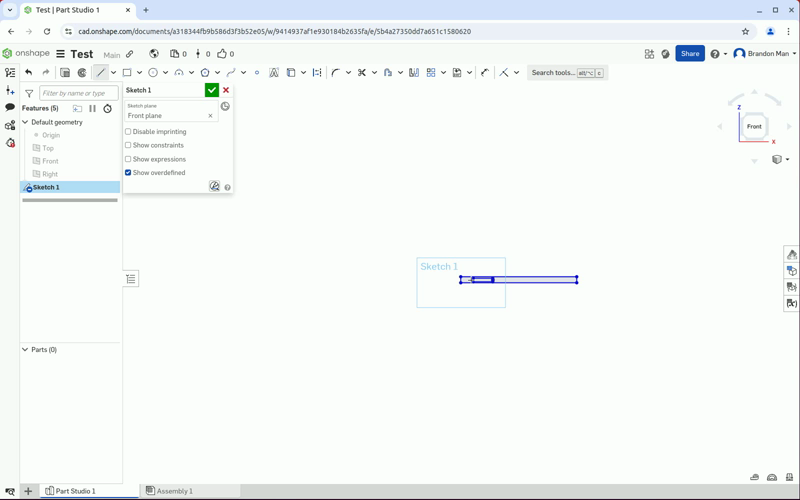
mouse_move(508, 281)
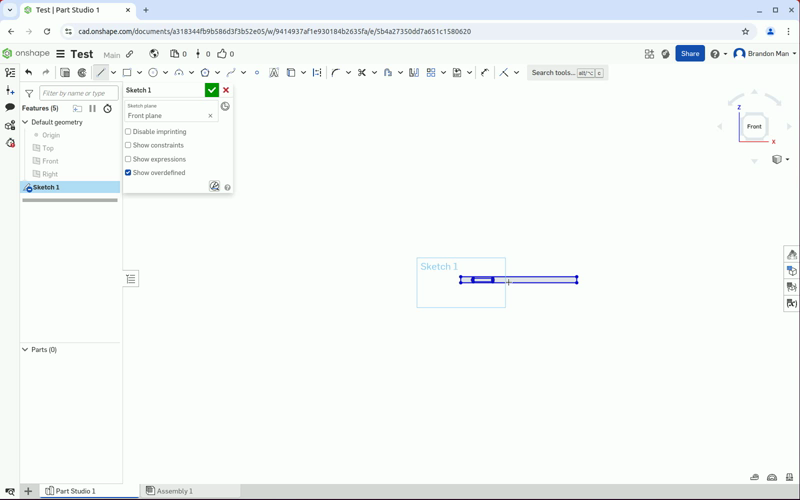
click(508, 281)
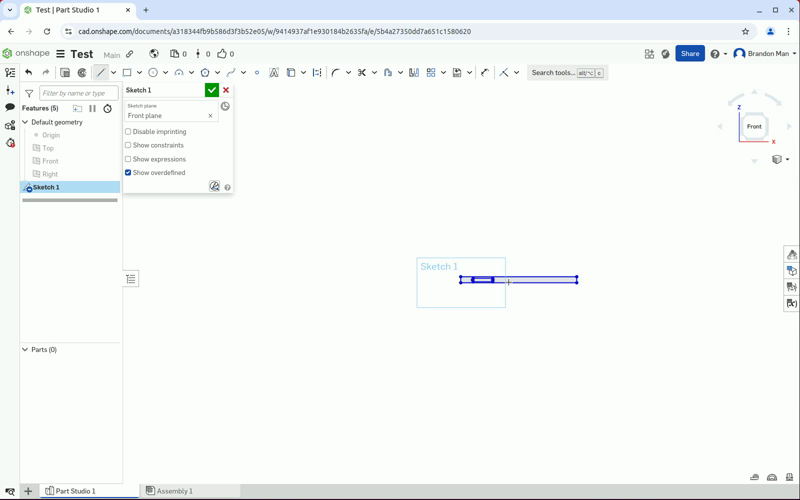
key_up(shift)
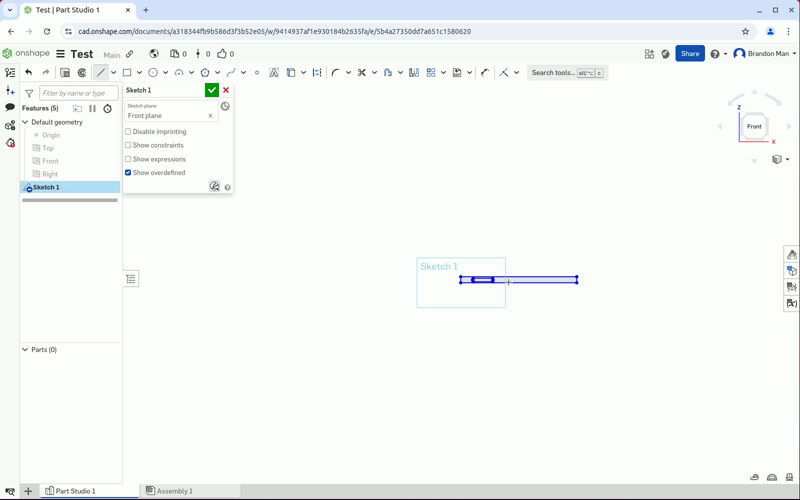
key_down(shift)
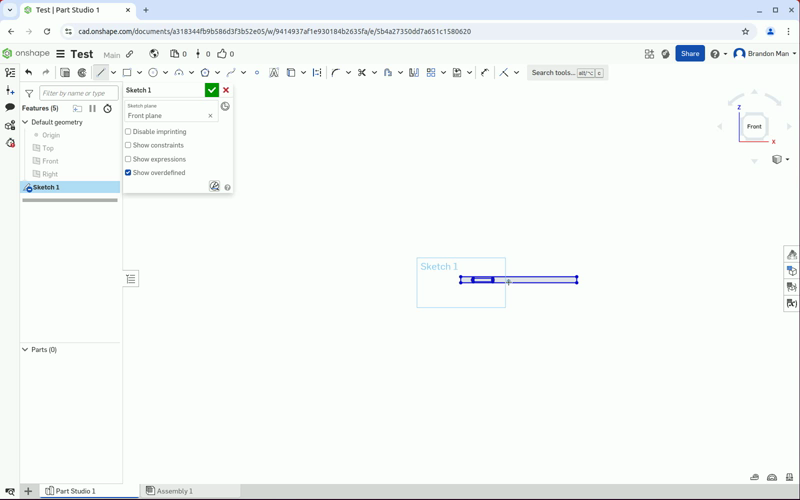
mouse_move(538, 281)
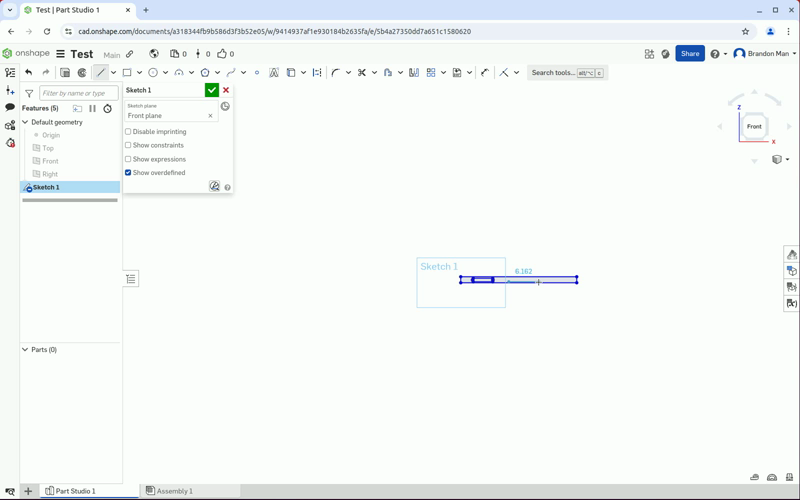
mouse_move(529, 281)
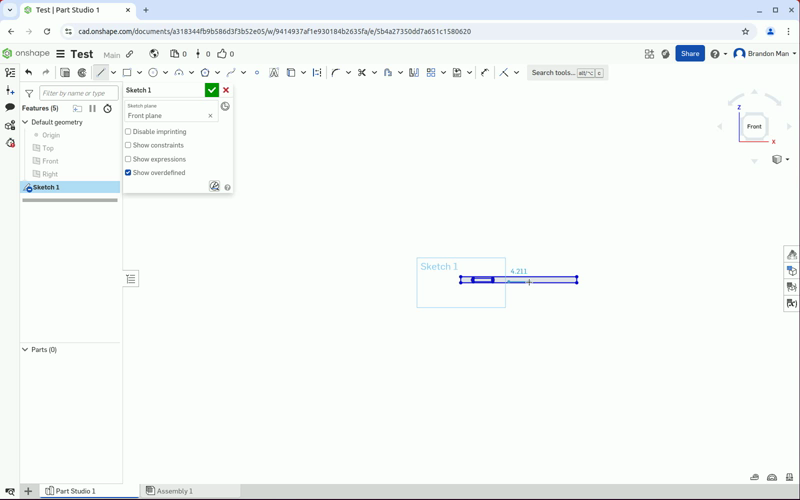
click(529, 281)
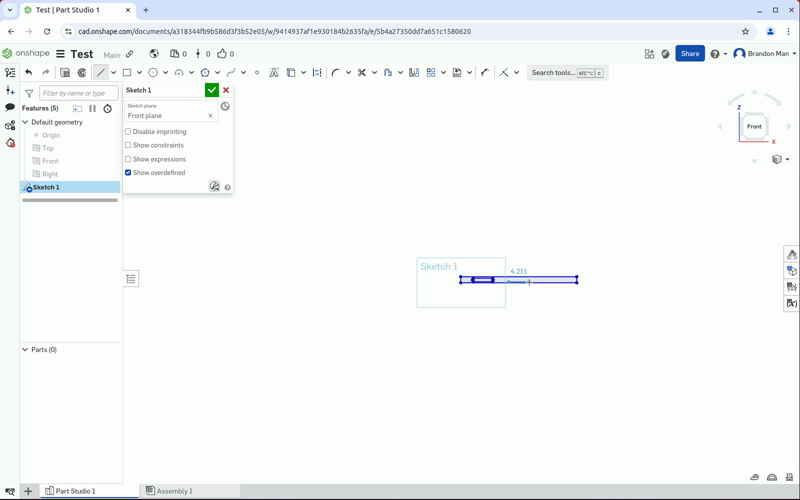
key_up(shift)
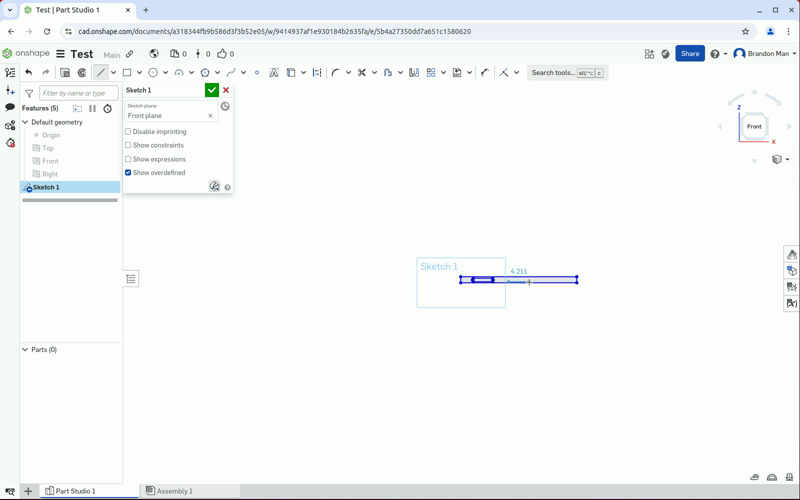
key(esc)
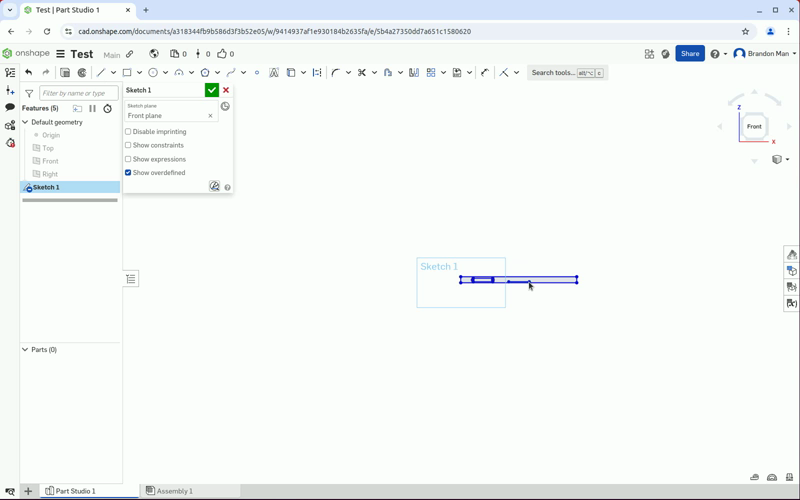
key(a)
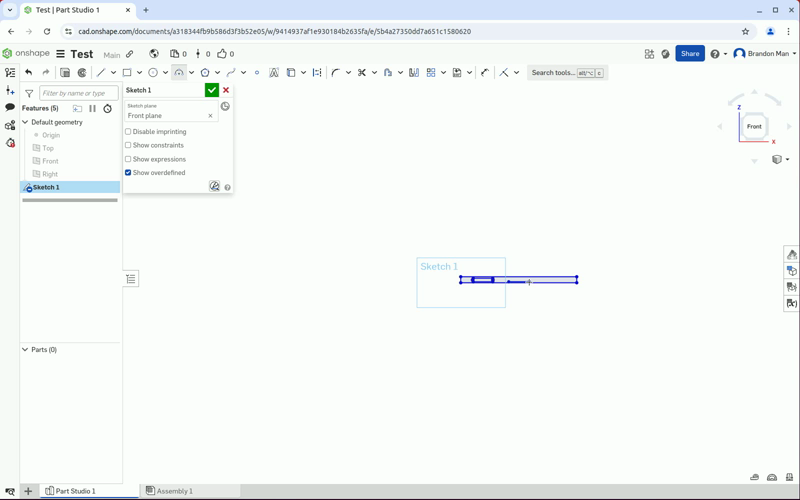
mouse_move(529, 281)
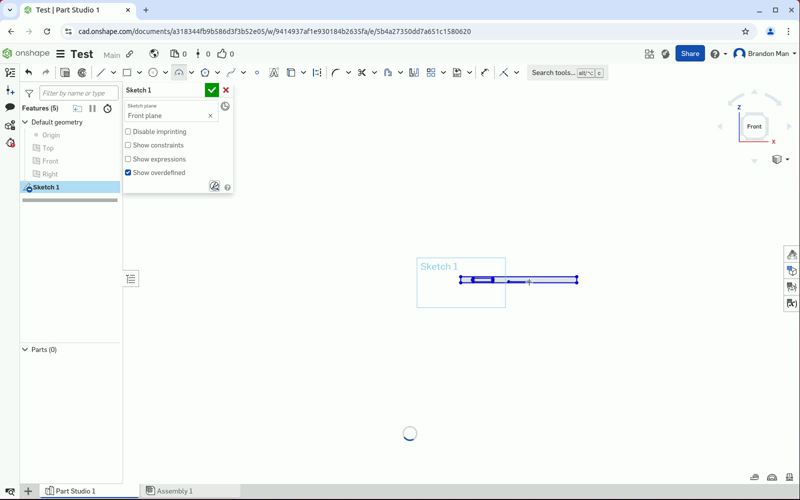
click(529, 281)
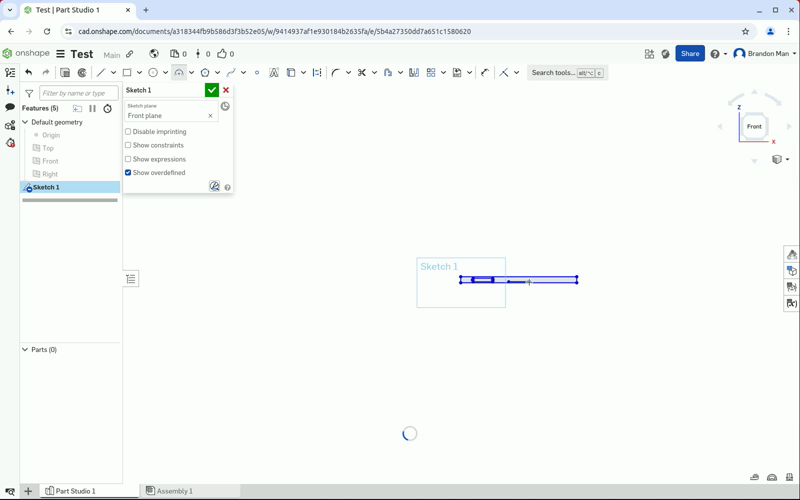
key_down(shift)
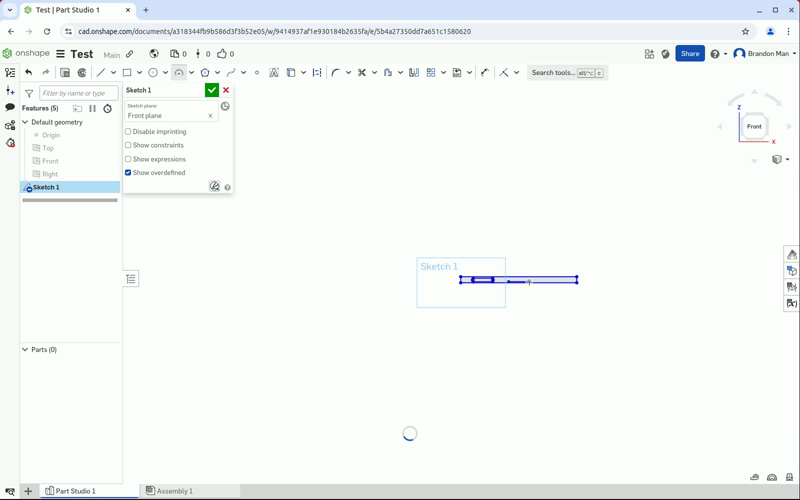
mouse_move(529, 278)
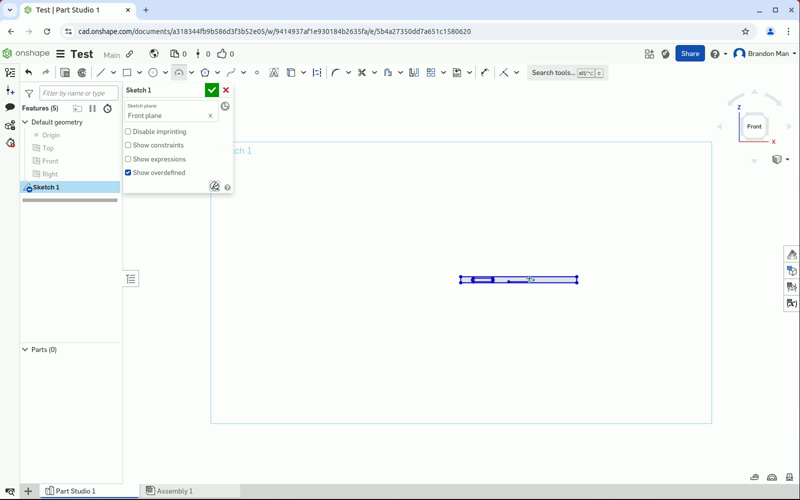
scroll(6)
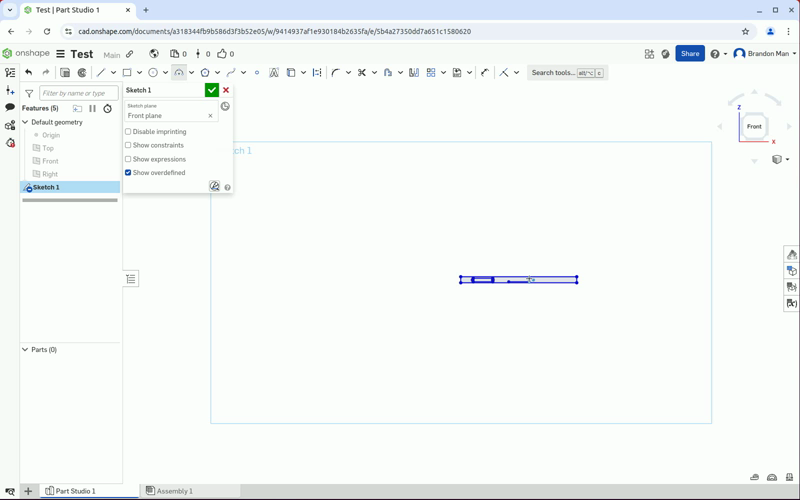
scroll(6)
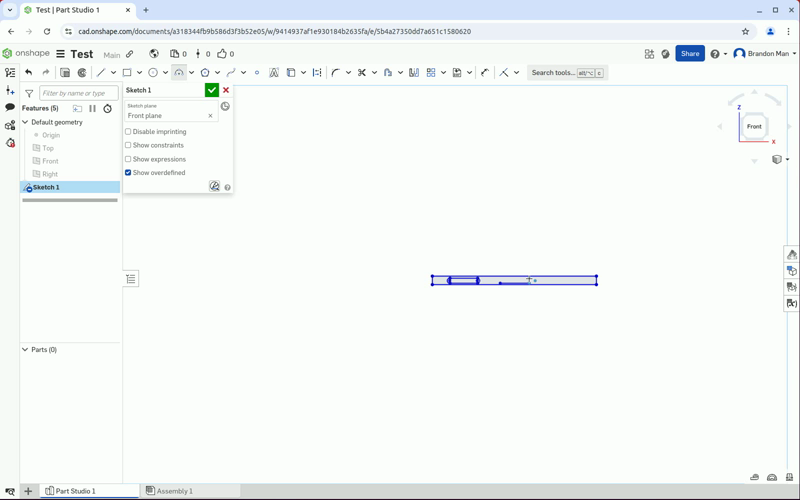
scroll(6)
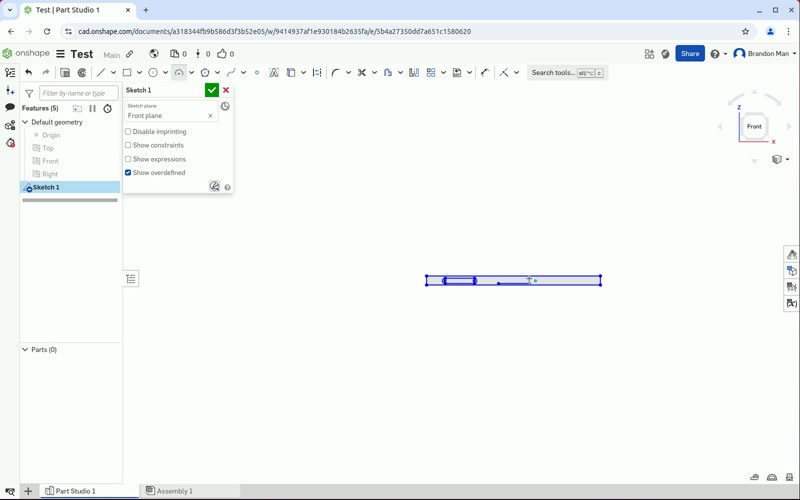
scroll(6)
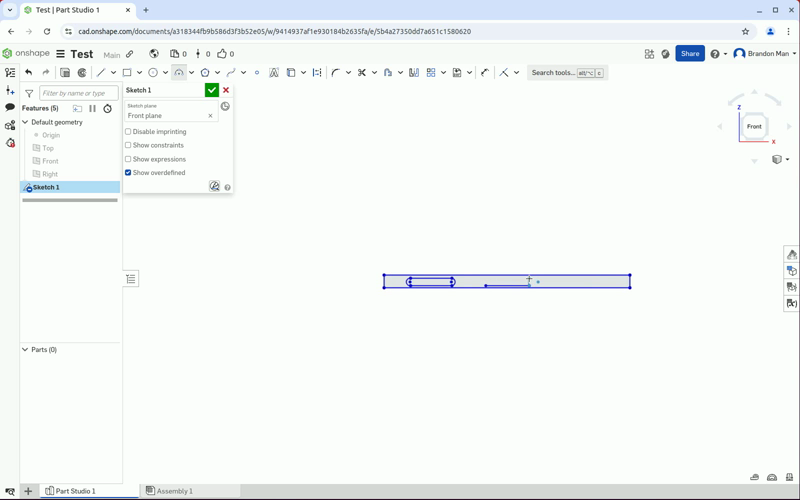
scroll(6)
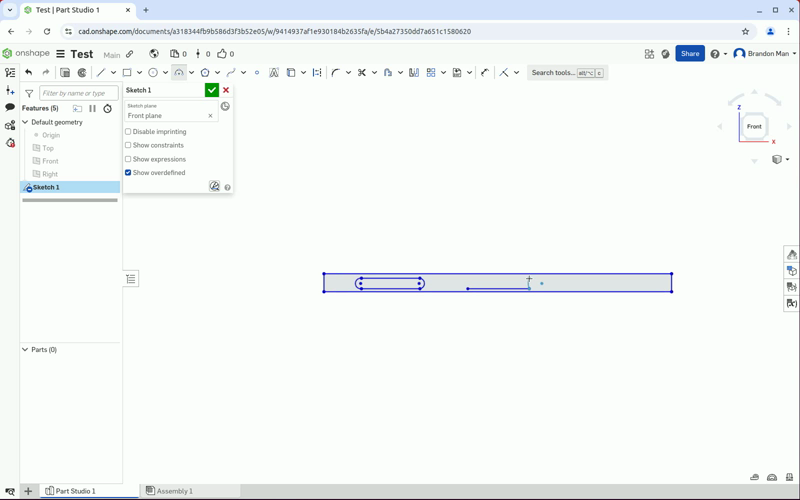
scroll(6)
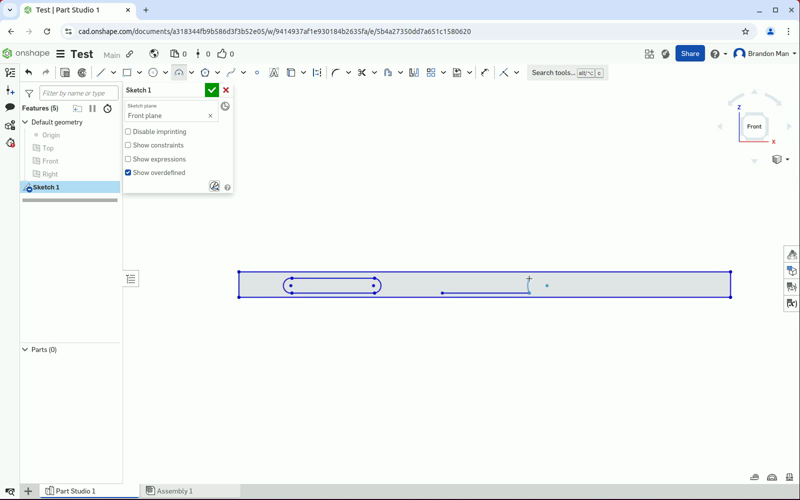
scroll(6)
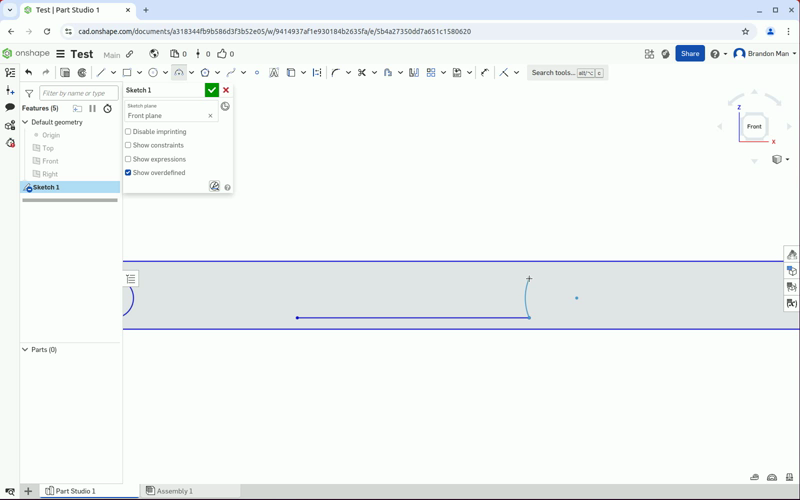
click(529, 278)
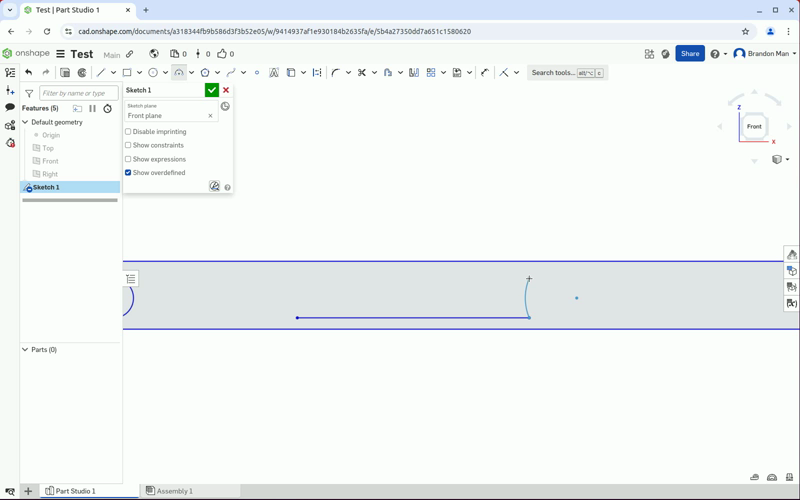
scroll(-6)
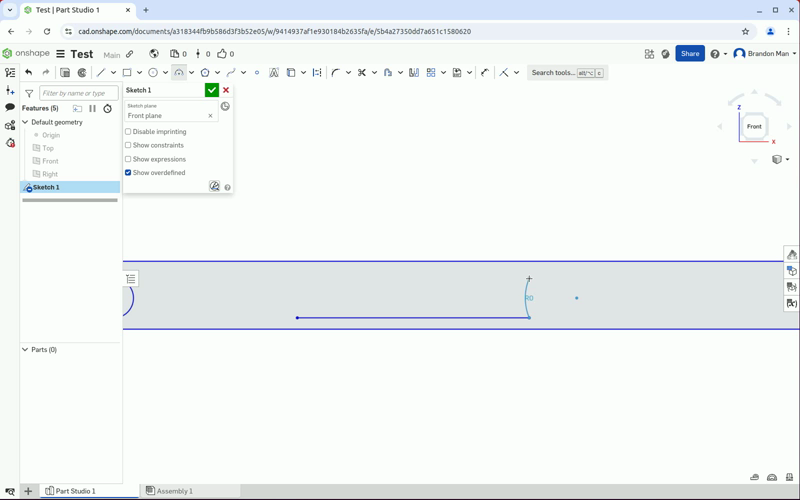
scroll(-6)
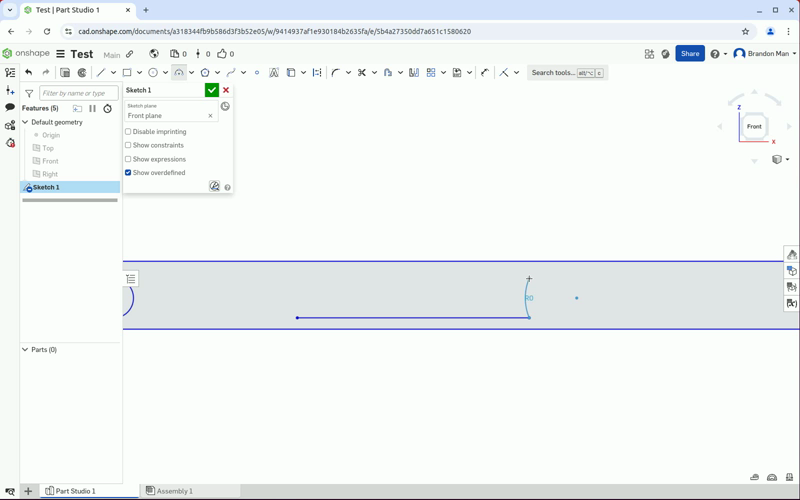
scroll(-6)
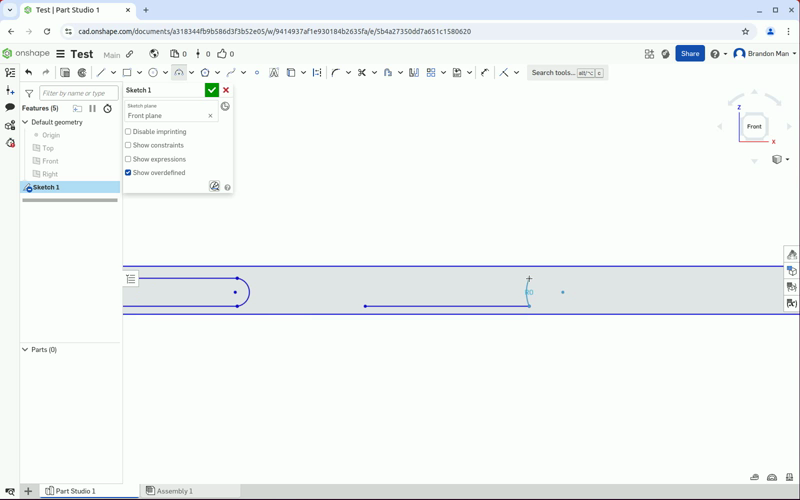
scroll(-6)
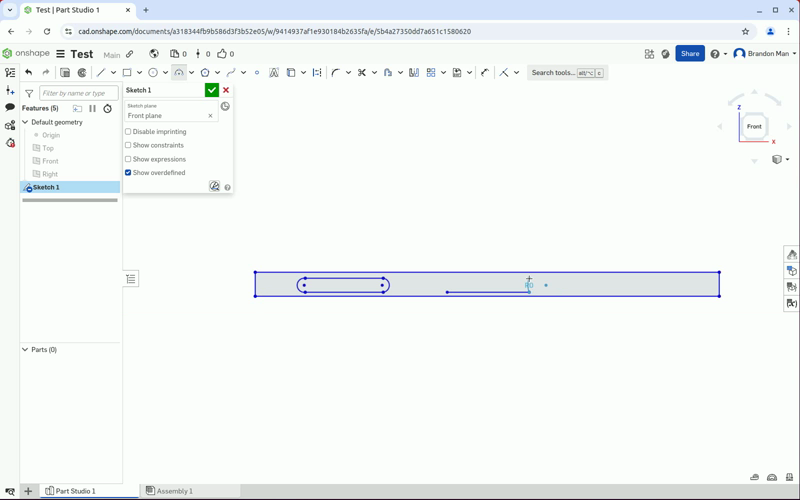
scroll(-6)
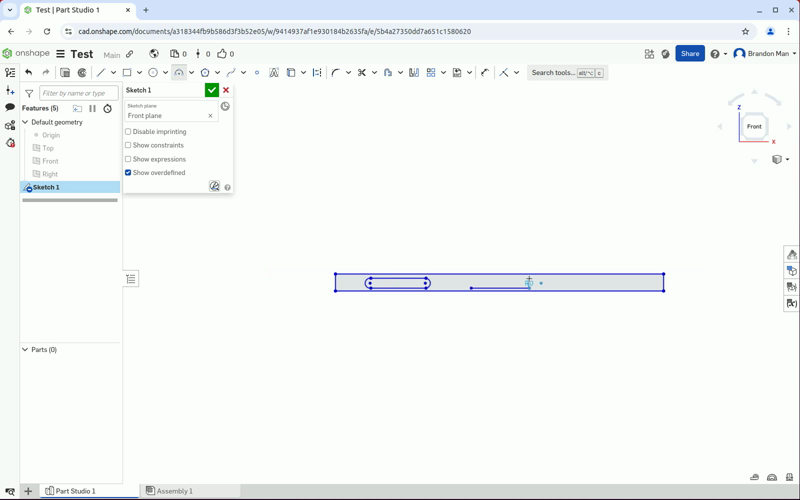
scroll(-6)
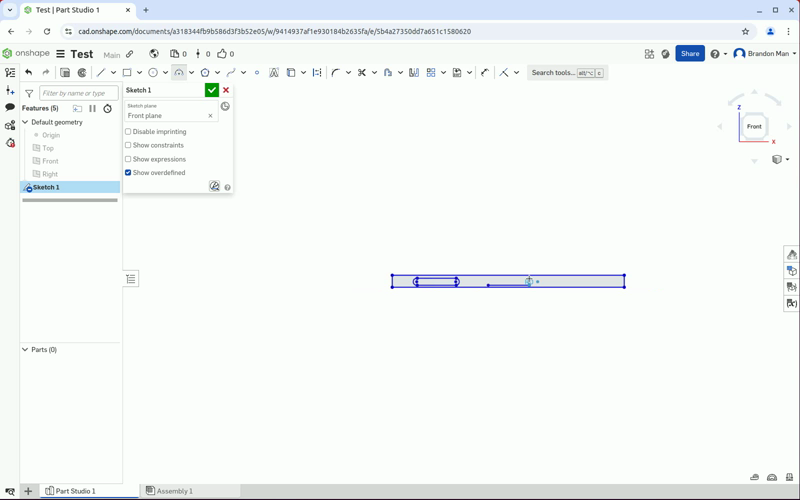
scroll(-6)
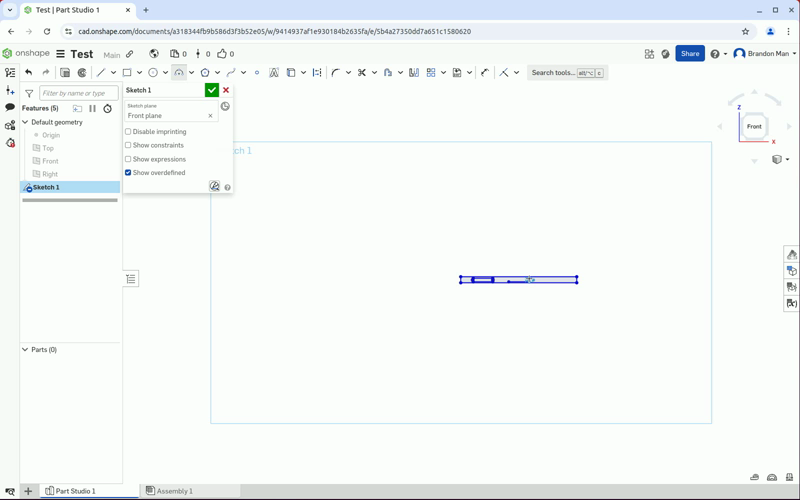
mouse_move(531, 279)
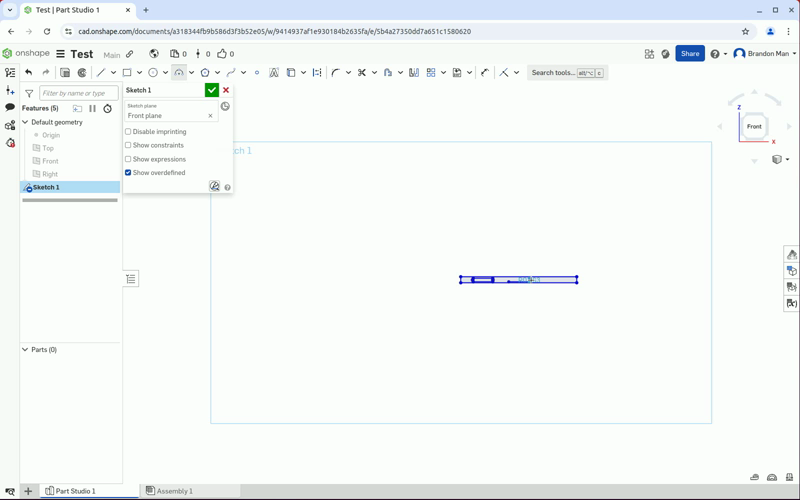
scroll(6)
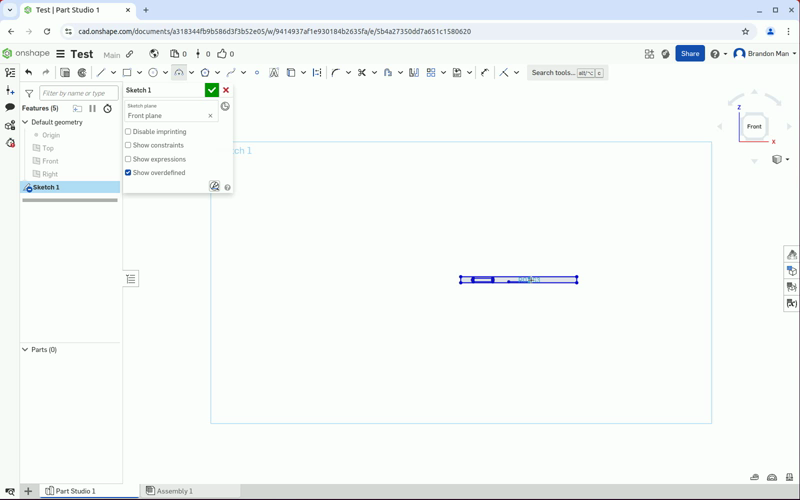
scroll(6)
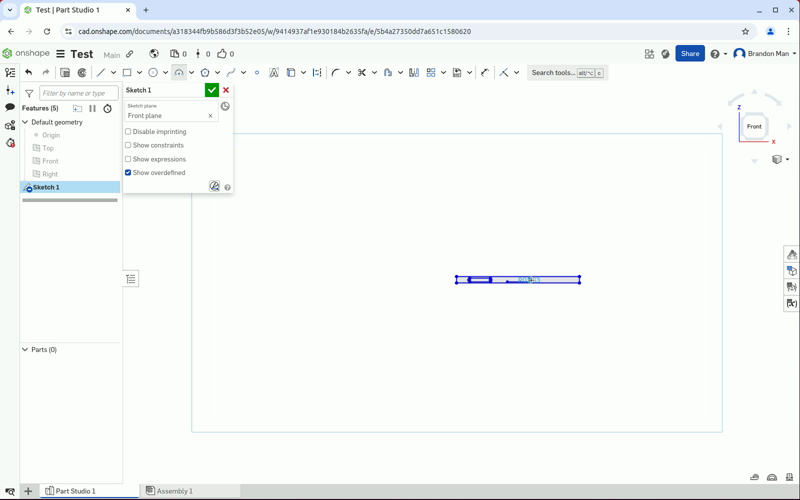
scroll(6)
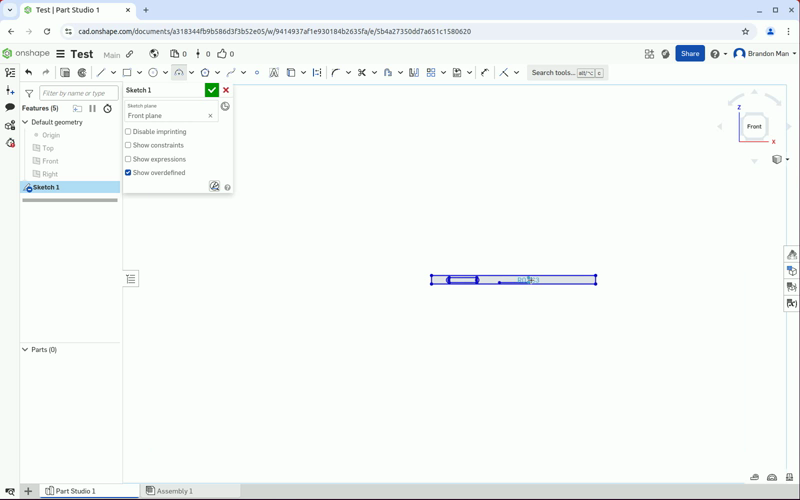
scroll(6)
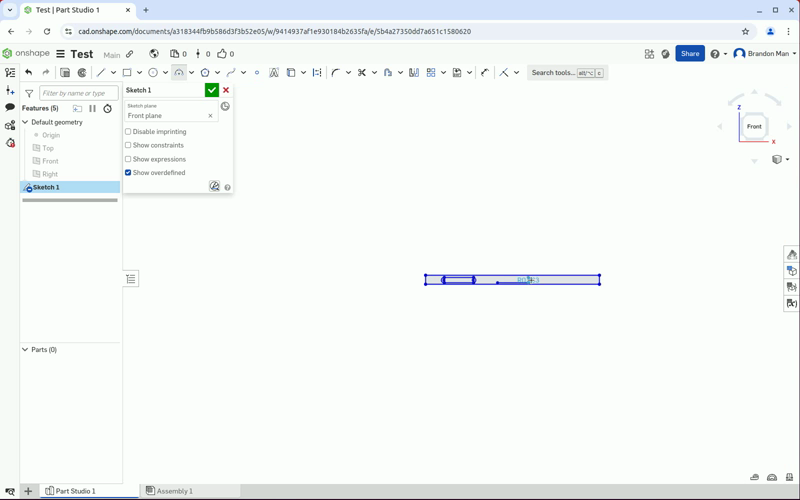
scroll(6)
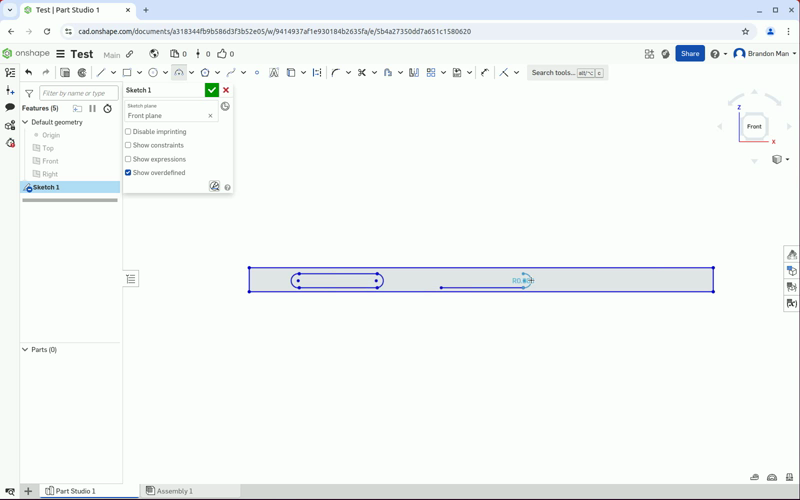
scroll(6)
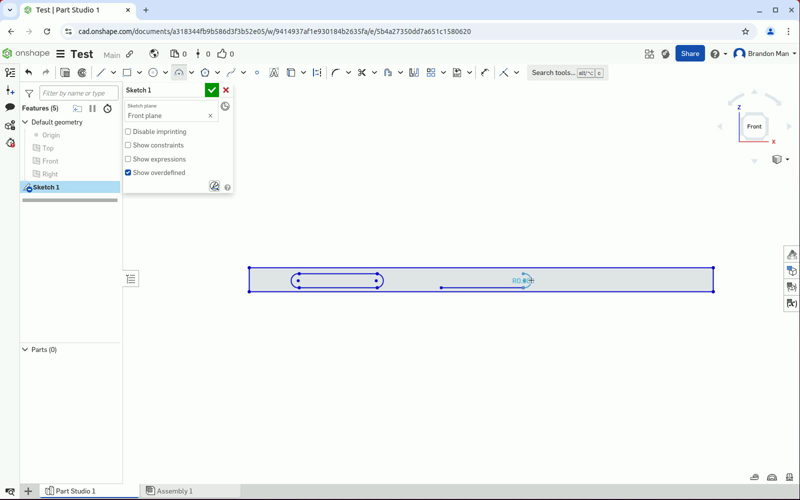
scroll(6)
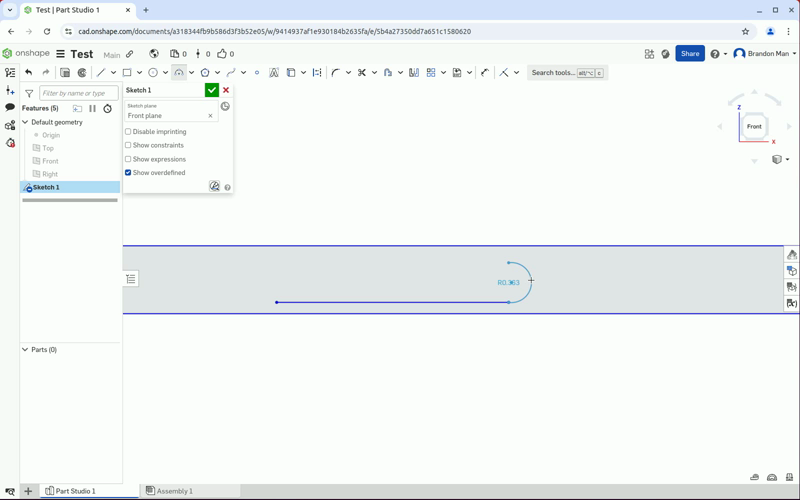
click(531, 279)
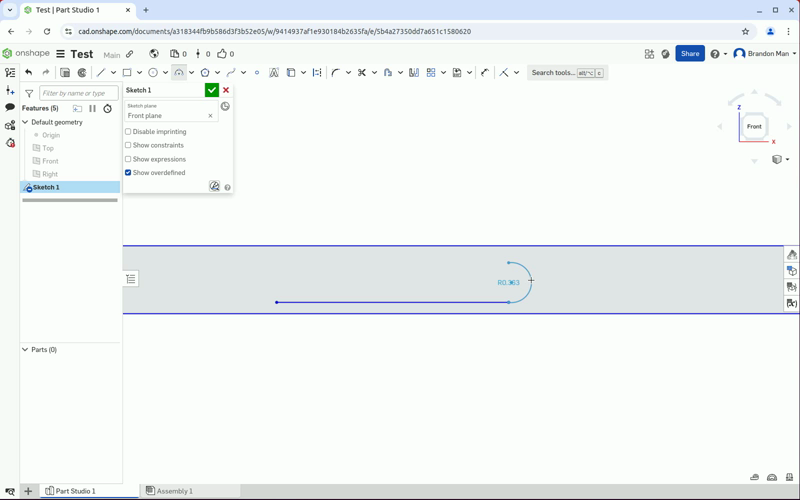
scroll(-6)
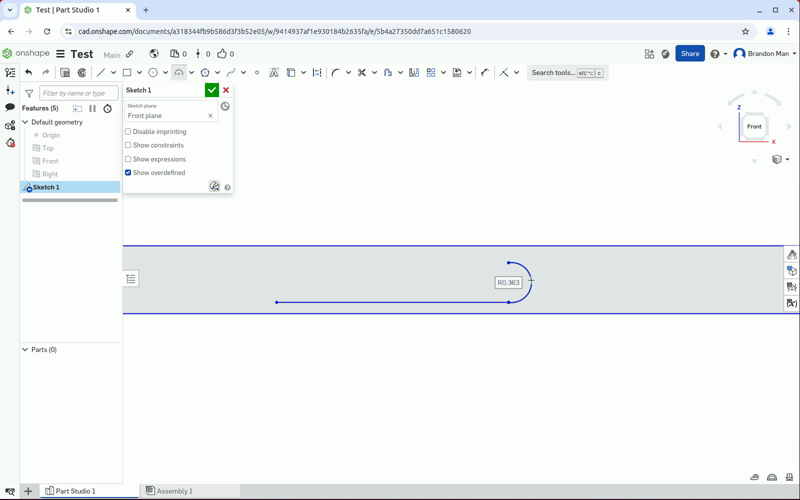
scroll(-6)
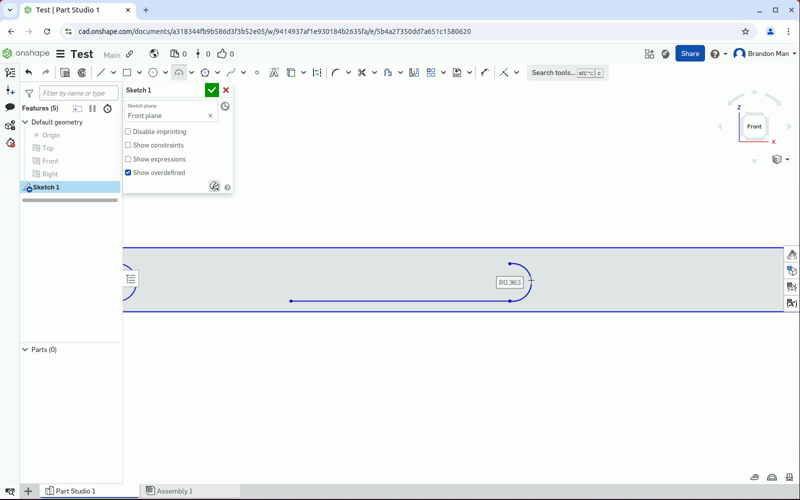
scroll(-6)
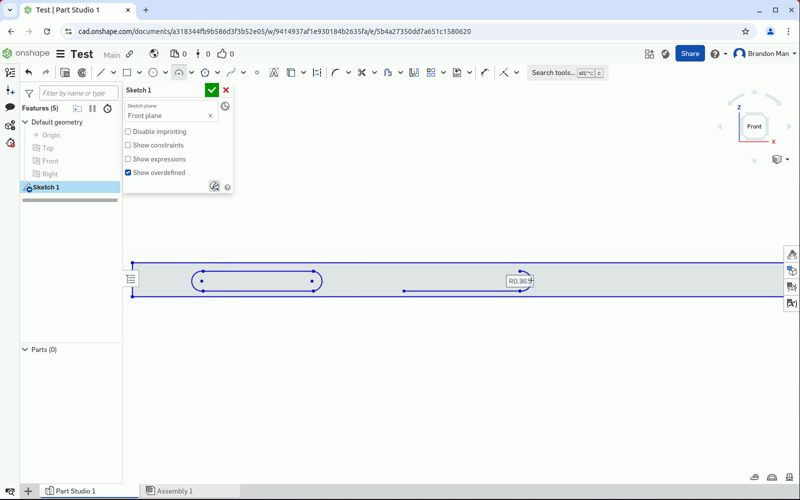
scroll(-6)
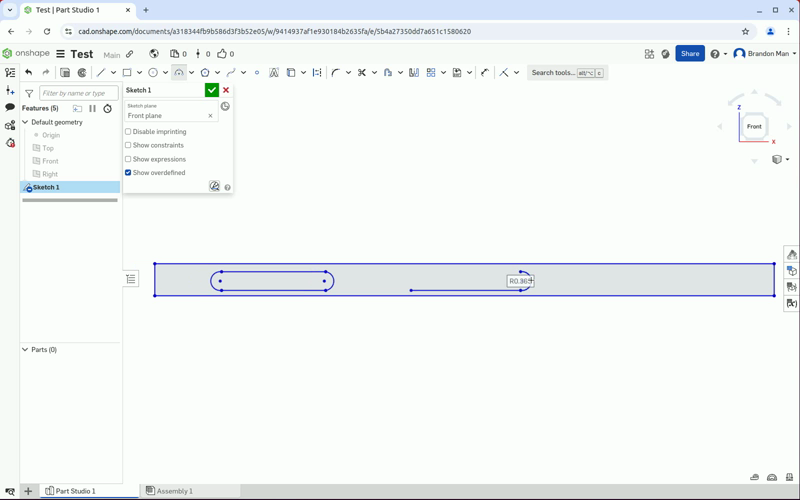
scroll(-6)
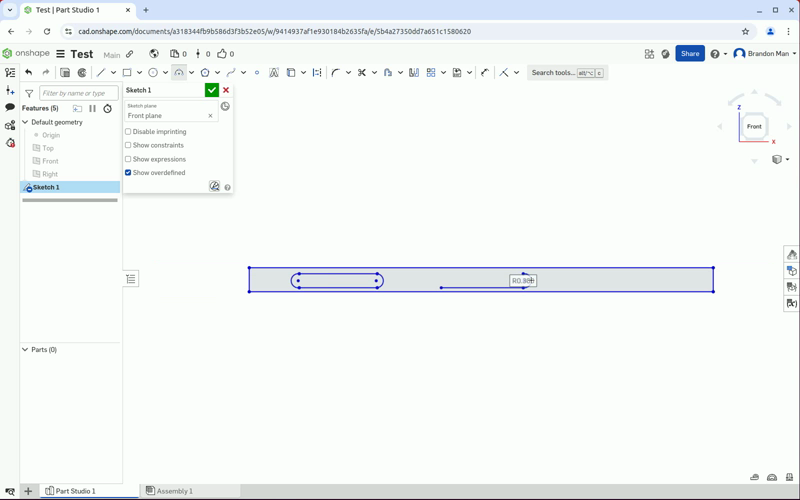
scroll(-6)
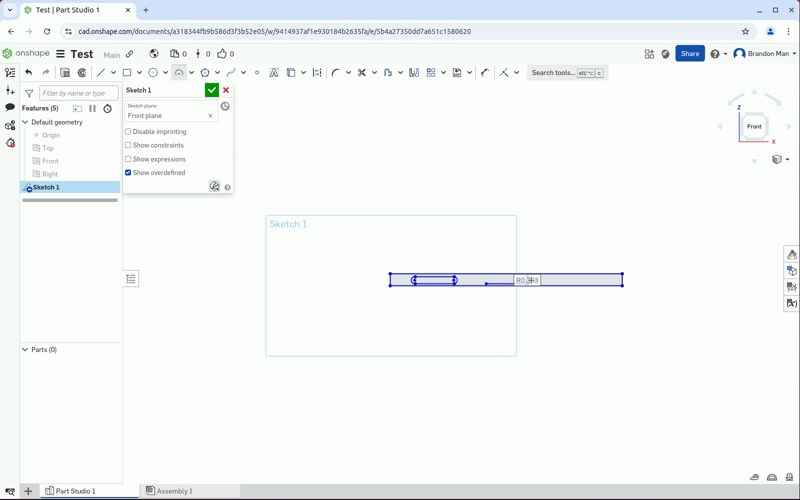
scroll(-6)
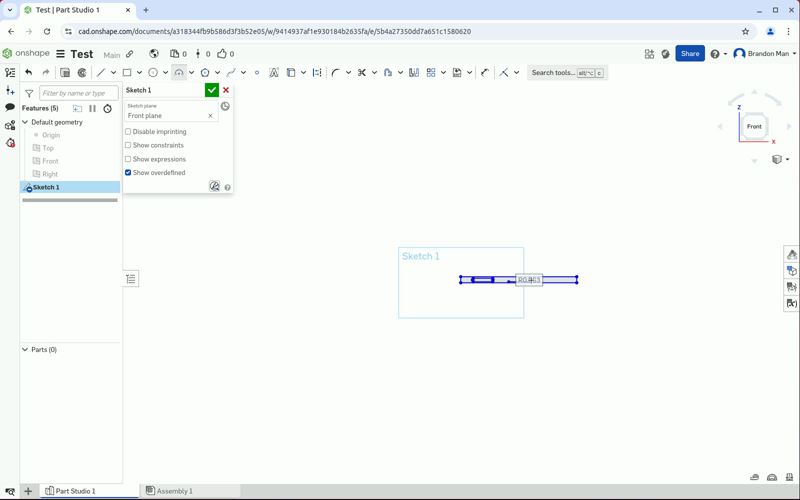
key_up(shift)
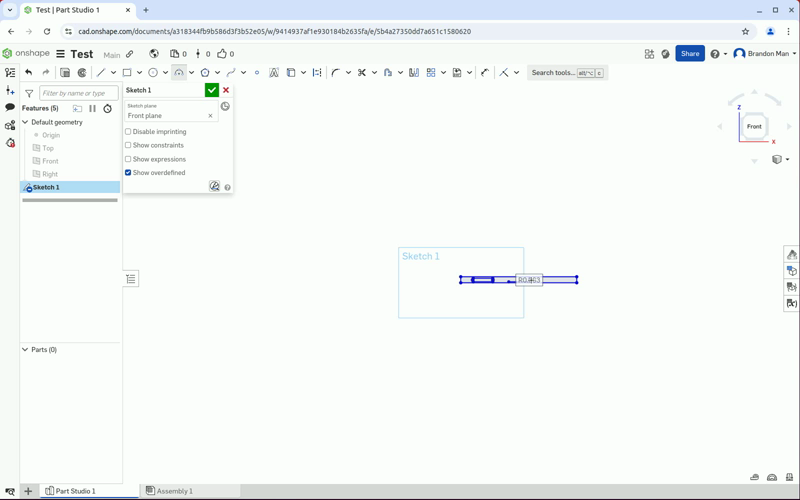
key(esc)
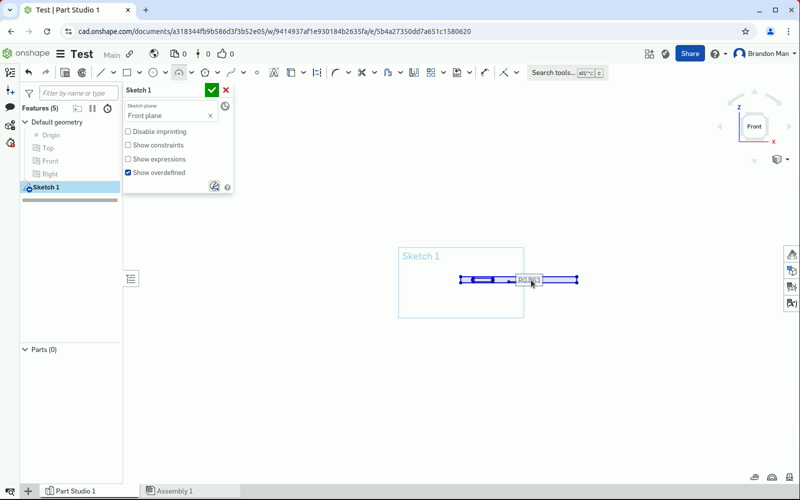
key(l)
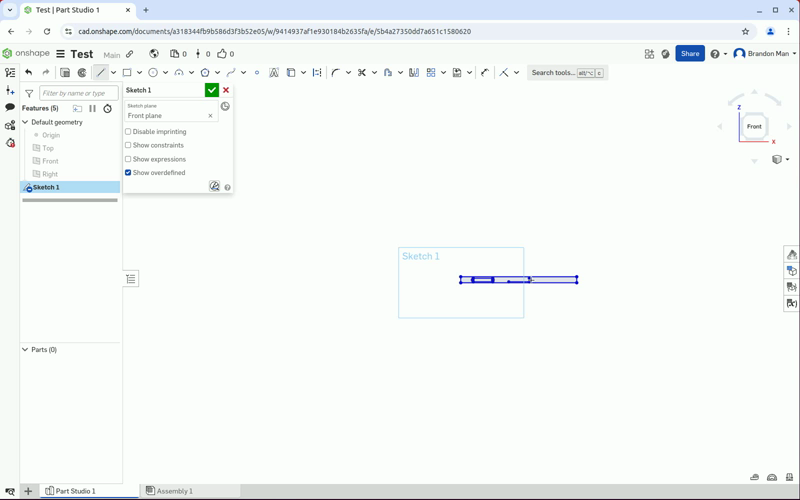
mouse_move(529, 278)
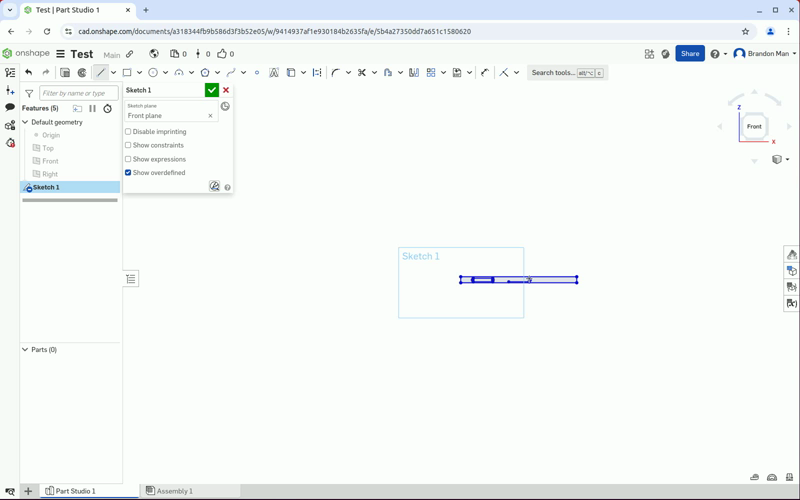
scroll(6)
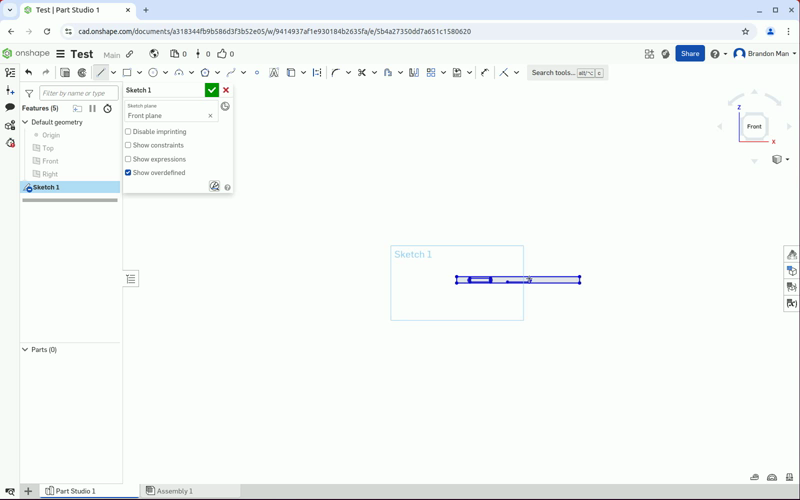
scroll(6)
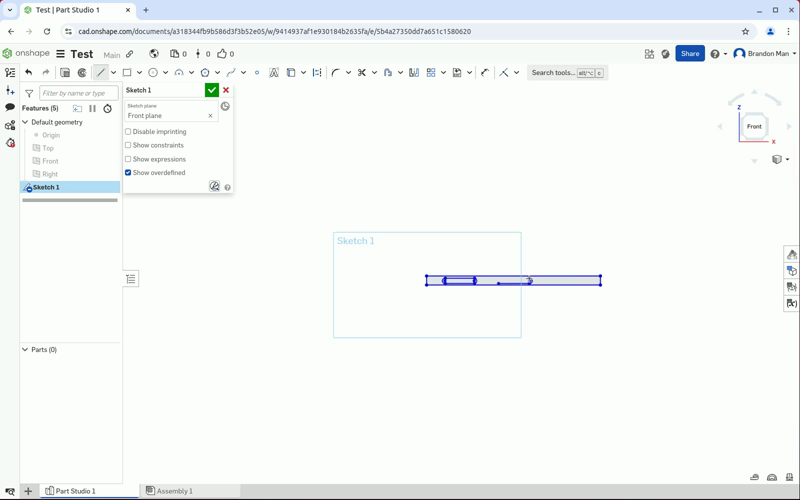
scroll(6)
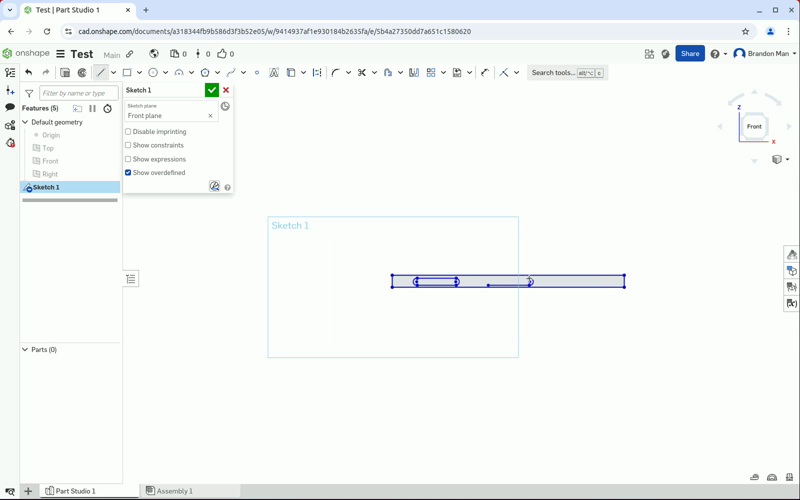
scroll(6)
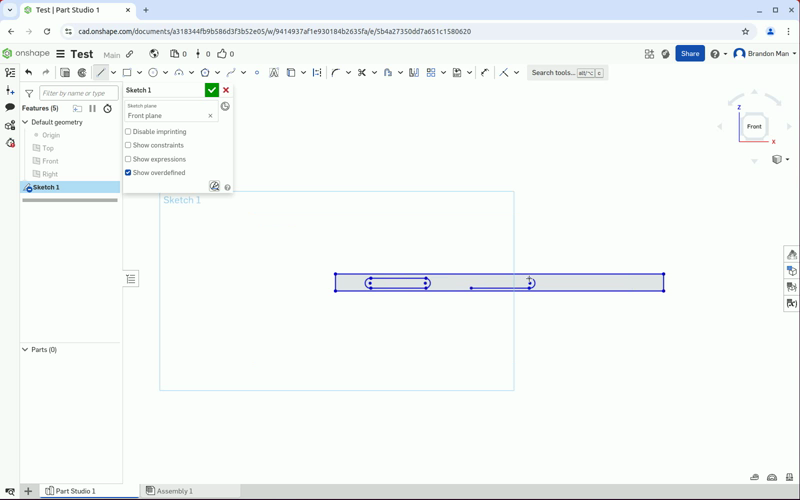
scroll(6)
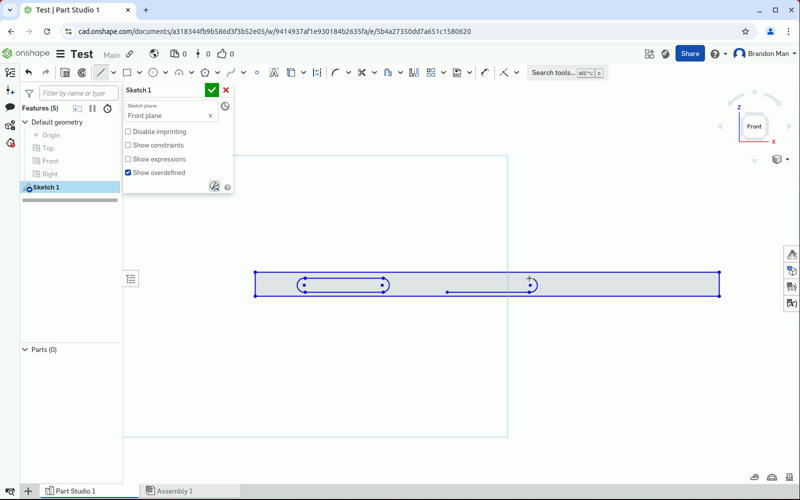
scroll(6)
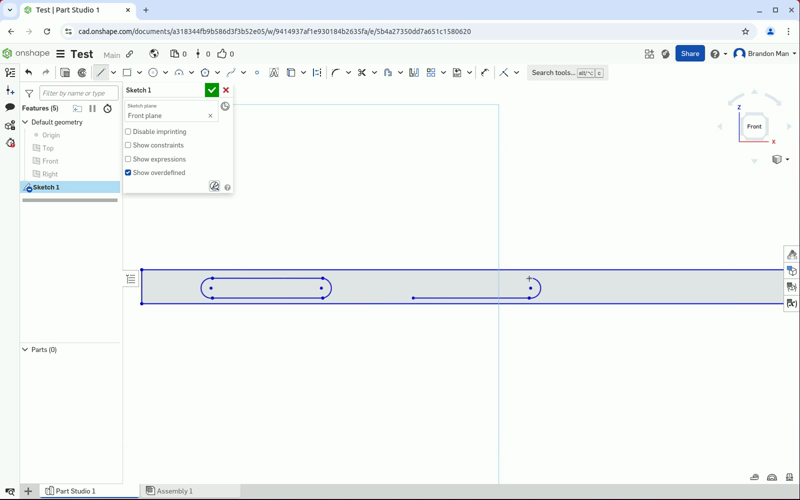
scroll(6)
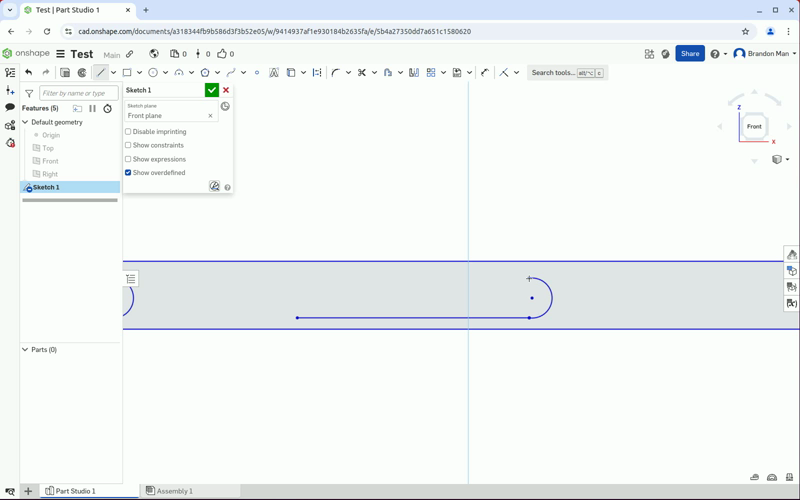
click(529, 278)
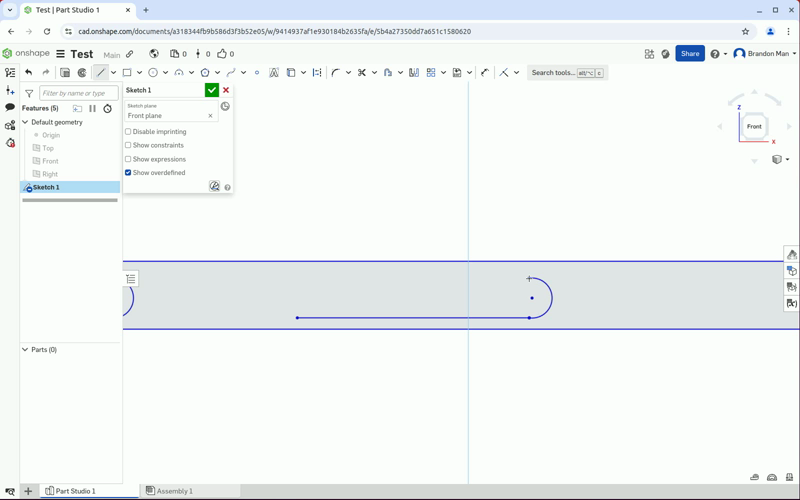
scroll(-6)
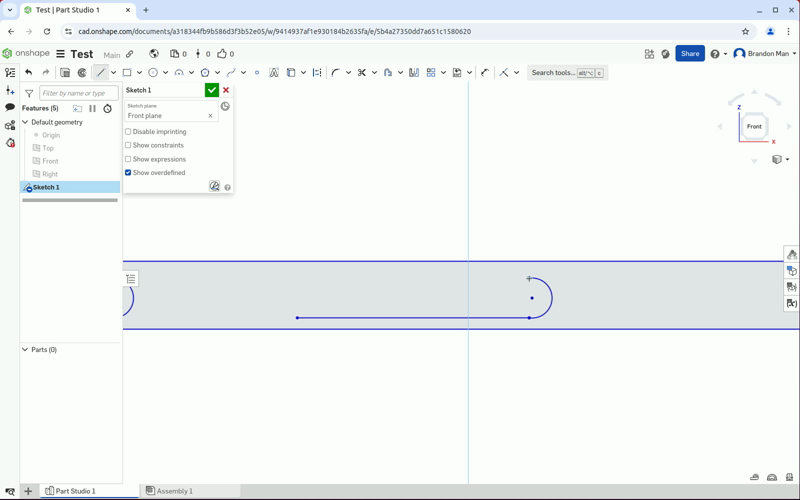
scroll(-6)
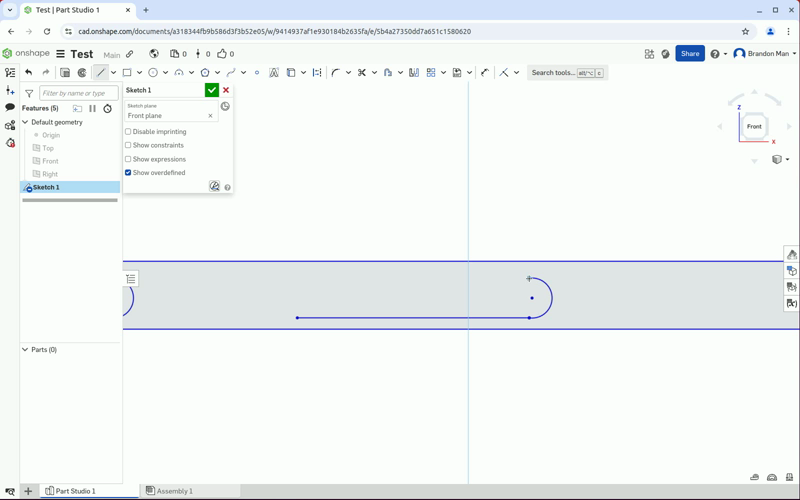
scroll(-6)
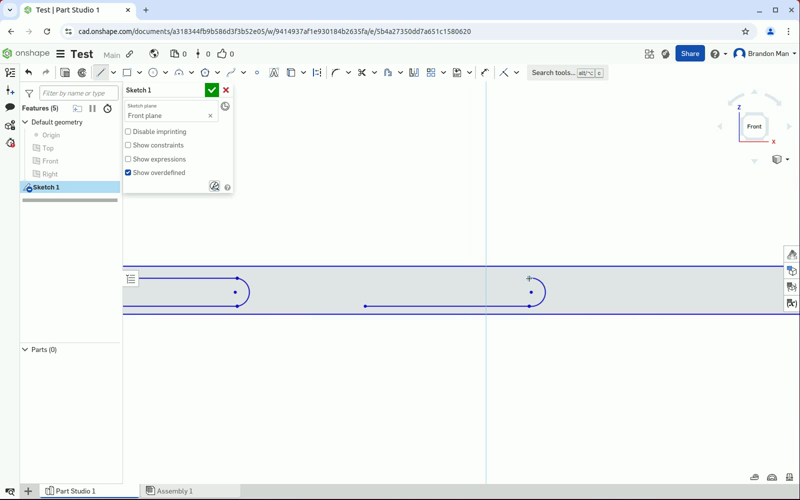
scroll(-6)
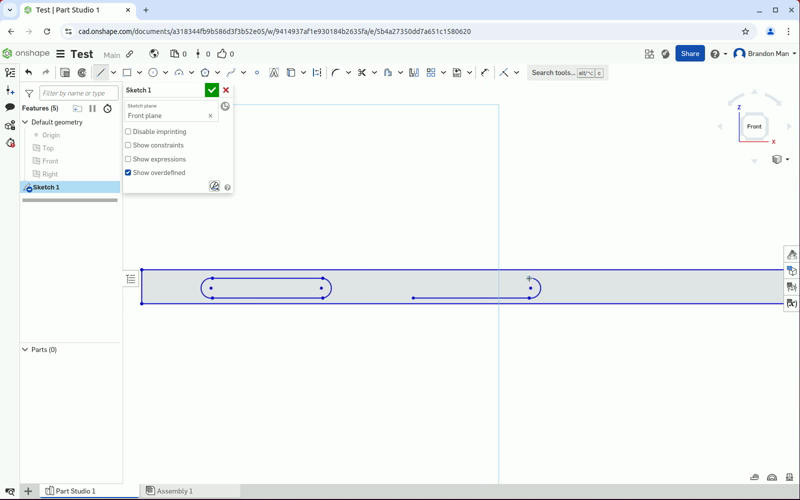
scroll(-6)
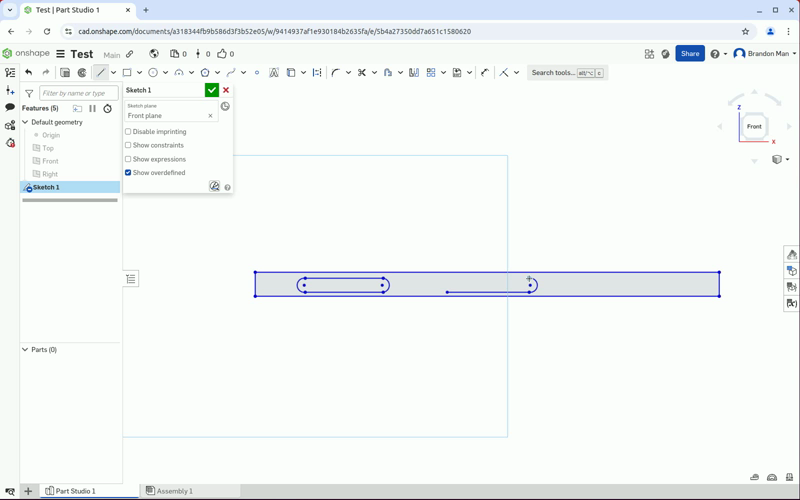
scroll(-6)
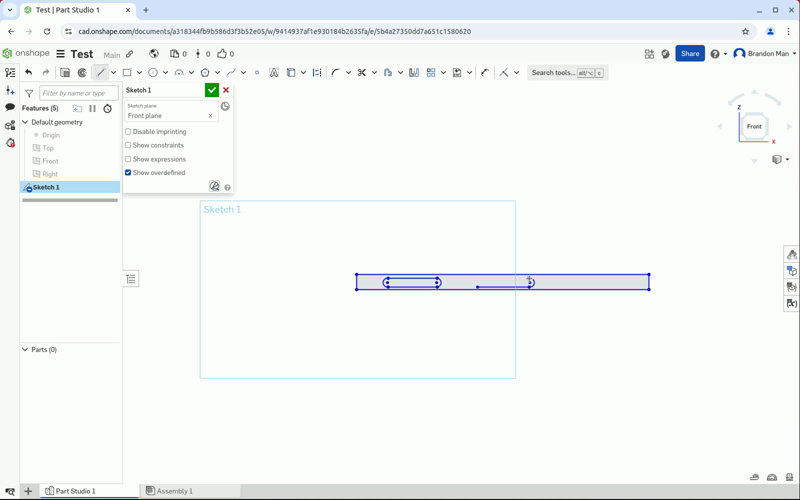
scroll(-6)
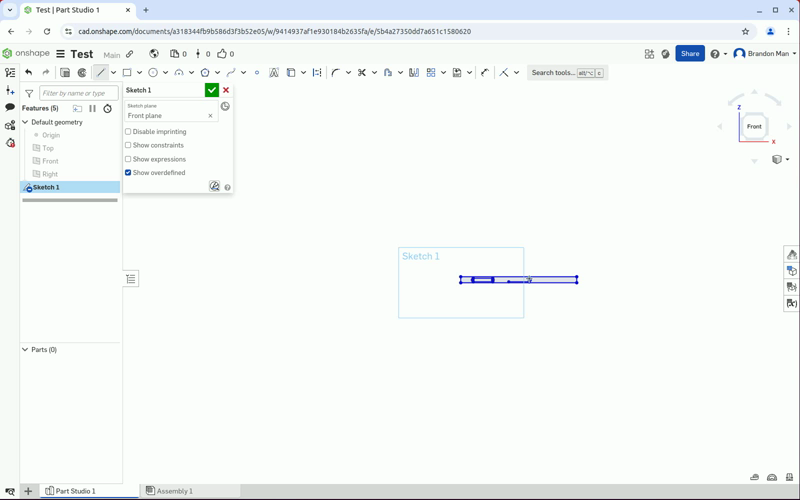
key_down(shift)
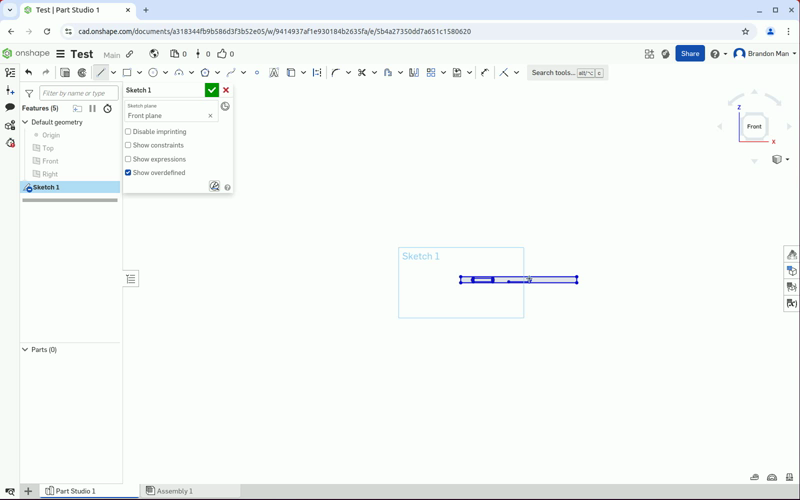
mouse_move(559, 278)
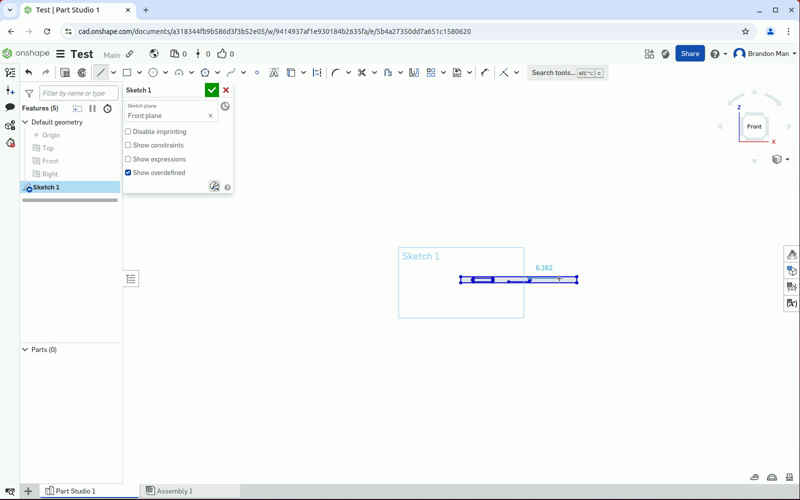
mouse_move(508, 278)
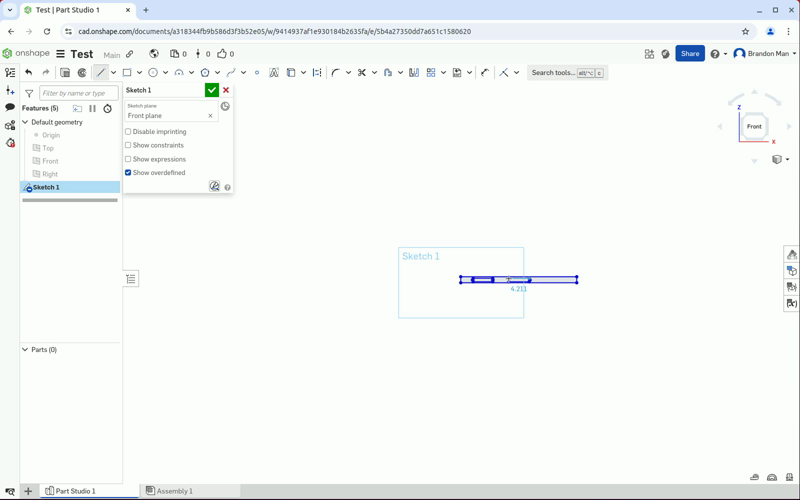
scroll(6)
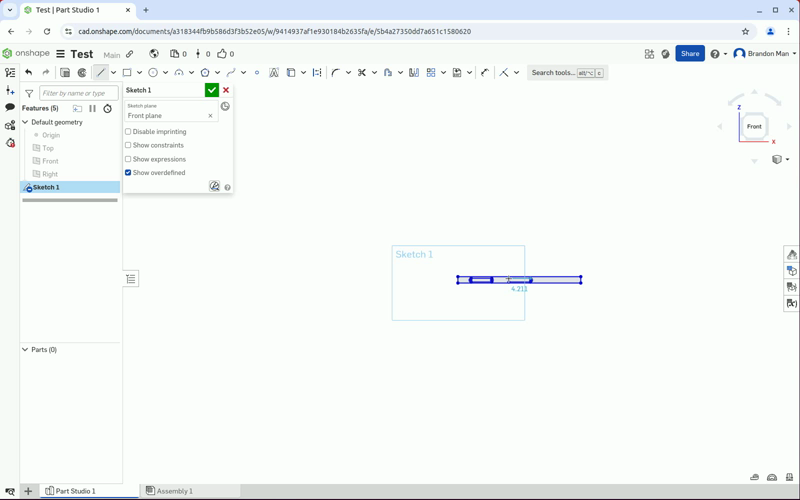
scroll(6)
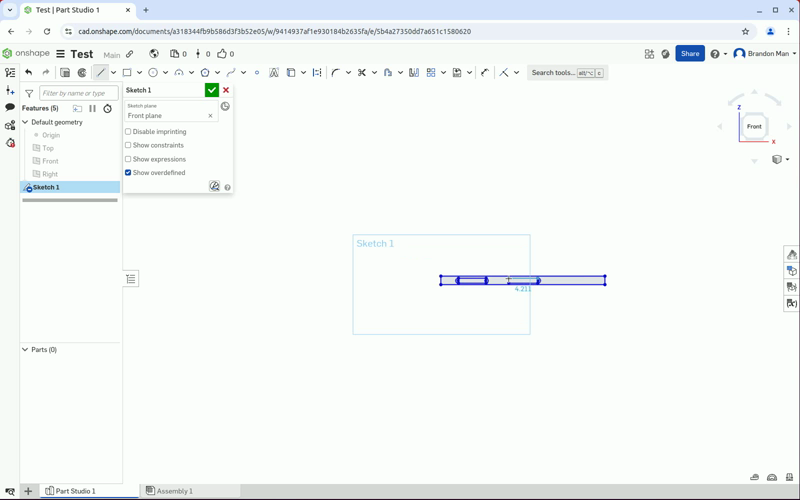
scroll(6)
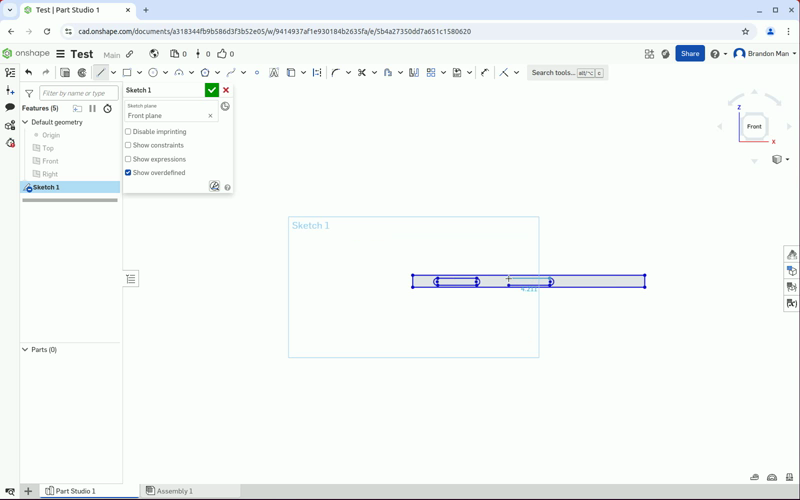
scroll(6)
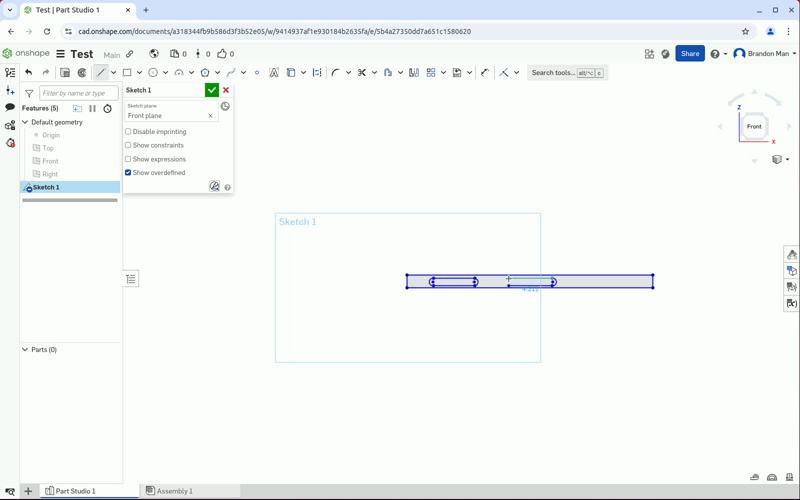
scroll(6)
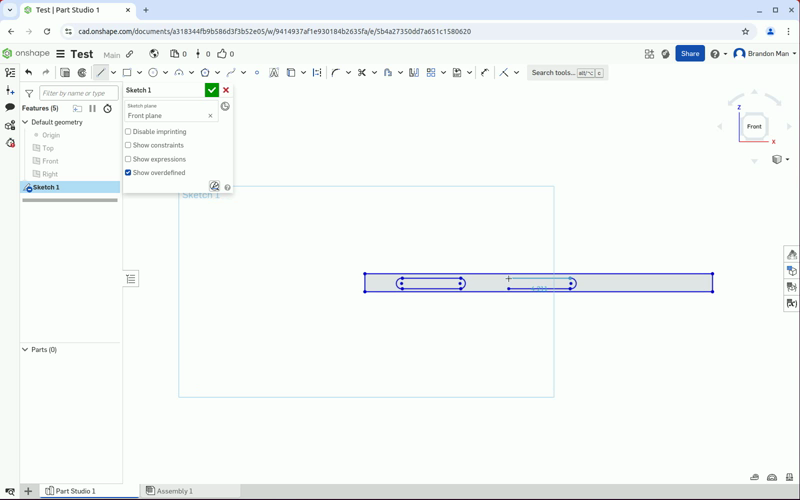
scroll(6)
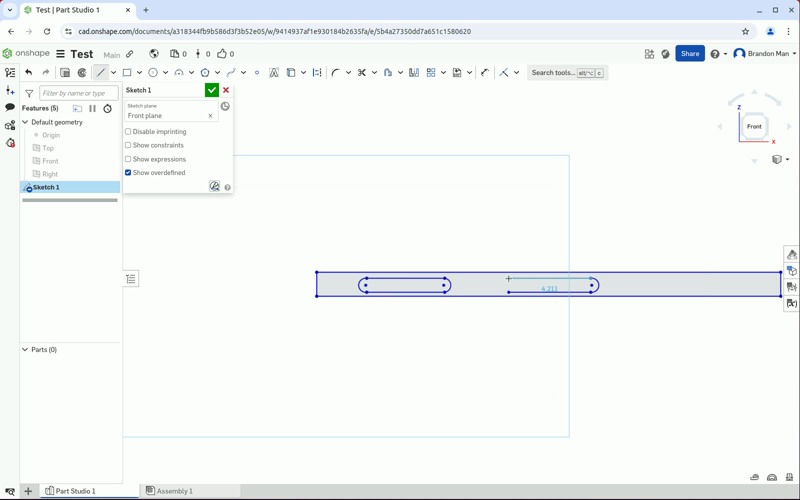
scroll(6)
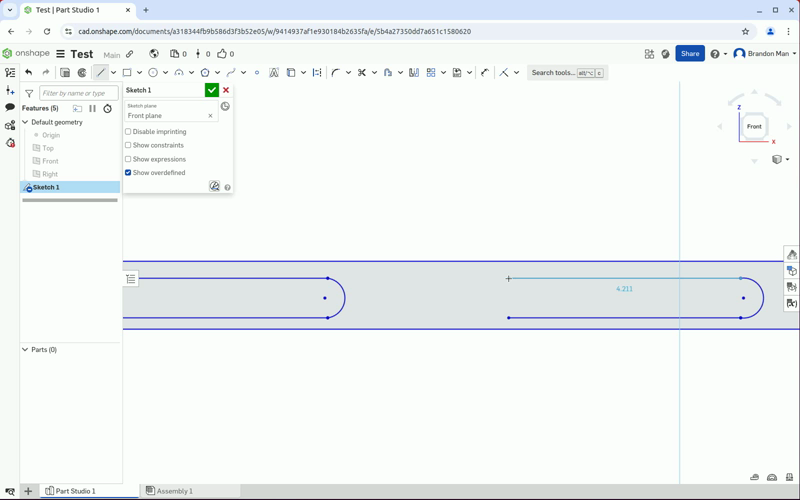
click(508, 278)
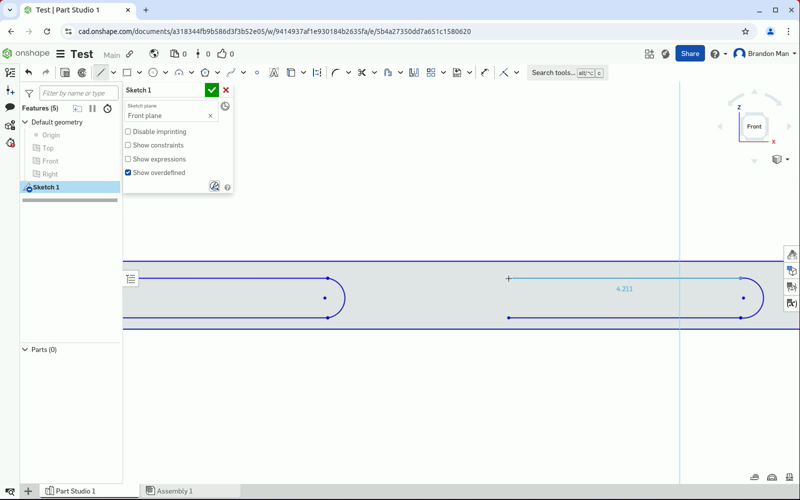
scroll(-6)
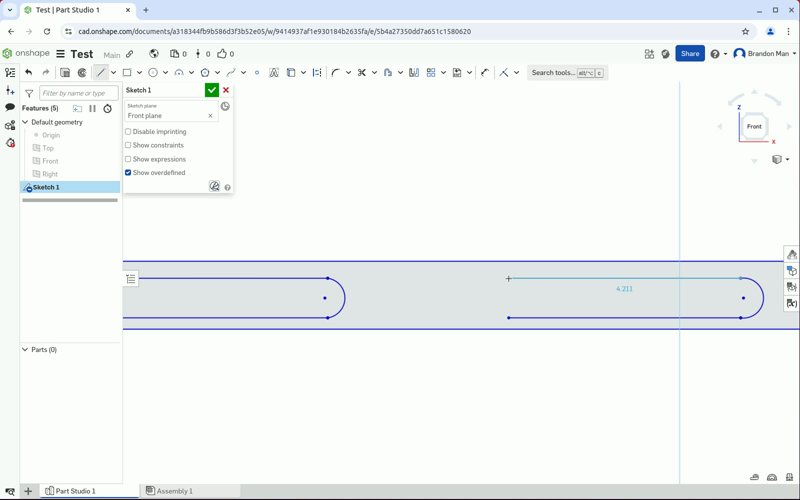
scroll(-6)
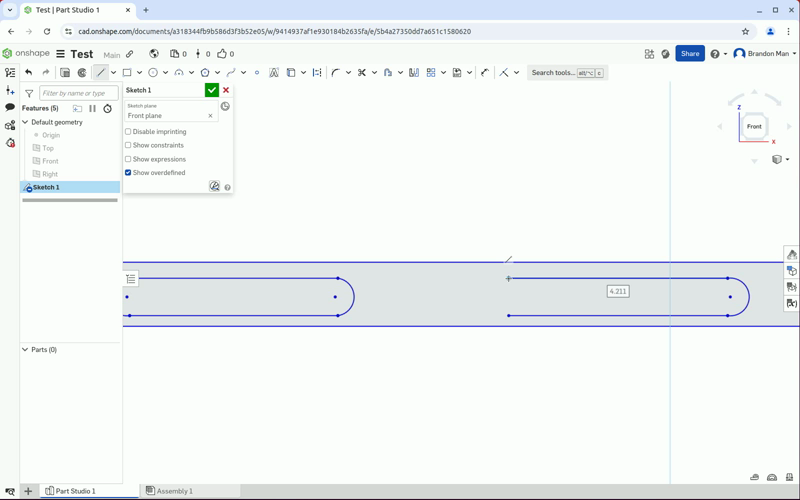
scroll(-6)
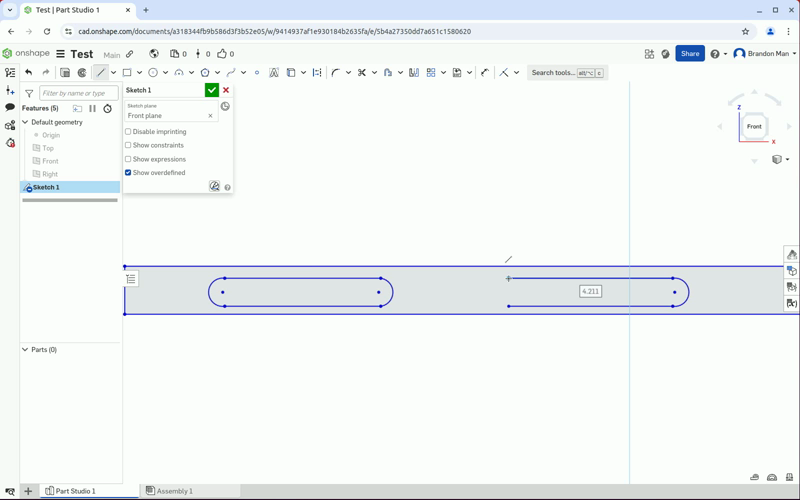
scroll(-6)
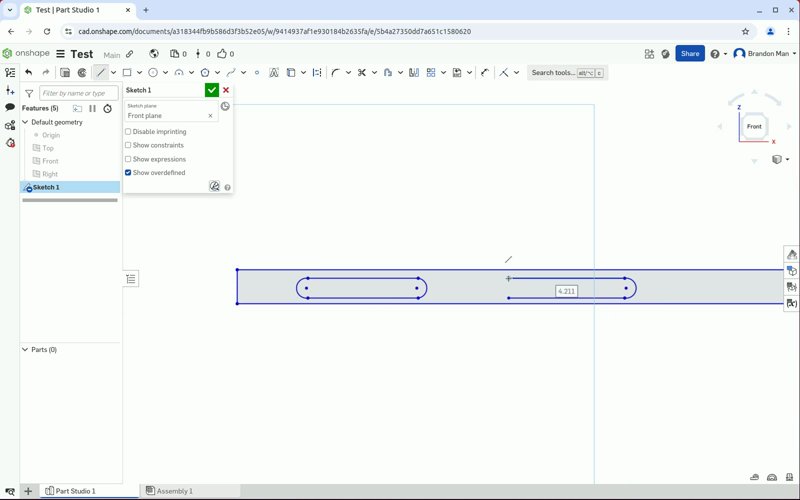
scroll(-6)
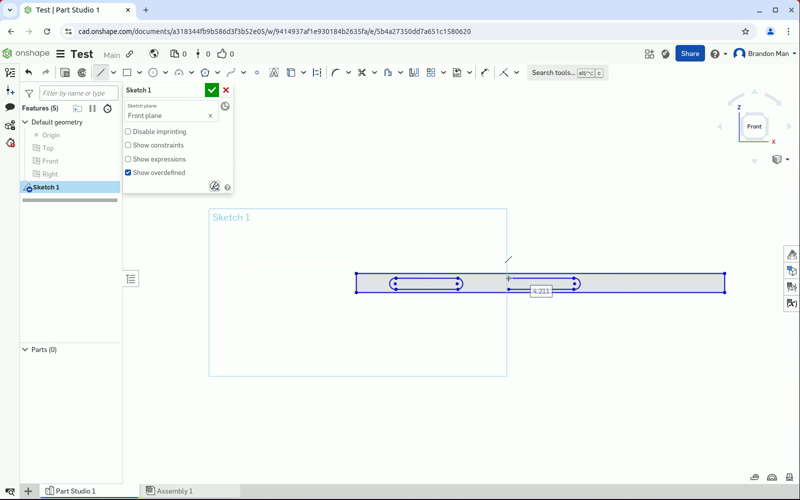
scroll(-6)
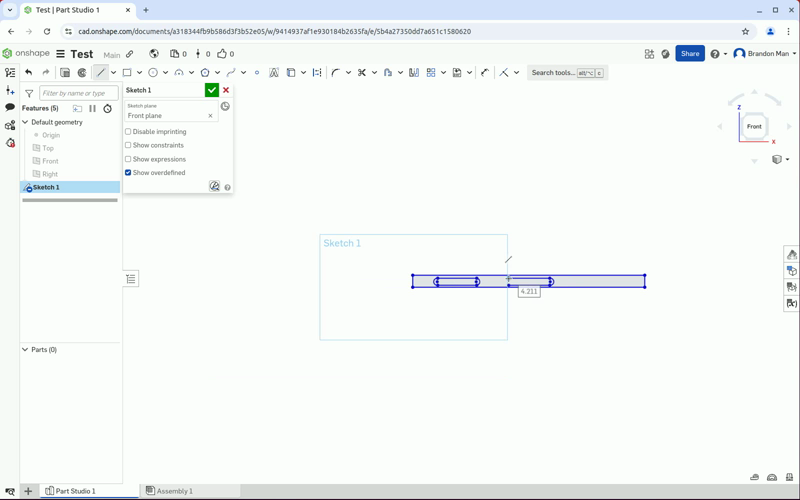
scroll(-6)
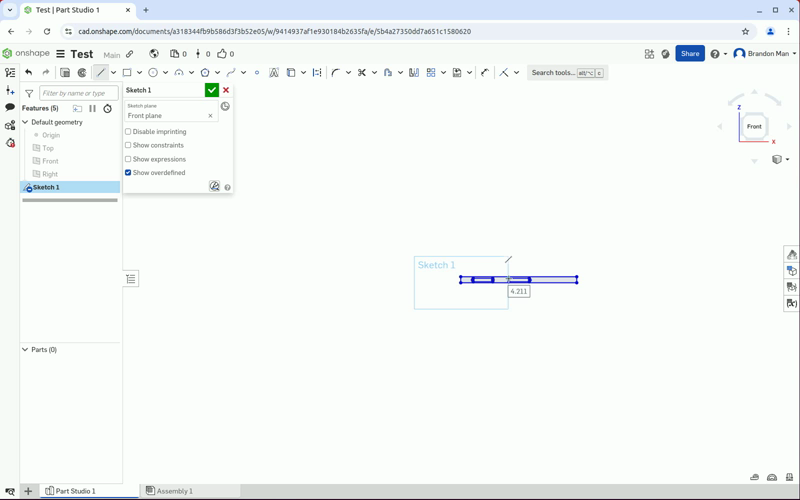
key_up(shift)
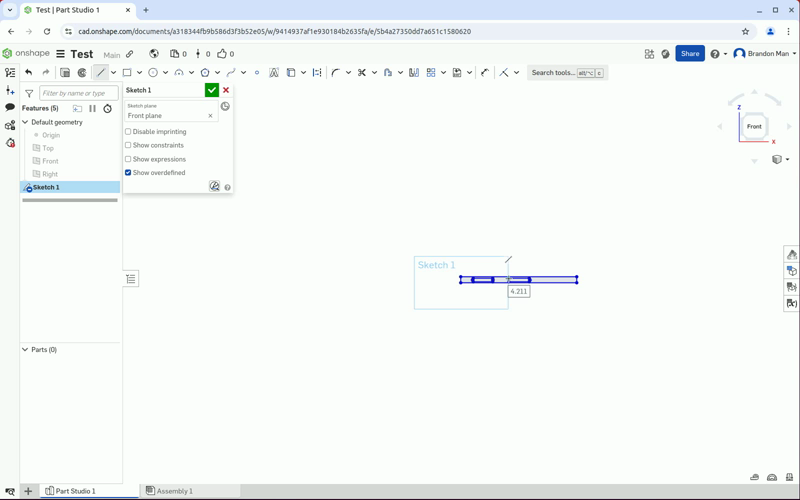
key(esc)
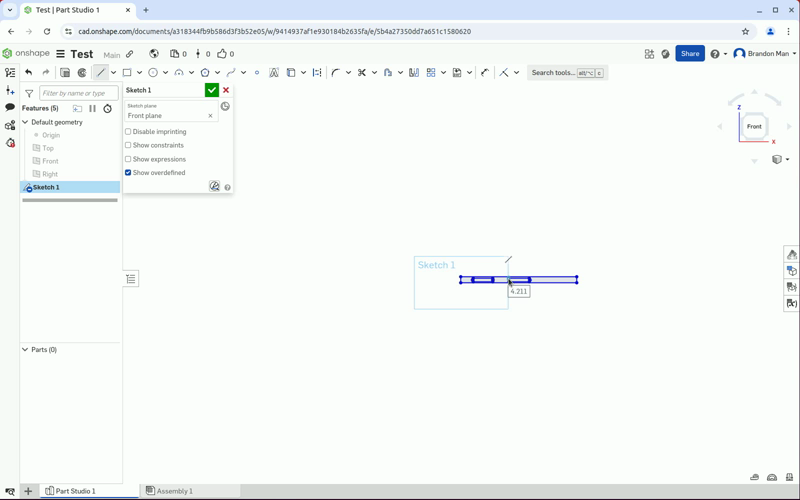
key(a)
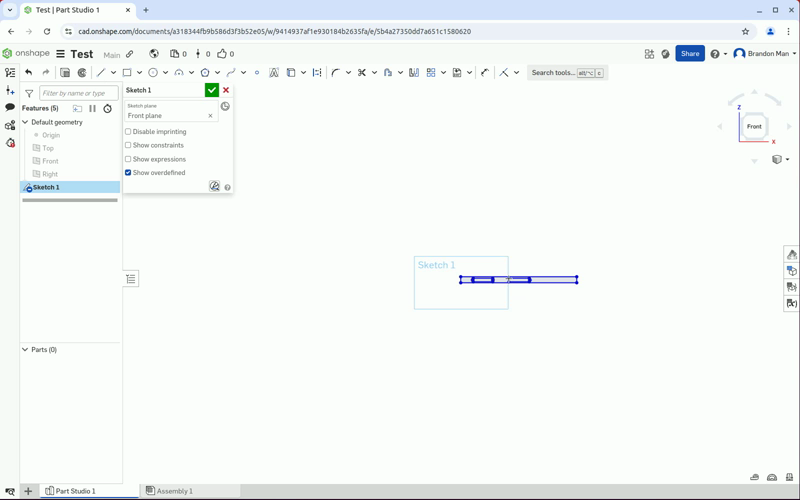
mouse_move(508, 278)
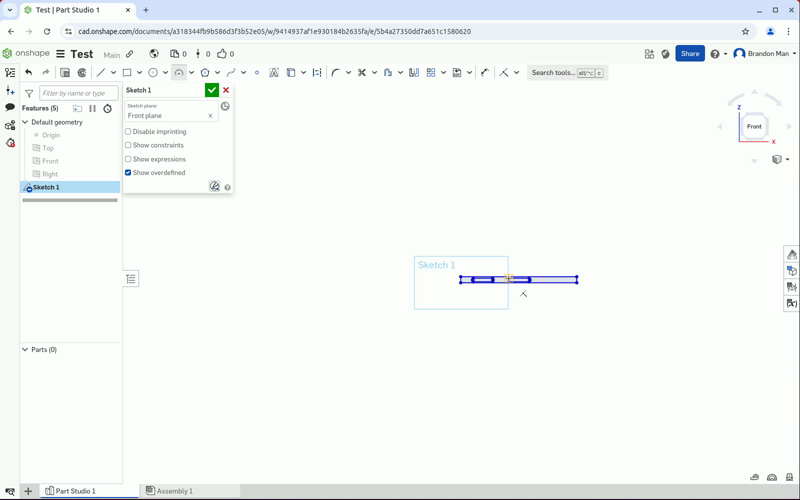
scroll(6)
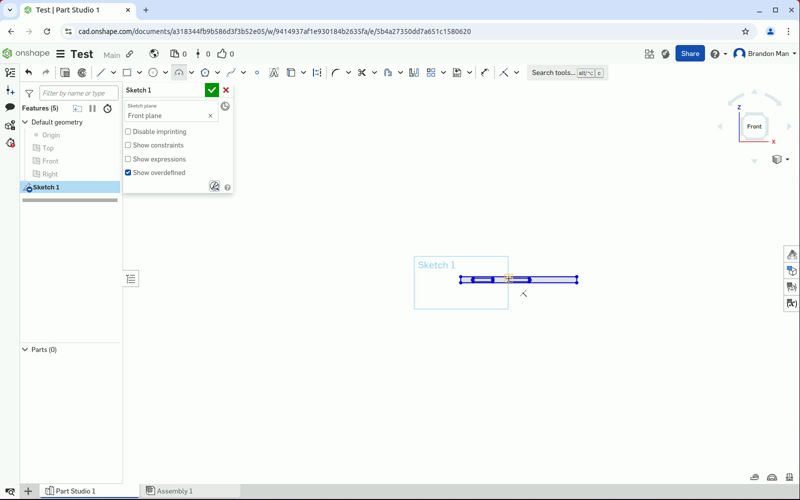
scroll(6)
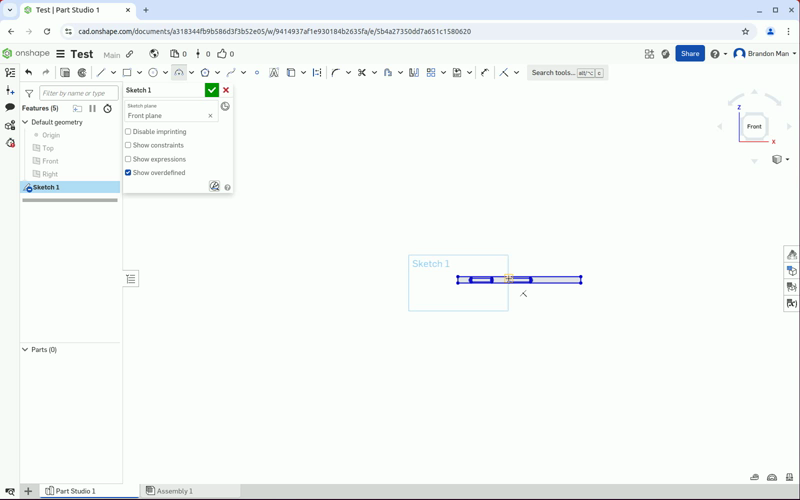
scroll(6)
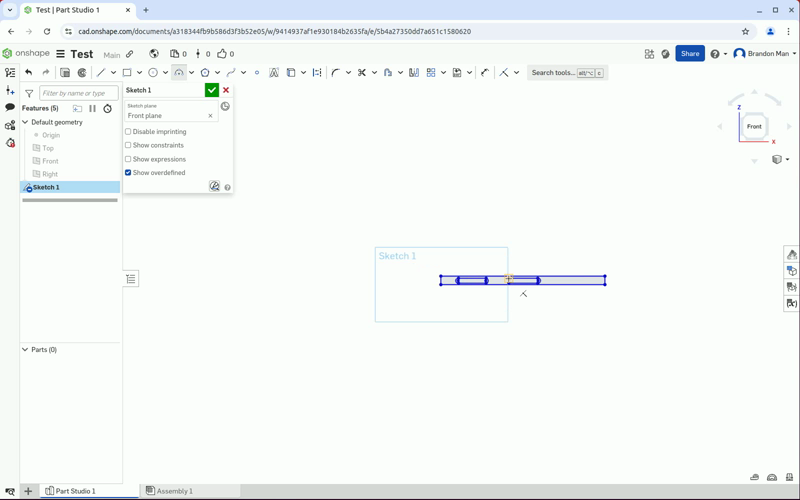
scroll(6)
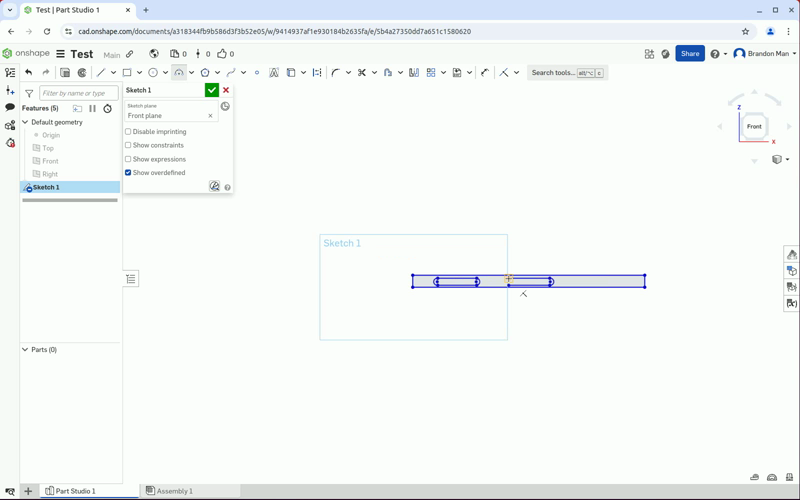
scroll(6)
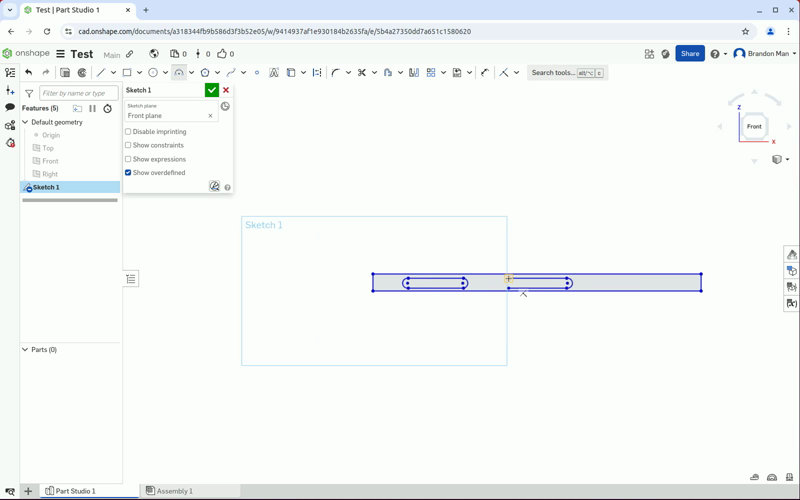
scroll(6)
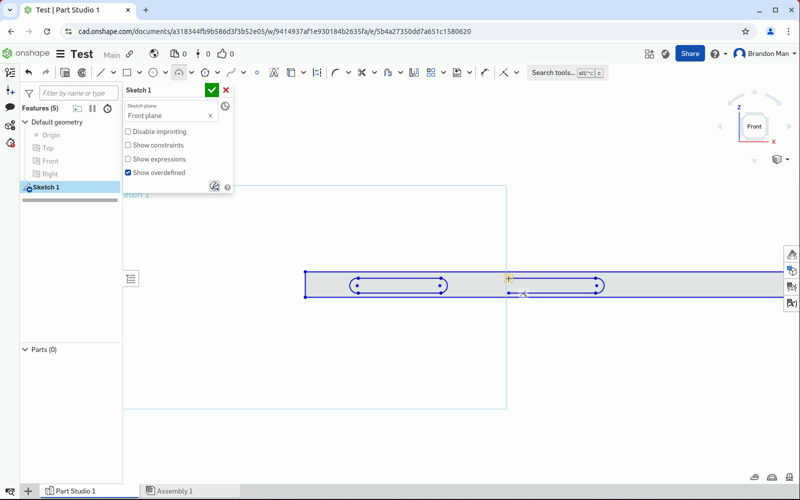
scroll(6)
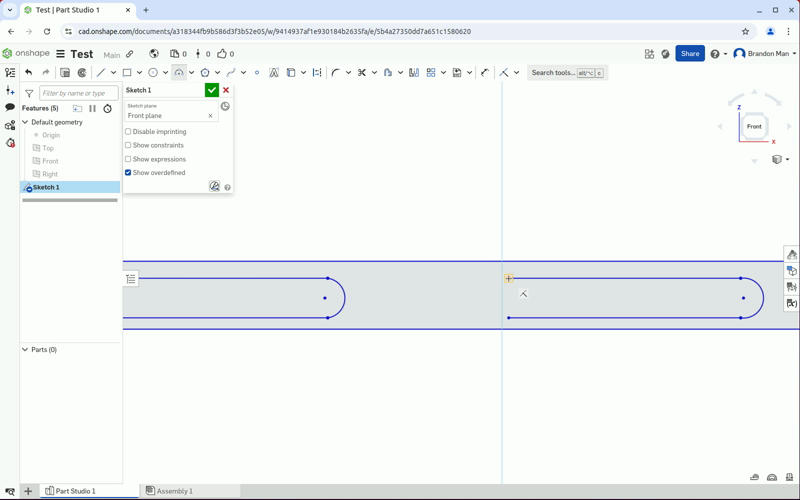
click(508, 278)
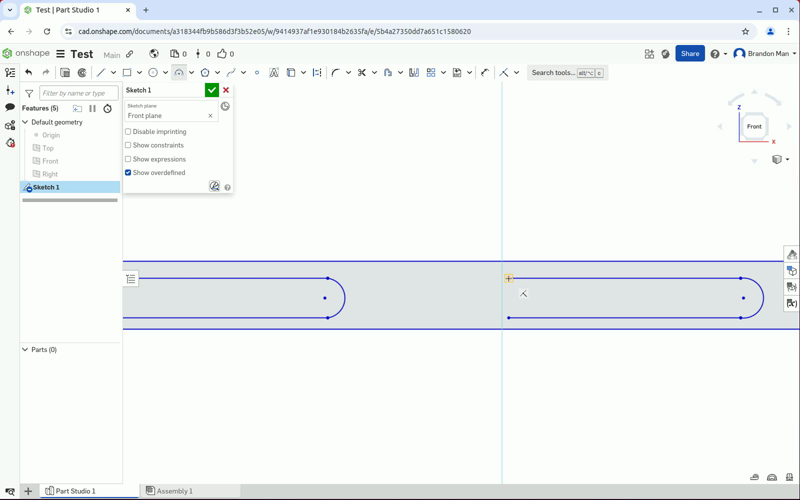
scroll(-6)
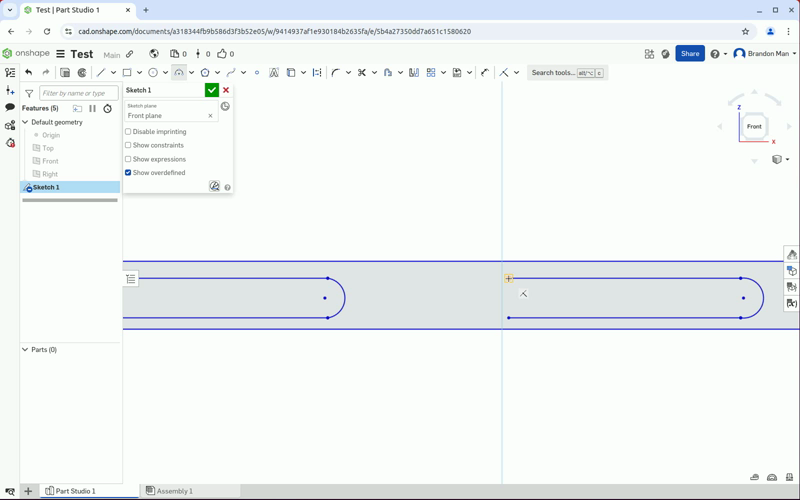
scroll(-6)
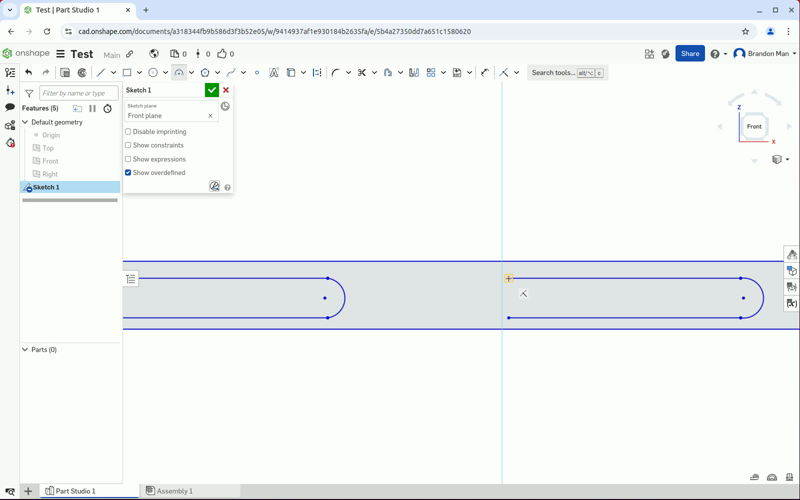
scroll(-6)
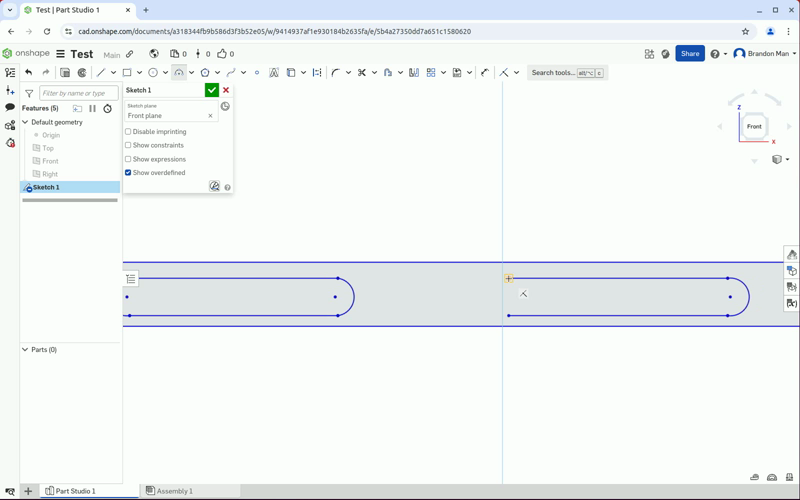
scroll(-6)
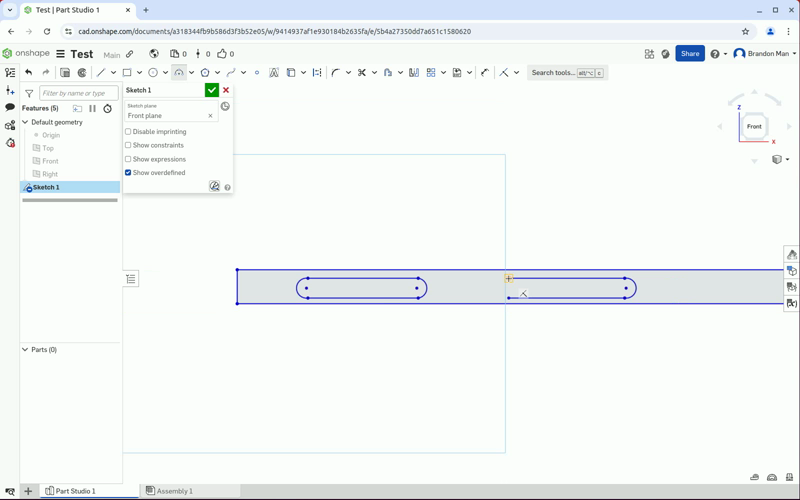
scroll(-6)
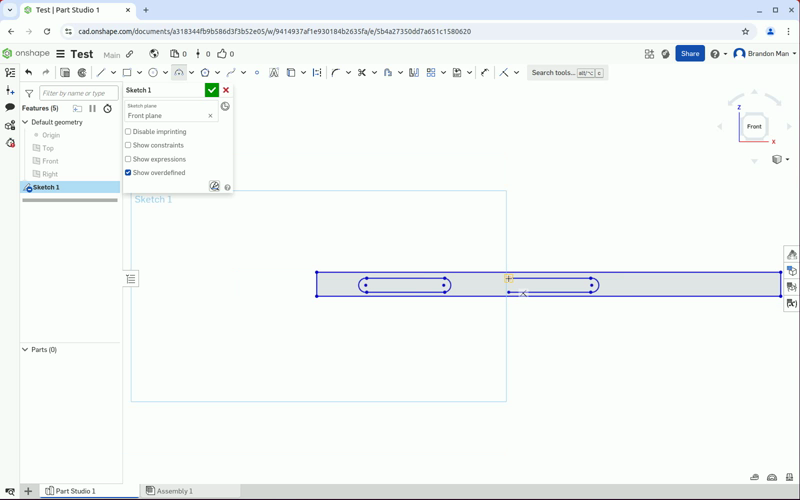
scroll(-6)
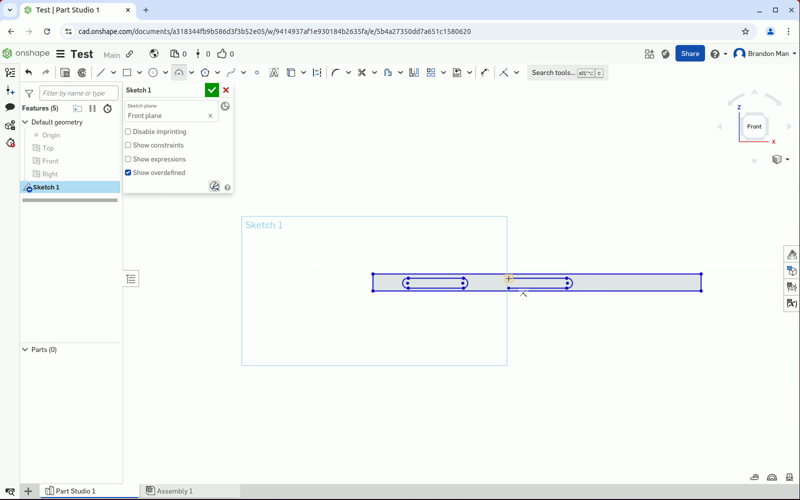
scroll(-6)
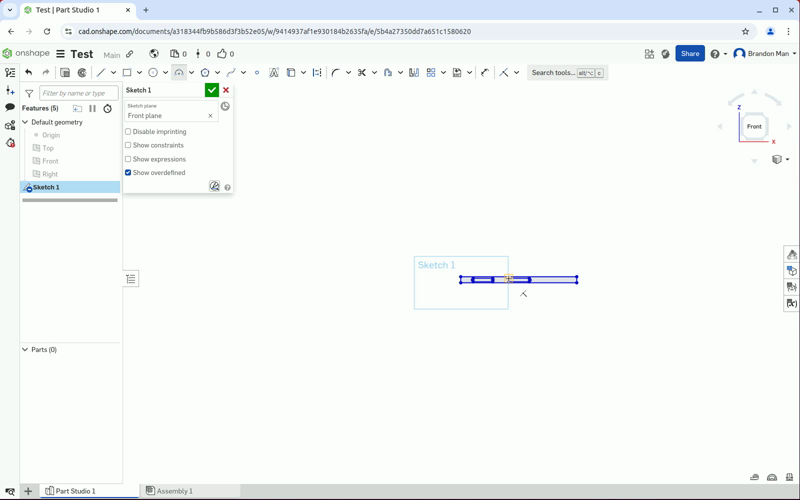
mouse_move(508, 281)
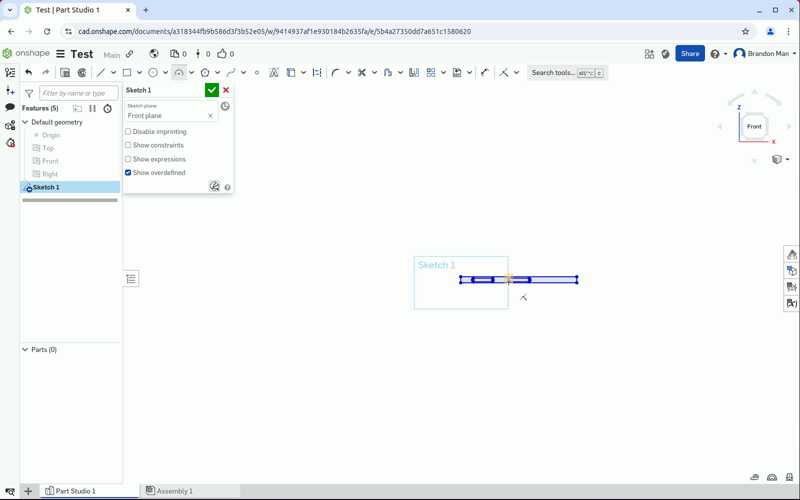
scroll(6)
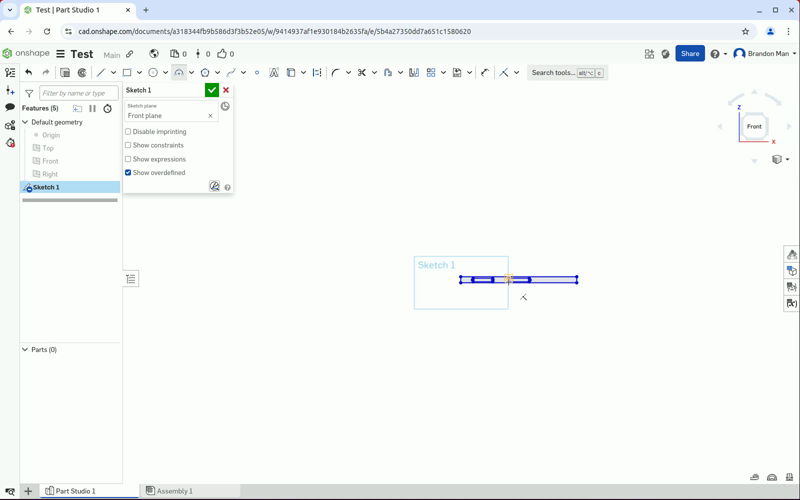
scroll(6)
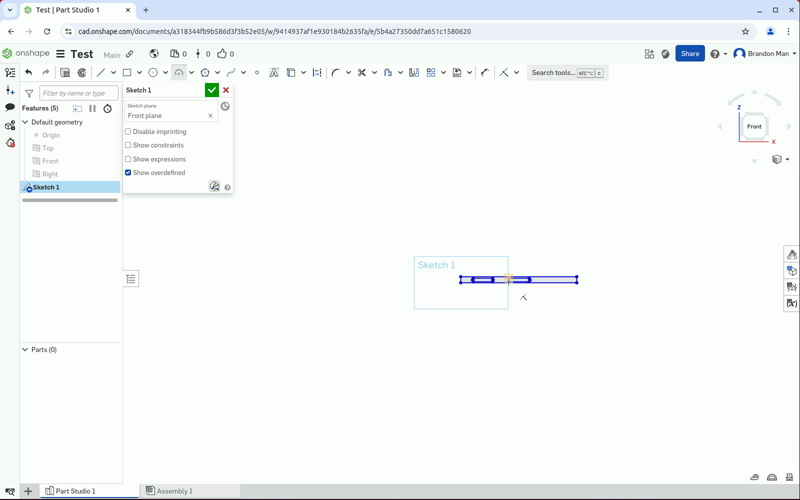
scroll(6)
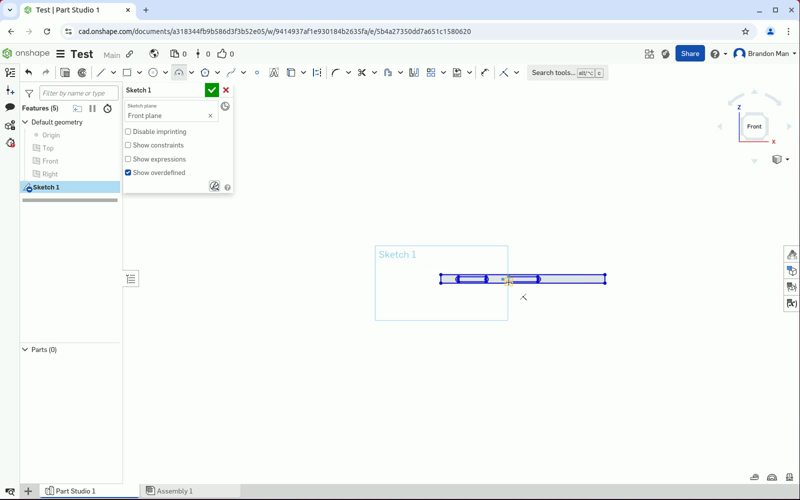
scroll(6)
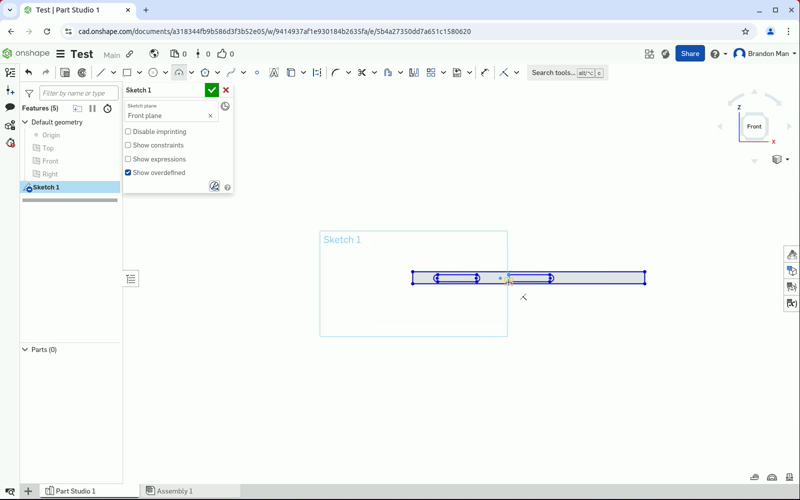
scroll(6)
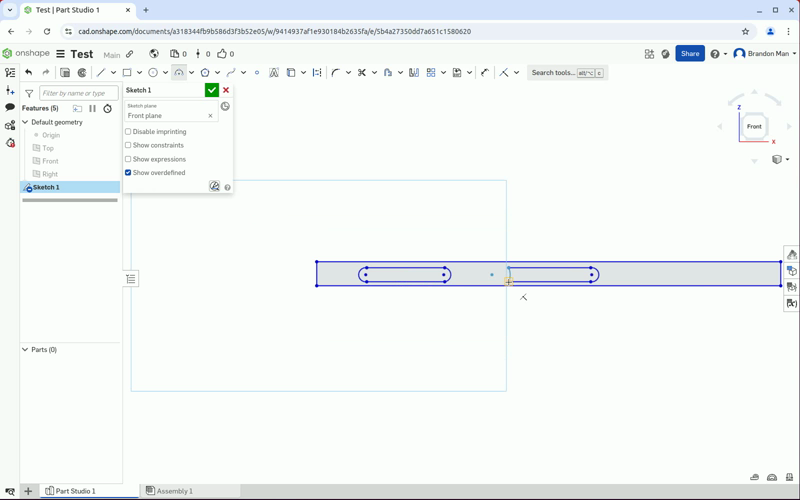
scroll(6)
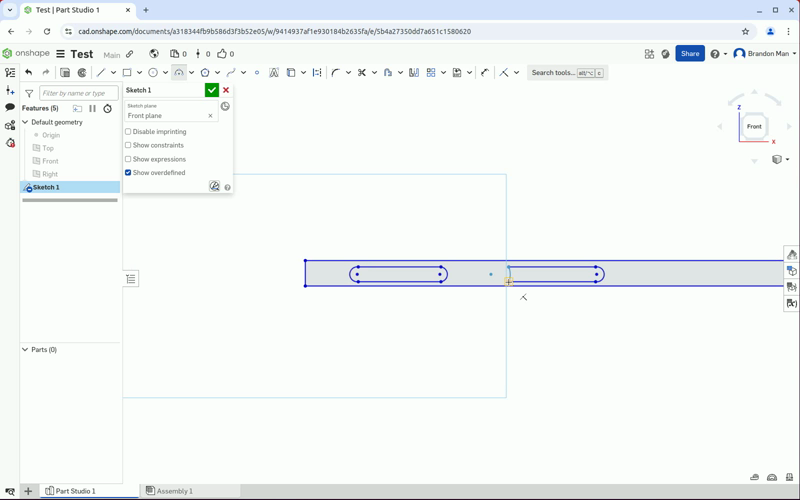
scroll(6)
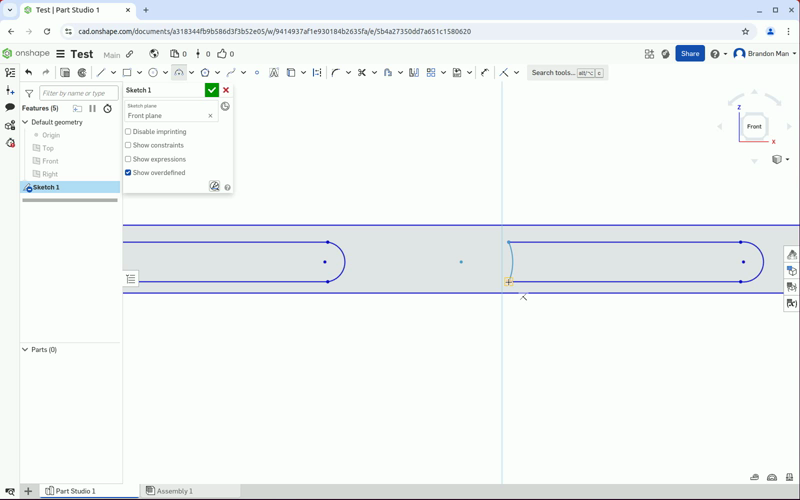
click(508, 281)
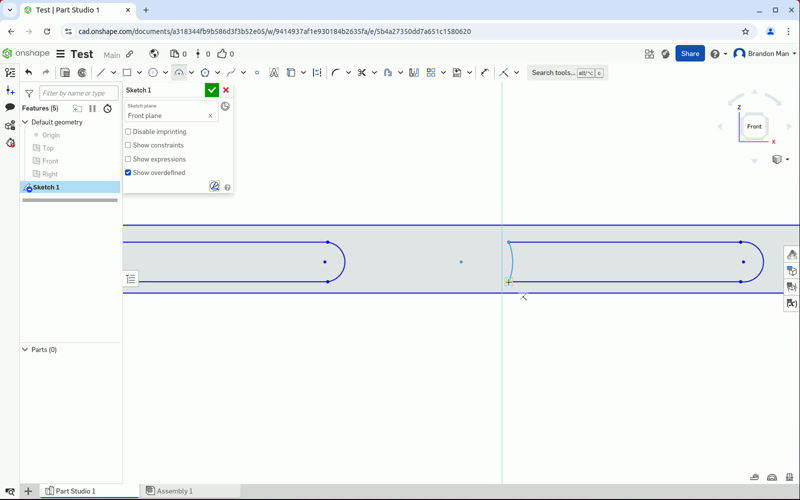
scroll(-6)
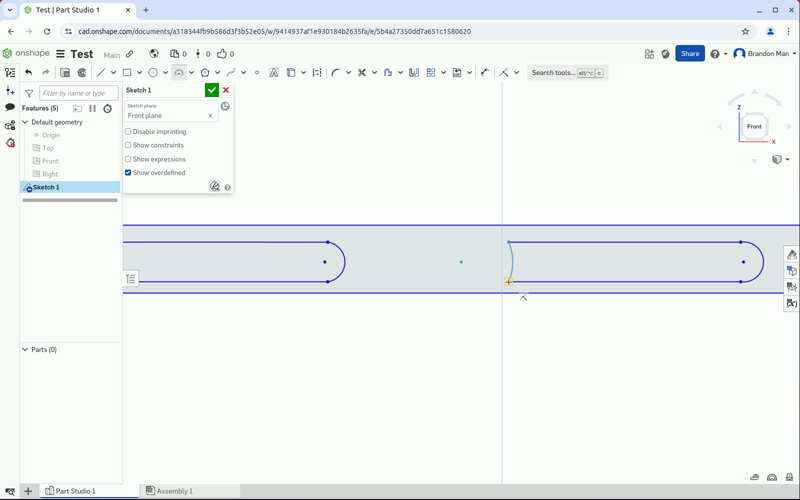
scroll(-6)
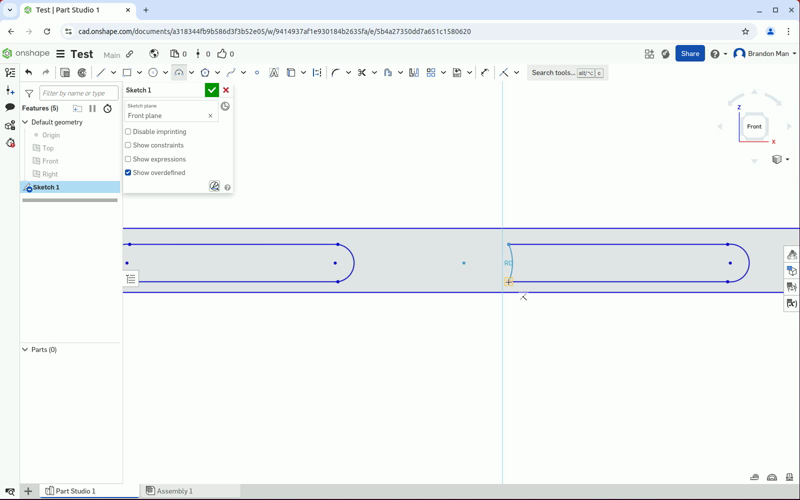
scroll(-6)
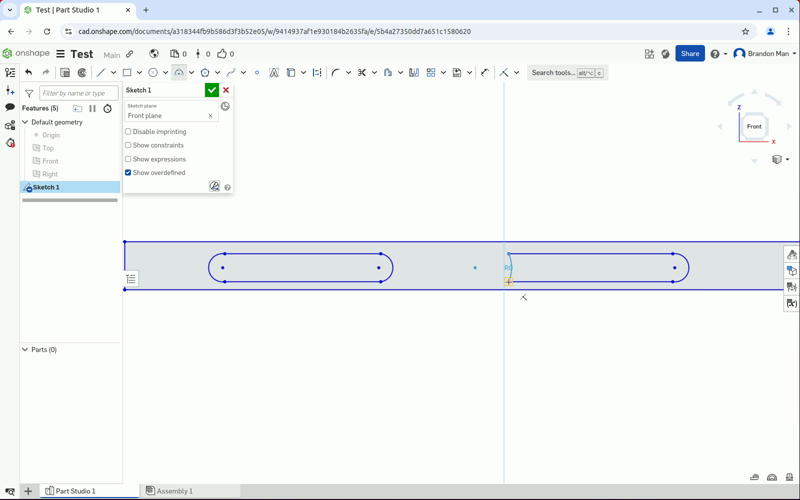
scroll(-6)
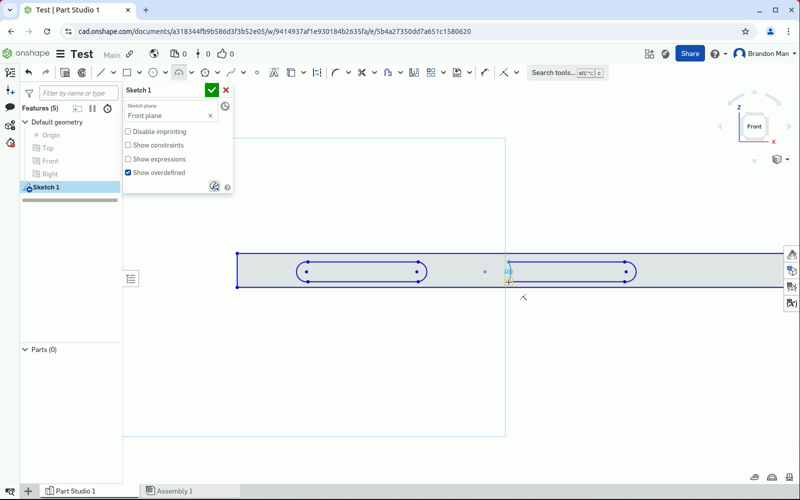
scroll(-6)
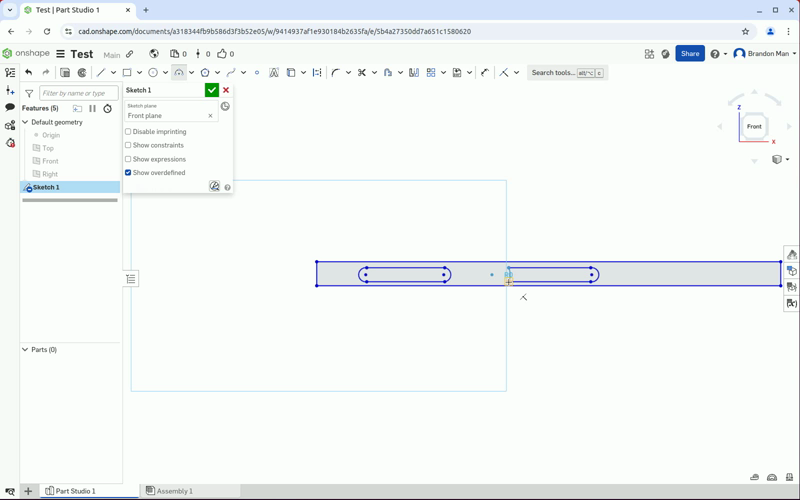
scroll(-6)
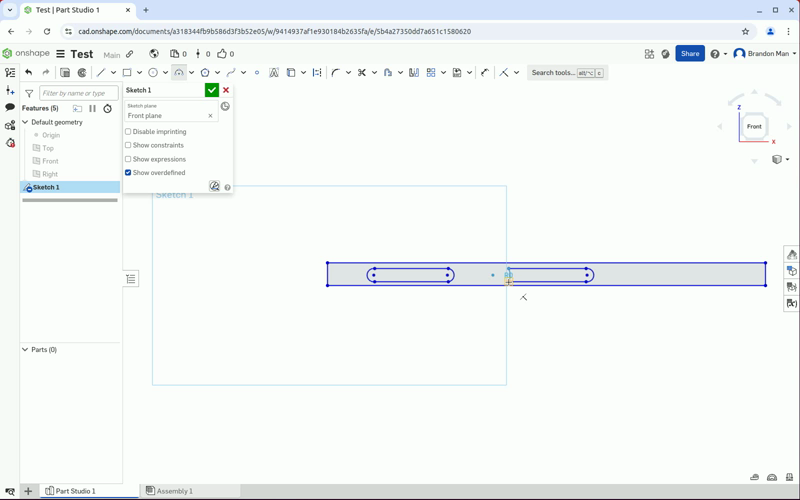
scroll(-6)
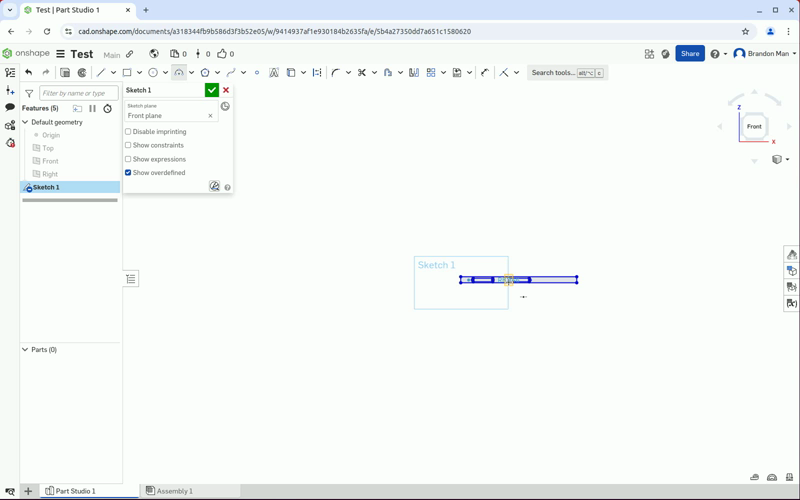
key_down(shift)
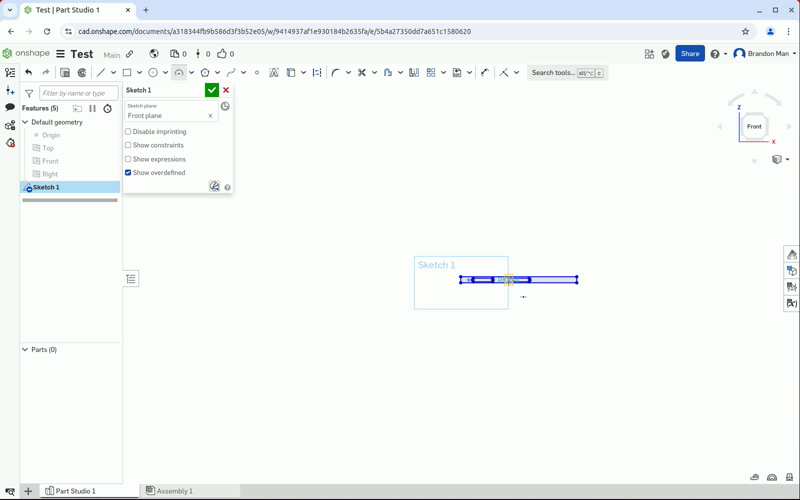
mouse_move(506, 279)
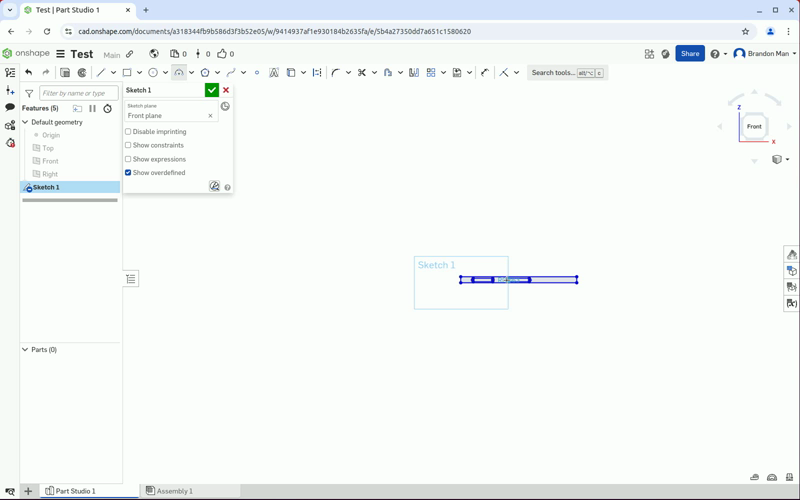
scroll(6)
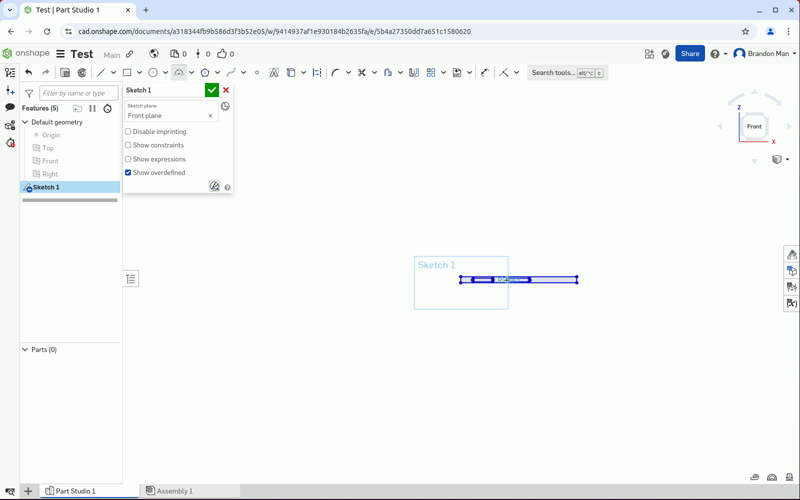
scroll(6)
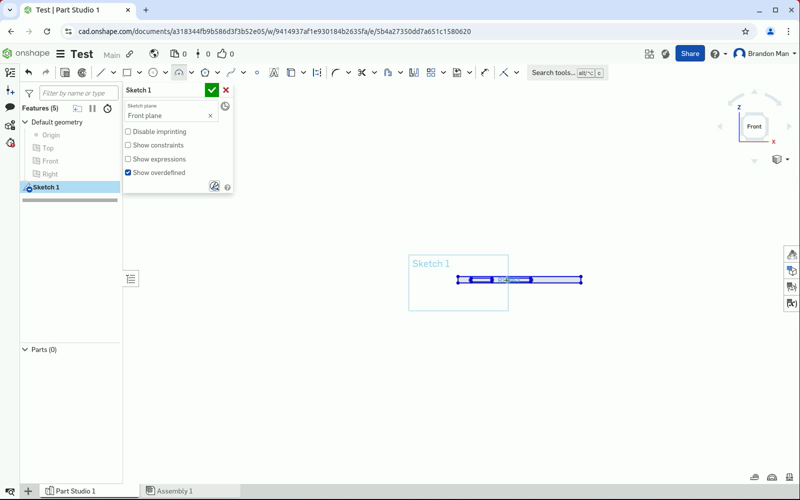
scroll(6)
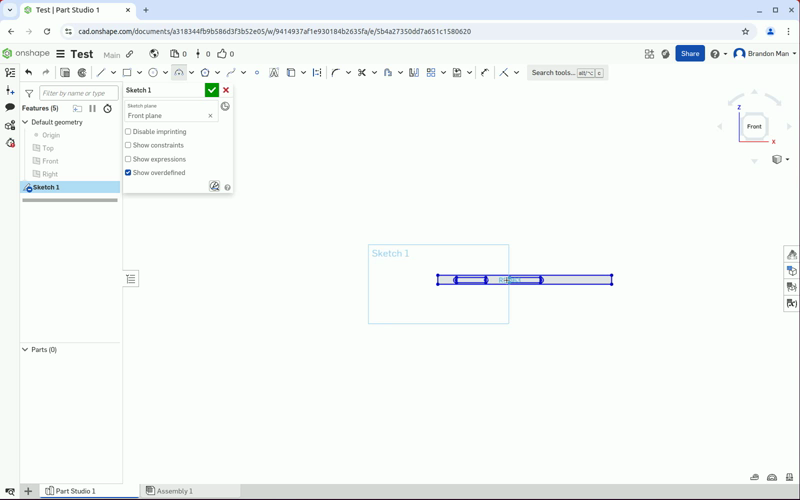
scroll(6)
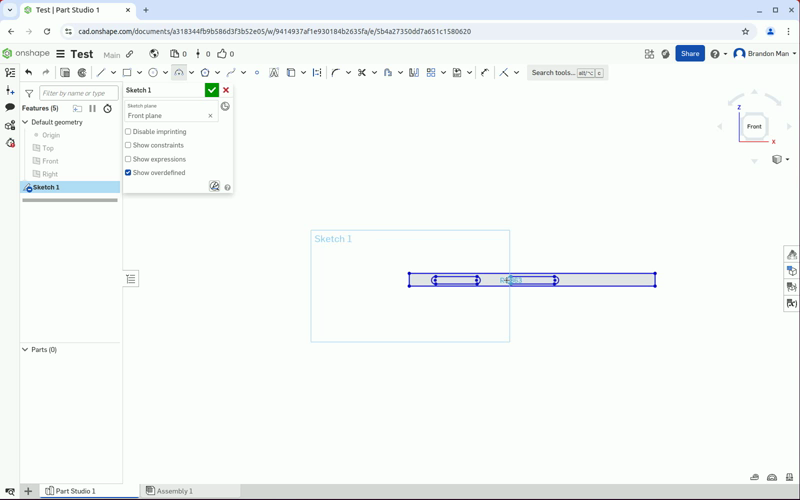
scroll(6)
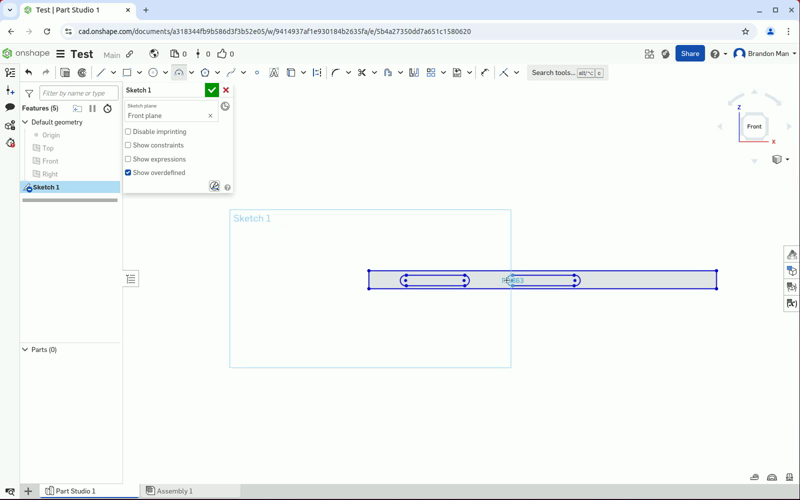
scroll(6)
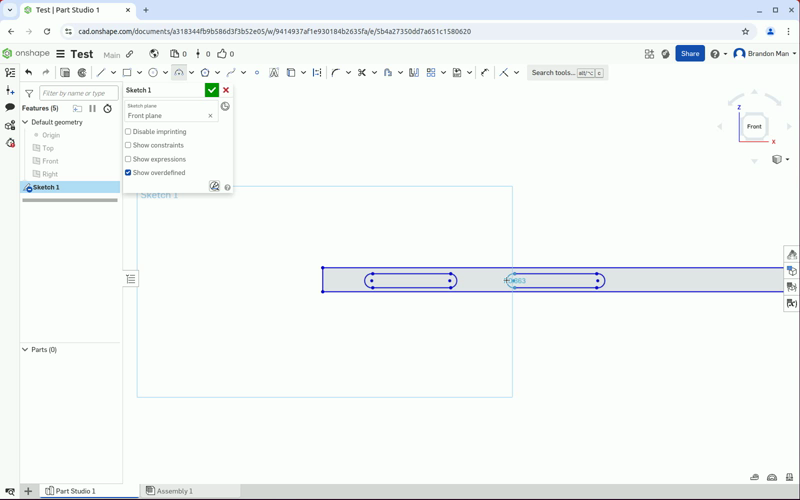
scroll(6)
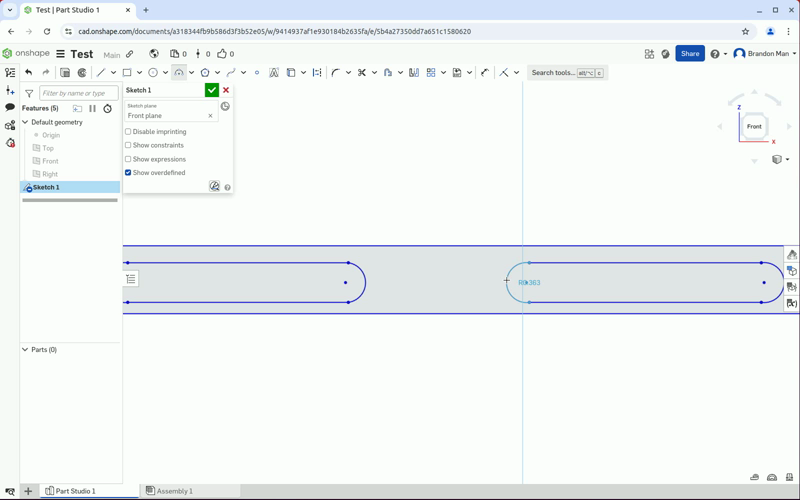
click(506, 279)
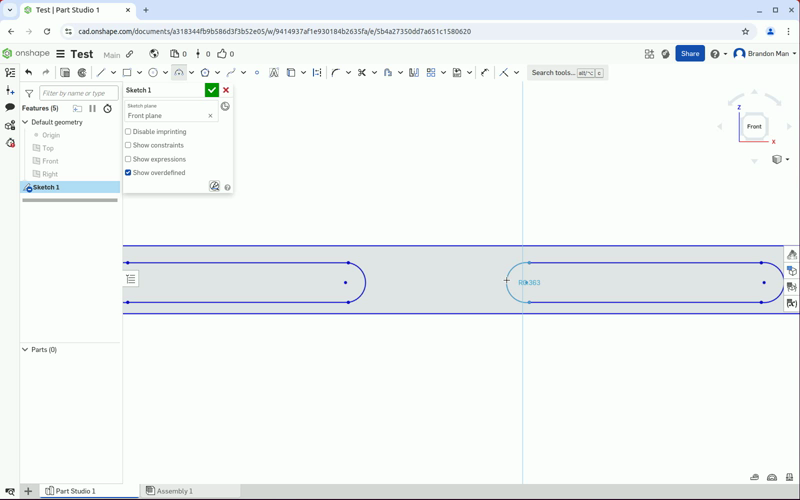
scroll(-6)
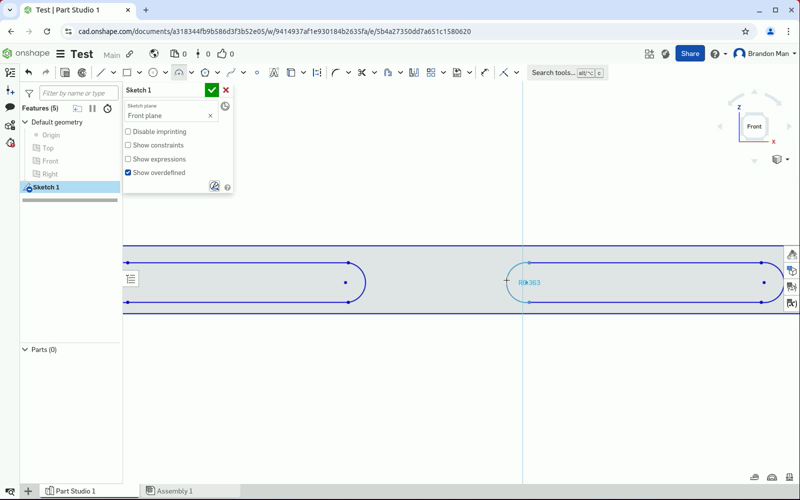
scroll(-6)
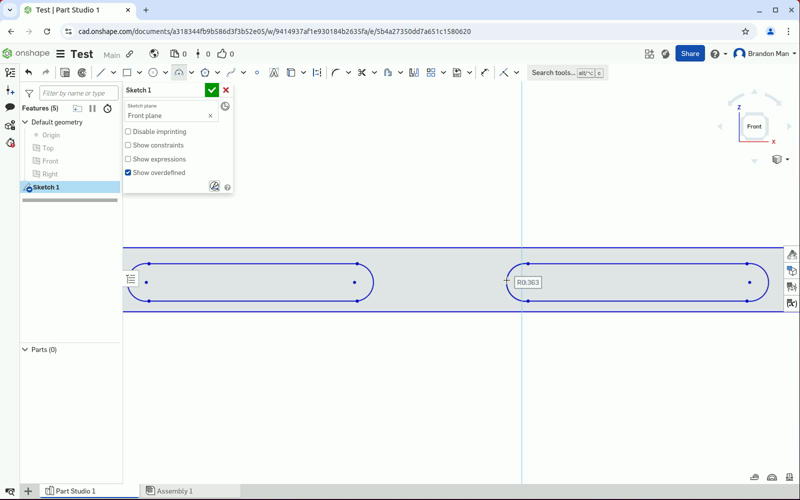
scroll(-6)
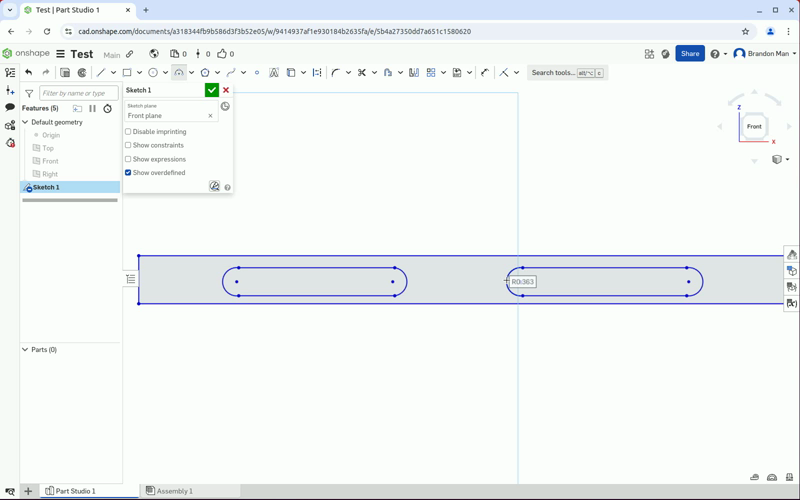
scroll(-6)
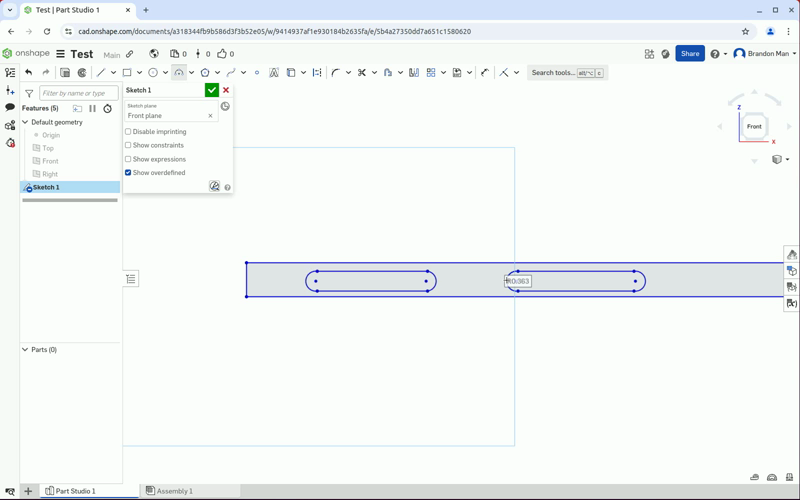
scroll(-6)
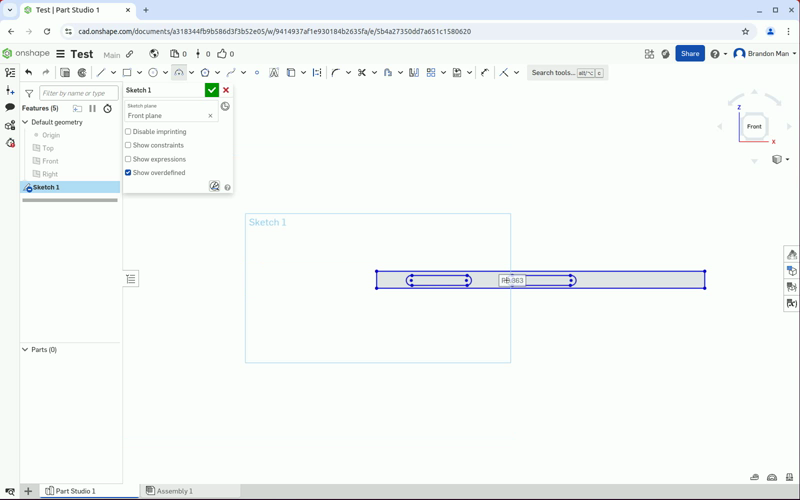
scroll(-6)
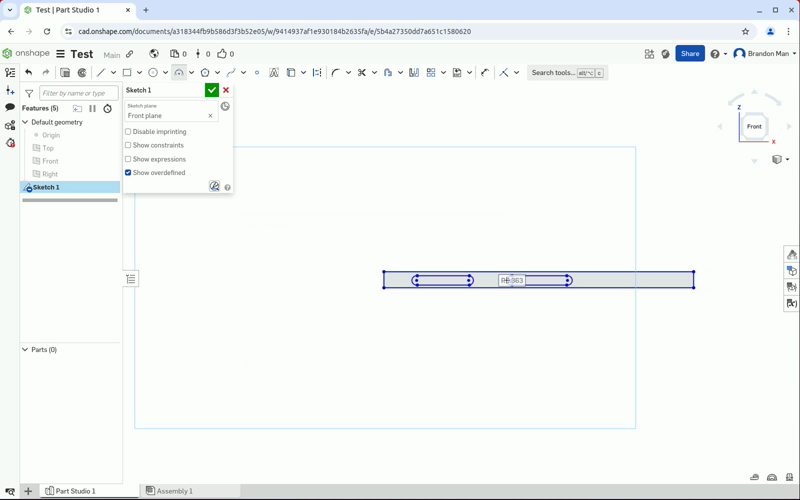
scroll(-6)
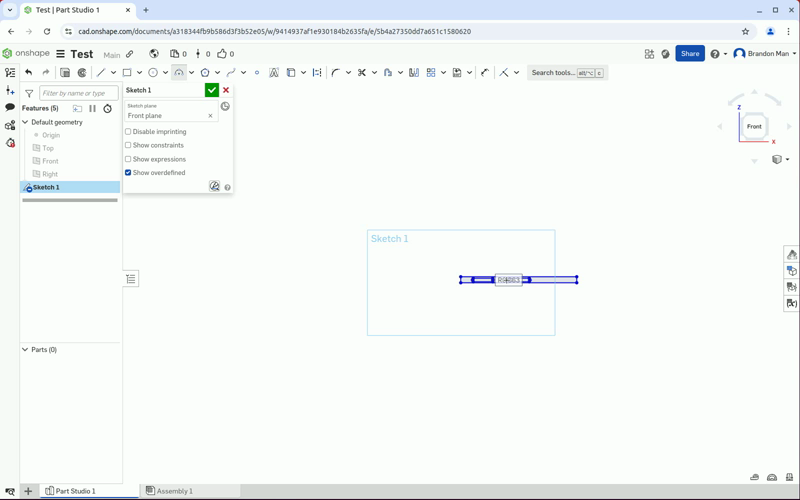
key_up(shift)
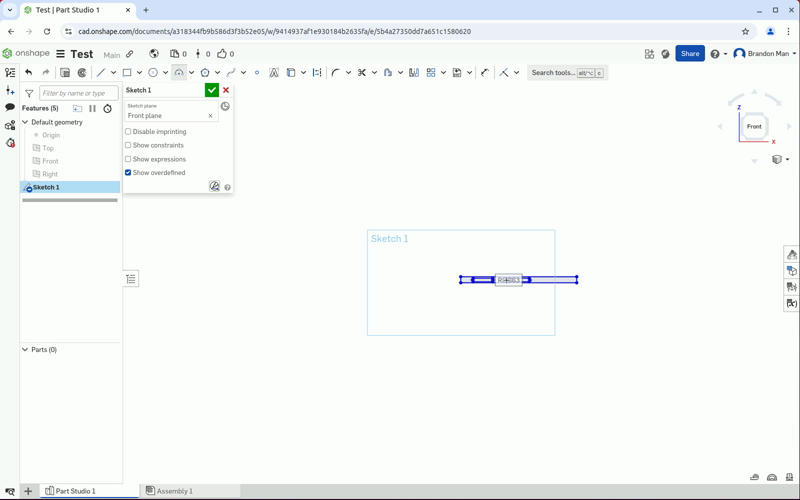
key(esc)
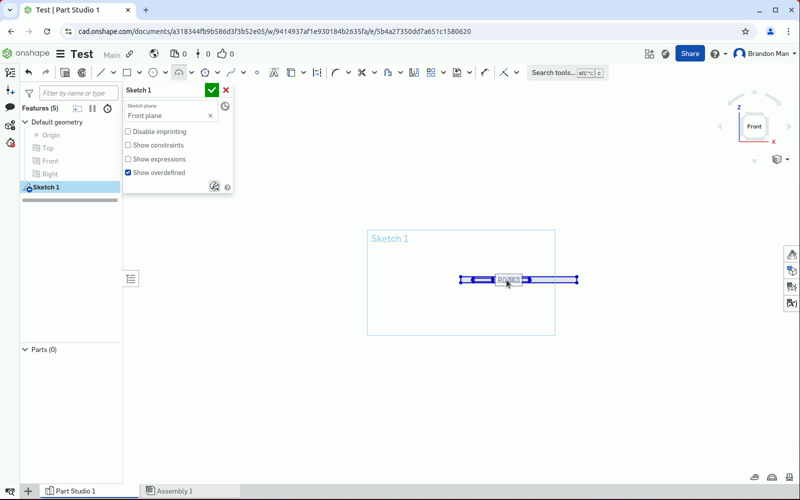
key(l)
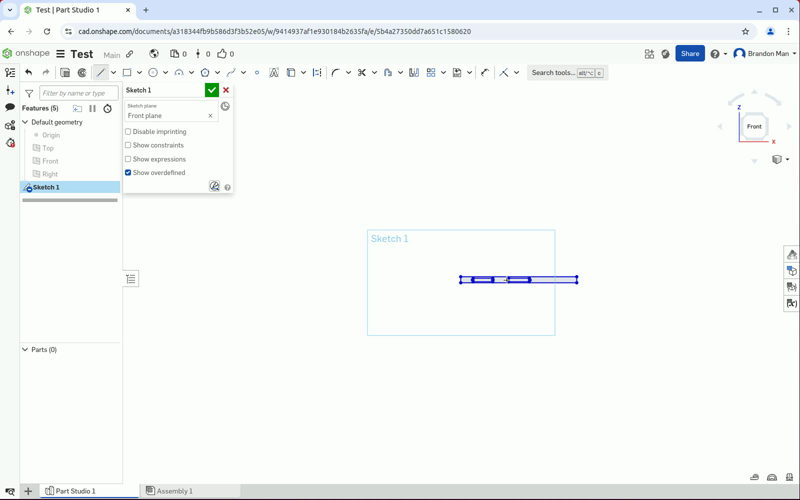
key_down(shift)
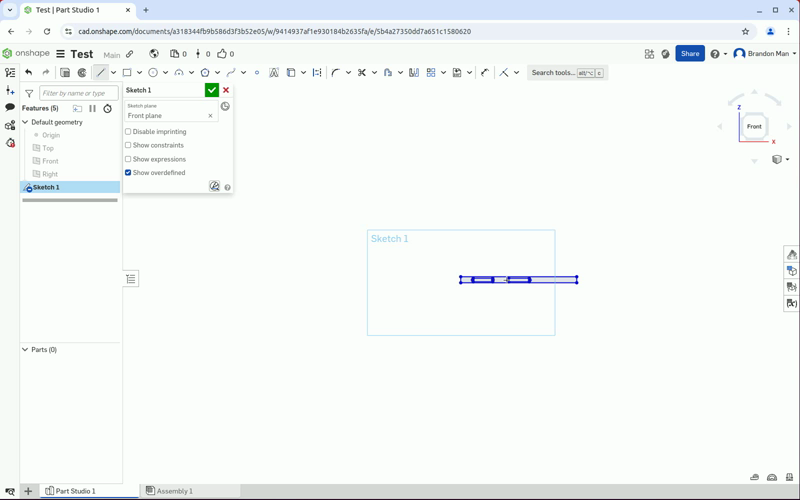
mouse_move(545, 281)
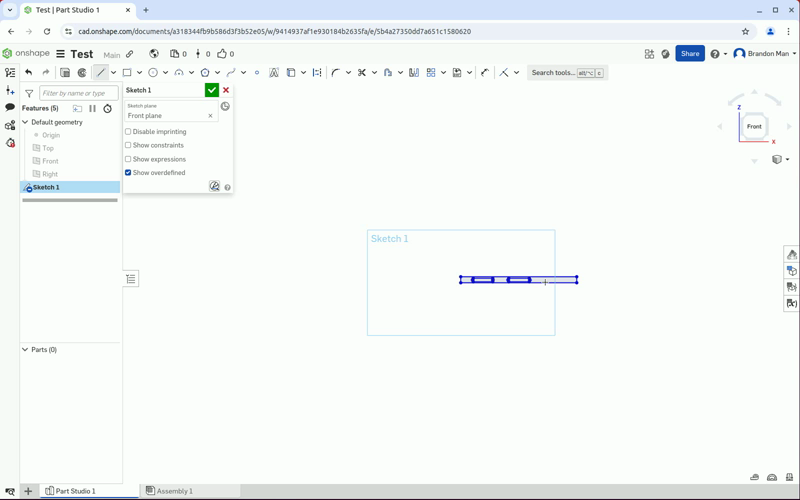
click(545, 281)
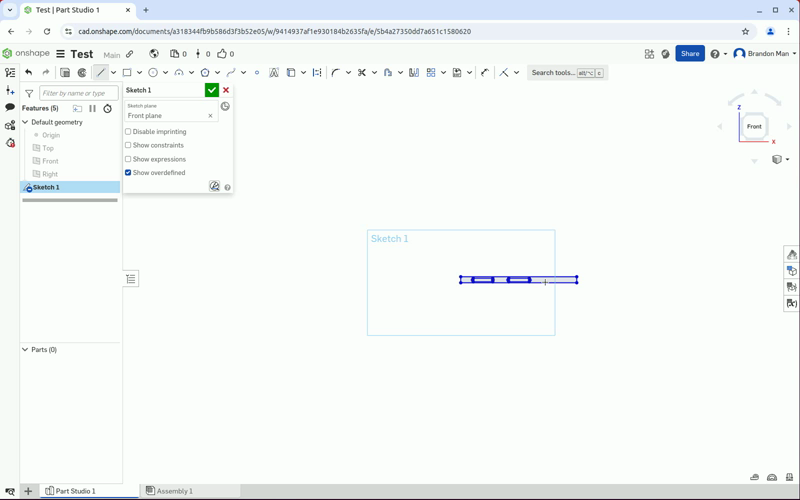
key_up(shift)
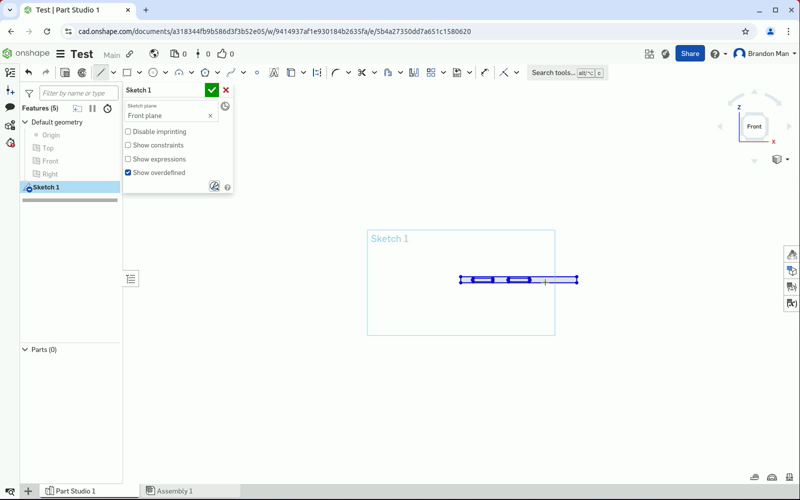
key_down(shift)
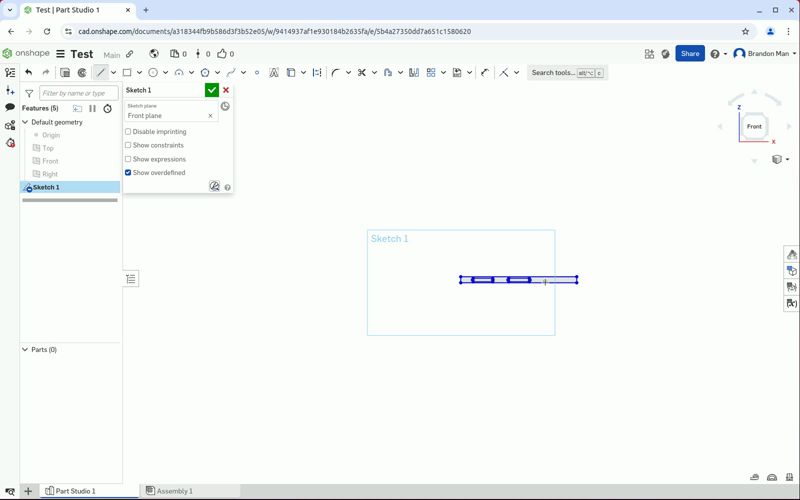
mouse_move(575, 281)
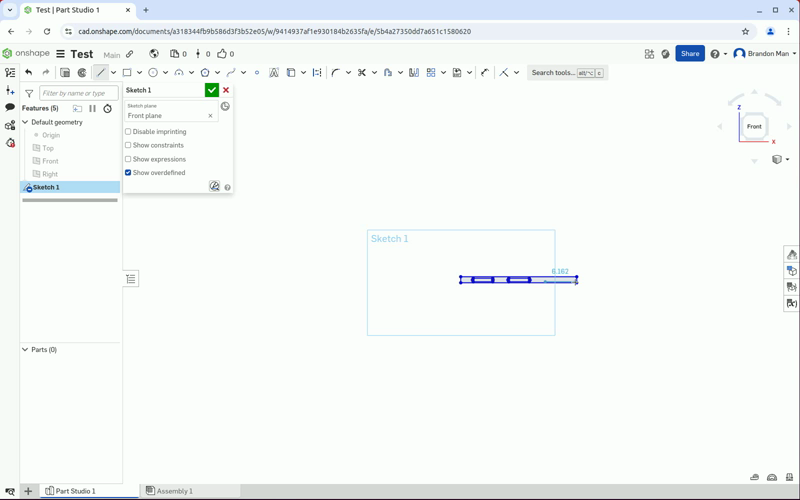
mouse_move(565, 281)
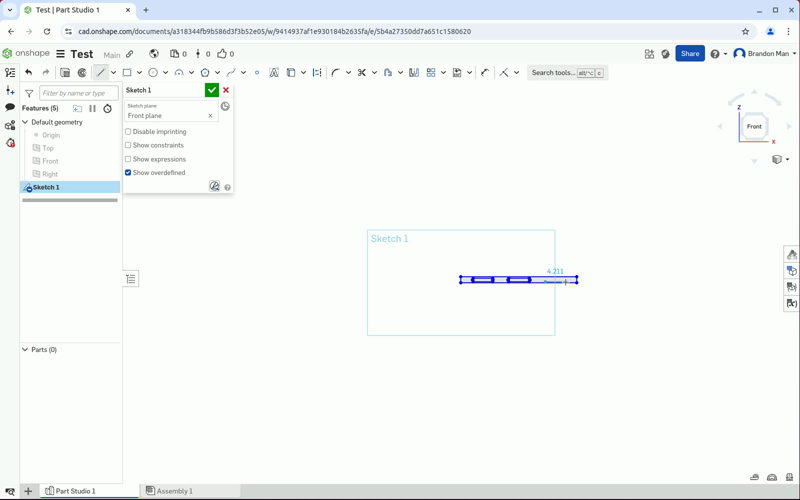
click(565, 281)
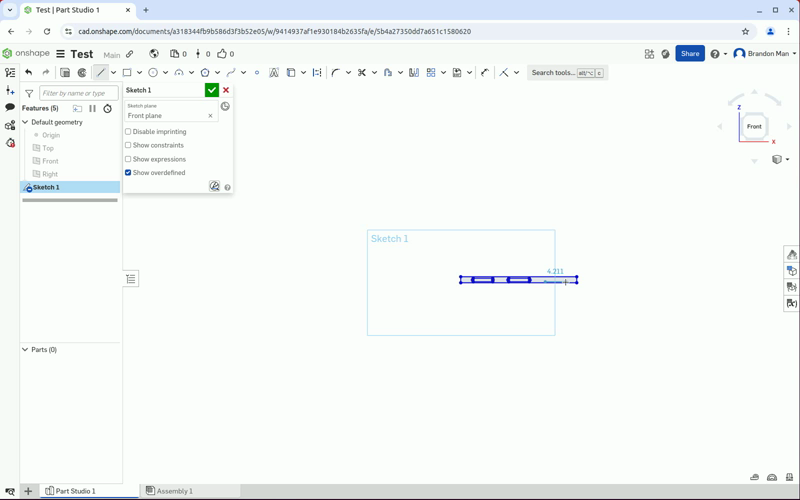
key_up(shift)
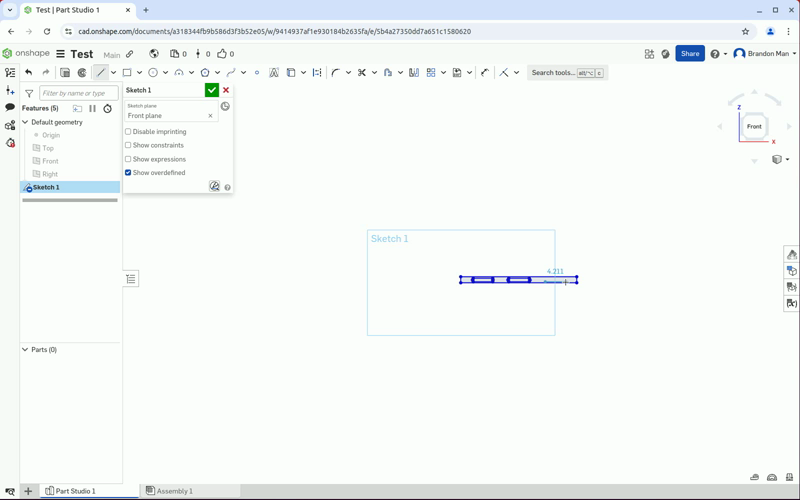
key(esc)
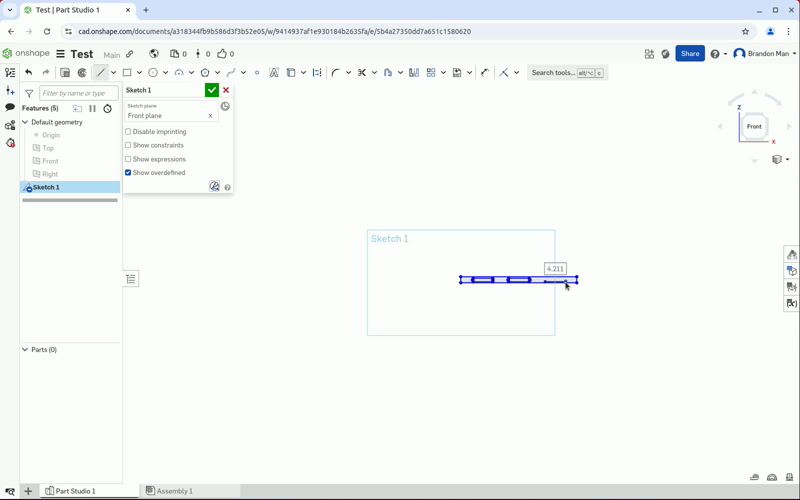
key(a)
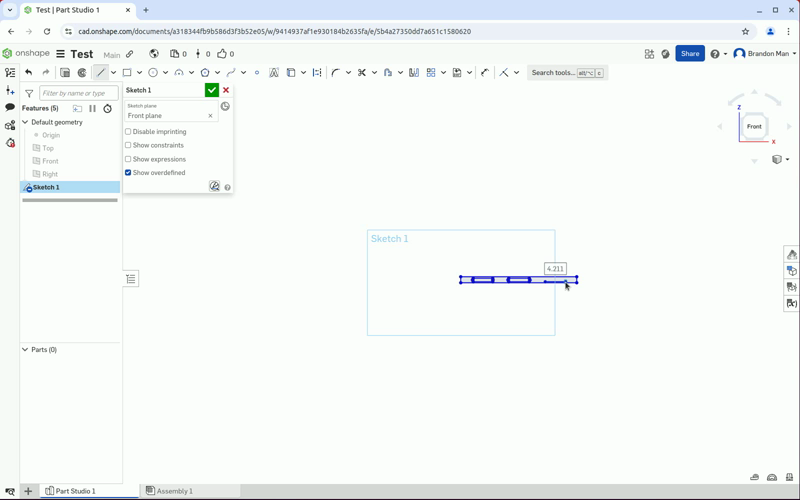
mouse_move(565, 281)
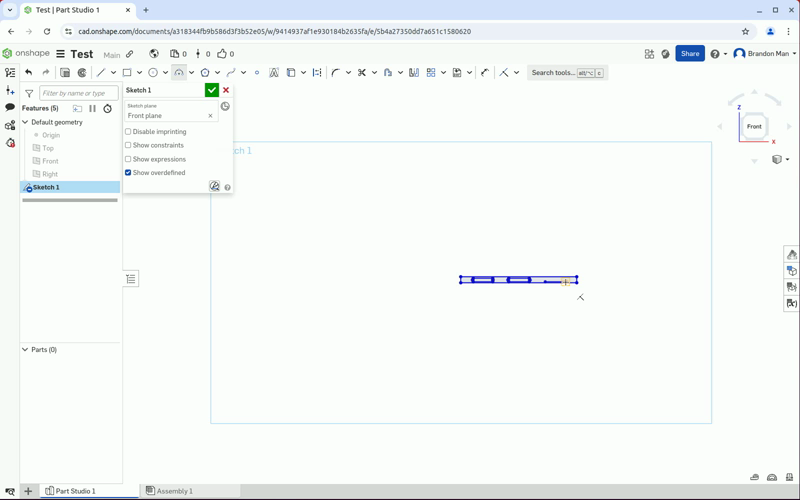
click(565, 281)
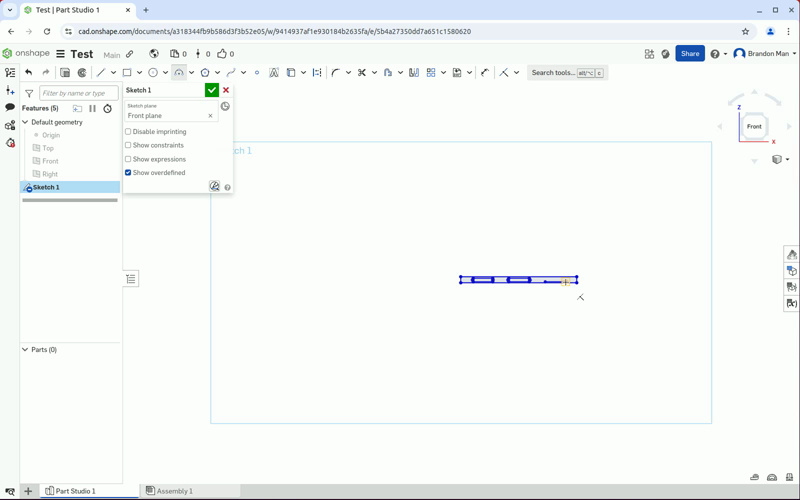
key_down(shift)
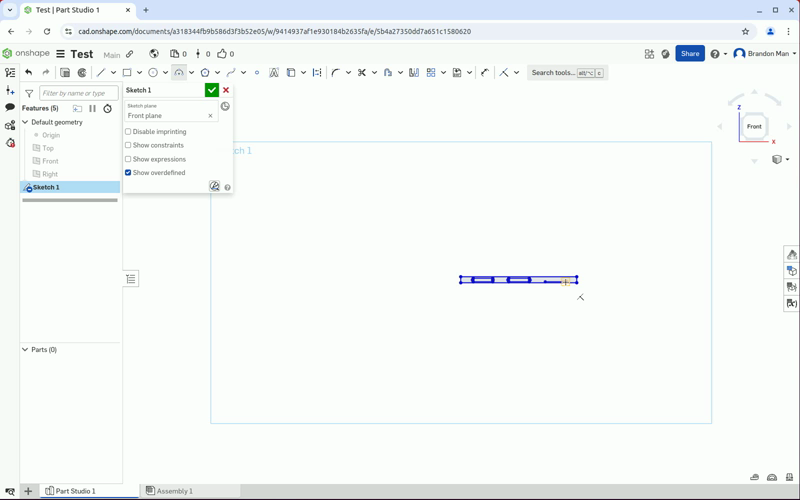
mouse_move(565, 278)
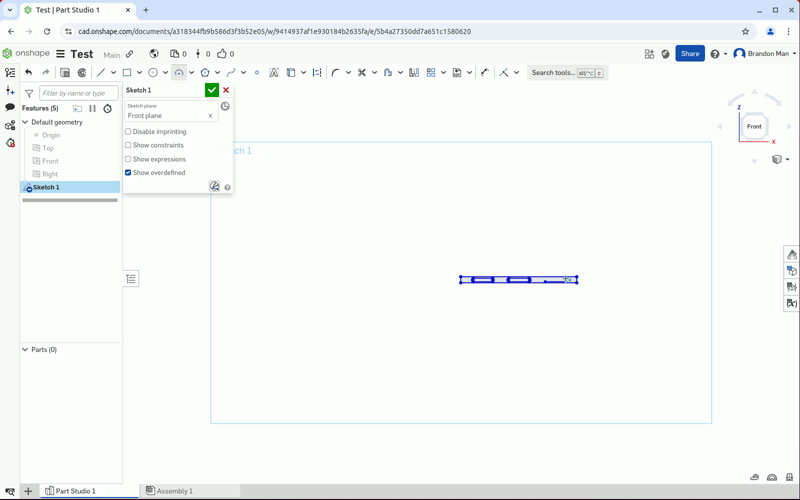
scroll(6)
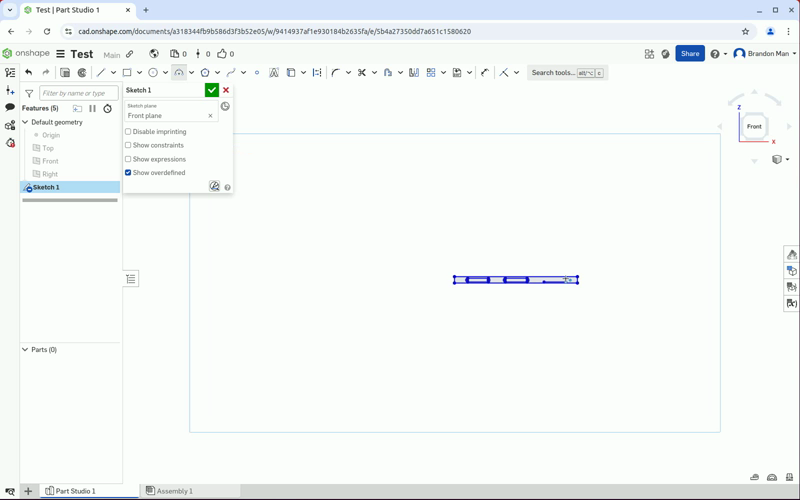
scroll(6)
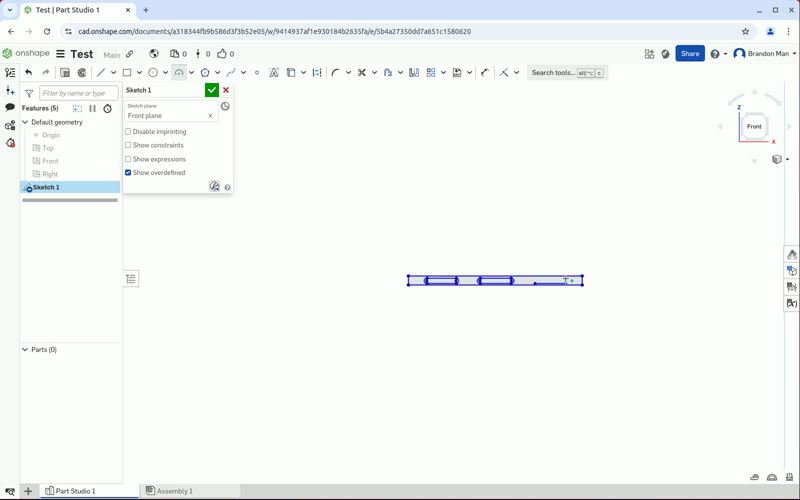
scroll(6)
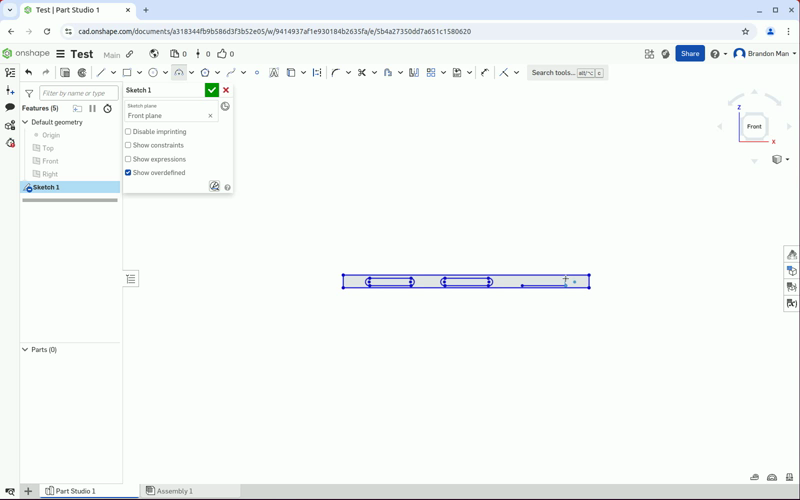
scroll(6)
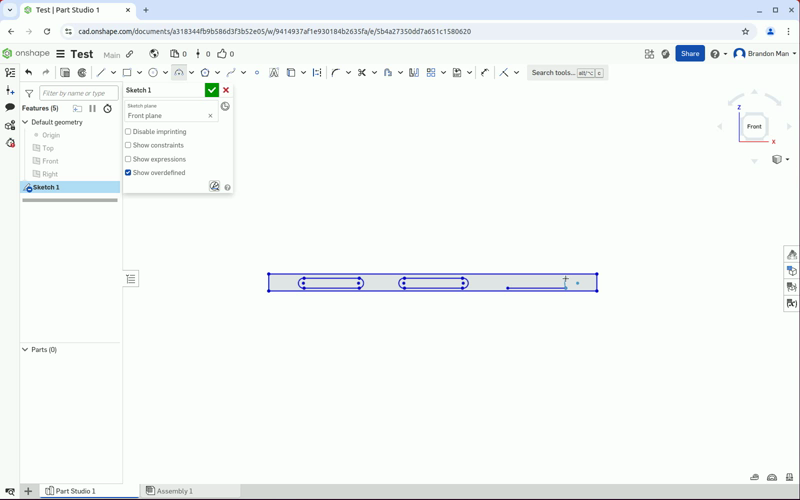
scroll(6)
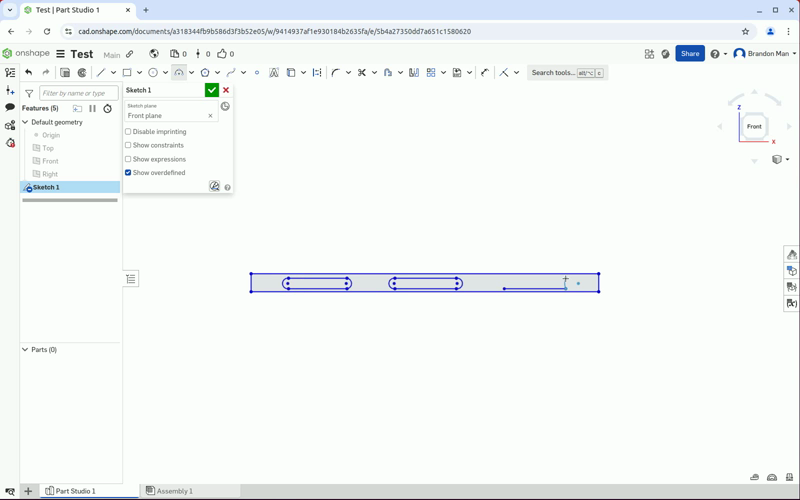
scroll(6)
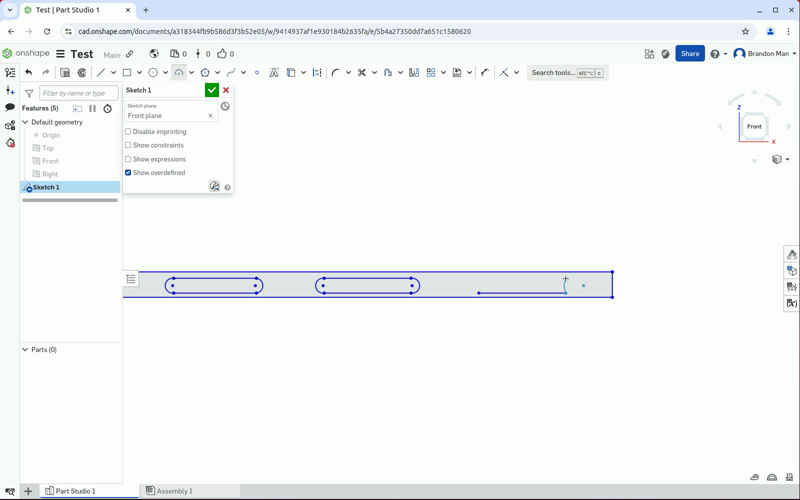
scroll(6)
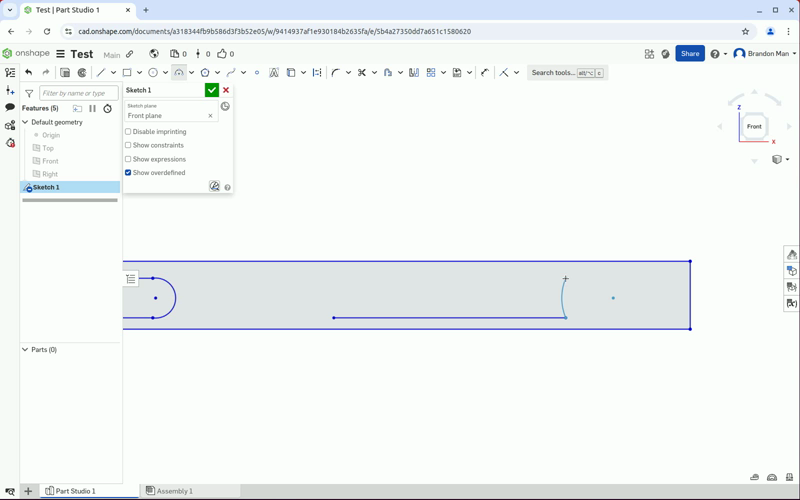
click(565, 278)
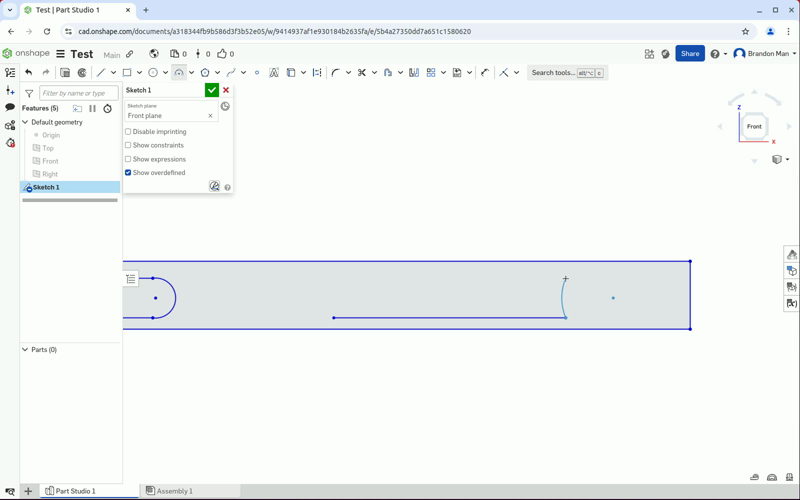
scroll(-6)
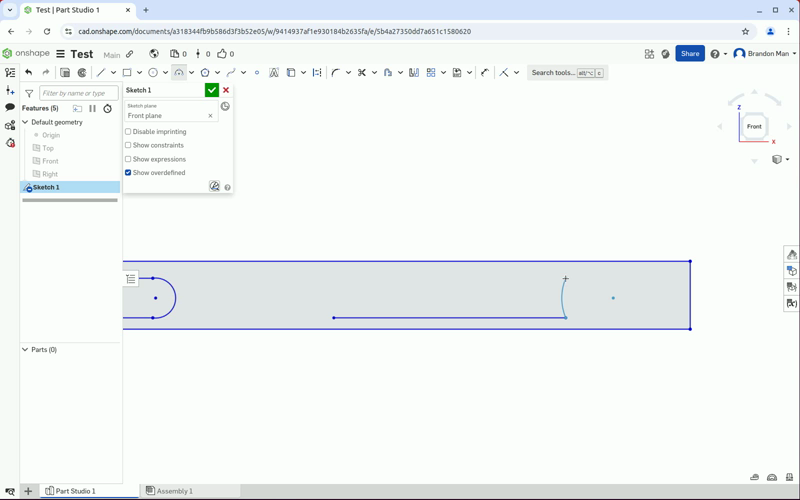
scroll(-6)
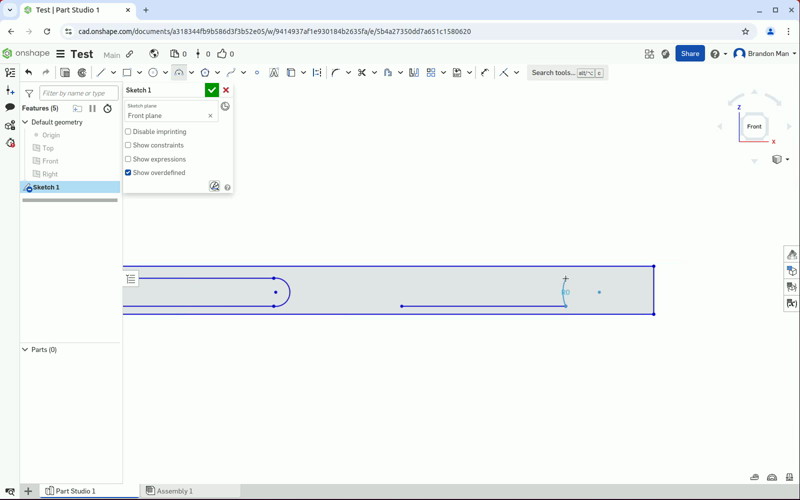
scroll(-6)
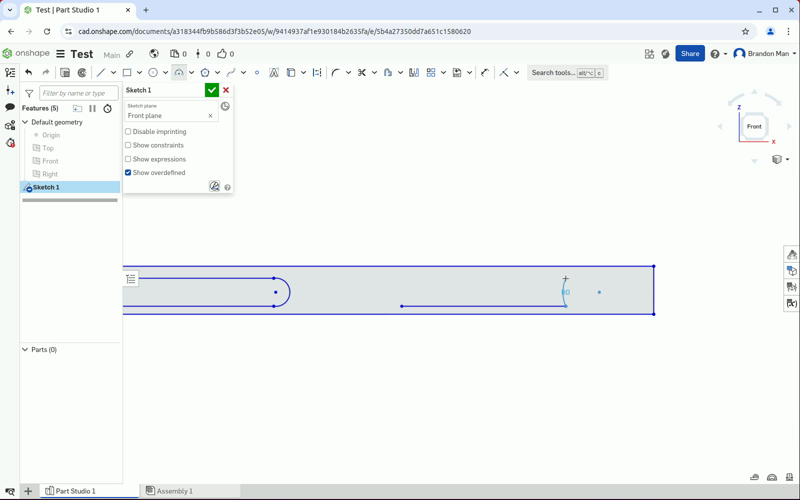
scroll(-6)
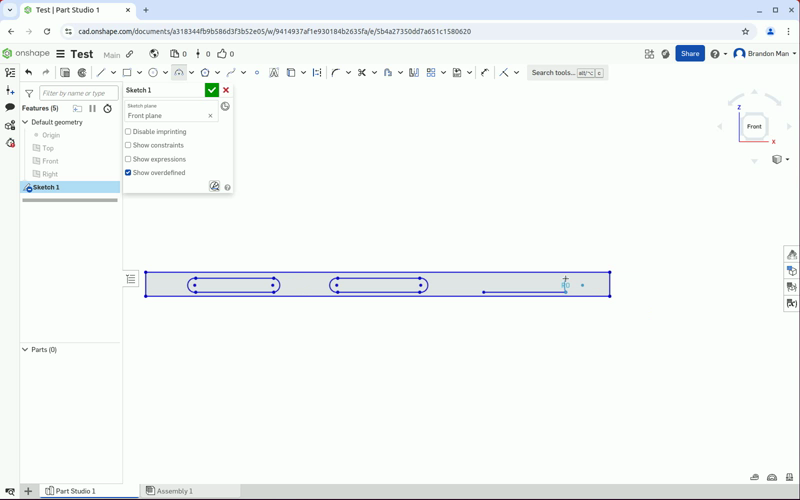
scroll(-6)
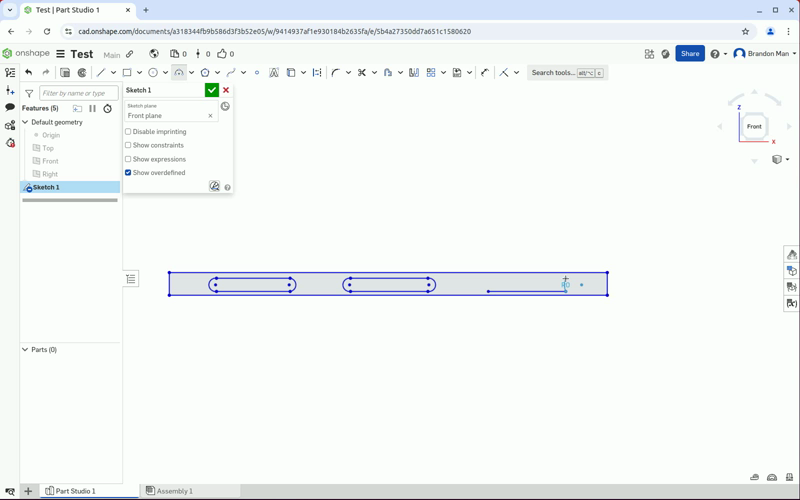
scroll(-6)
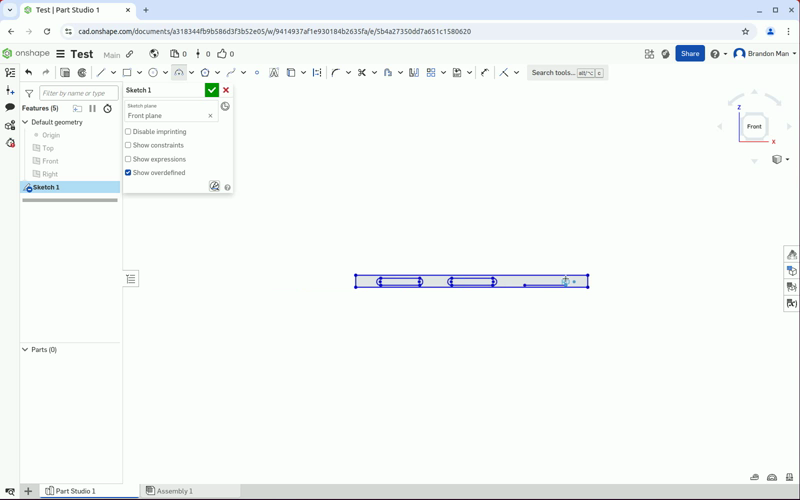
scroll(-6)
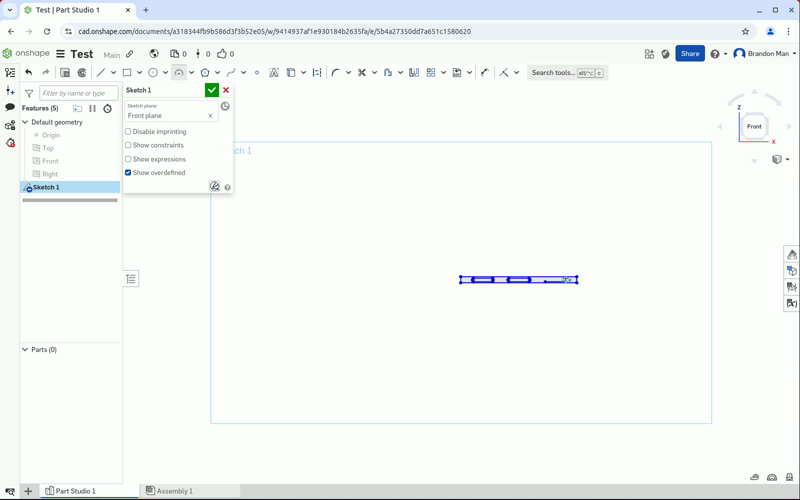
mouse_move(567, 279)
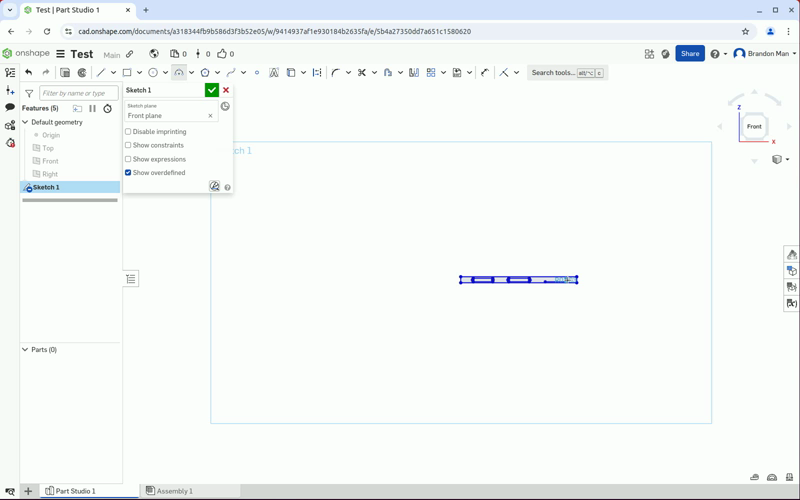
scroll(6)
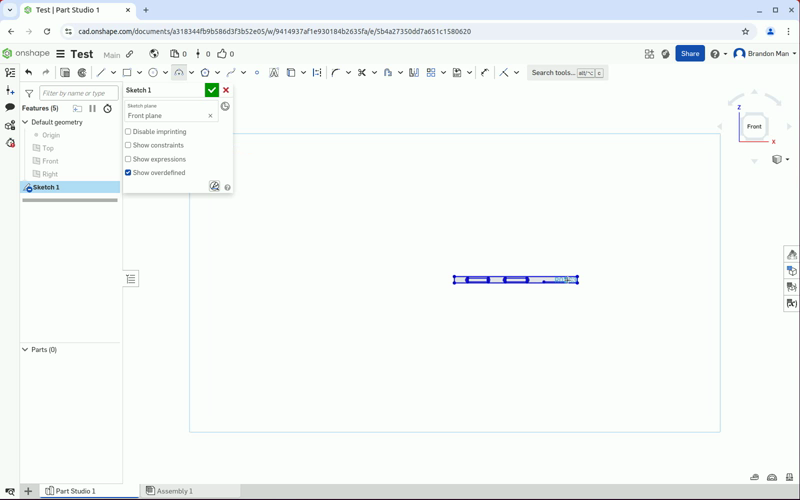
scroll(6)
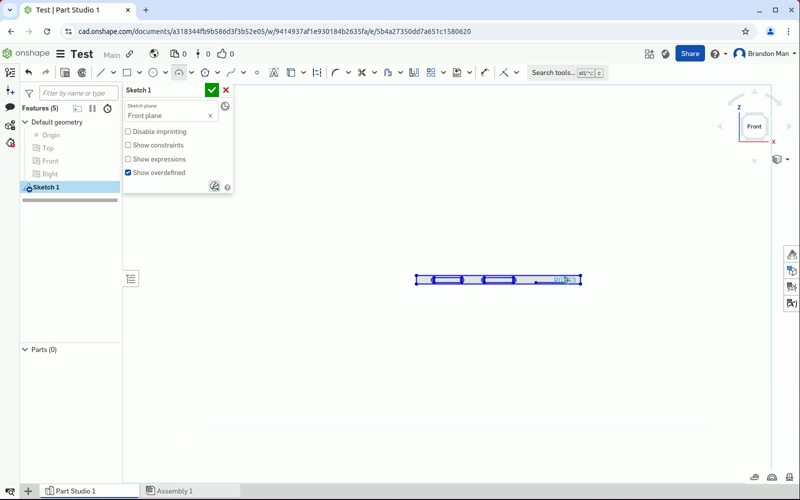
scroll(6)
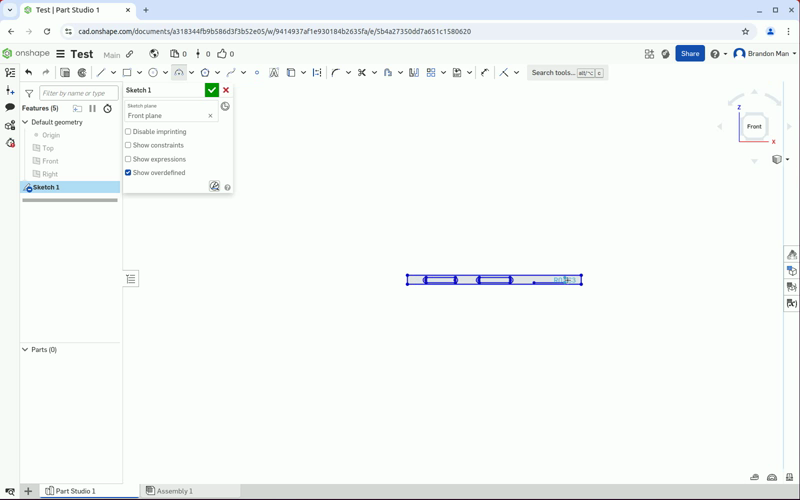
scroll(6)
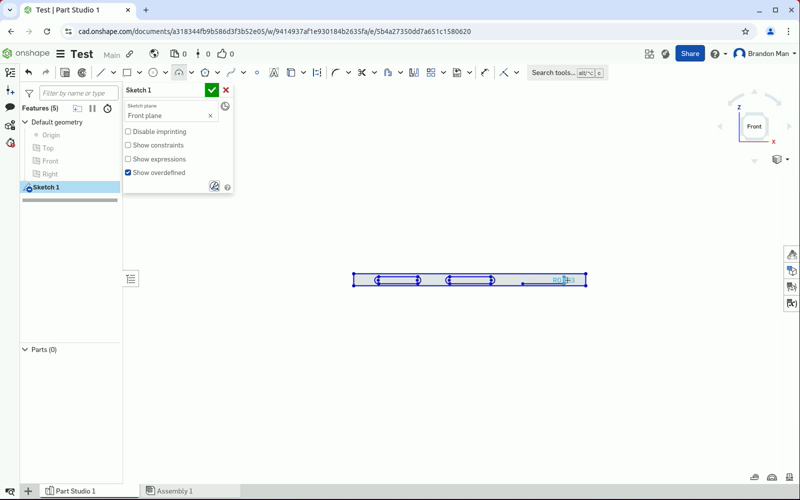
scroll(6)
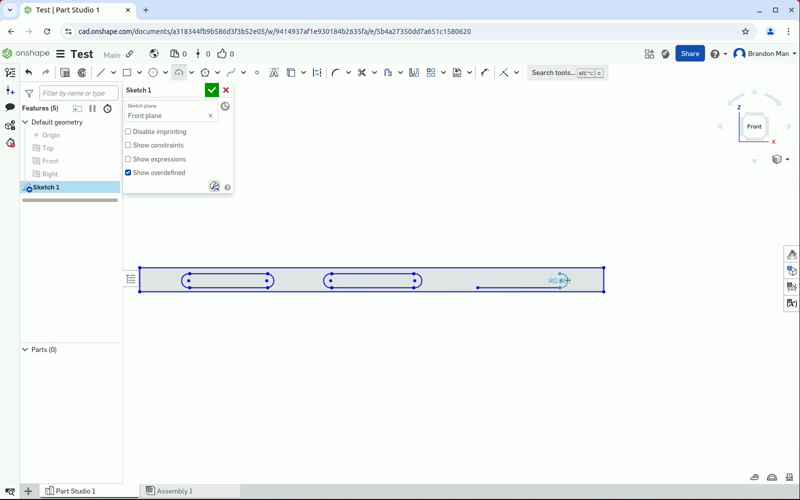
scroll(6)
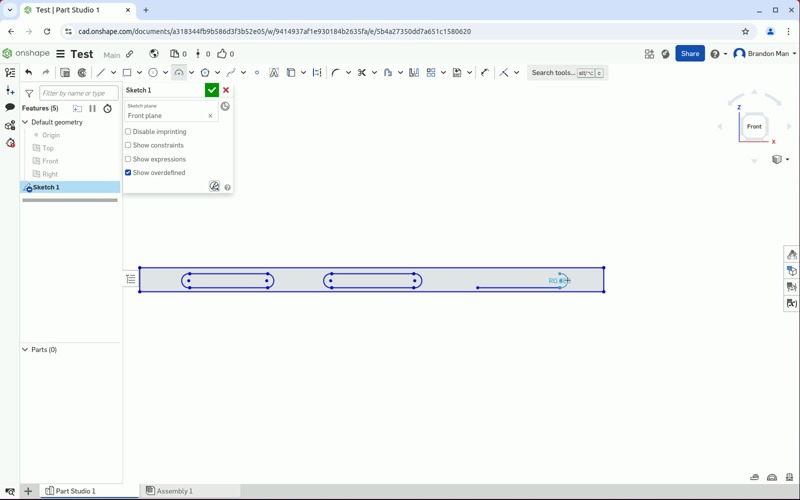
scroll(6)
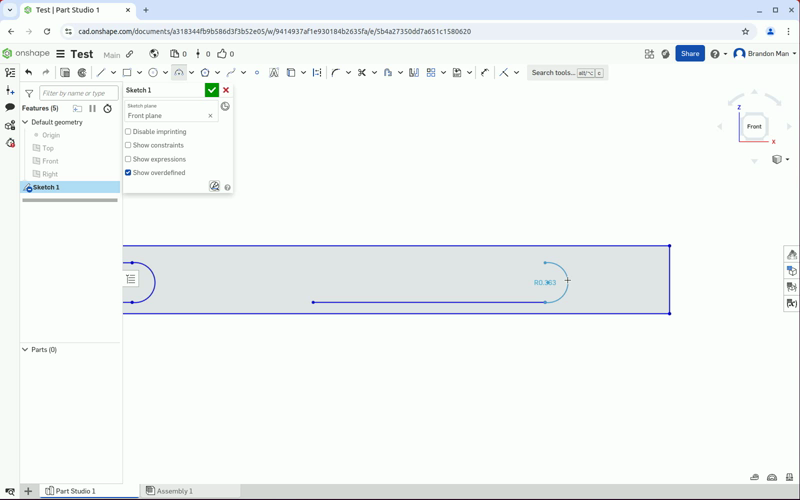
click(567, 279)
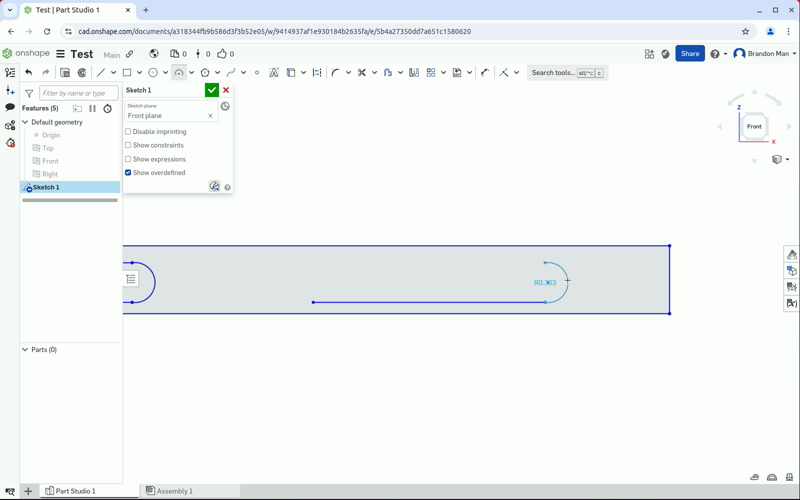
scroll(-6)
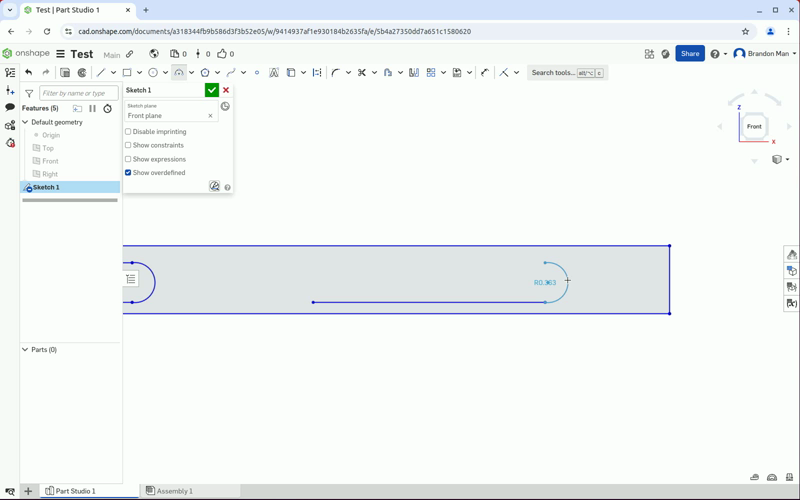
scroll(-6)
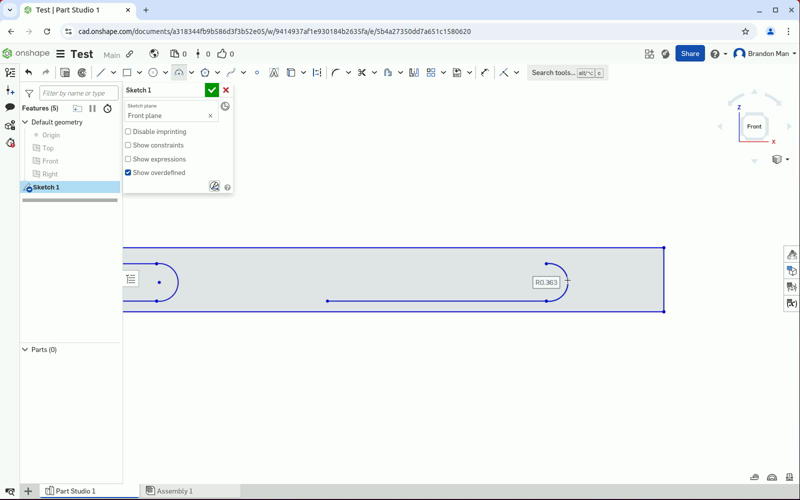
scroll(-6)
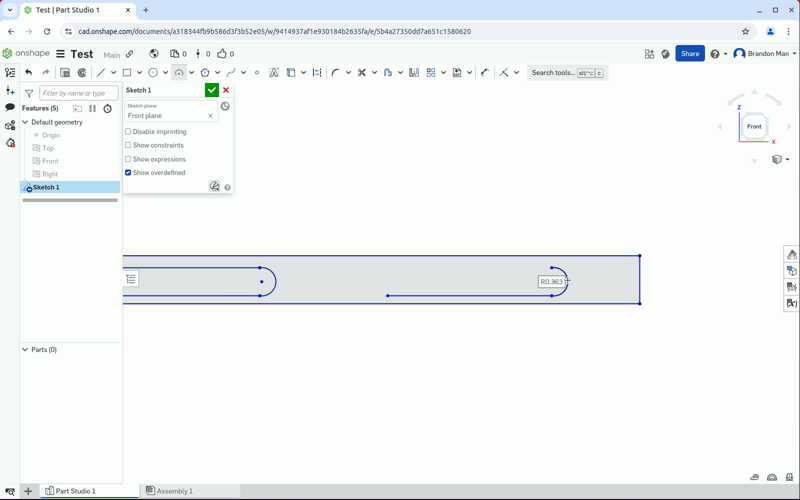
scroll(-6)
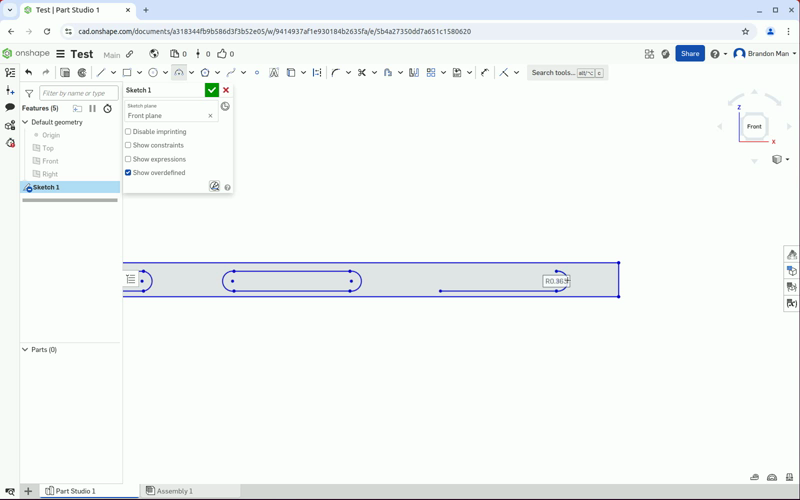
scroll(-6)
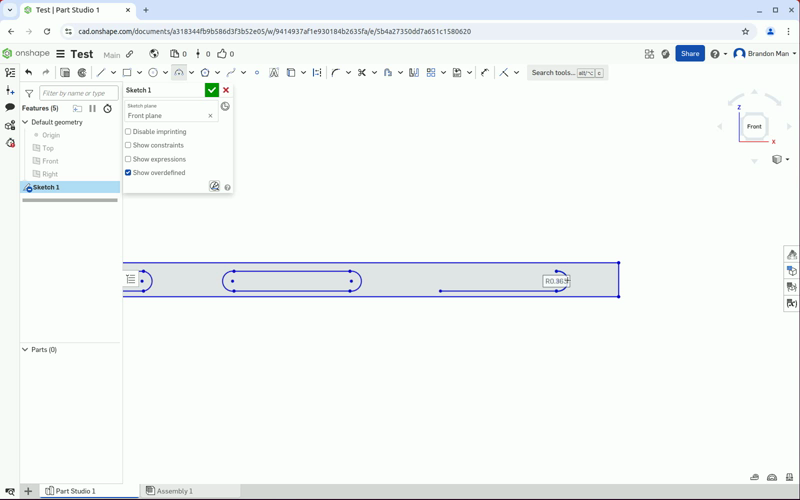
scroll(-6)
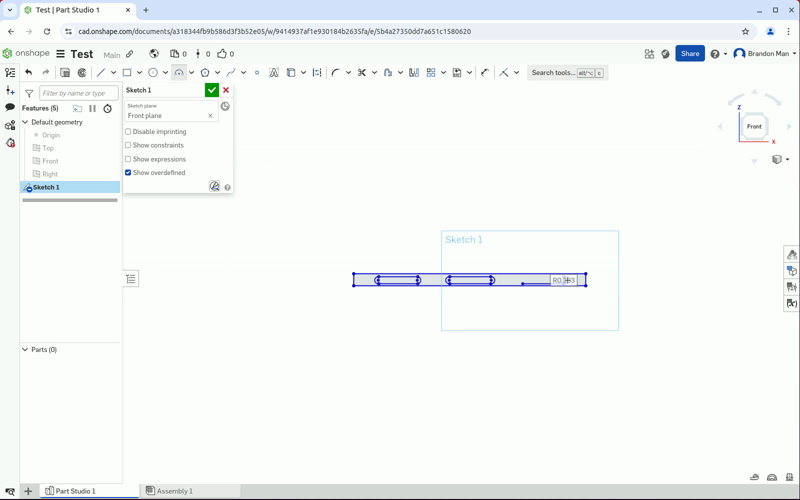
scroll(-6)
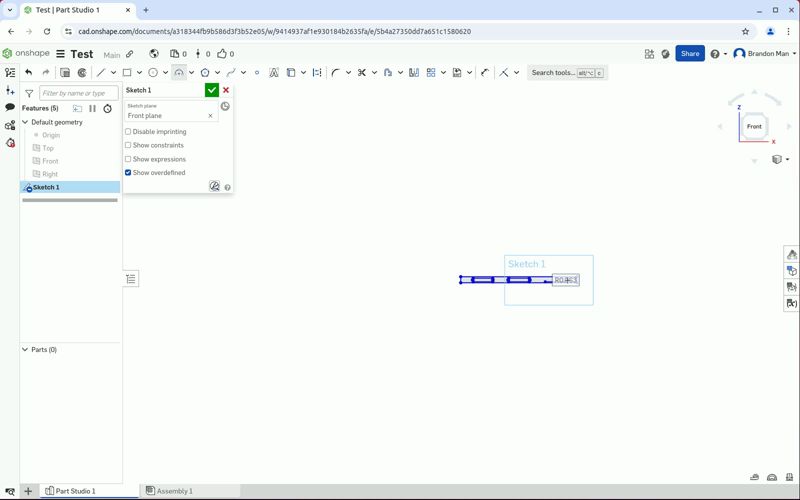
key_up(shift)
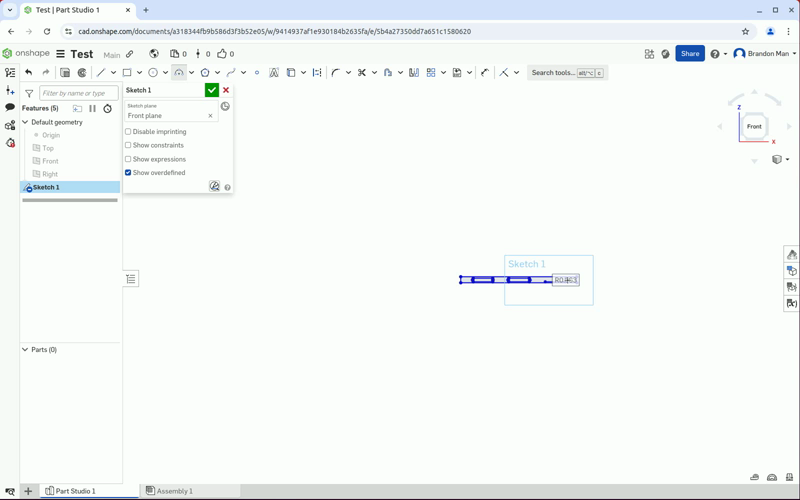
key(esc)
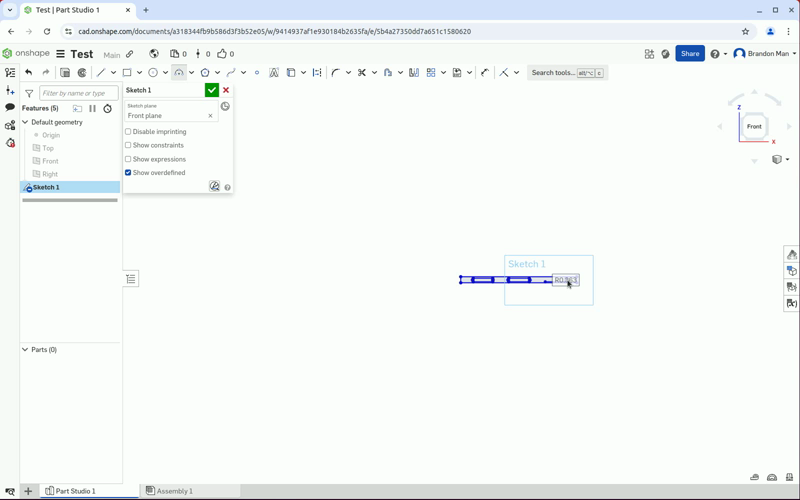
key(l)
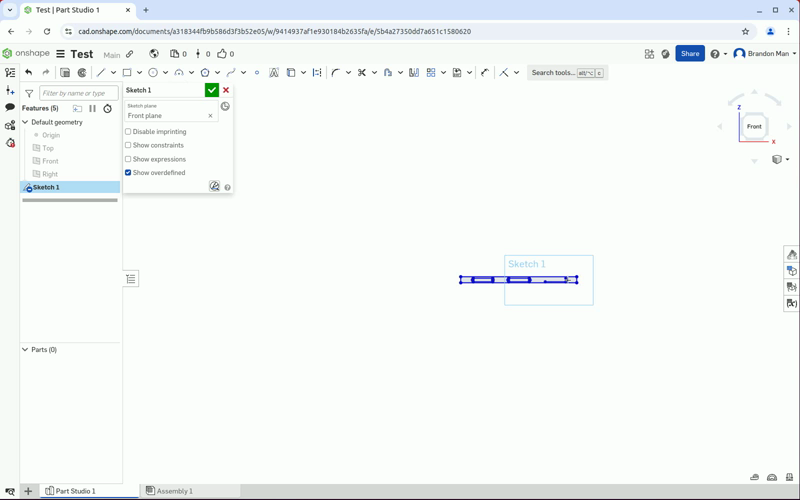
mouse_move(565, 278)
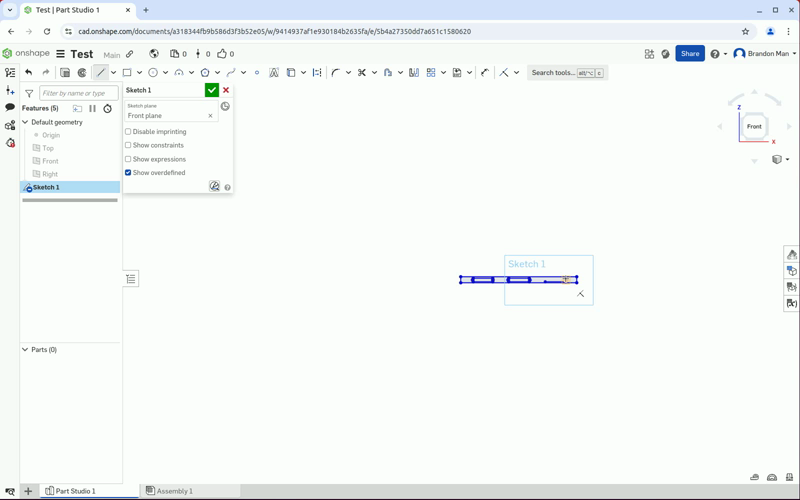
scroll(6)
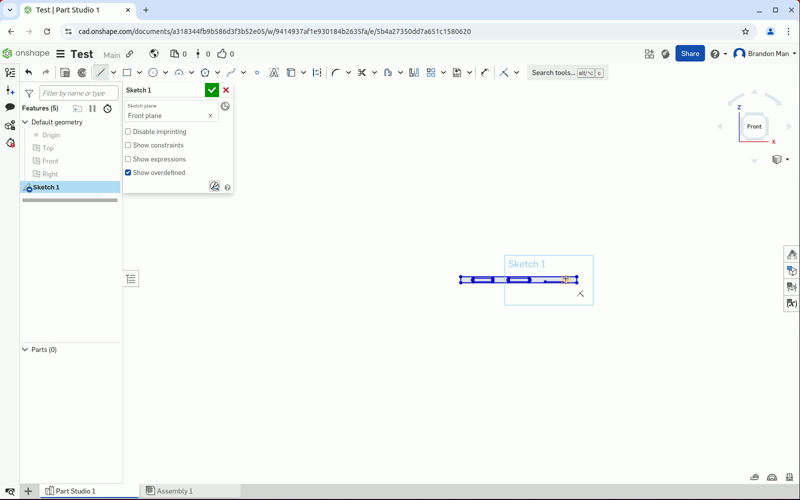
scroll(6)
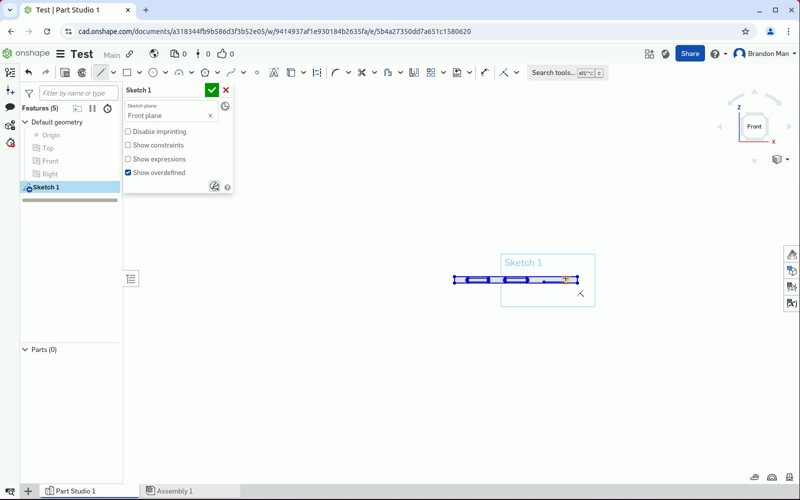
scroll(6)
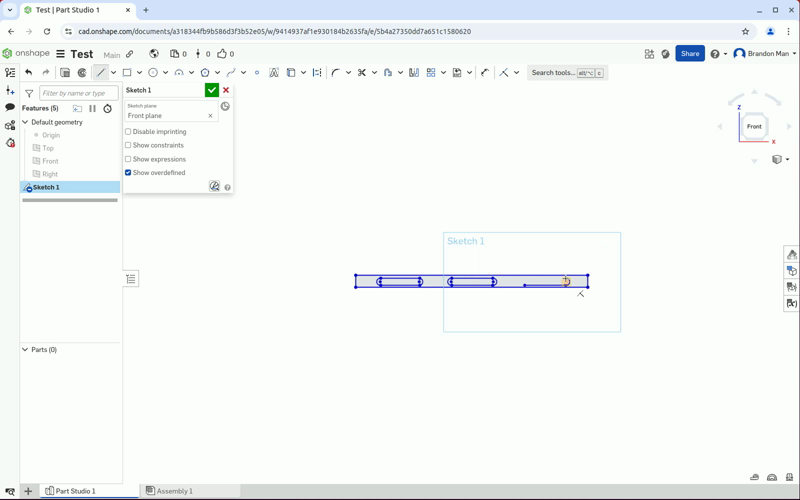
scroll(6)
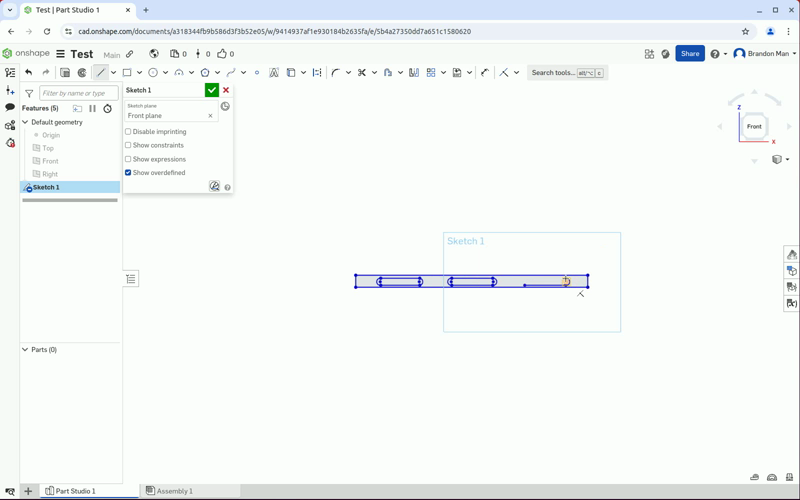
scroll(6)
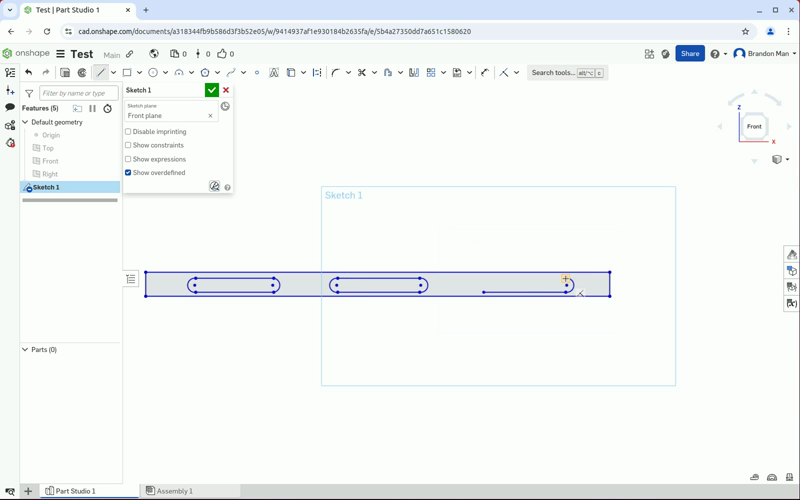
scroll(6)
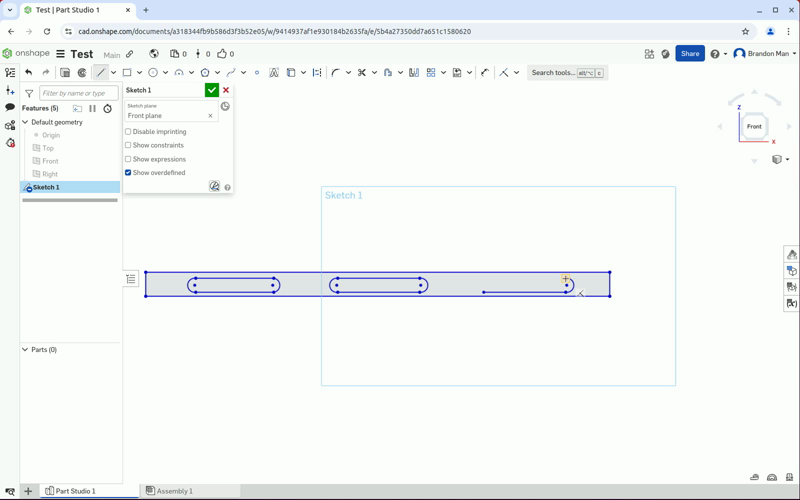
scroll(6)
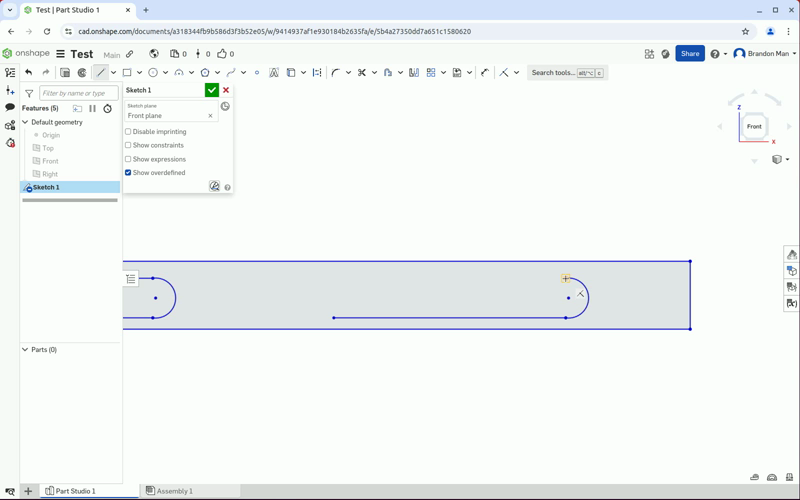
click(565, 278)
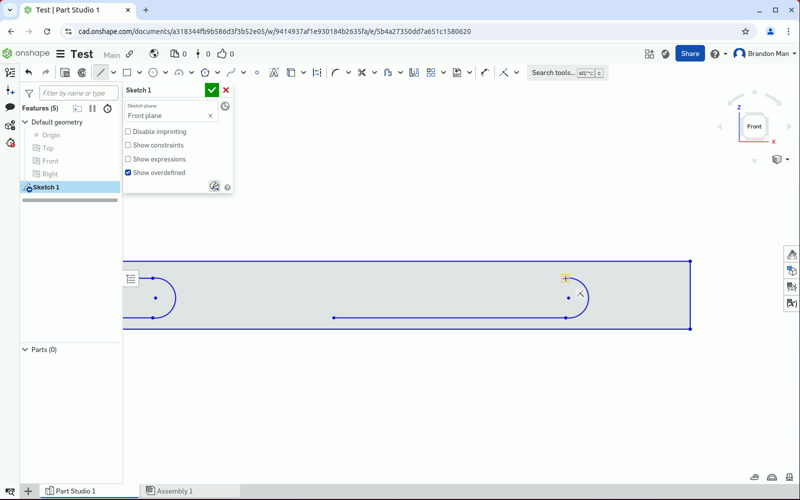
scroll(-6)
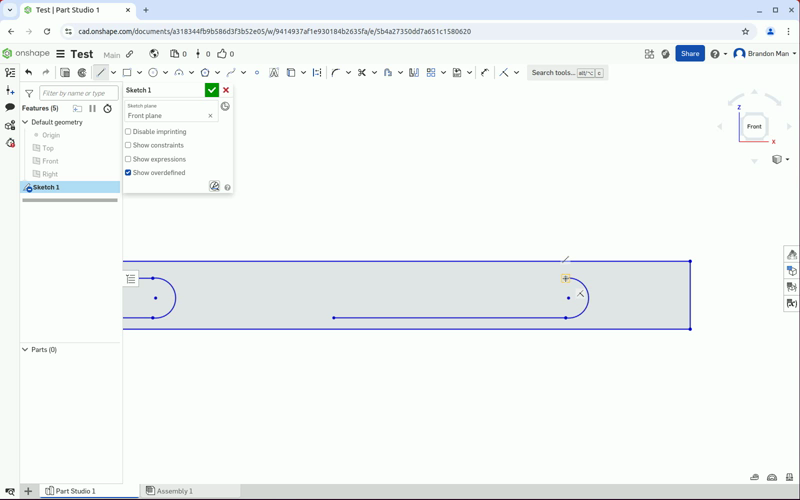
scroll(-6)
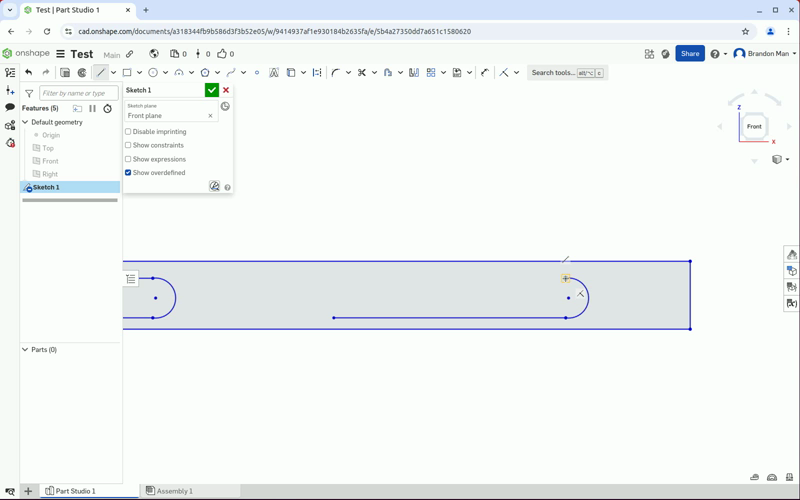
scroll(-6)
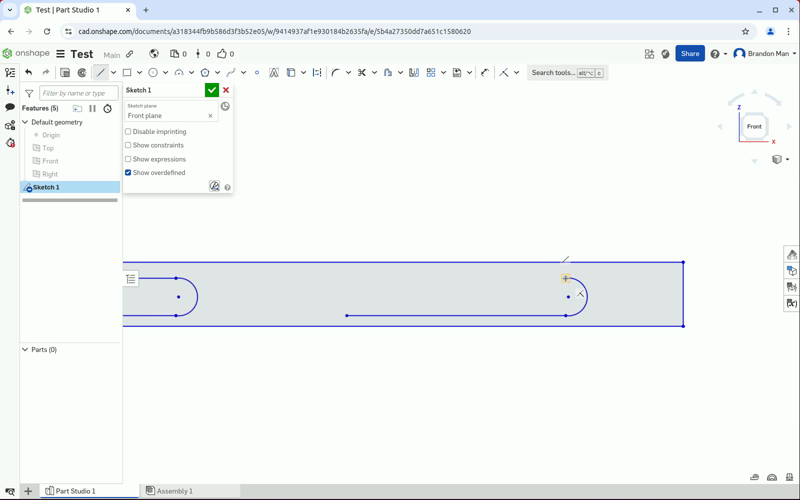
scroll(-6)
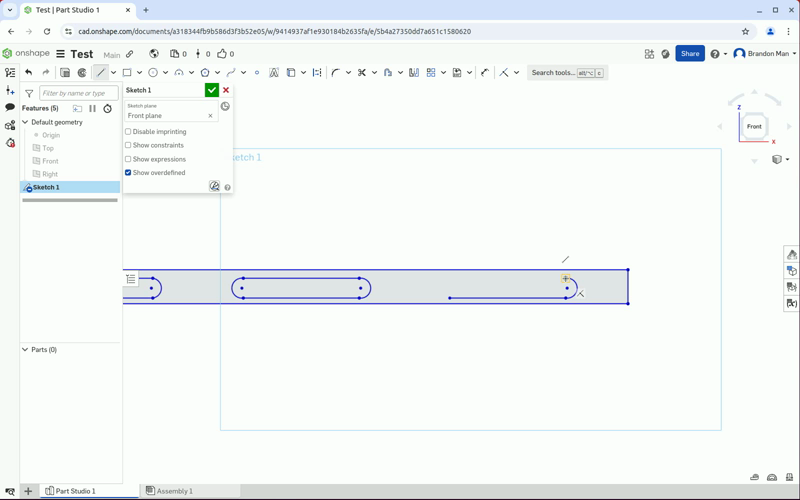
scroll(-6)
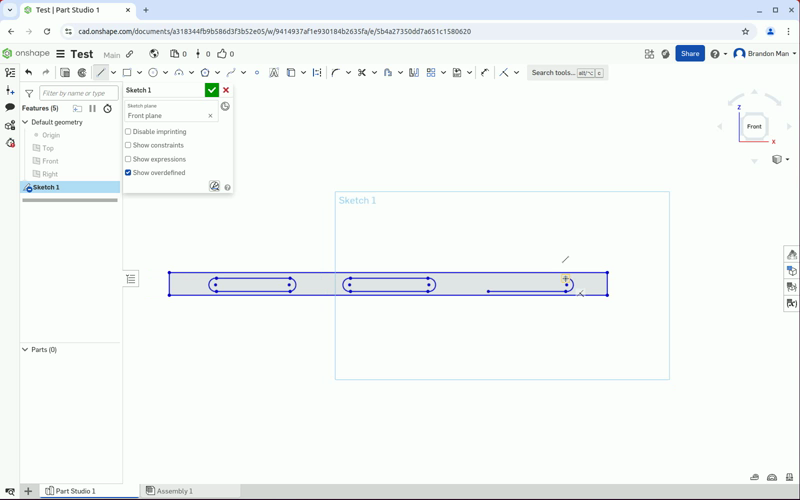
scroll(-6)
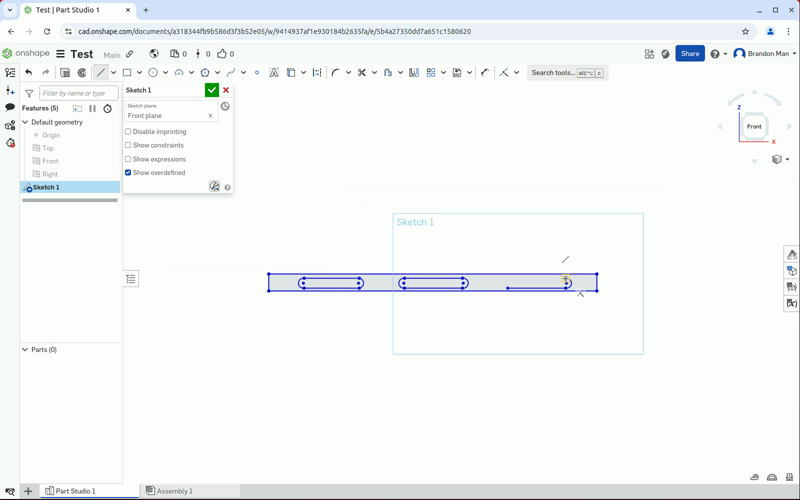
scroll(-6)
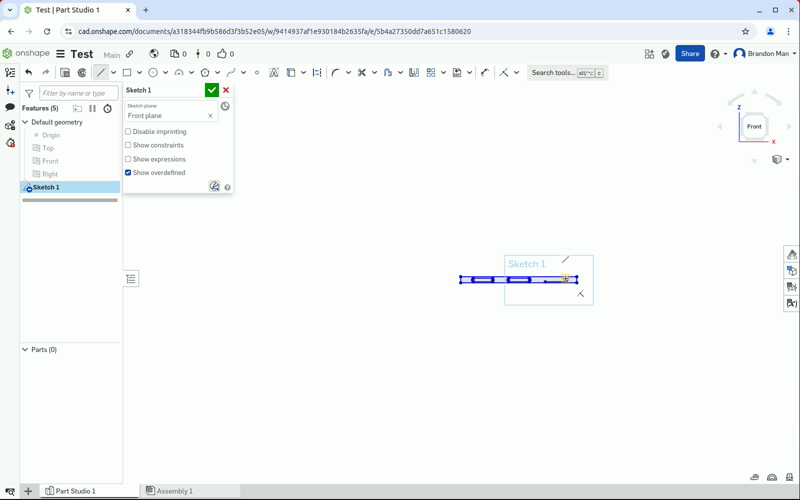
key_down(shift)
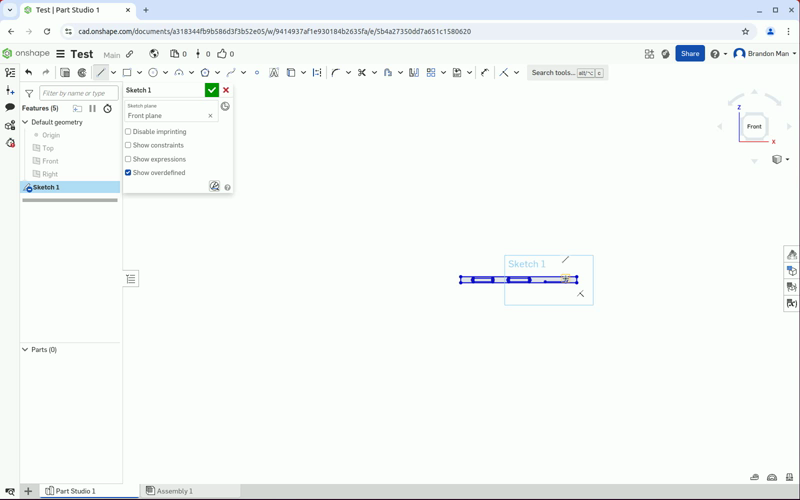
mouse_move(589, 278)
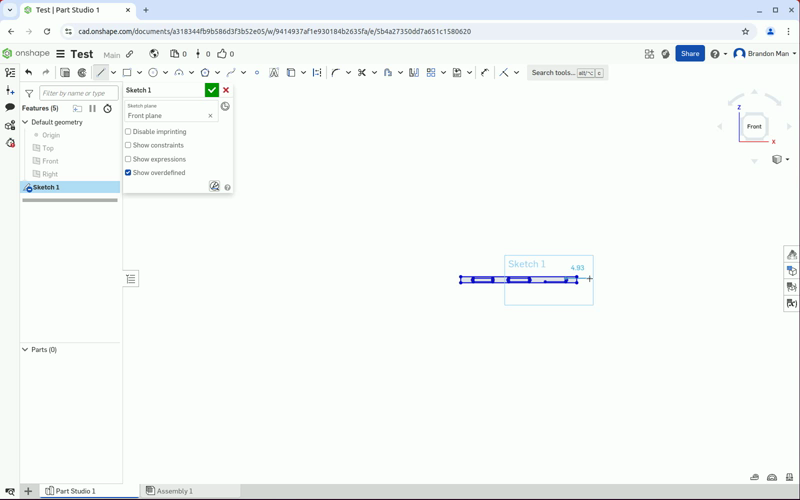
mouse_move(545, 278)
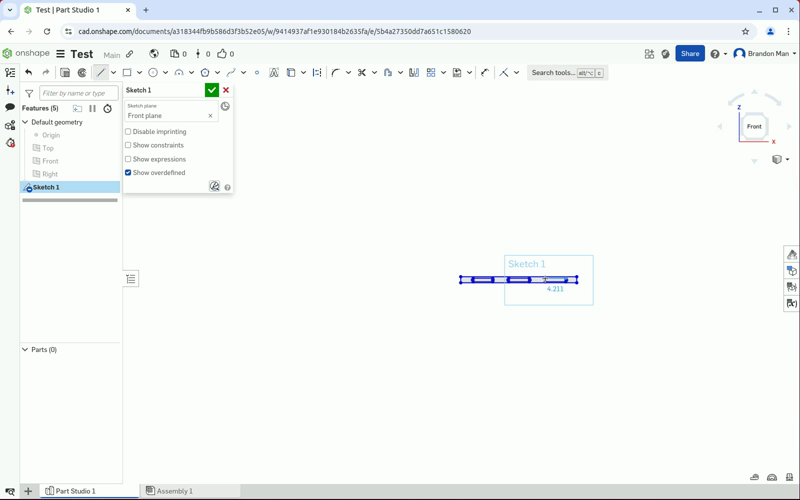
scroll(6)
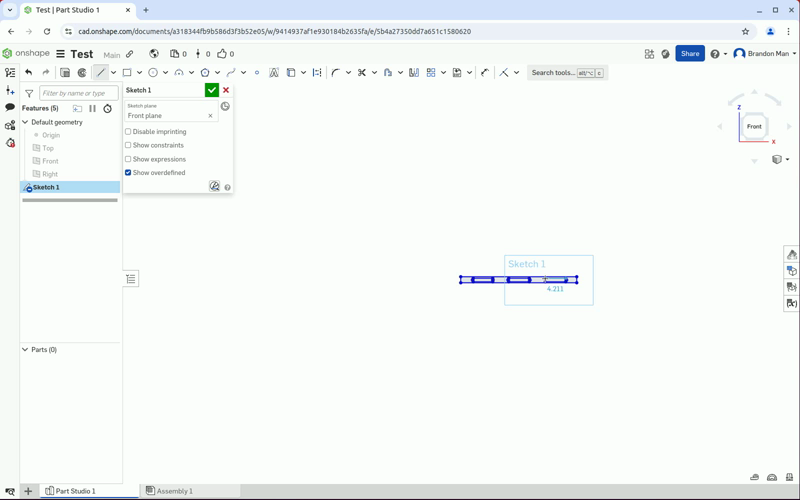
scroll(6)
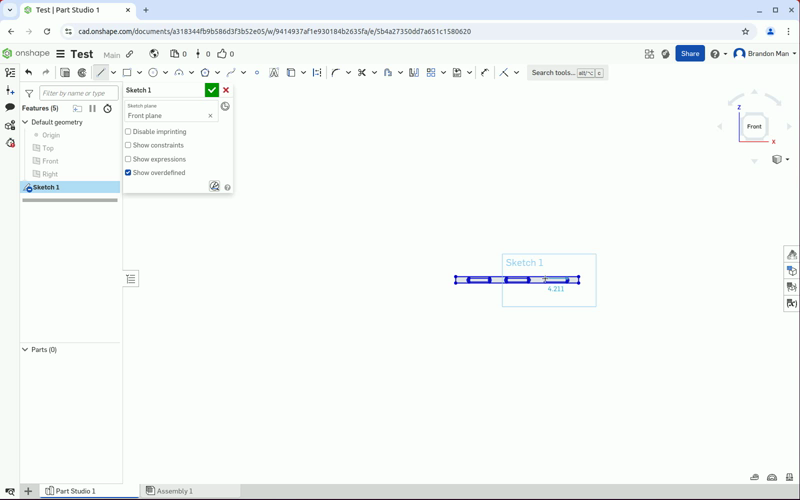
scroll(6)
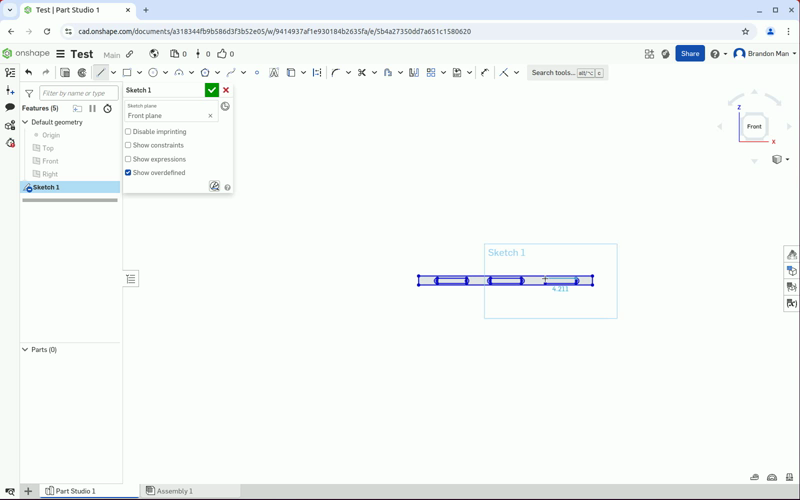
scroll(6)
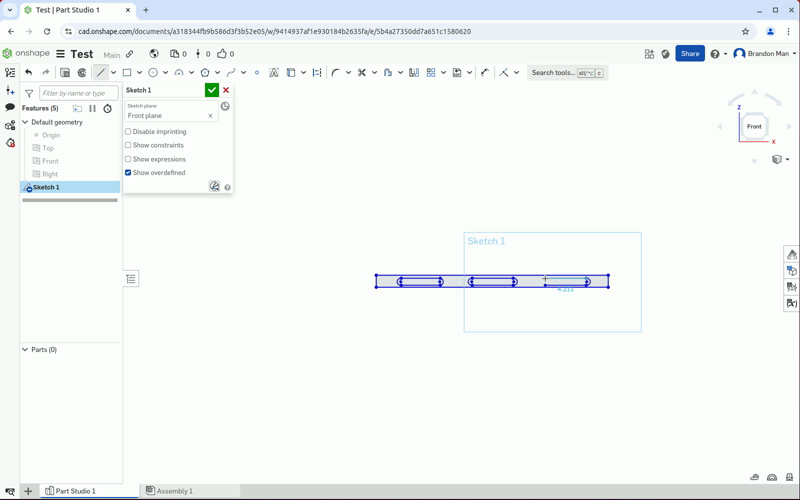
scroll(6)
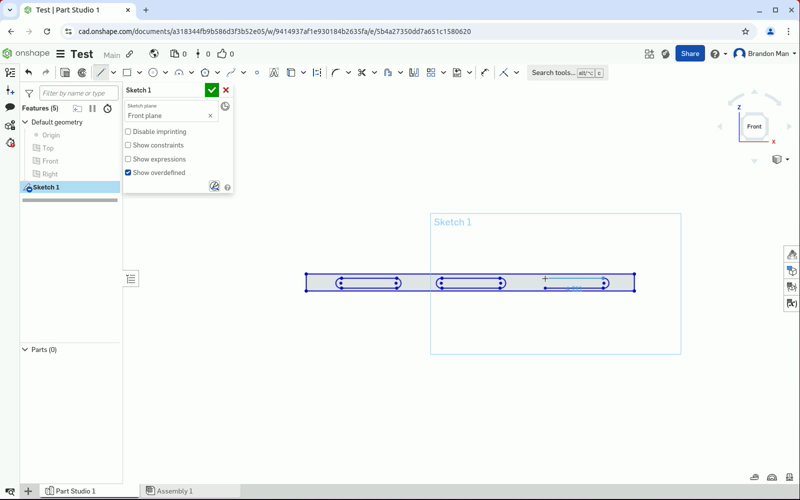
scroll(6)
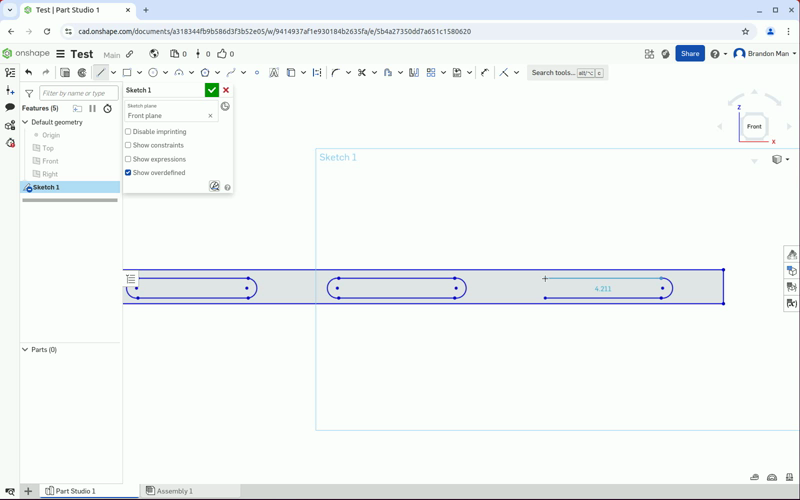
scroll(6)
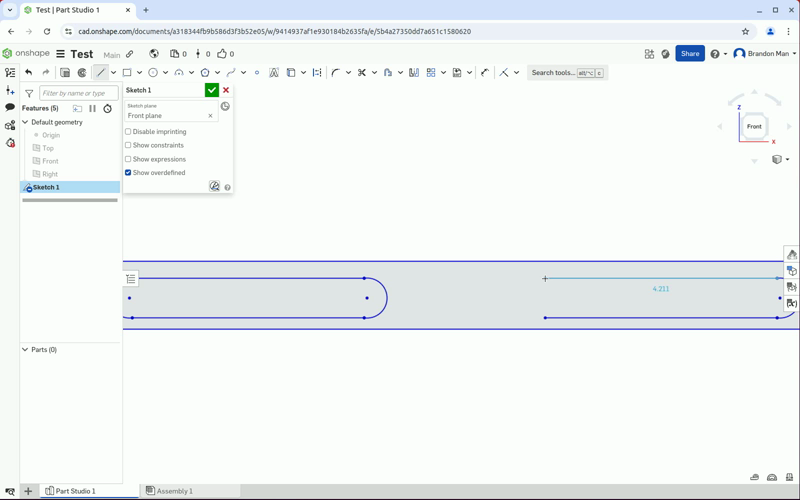
click(545, 278)
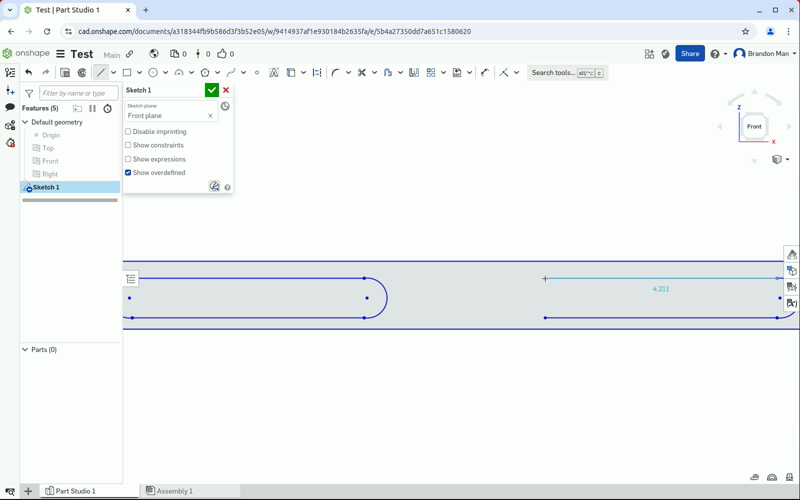
scroll(-6)
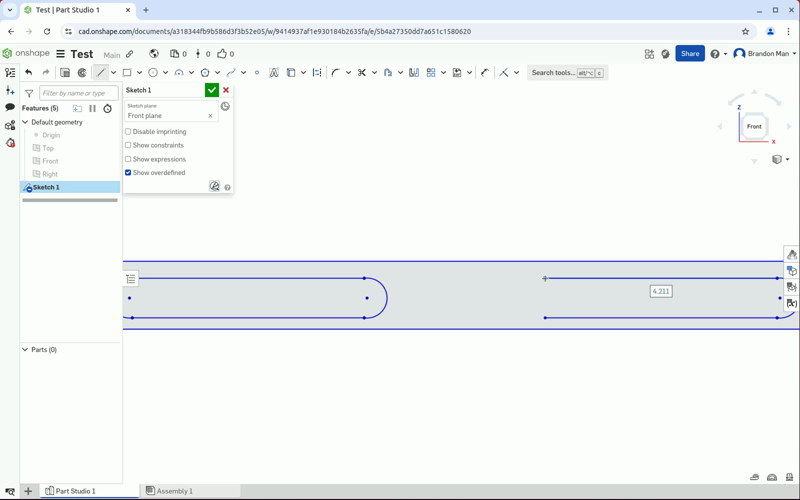
scroll(-6)
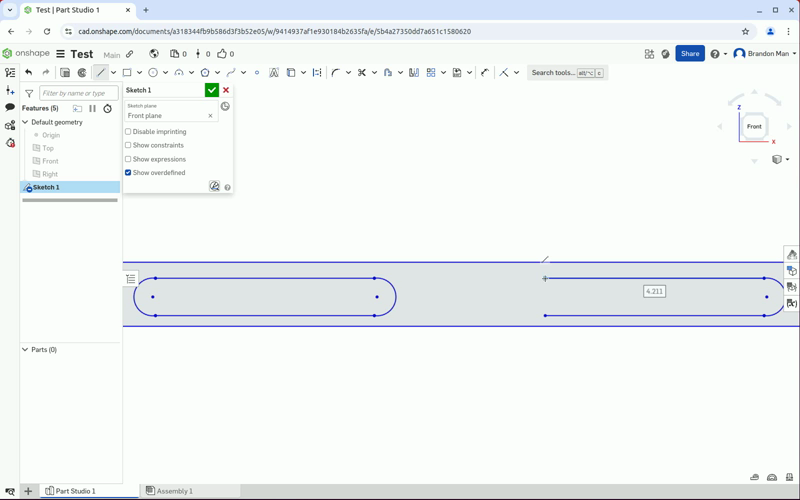
scroll(-6)
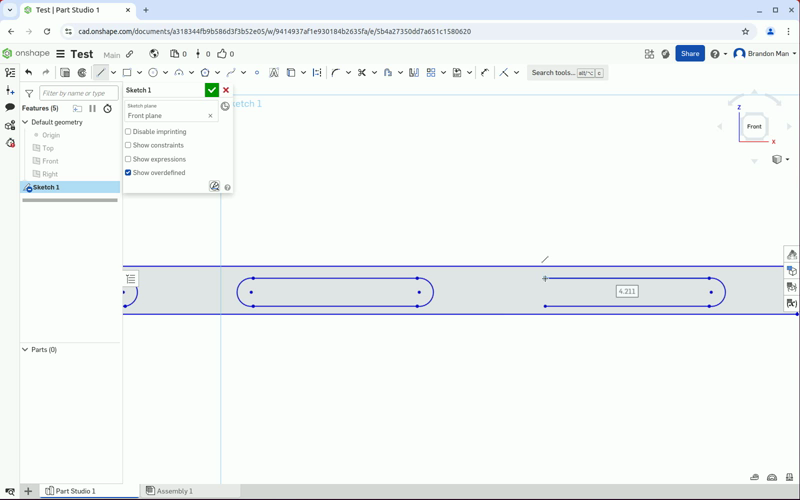
scroll(-6)
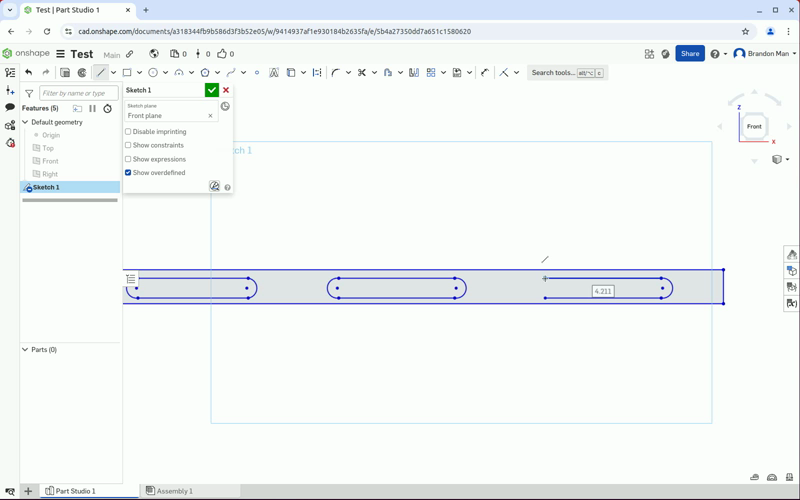
scroll(-6)
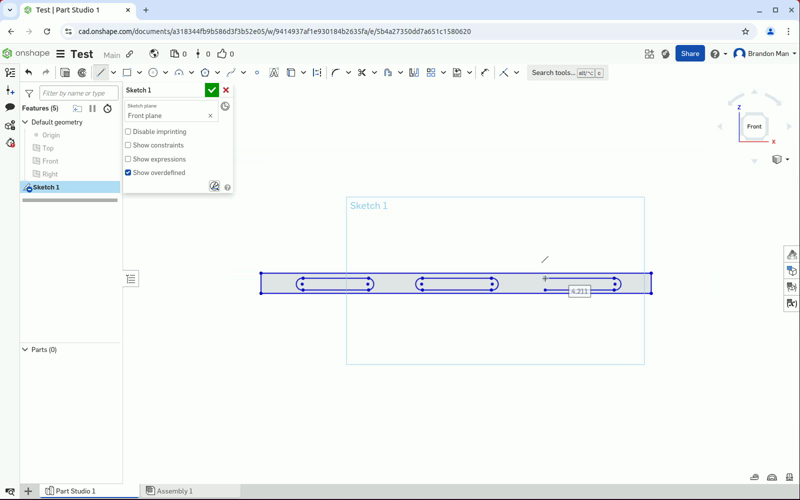
scroll(-6)
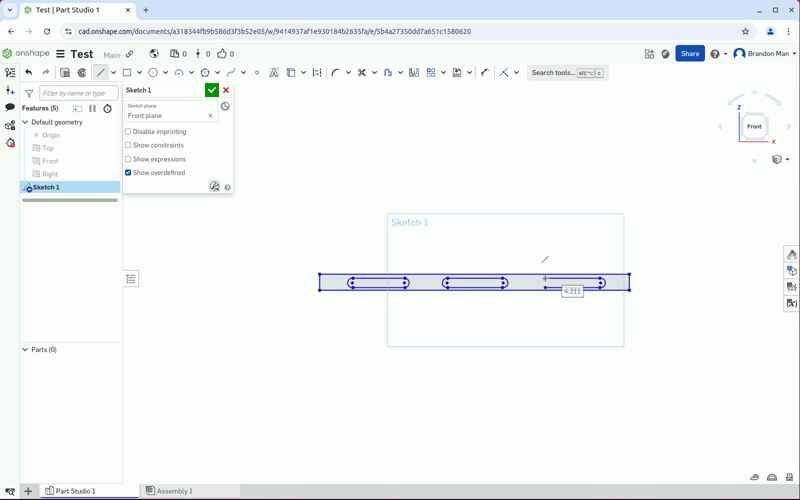
scroll(-6)
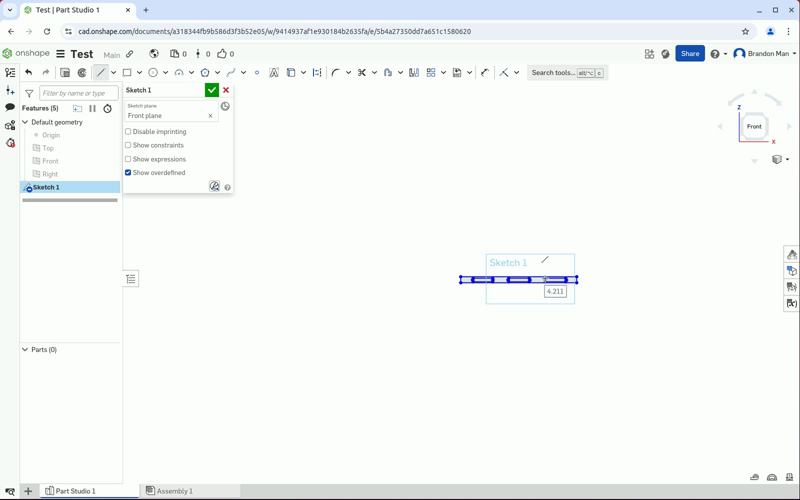
key_up(shift)
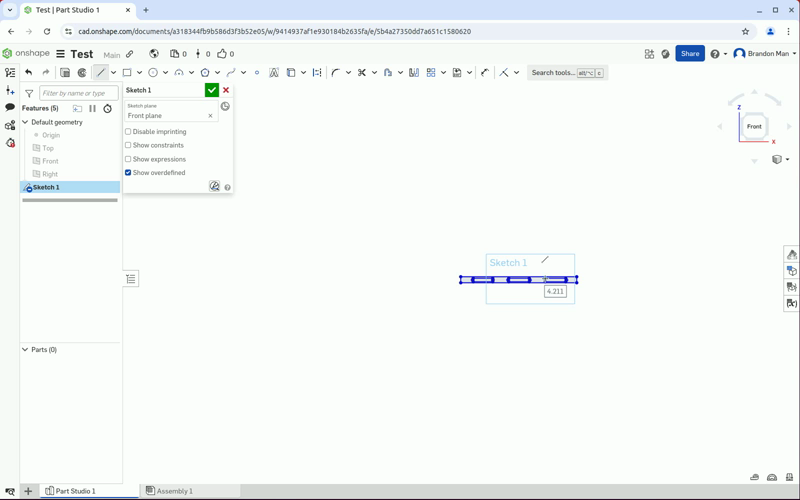
key(esc)
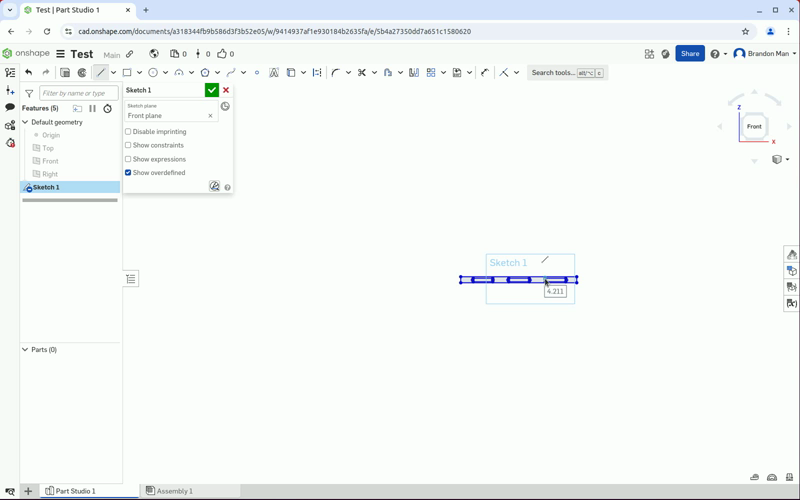
key(a)
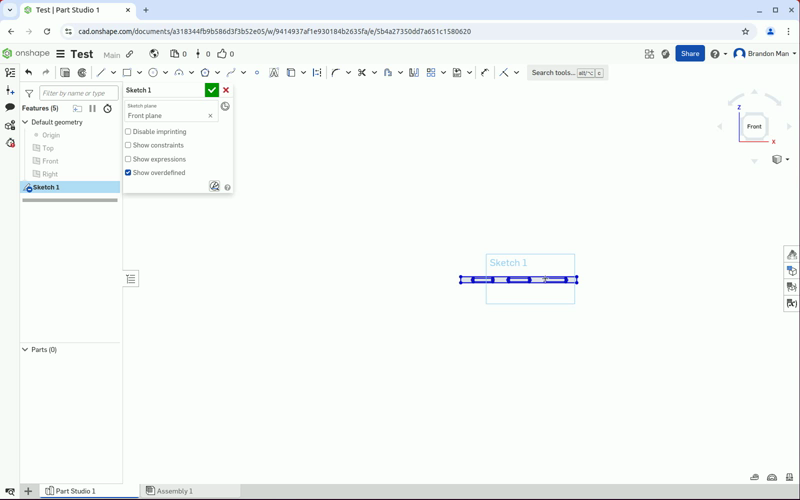
mouse_move(545, 278)
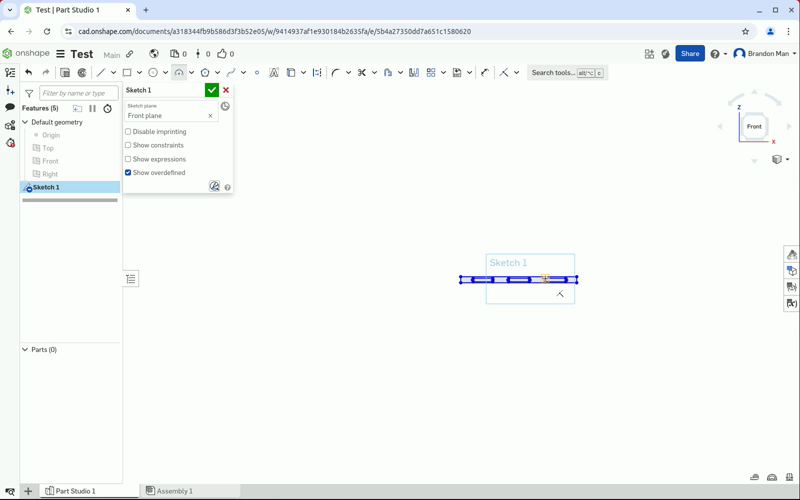
scroll(6)
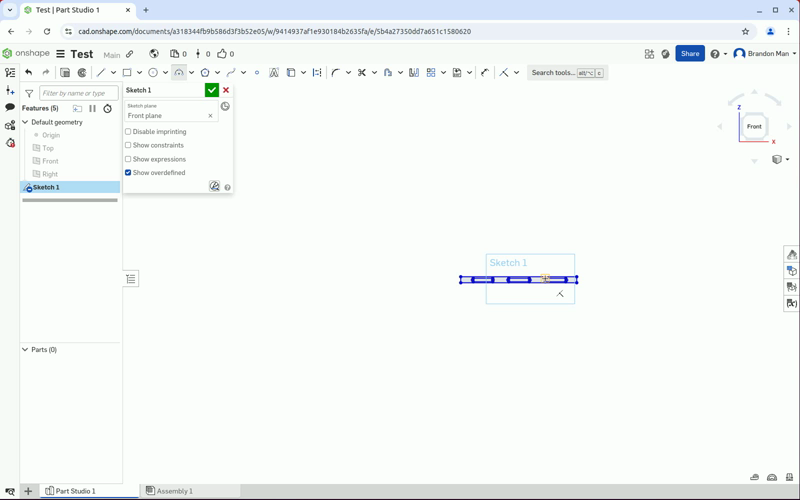
scroll(6)
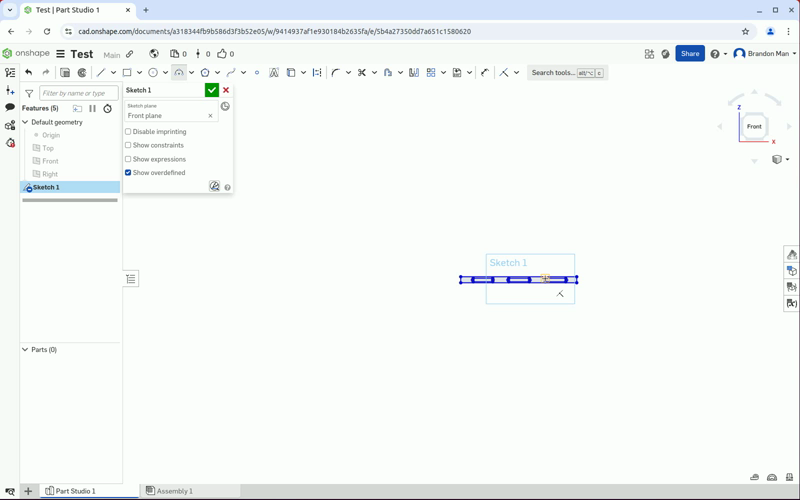
scroll(6)
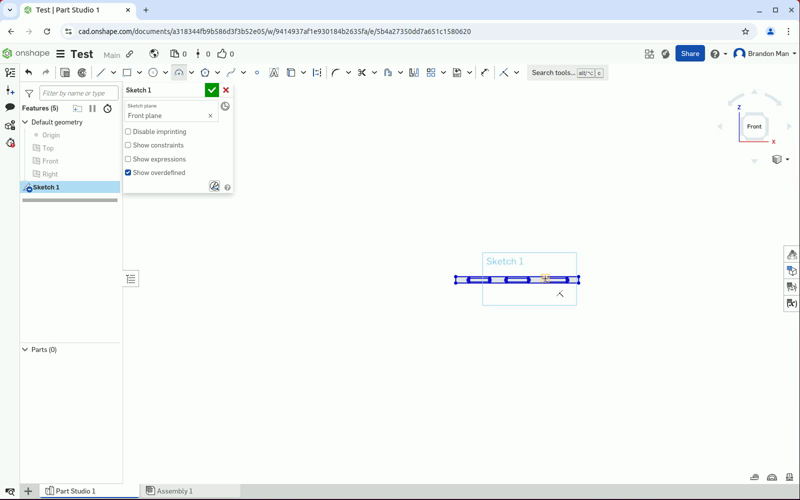
scroll(6)
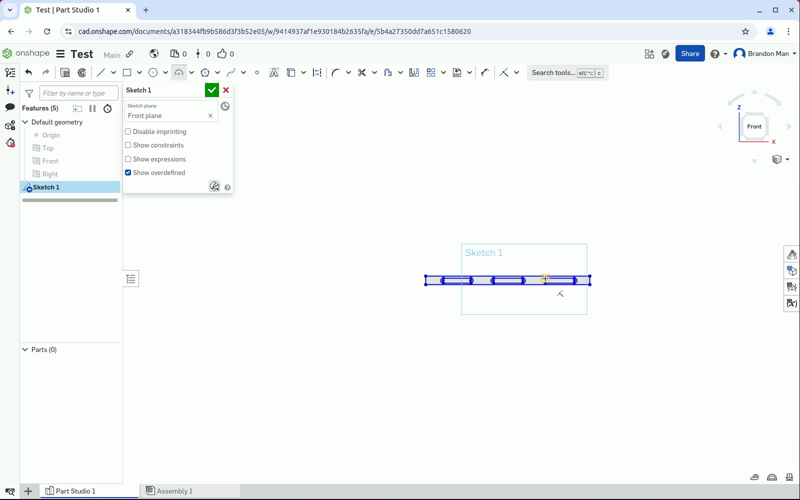
scroll(6)
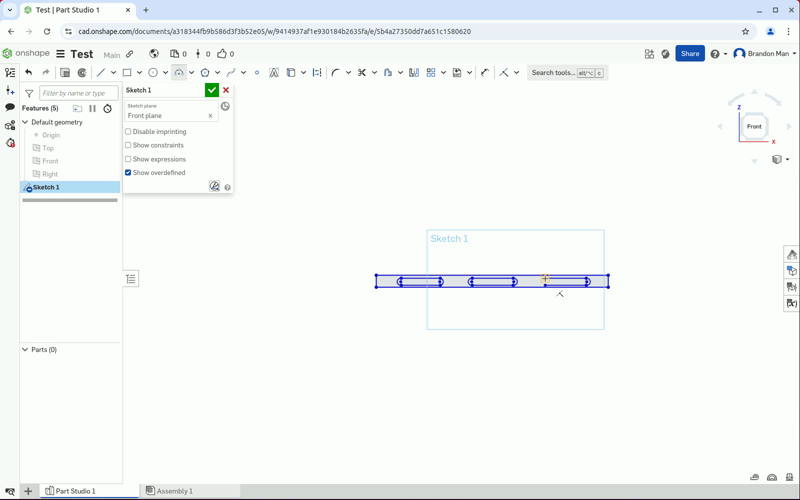
scroll(6)
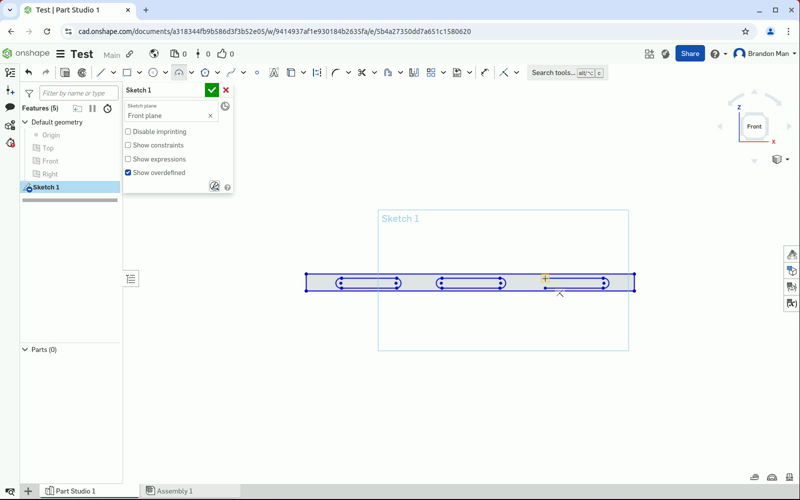
scroll(6)
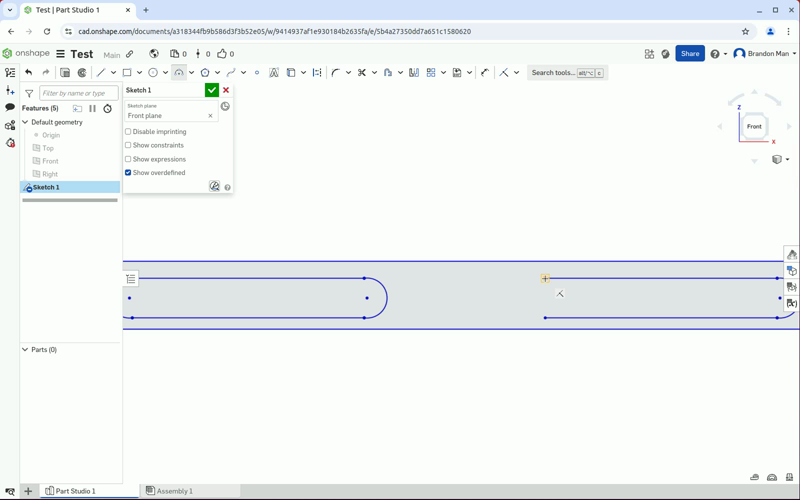
click(545, 278)
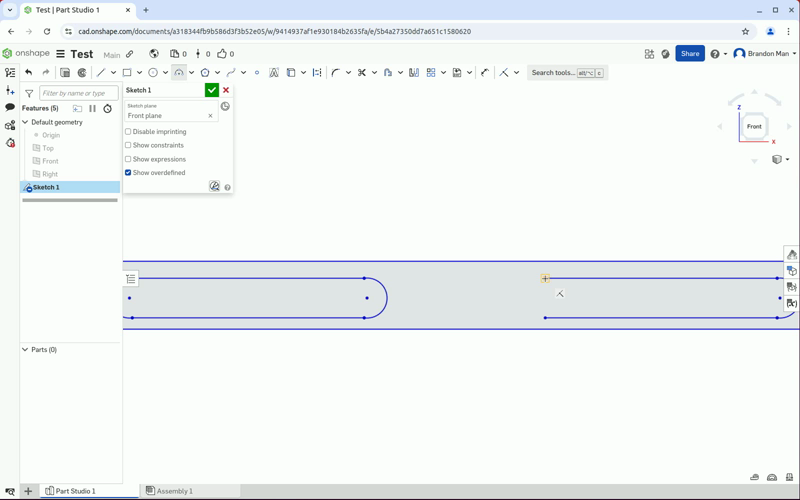
scroll(-6)
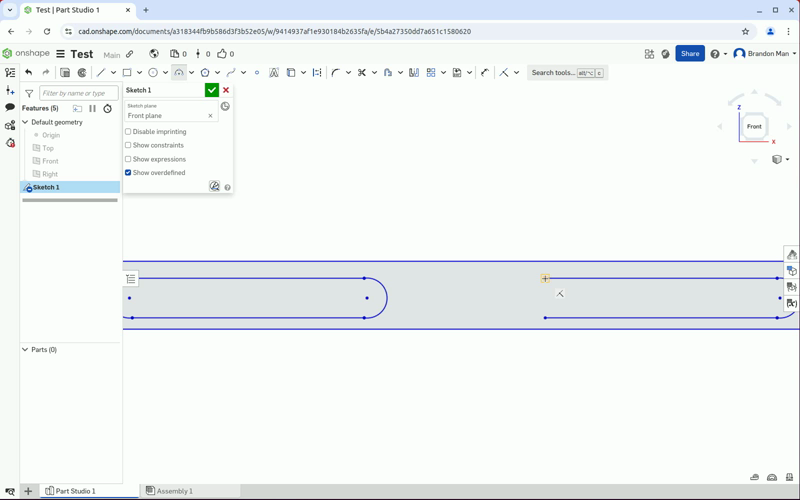
scroll(-6)
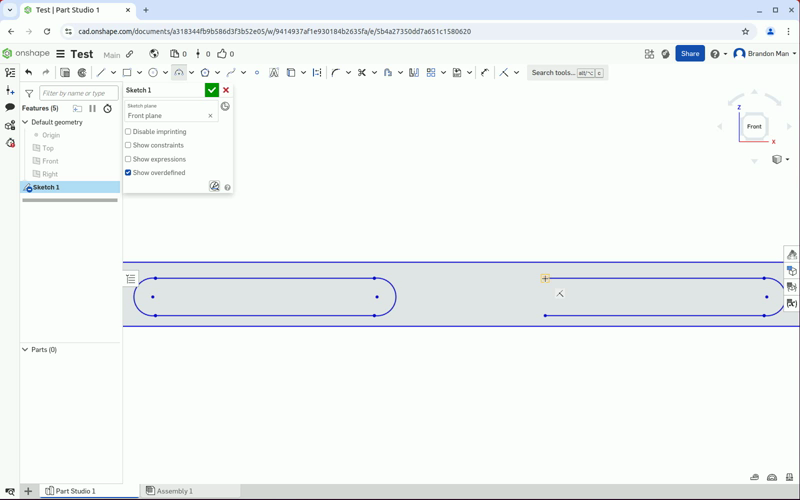
scroll(-6)
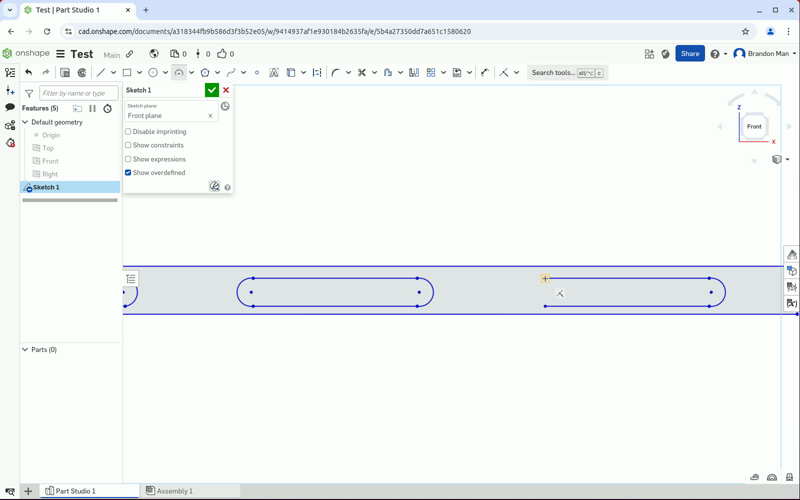
scroll(-6)
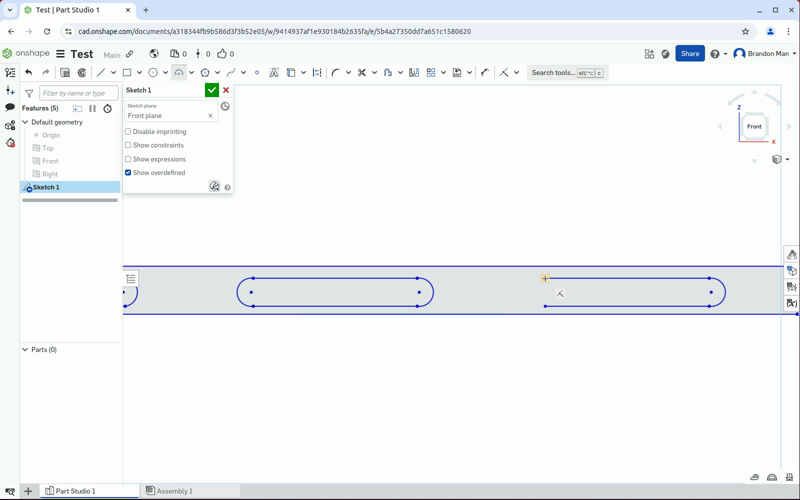
scroll(-6)
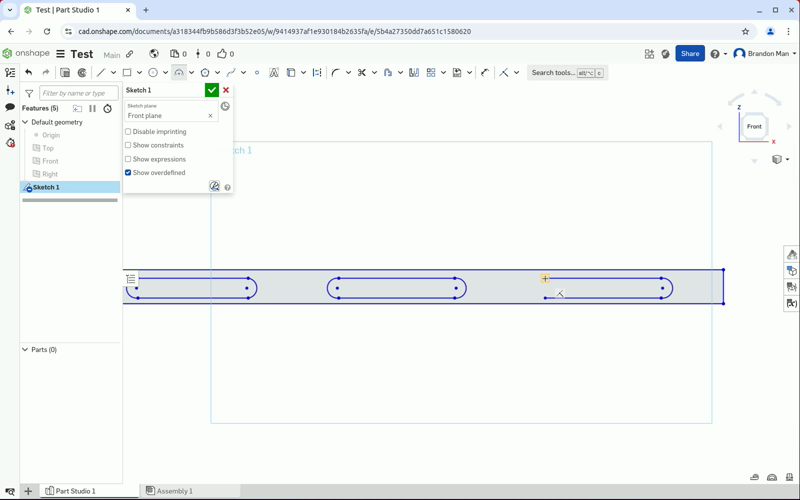
scroll(-6)
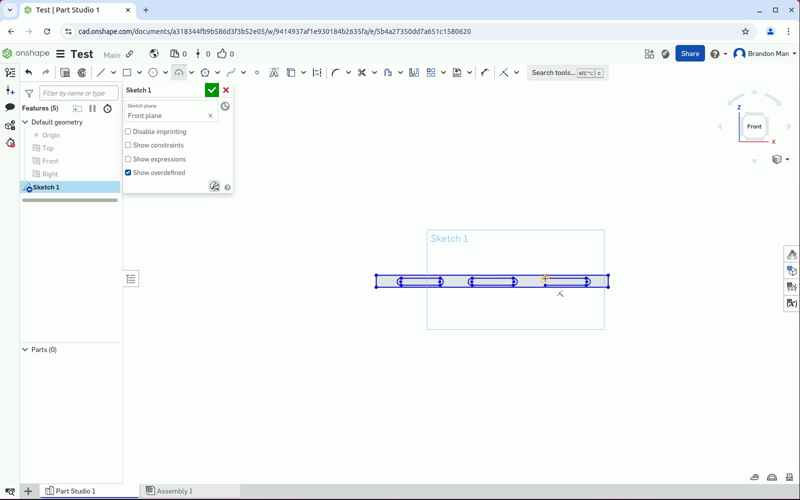
scroll(-6)
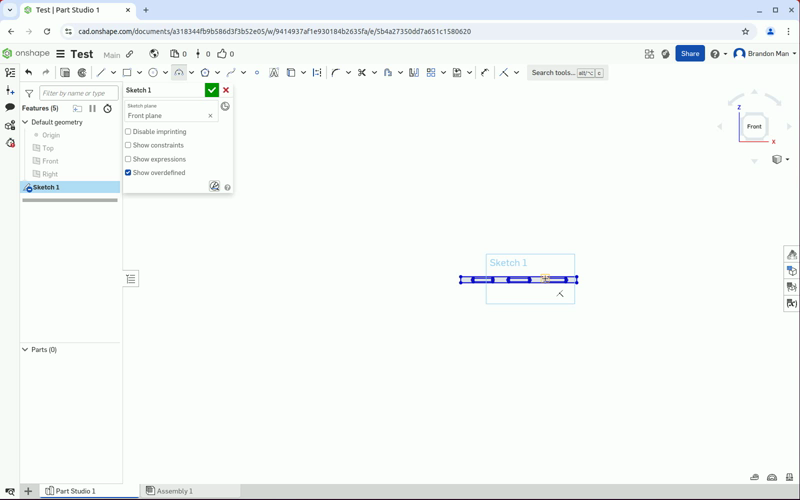
mouse_move(545, 281)
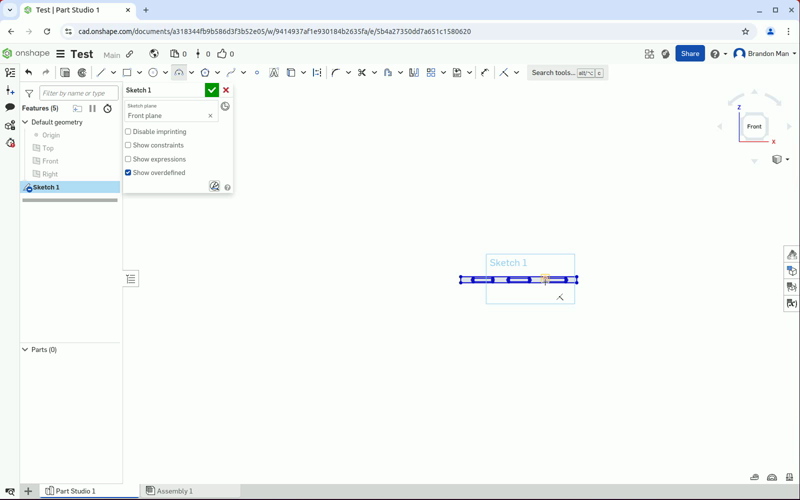
scroll(6)
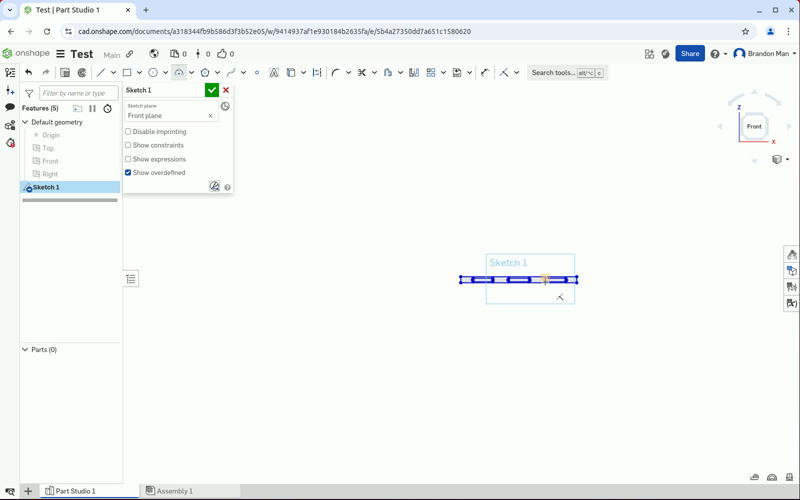
scroll(6)
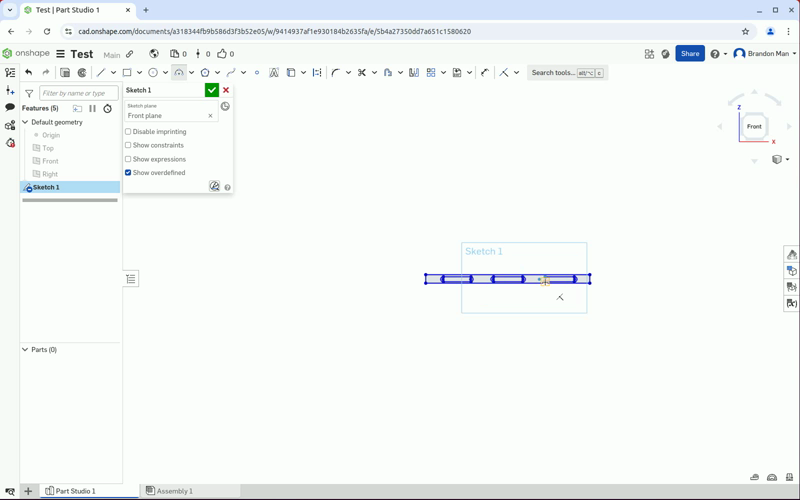
scroll(6)
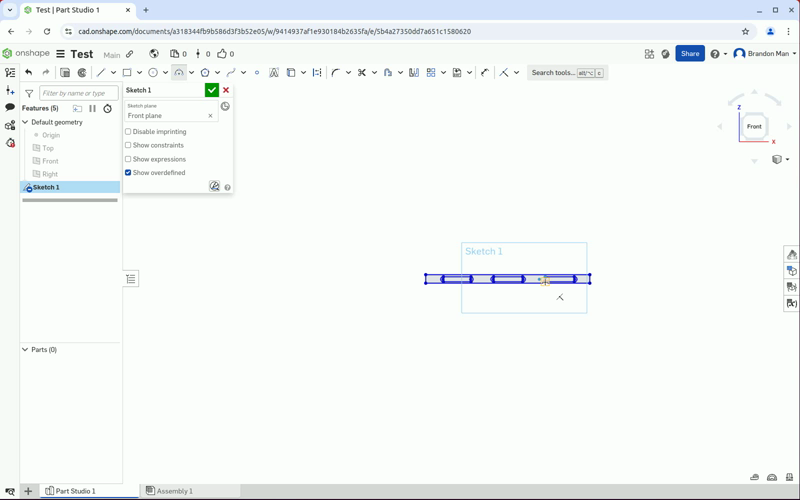
scroll(6)
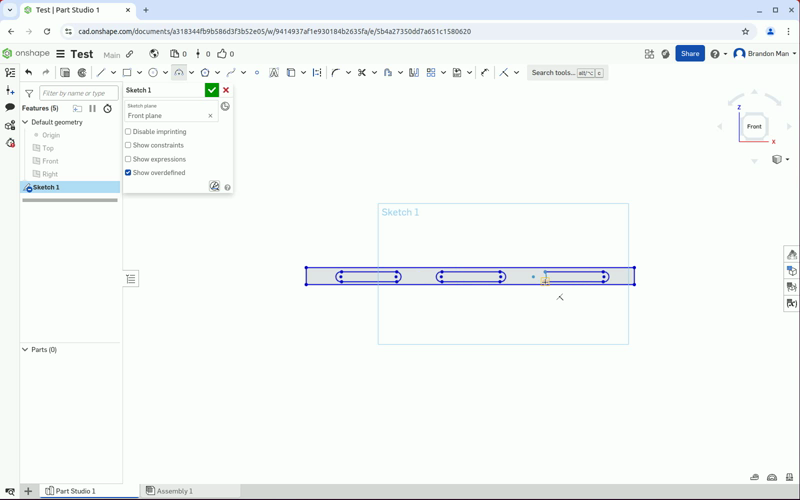
scroll(6)
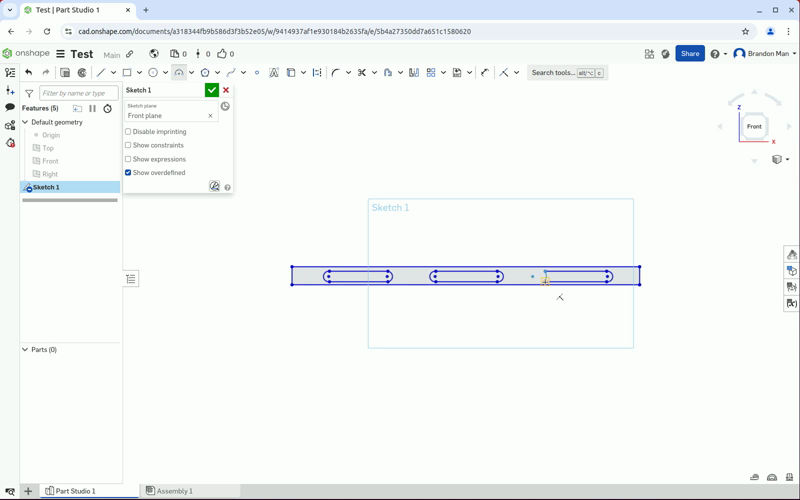
scroll(6)
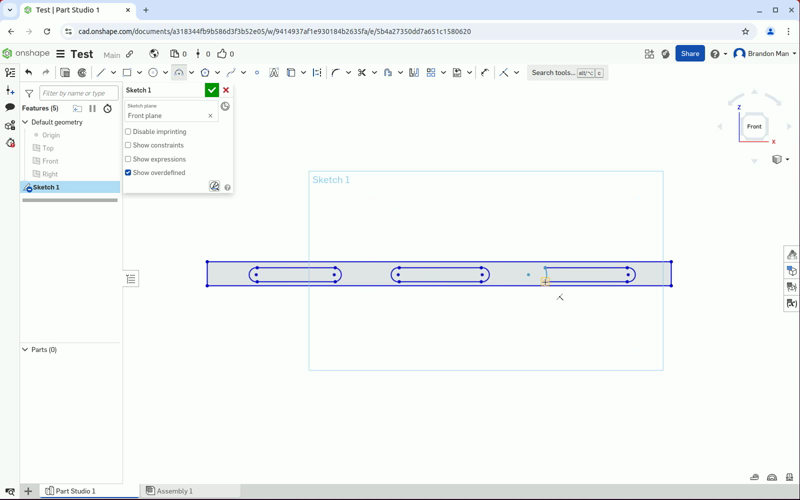
scroll(6)
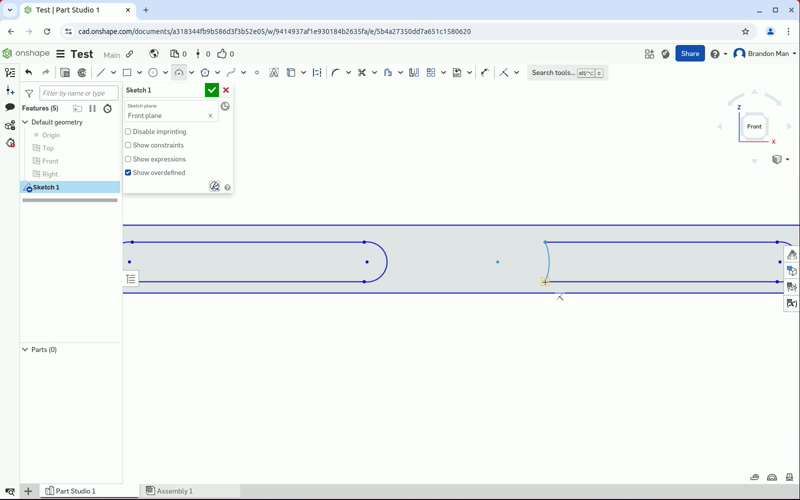
click(545, 281)
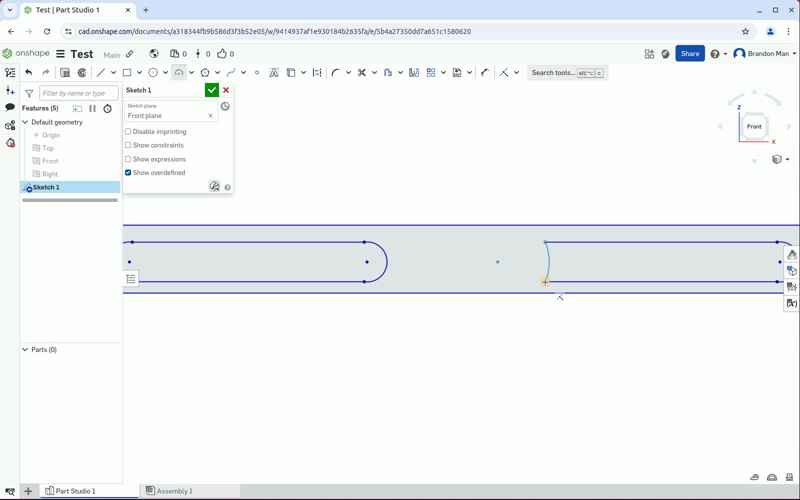
scroll(-6)
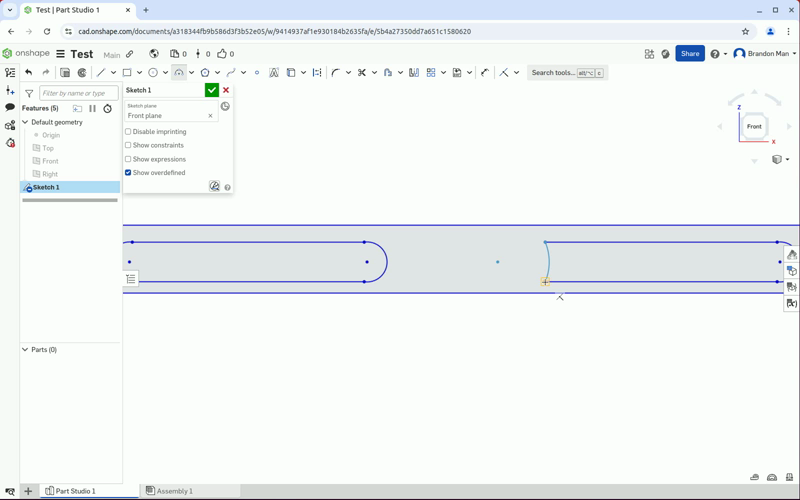
scroll(-6)
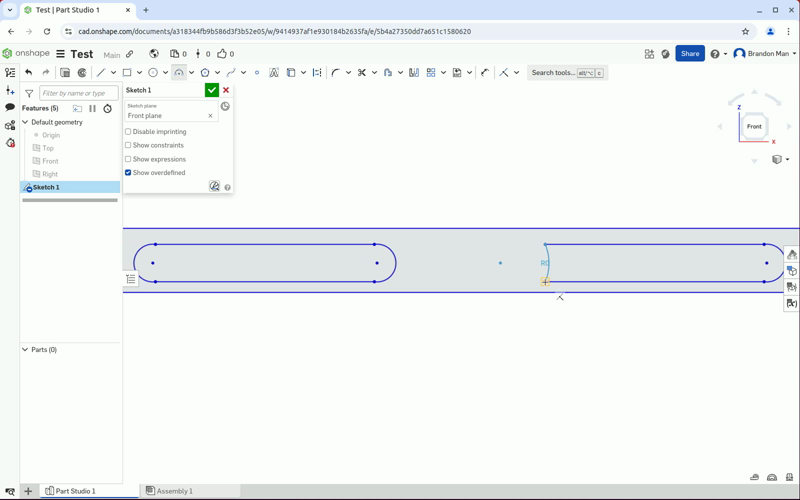
scroll(-6)
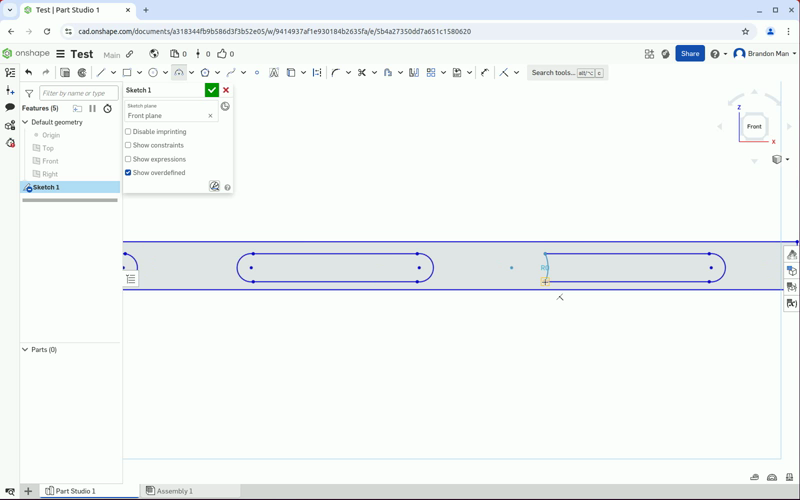
scroll(-6)
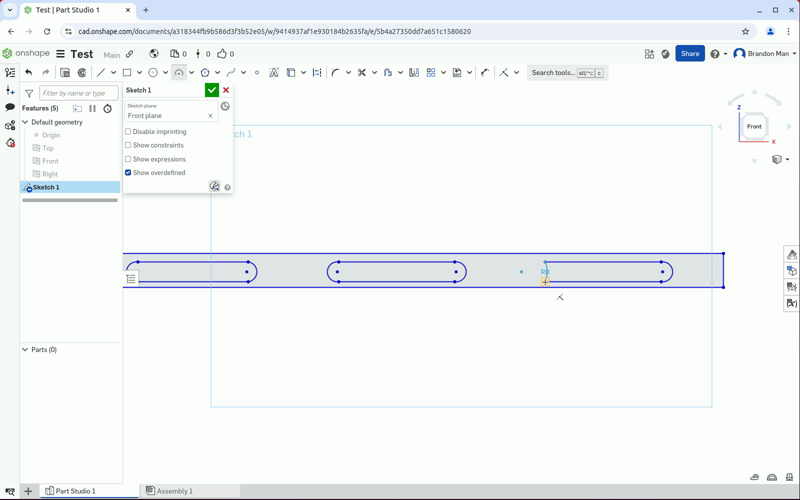
scroll(-6)
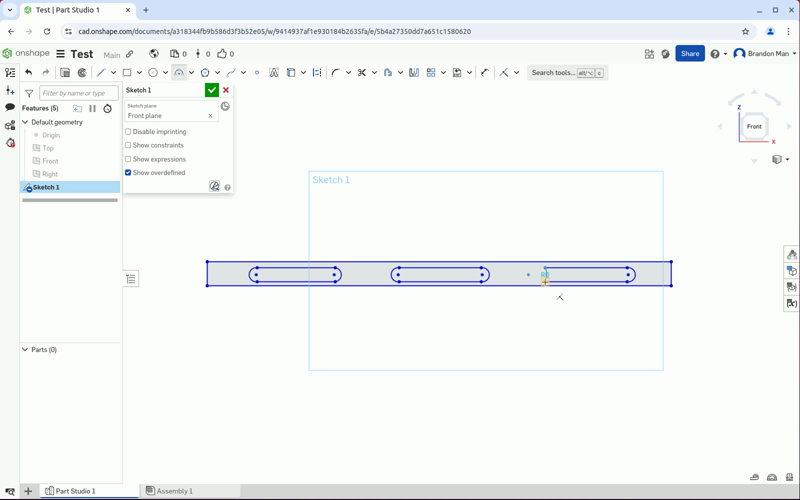
scroll(-6)
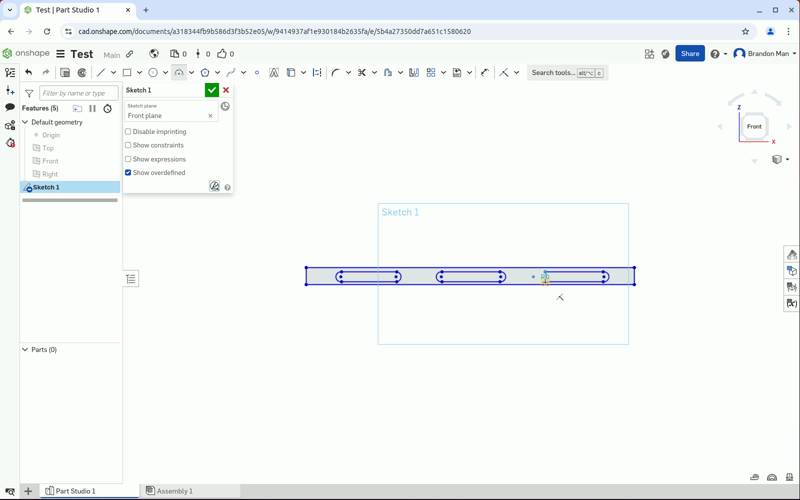
scroll(-6)
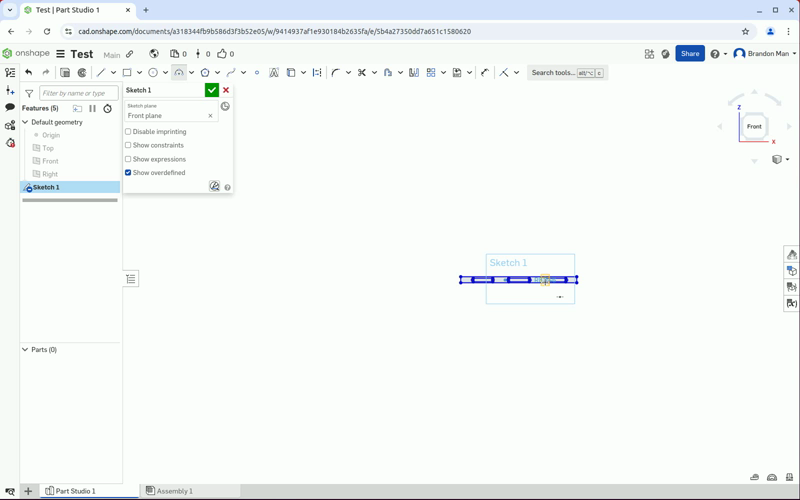
key_down(shift)
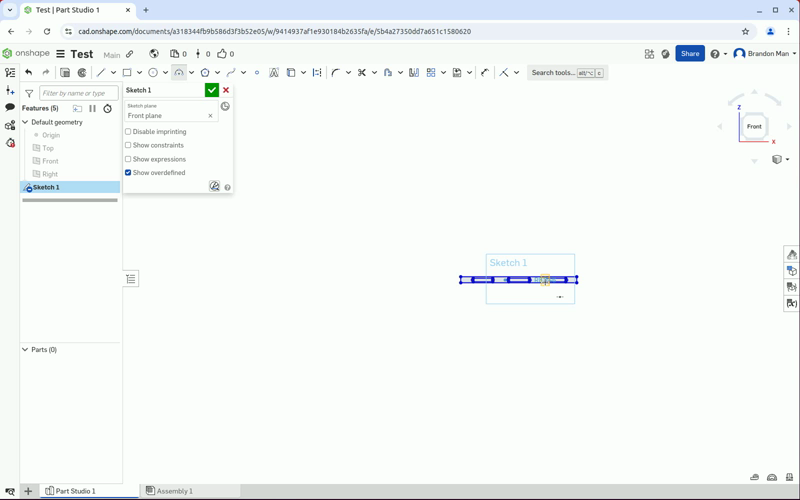
mouse_move(543, 279)
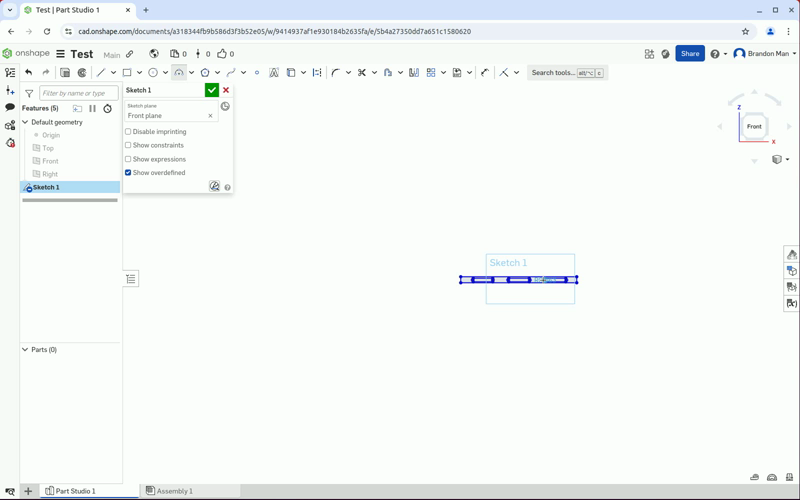
scroll(6)
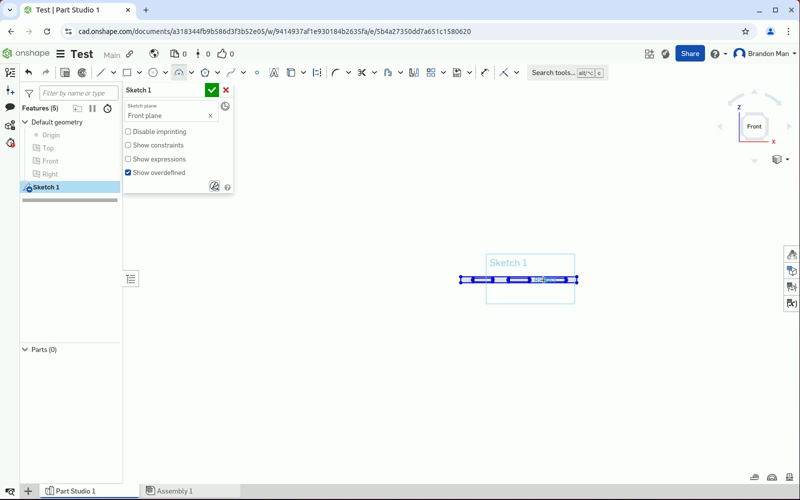
scroll(6)
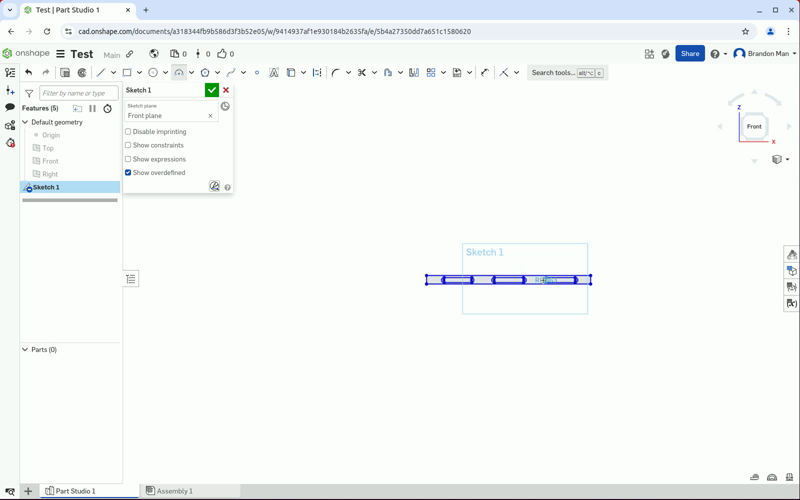
scroll(6)
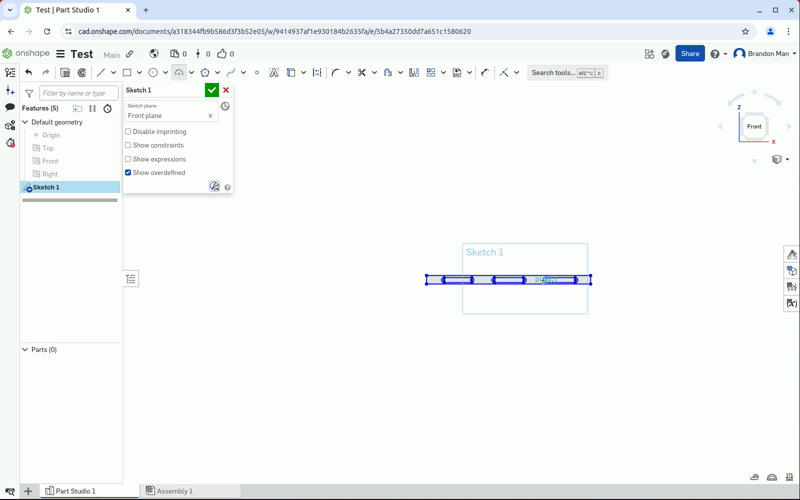
scroll(6)
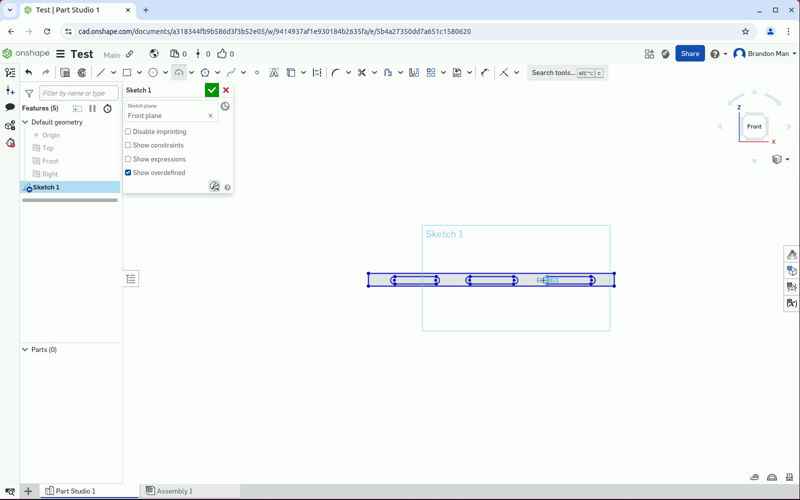
scroll(6)
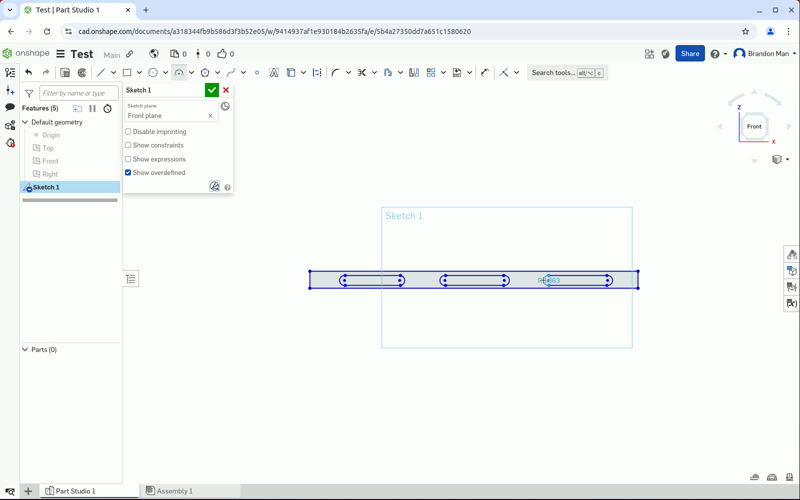
scroll(6)
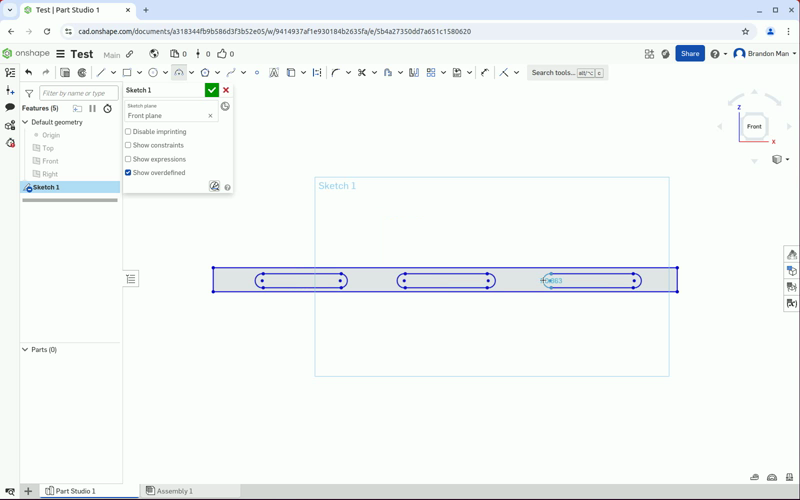
scroll(6)
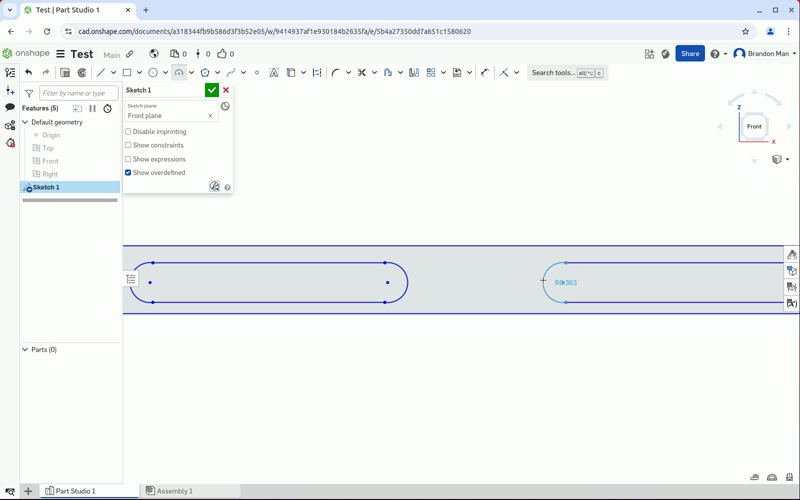
click(543, 279)
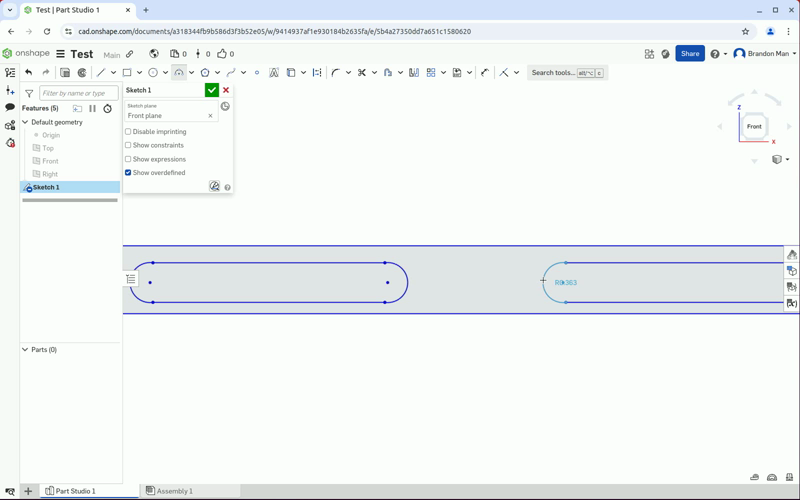
scroll(-6)
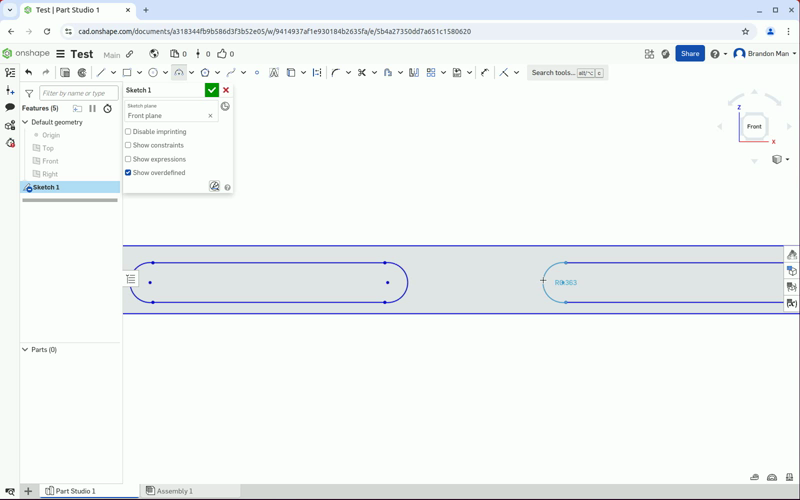
scroll(-6)
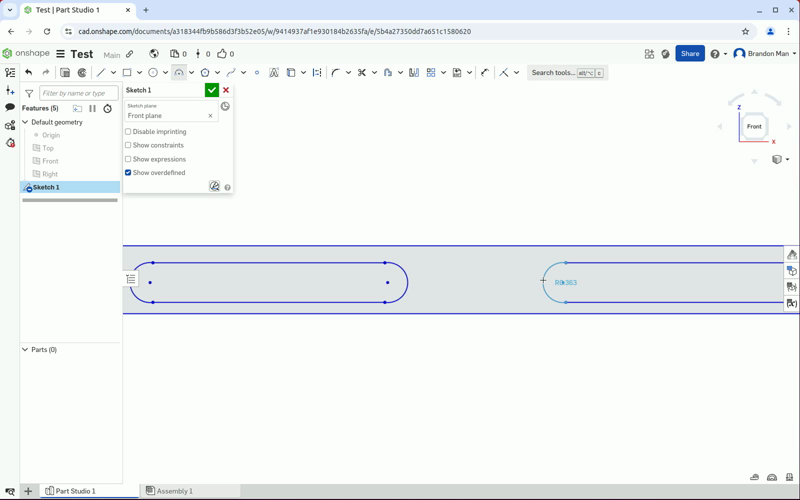
scroll(-6)
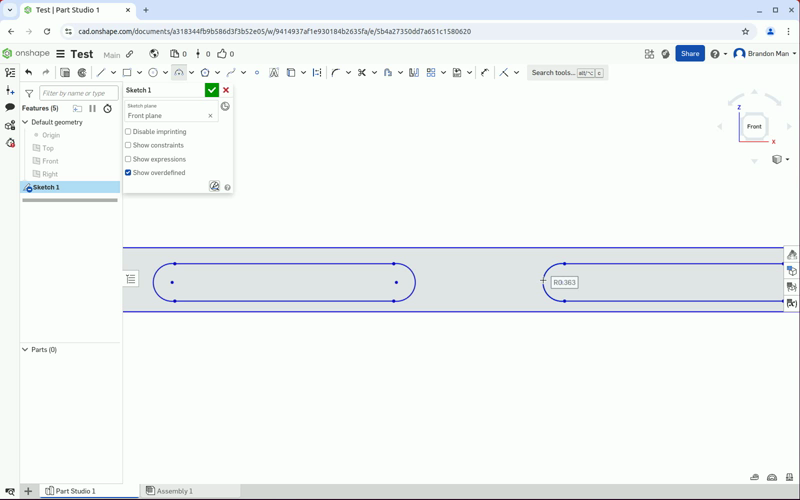
scroll(-6)
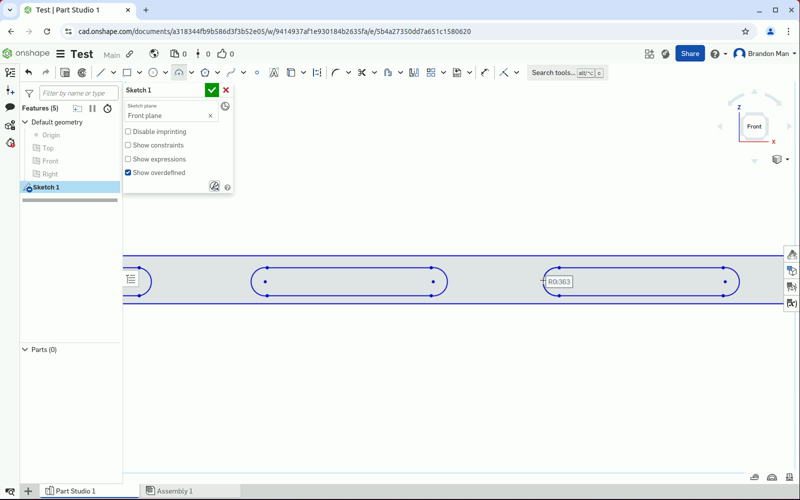
scroll(-6)
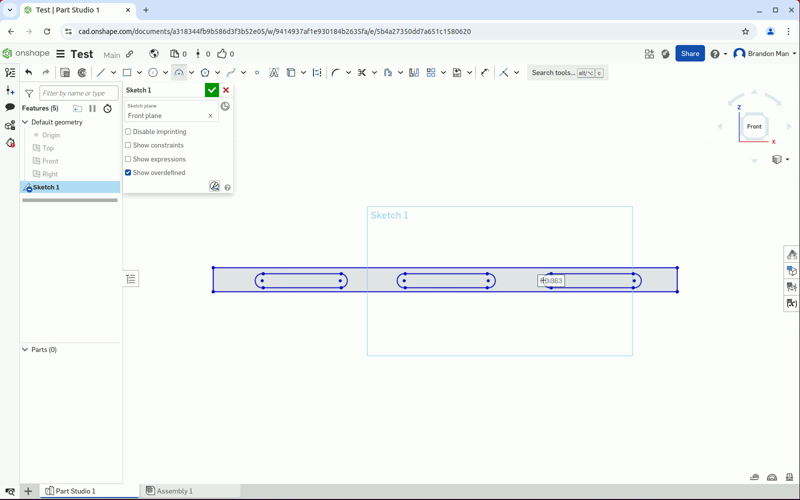
scroll(-6)
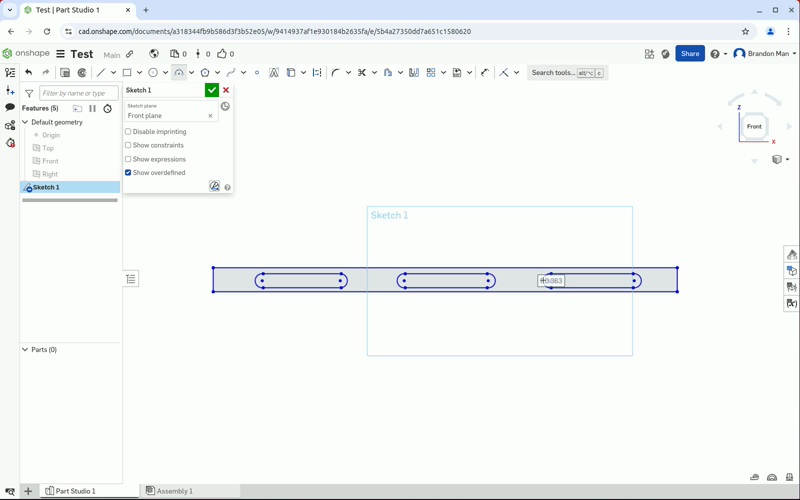
scroll(-6)
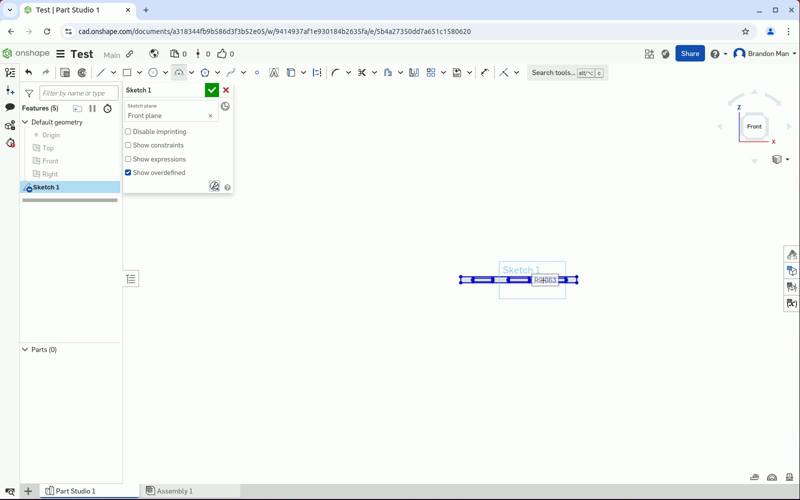
key_up(shift)
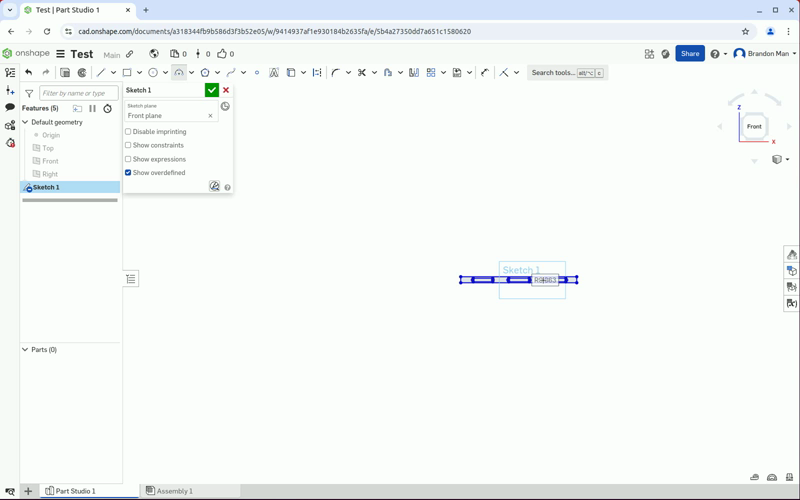
key(esc)
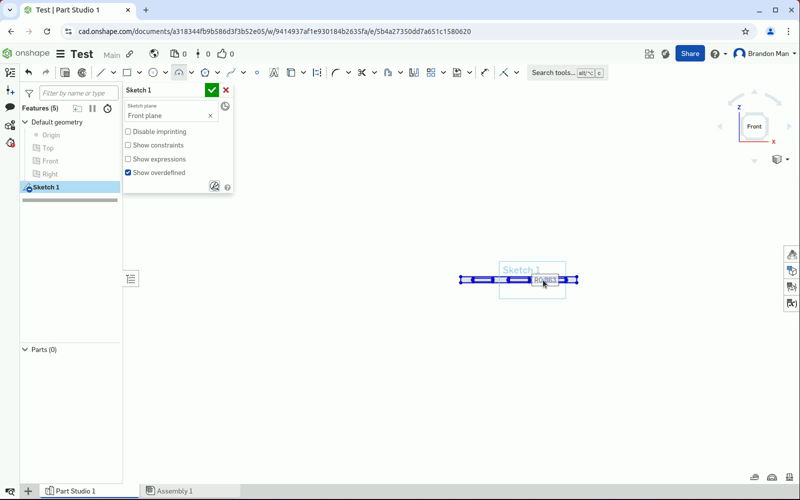
mouse_move(532, 280)
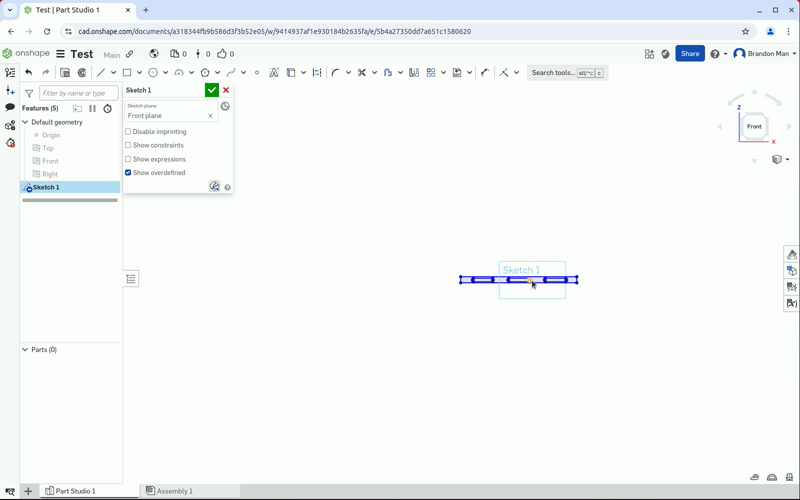
scroll(6)
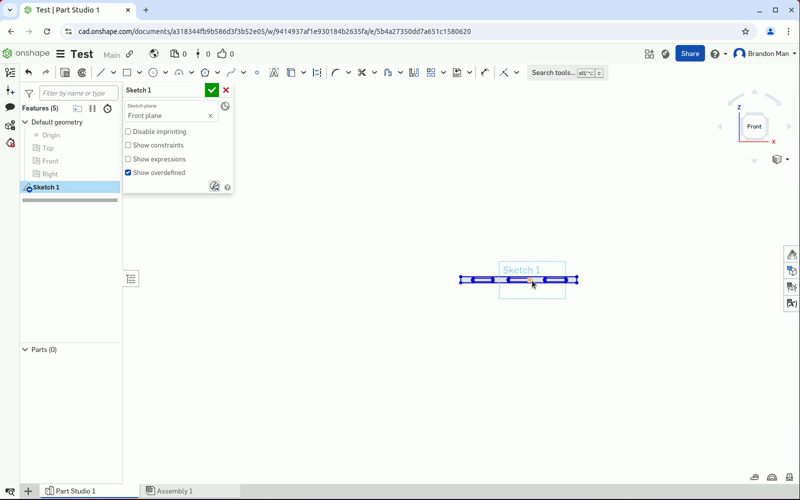
scroll(6)
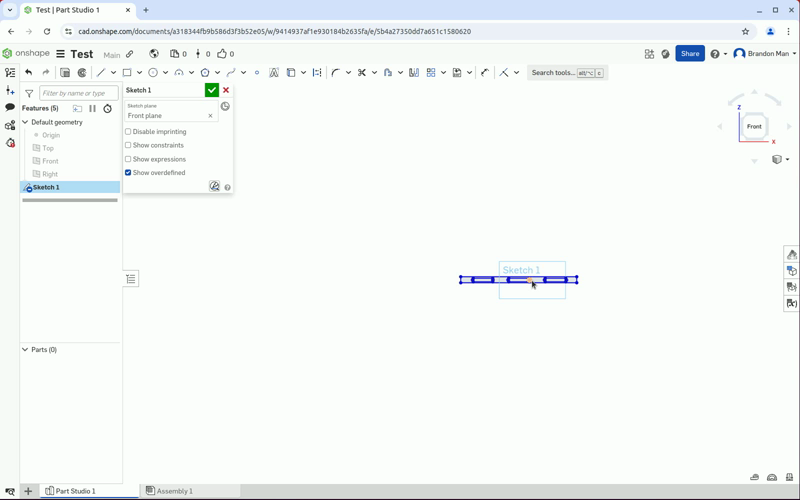
scroll(6)
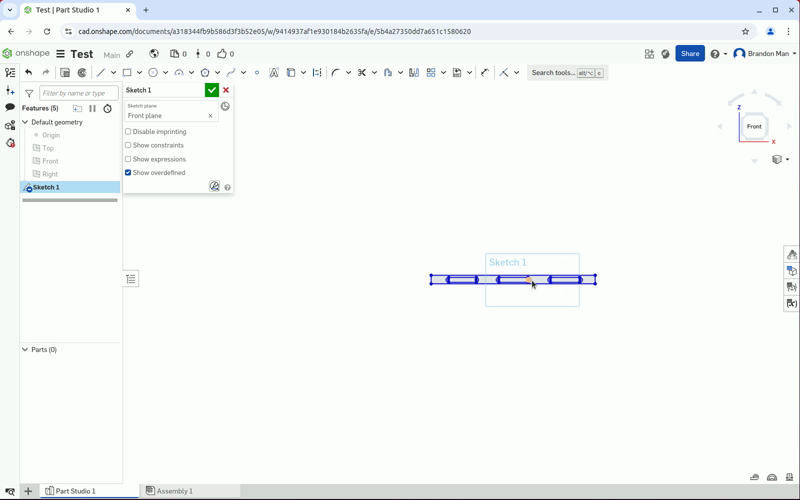
scroll(6)
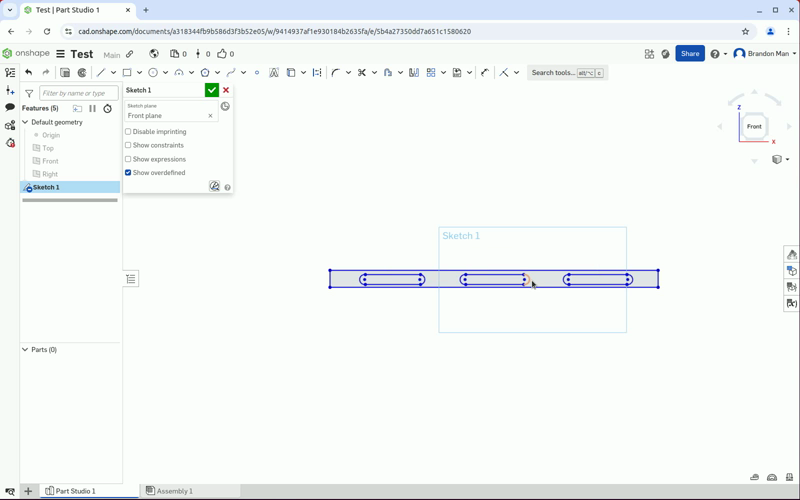
scroll(6)
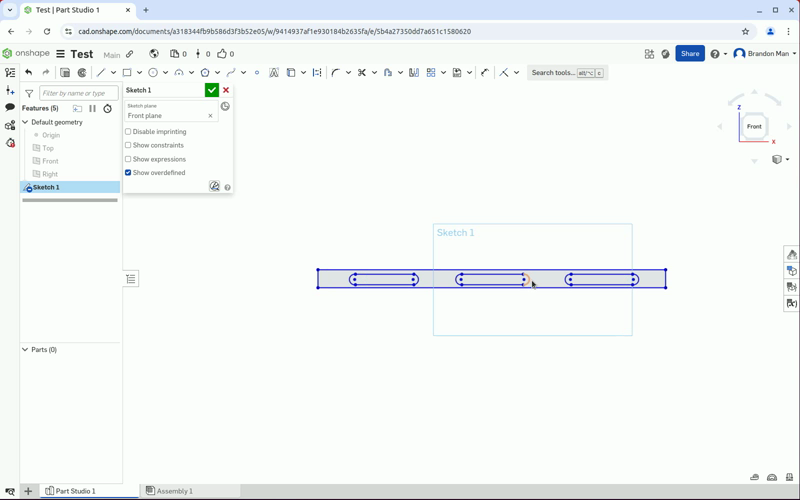
scroll(6)
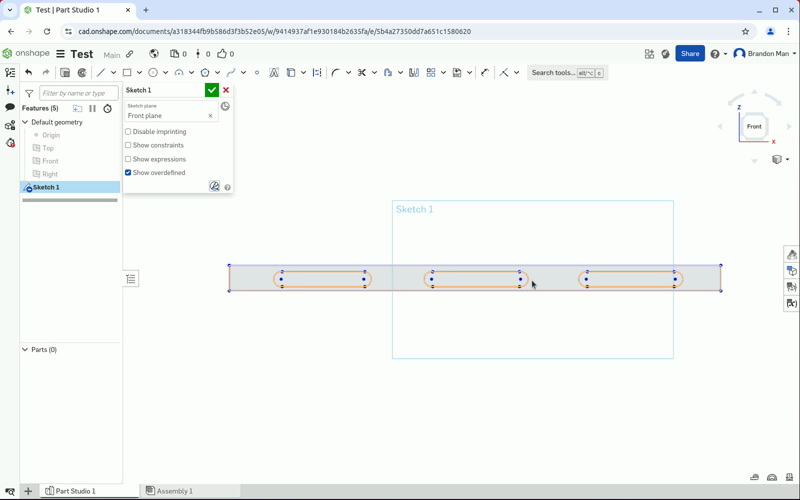
scroll(6)
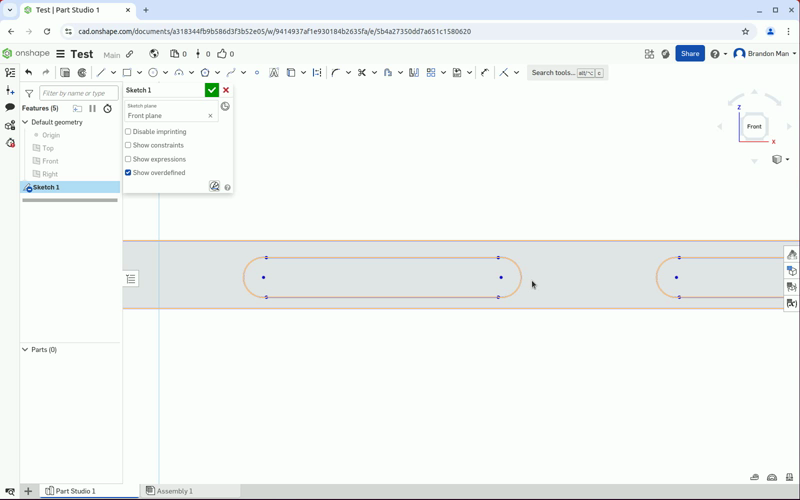
click(532, 280)
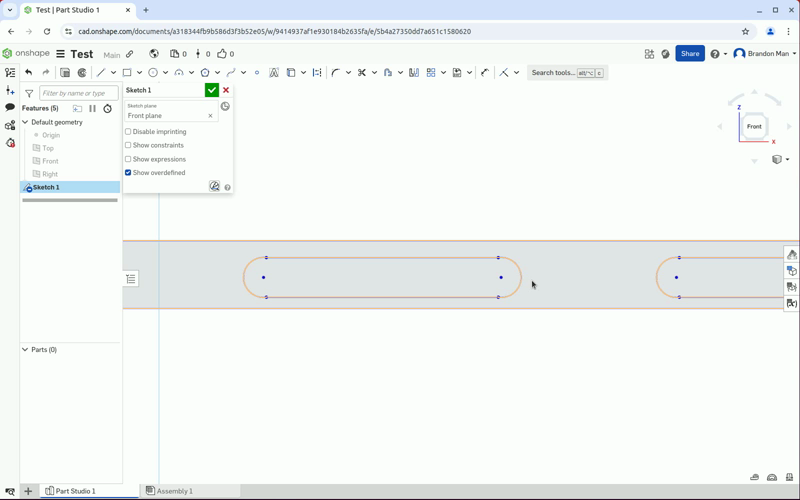
scroll(-6)
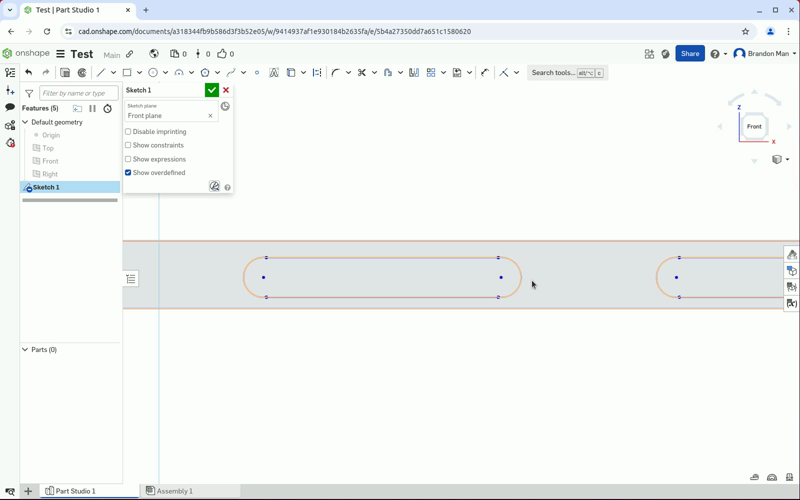
scroll(-6)
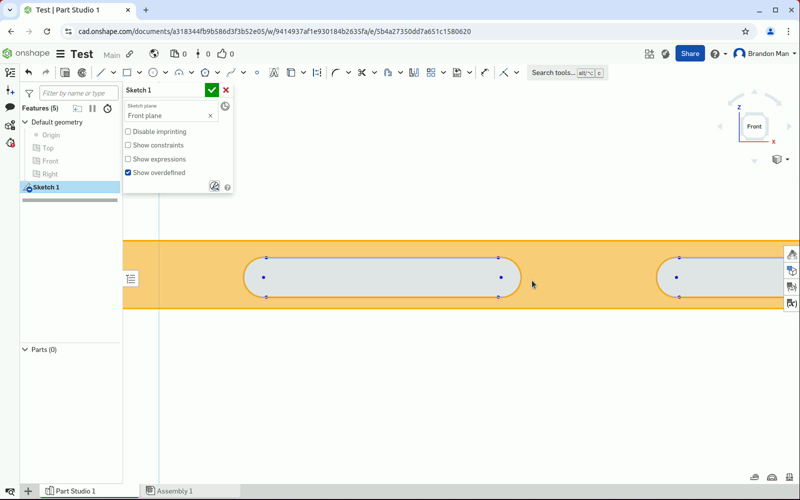
scroll(-6)
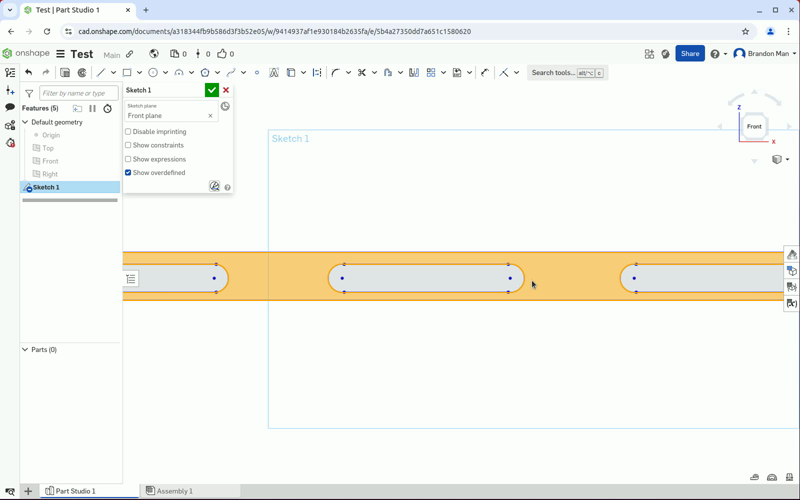
scroll(-6)
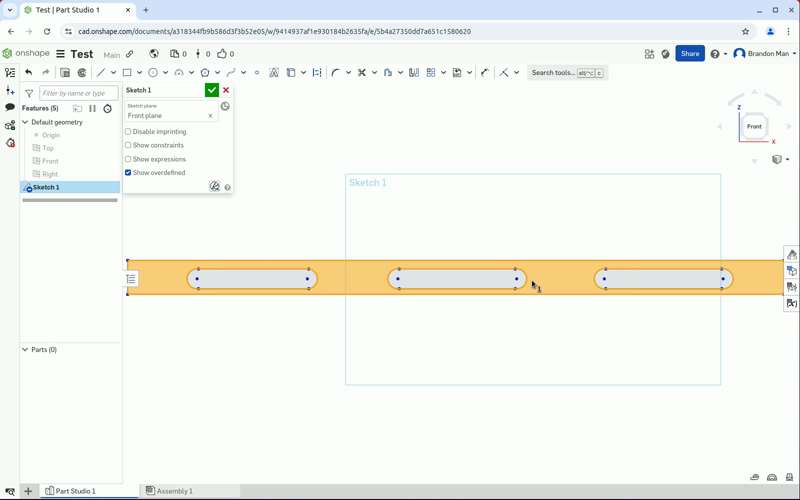
scroll(-6)
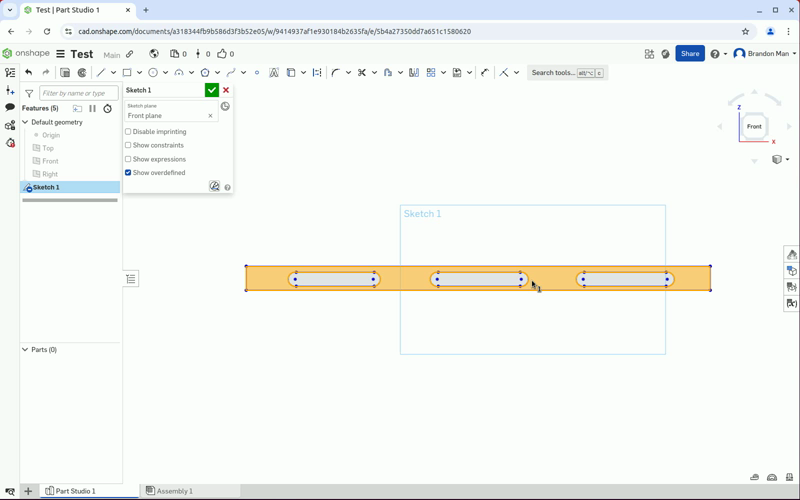
scroll(-6)
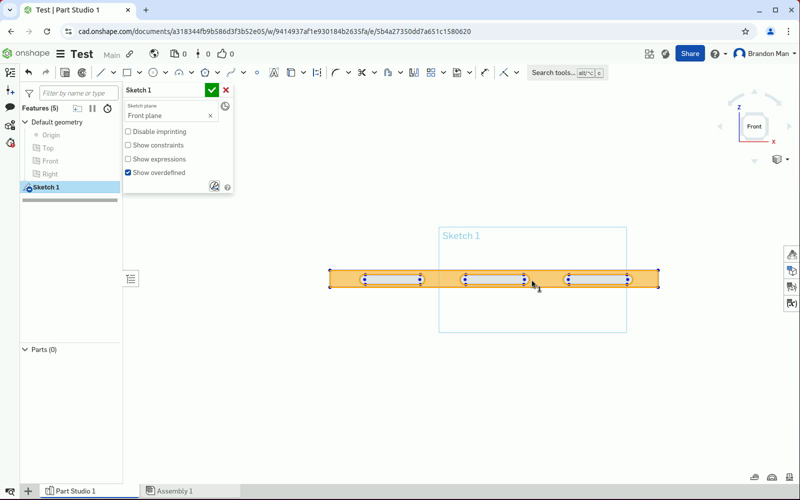
scroll(-6)
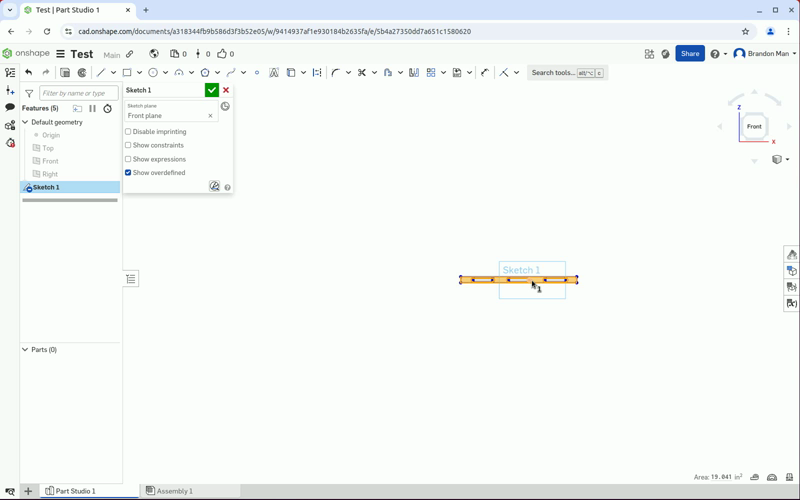
mouse_move(73, 352)
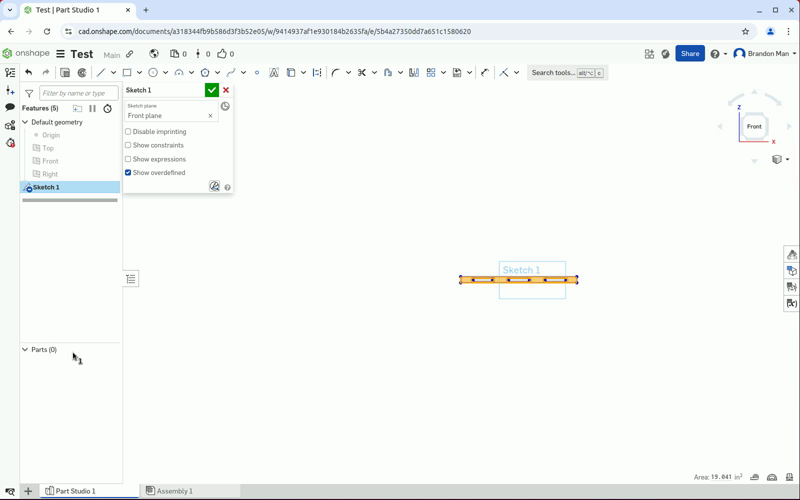
key(shift+y)
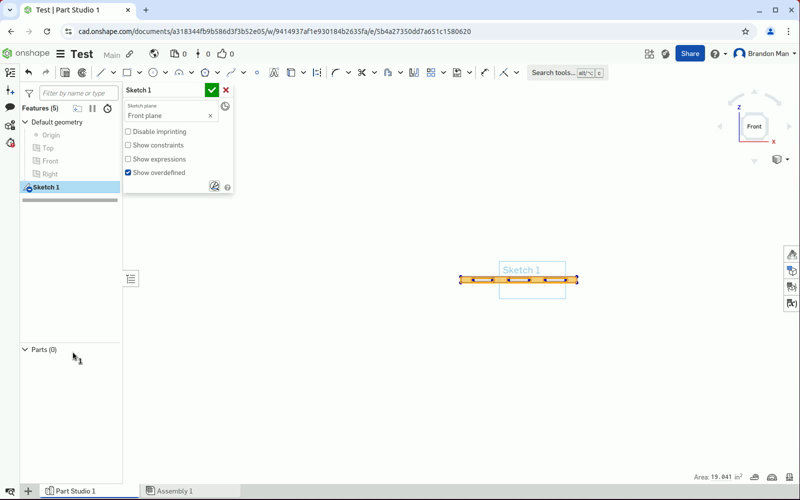
key(shift+e)
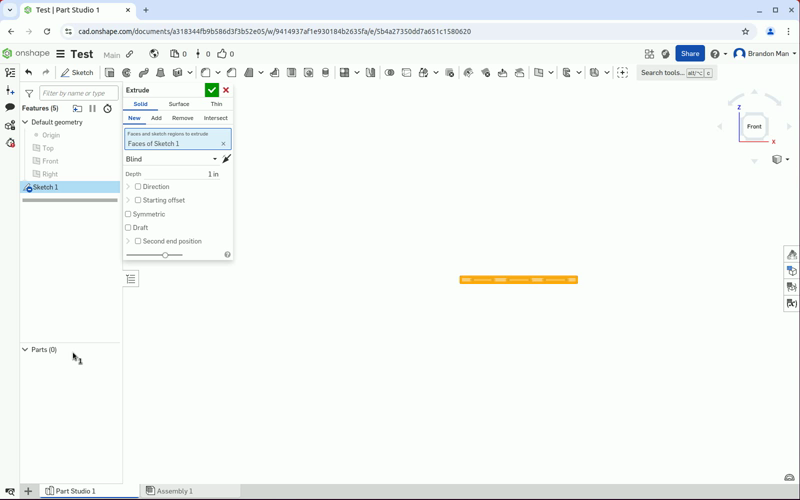
mouse_move(143, 106)
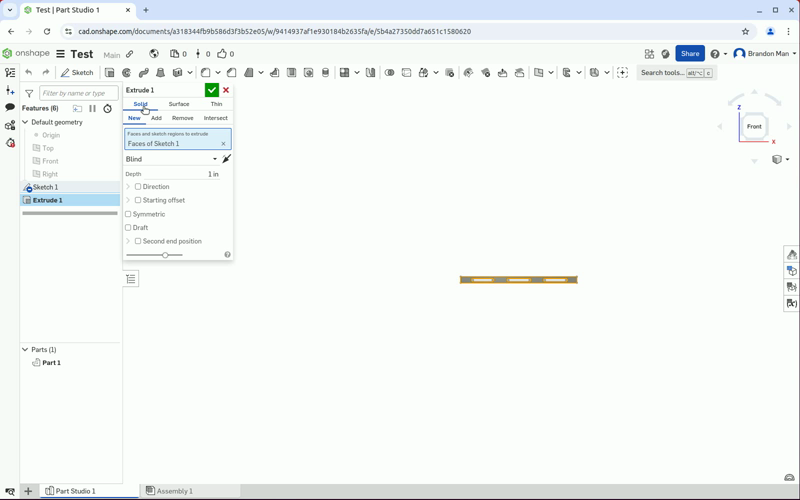
click(143, 106)
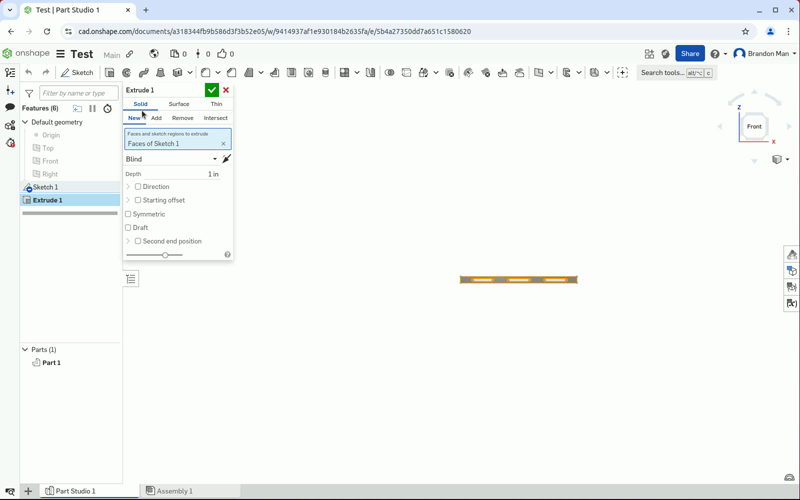
mouse_move(137, 120)
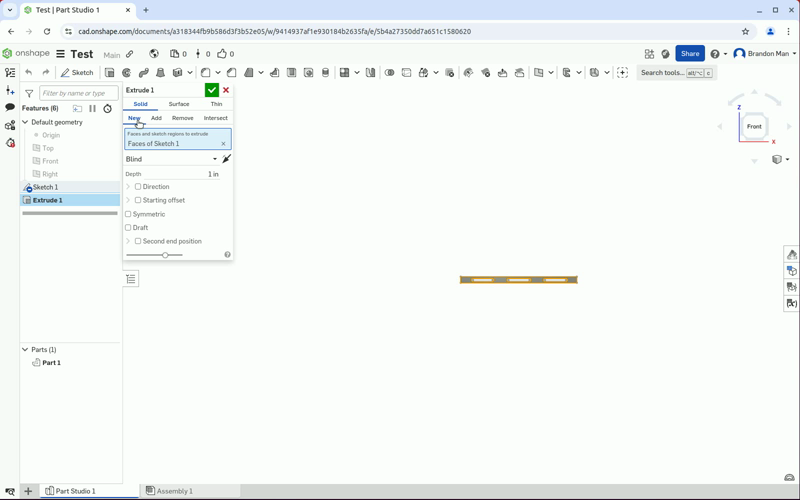
click(137, 120)
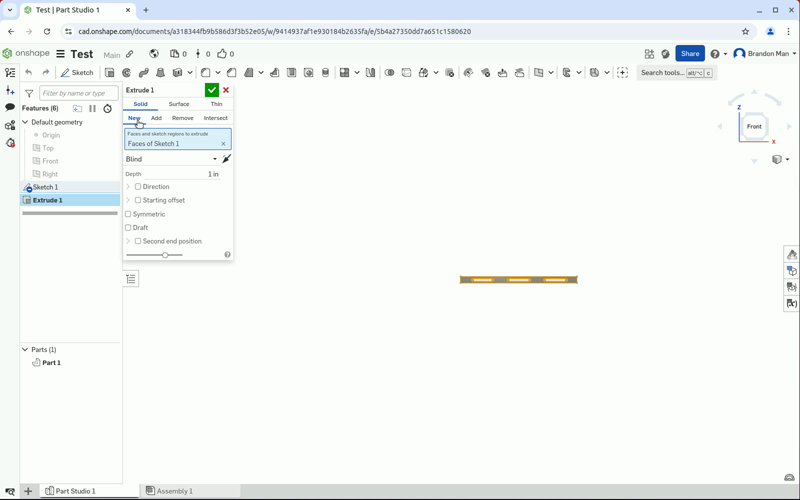
key(tab, 4)
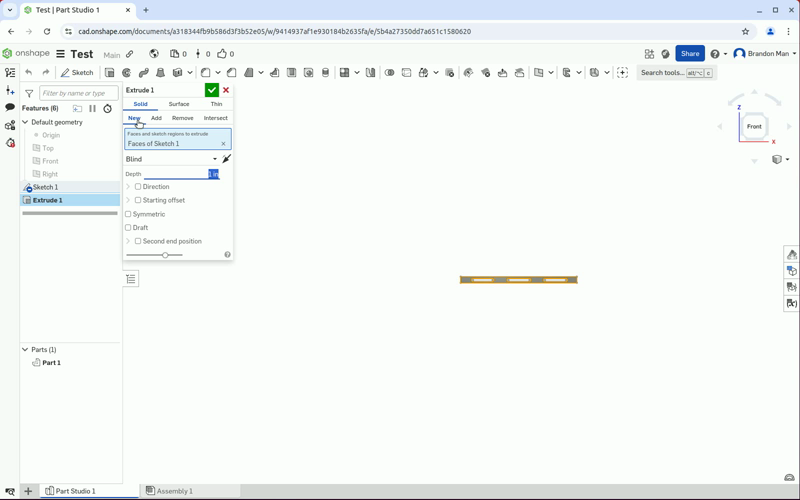
text(0.722)
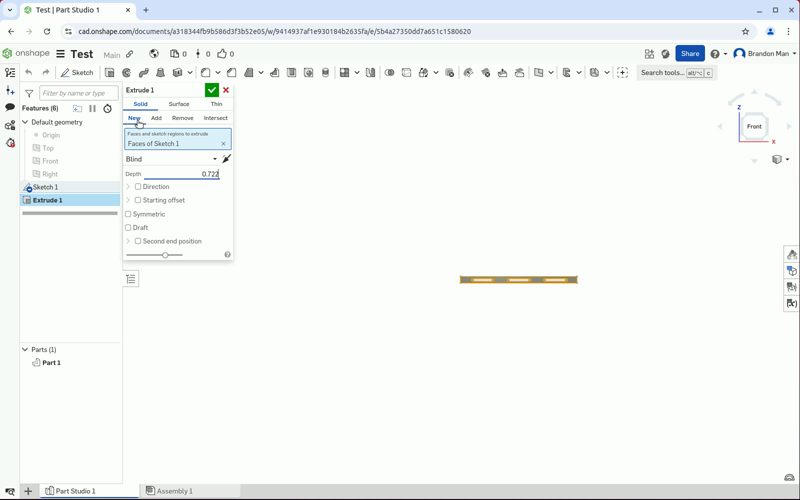
key(enter)
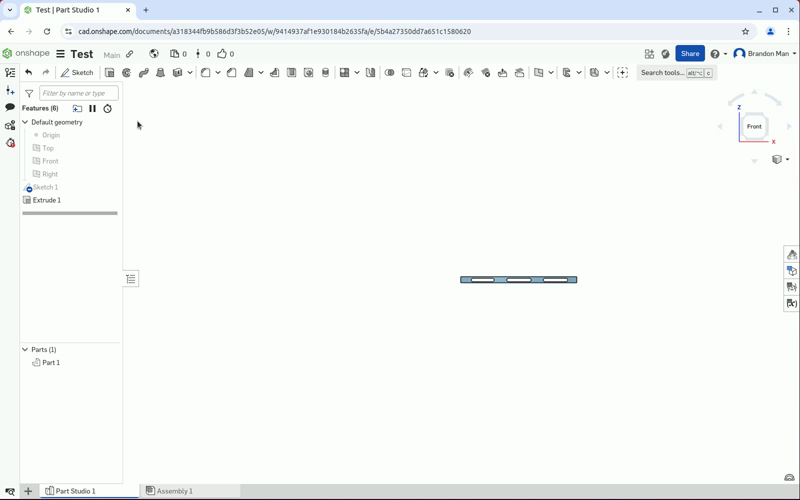
key(shift+h)
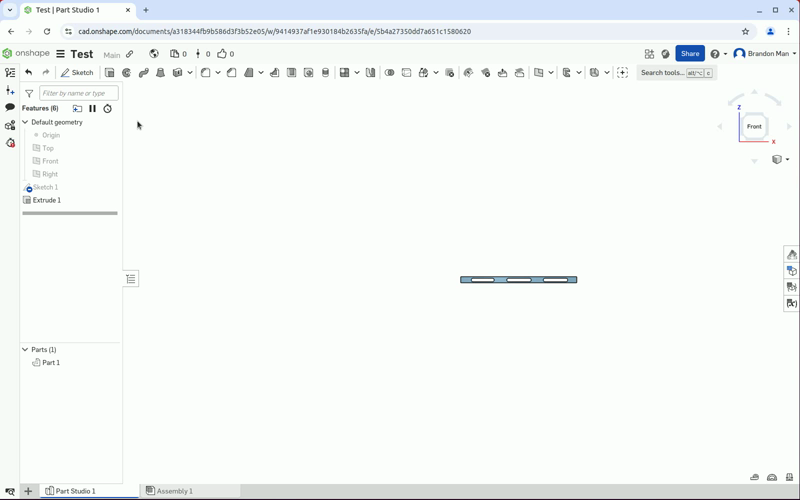
key(shift+h)
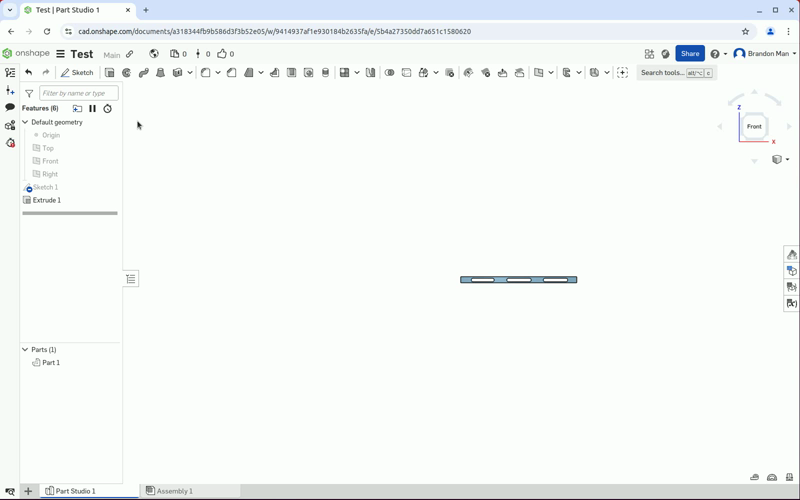
mouse_move(73, 189)
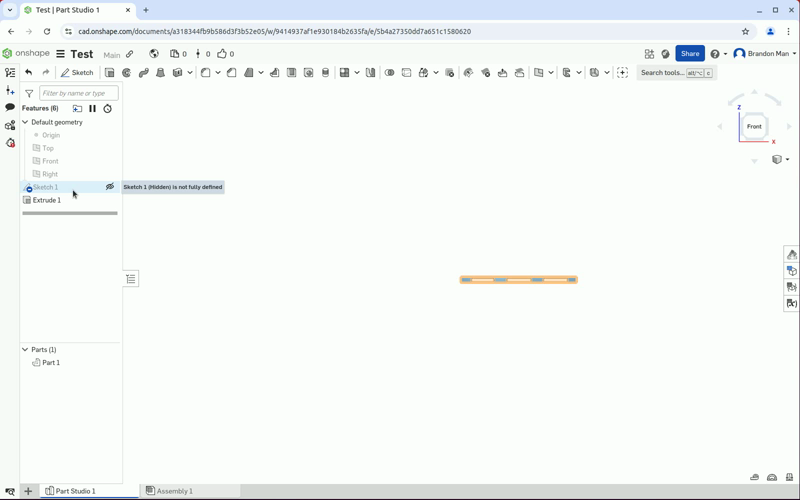
click(73, 189)
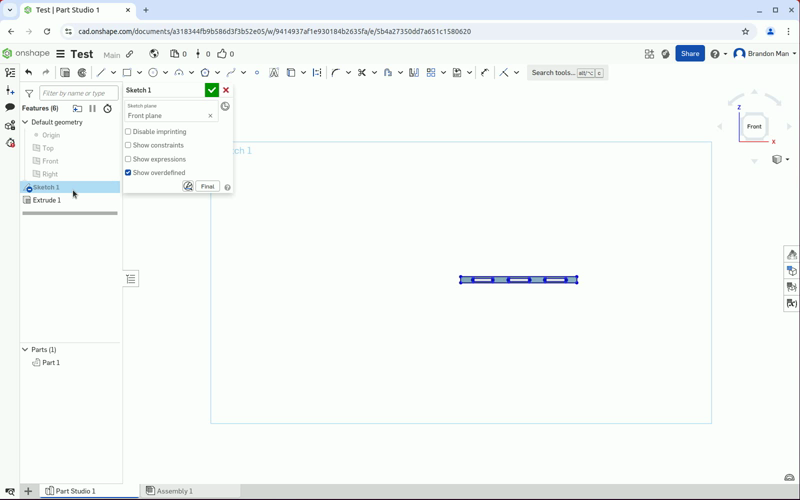
mouse_move(229, 92)
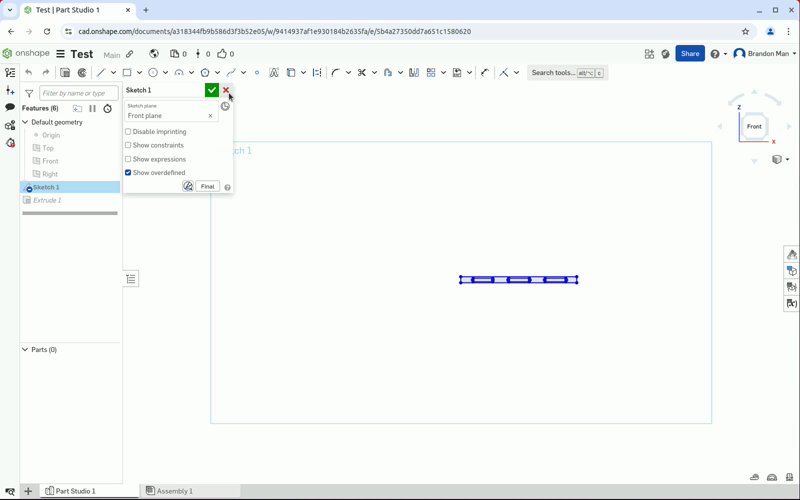
click(229, 92)
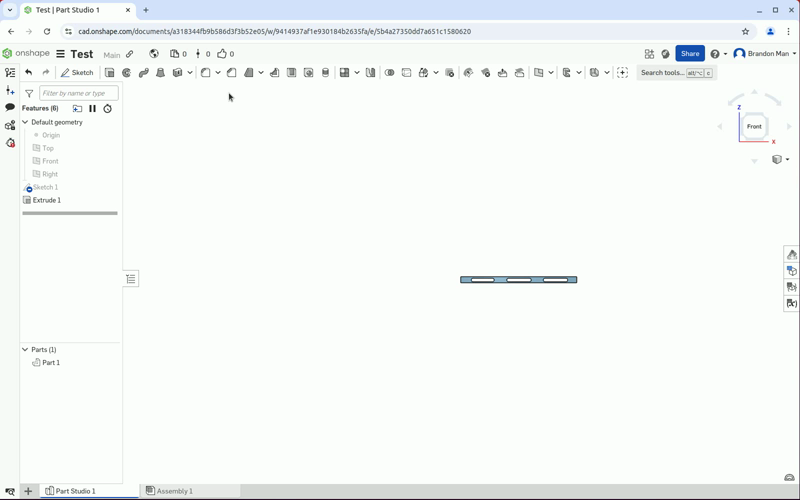
mouse_move(541, 75)
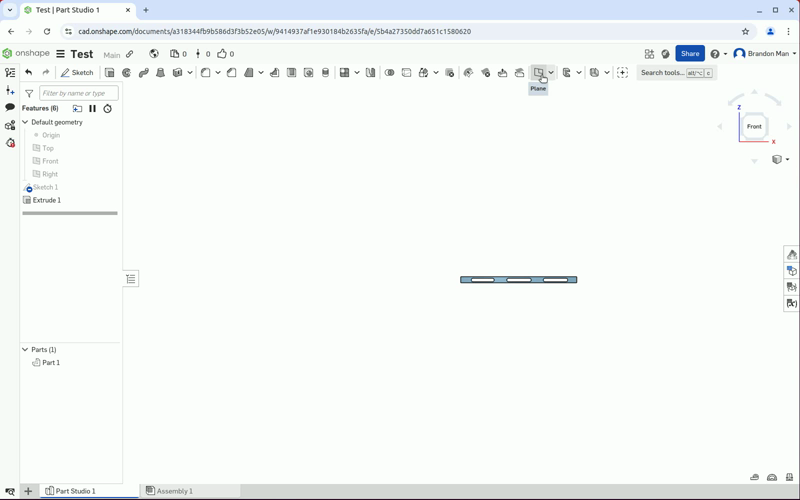
click(541, 75)
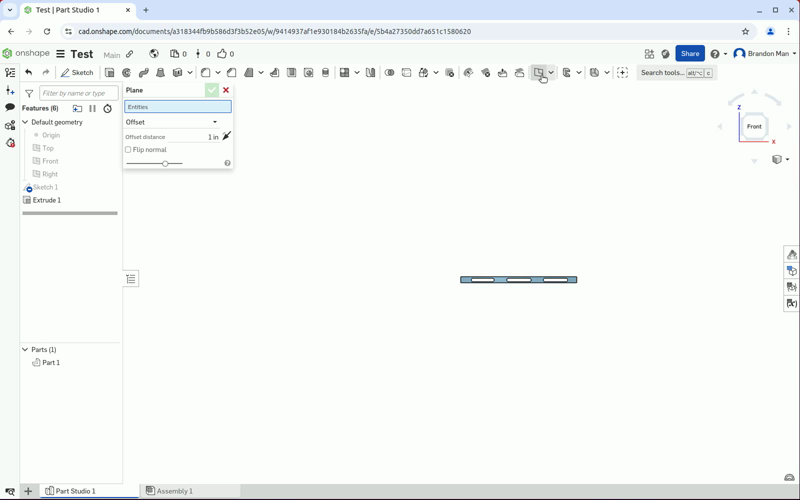
mouse_move(73, 163)
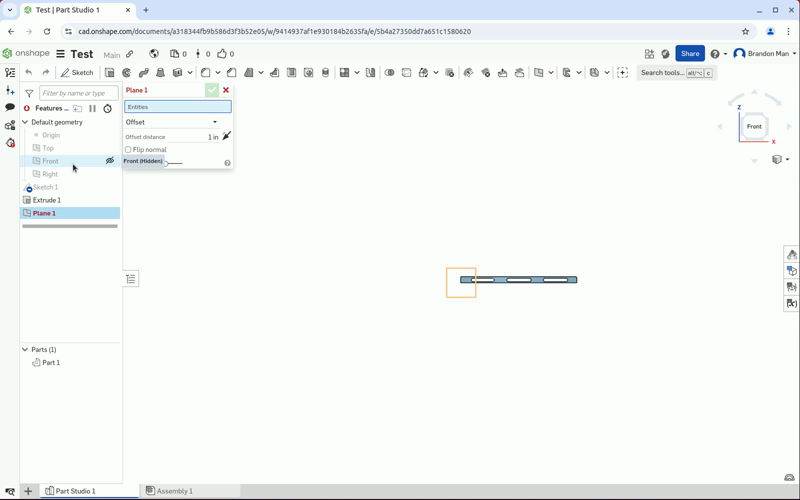
click(73, 163)
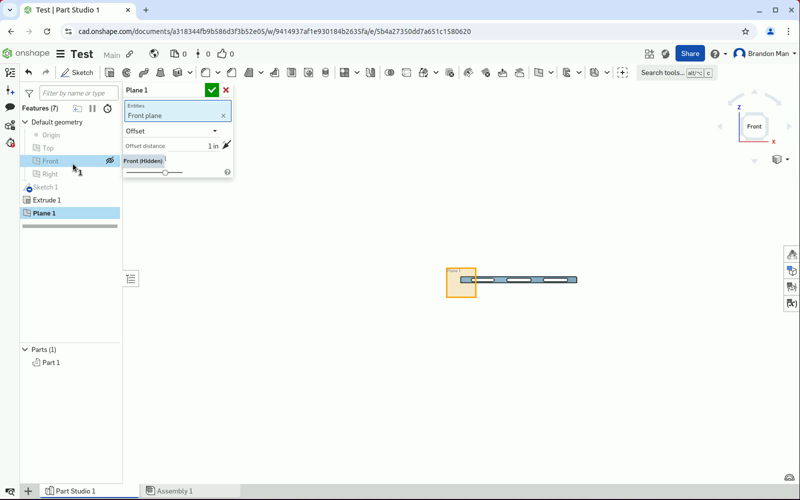
key(tab, 2)
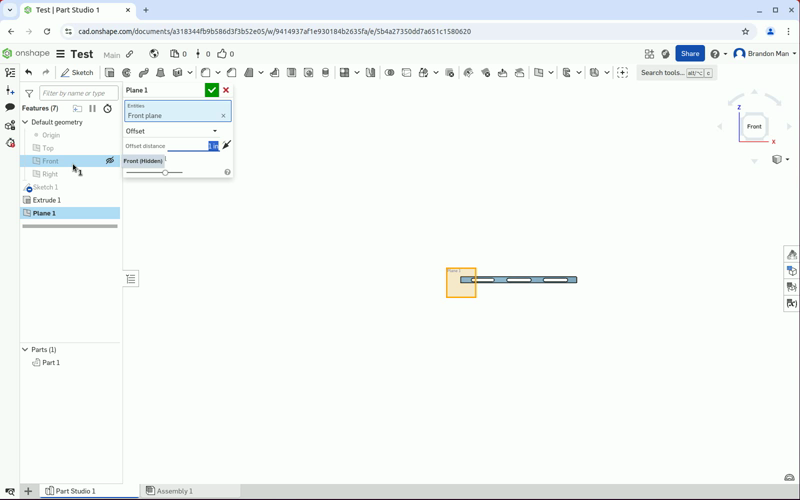
text(0.709)
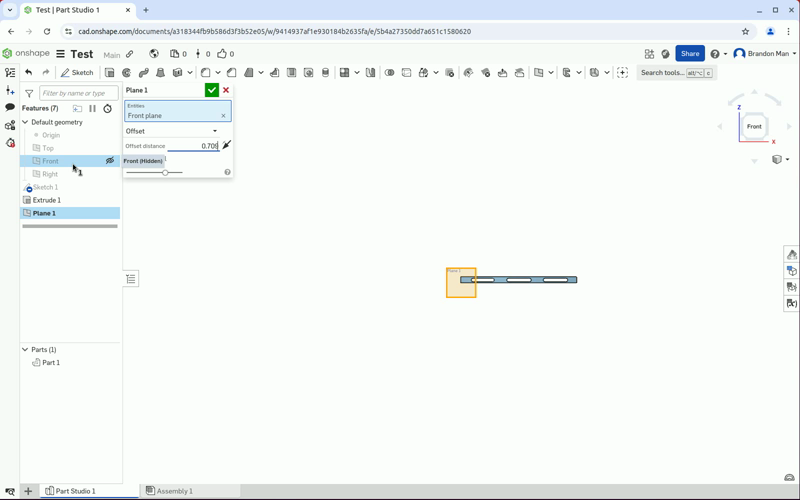
key(enter, 2)
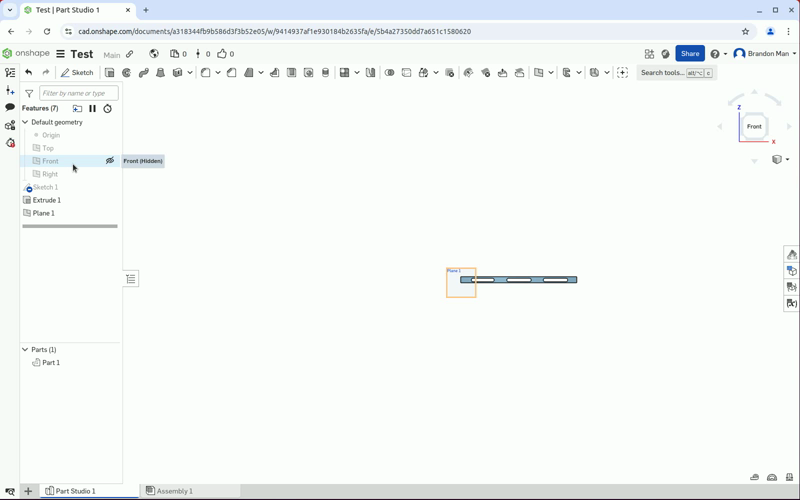
key(shift+s)
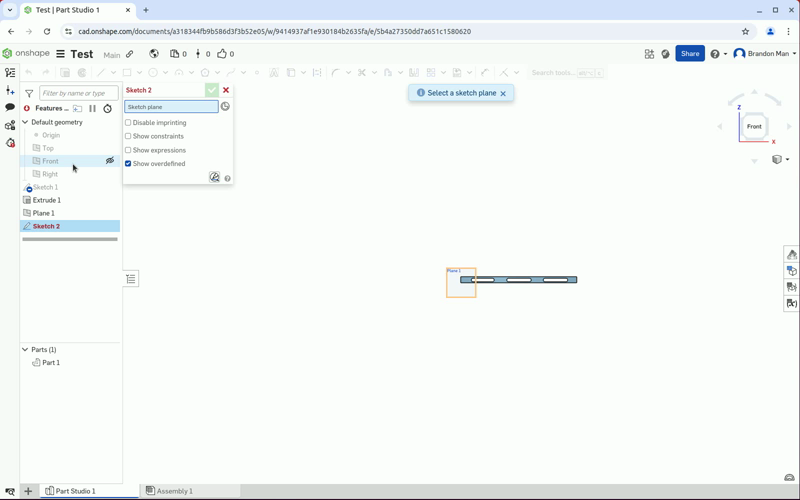
mouse_move(73, 215)
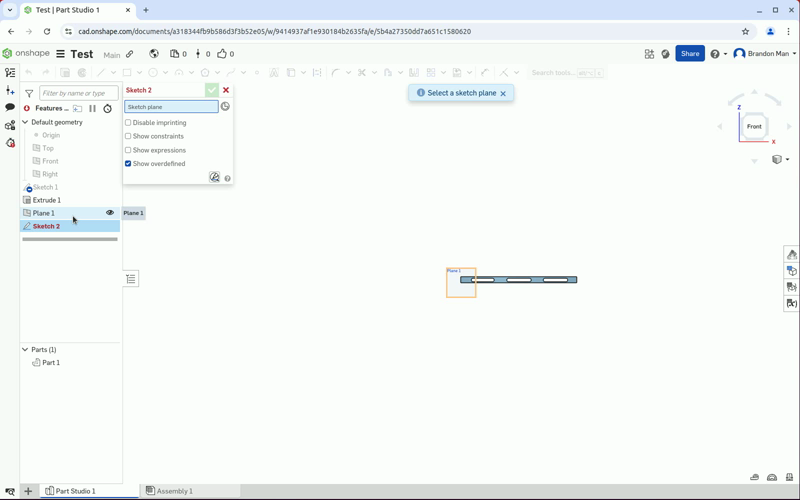
click(73, 215)
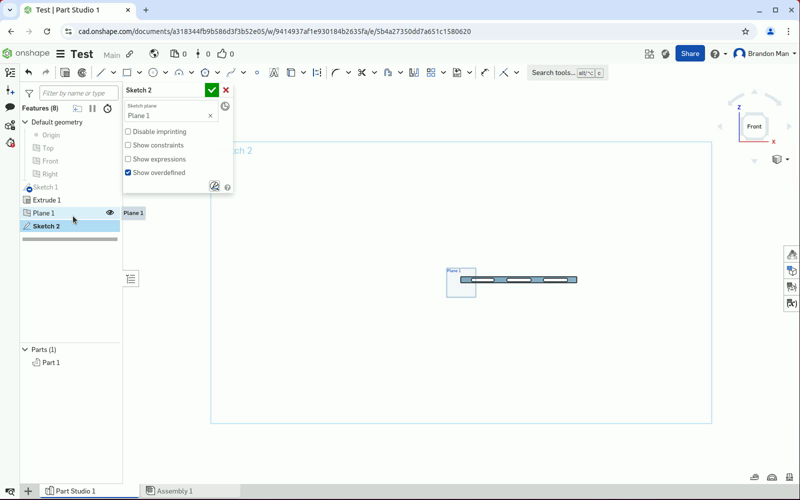
mouse_move(73, 352)
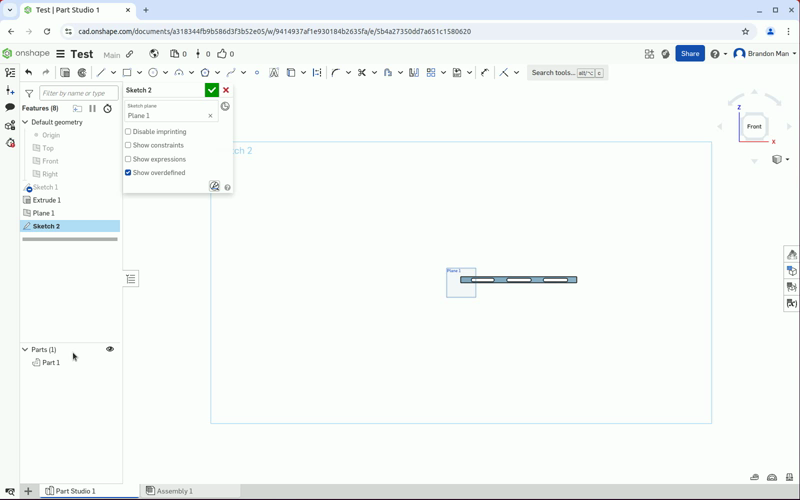
key(y)
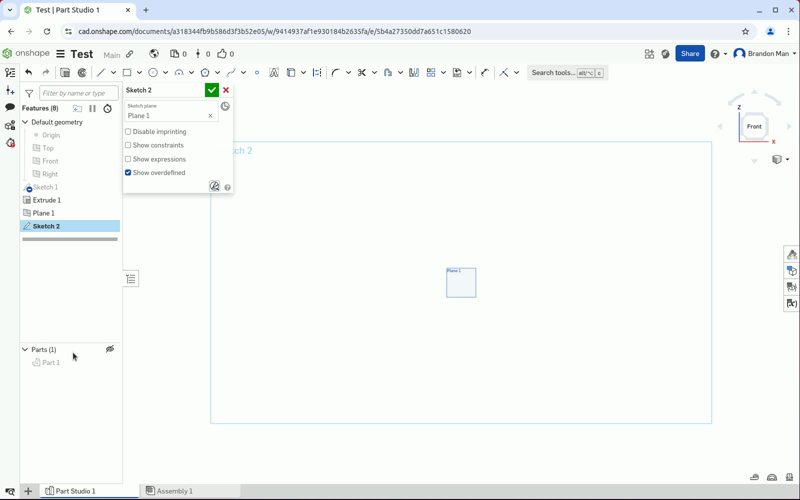
key(l)
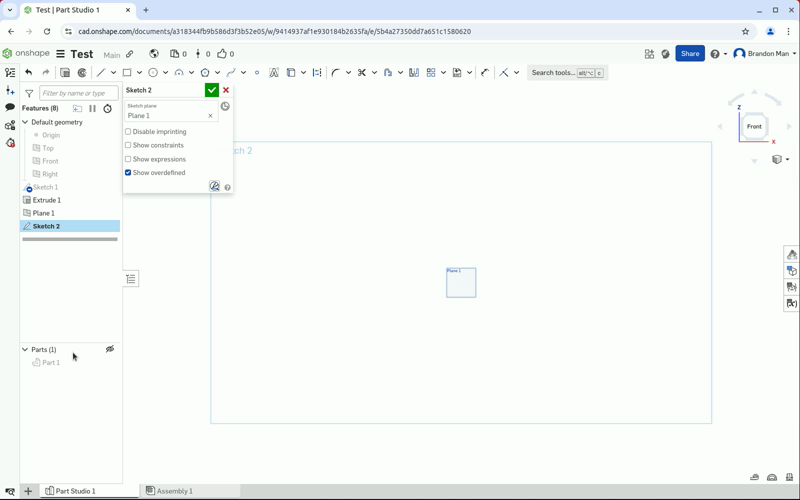
key_down(shift)
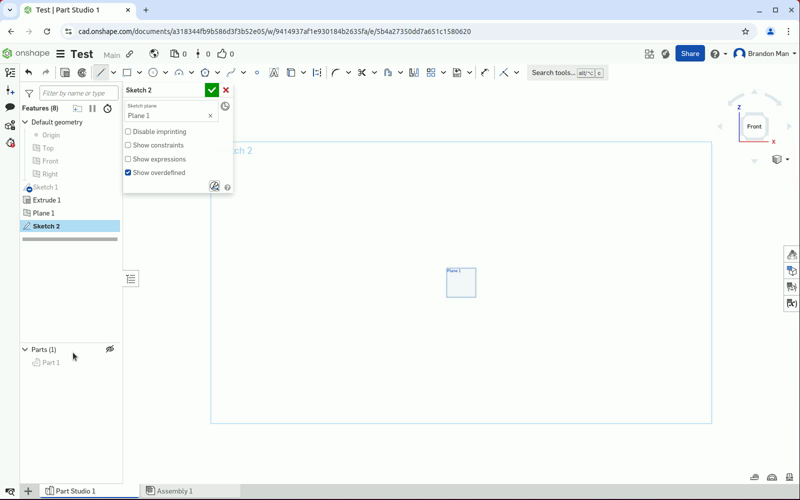
mouse_move(460, 282)
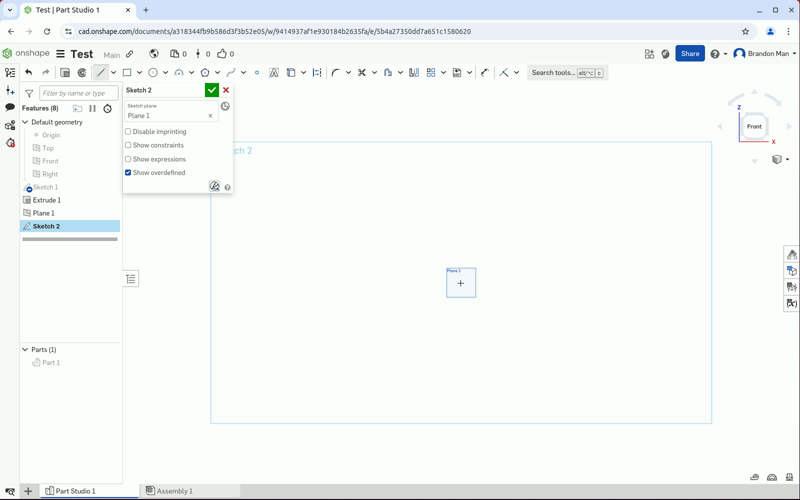
click(460, 282)
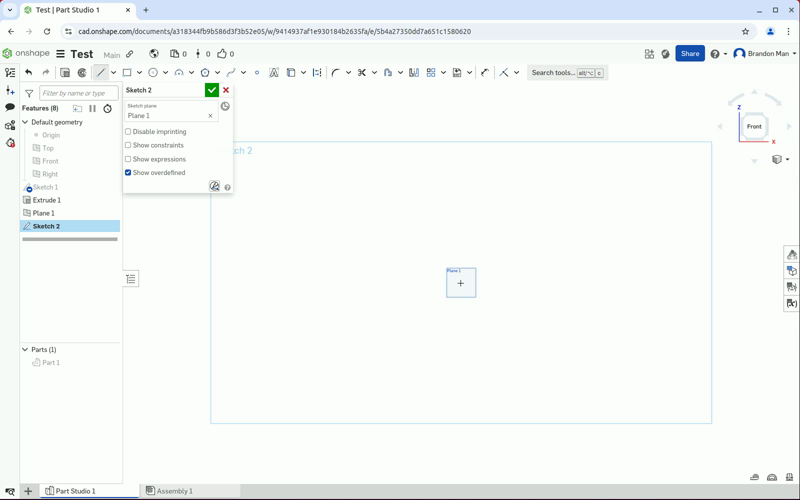
key_up(shift)
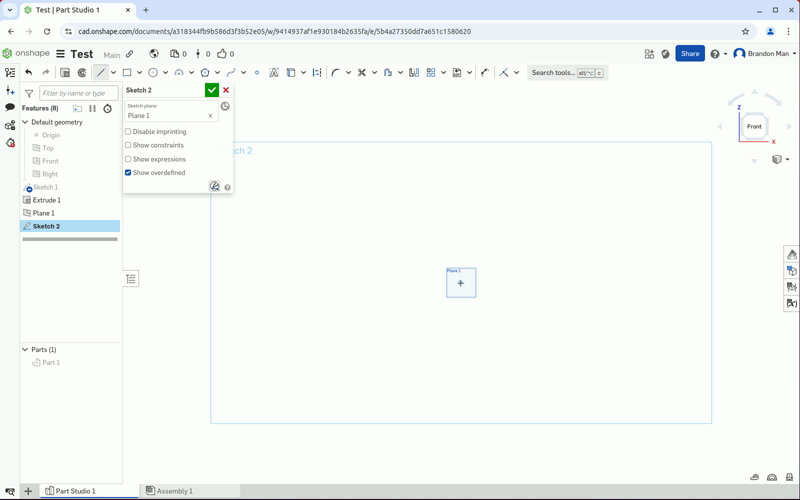
key_down(shift)
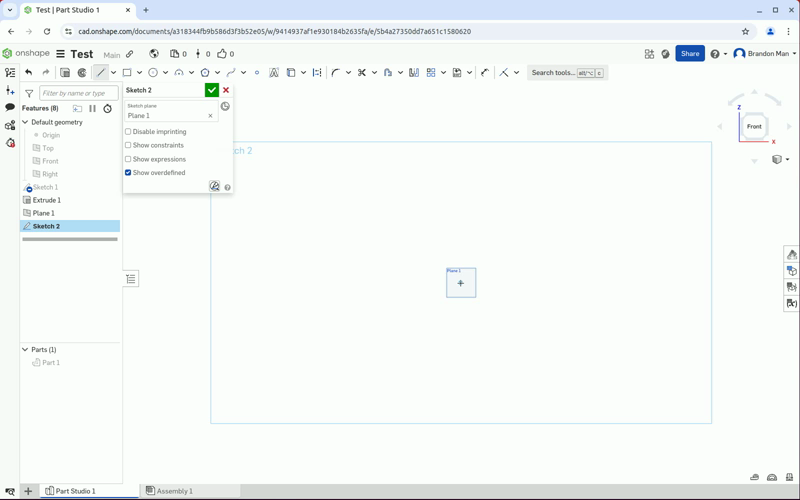
mouse_move(490, 282)
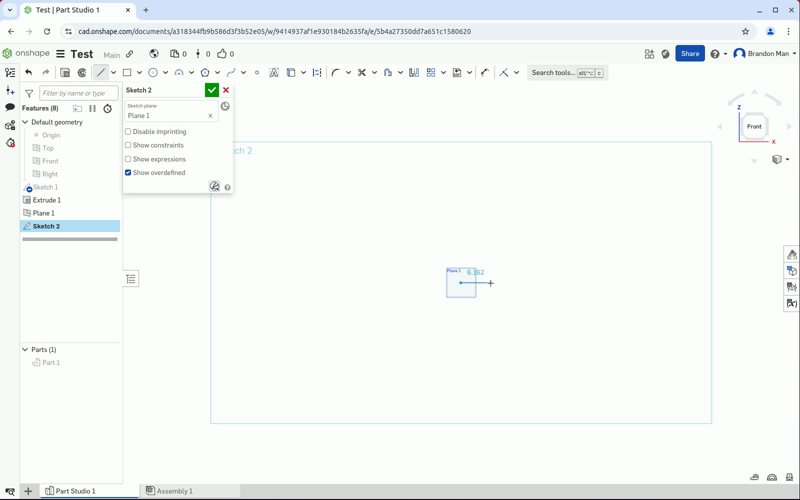
mouse_move(464, 282)
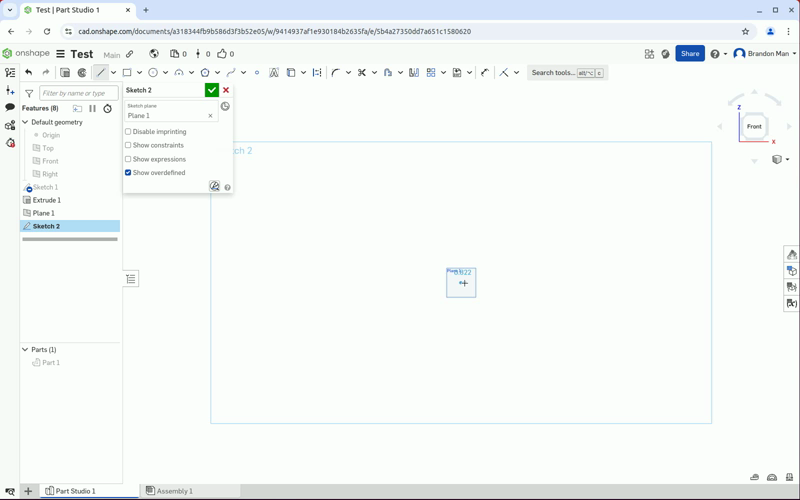
scroll(6)
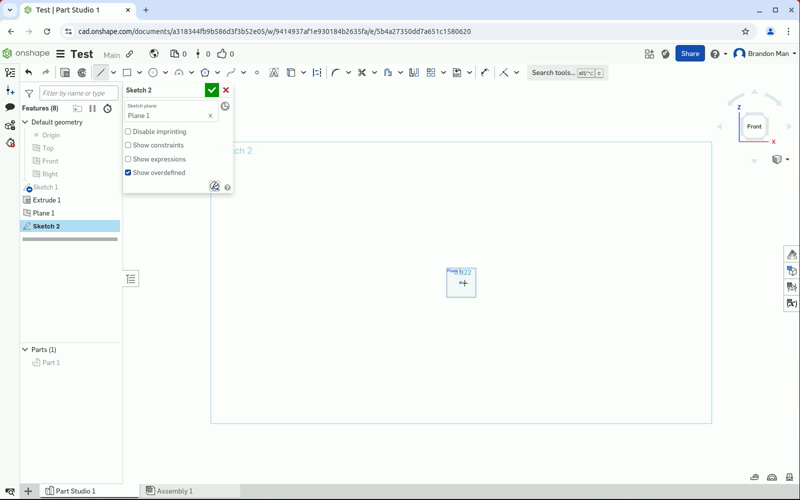
scroll(6)
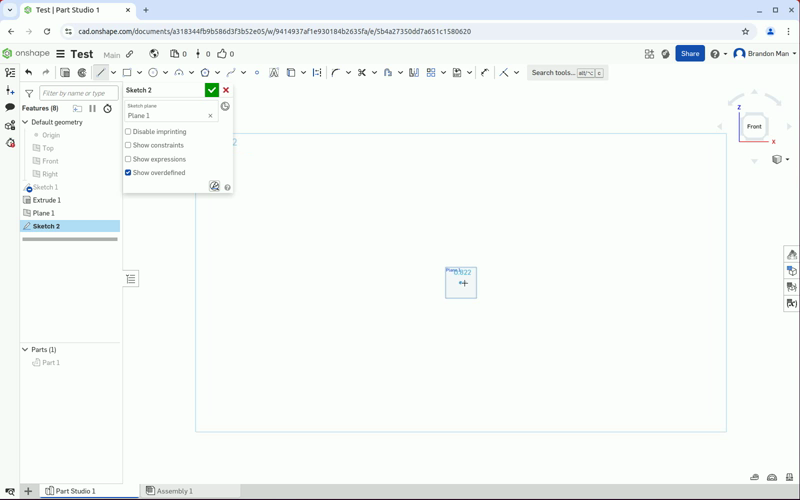
scroll(6)
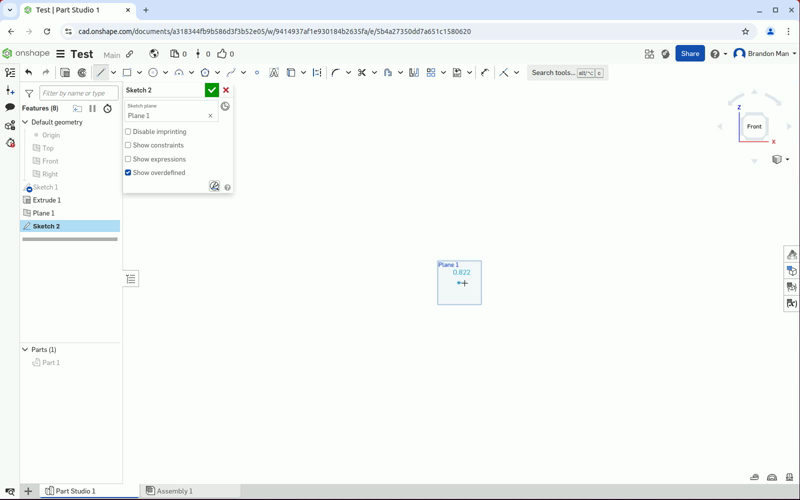
scroll(6)
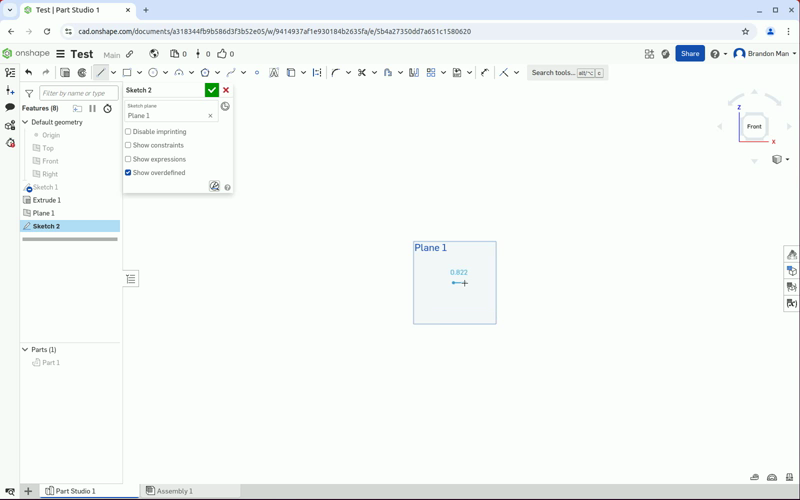
scroll(6)
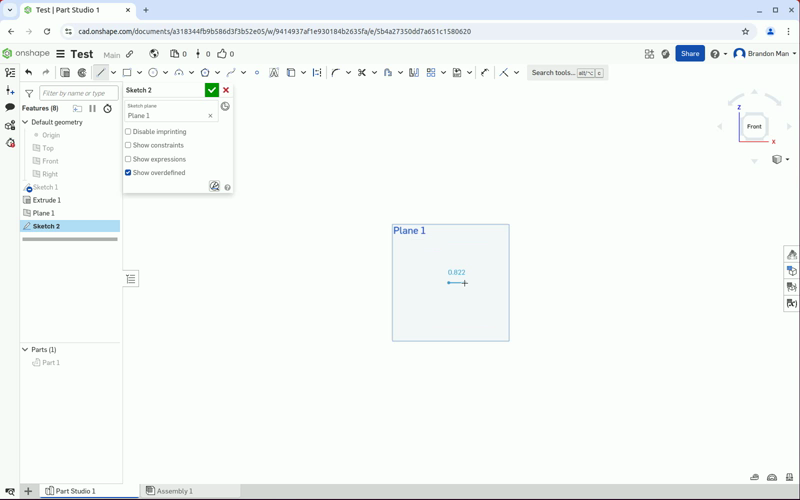
scroll(6)
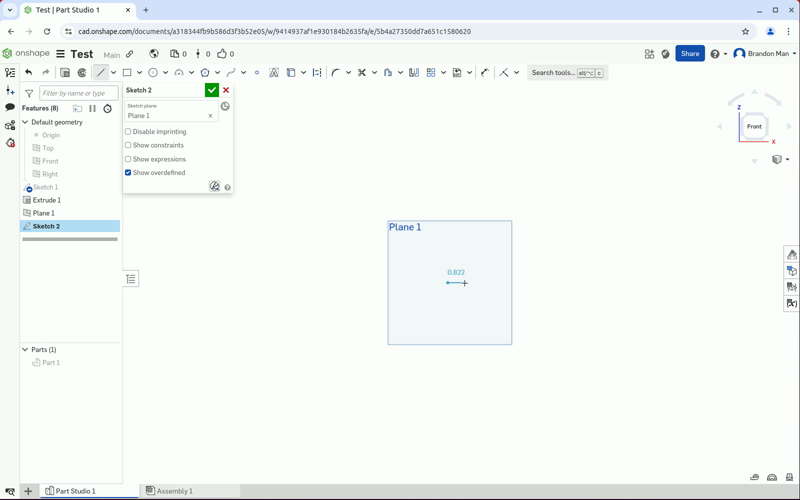
scroll(6)
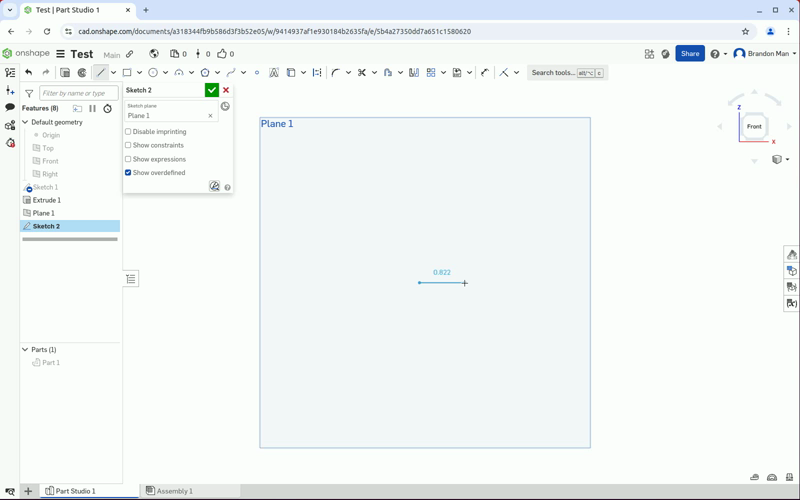
click(464, 282)
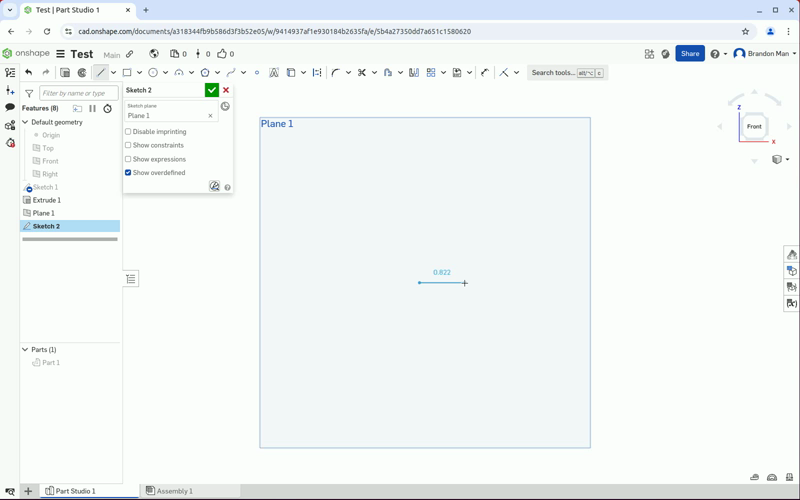
scroll(-6)
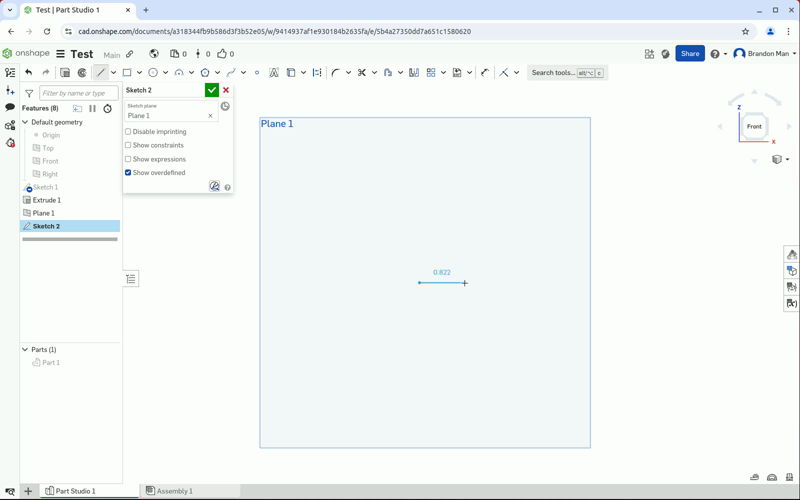
scroll(-6)
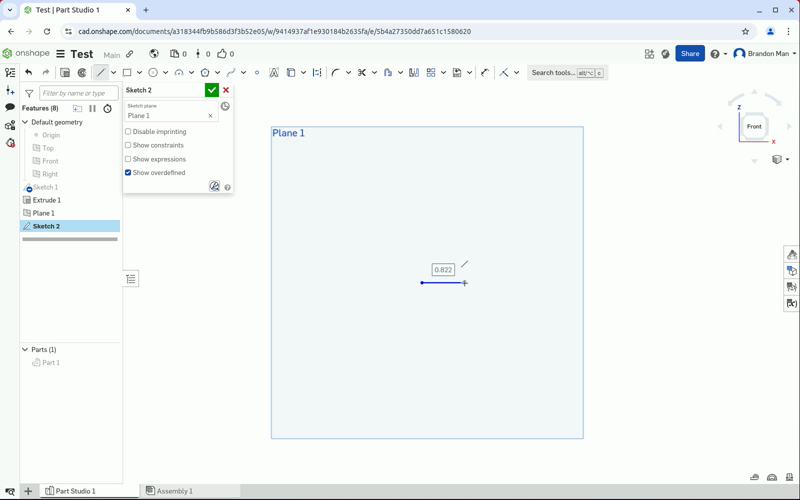
scroll(-6)
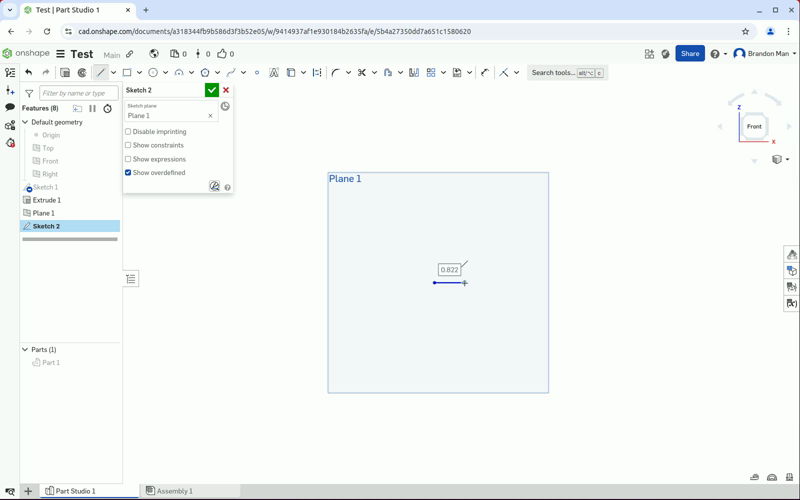
scroll(-6)
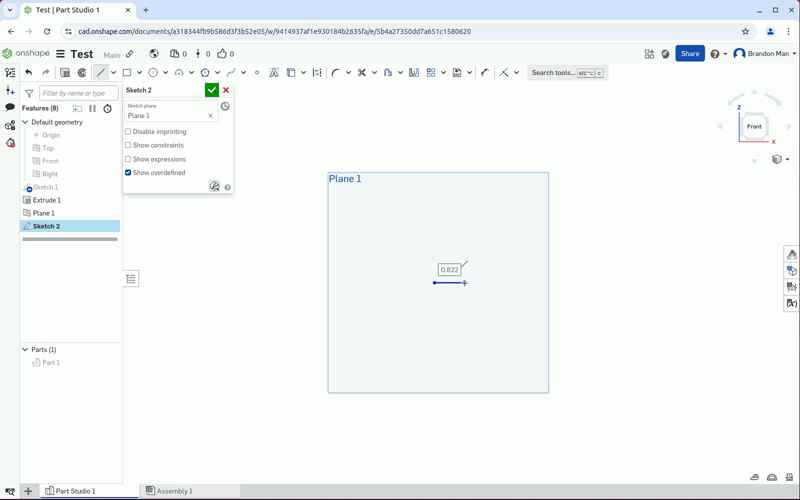
scroll(-6)
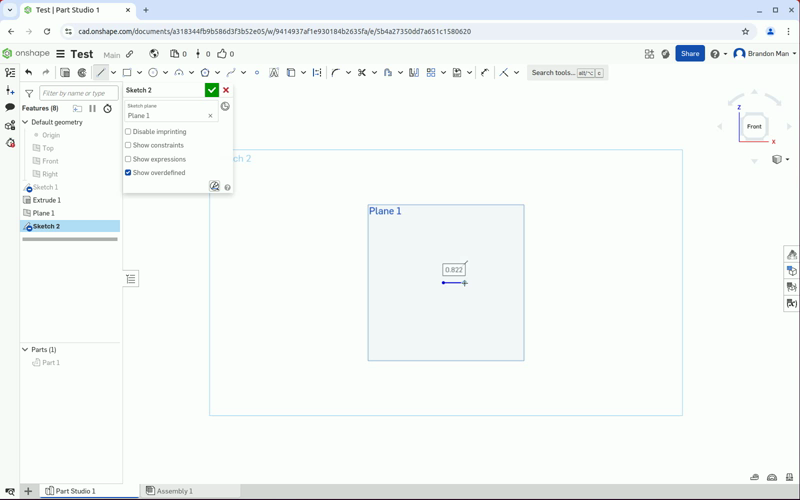
scroll(-6)
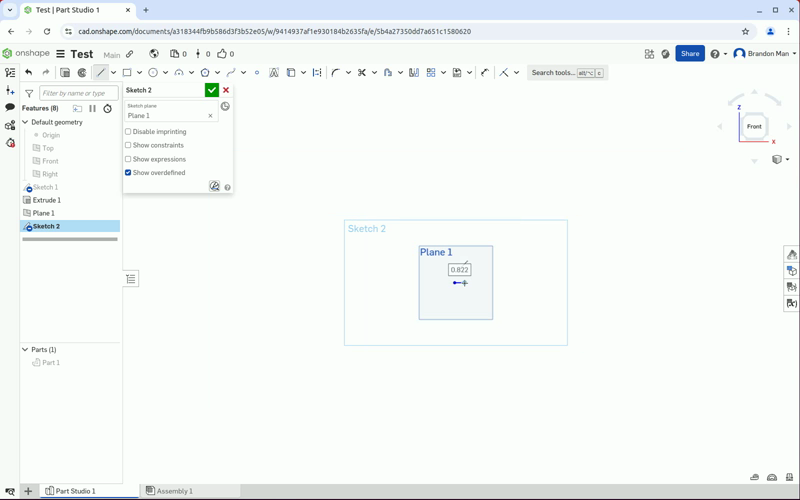
scroll(-6)
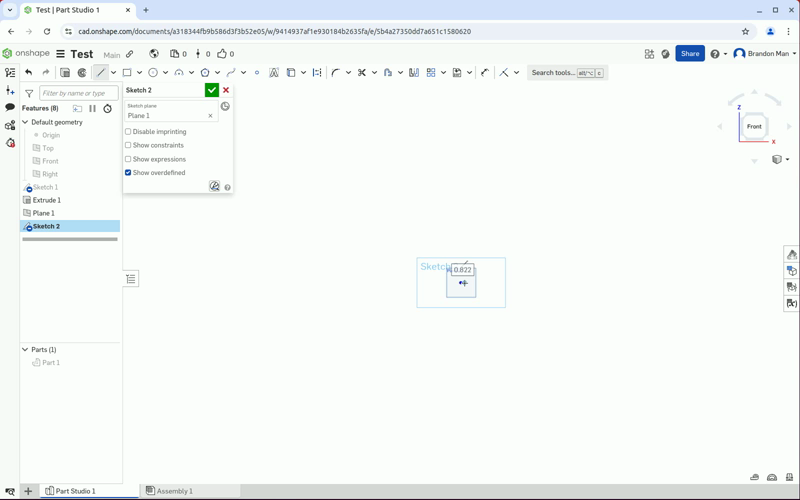
key_up(shift)
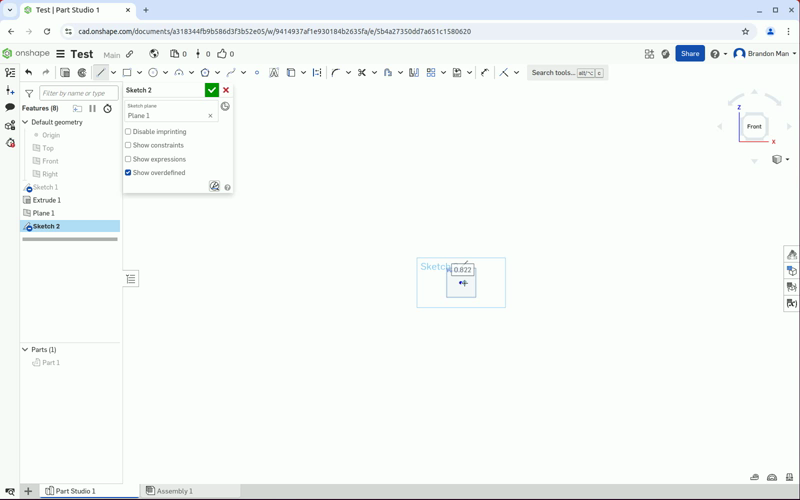
key_down(shift)
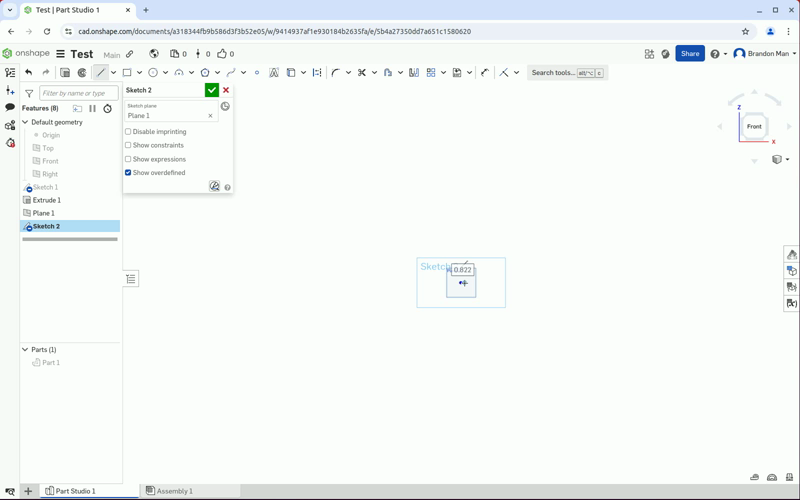
mouse_move(494, 282)
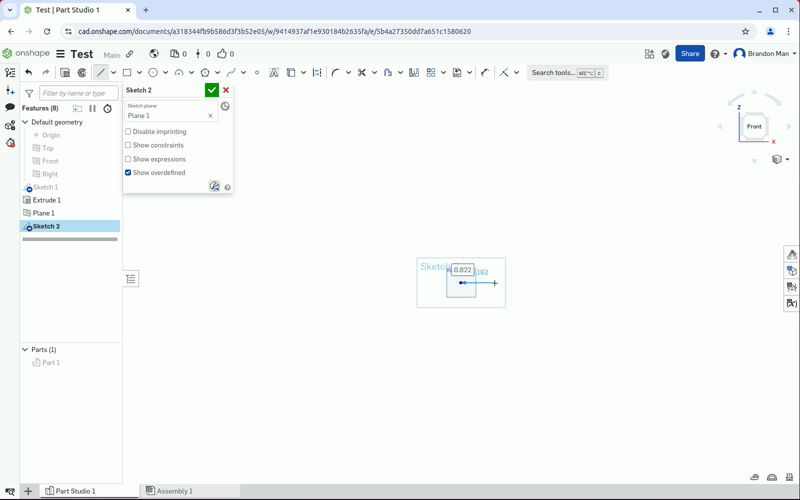
mouse_move(464, 276)
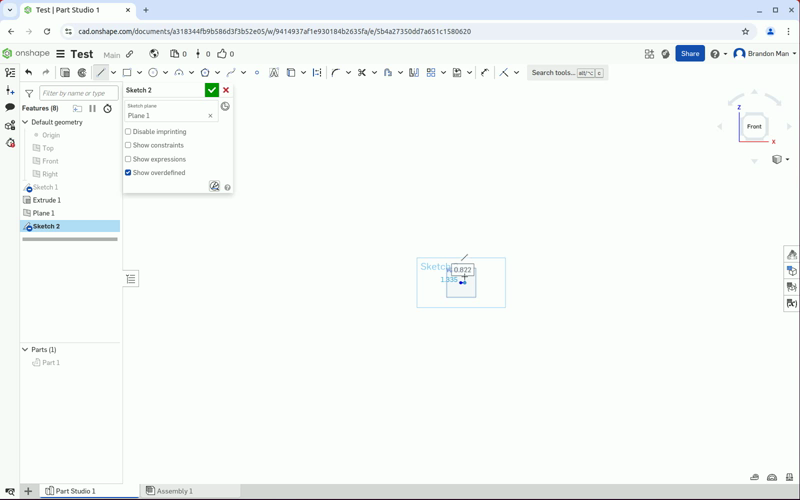
scroll(6)
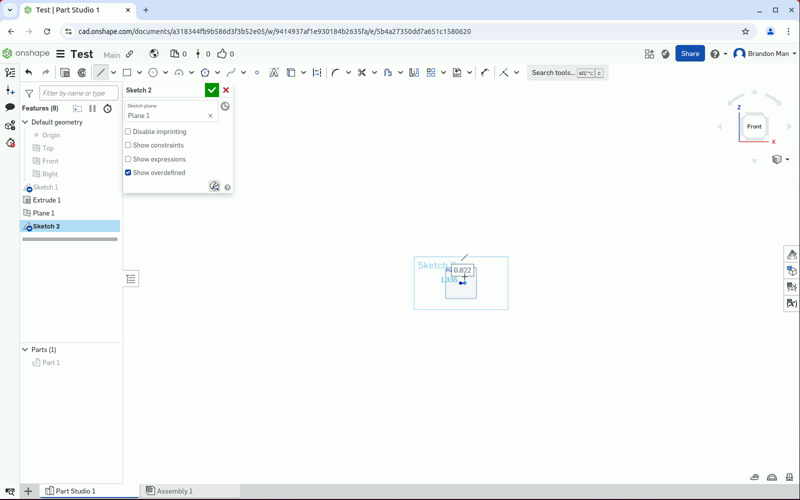
scroll(6)
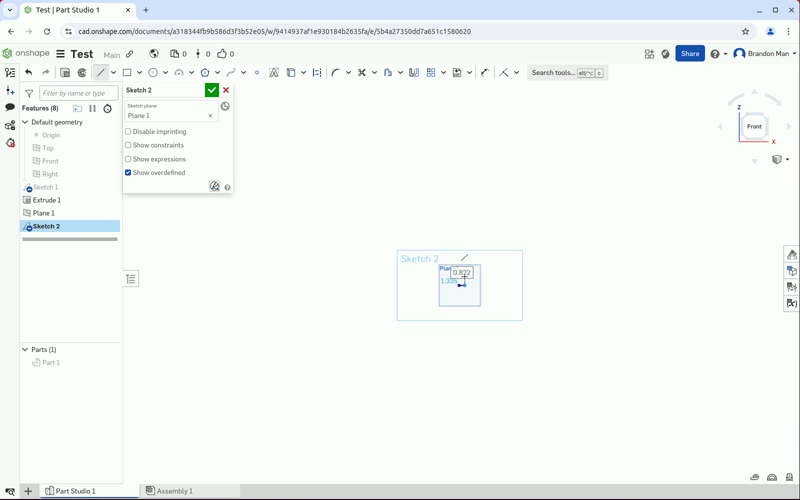
scroll(6)
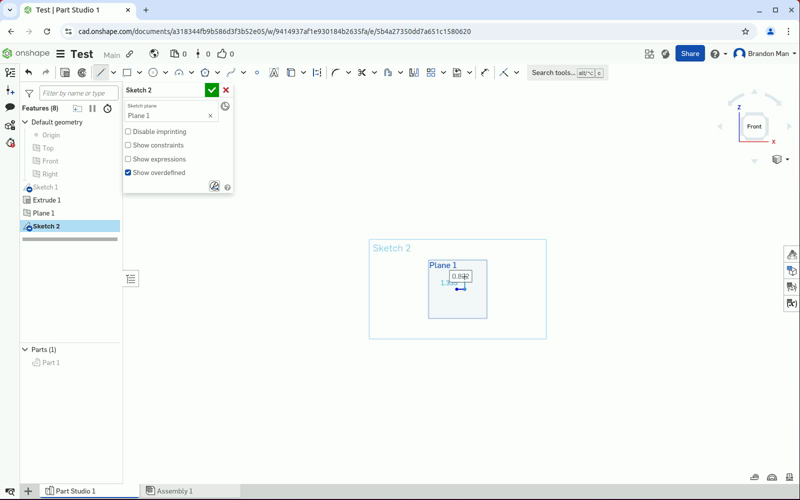
scroll(6)
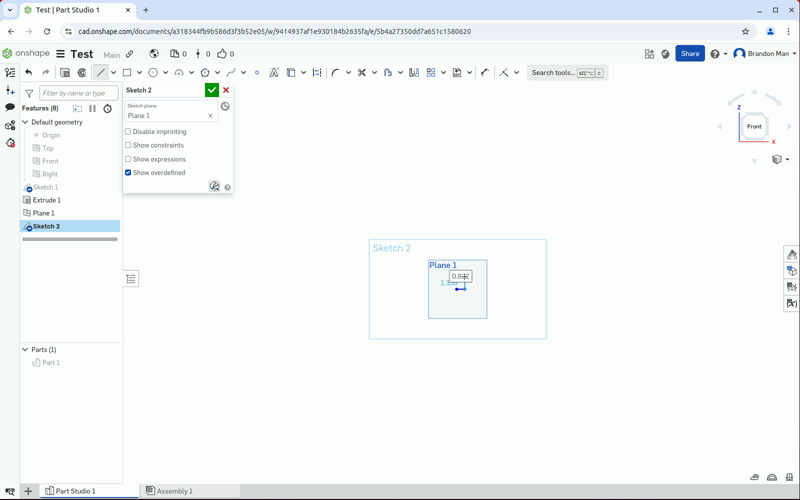
scroll(6)
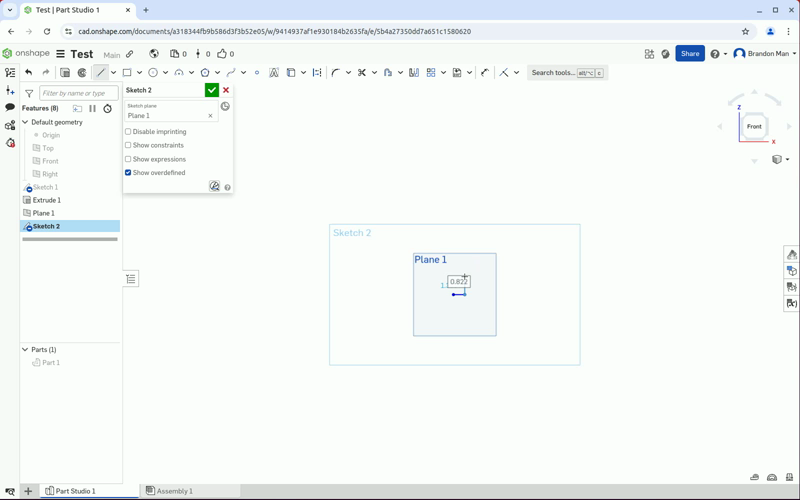
scroll(6)
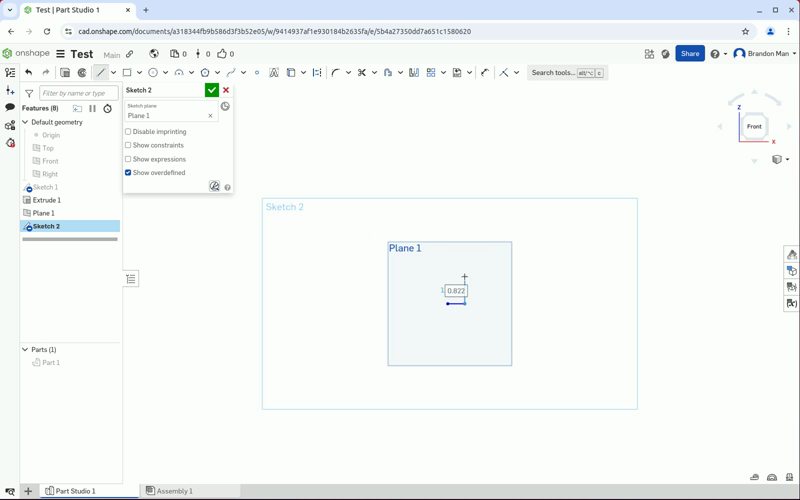
scroll(6)
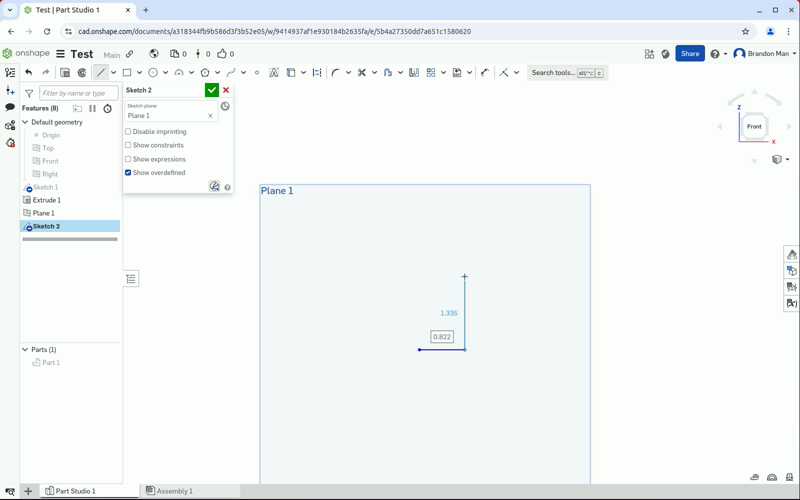
click(464, 276)
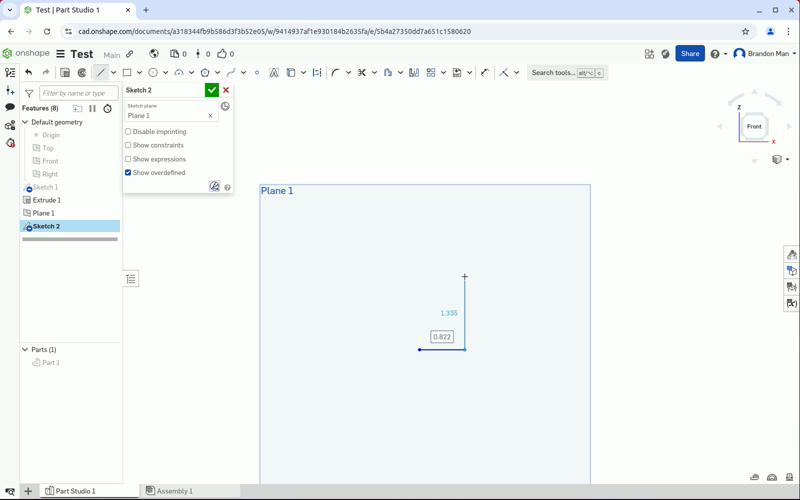
scroll(-6)
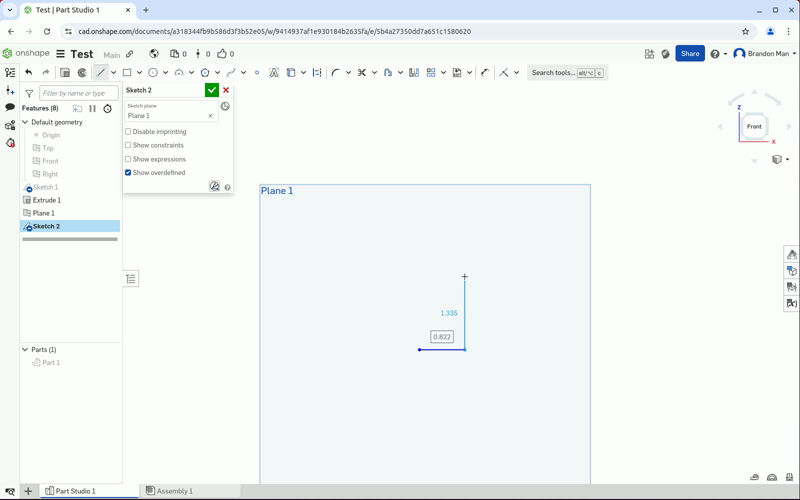
scroll(-6)
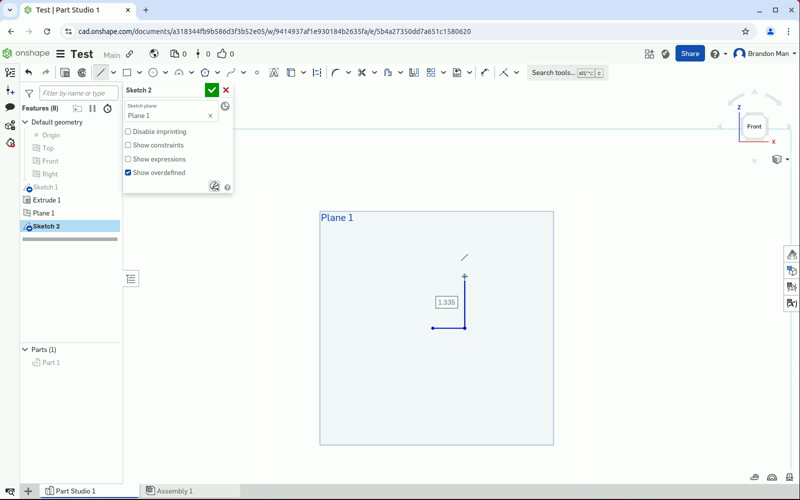
scroll(-6)
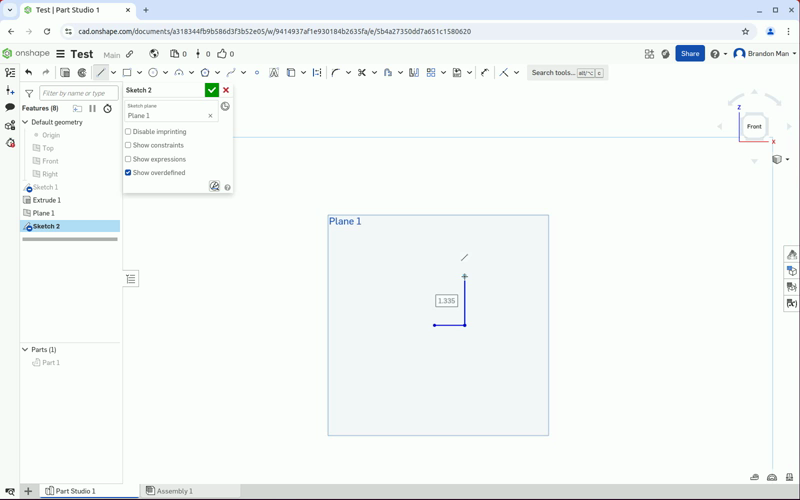
scroll(-6)
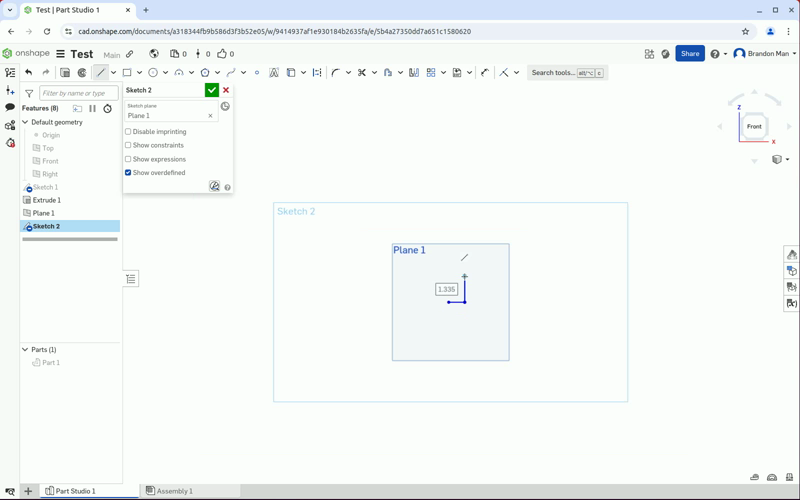
scroll(-6)
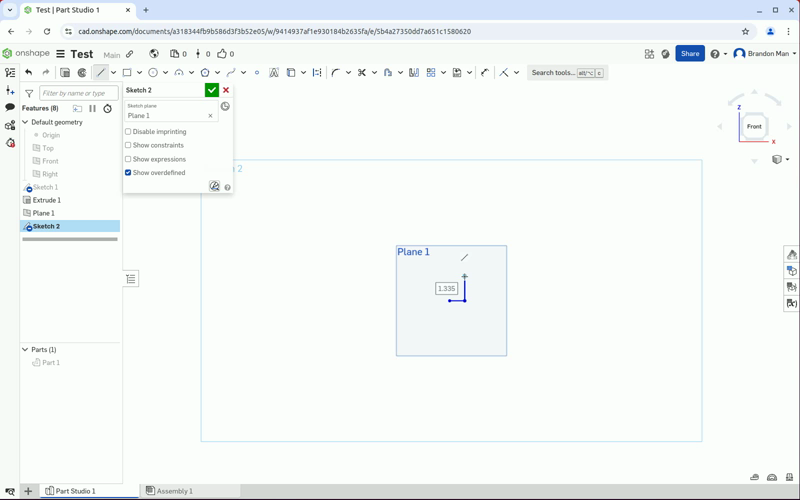
scroll(-6)
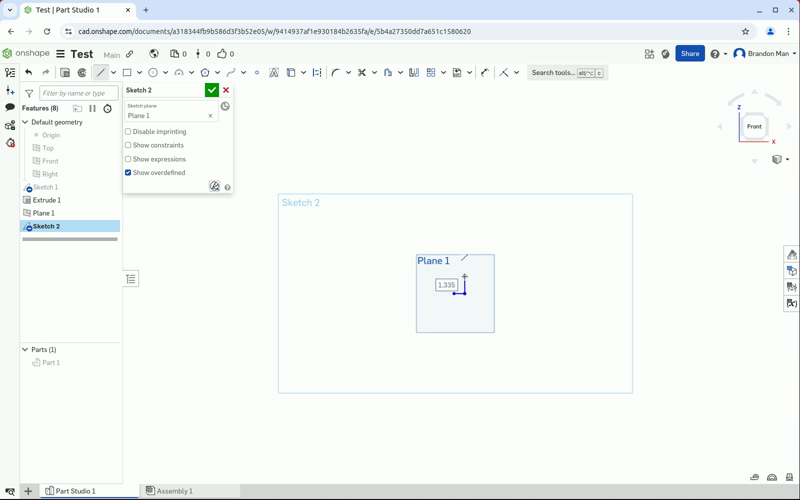
scroll(-6)
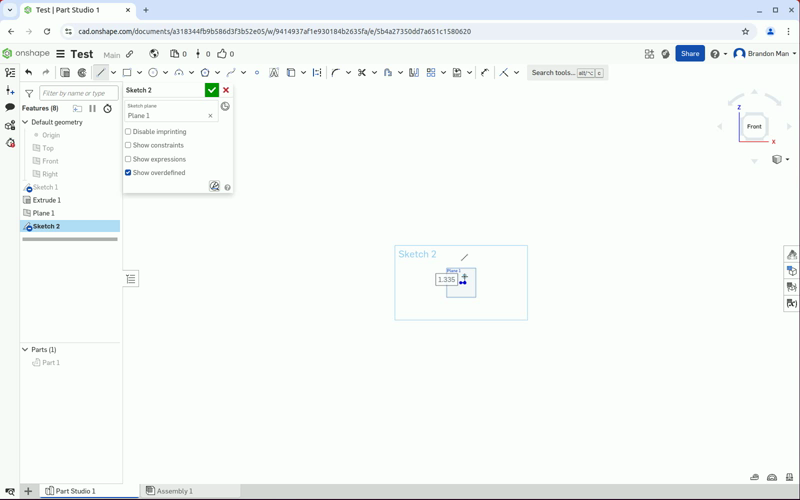
key_up(shift)
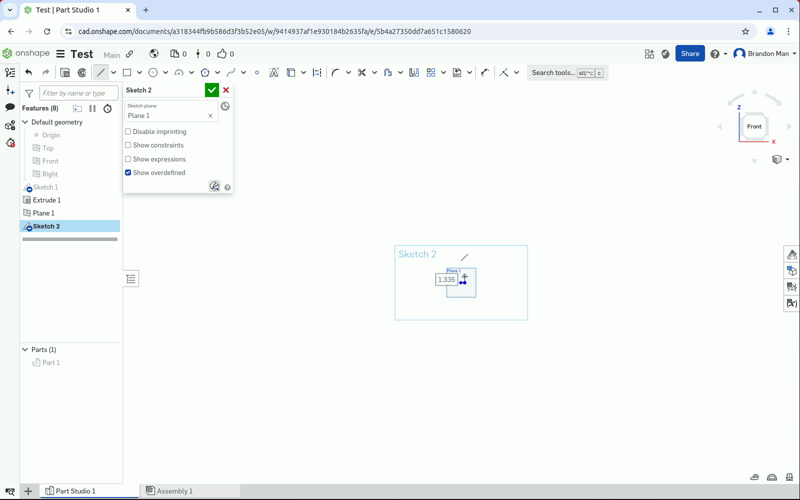
key_down(shift)
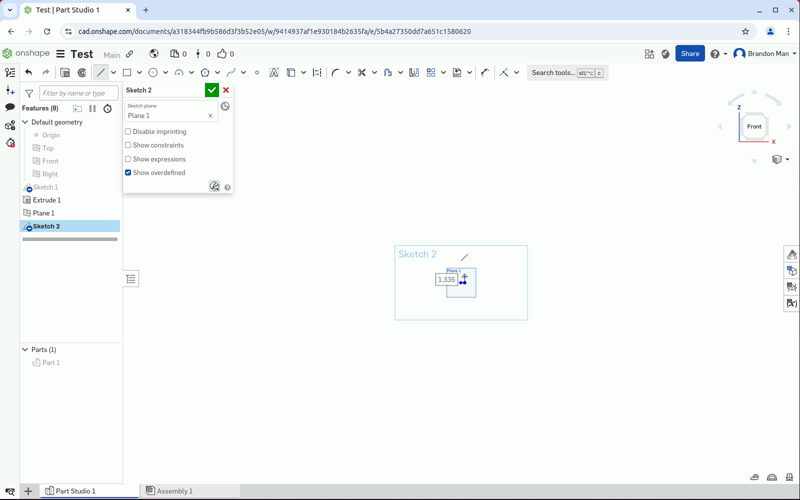
mouse_move(494, 276)
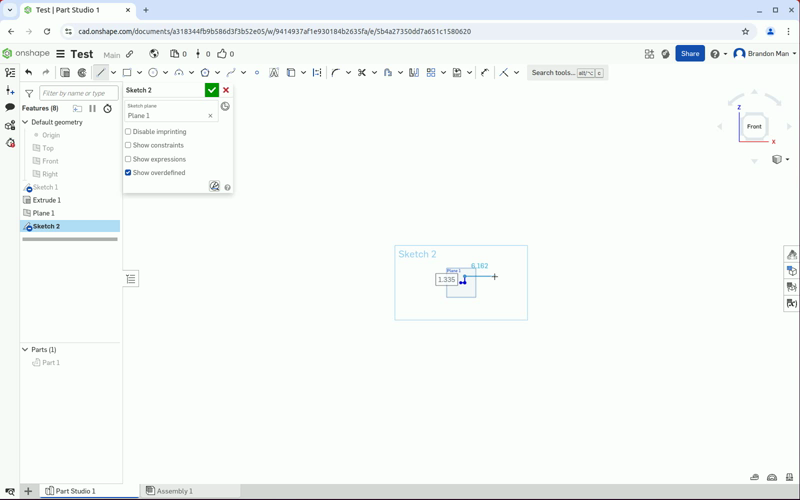
mouse_move(460, 276)
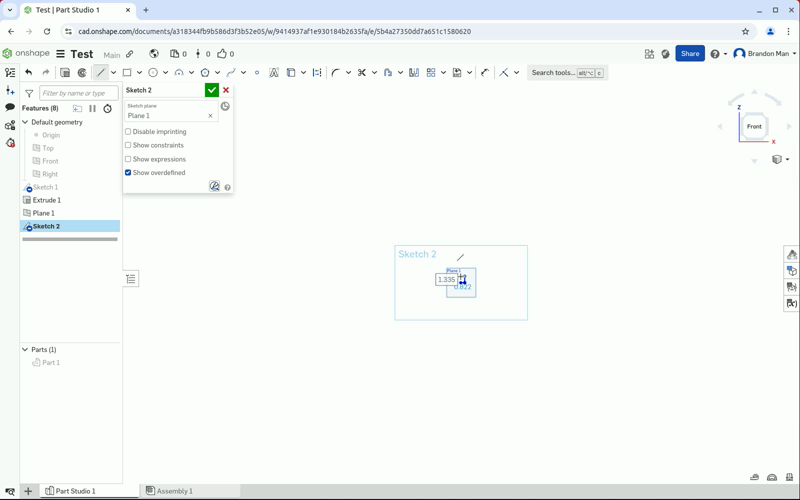
scroll(6)
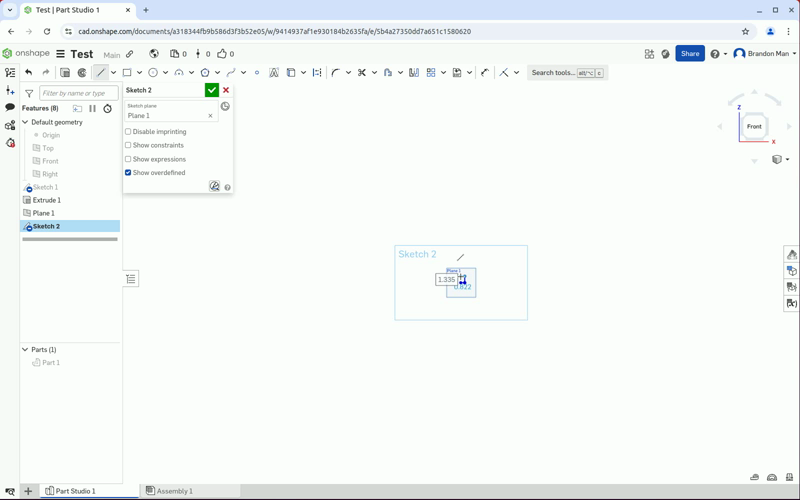
scroll(6)
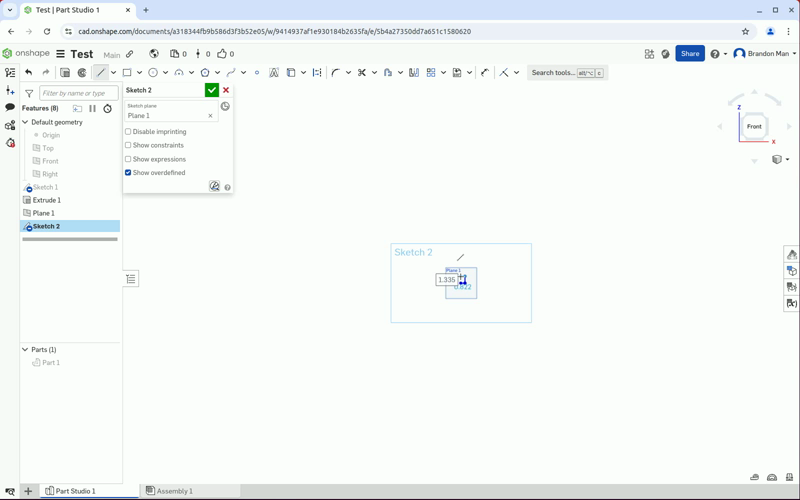
scroll(6)
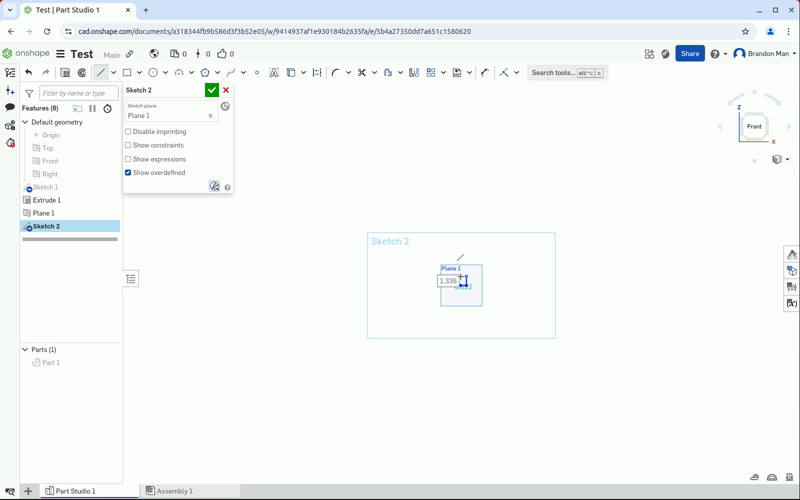
scroll(6)
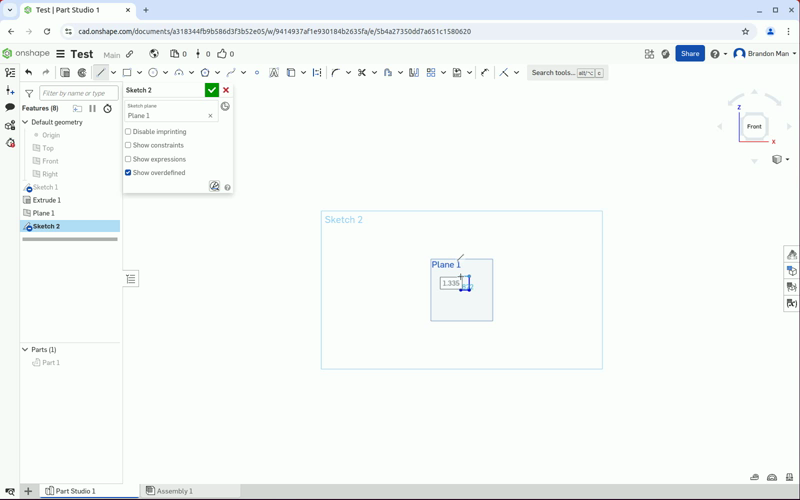
scroll(6)
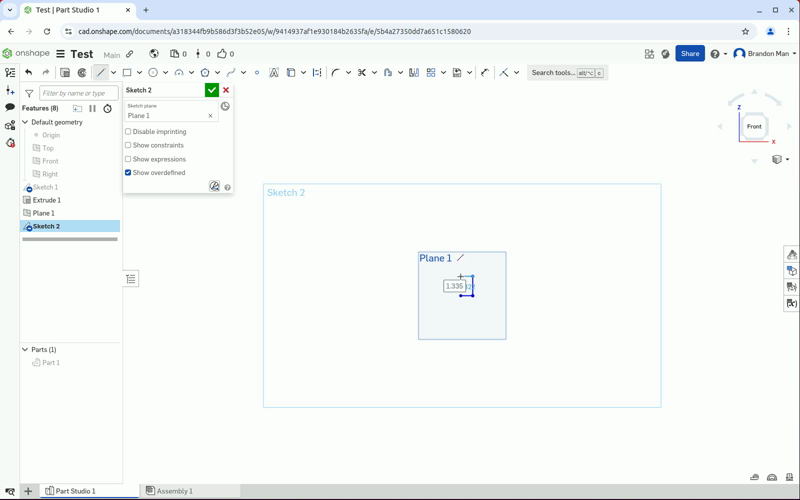
scroll(6)
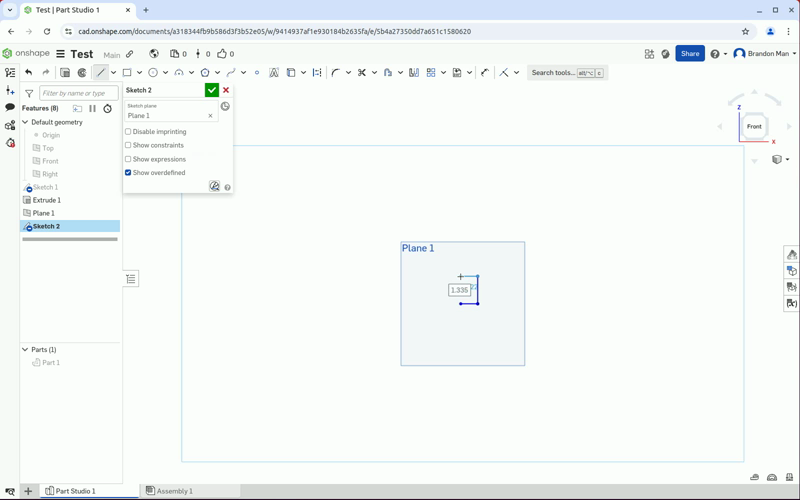
scroll(6)
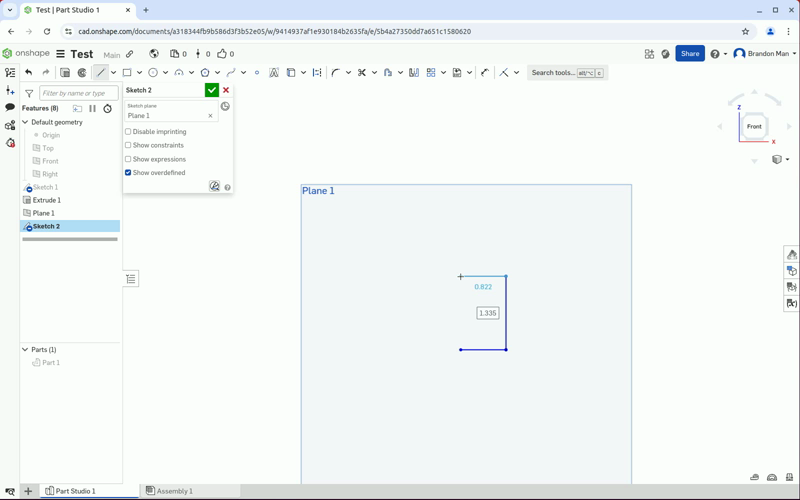
click(460, 276)
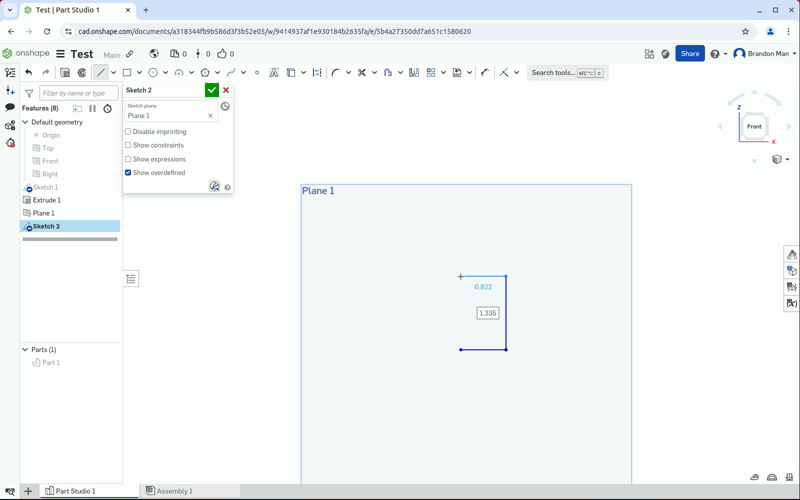
scroll(-6)
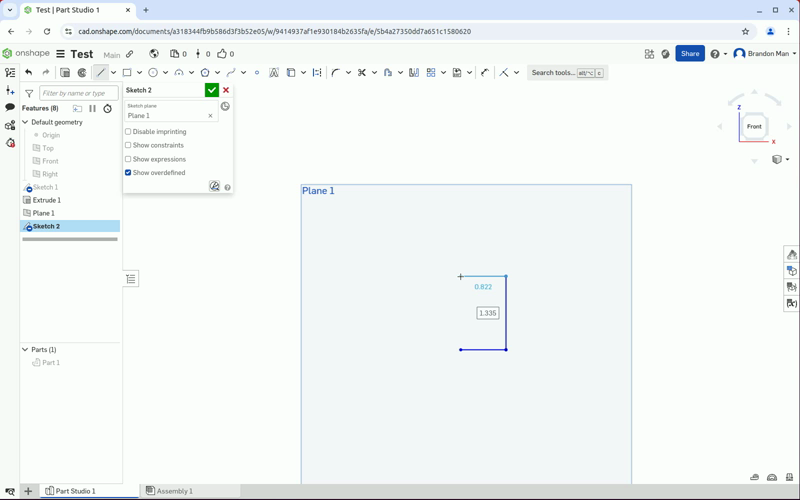
scroll(-6)
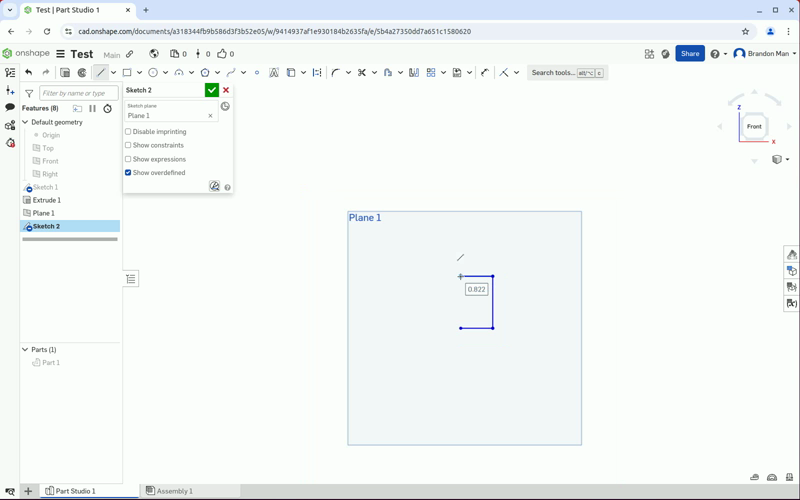
scroll(-6)
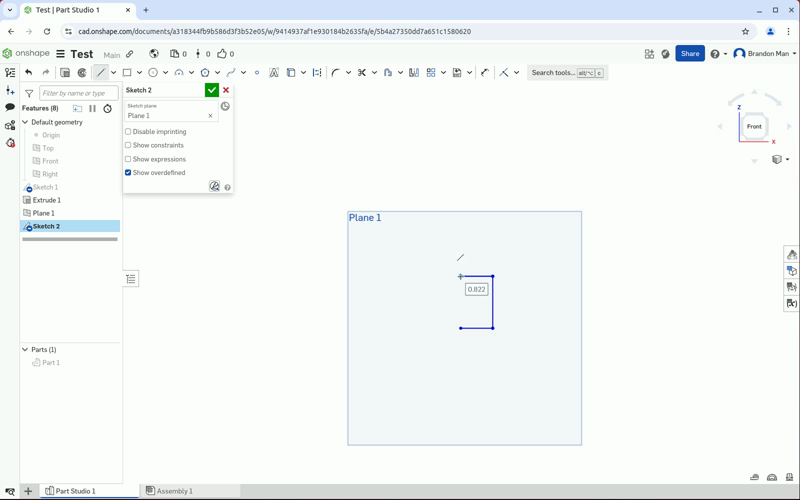
scroll(-6)
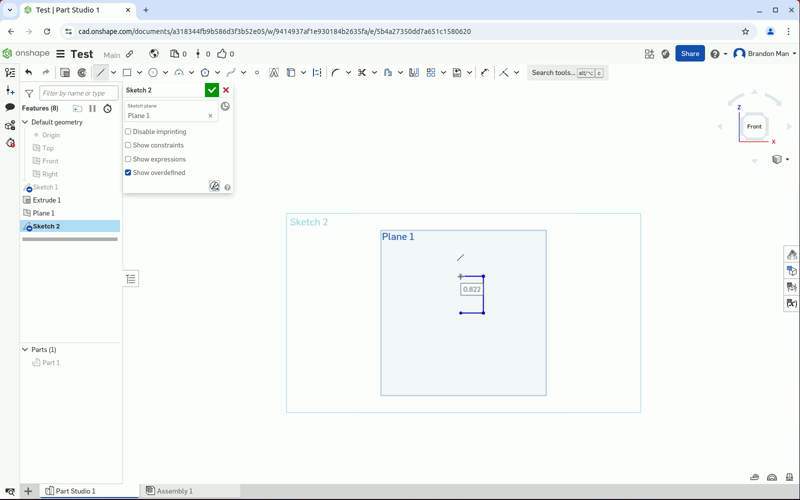
scroll(-6)
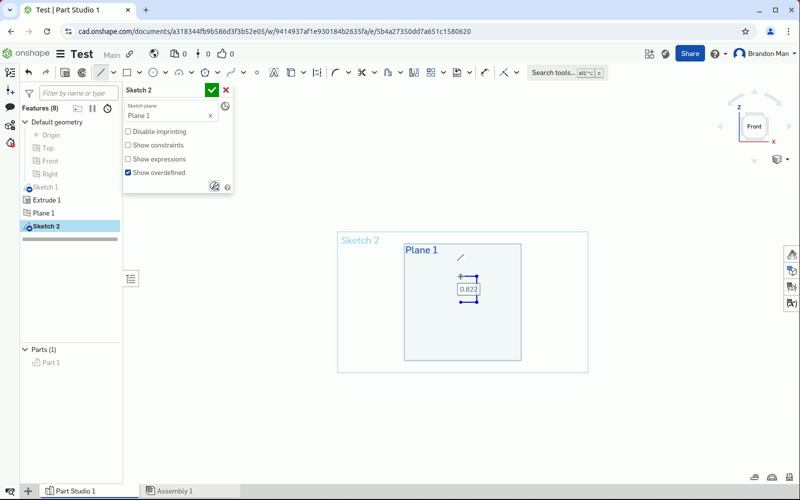
scroll(-6)
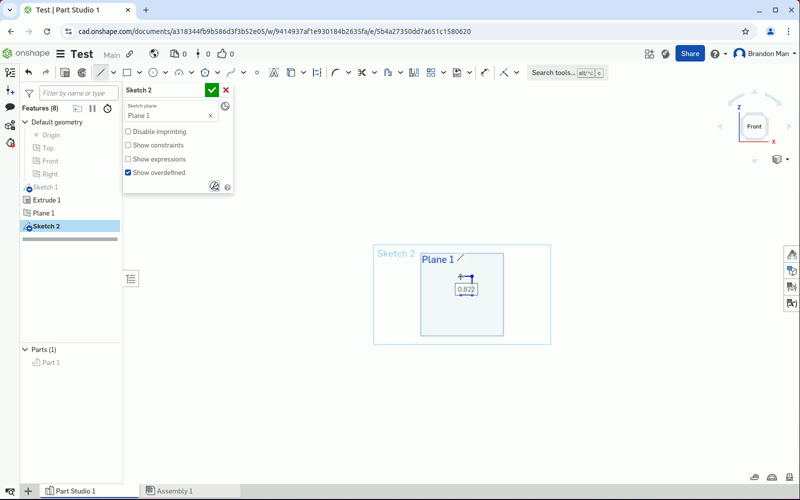
scroll(-6)
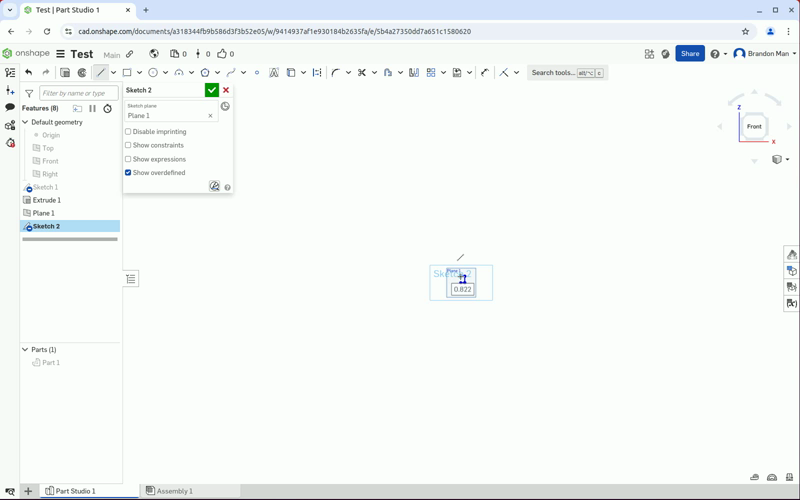
key_up(shift)
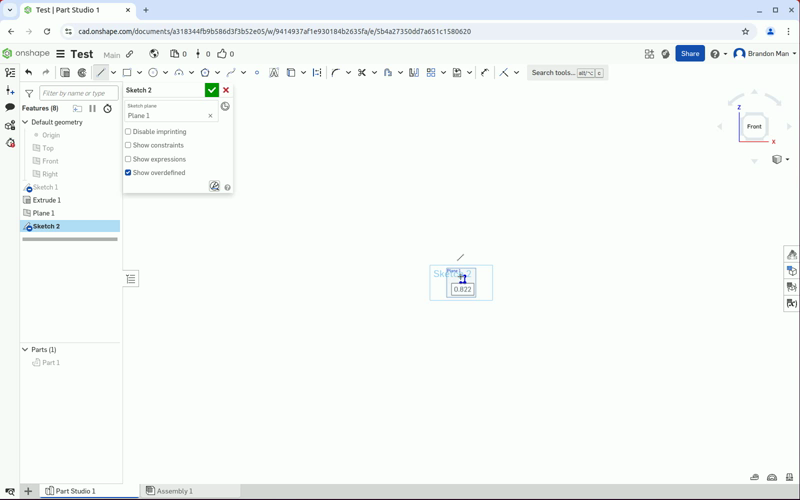
mouse_move(490, 276)
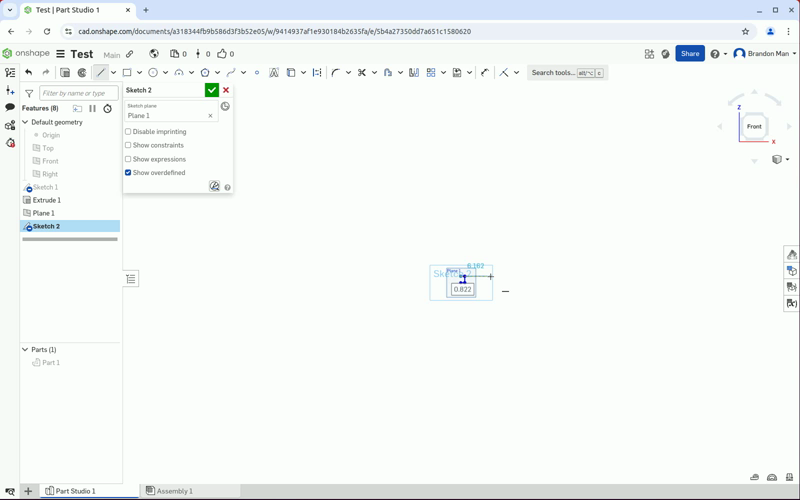
key_down(shift)
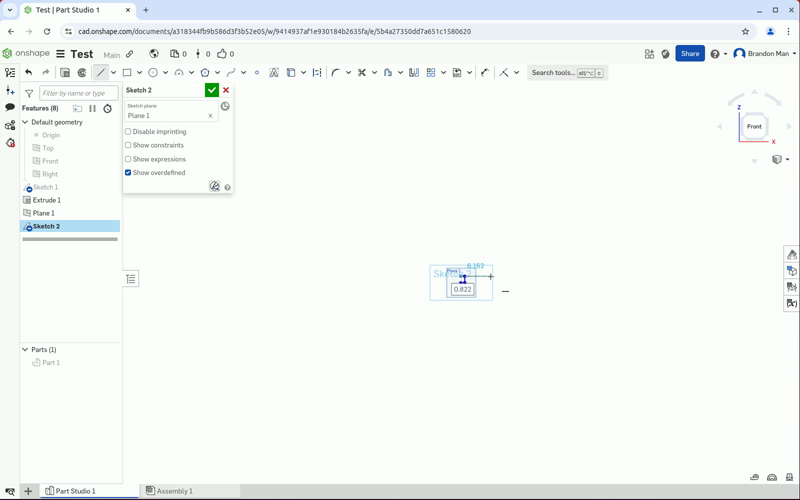
mouse_move(460, 282)
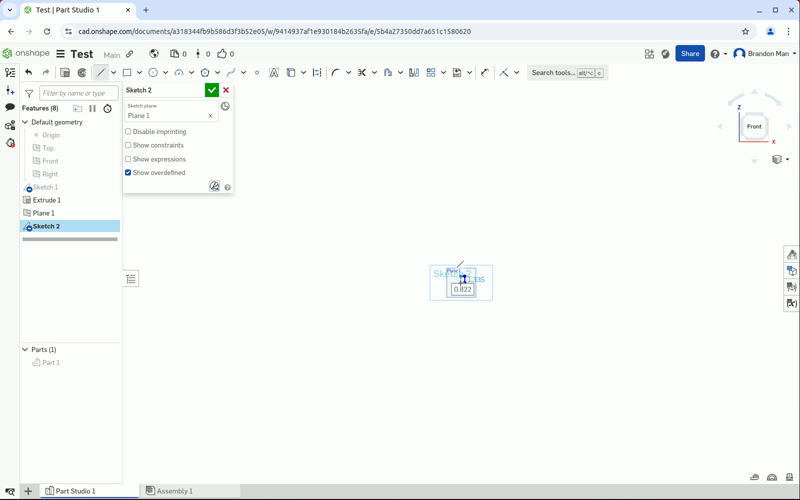
scroll(6)
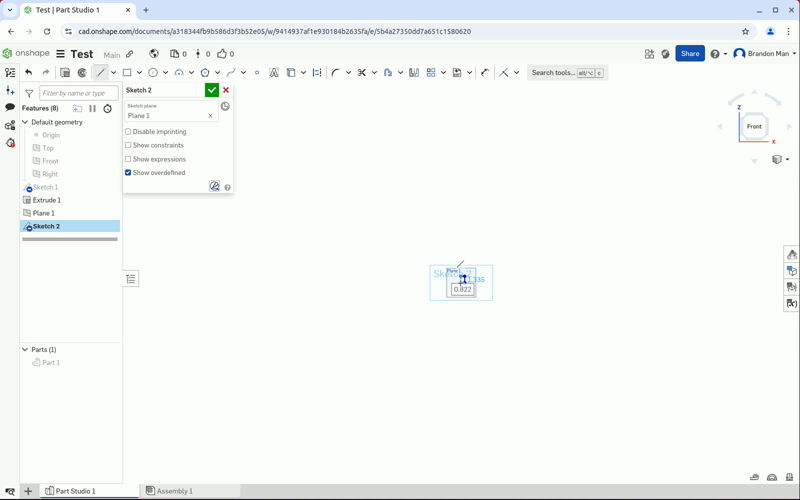
scroll(6)
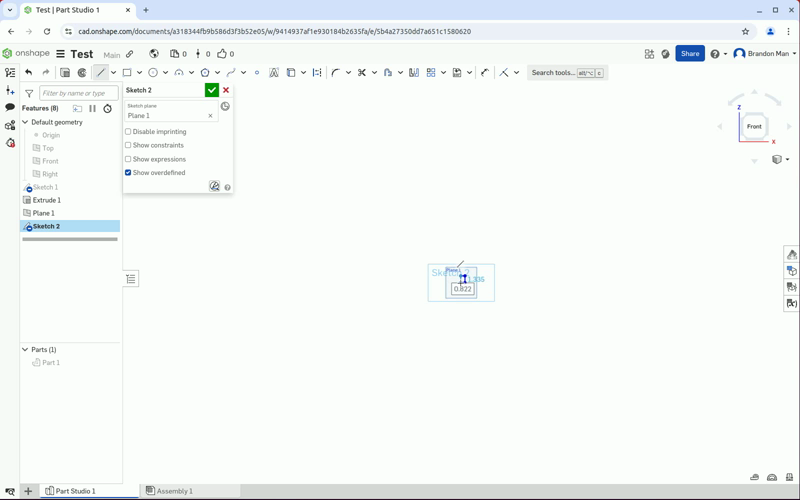
scroll(6)
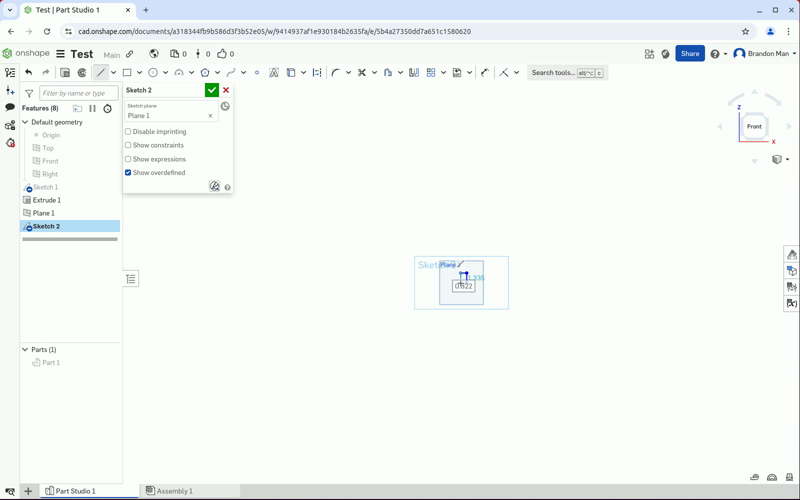
scroll(6)
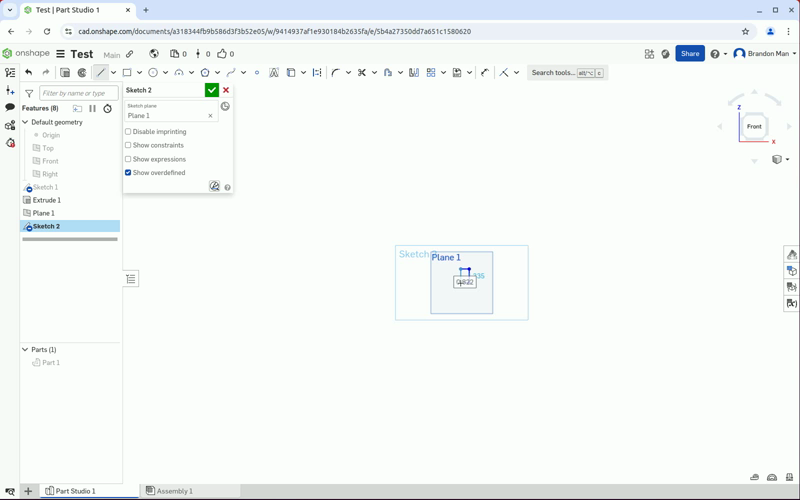
scroll(6)
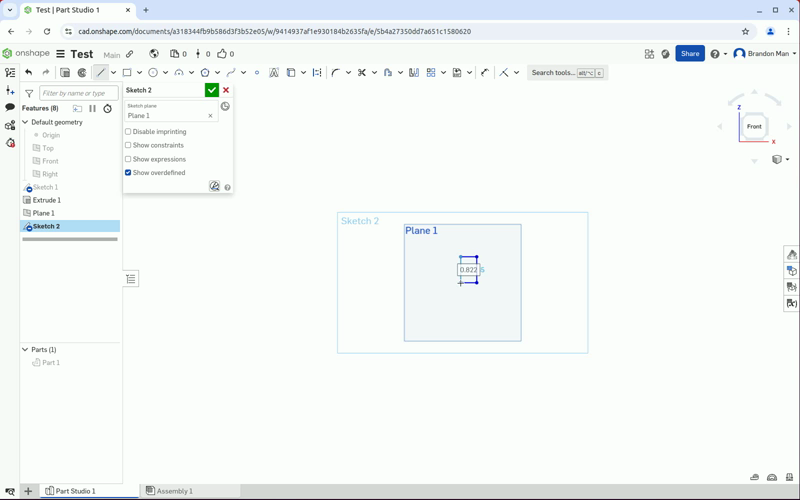
scroll(6)
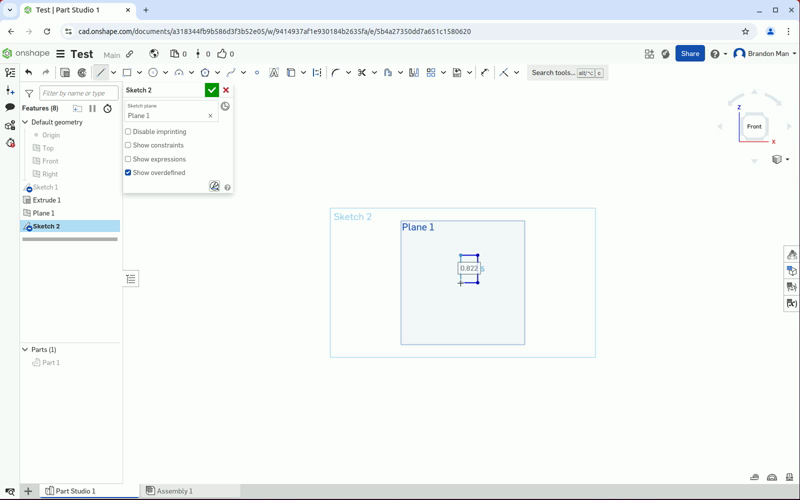
scroll(6)
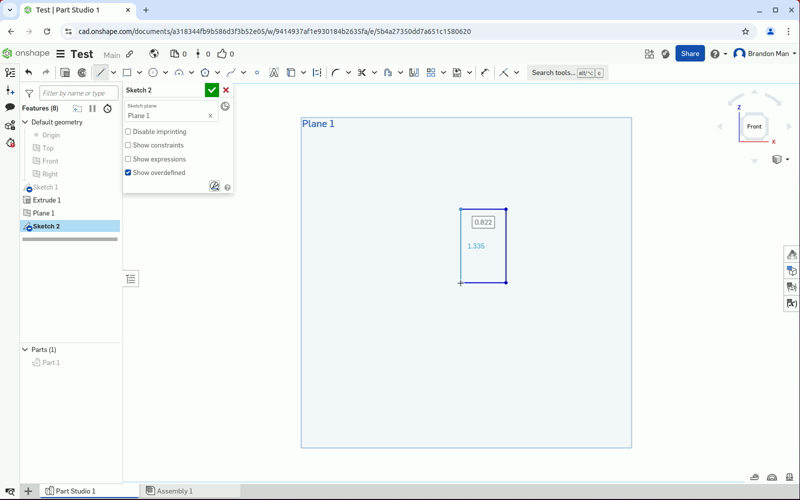
key_up(shift)
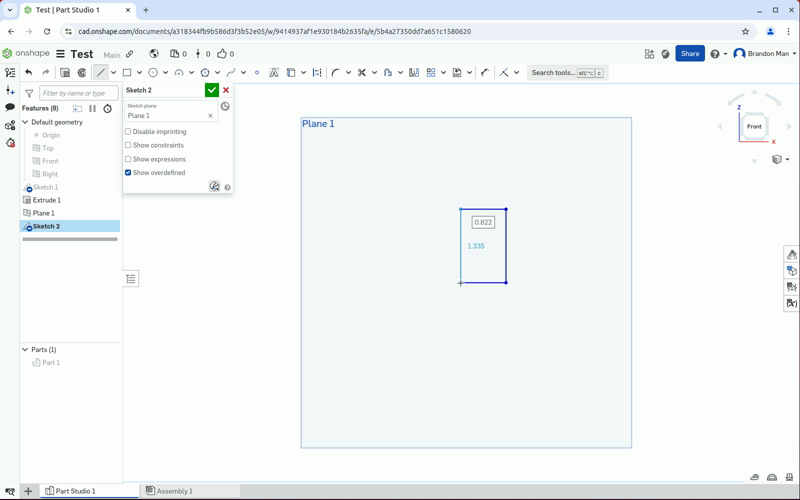
click(460, 282)
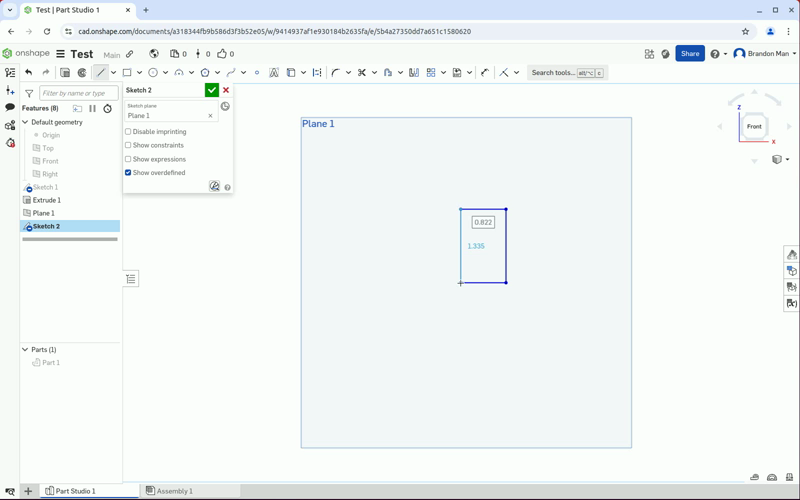
scroll(-6)
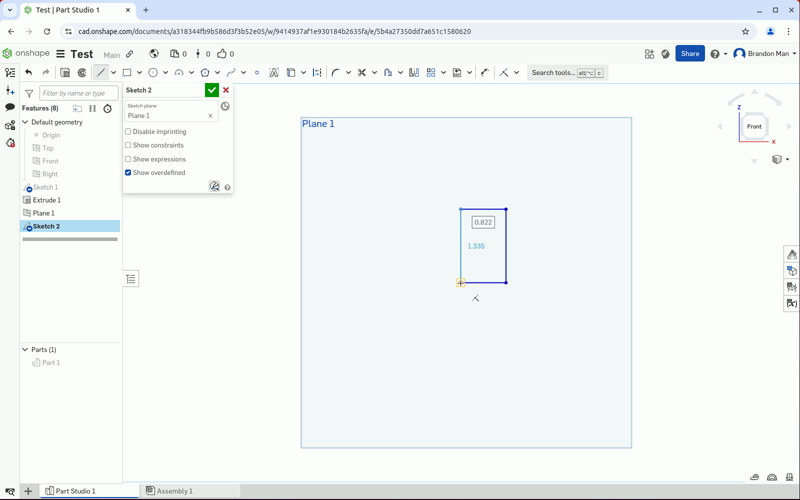
scroll(-6)
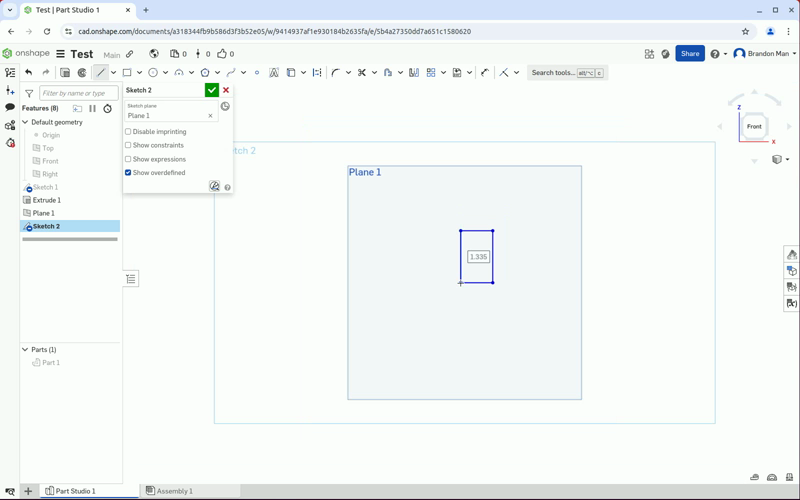
scroll(-6)
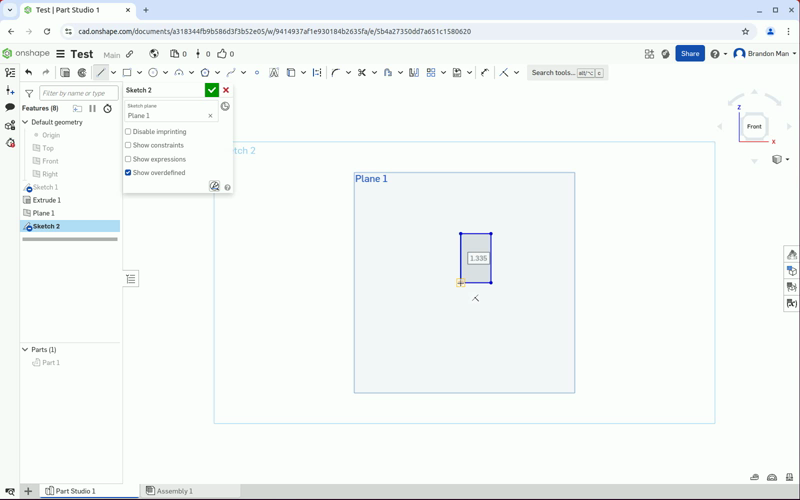
scroll(-6)
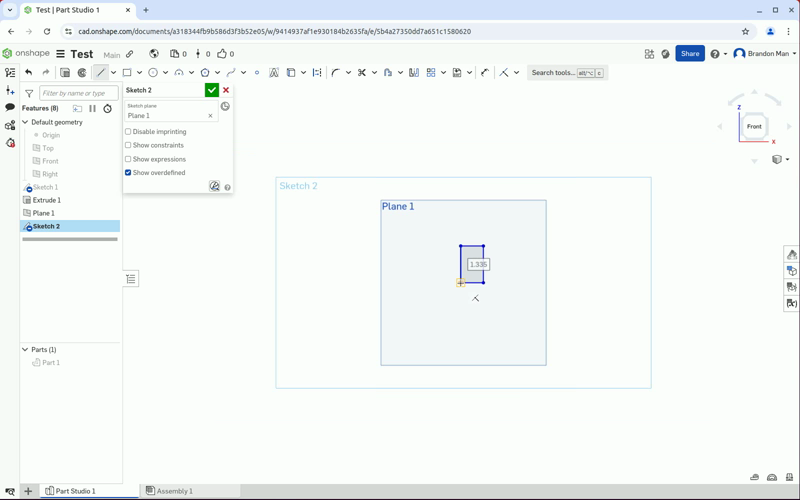
scroll(-6)
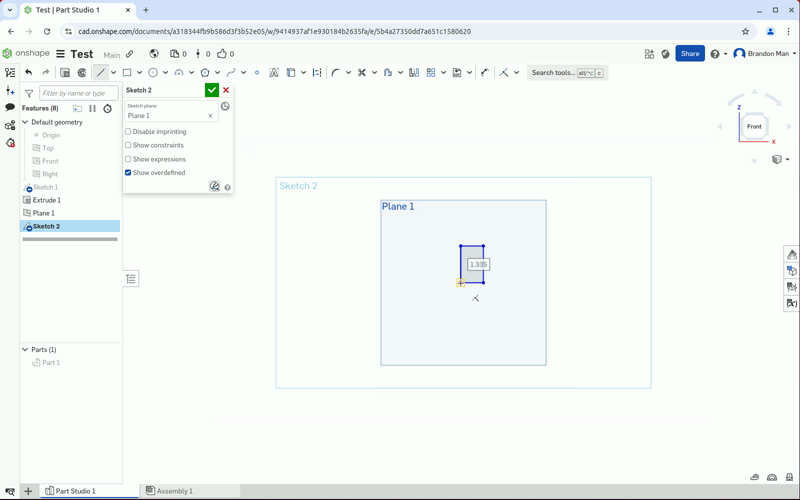
scroll(-6)
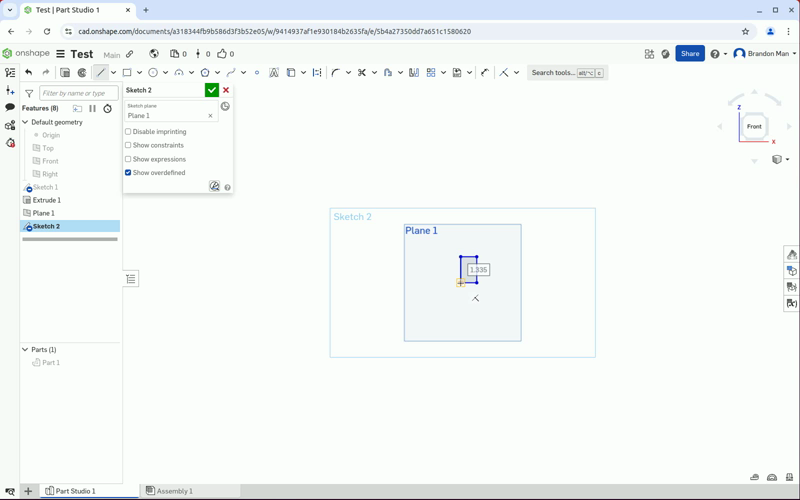
scroll(-6)
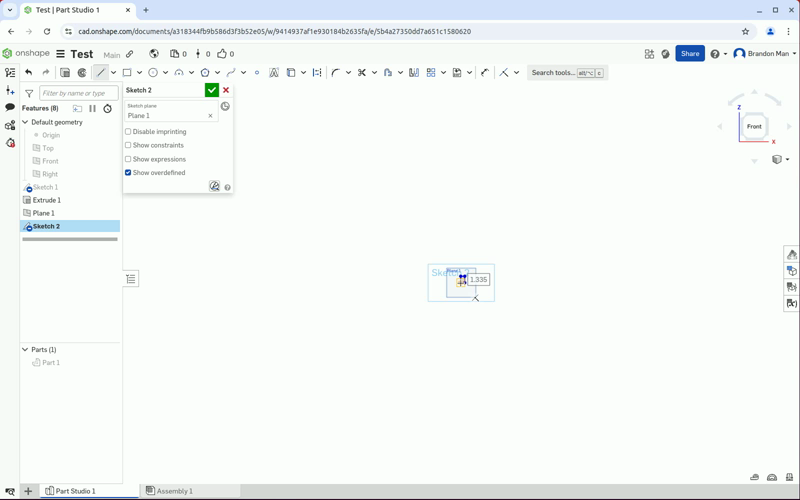
key(esc)
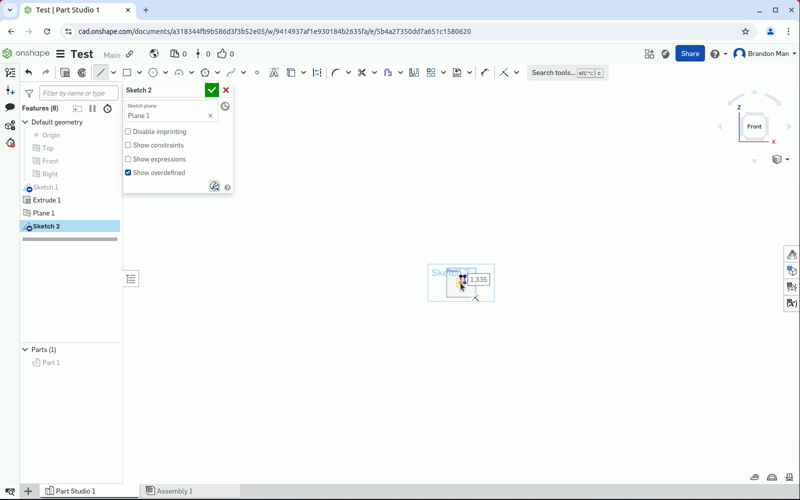
mouse_move(461, 281)
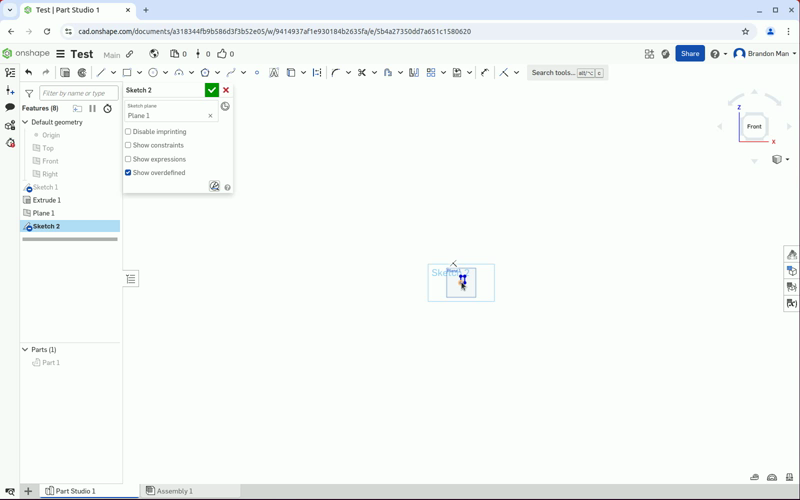
scroll(6)
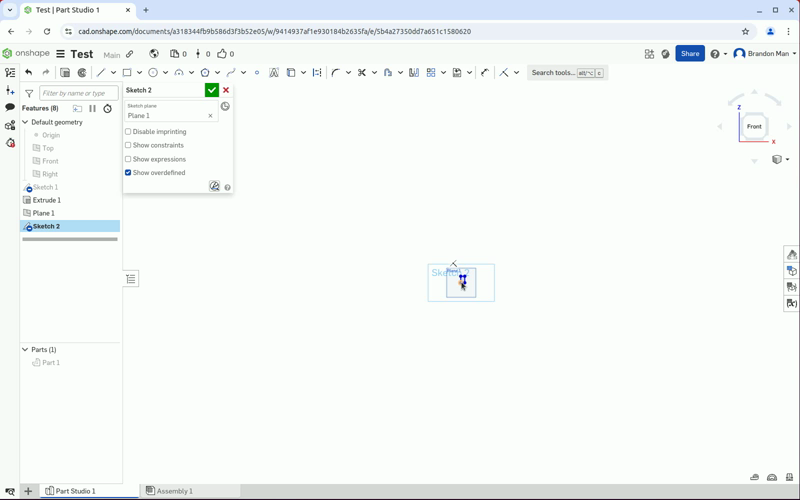
scroll(6)
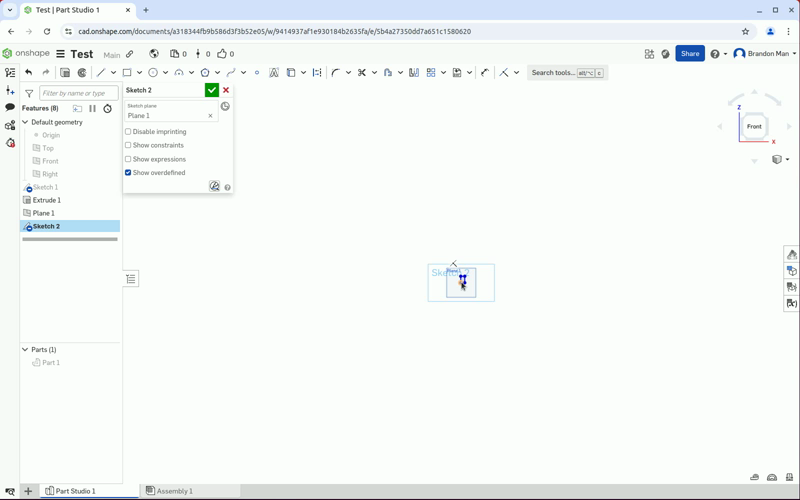
scroll(6)
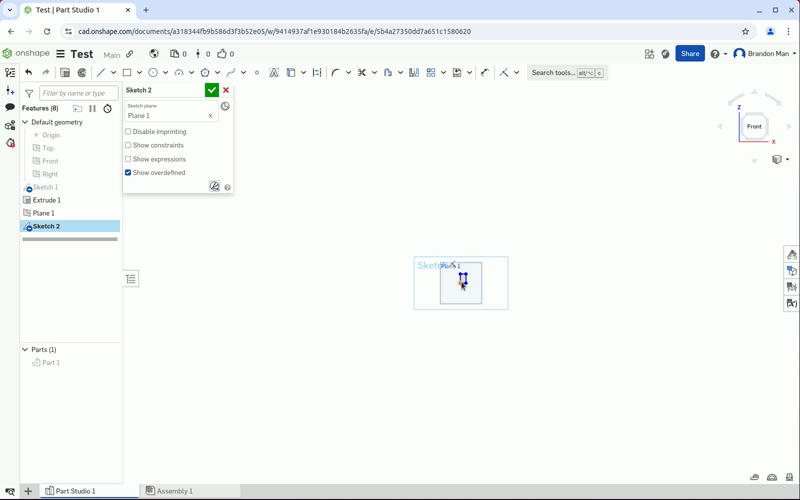
scroll(6)
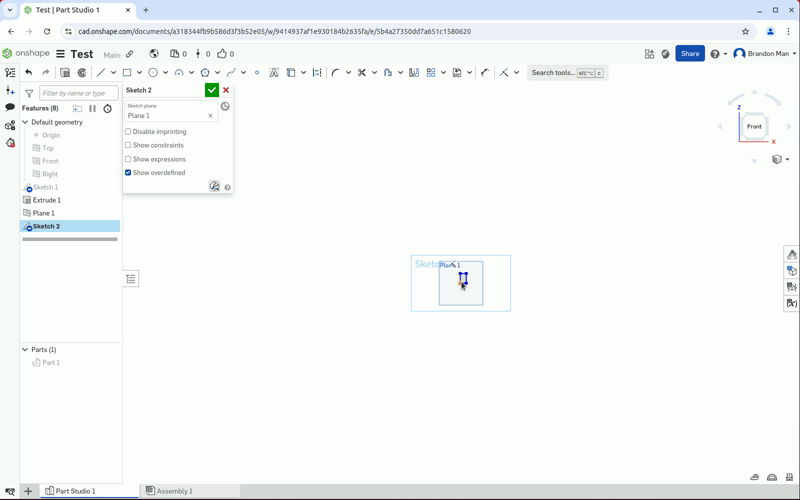
scroll(6)
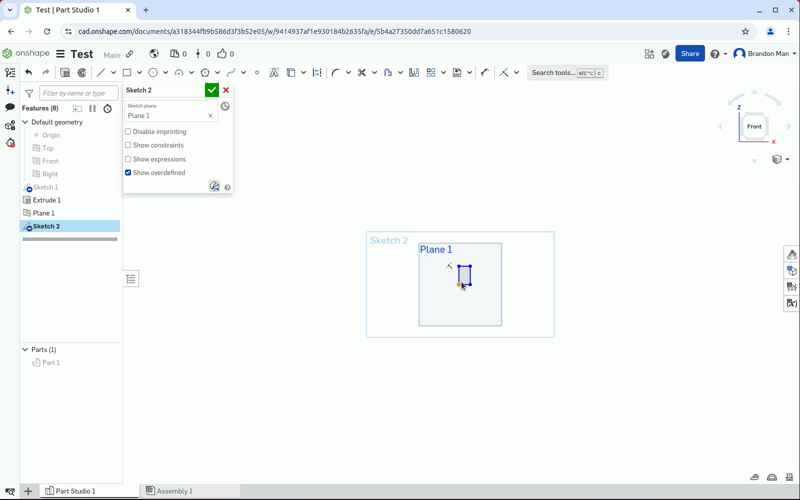
scroll(6)
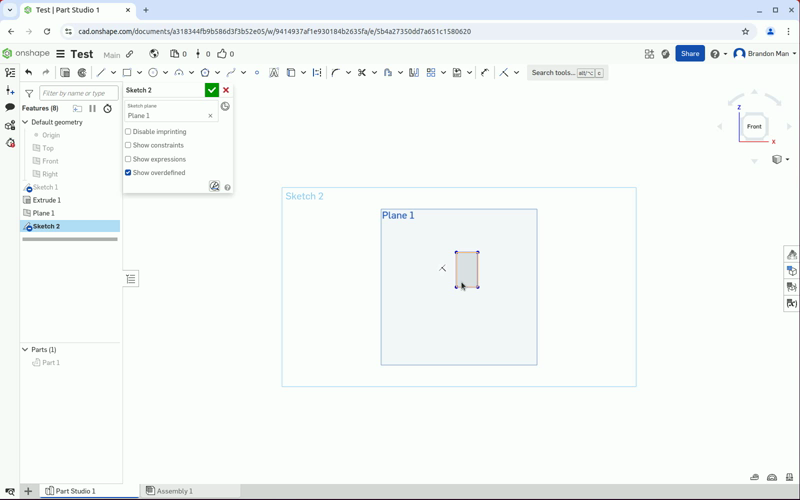
scroll(6)
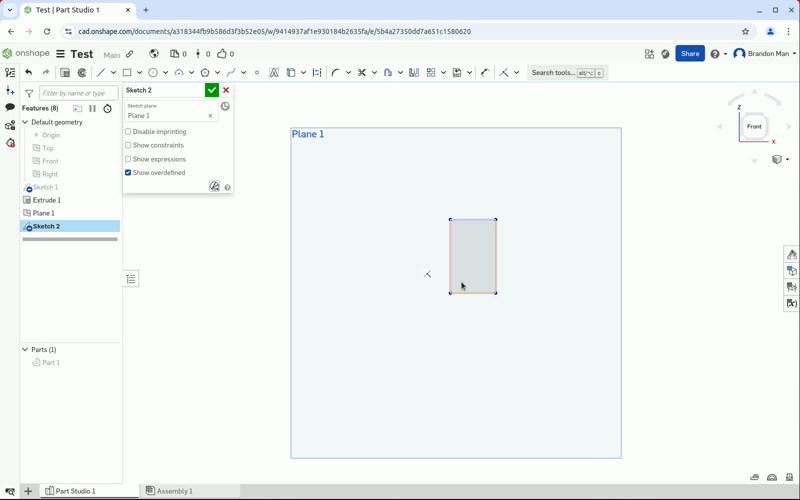
click(461, 281)
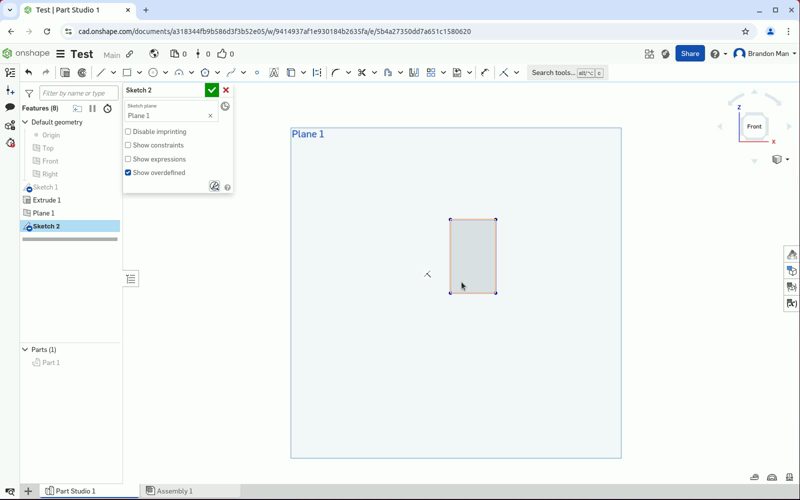
scroll(-6)
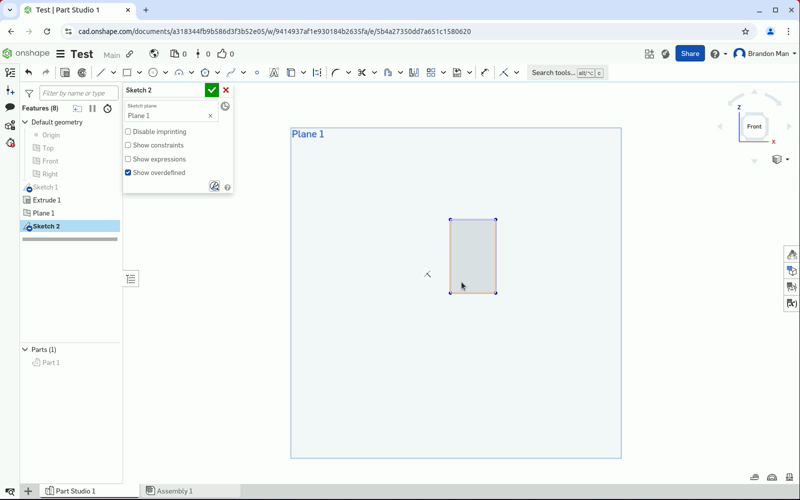
scroll(-6)
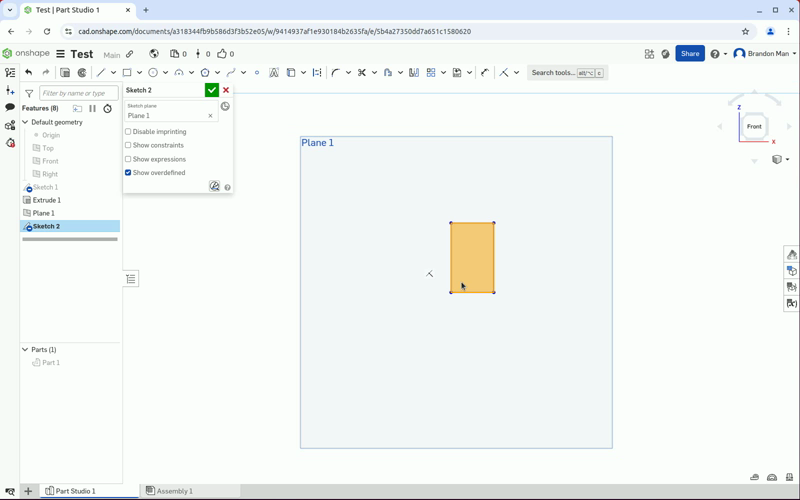
scroll(-6)
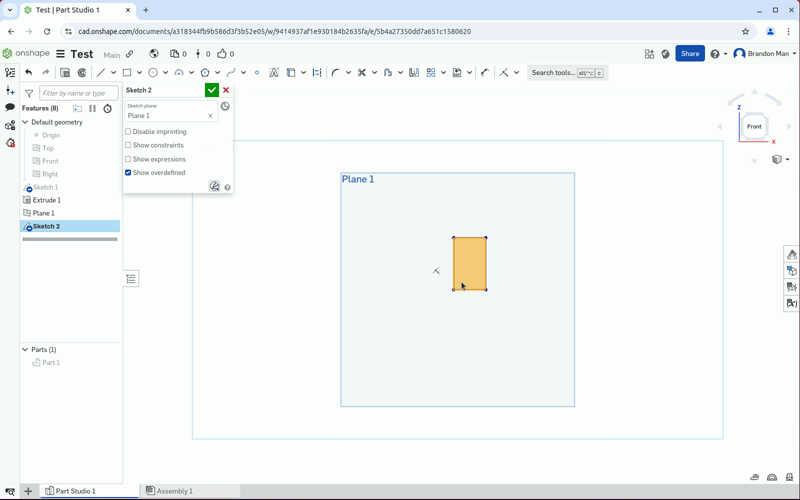
scroll(-6)
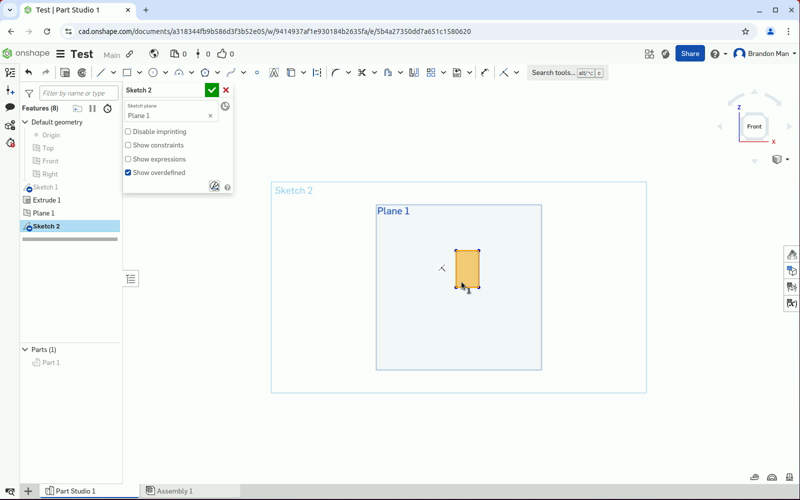
scroll(-6)
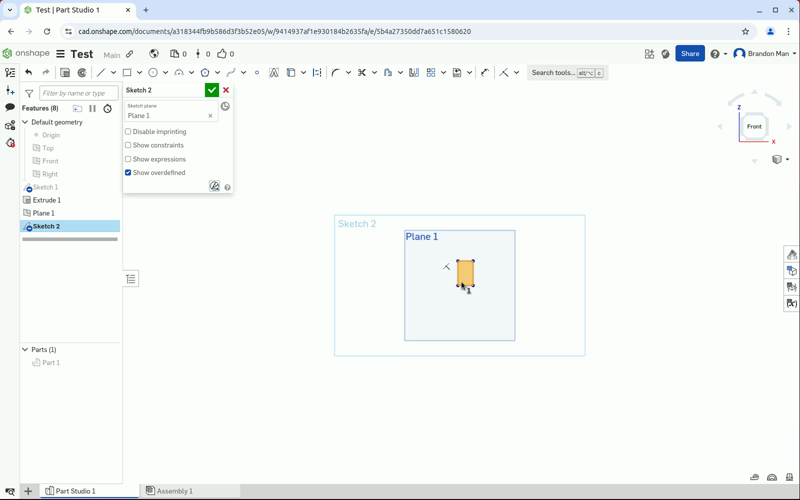
scroll(-6)
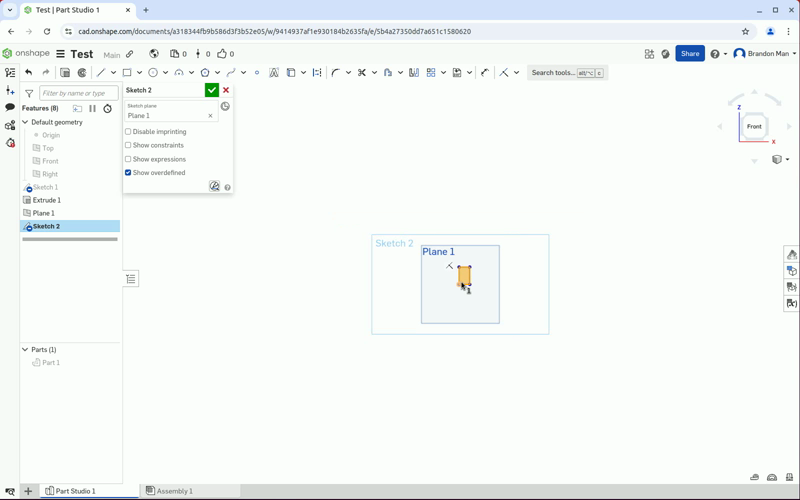
scroll(-6)
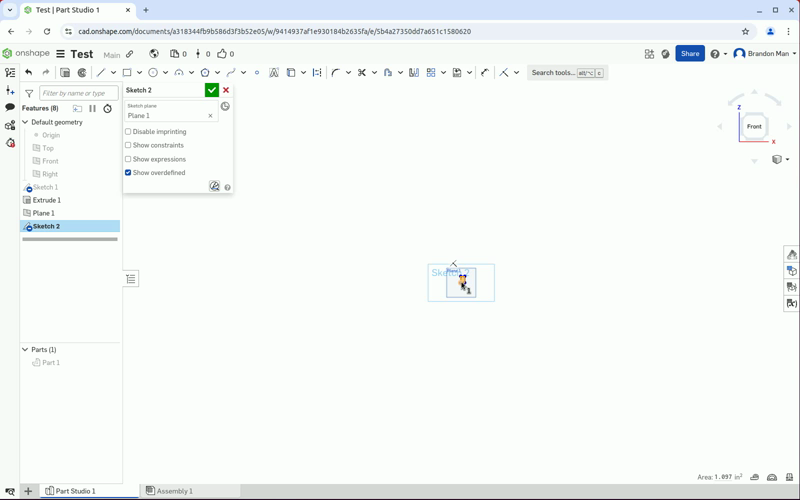
mouse_move(73, 352)
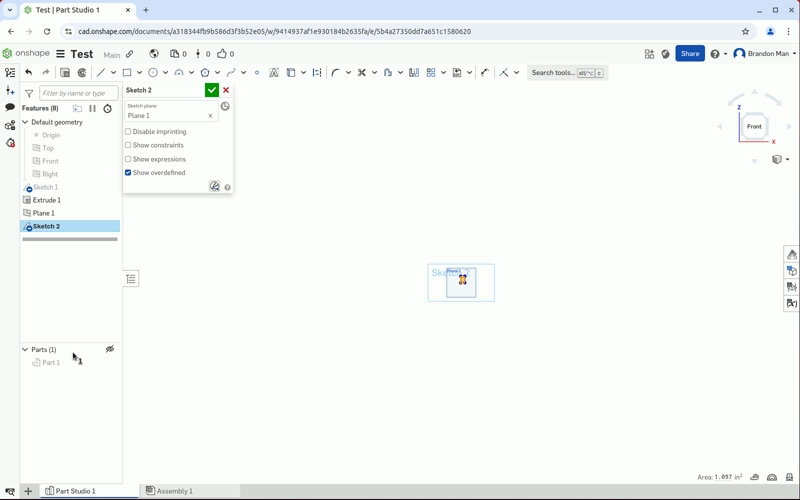
key(shift+y)
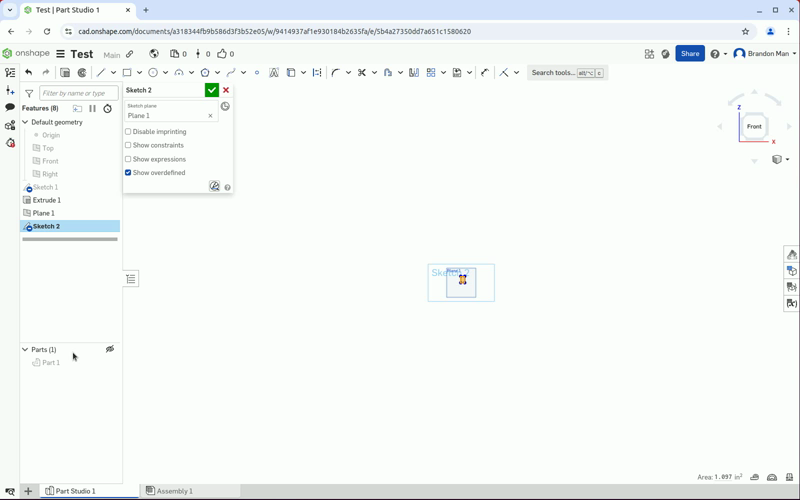
key(shift+e)
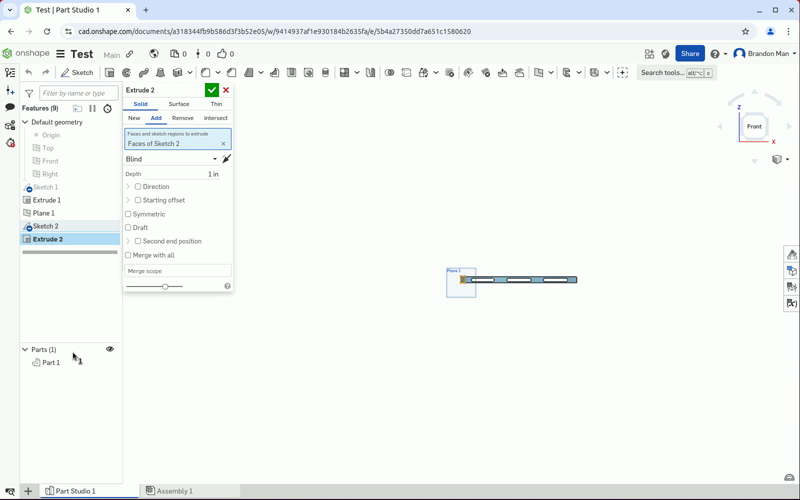
mouse_move(143, 106)
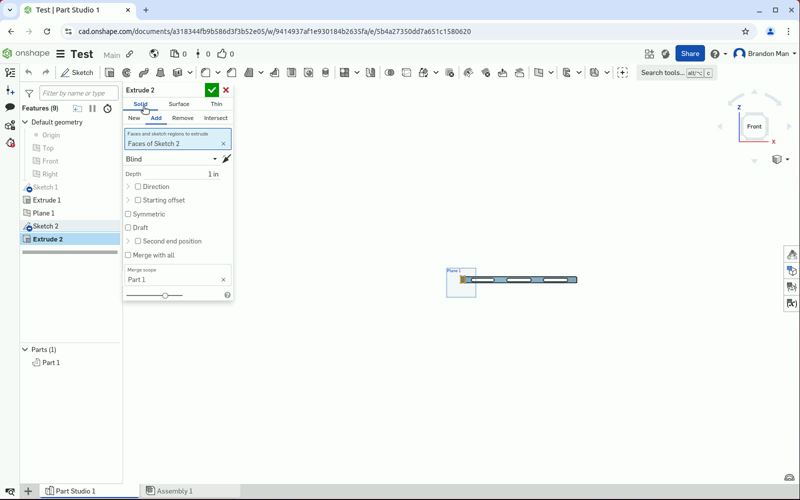
click(143, 106)
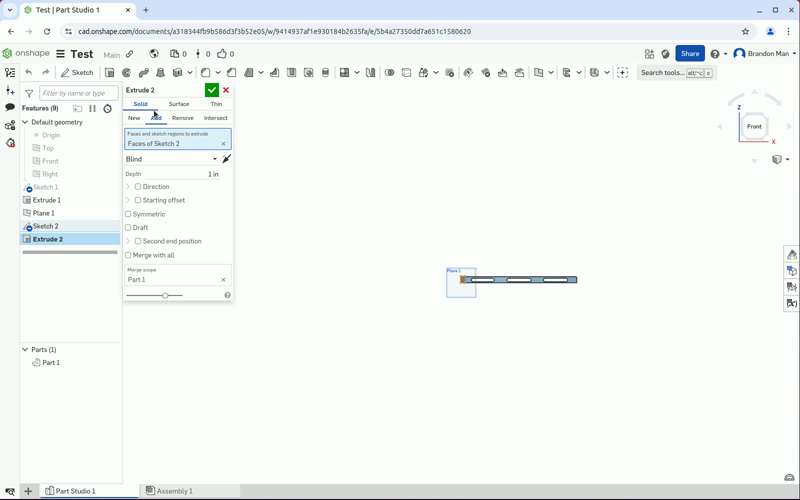
mouse_move(186, 120)
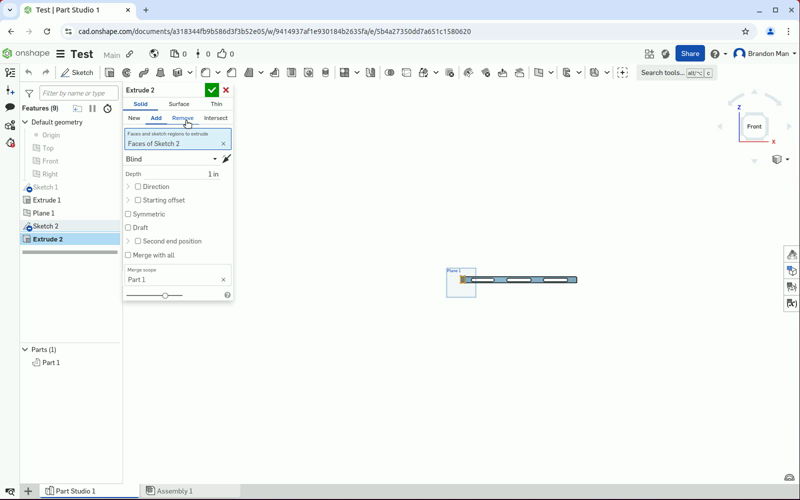
click(186, 120)
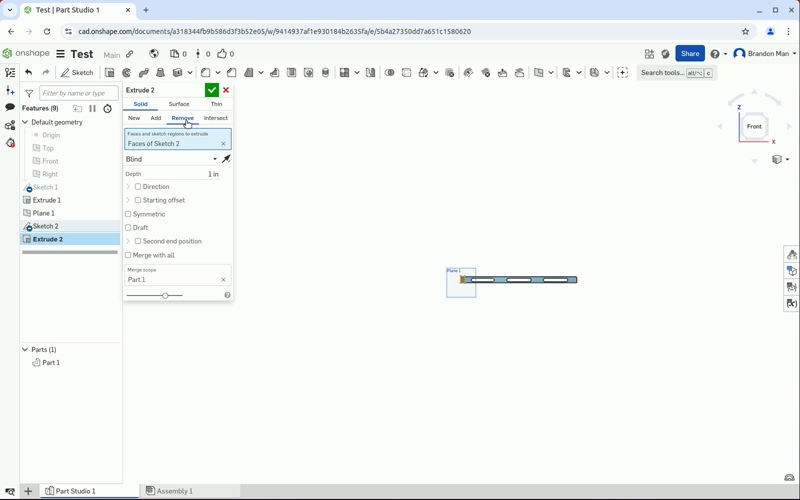
key(tab, 4)
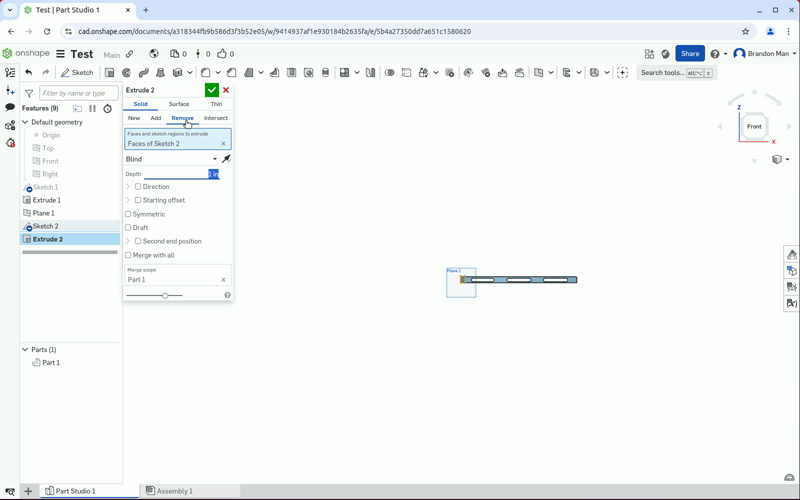
text(0.722)
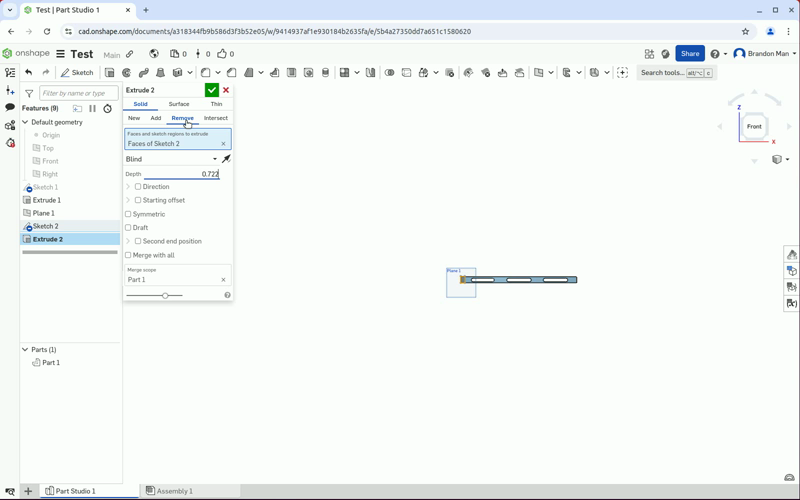
key(tab, 6)
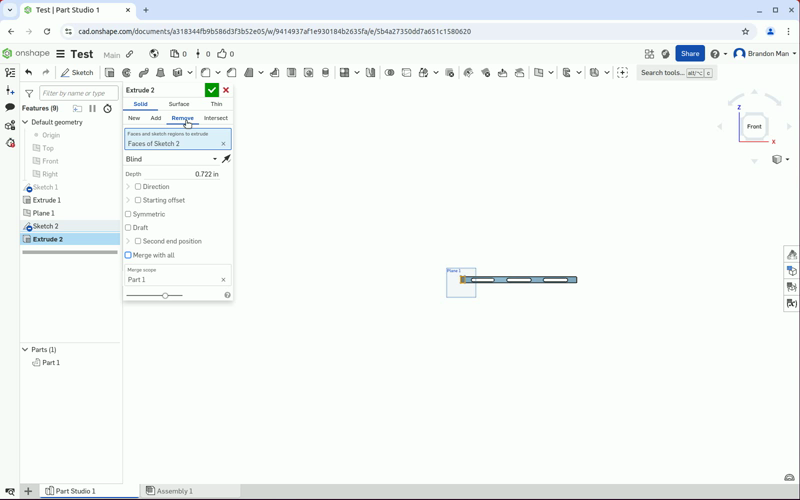
key(space)
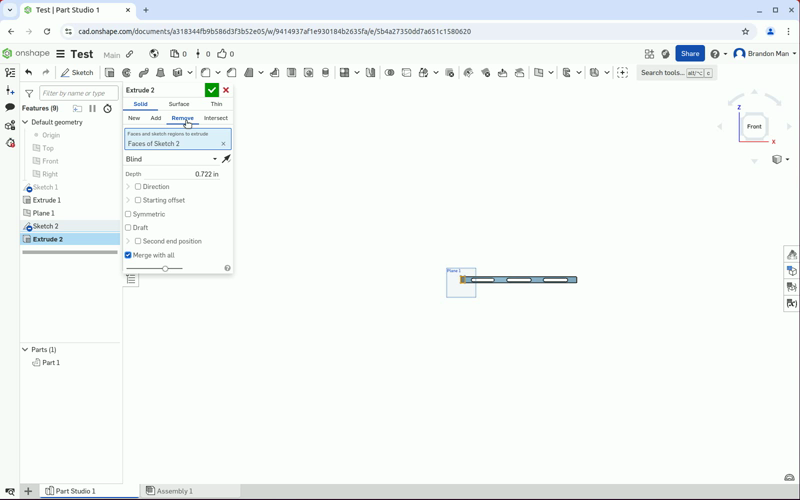
key(enter)
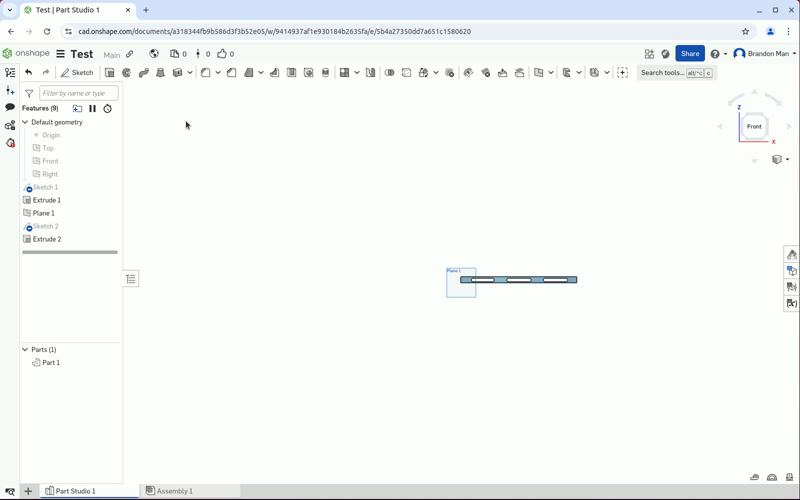
key(shift+h)
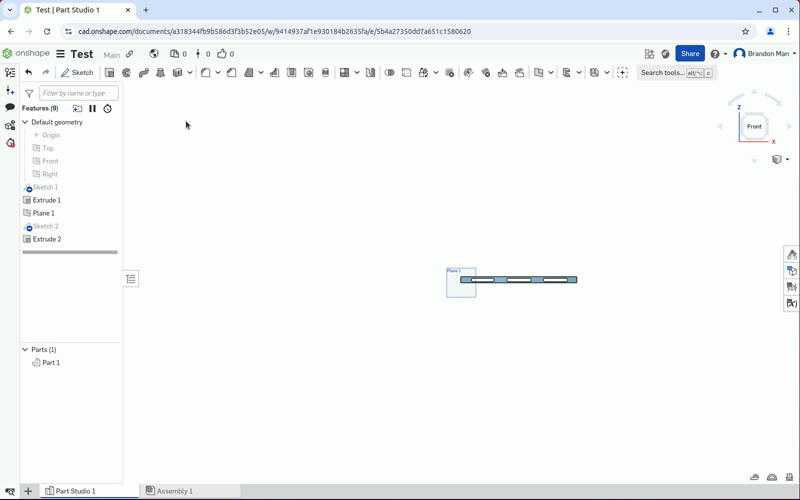
key(shift+h)
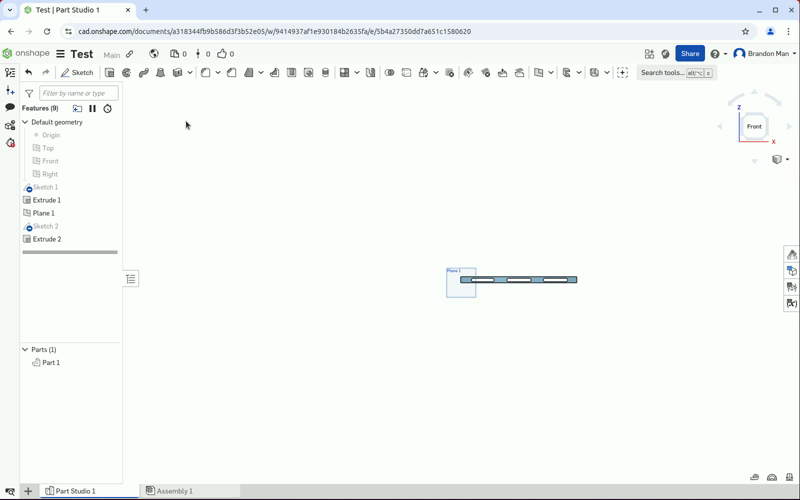
mouse_move(73, 189)
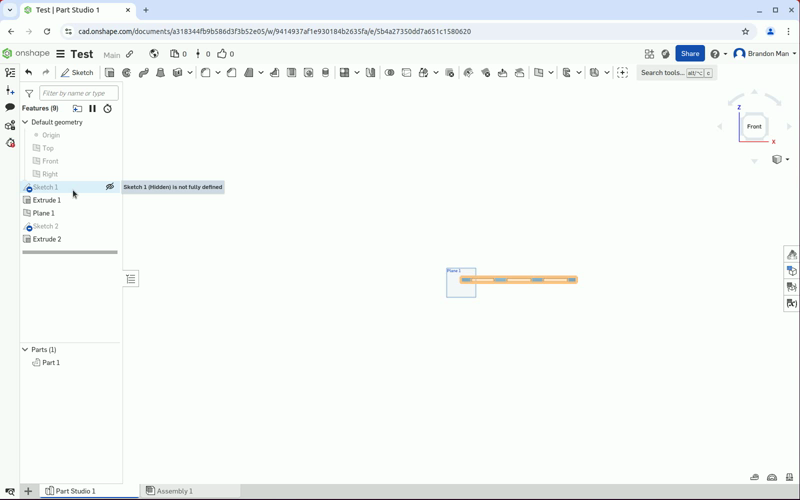
click(73, 189)
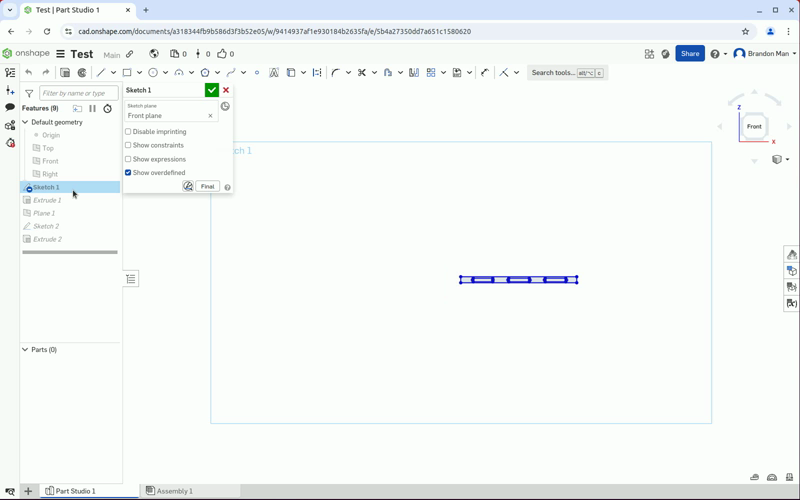
mouse_move(229, 92)
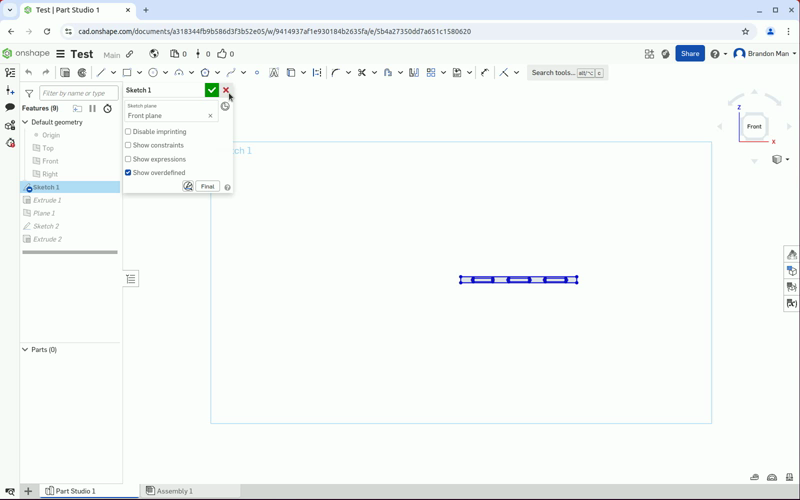
click(229, 92)
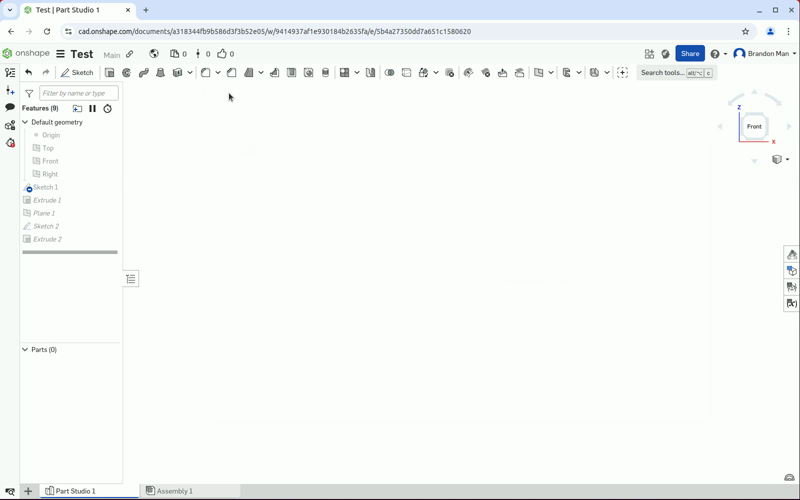
key(shift+s)
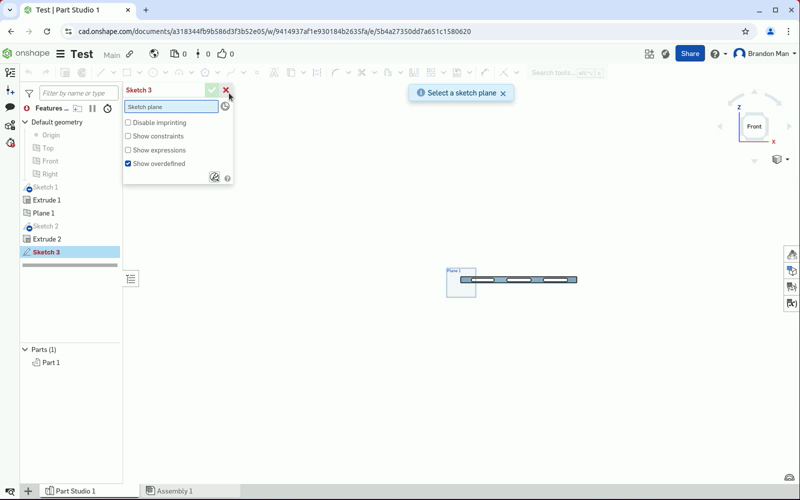
mouse_move(73, 215)
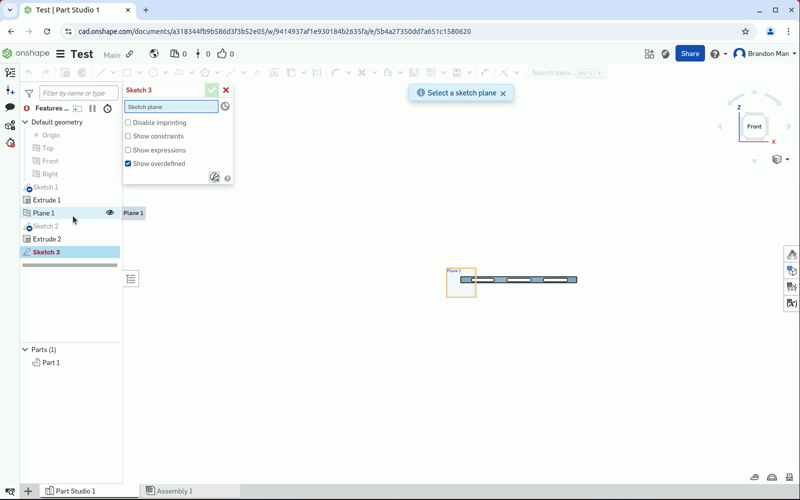
click(73, 215)
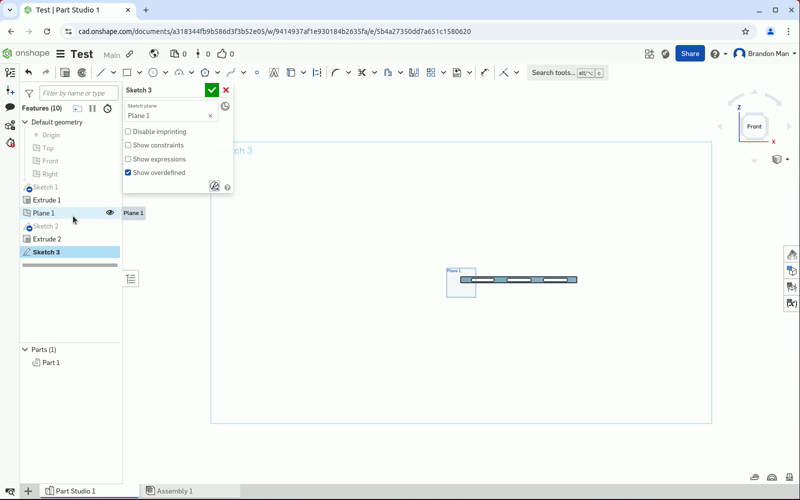
mouse_move(73, 352)
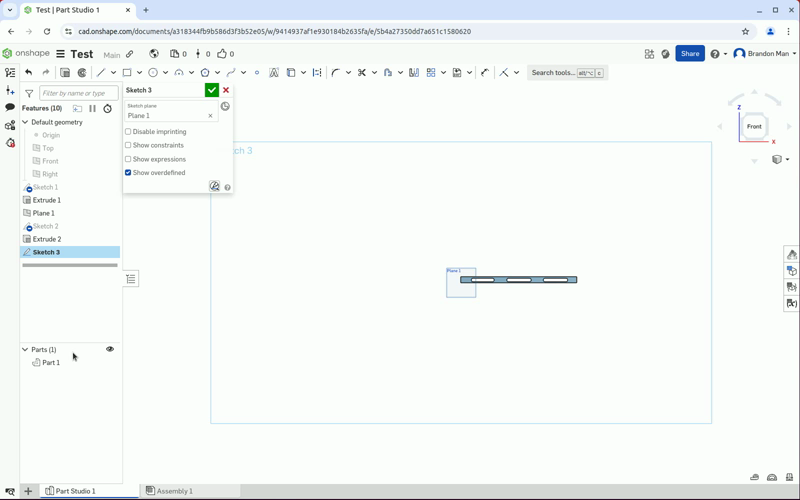
key(y)
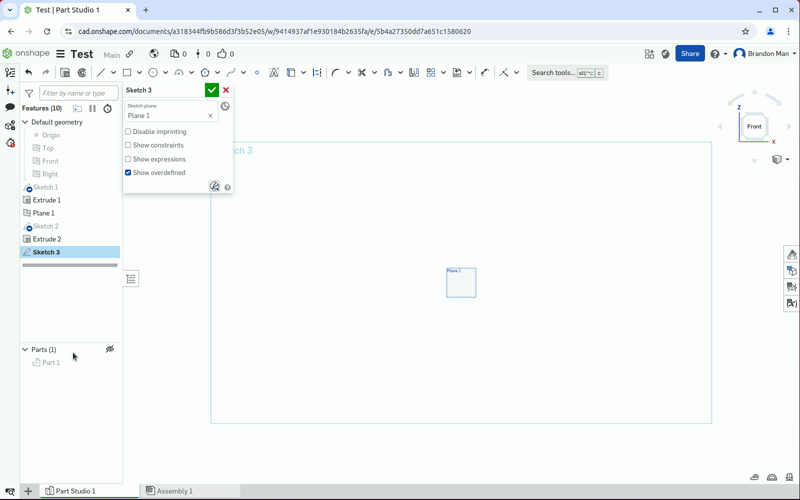
key(l)
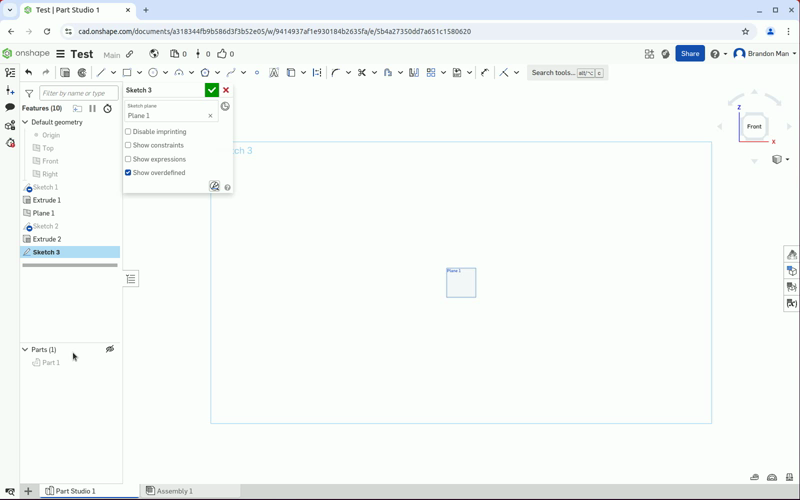
key_down(shift)
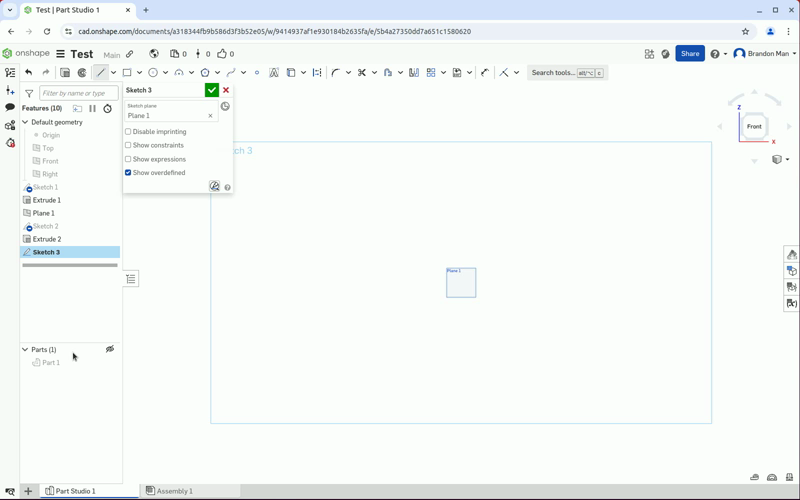
mouse_move(573, 282)
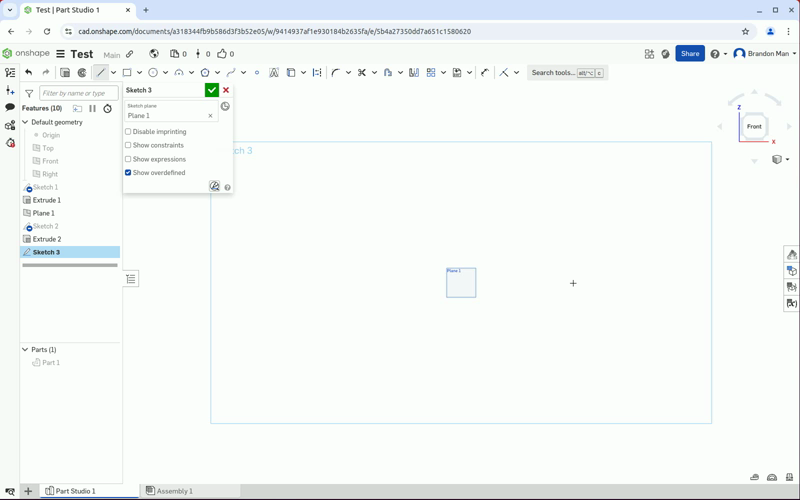
click(573, 282)
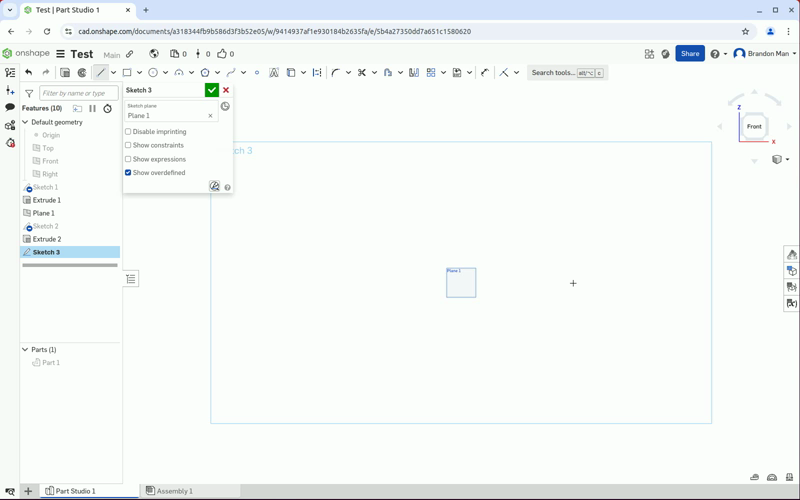
key_up(shift)
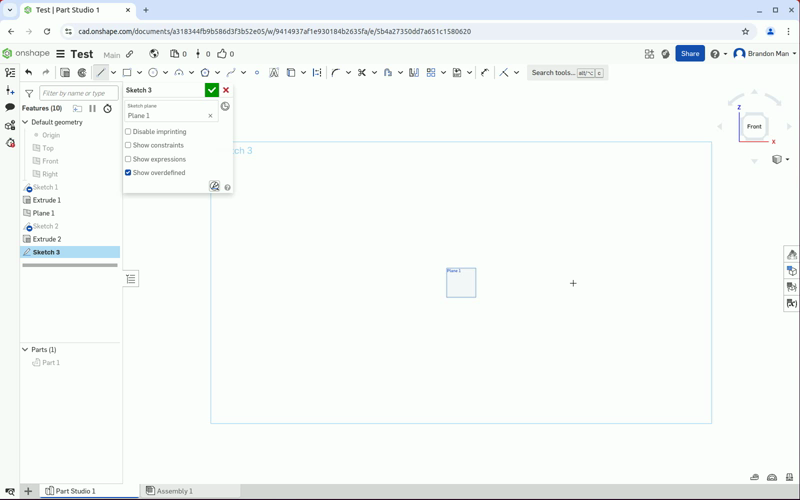
key_down(shift)
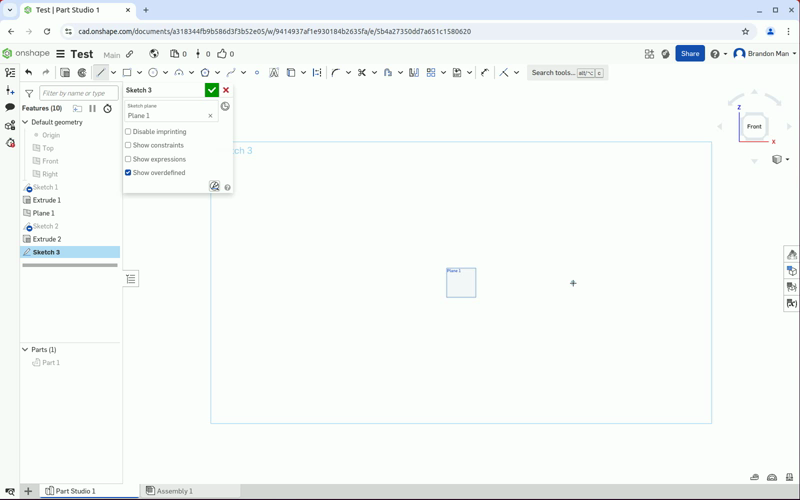
mouse_move(589, 282)
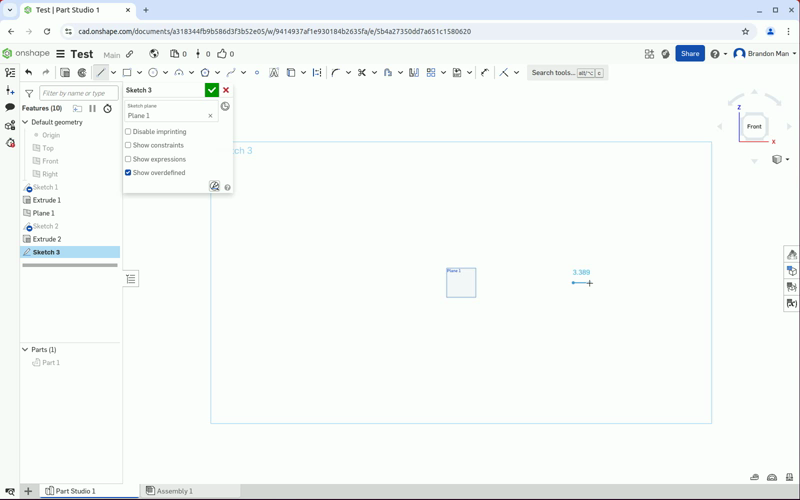
mouse_move(577, 282)
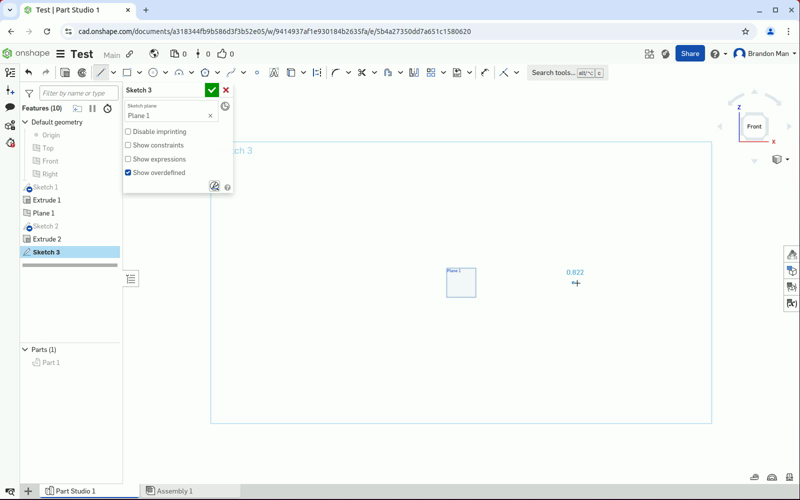
scroll(6)
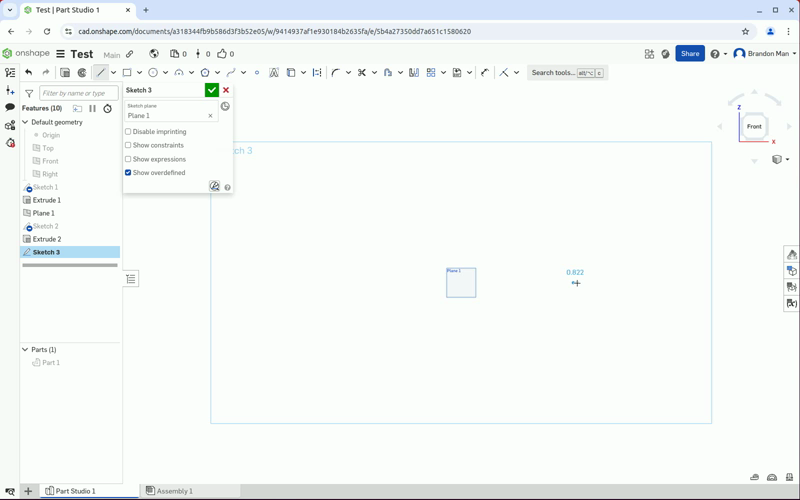
scroll(6)
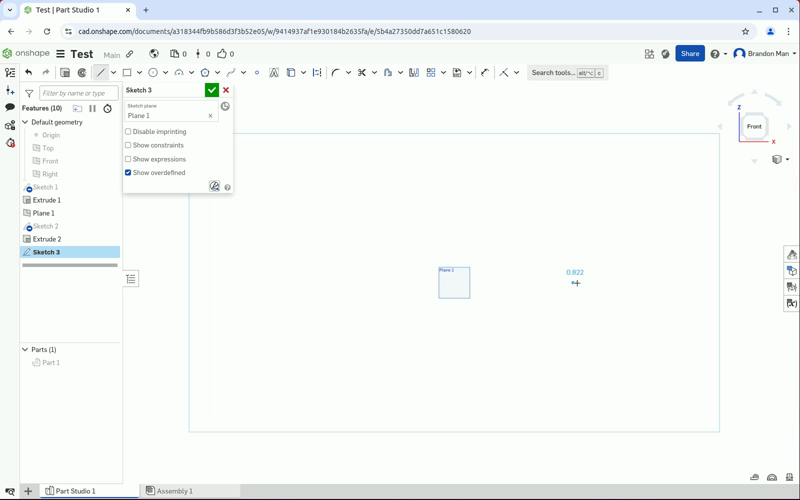
scroll(6)
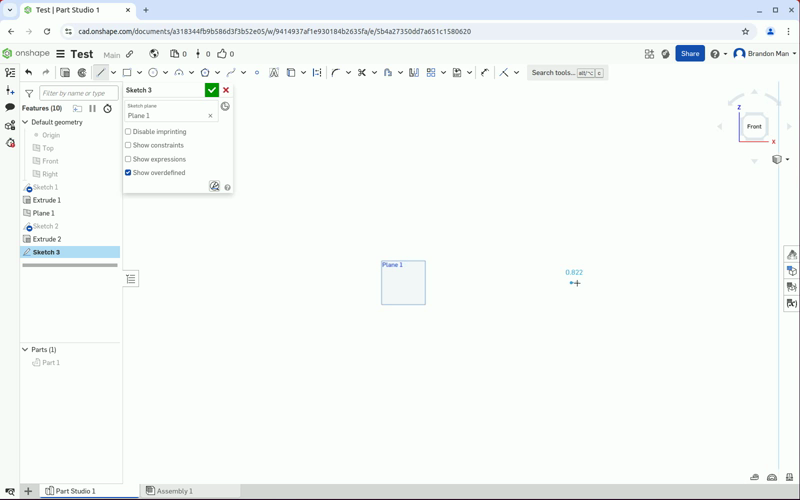
scroll(6)
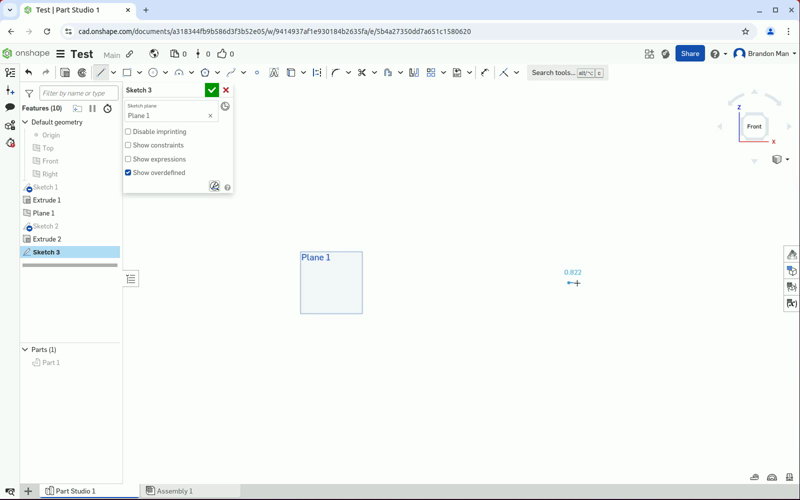
scroll(6)
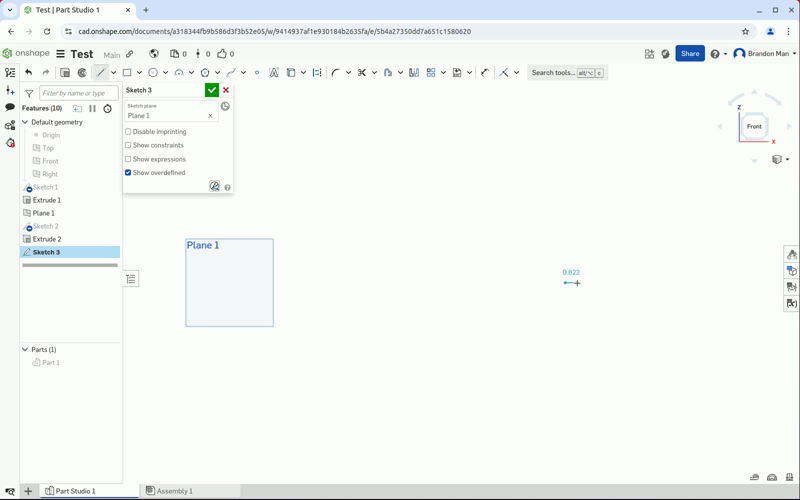
scroll(6)
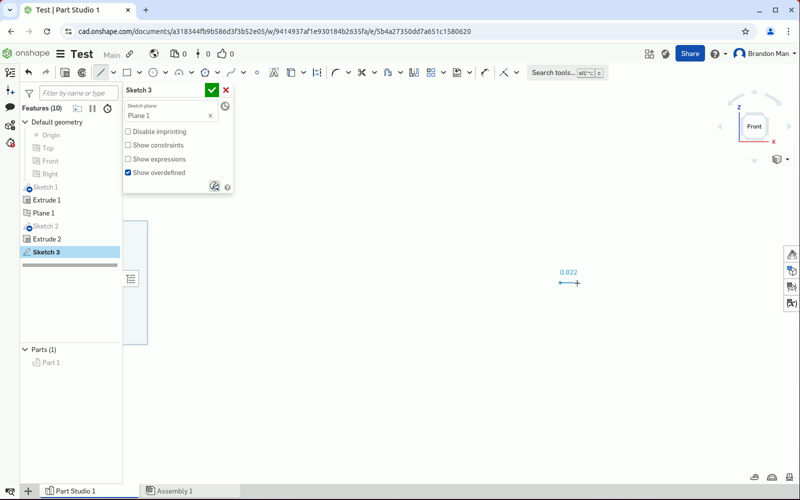
scroll(6)
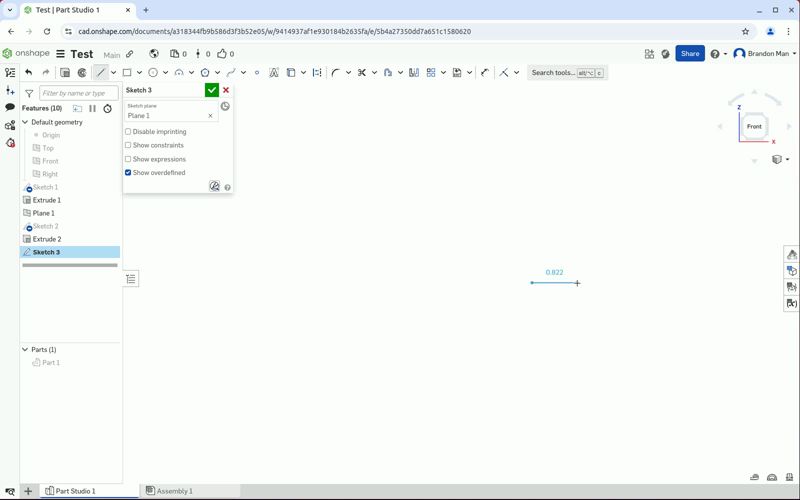
click(577, 282)
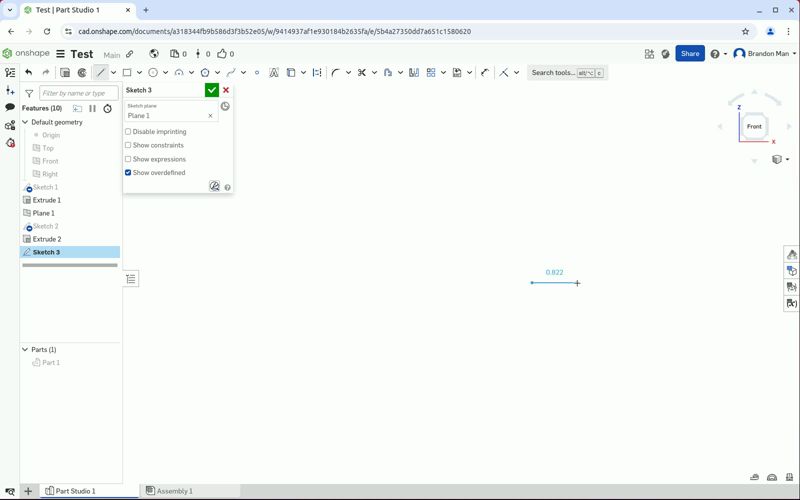
scroll(-6)
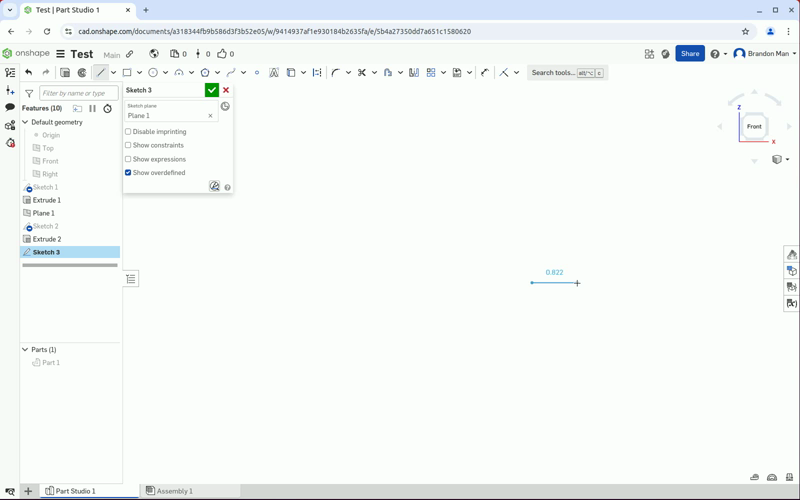
scroll(-6)
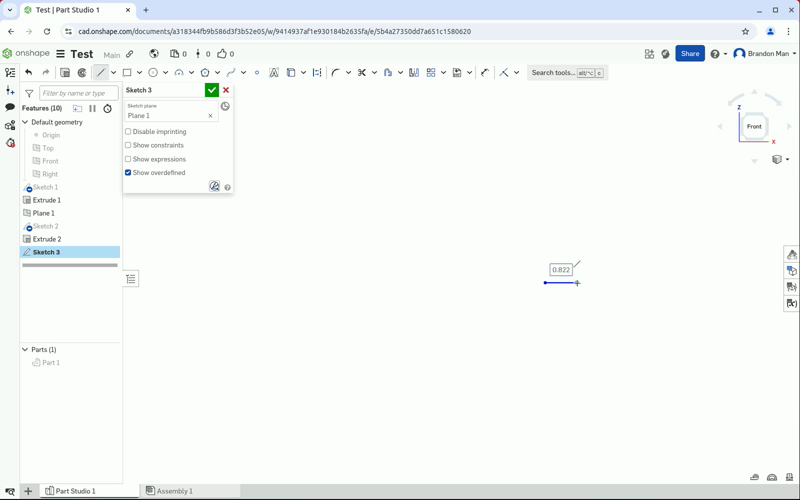
scroll(-6)
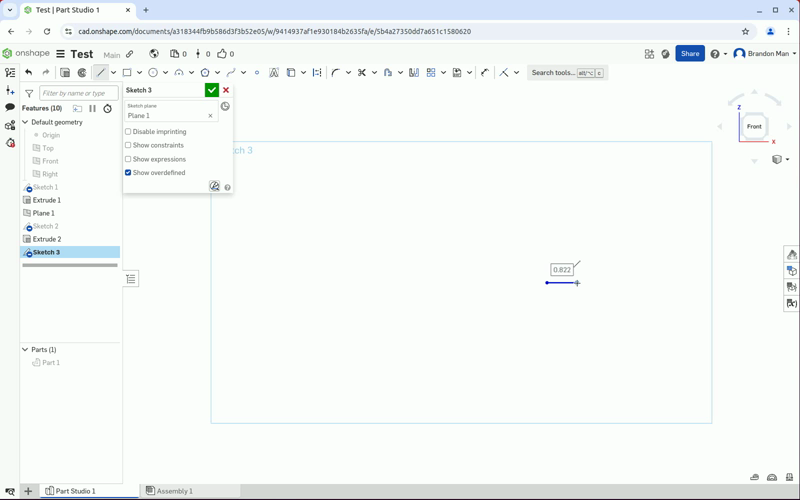
scroll(-6)
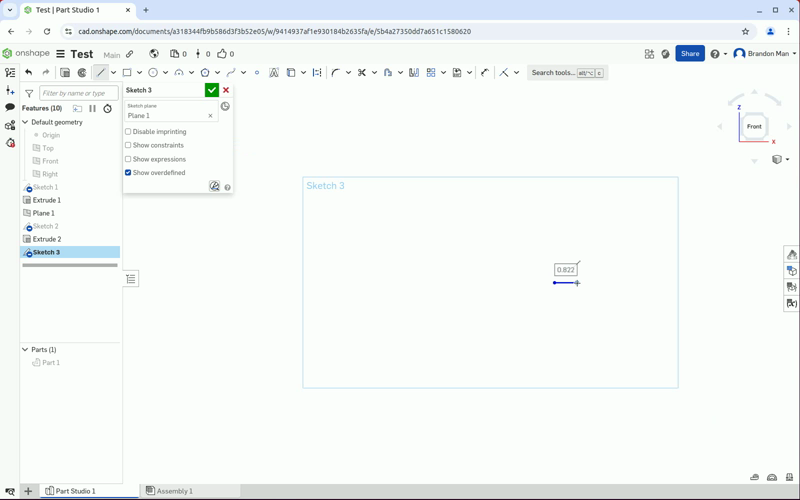
scroll(-6)
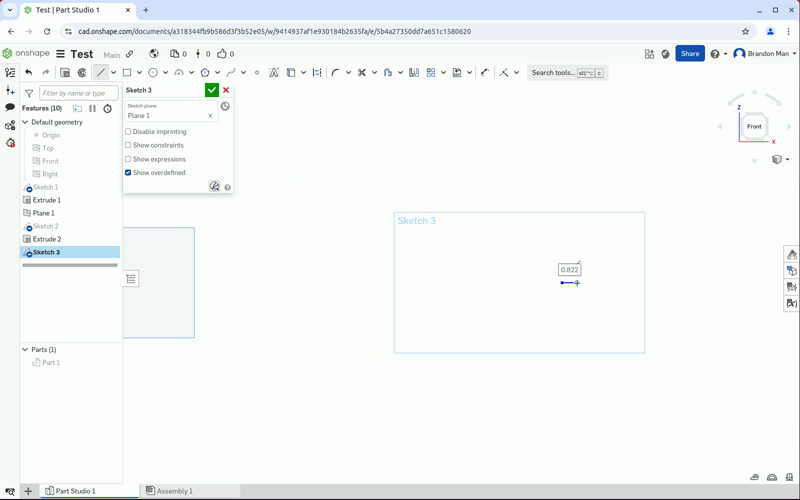
scroll(-6)
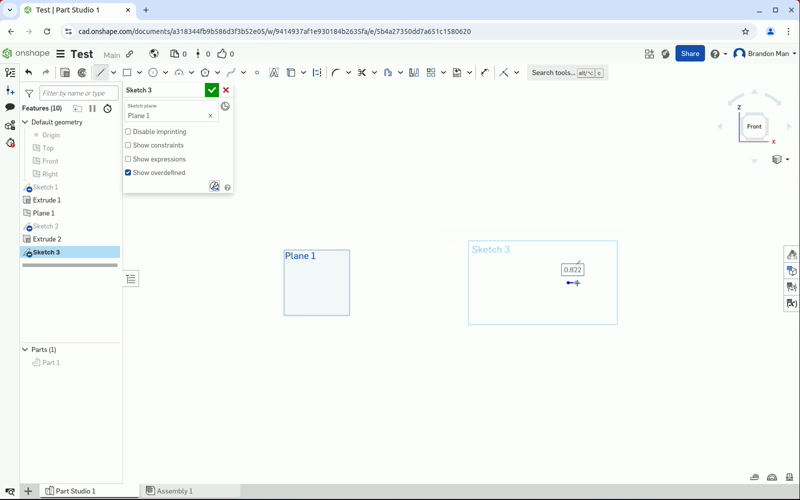
scroll(-6)
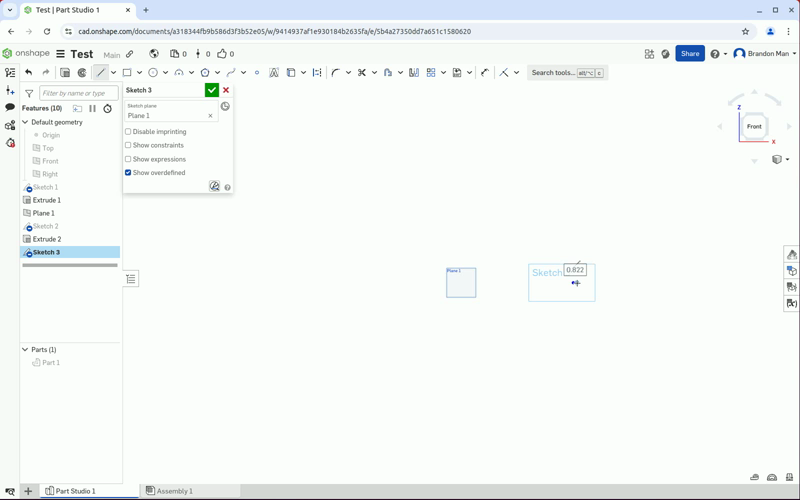
key_up(shift)
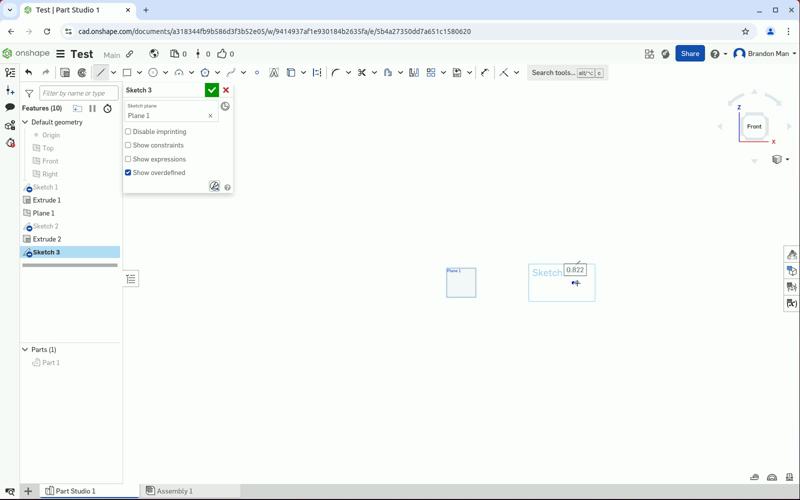
key_down(shift)
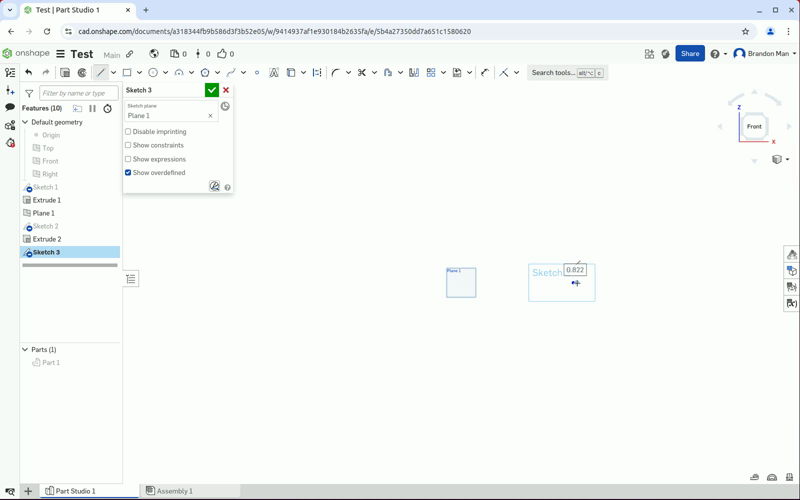
mouse_move(589, 282)
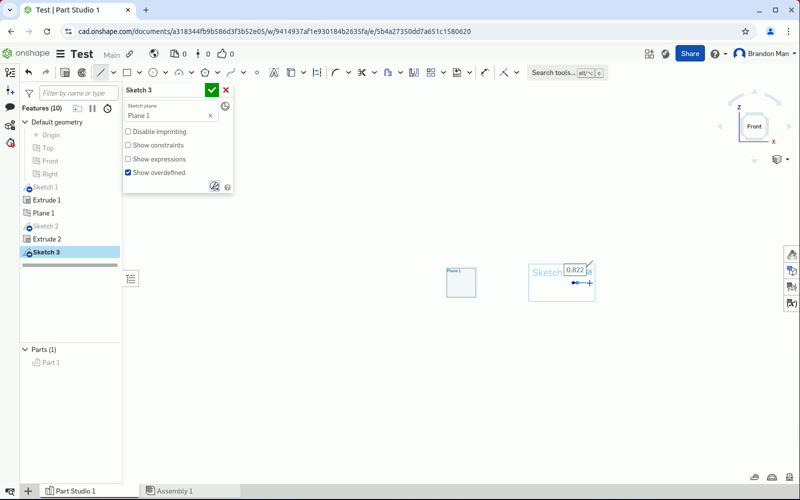
mouse_move(577, 276)
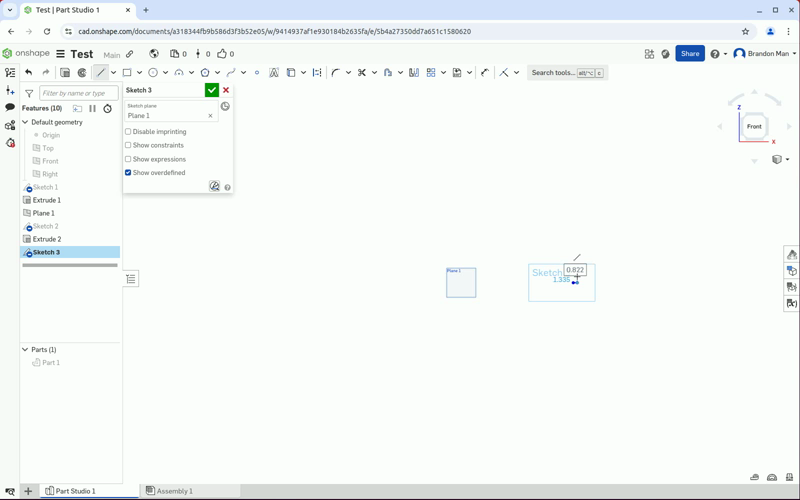
scroll(6)
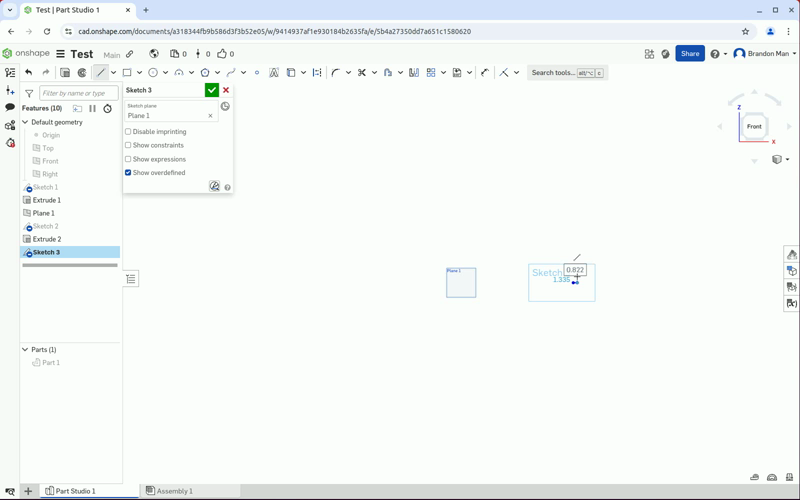
scroll(6)
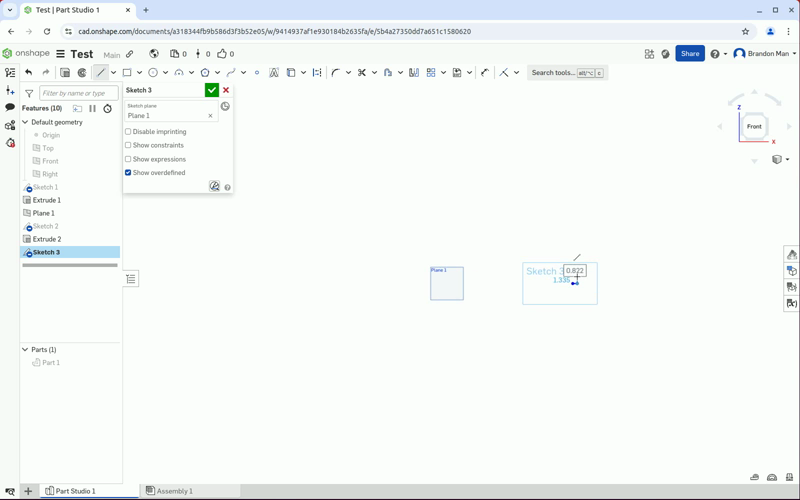
scroll(6)
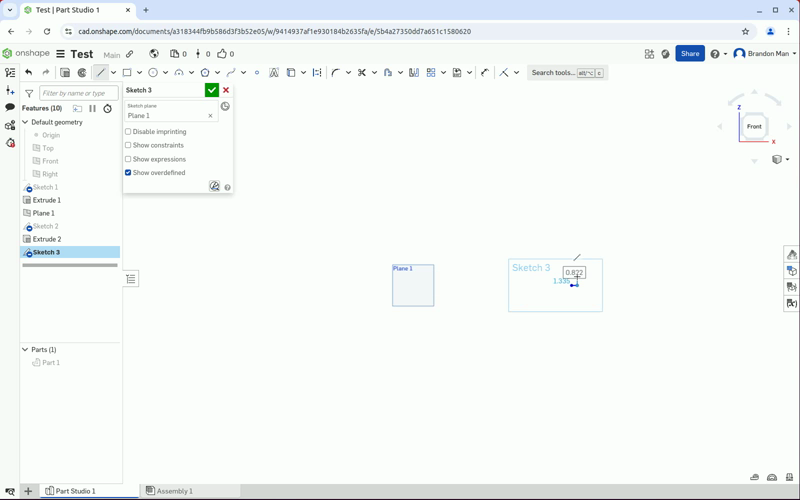
scroll(6)
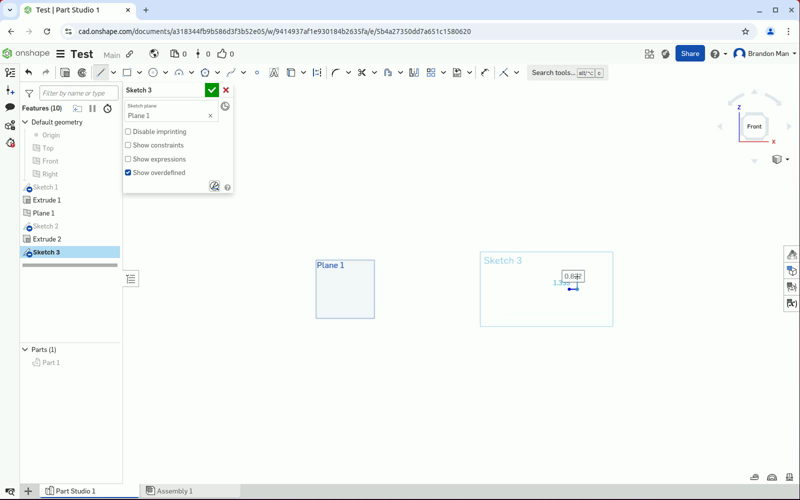
scroll(6)
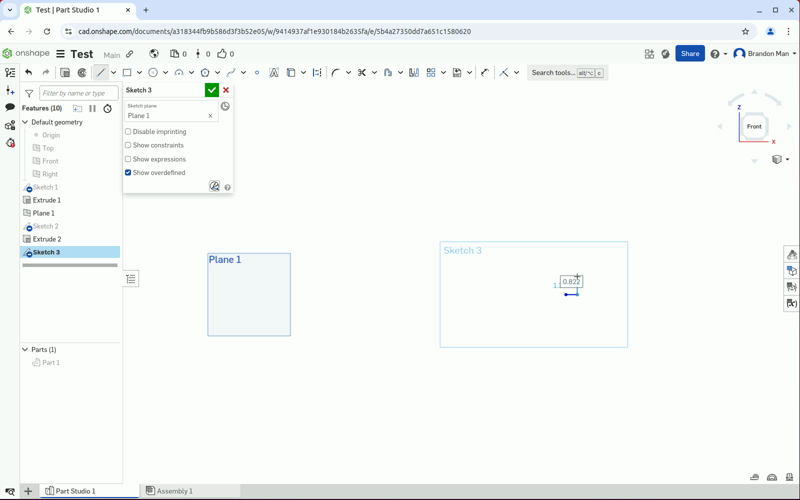
scroll(6)
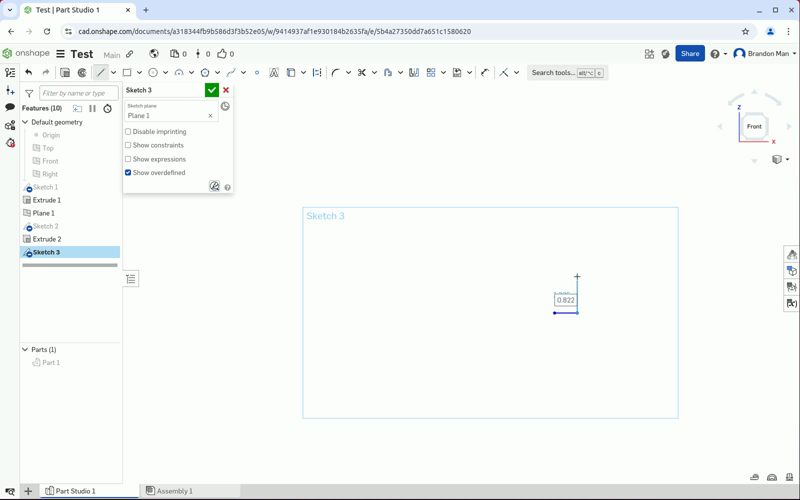
scroll(6)
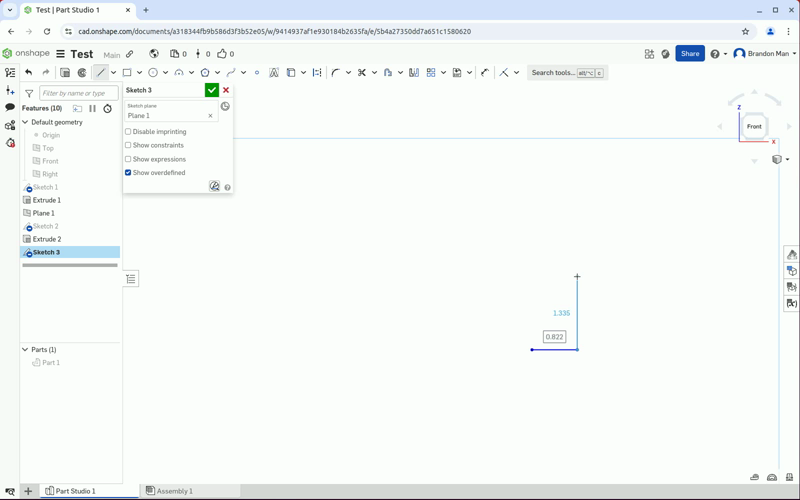
click(577, 276)
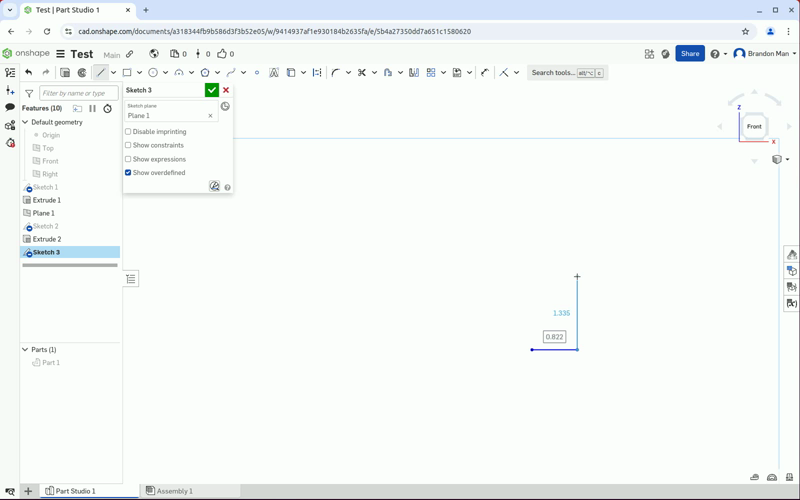
scroll(-6)
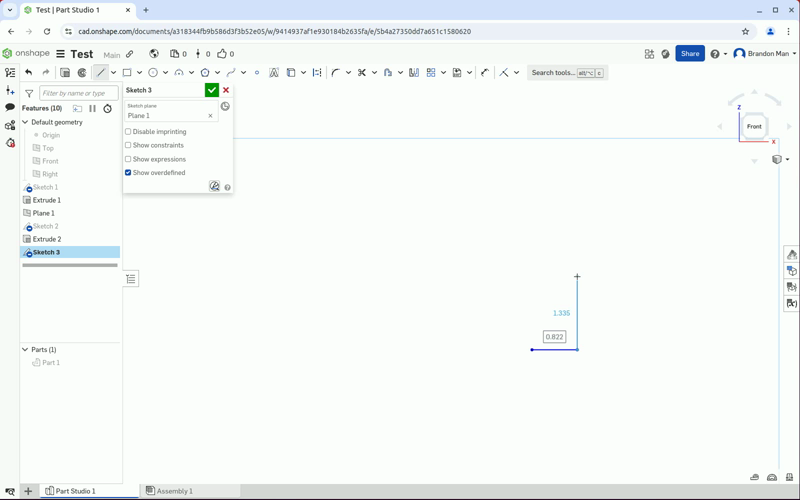
scroll(-6)
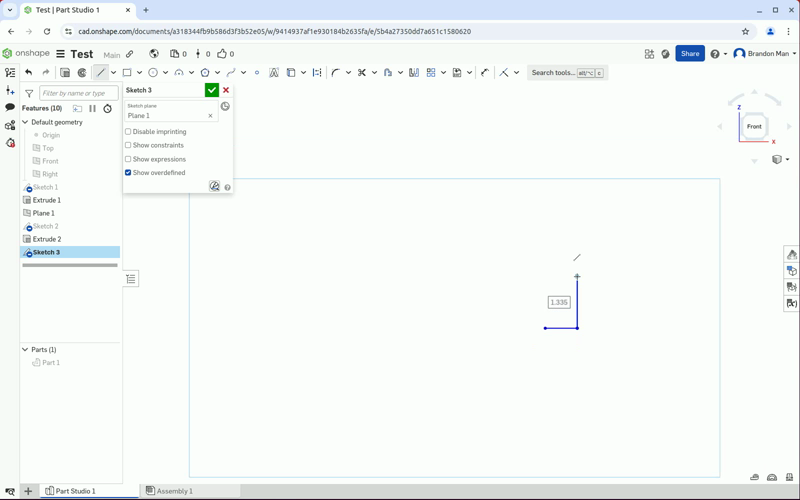
scroll(-6)
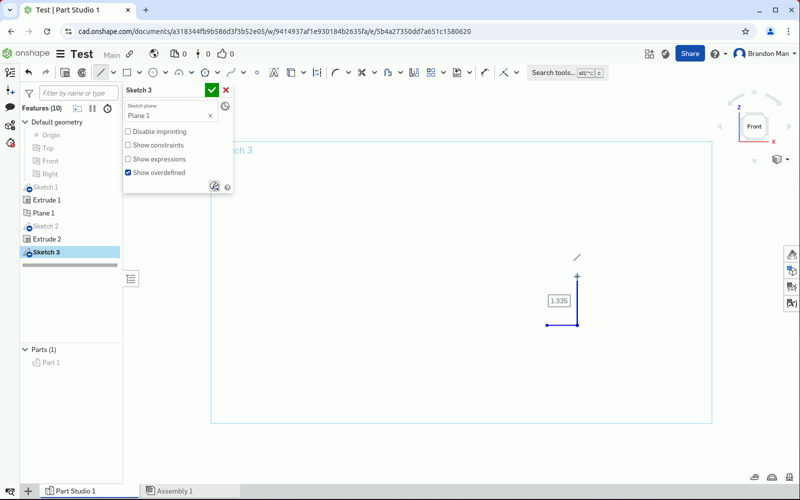
scroll(-6)
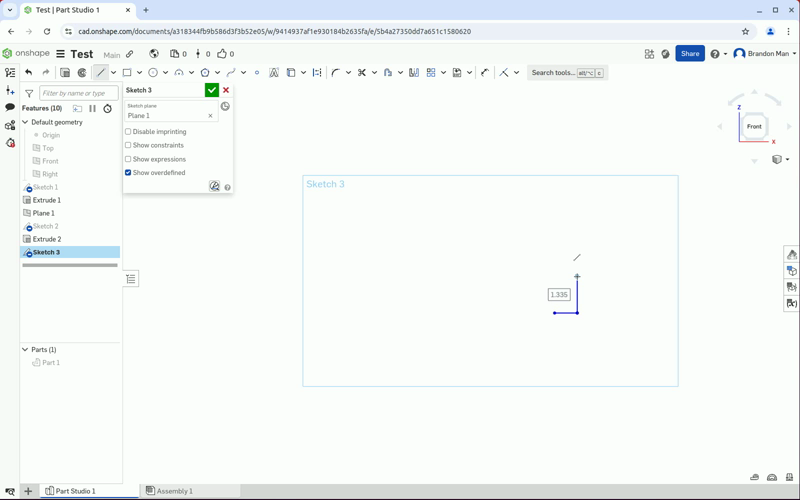
scroll(-6)
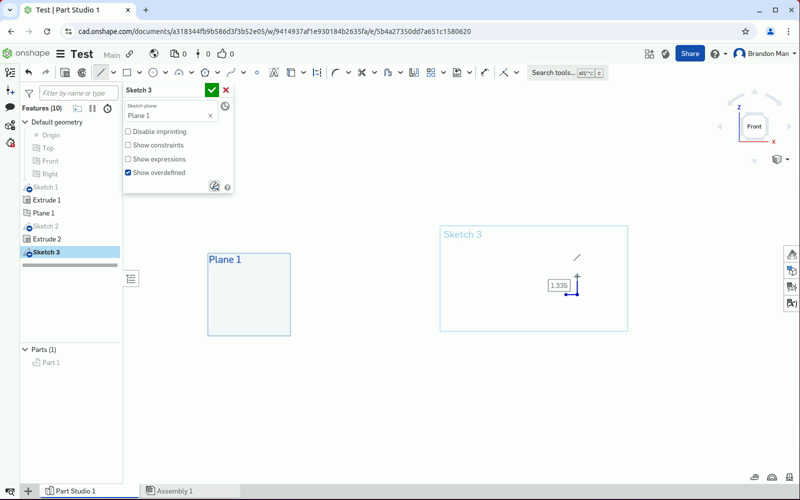
scroll(-6)
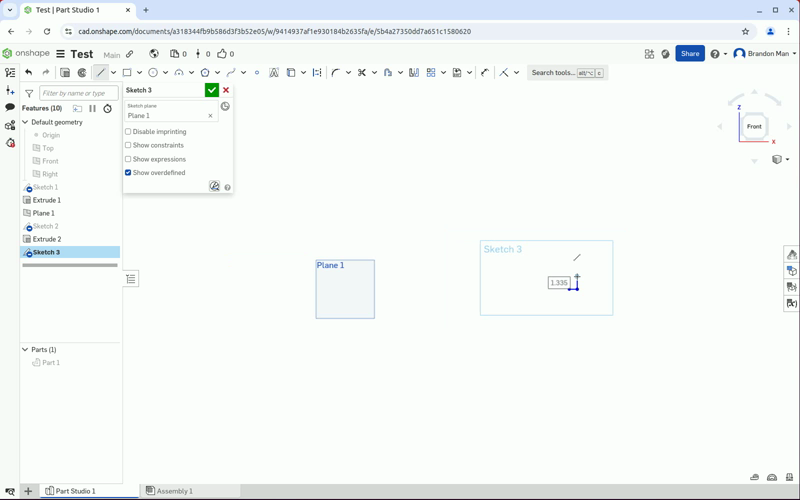
scroll(-6)
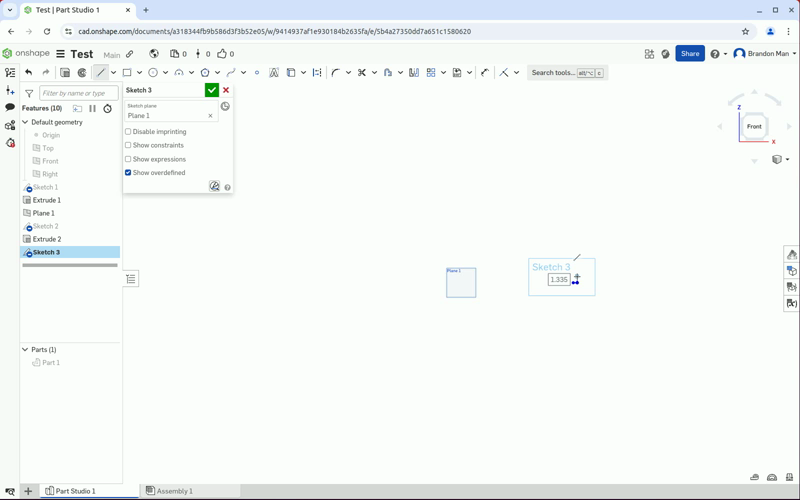
key_up(shift)
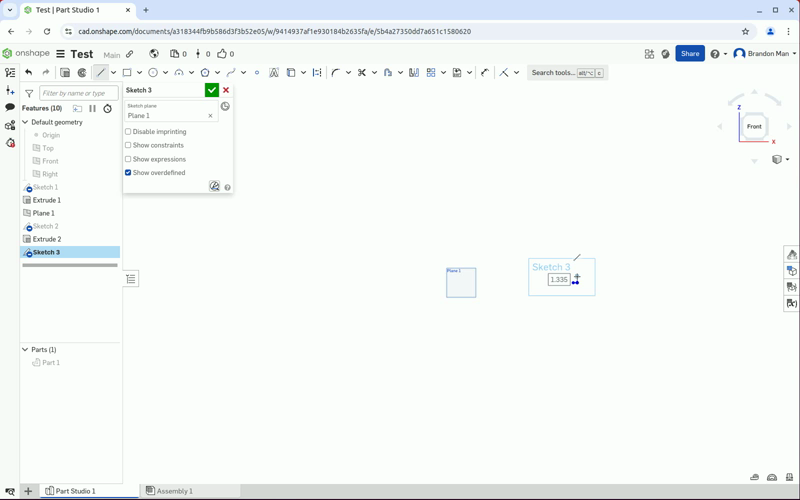
key_down(shift)
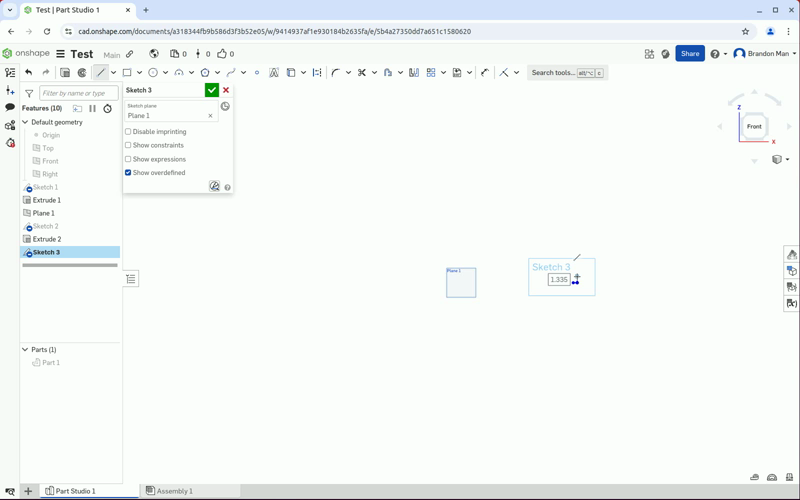
mouse_move(589, 276)
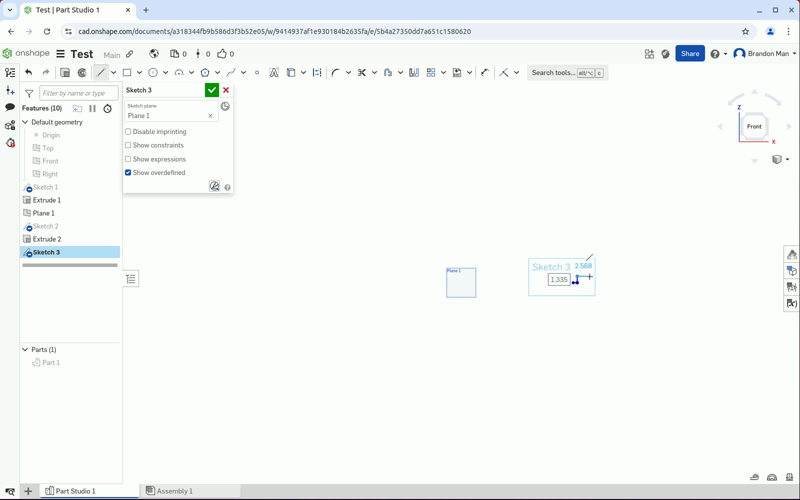
mouse_move(573, 276)
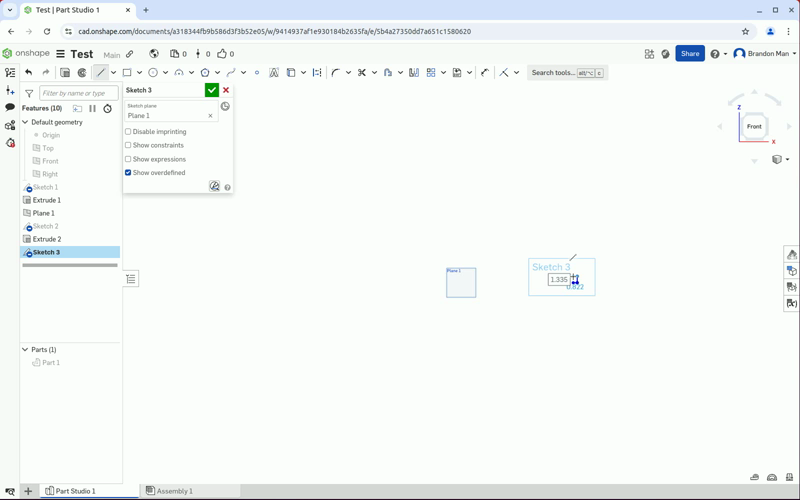
scroll(6)
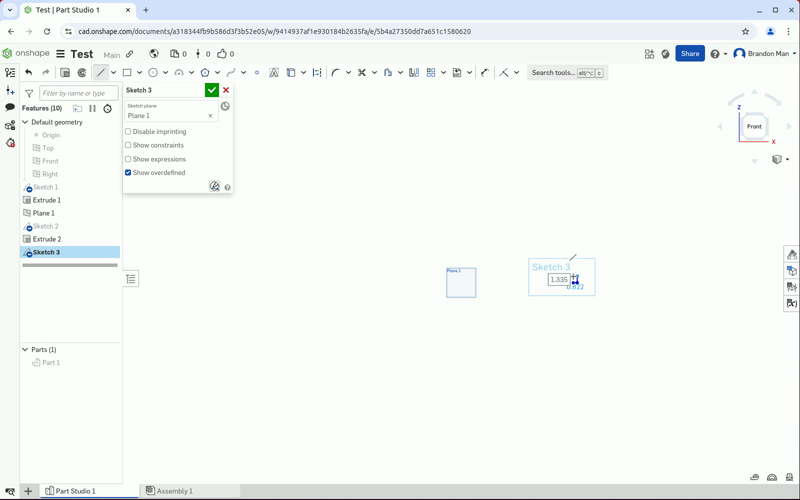
scroll(6)
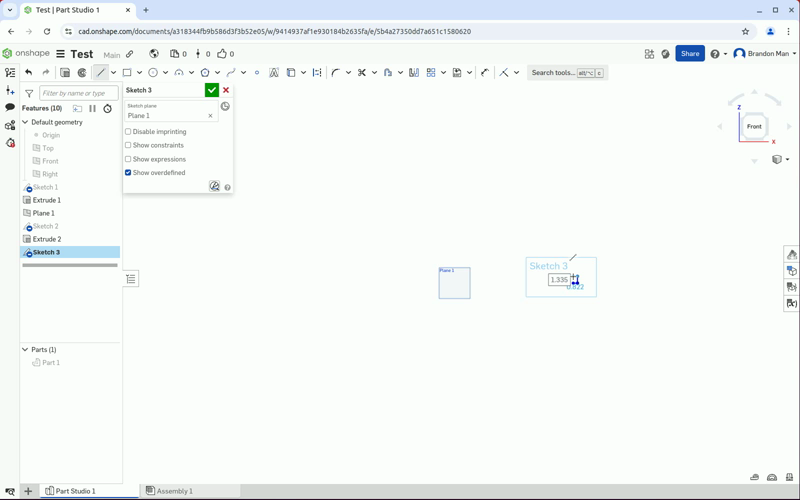
scroll(6)
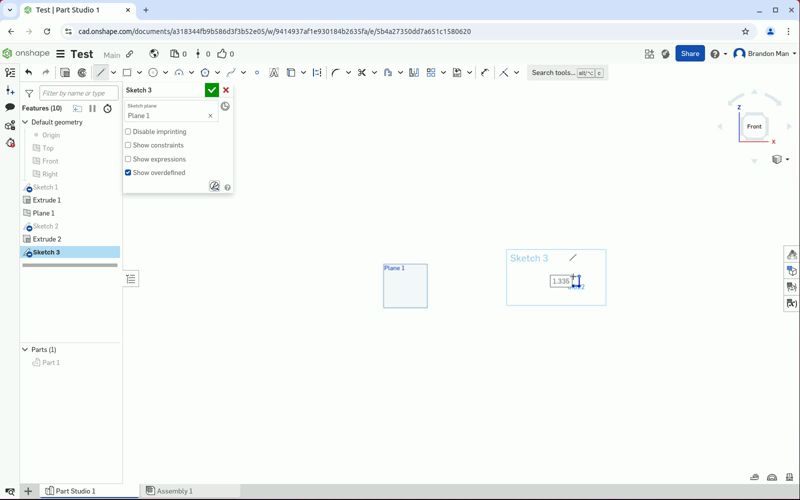
scroll(6)
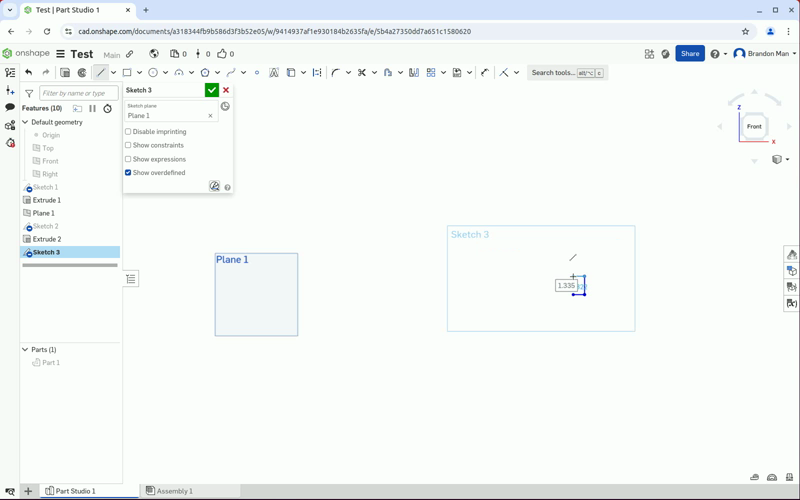
scroll(6)
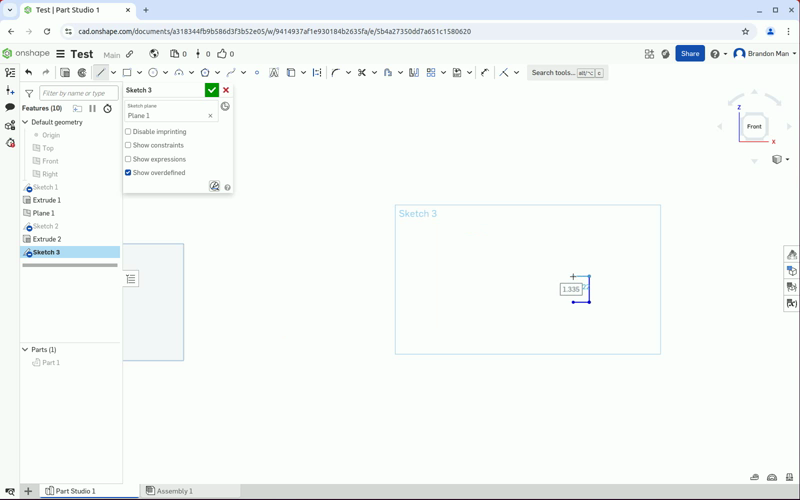
scroll(6)
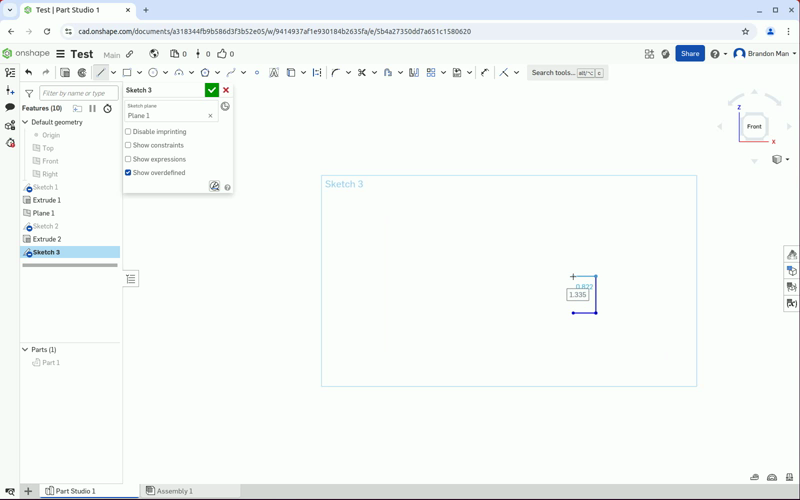
scroll(6)
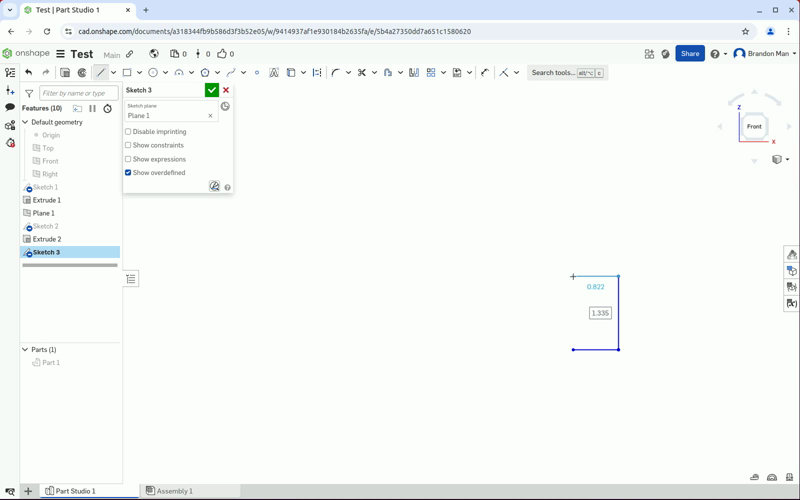
click(573, 276)
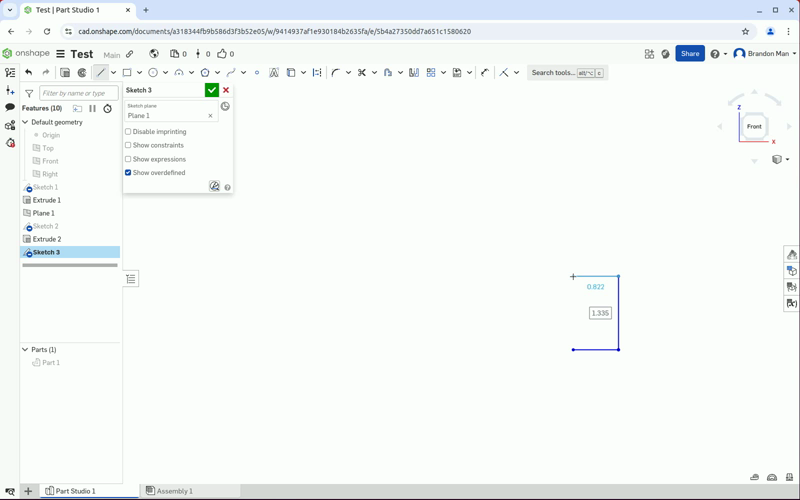
scroll(-6)
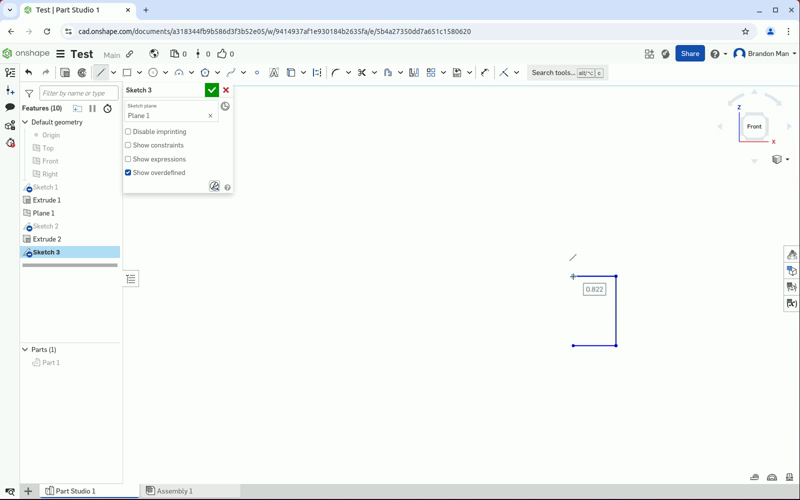
scroll(-6)
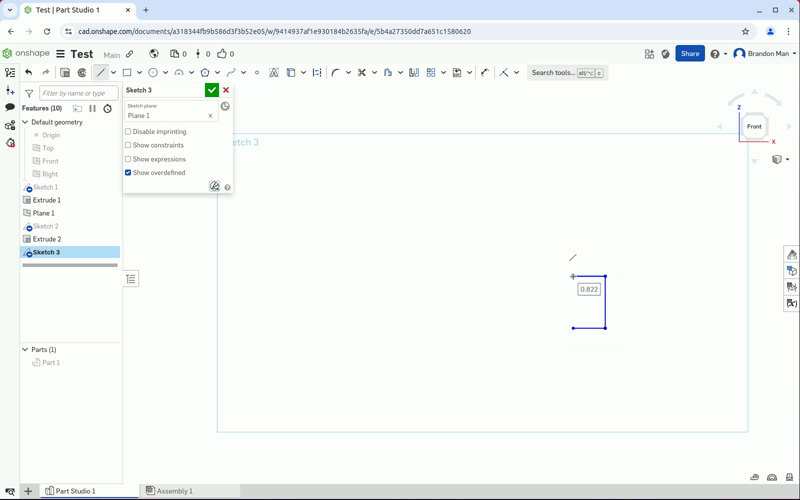
scroll(-6)
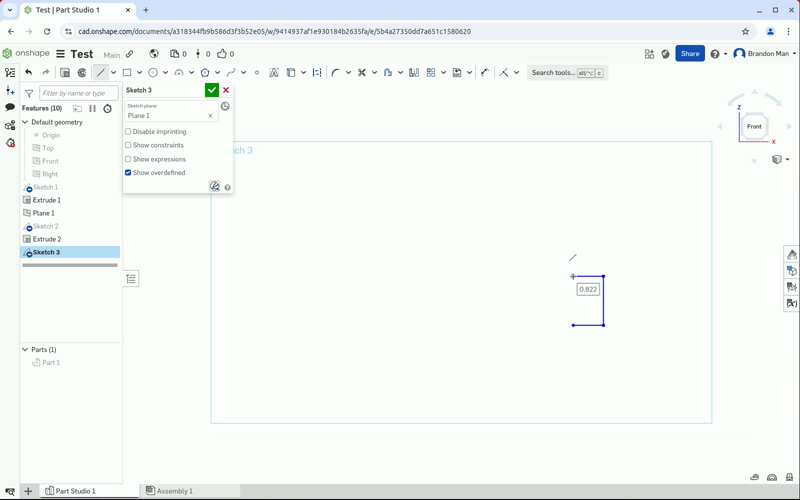
scroll(-6)
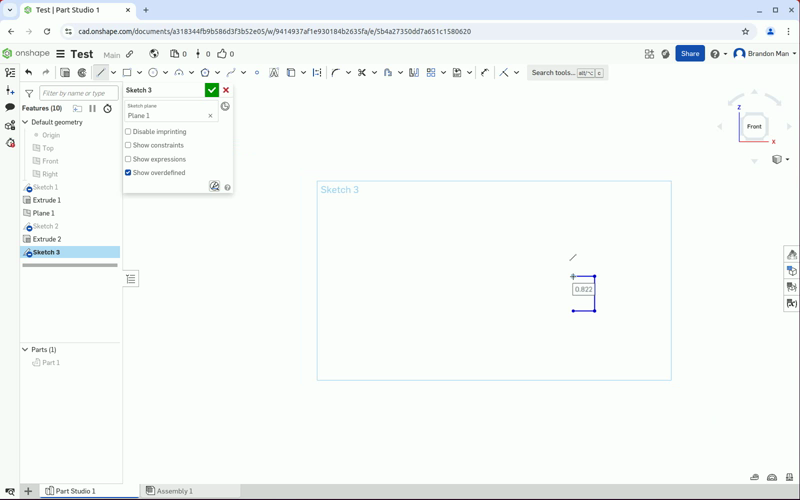
scroll(-6)
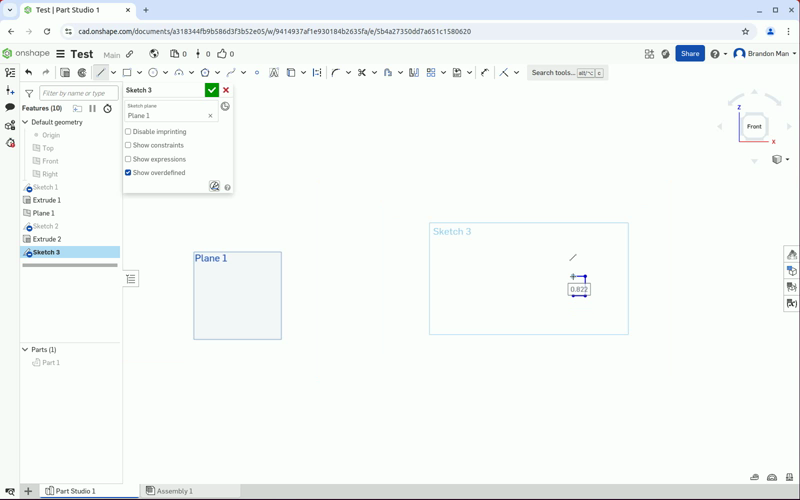
scroll(-6)
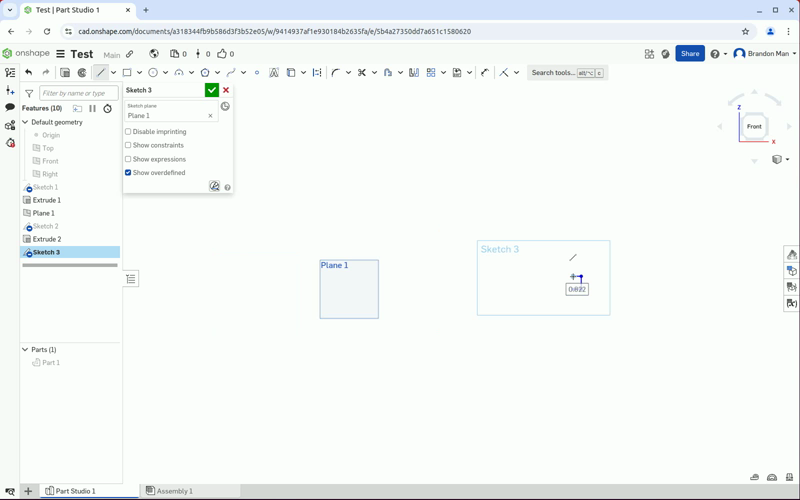
scroll(-6)
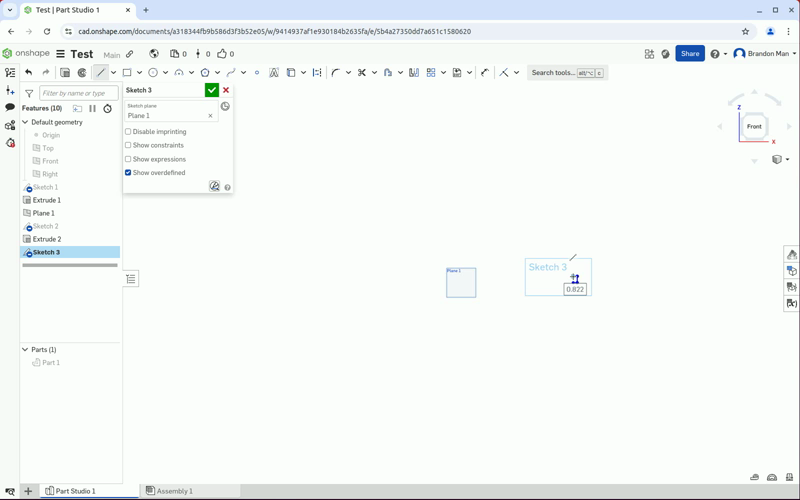
key_up(shift)
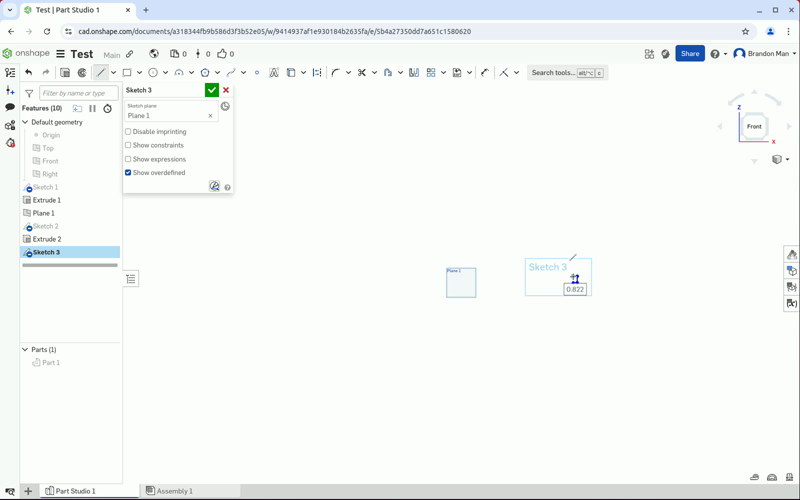
mouse_move(589, 276)
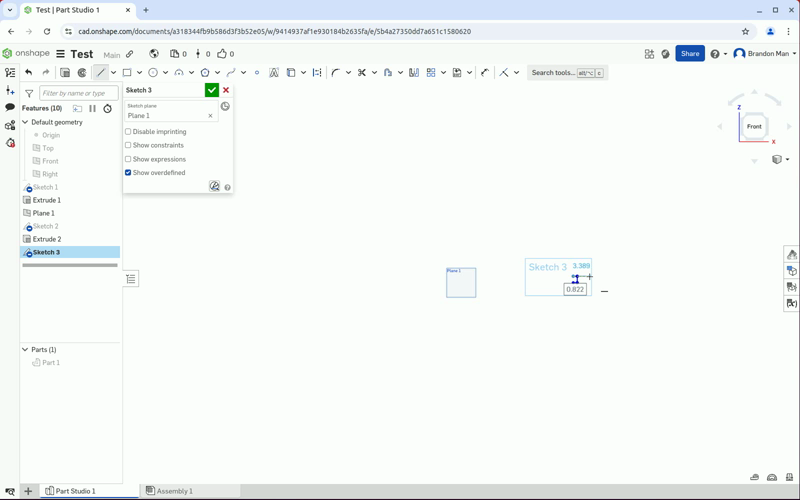
key_down(shift)
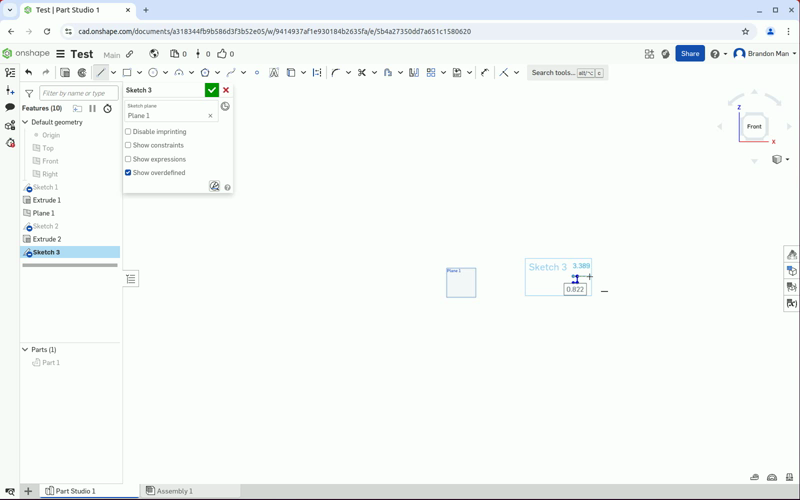
mouse_move(573, 282)
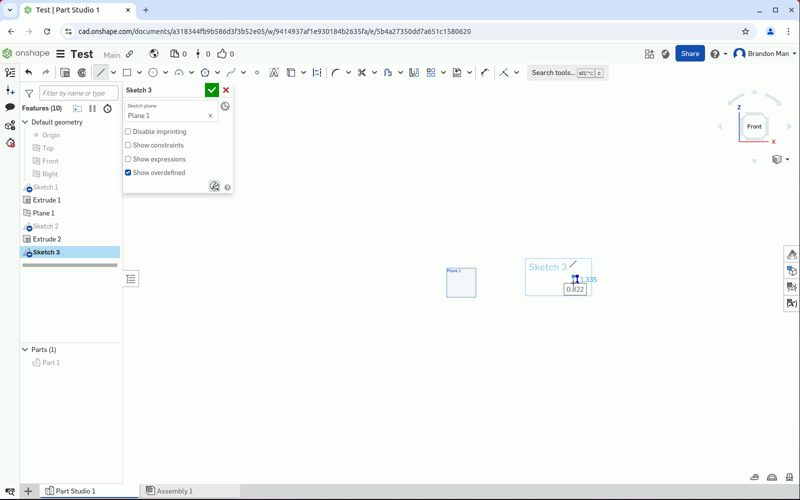
scroll(6)
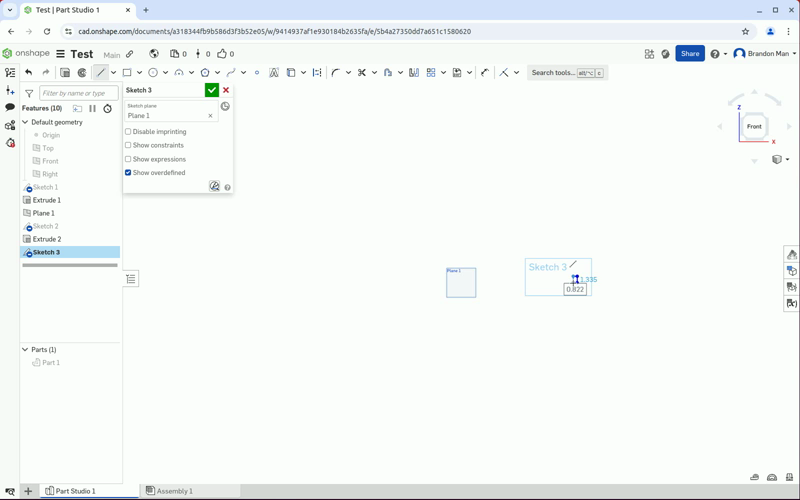
scroll(6)
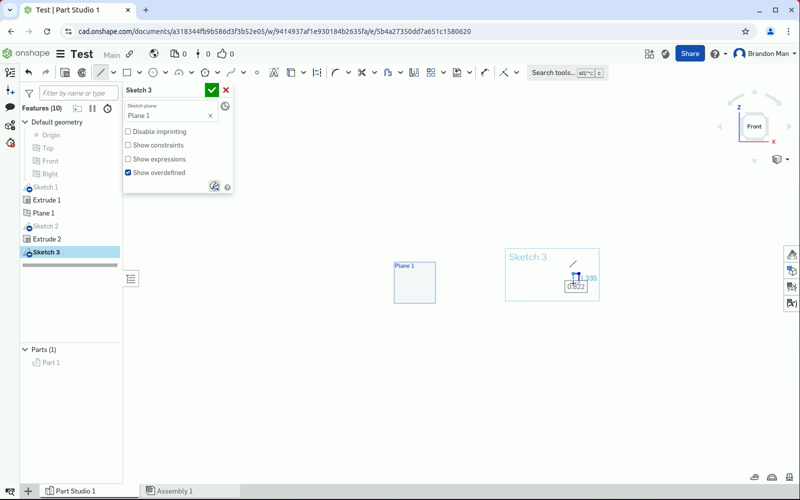
scroll(6)
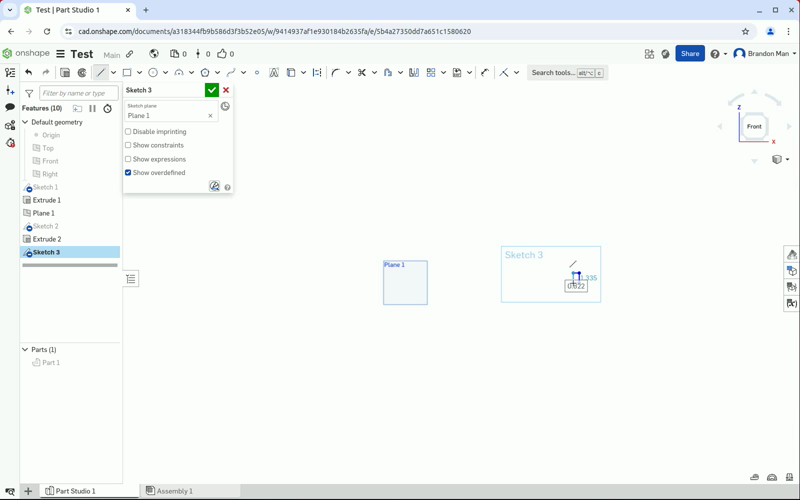
scroll(6)
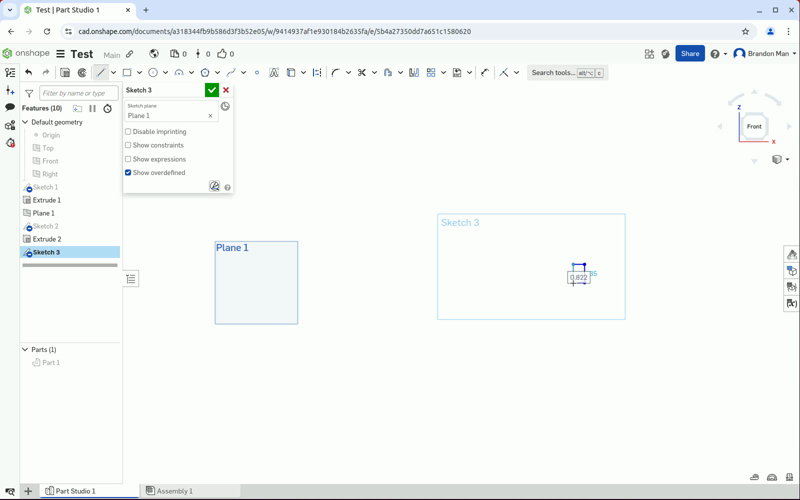
scroll(6)
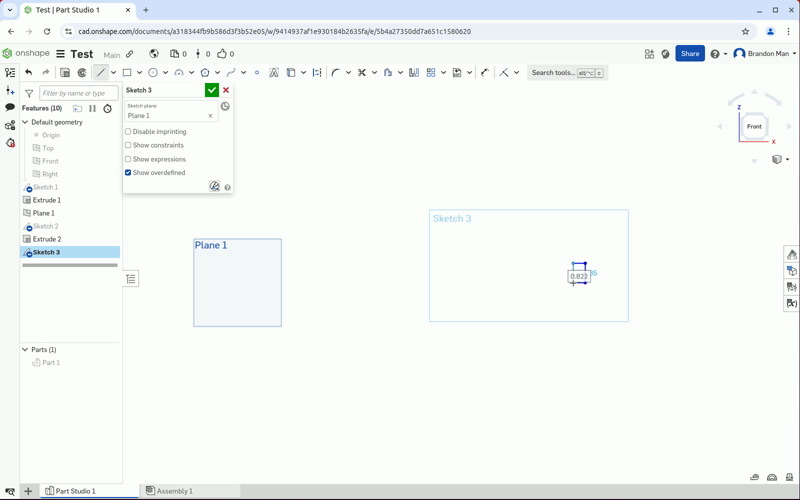
scroll(6)
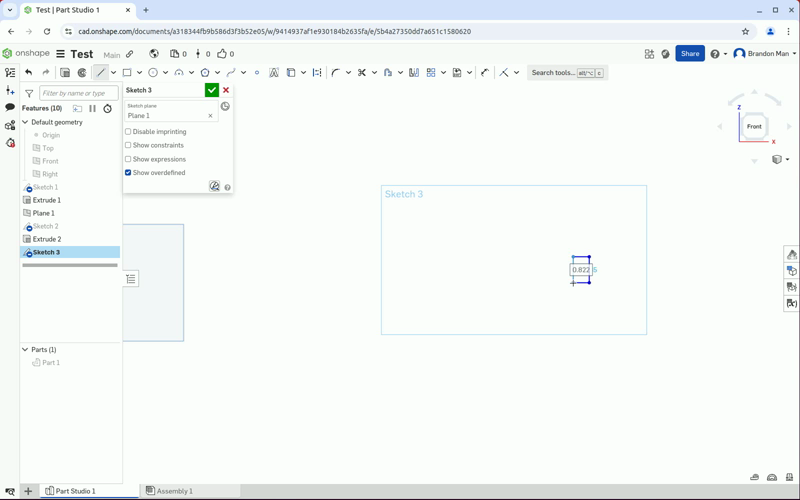
scroll(6)
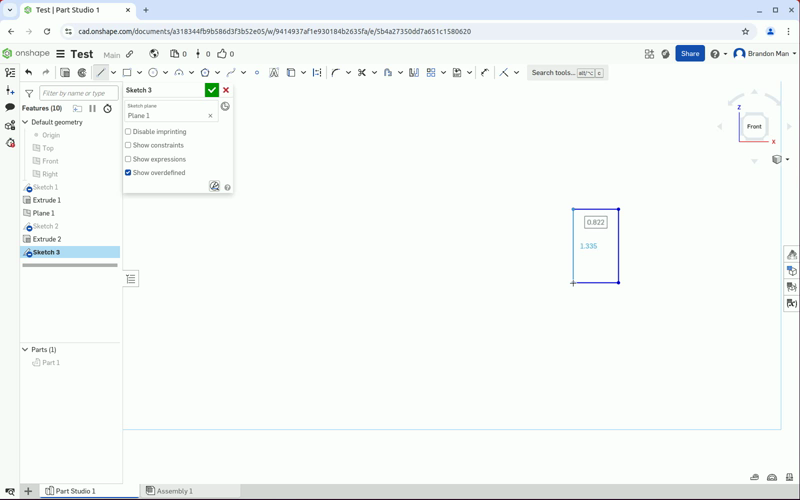
key_up(shift)
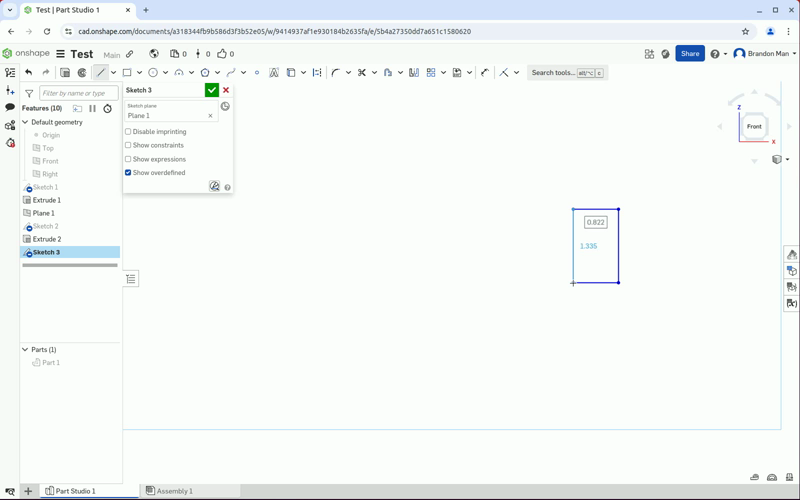
click(573, 282)
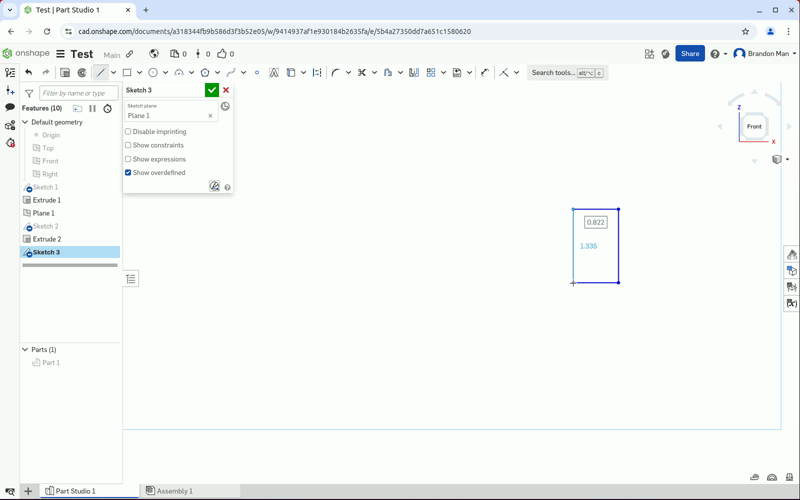
scroll(-6)
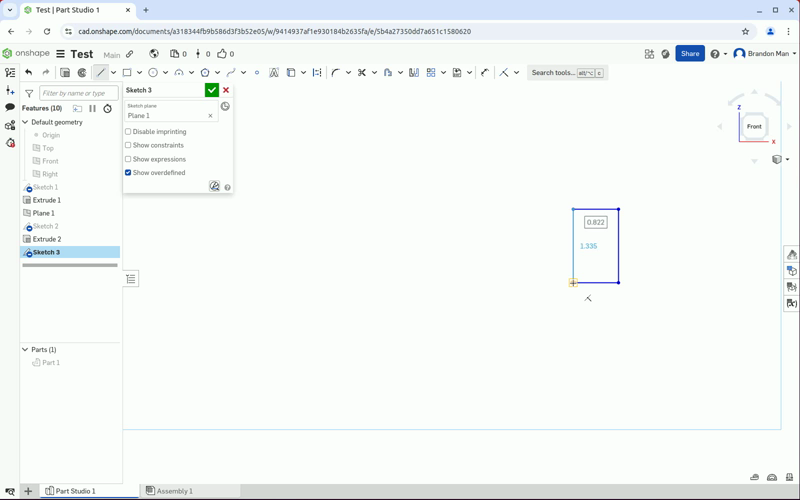
scroll(-6)
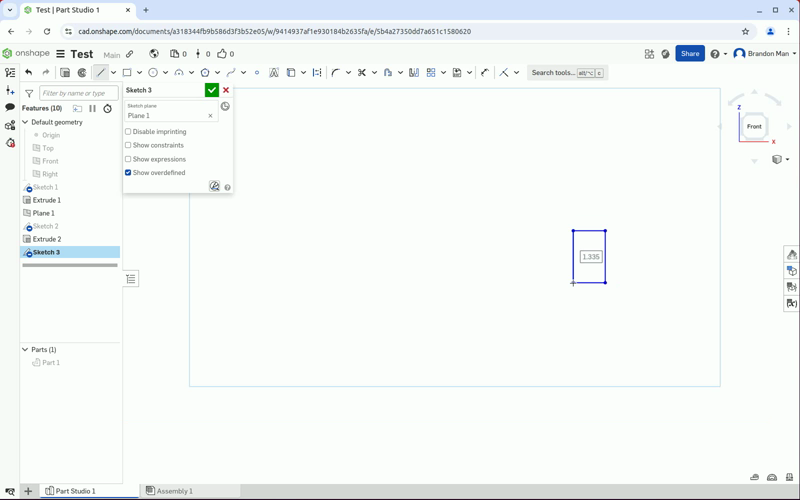
scroll(-6)
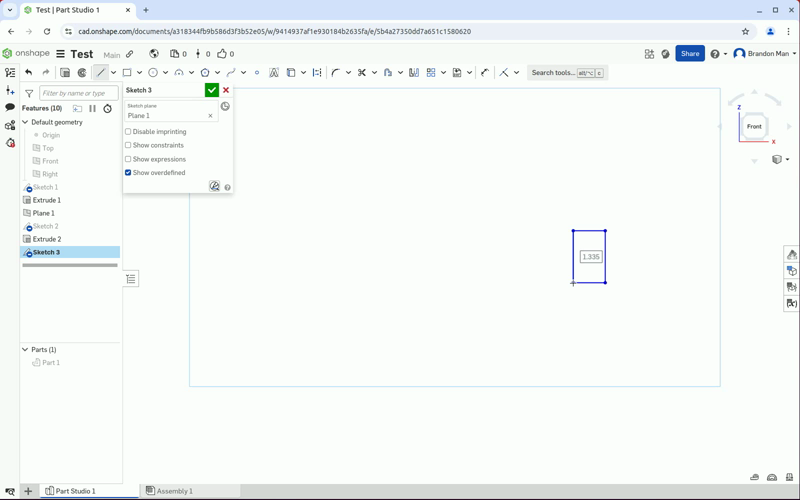
scroll(-6)
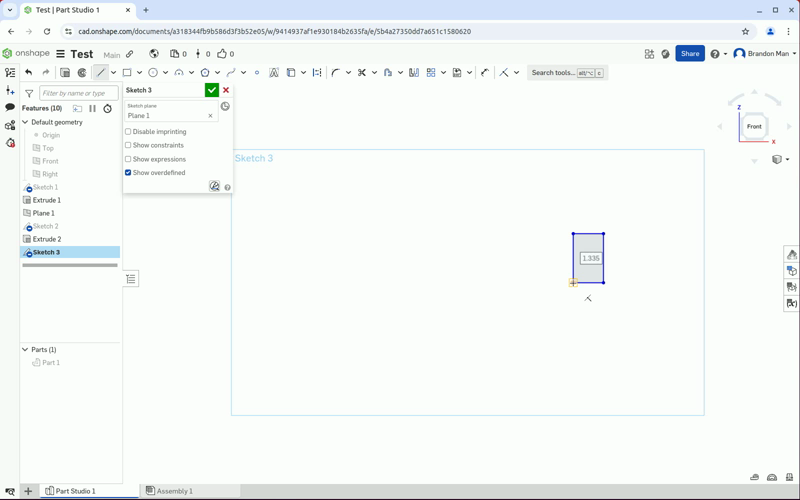
scroll(-6)
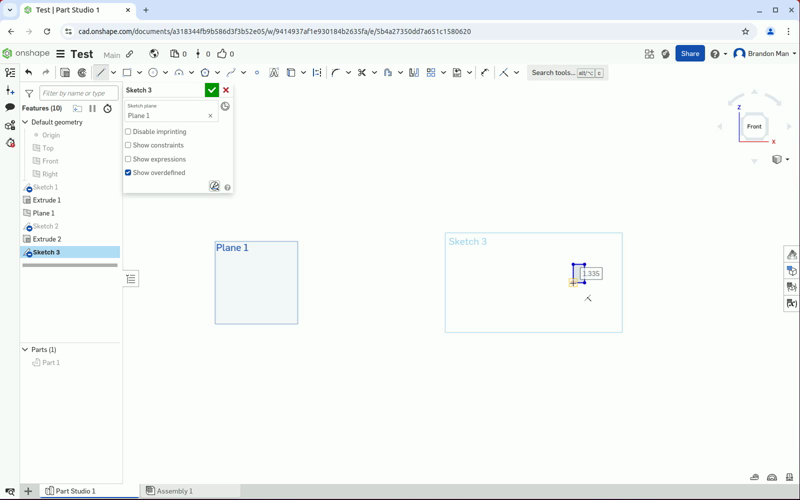
scroll(-6)
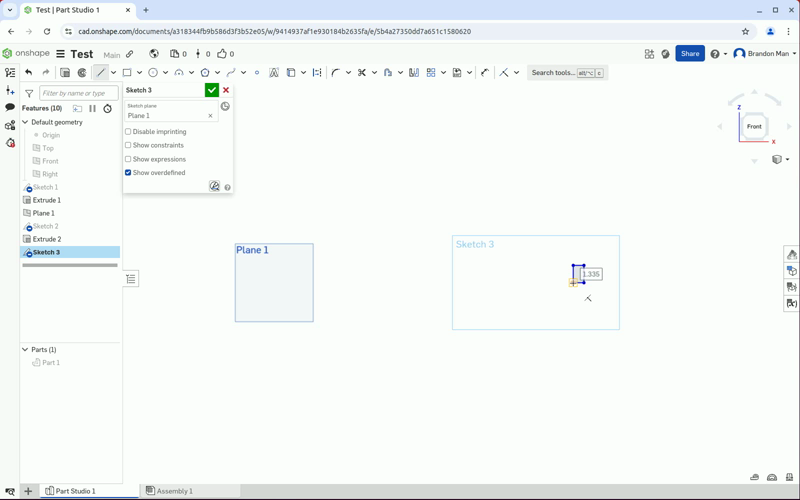
scroll(-6)
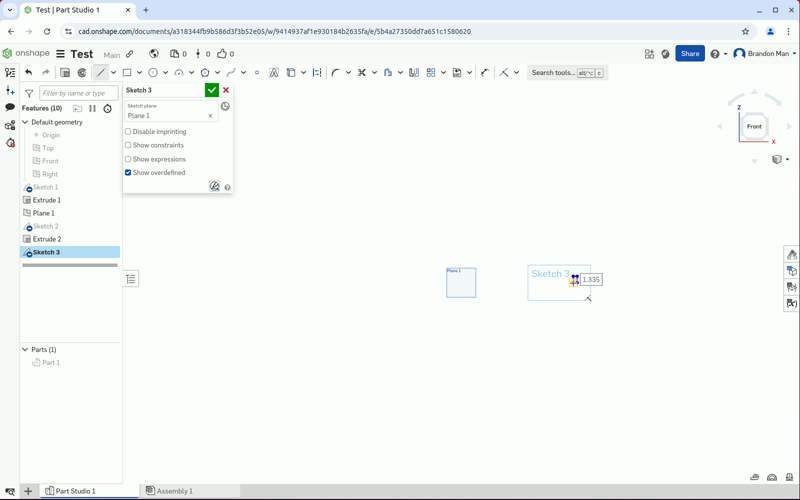
key(esc)
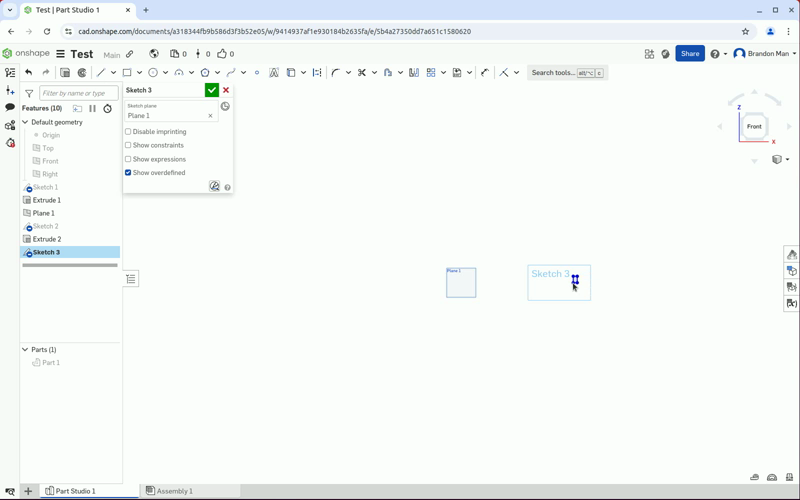
mouse_move(573, 278)
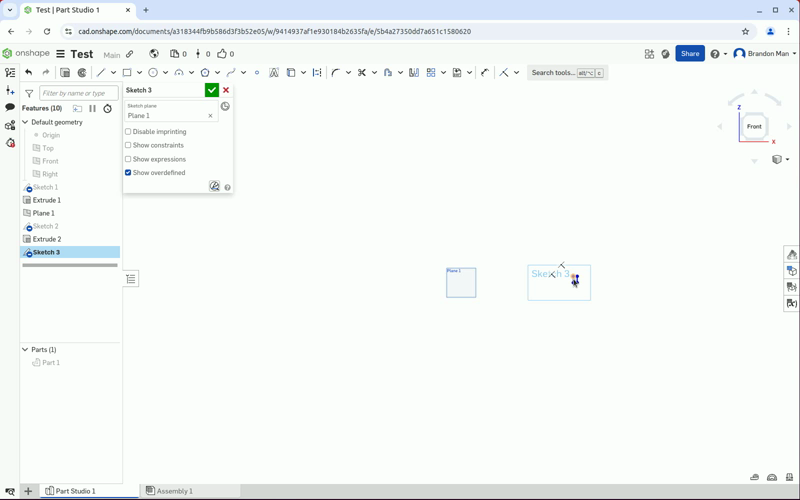
scroll(6)
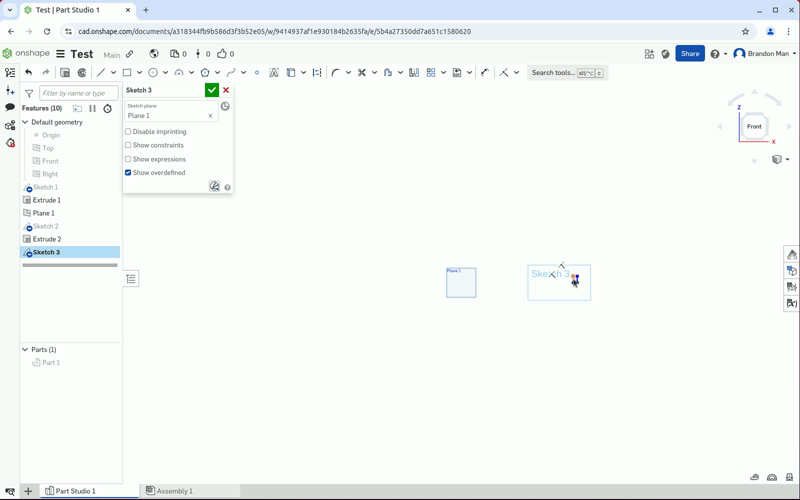
scroll(6)
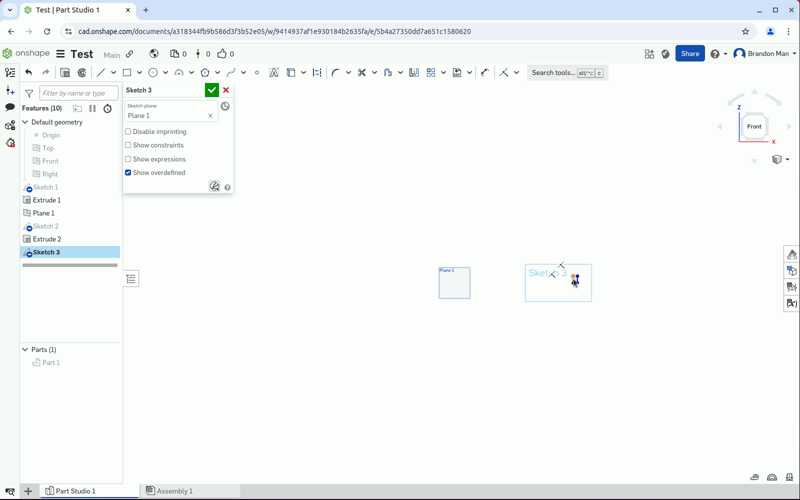
scroll(6)
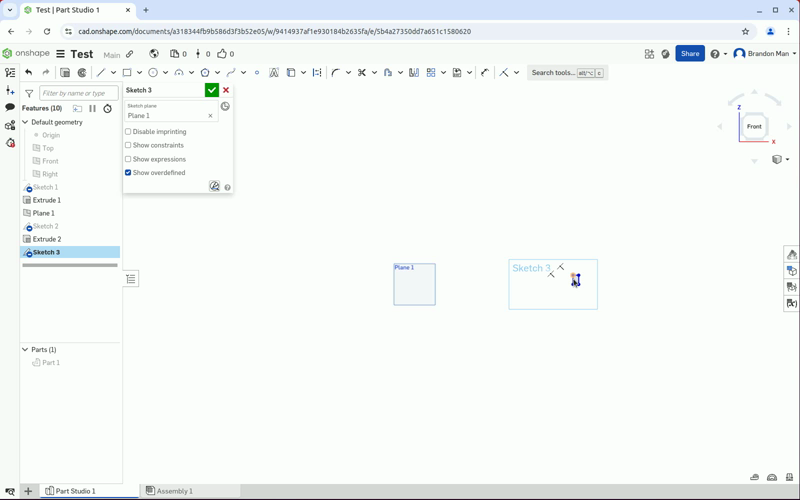
scroll(6)
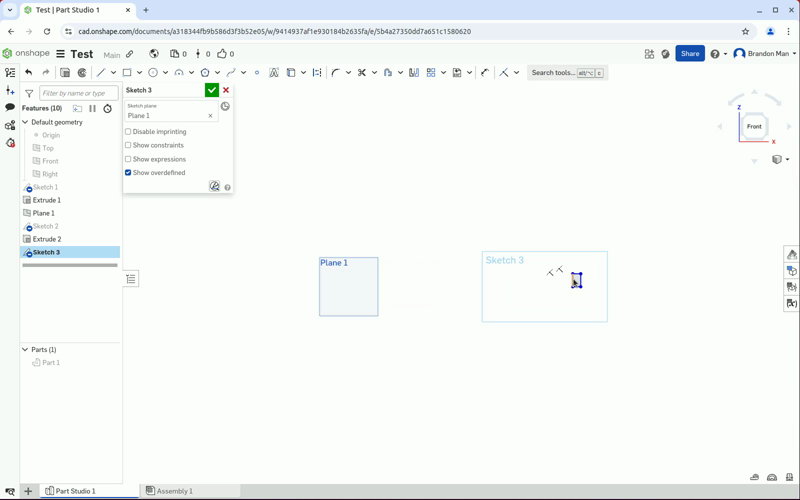
scroll(6)
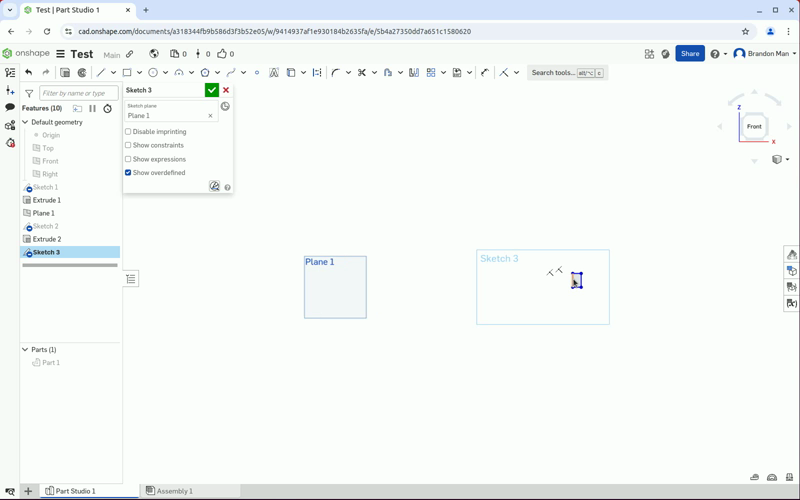
scroll(6)
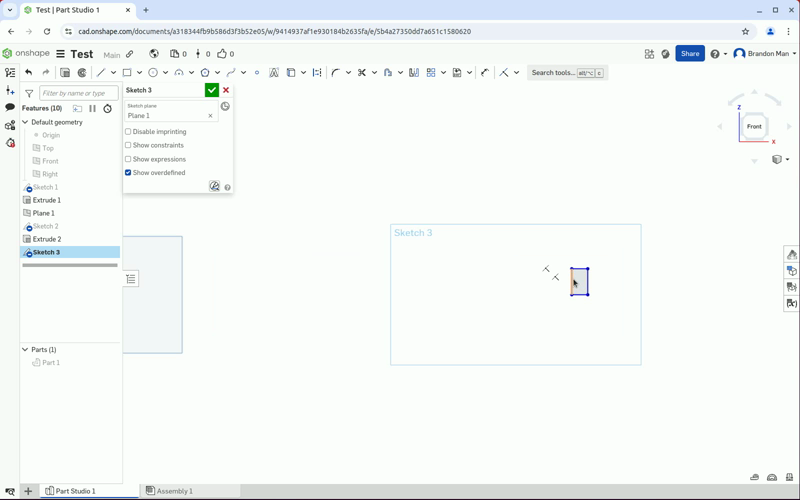
scroll(6)
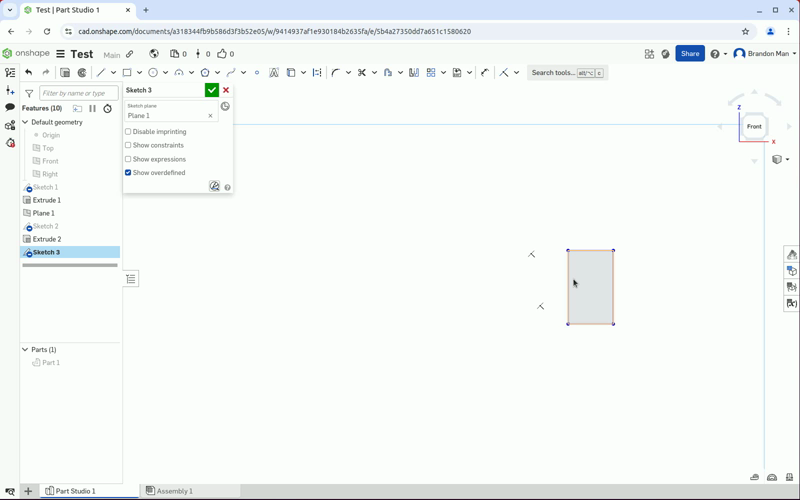
click(573, 278)
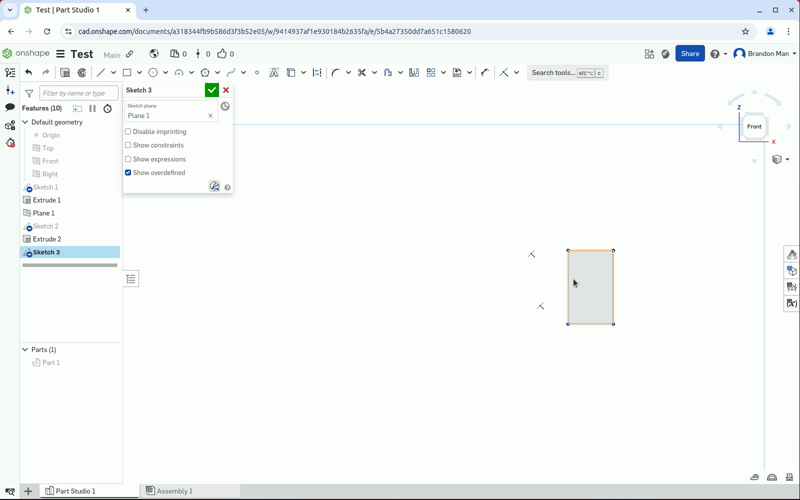
scroll(-6)
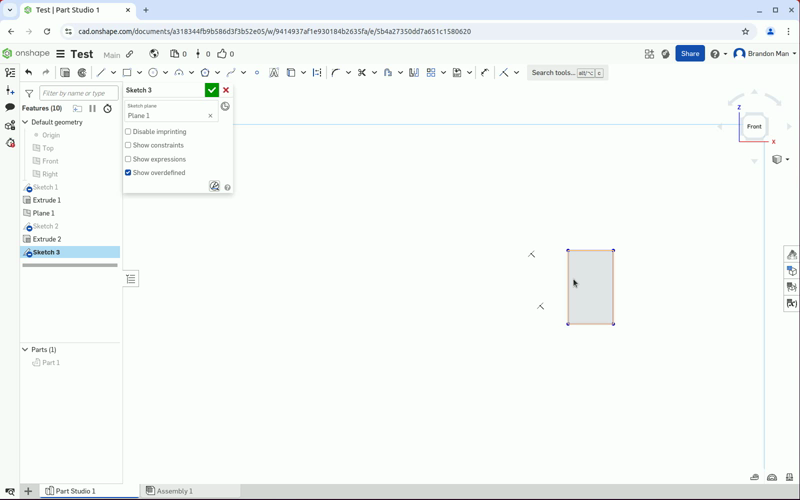
scroll(-6)
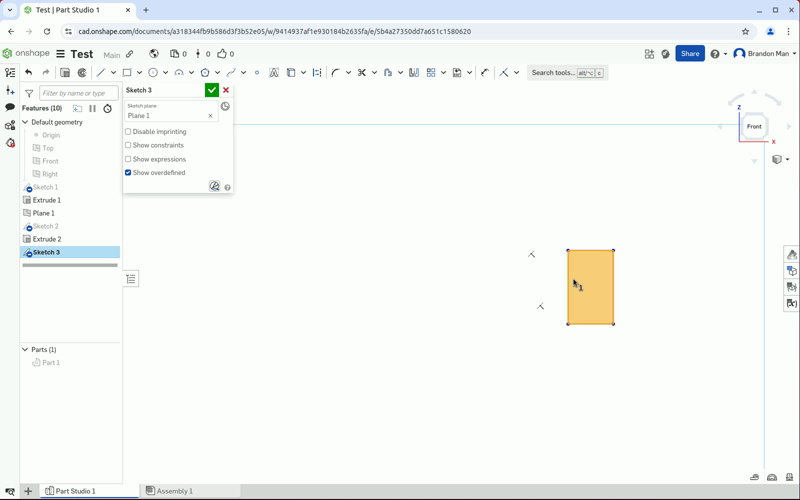
scroll(-6)
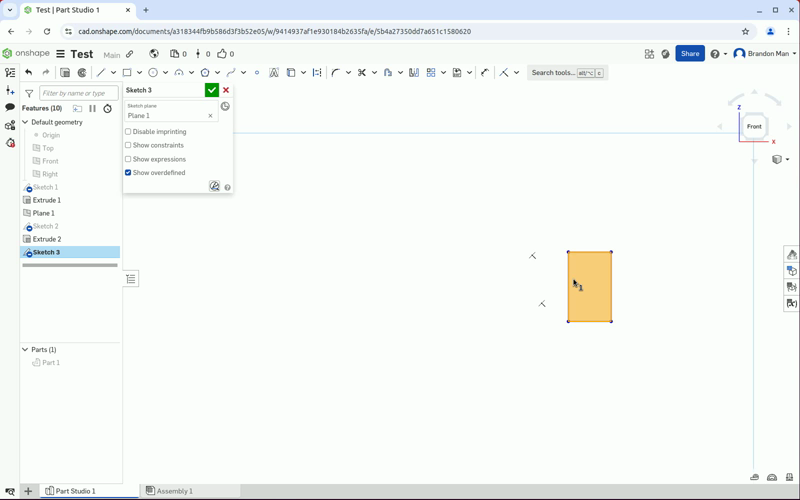
scroll(-6)
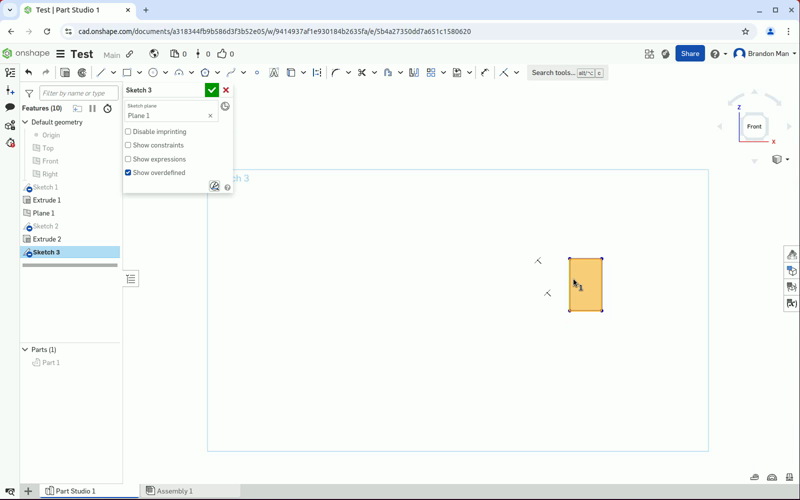
scroll(-6)
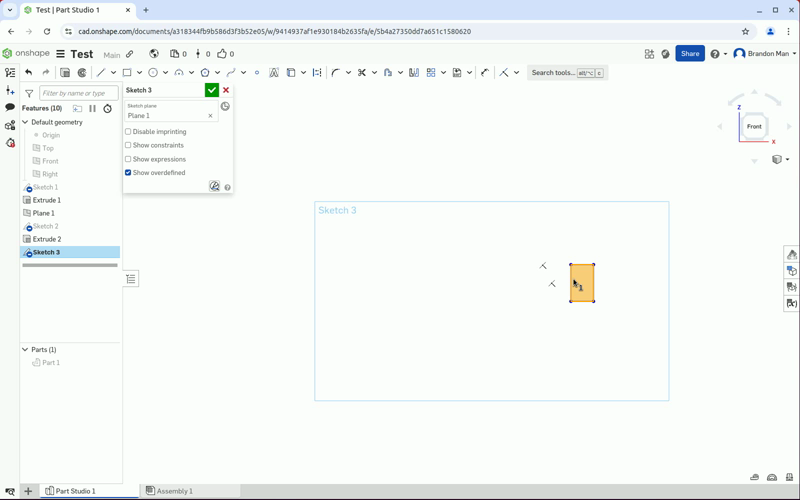
scroll(-6)
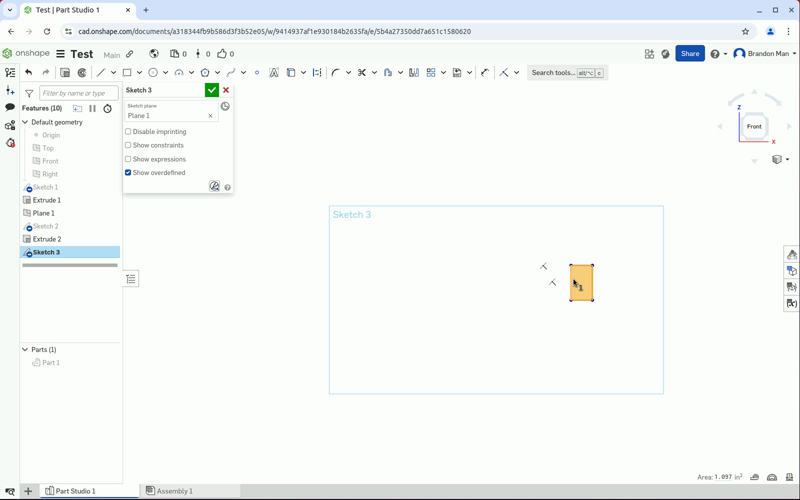
scroll(-6)
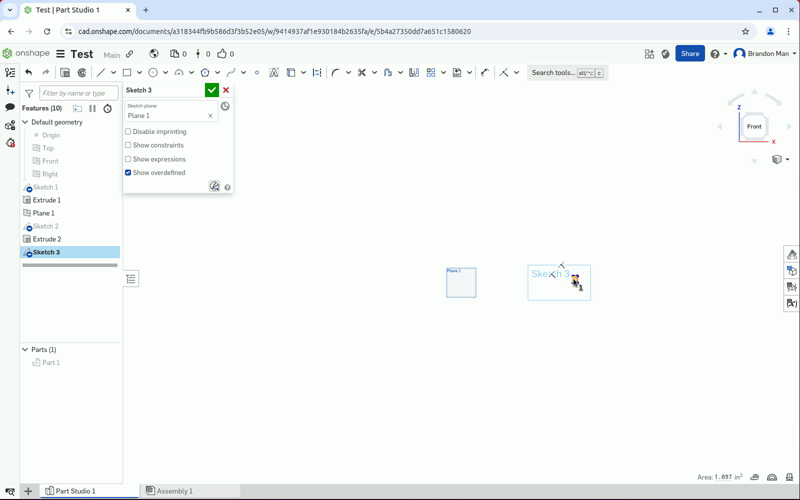
mouse_move(73, 352)
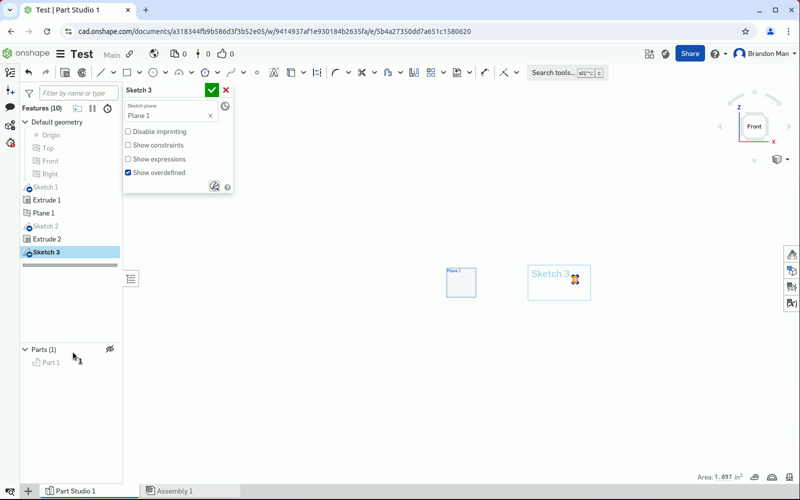
key(shift+y)
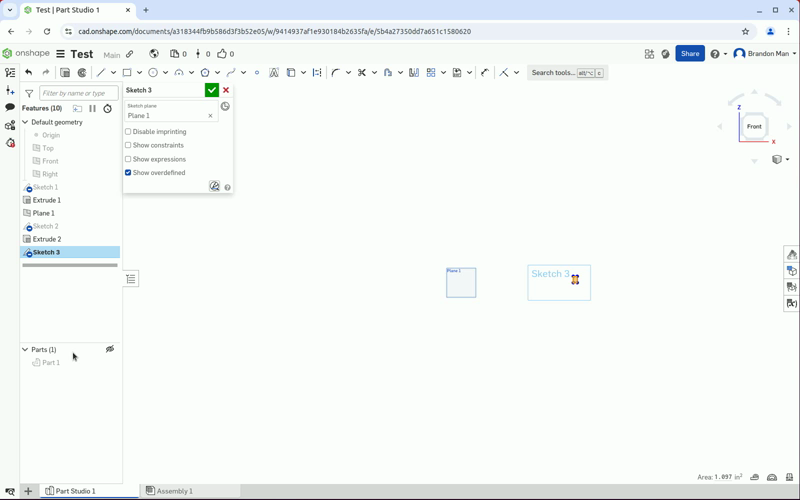
key(shift+e)
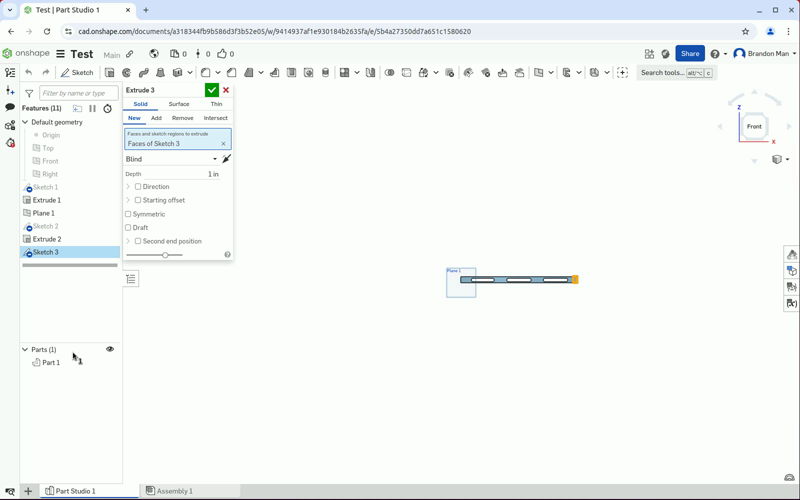
mouse_move(143, 106)
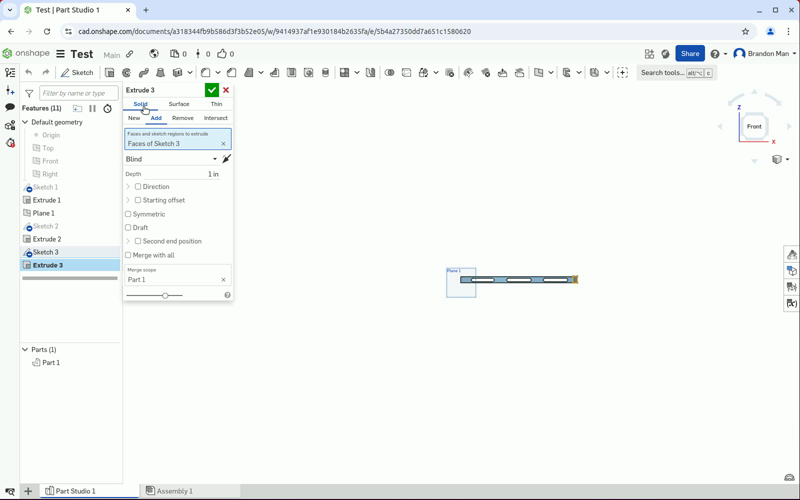
click(143, 106)
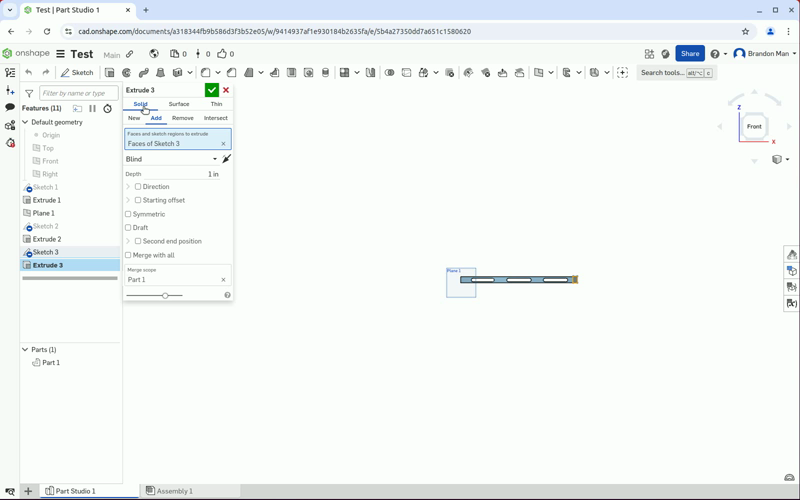
mouse_move(186, 120)
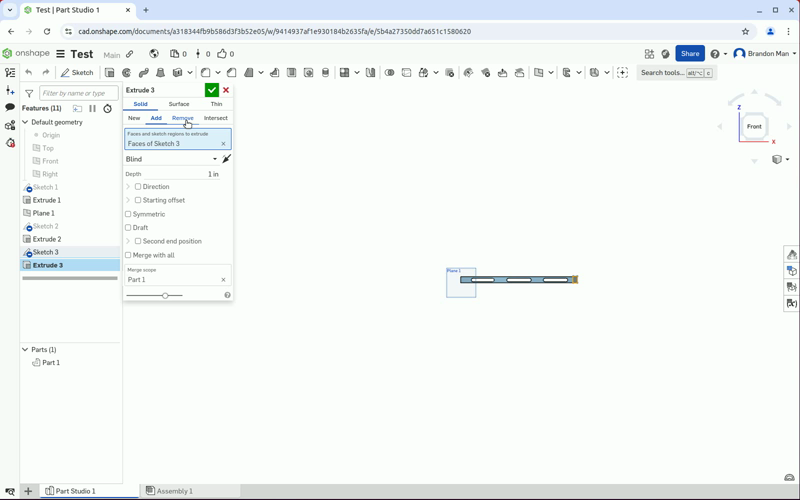
click(186, 120)
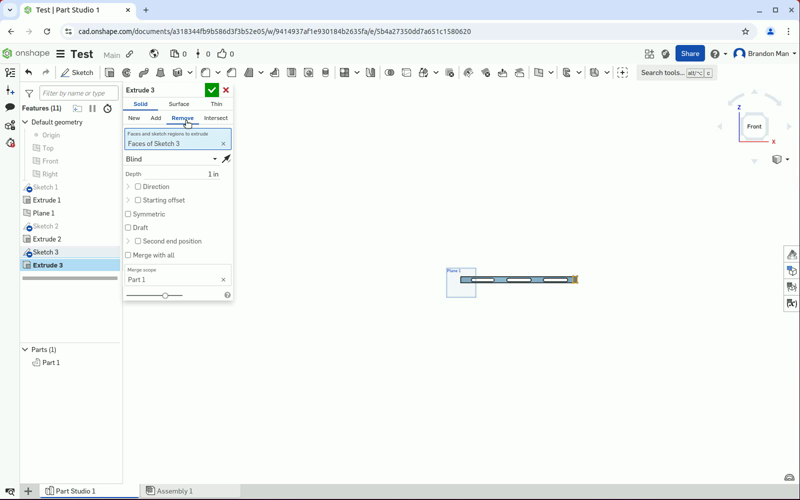
key(tab, 4)
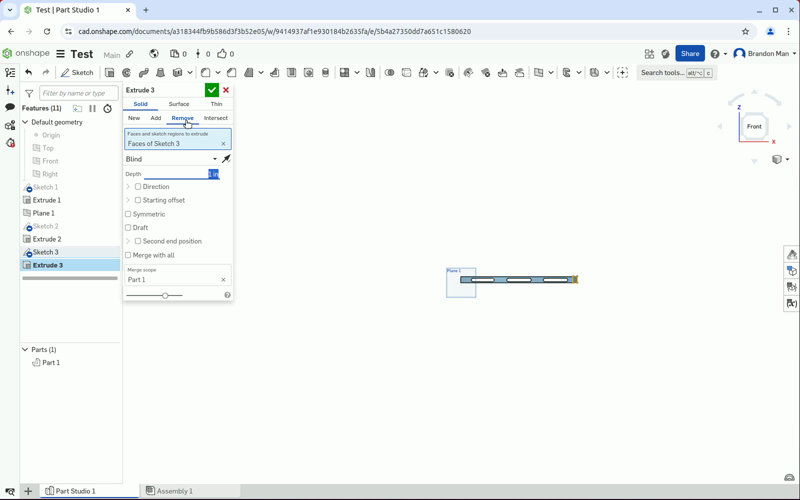
text(0.722)
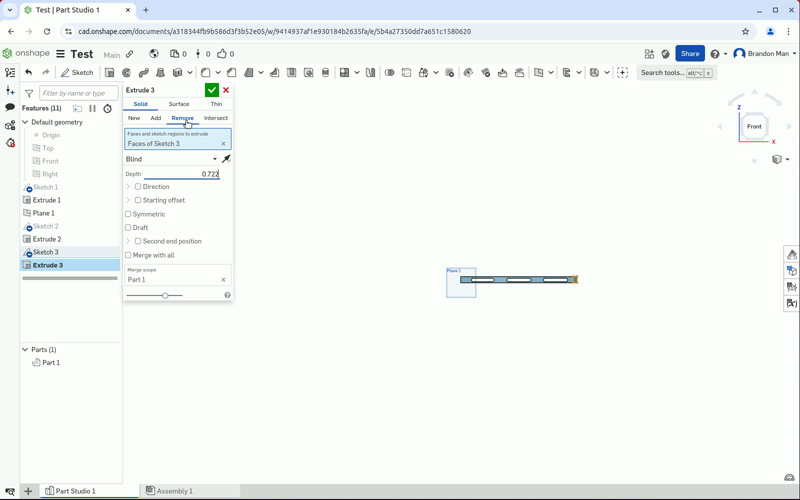
key(tab, 6)
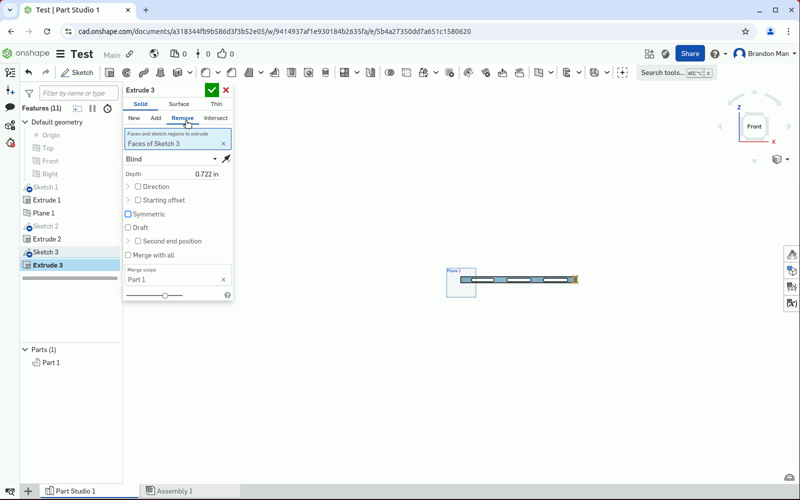
key(space)
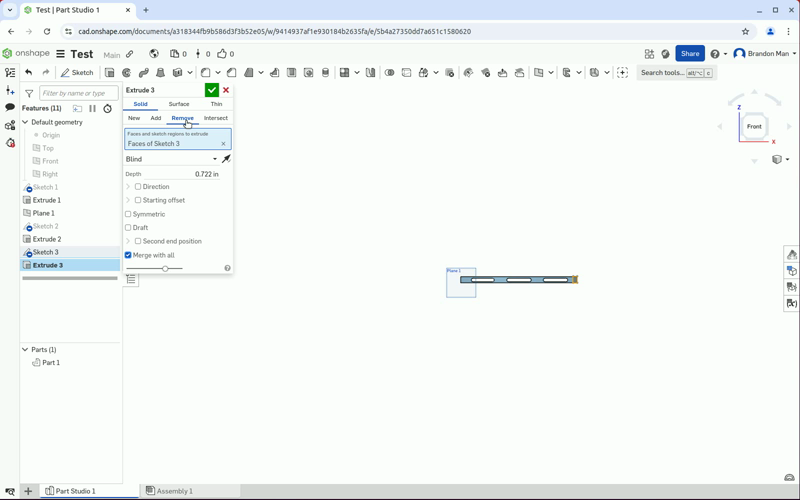
key(enter)
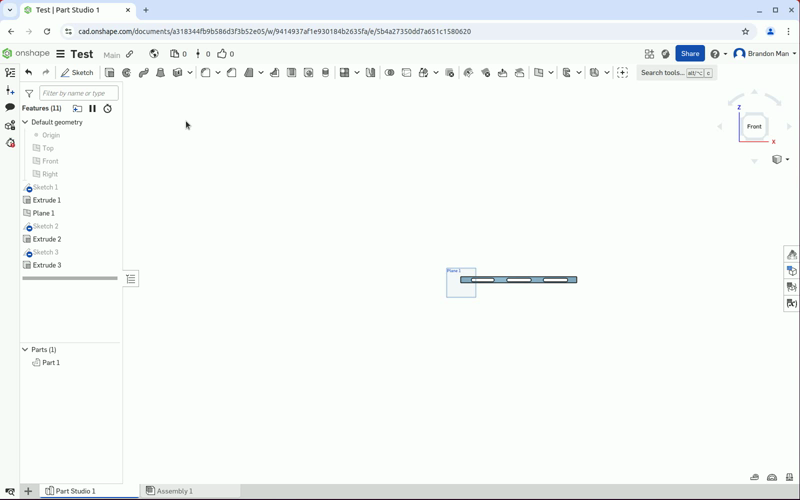
key(shift+h)
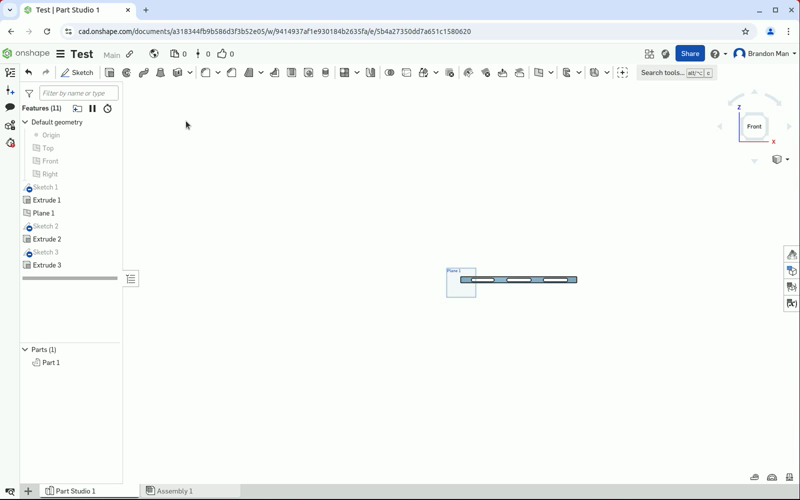
key(shift+h)
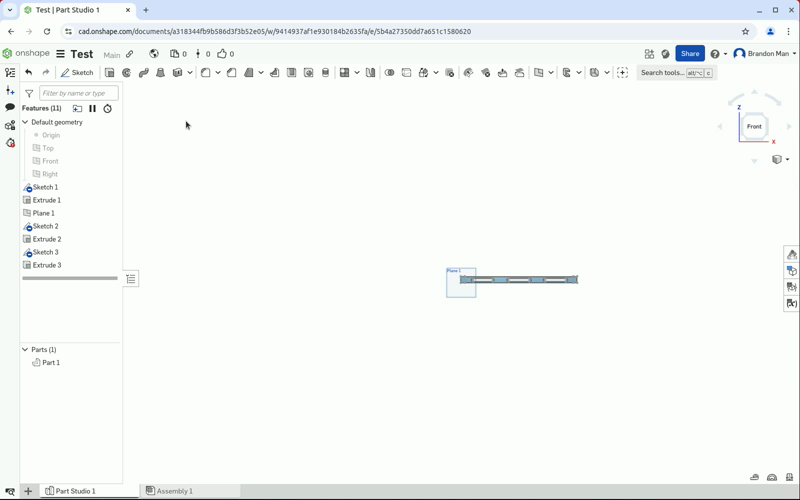
key(shift+7)
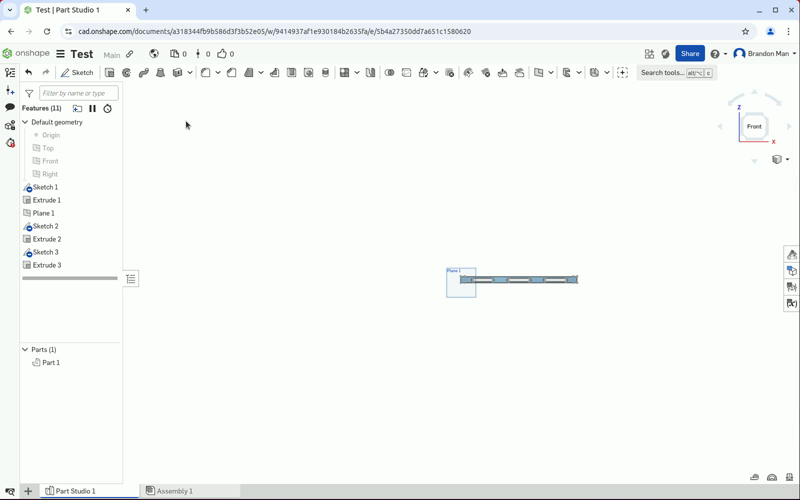
key(left, 2)
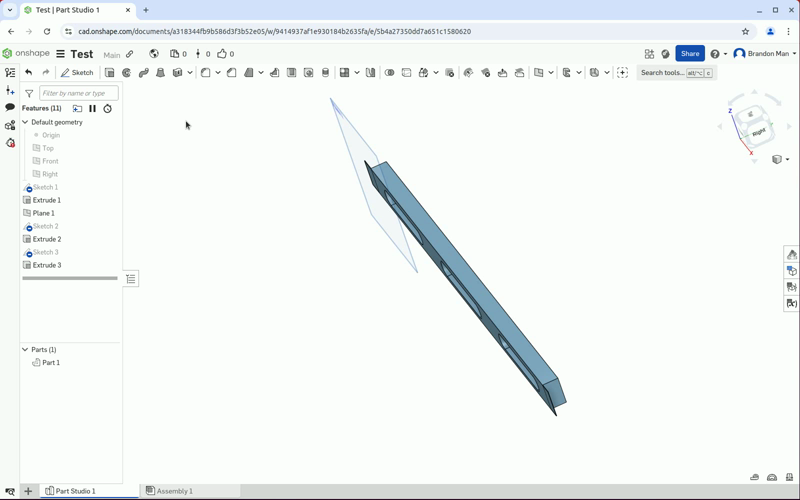
key(down, 2)
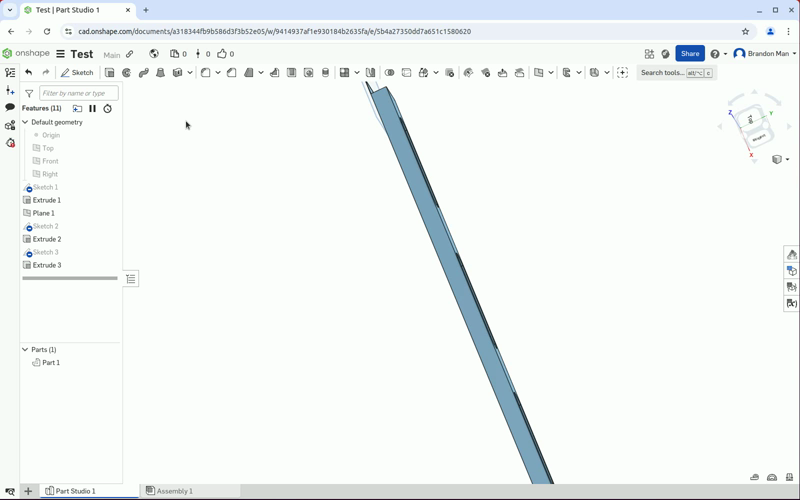
key(up, 2)
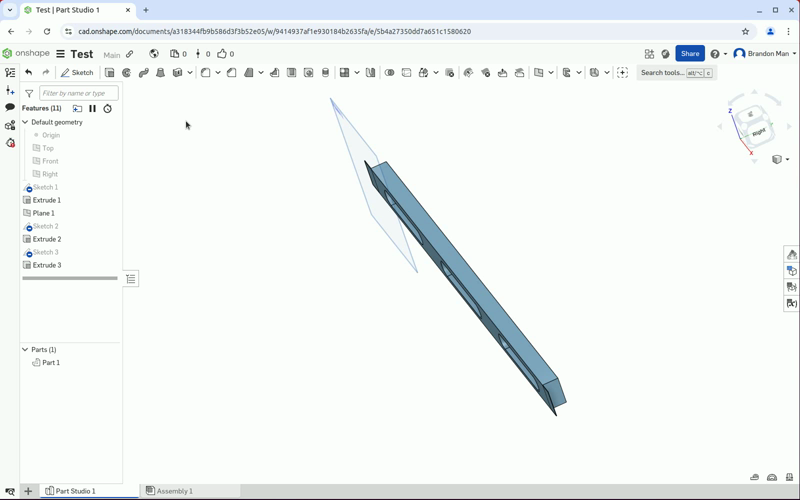
key(right, 2)
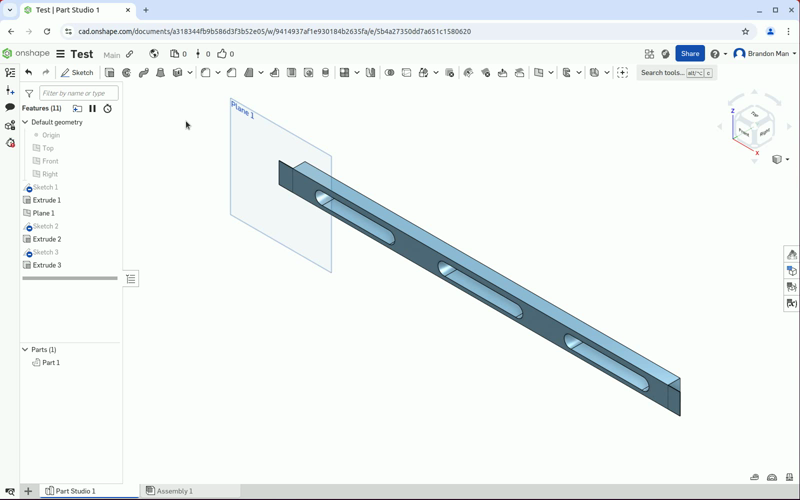
mouse_move(73, 189)
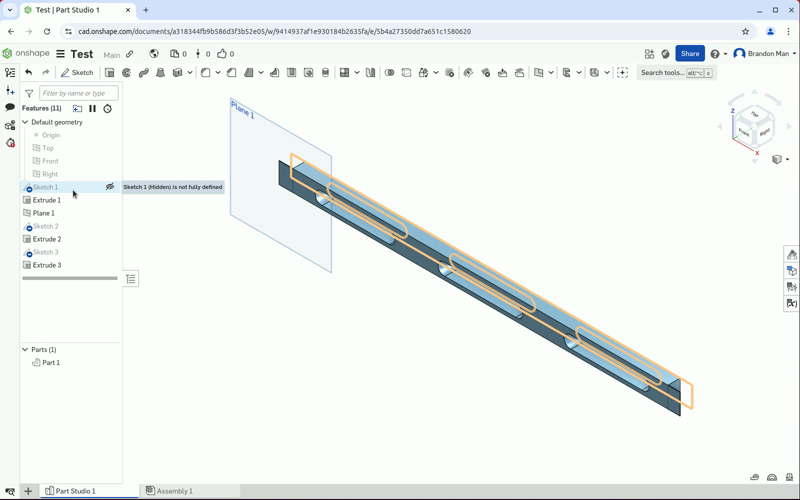
click(73, 189)